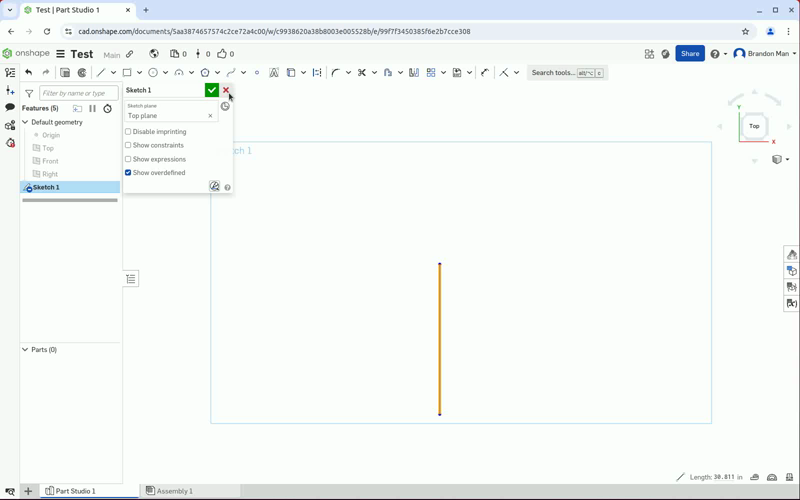
key(shift+h)
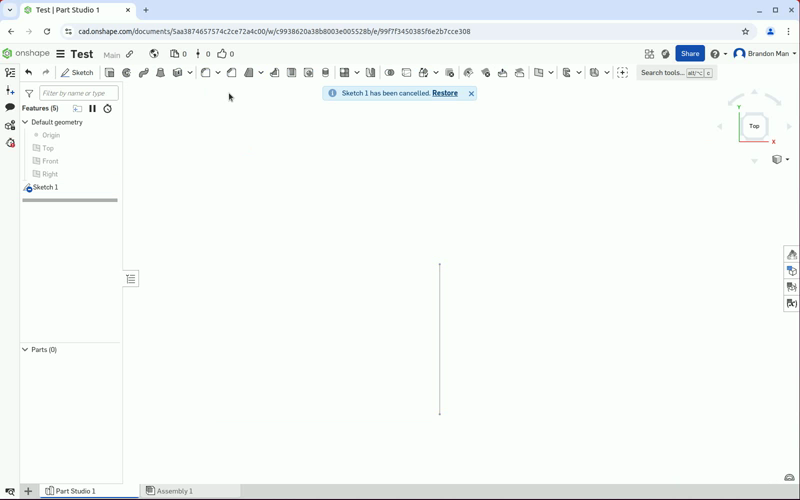
key(shift+s)
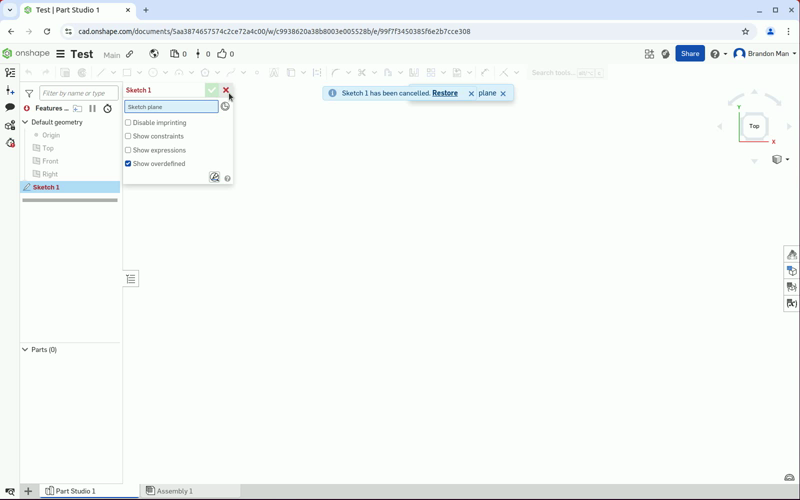
mouse_move(73, 150)
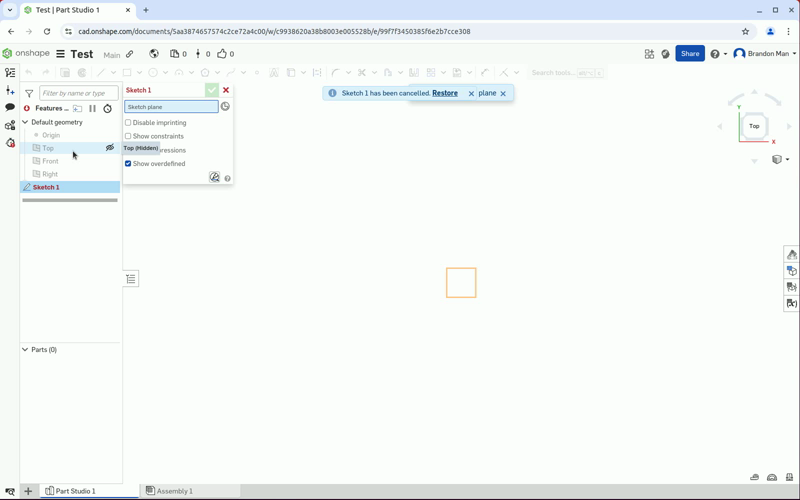
click(73, 150)
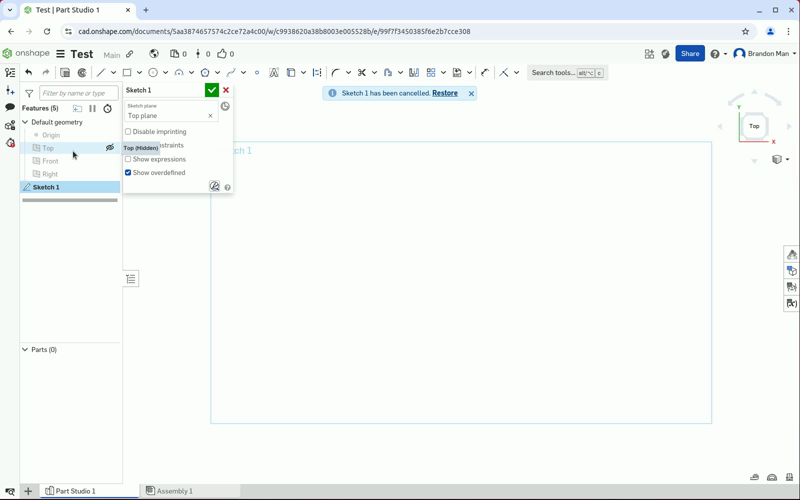
mouse_move(73, 352)
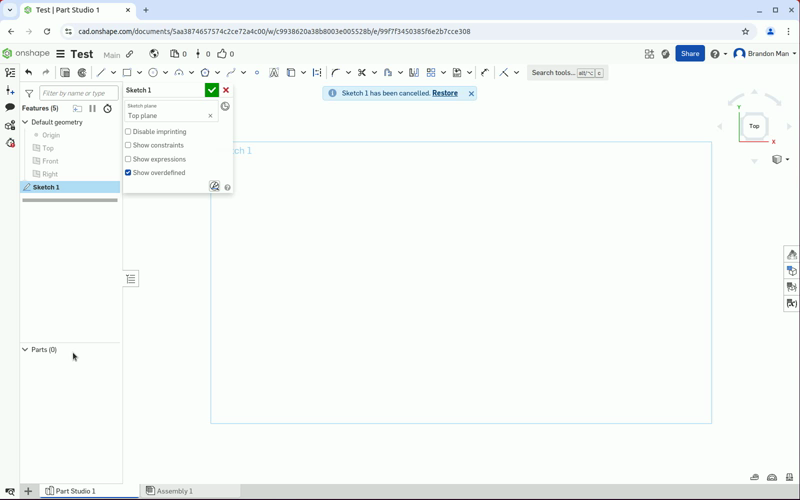
key(y)
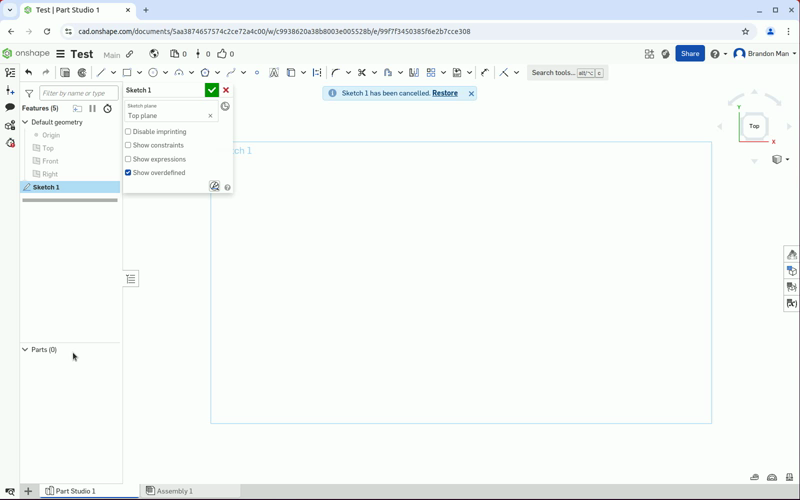
key(l)
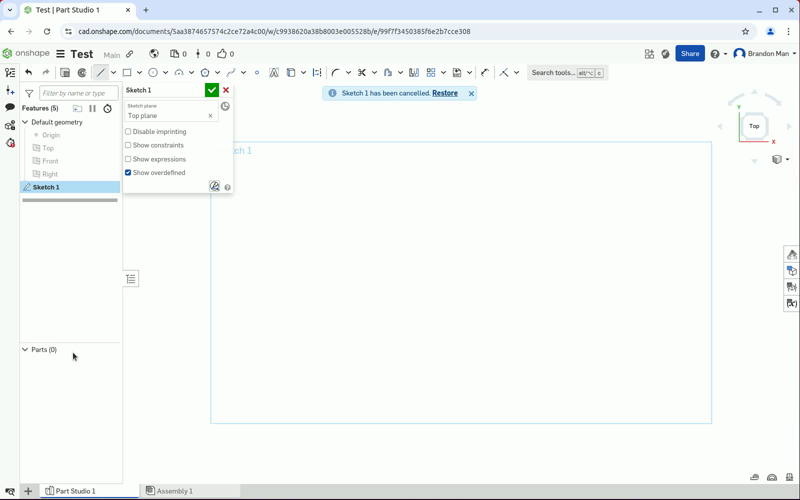
key_down(shift)
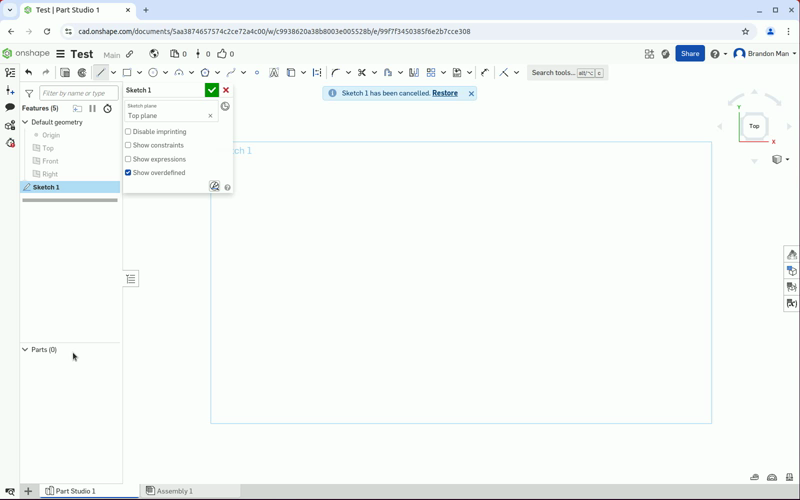
mouse_move(460, 333)
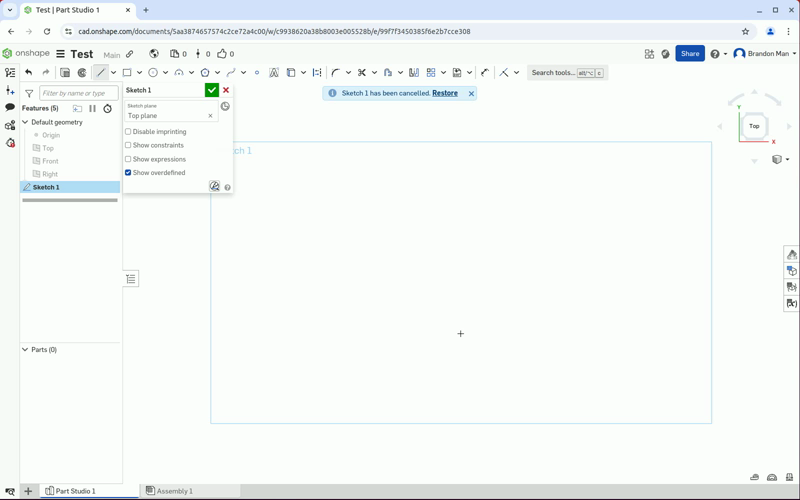
click(460, 333)
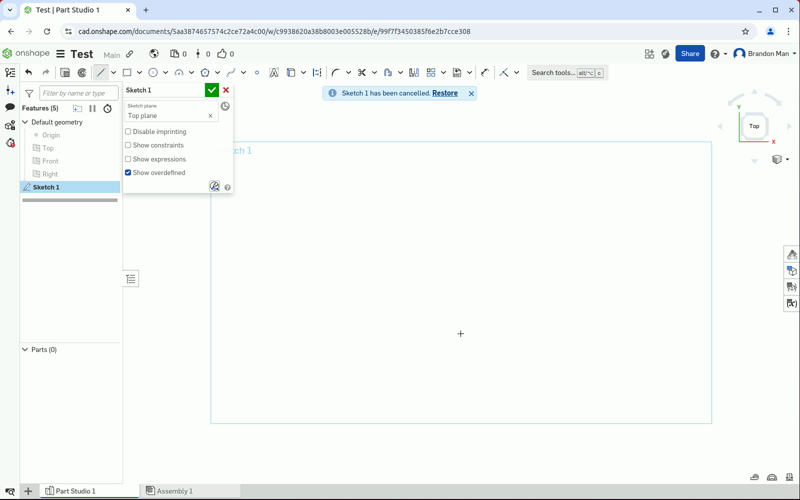
key_up(shift)
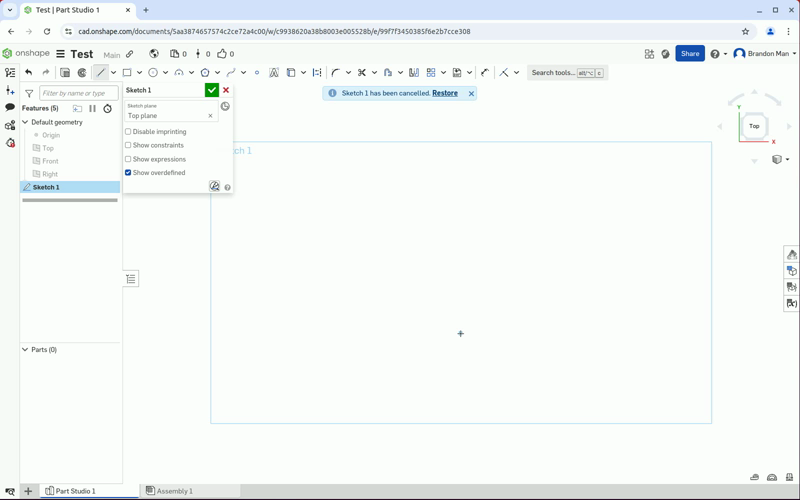
key_down(shift)
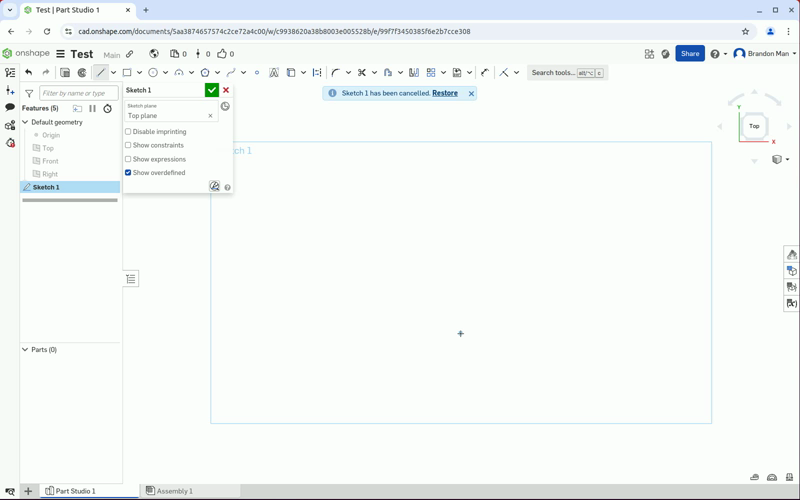
mouse_move(490, 333)
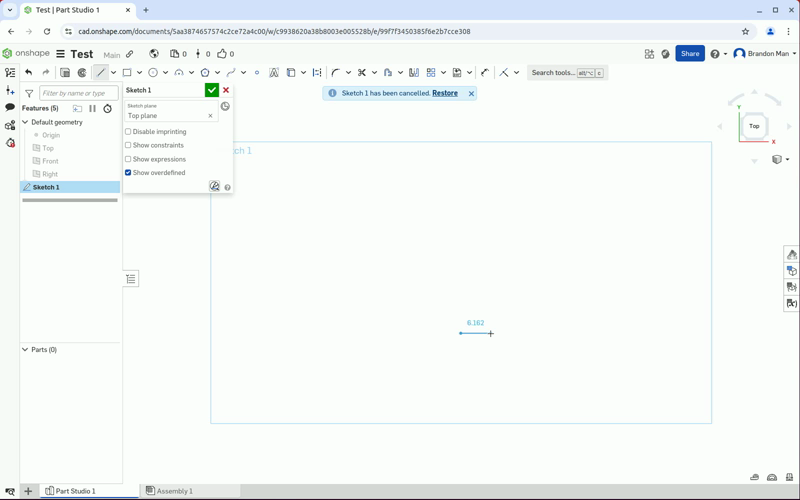
mouse_move(466, 333)
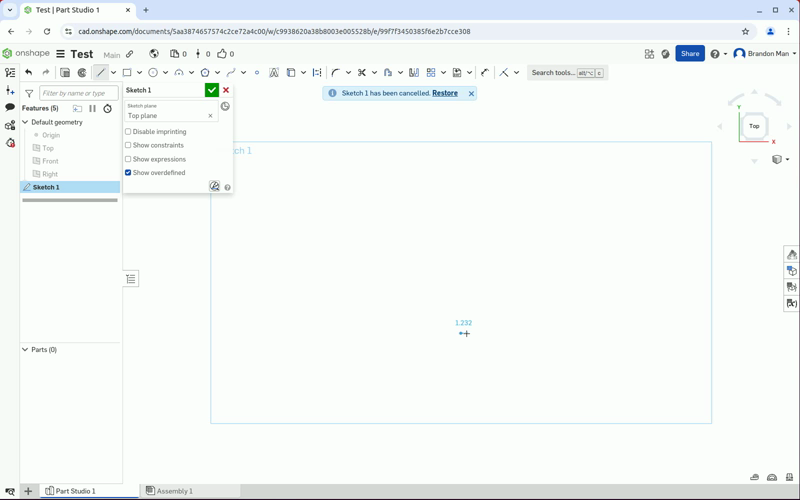
scroll(6)
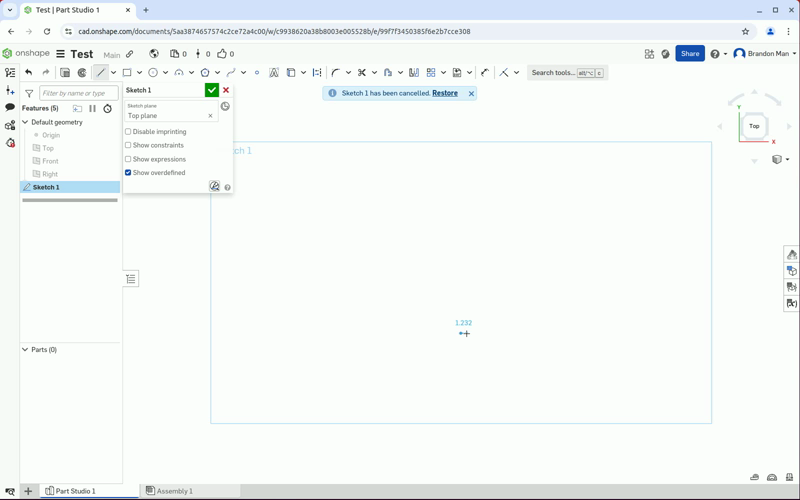
scroll(6)
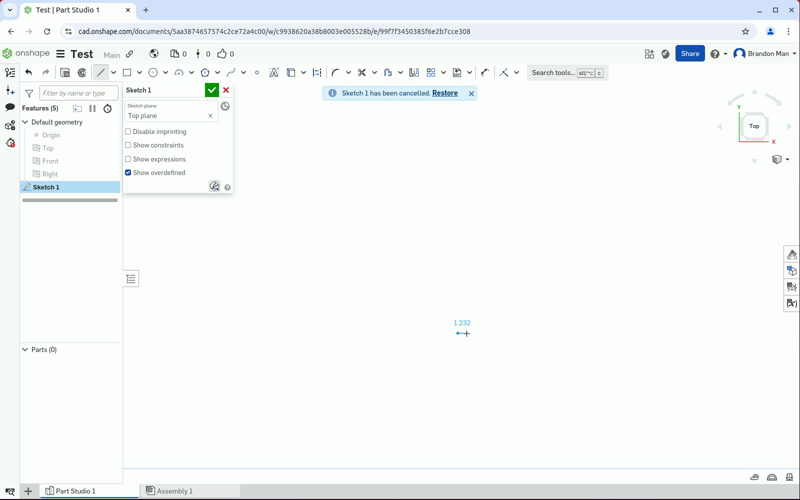
scroll(6)
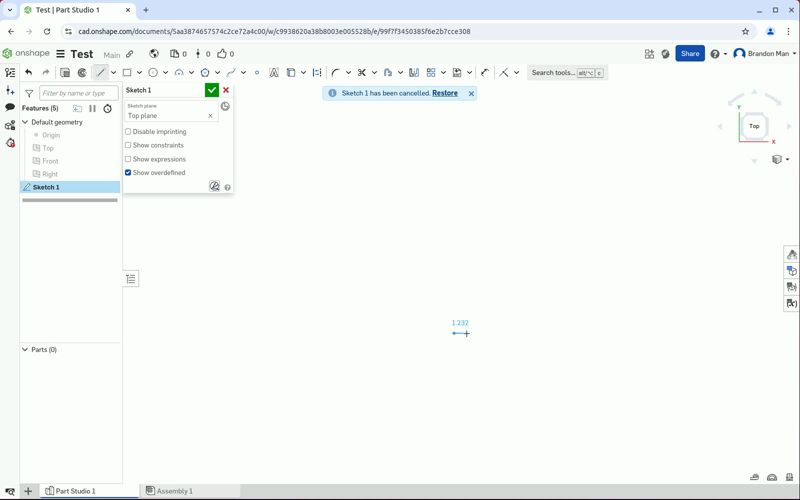
scroll(6)
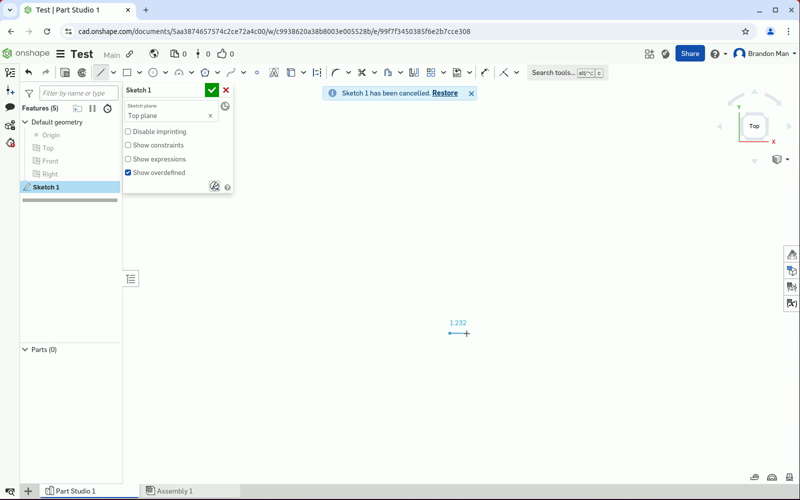
scroll(6)
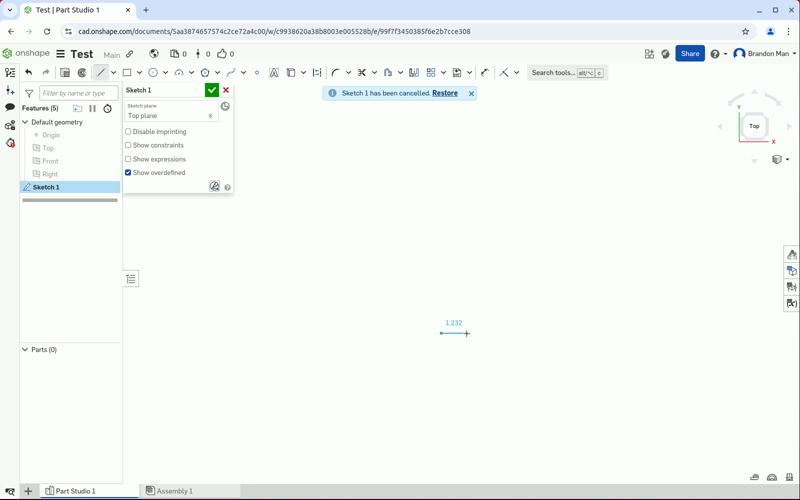
scroll(6)
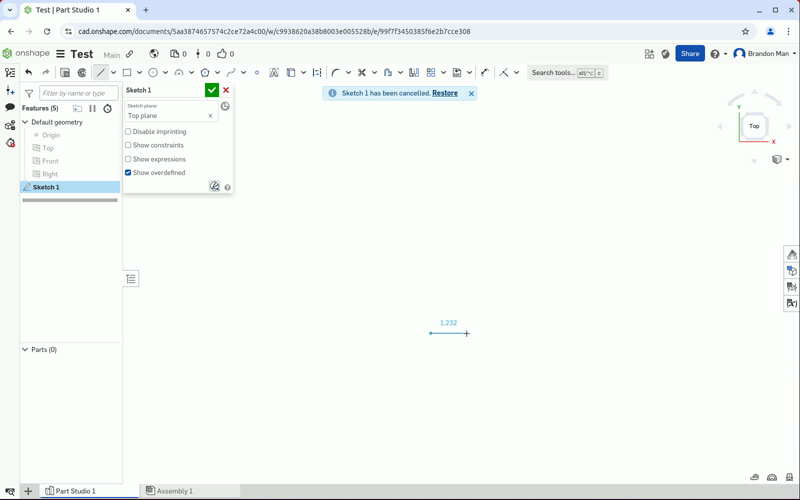
scroll(6)
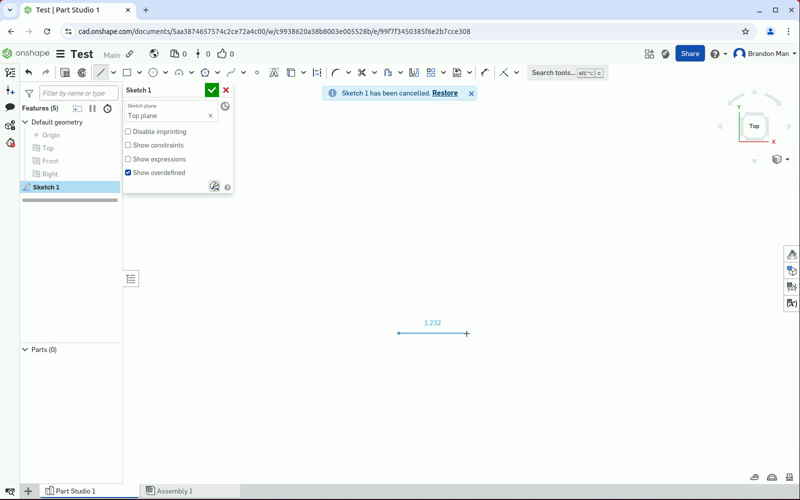
click(466, 333)
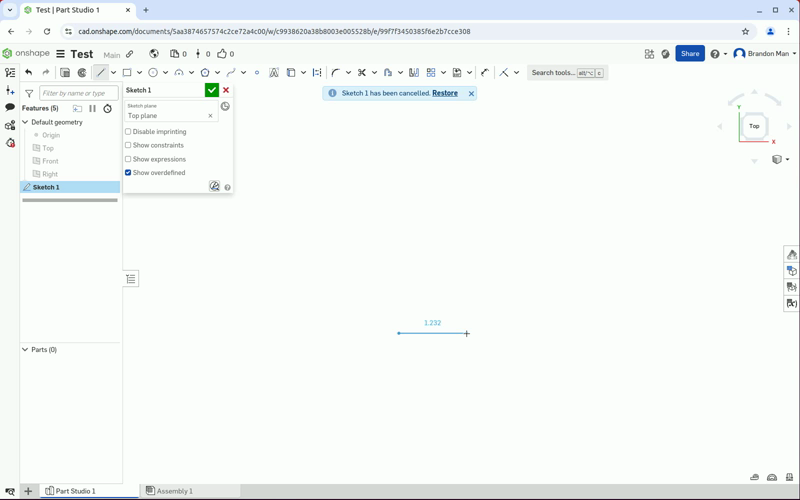
scroll(-6)
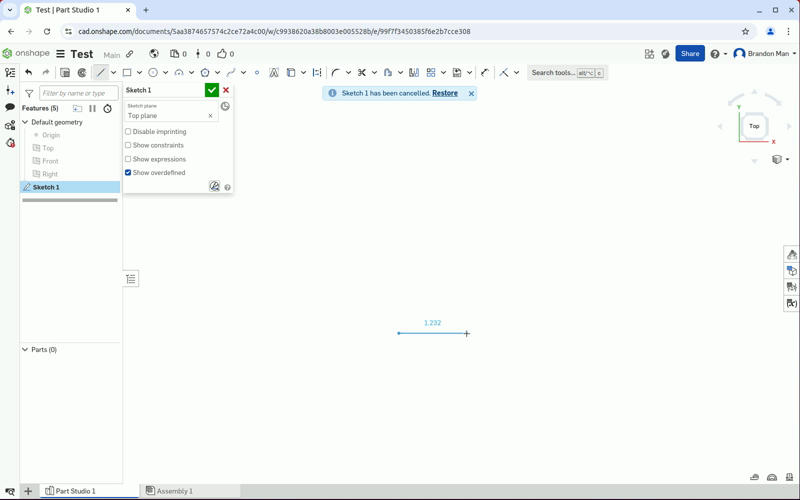
scroll(-6)
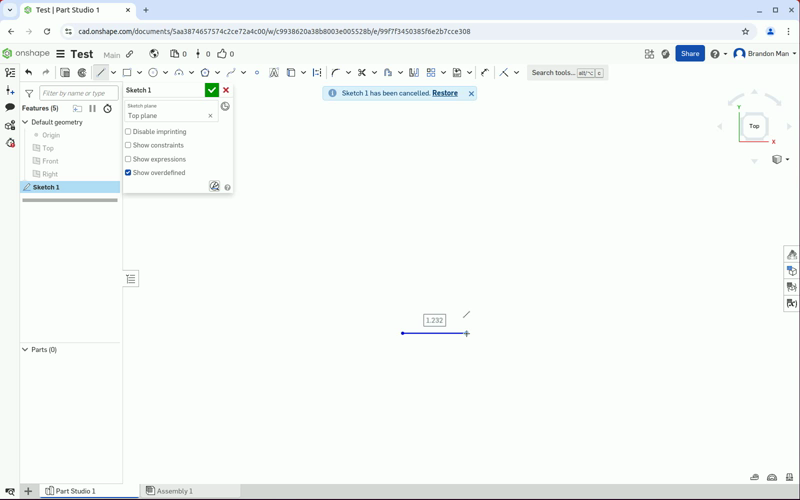
scroll(-6)
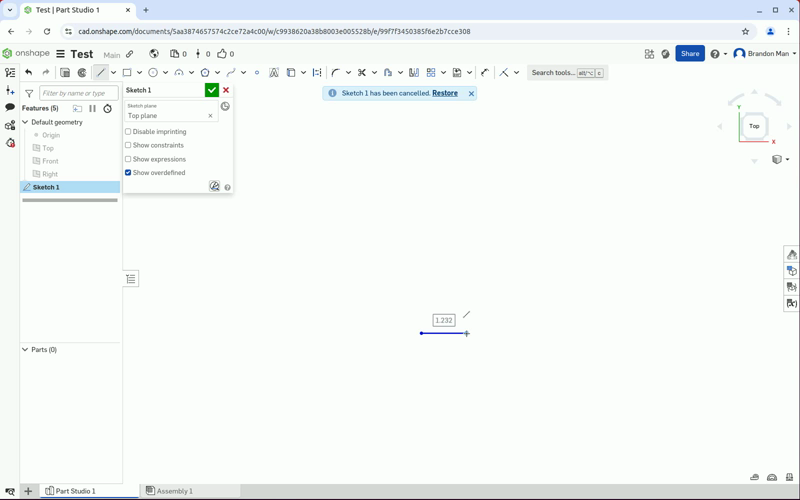
scroll(-6)
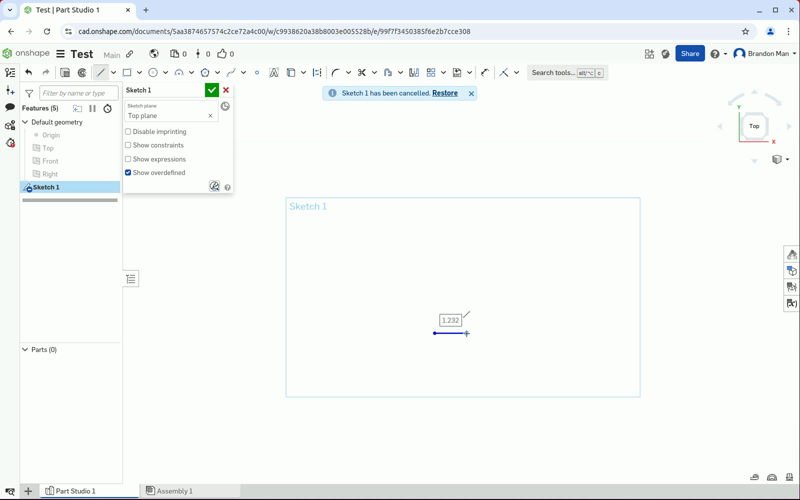
scroll(-6)
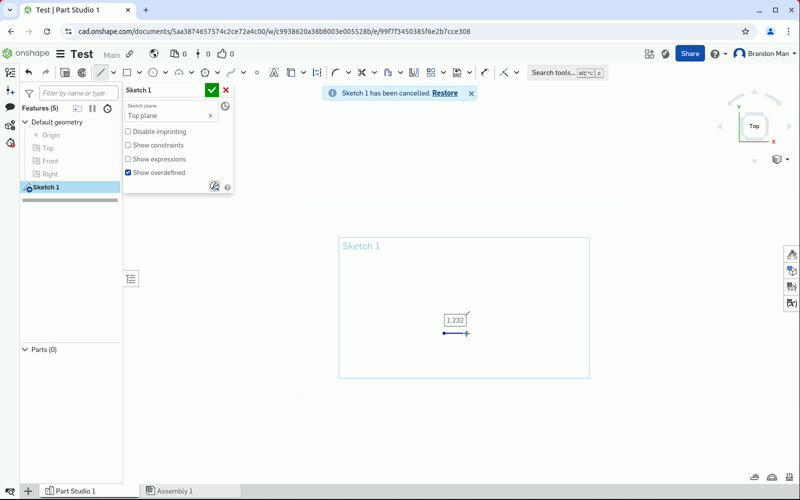
scroll(-6)
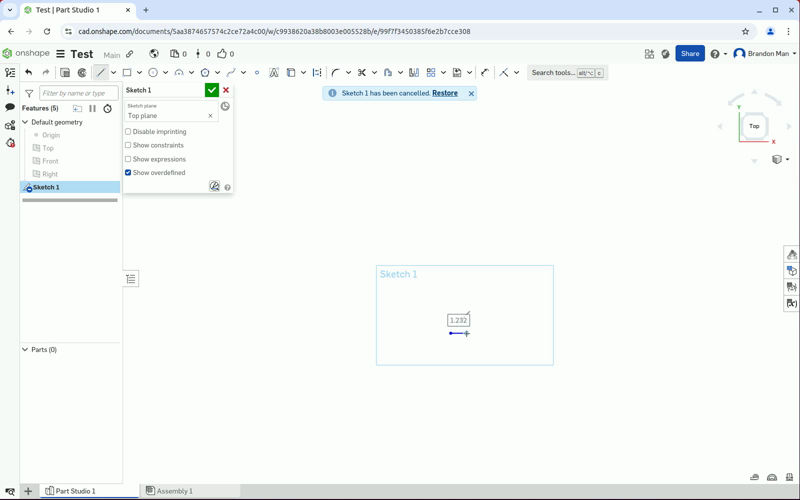
scroll(-6)
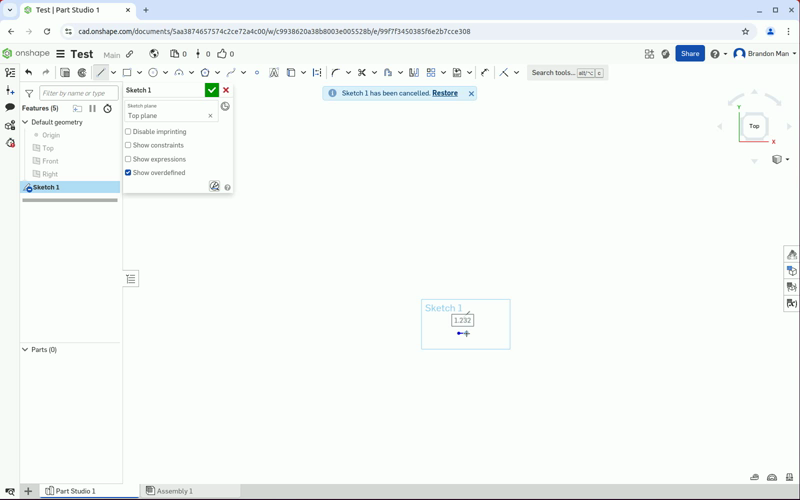
key_up(shift)
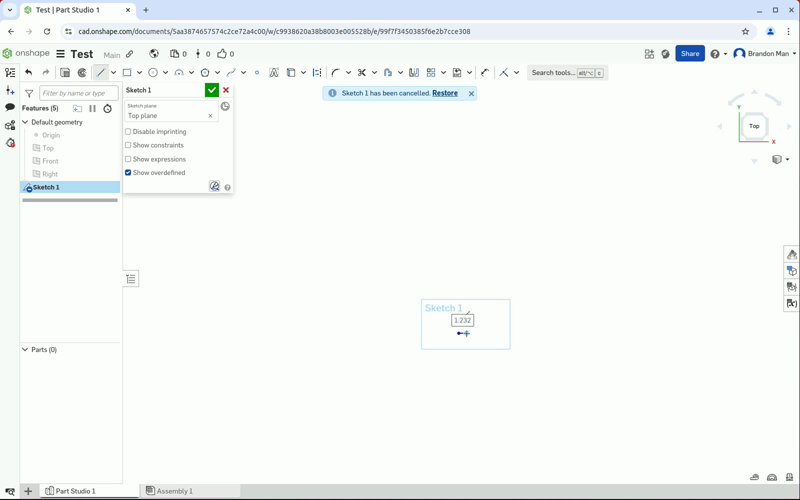
key_down(shift)
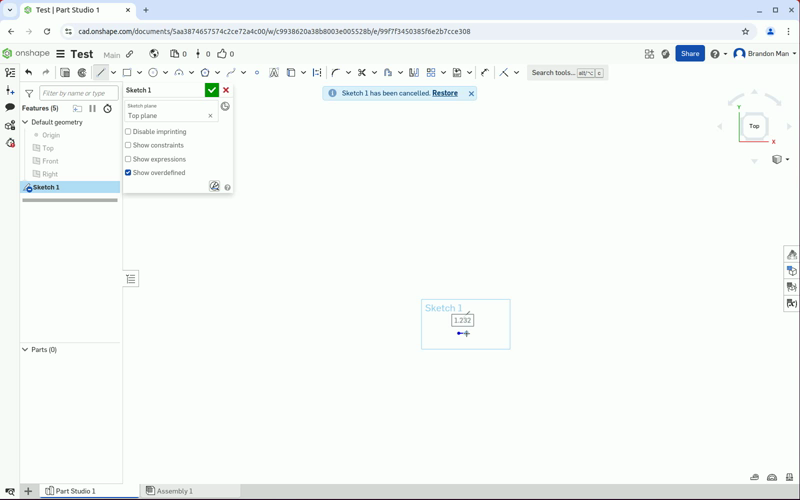
mouse_move(496, 333)
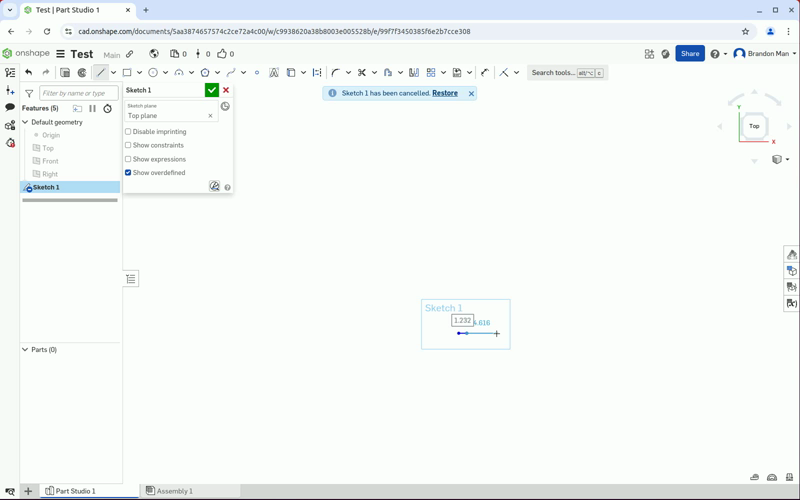
mouse_move(466, 282)
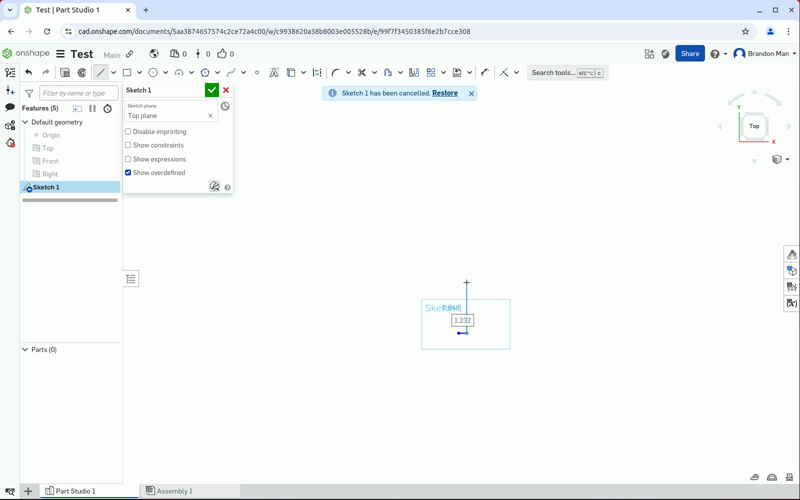
click(466, 282)
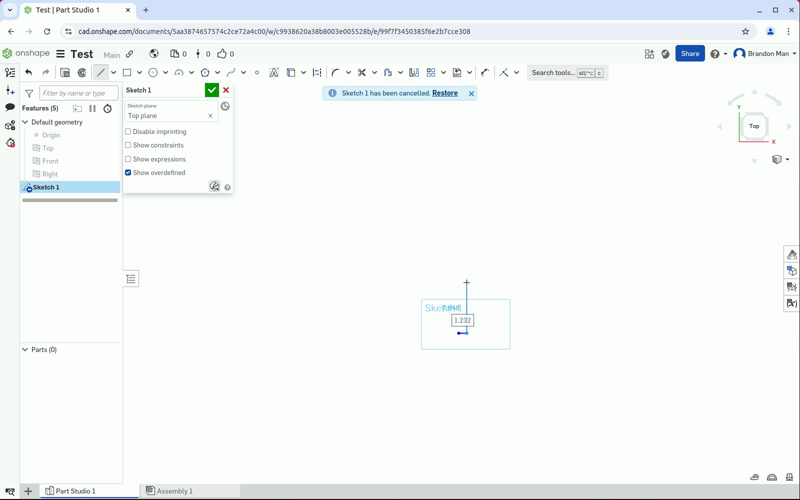
key_up(shift)
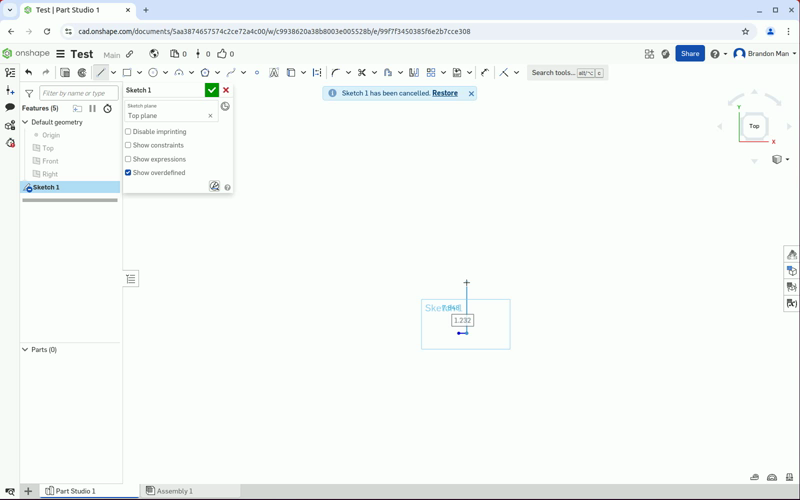
key_down(shift)
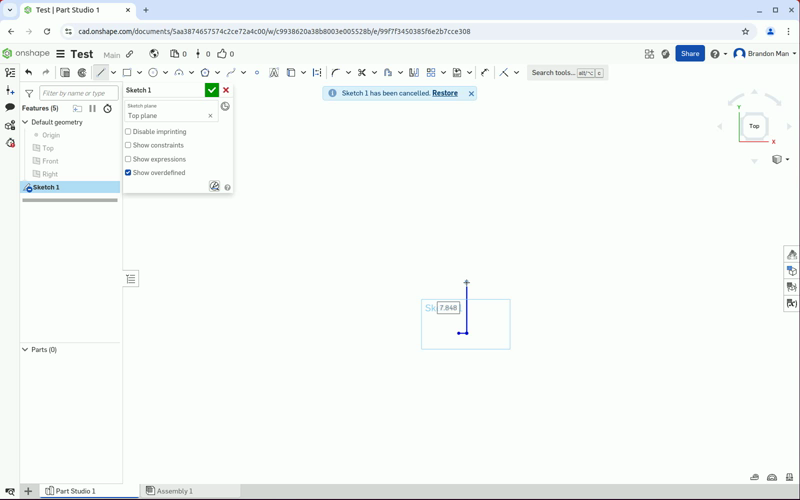
mouse_move(496, 282)
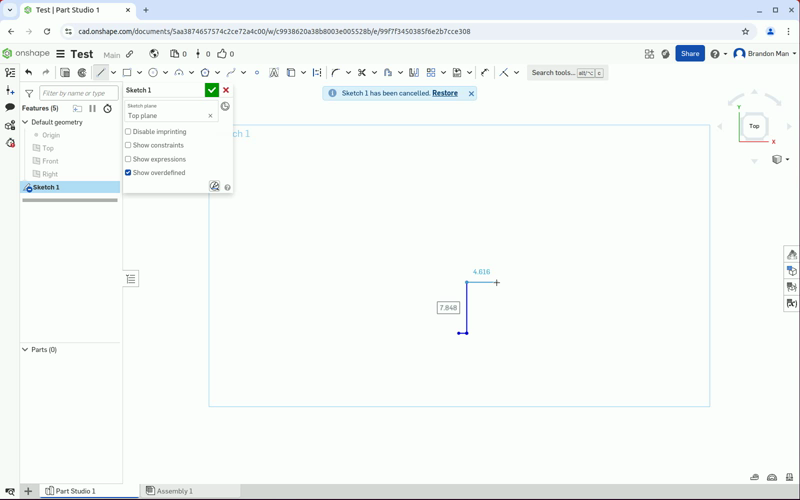
mouse_move(460, 282)
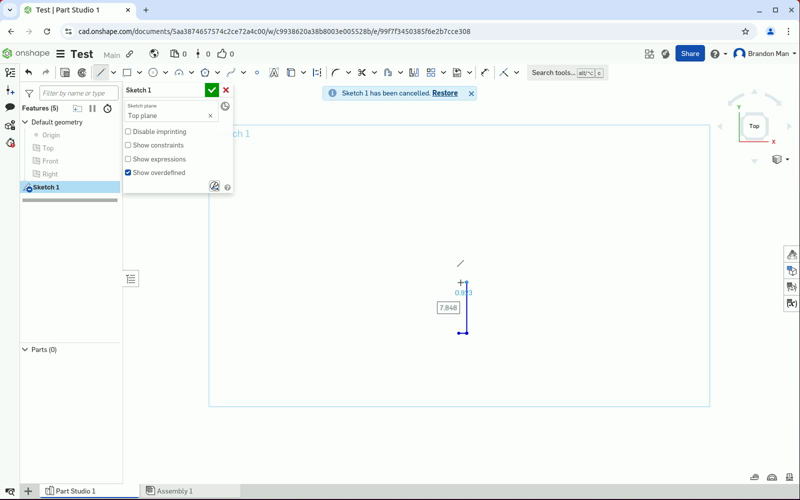
scroll(6)
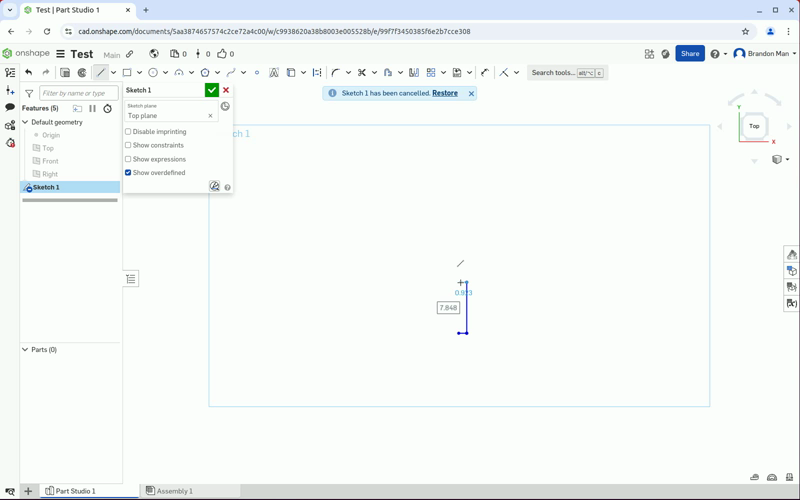
scroll(6)
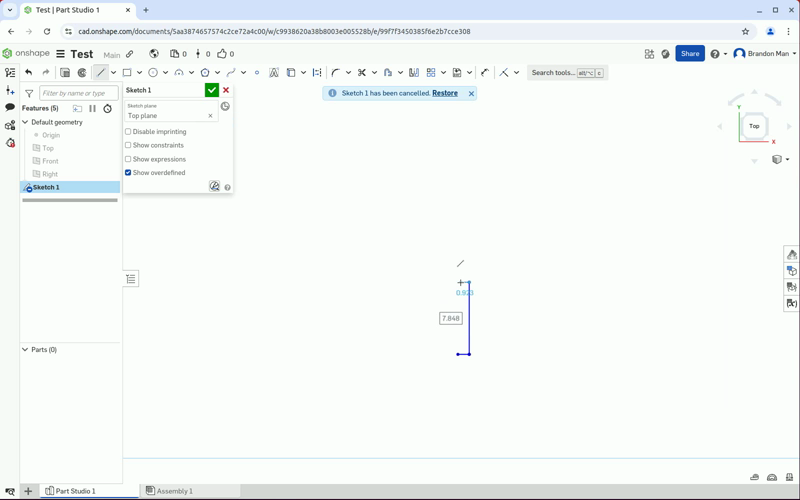
scroll(6)
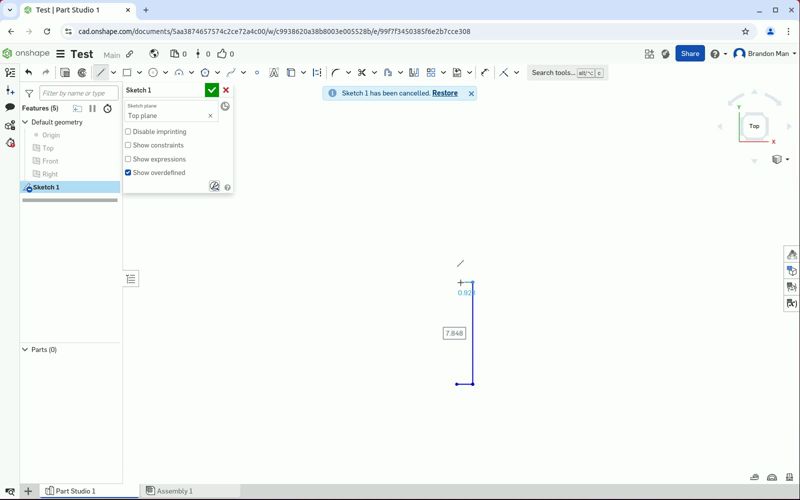
scroll(6)
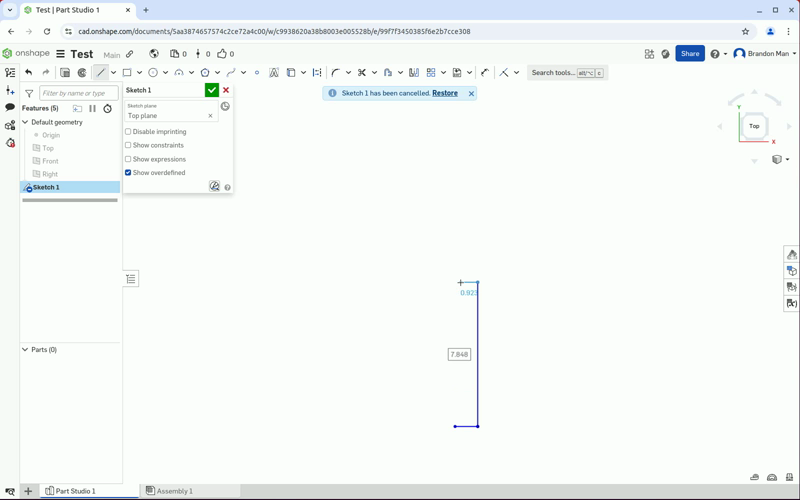
scroll(6)
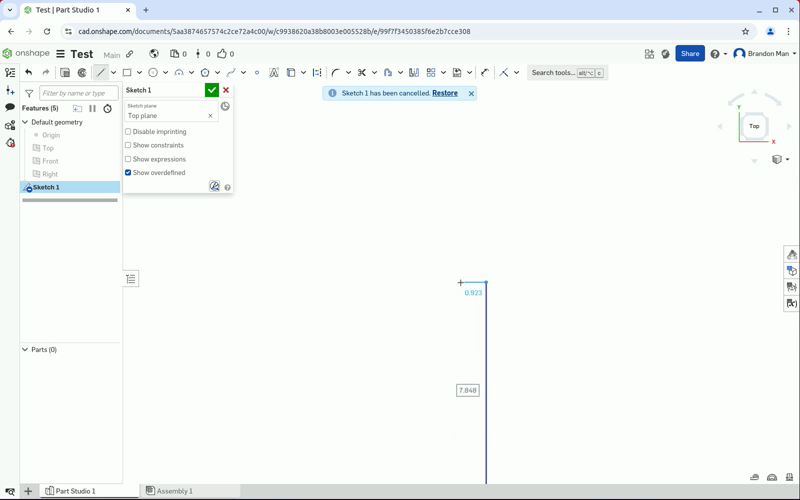
scroll(6)
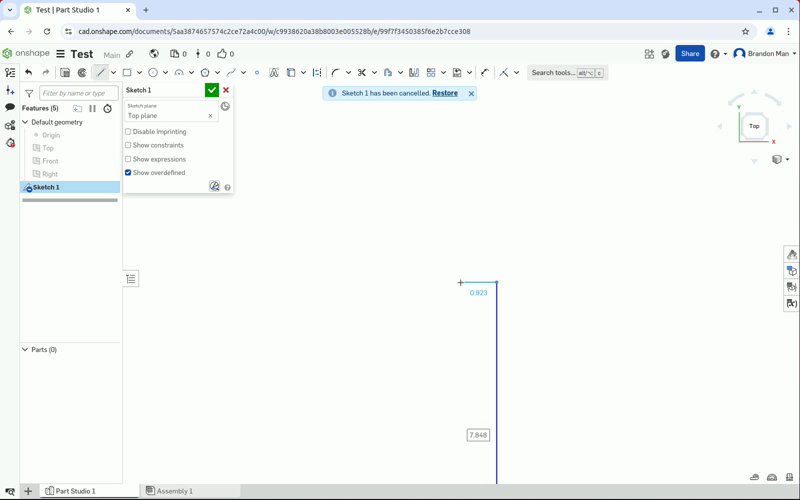
scroll(6)
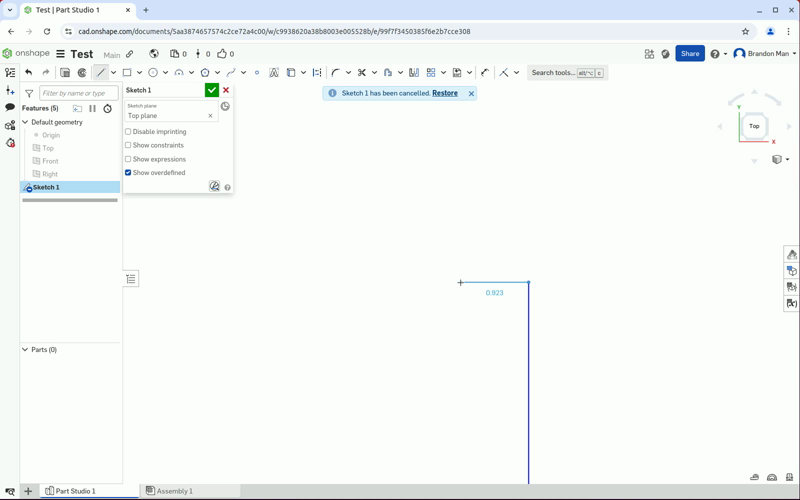
click(460, 282)
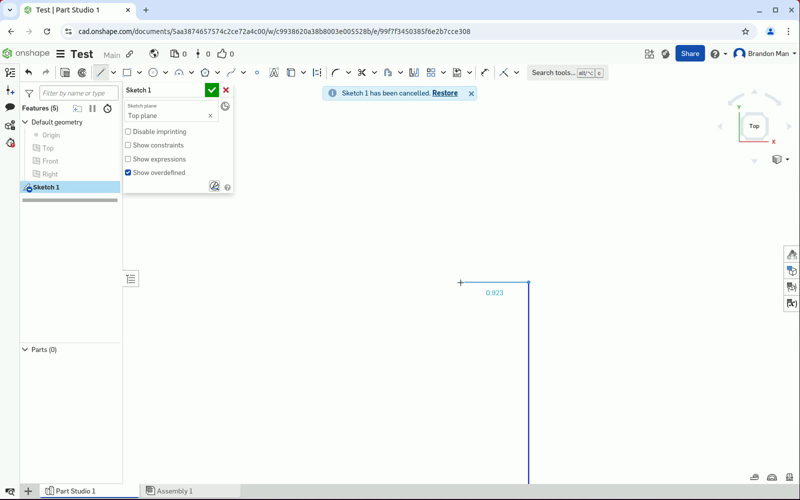
scroll(-6)
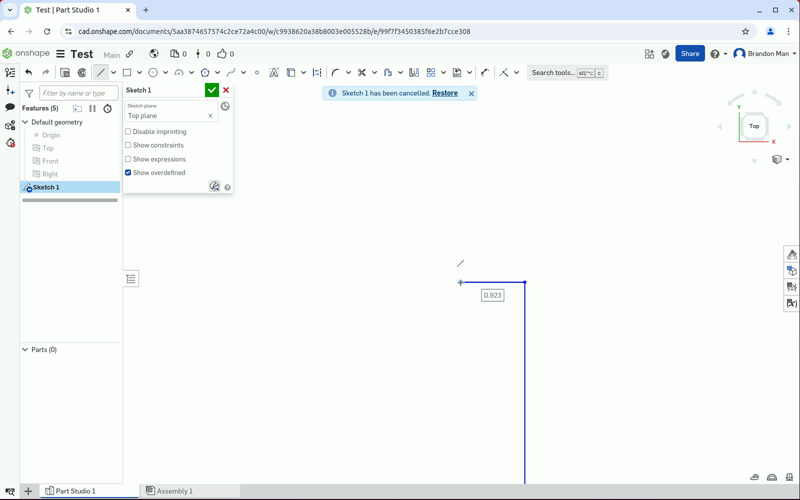
scroll(-6)
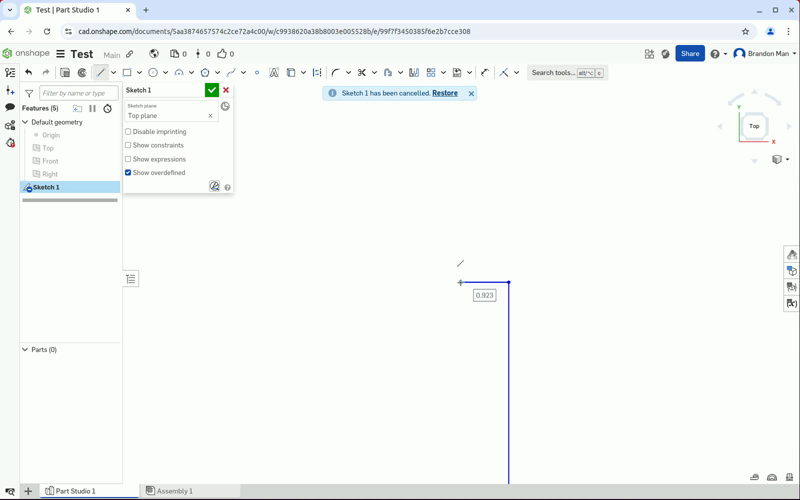
scroll(-6)
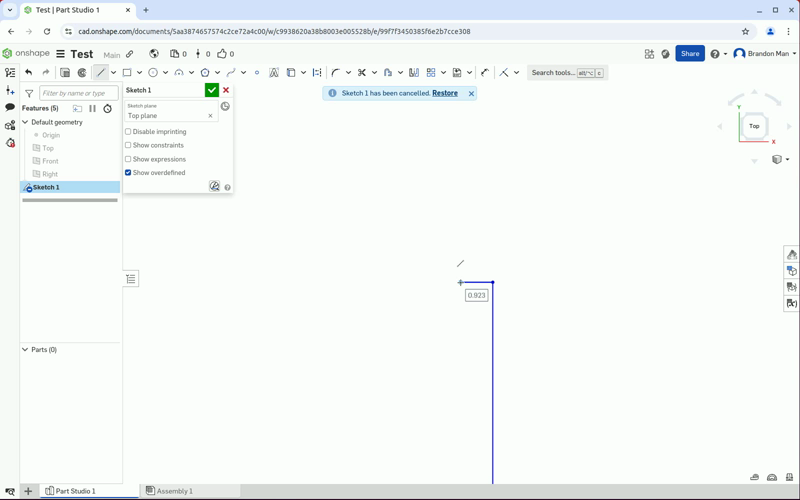
scroll(-6)
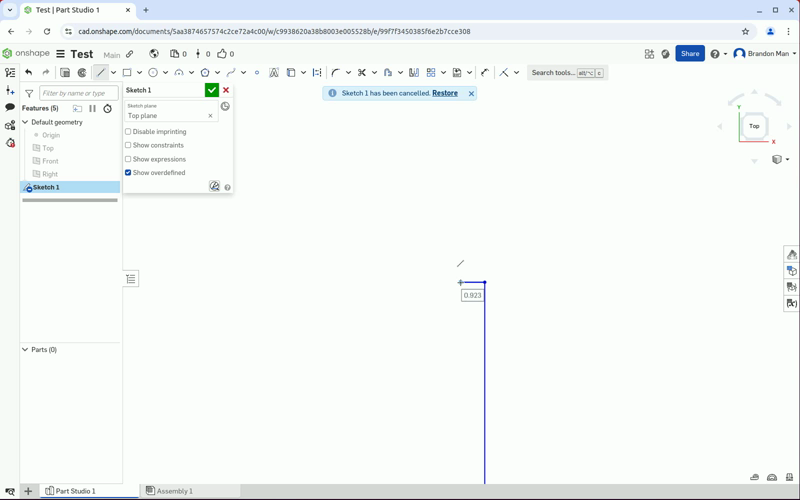
scroll(-6)
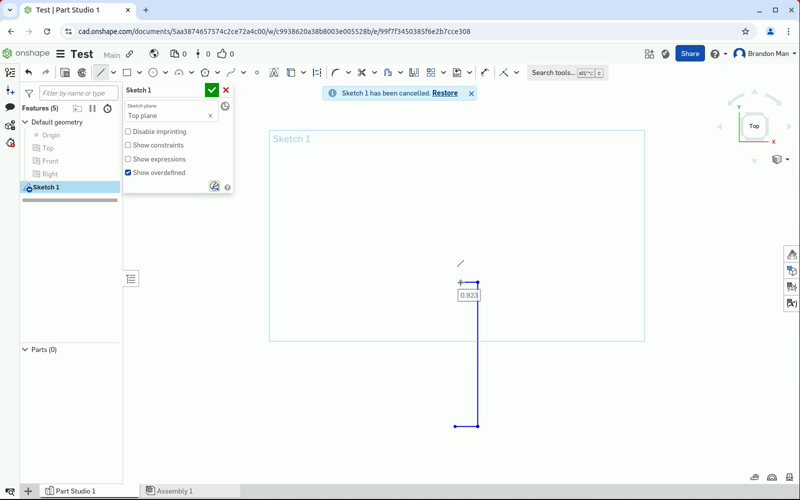
scroll(-6)
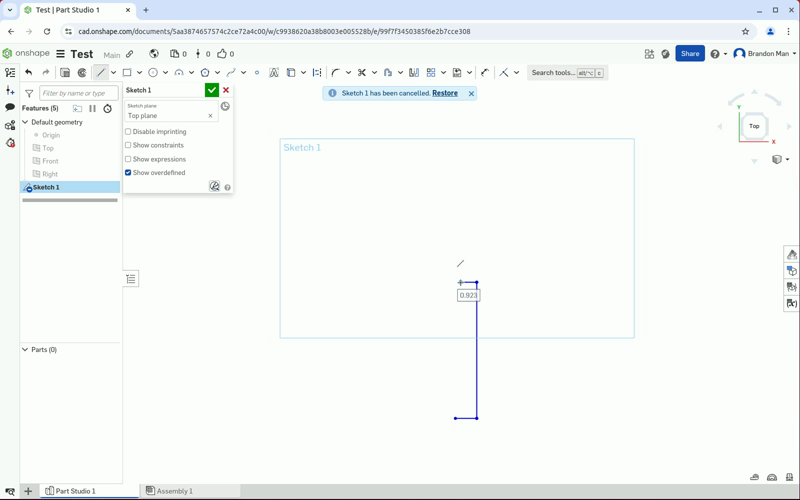
scroll(-6)
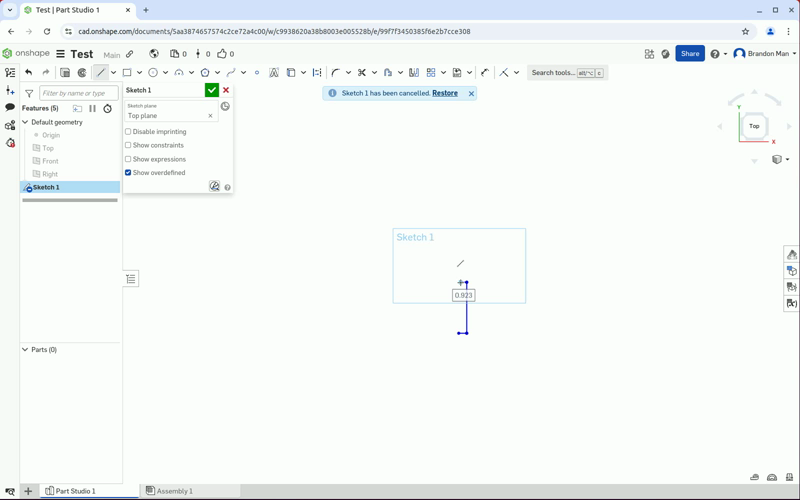
key_up(shift)
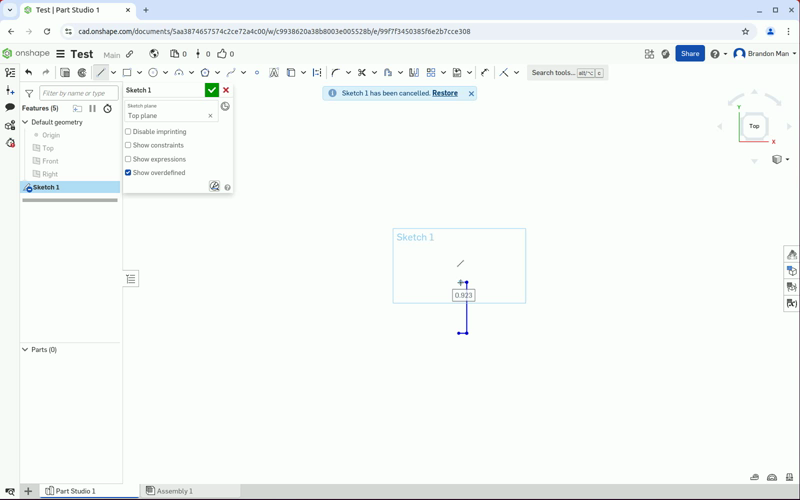
mouse_move(490, 282)
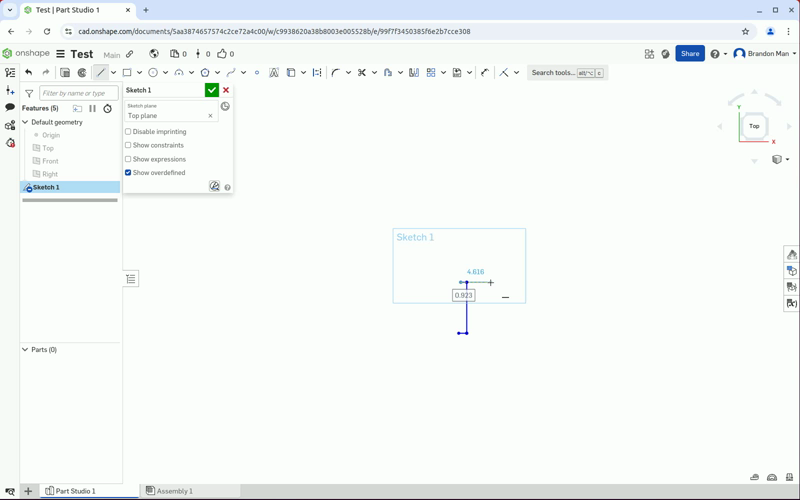
key_down(shift)
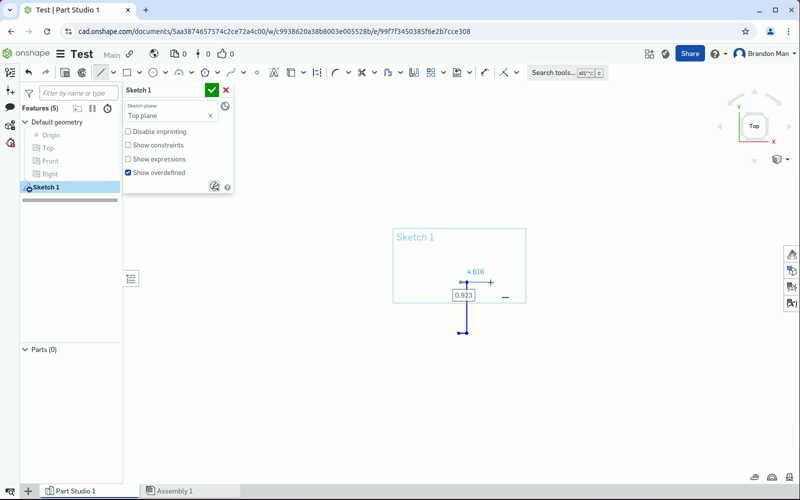
mouse_move(460, 333)
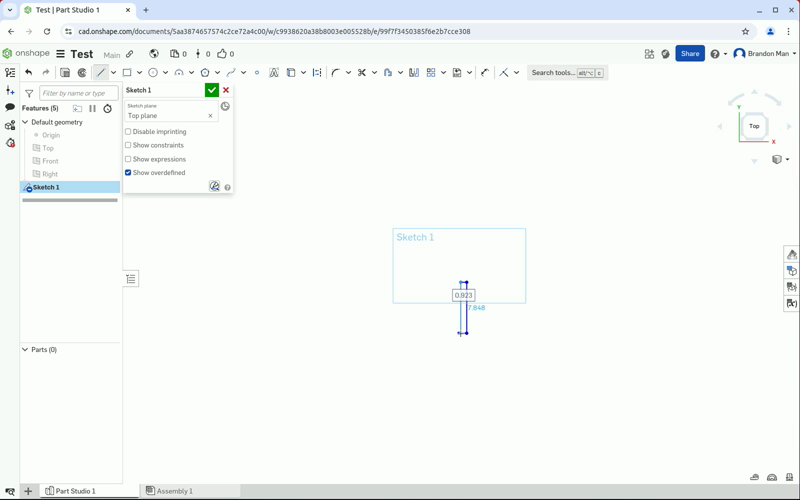
key_up(shift)
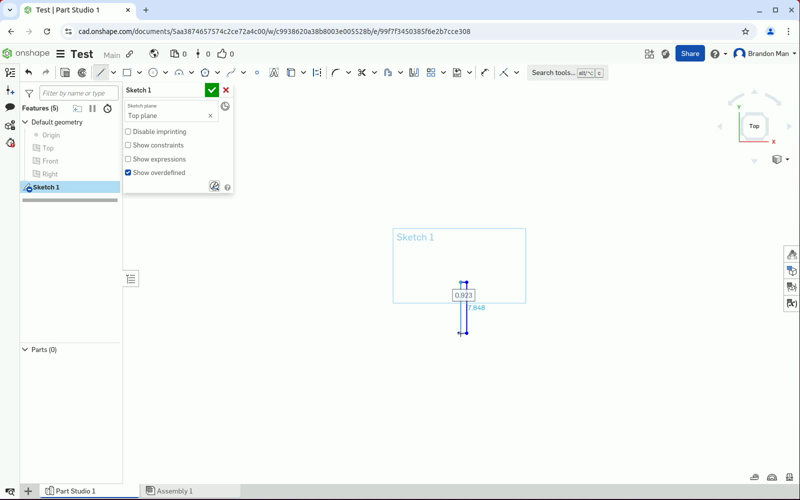
click(460, 333)
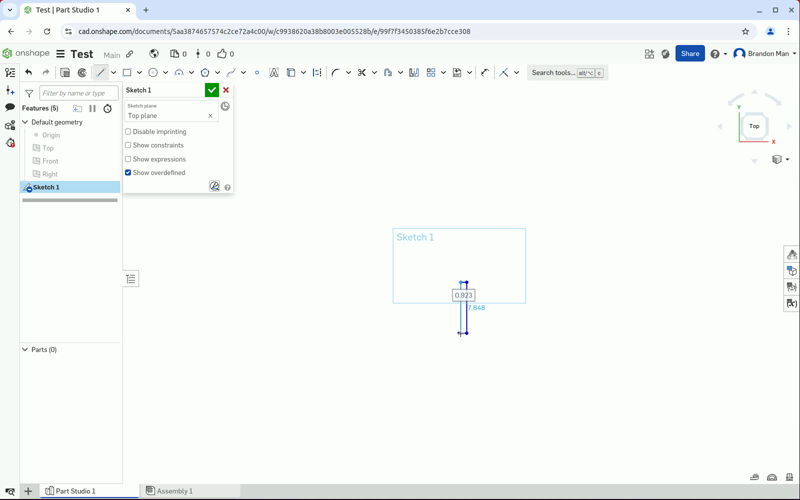
key(esc)
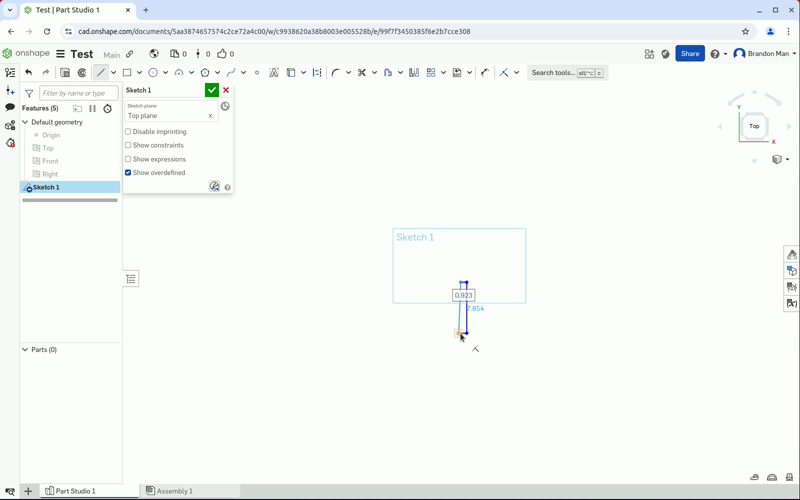
mouse_move(462, 329)
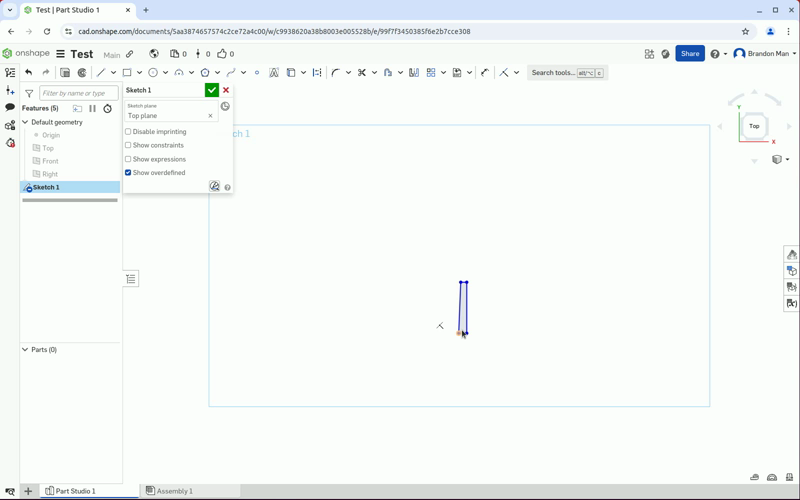
scroll(6)
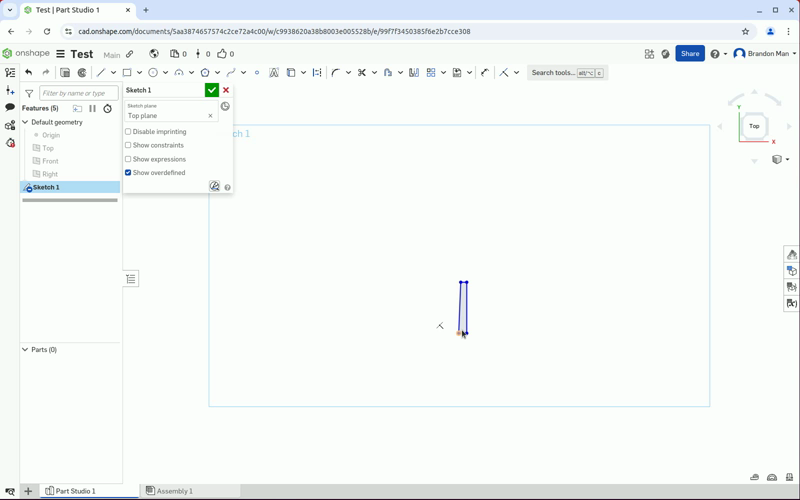
scroll(6)
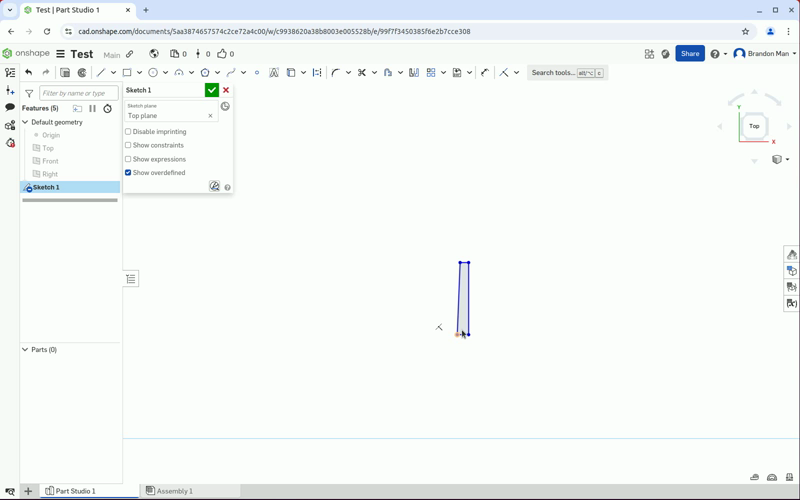
scroll(6)
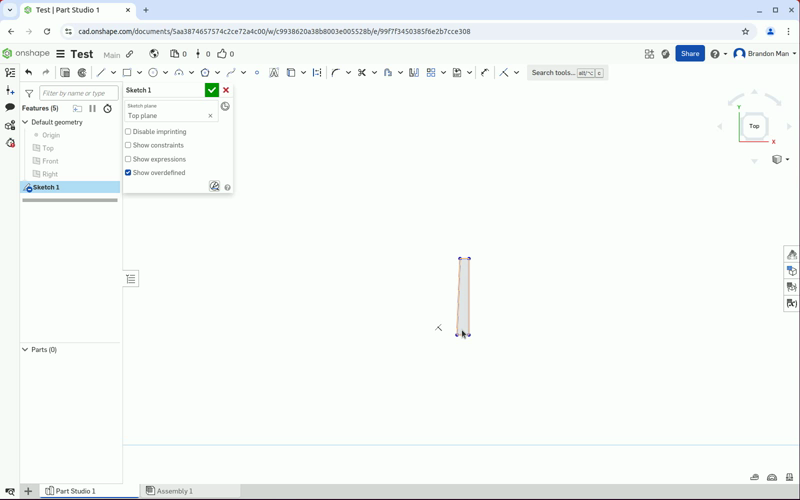
scroll(6)
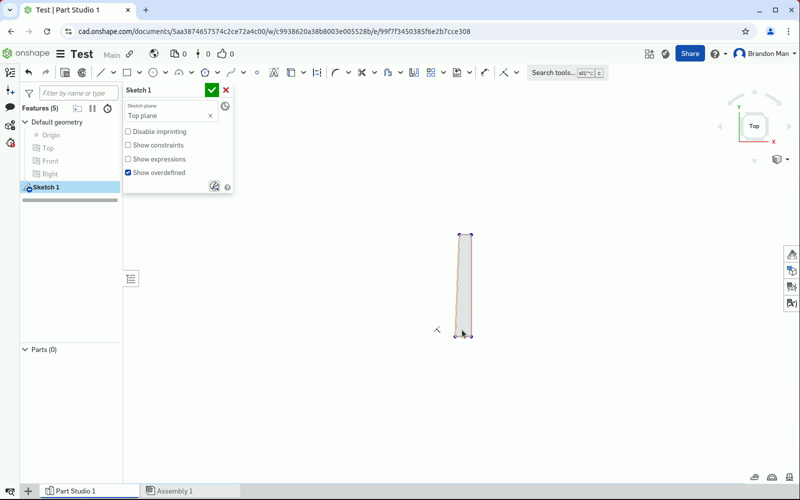
scroll(6)
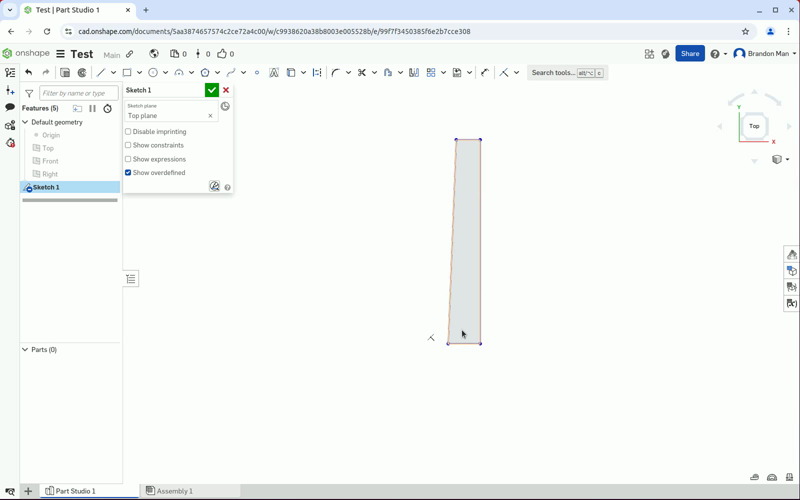
scroll(6)
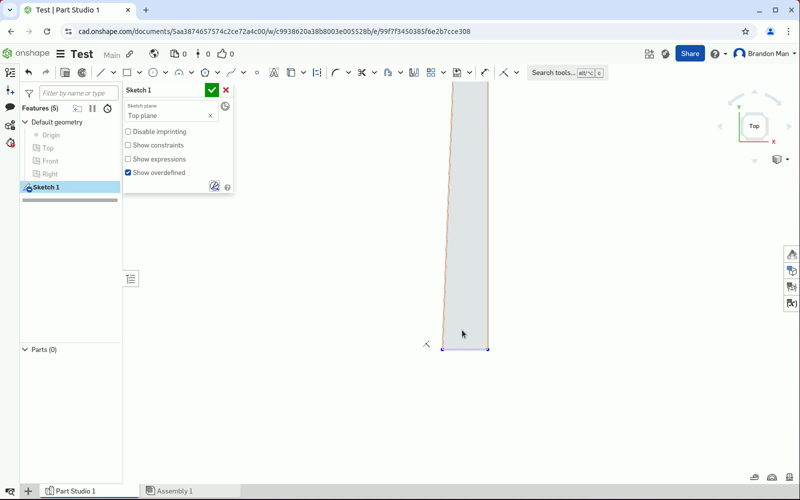
scroll(6)
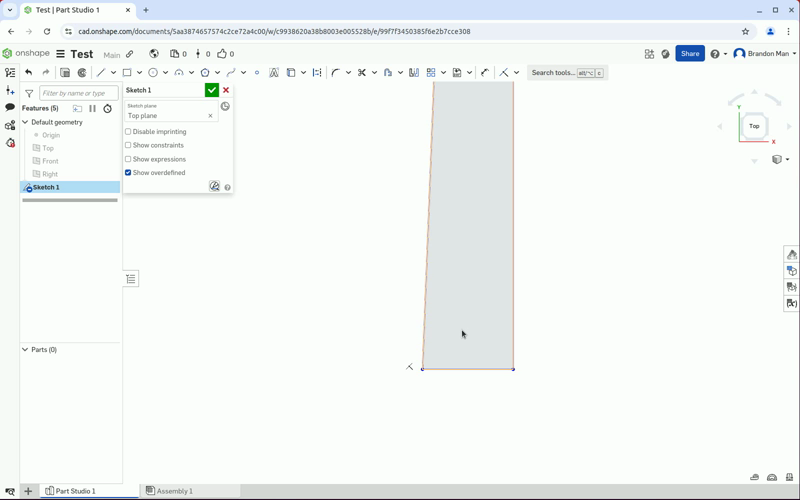
click(462, 329)
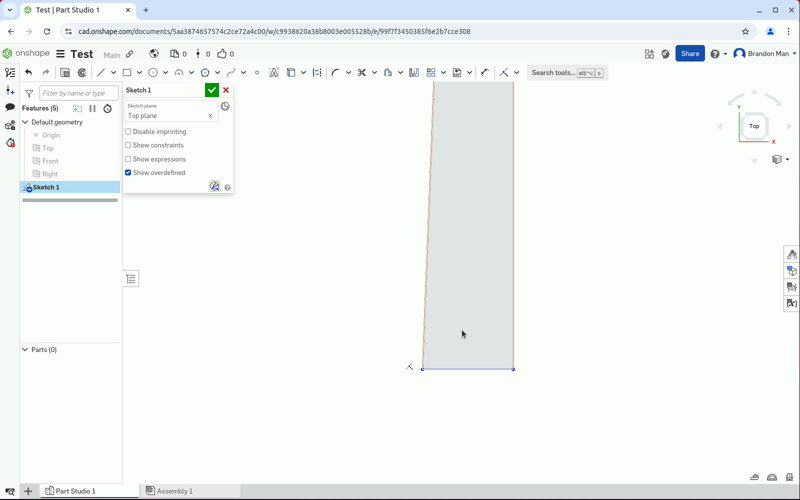
scroll(-6)
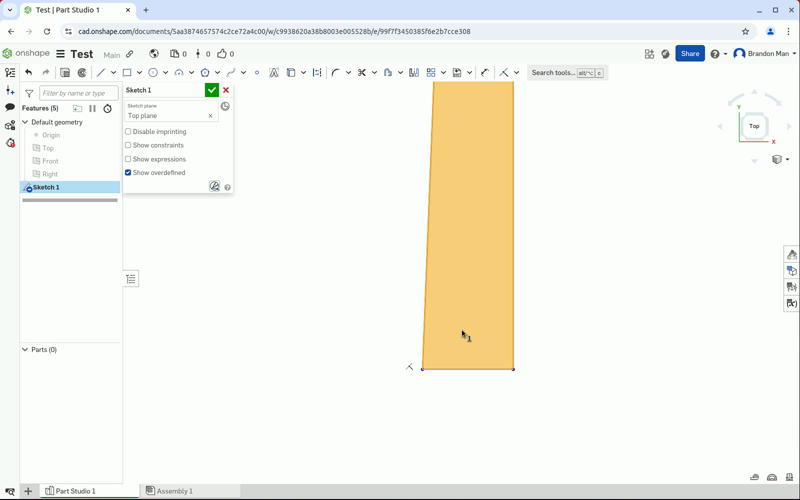
scroll(-6)
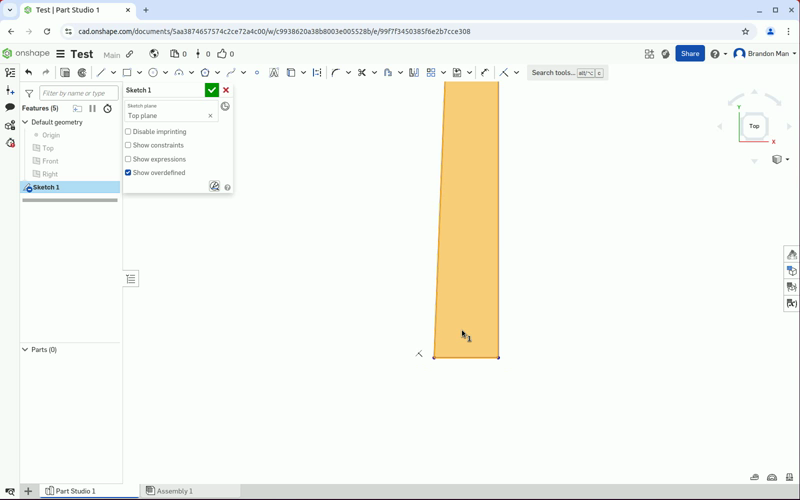
scroll(-6)
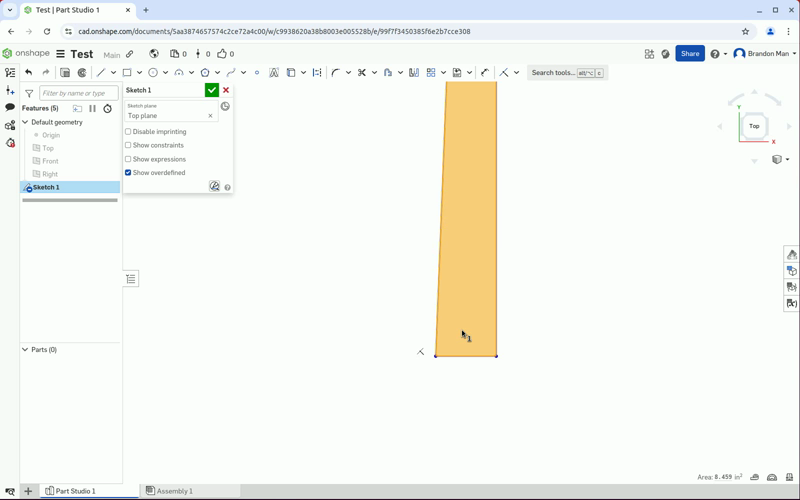
scroll(-6)
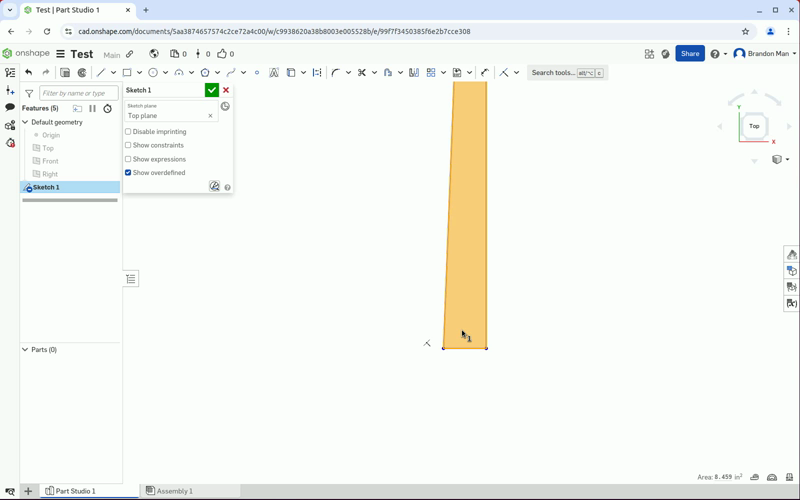
scroll(-6)
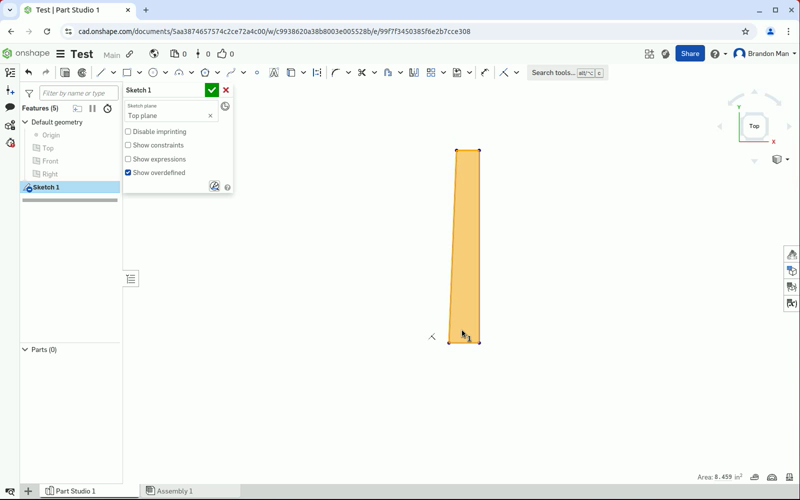
scroll(-6)
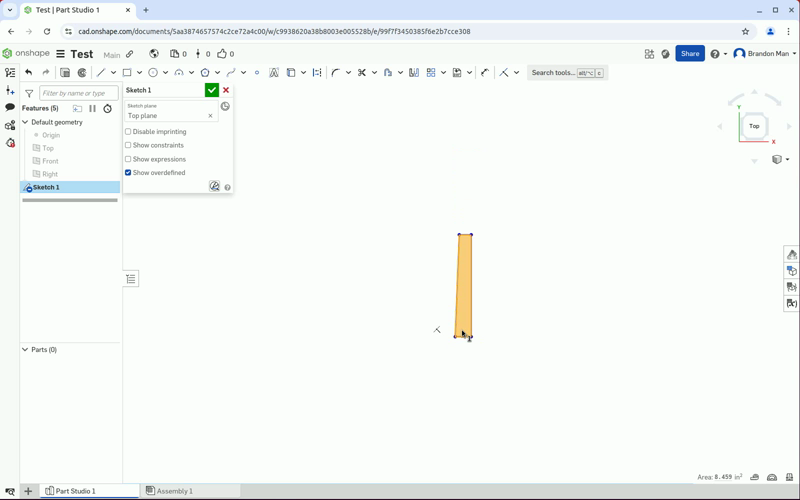
scroll(-6)
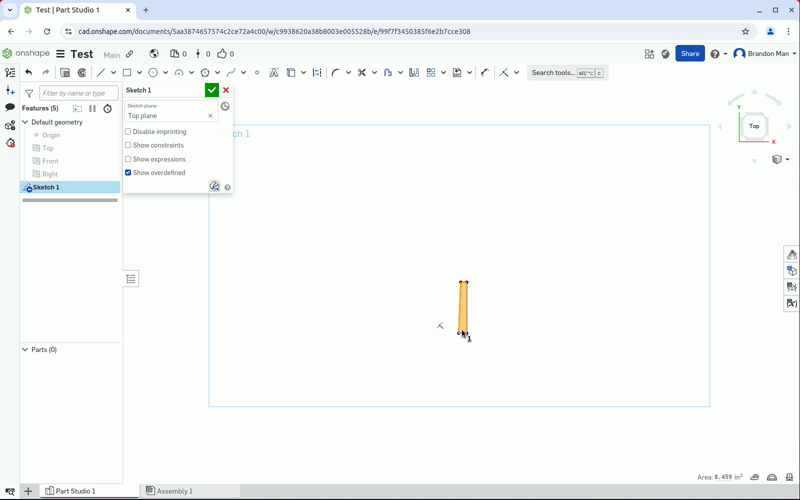
mouse_move(73, 352)
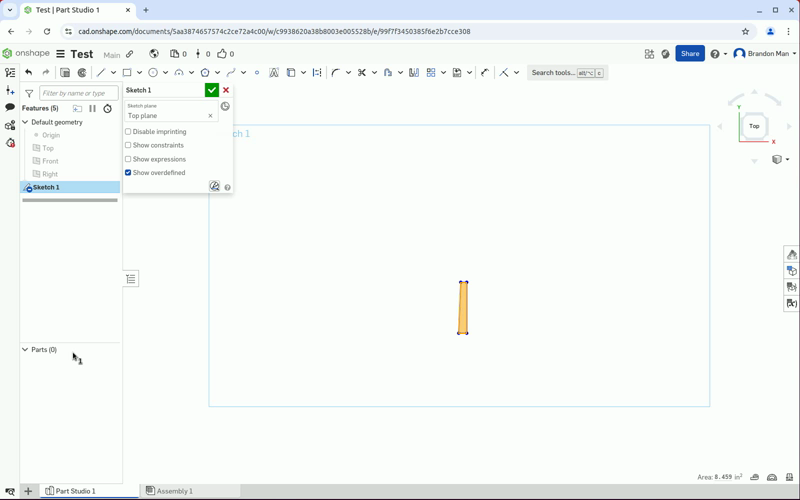
key(shift+y)
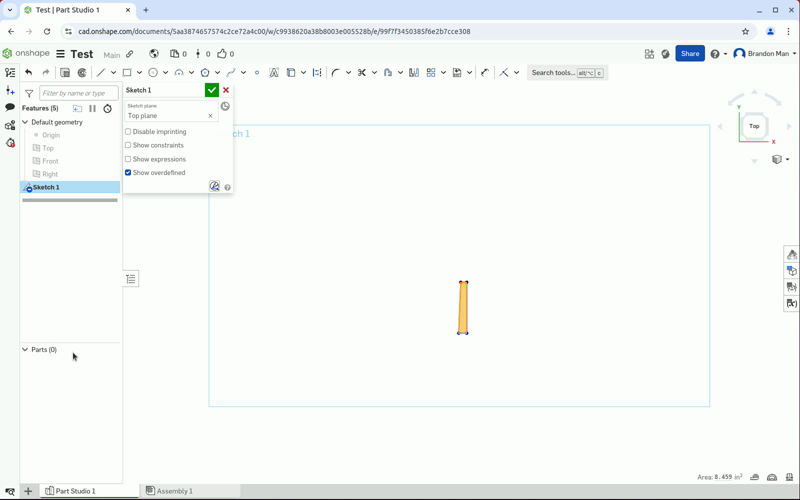
key(shift+e)
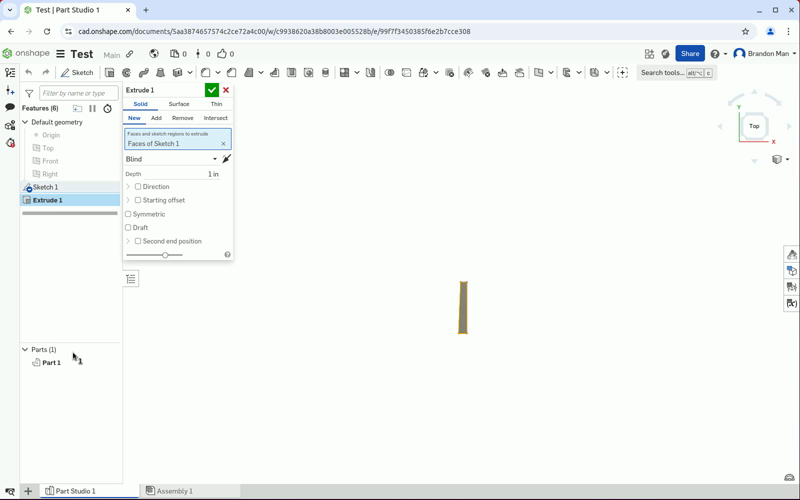
mouse_move(143, 106)
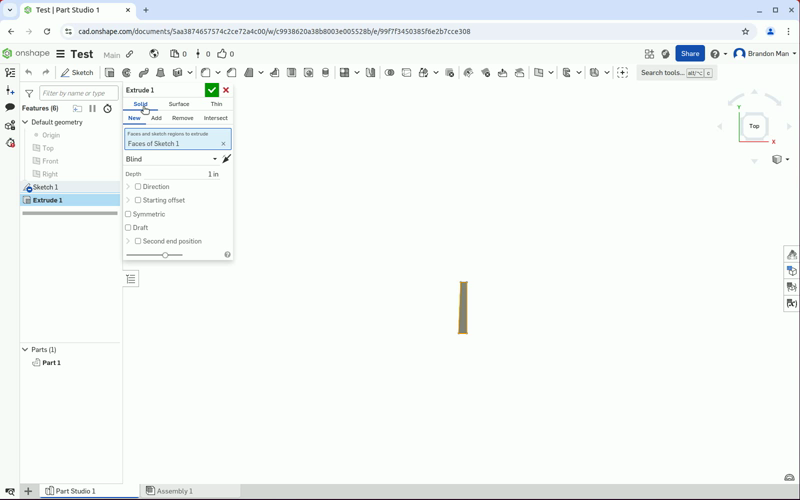
click(143, 106)
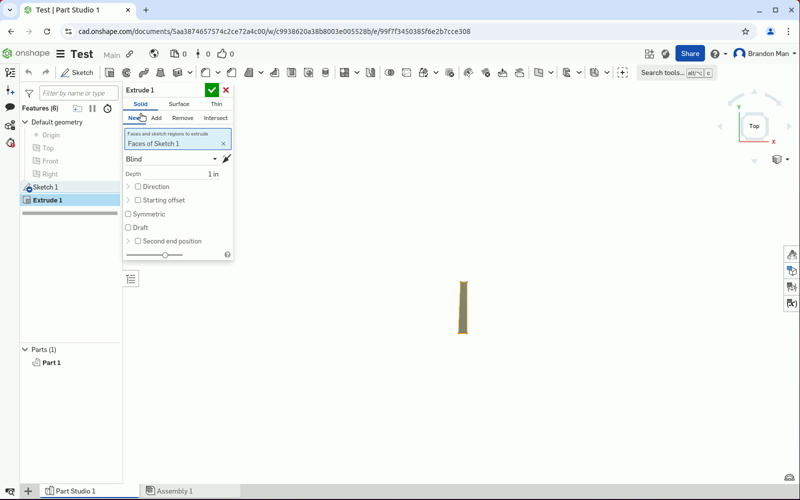
mouse_move(137, 120)
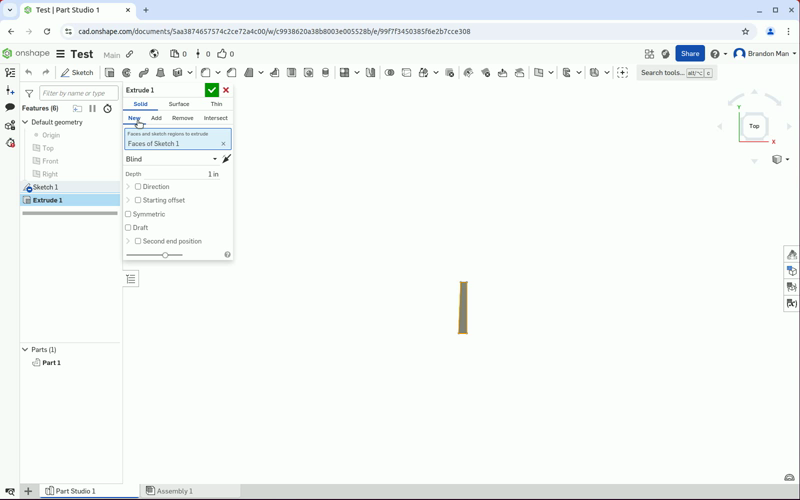
click(137, 120)
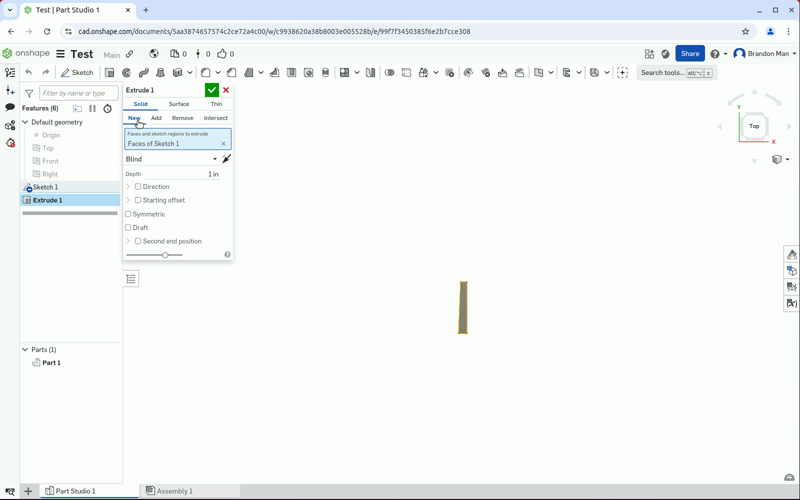
key(tab, 4)
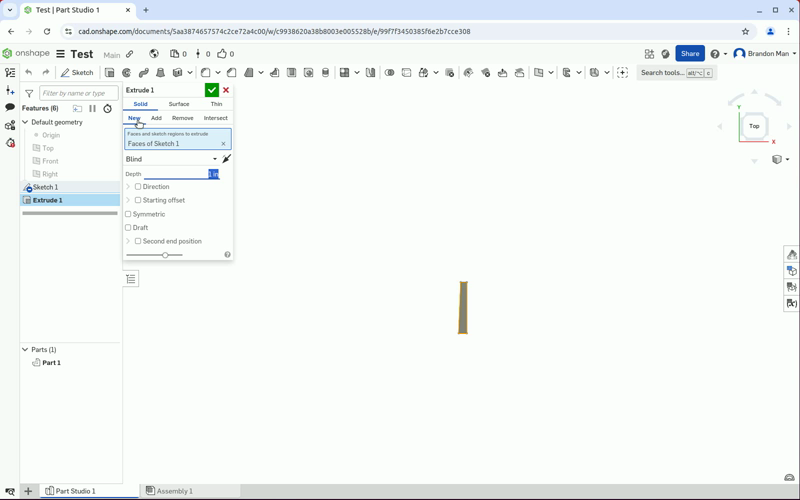
text(0.481)
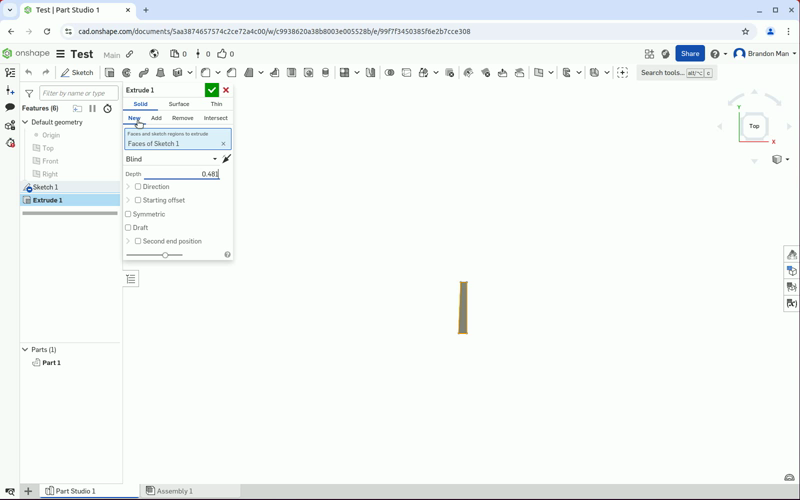
key(enter)
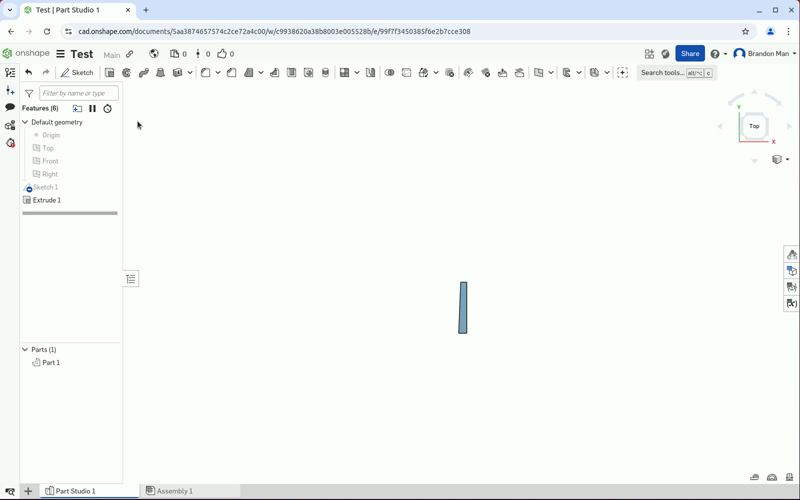
key(shift+h)
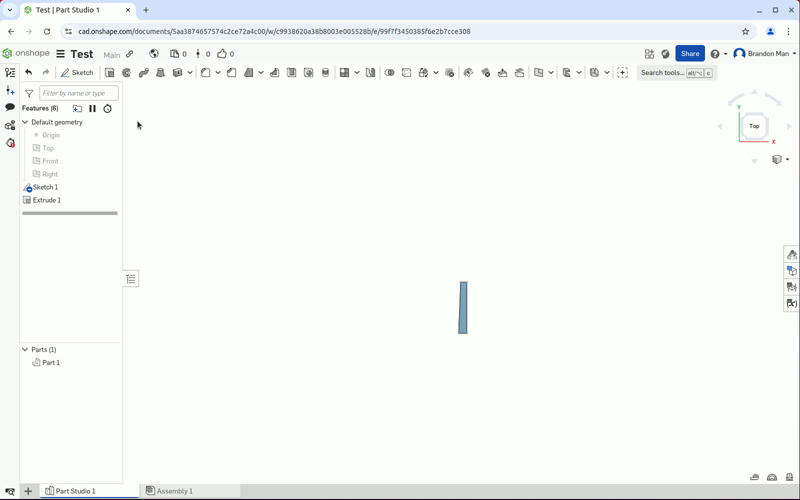
key(shift+h)
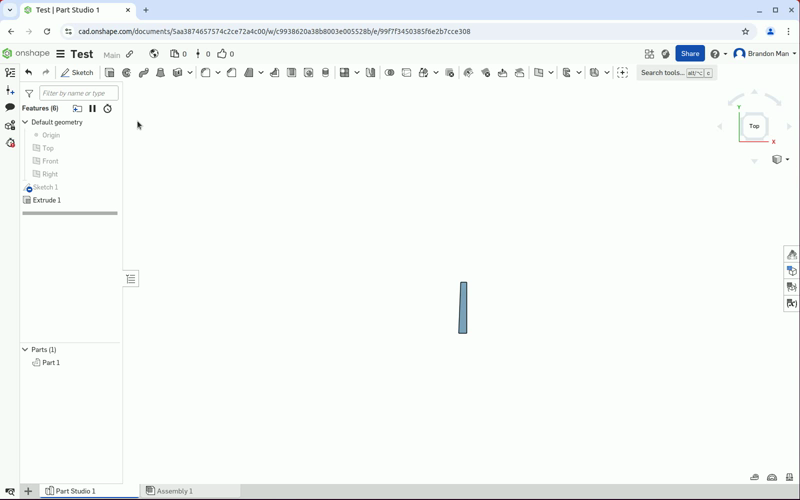
mouse_move(73, 189)
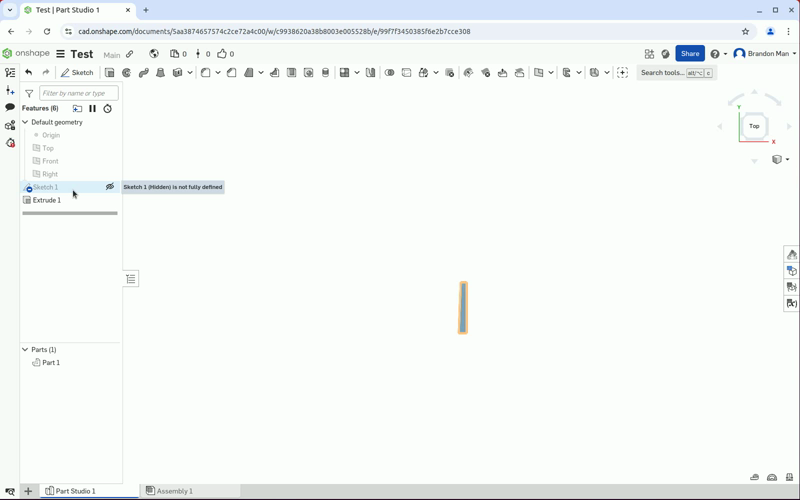
click(73, 189)
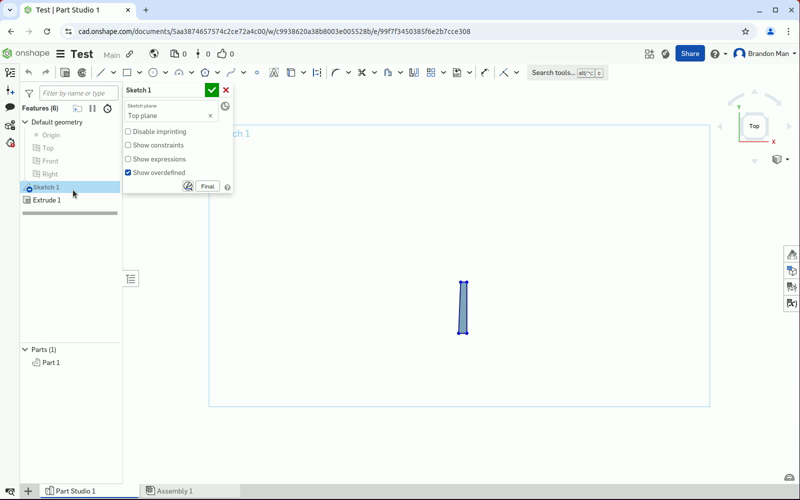
mouse_move(229, 92)
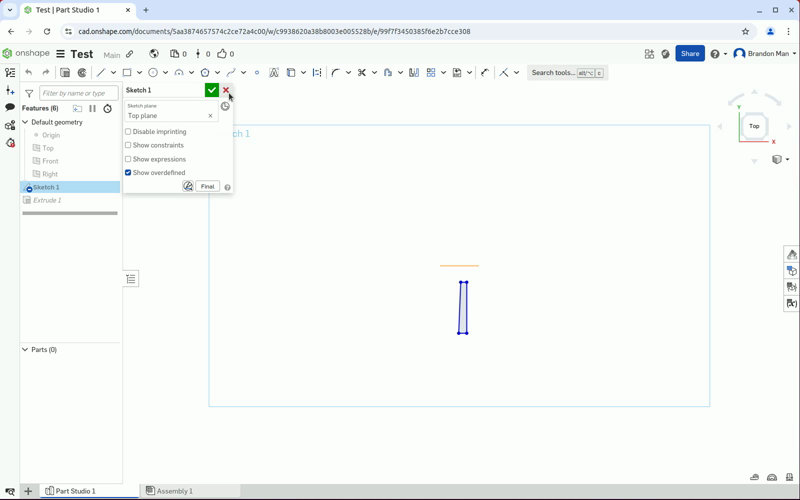
click(229, 92)
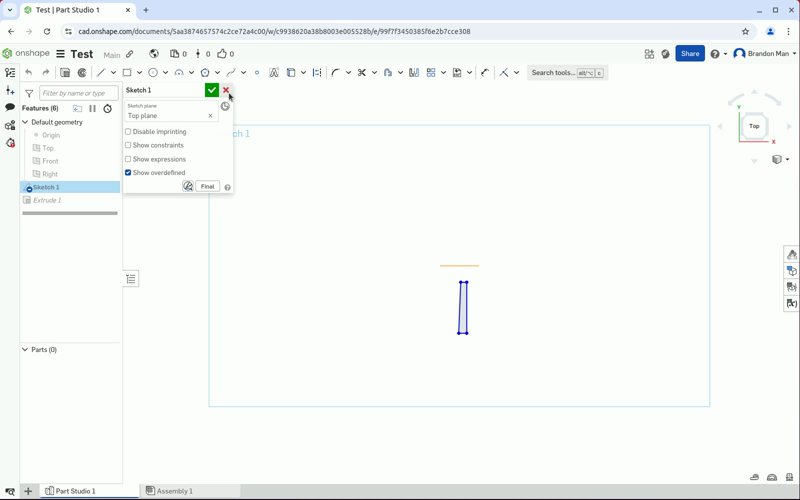
key(shift+s)
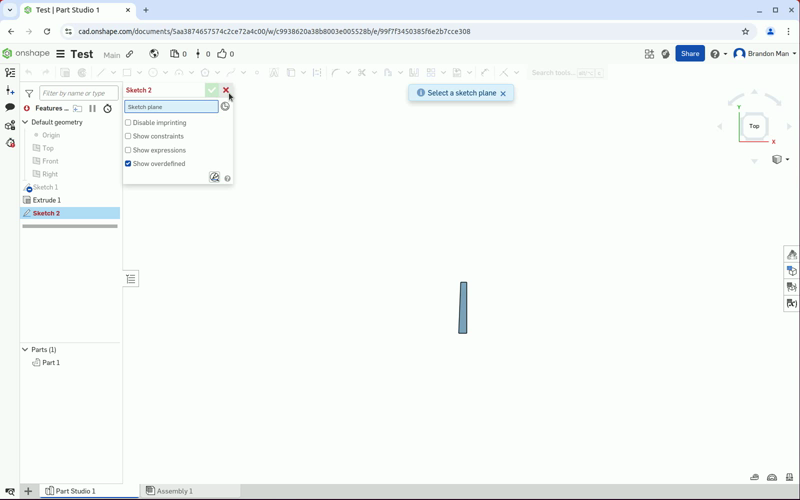
mouse_move(73, 150)
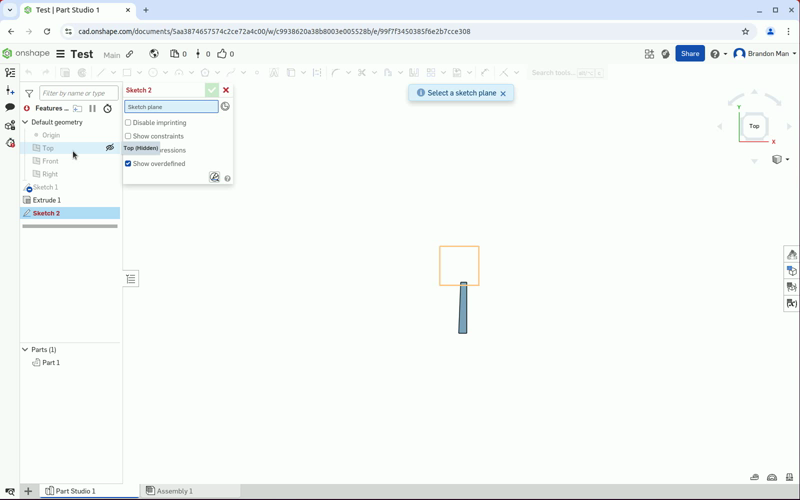
click(73, 150)
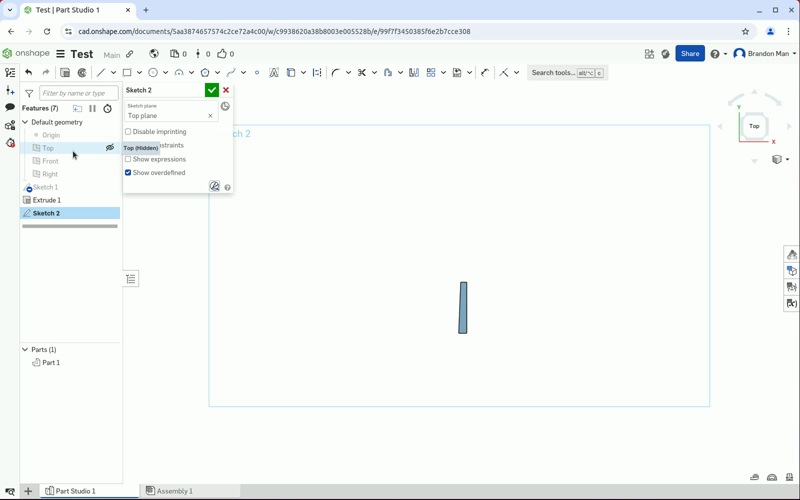
mouse_move(73, 352)
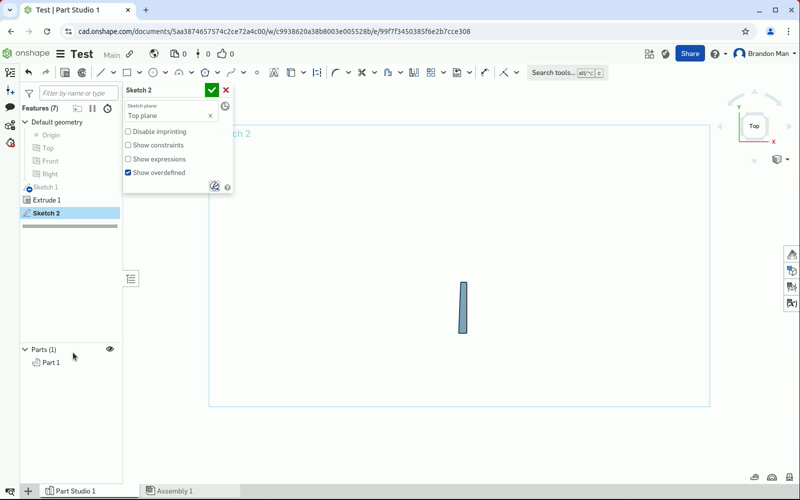
key(y)
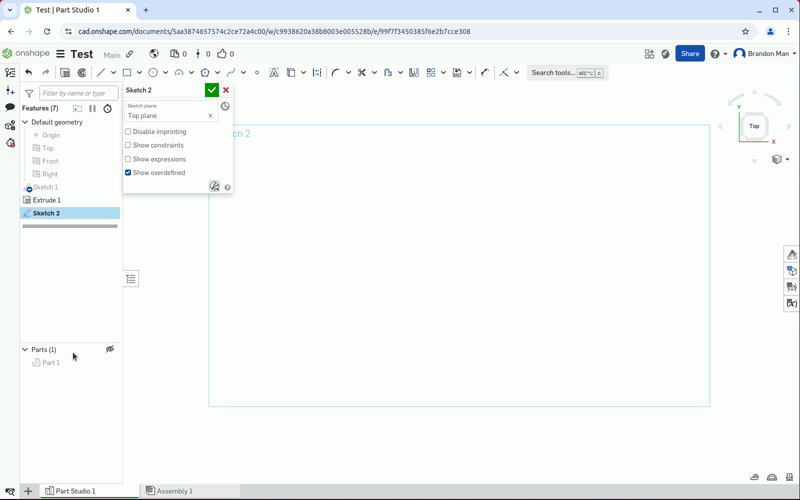
key(l)
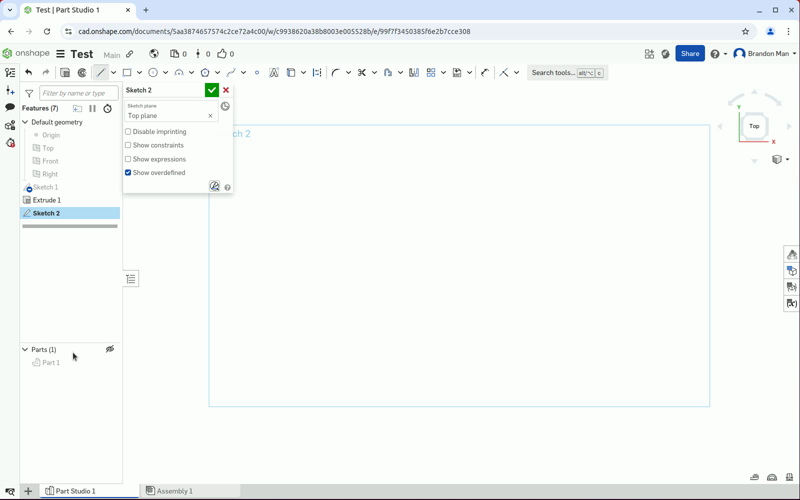
key_down(shift)
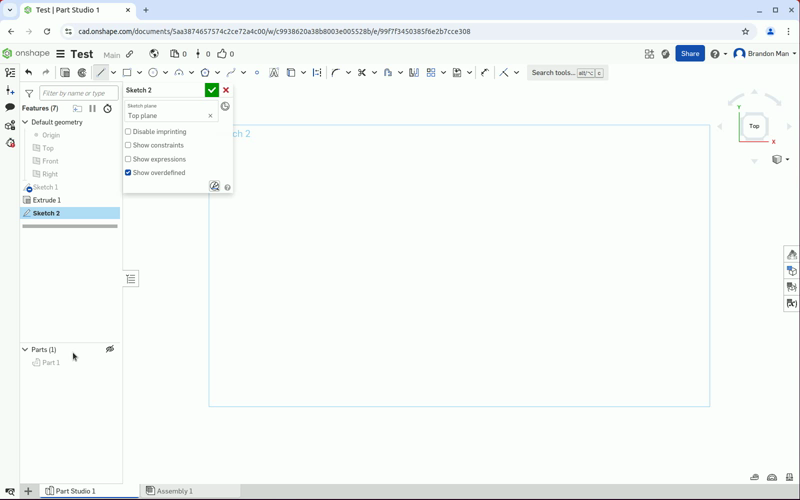
mouse_move(541, 333)
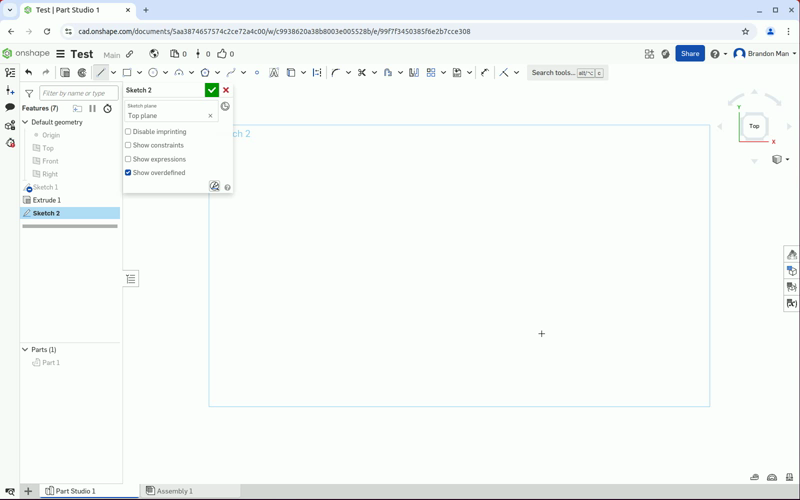
click(541, 333)
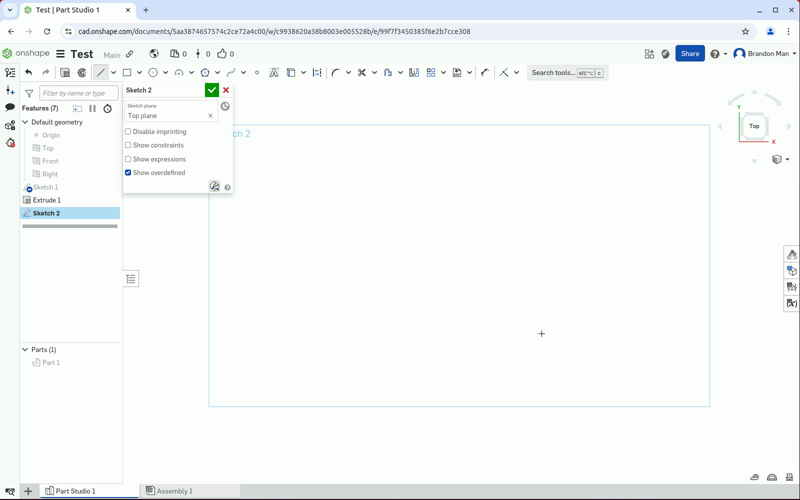
key_up(shift)
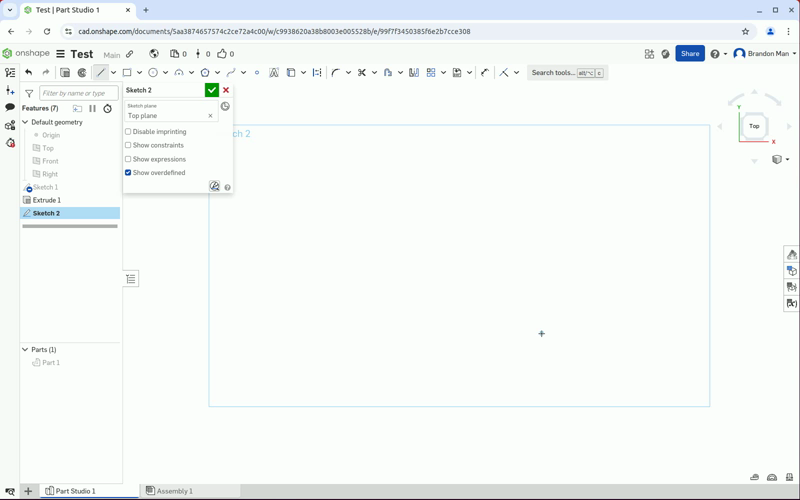
key_down(shift)
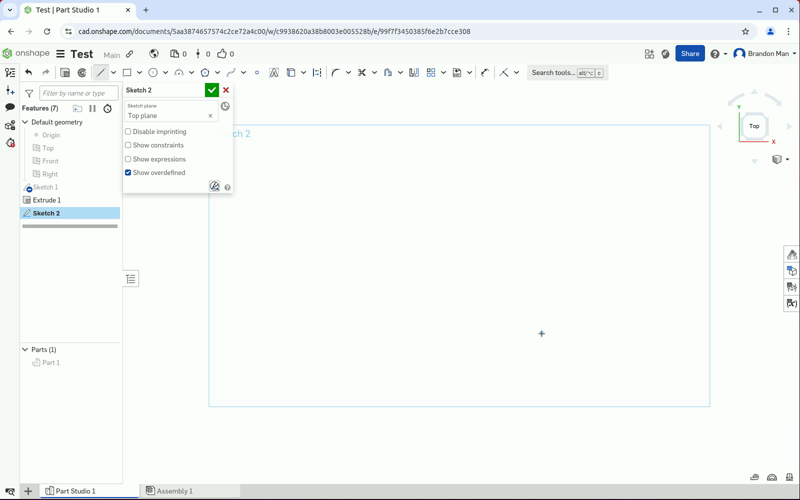
mouse_move(571, 333)
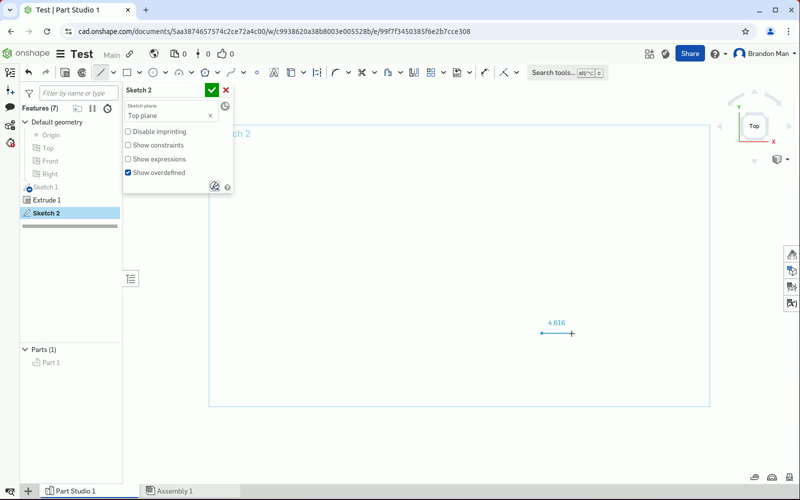
mouse_move(547, 333)
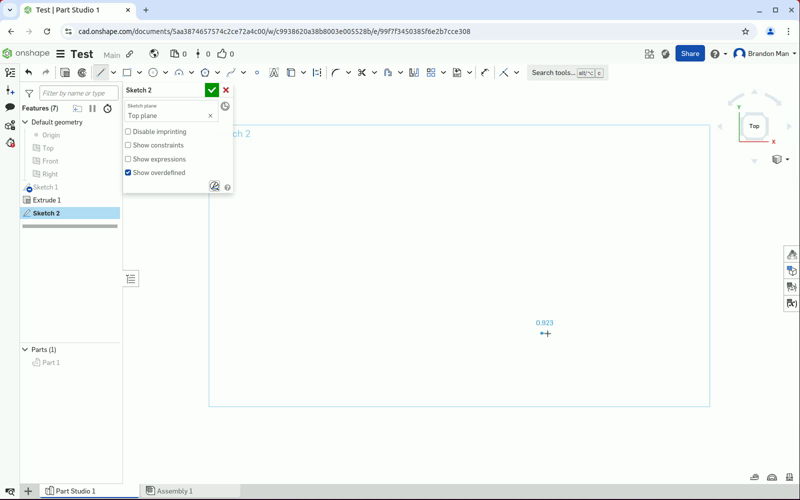
scroll(6)
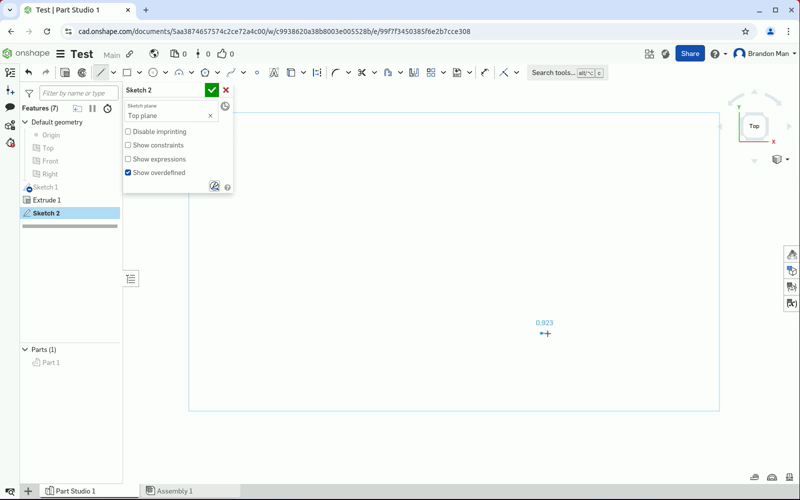
scroll(6)
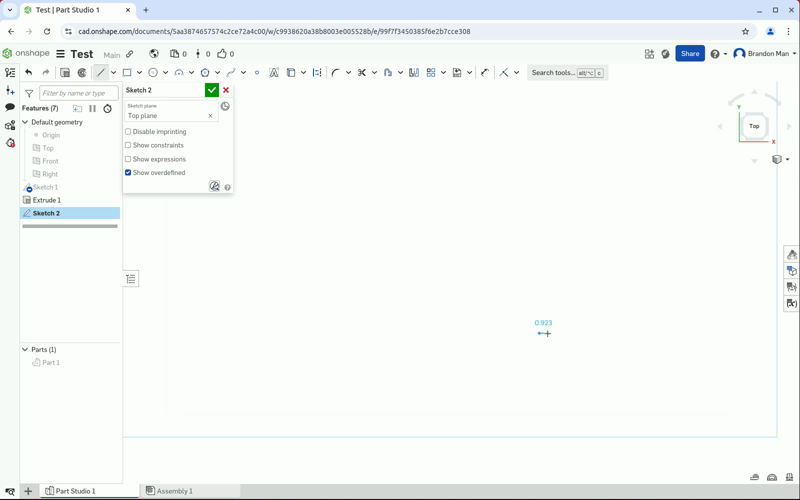
scroll(6)
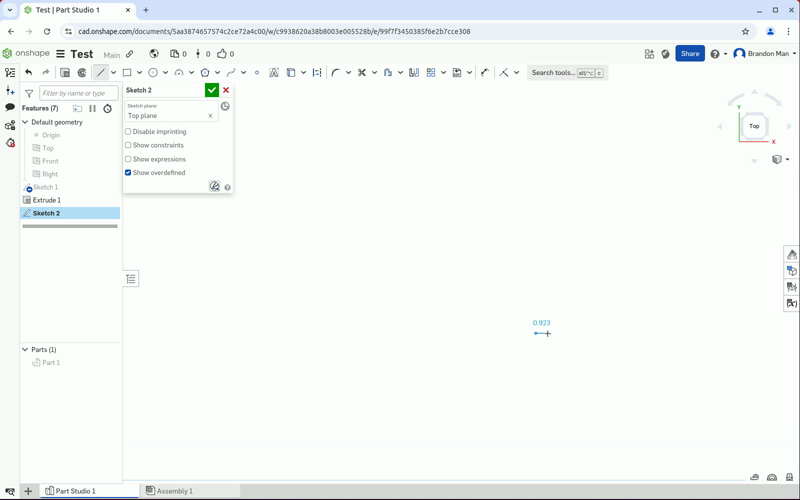
scroll(6)
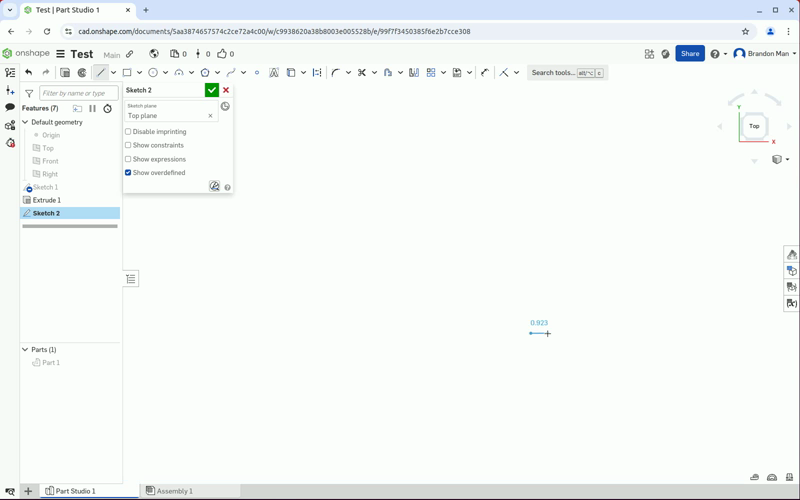
scroll(6)
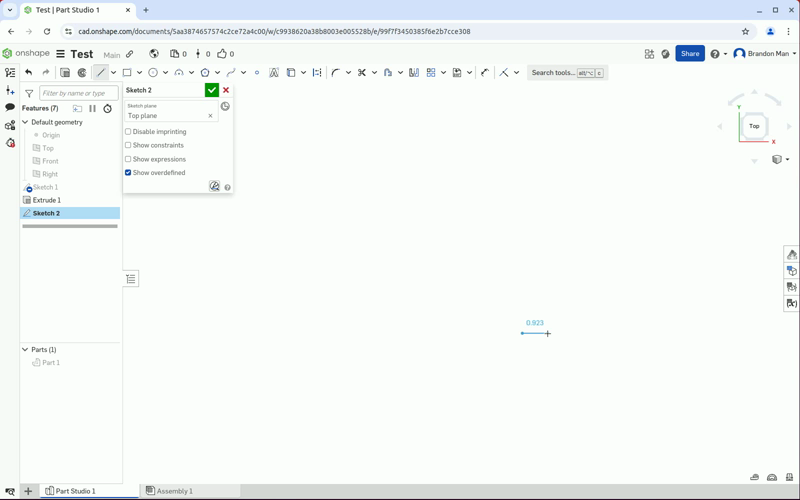
scroll(6)
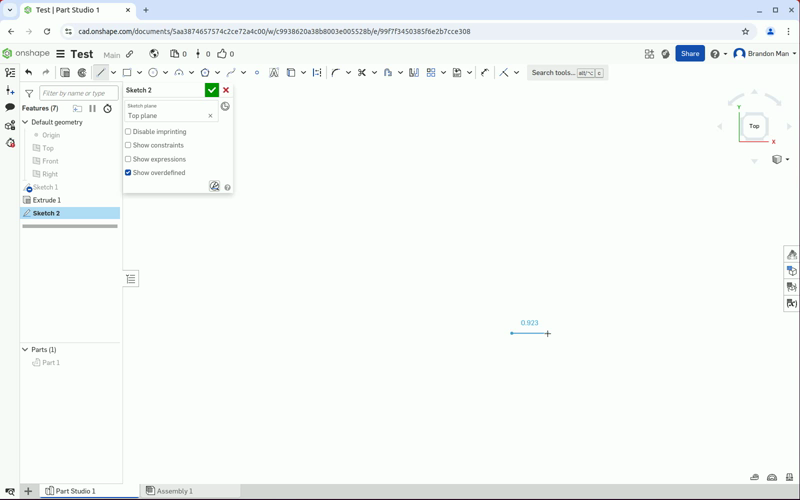
scroll(6)
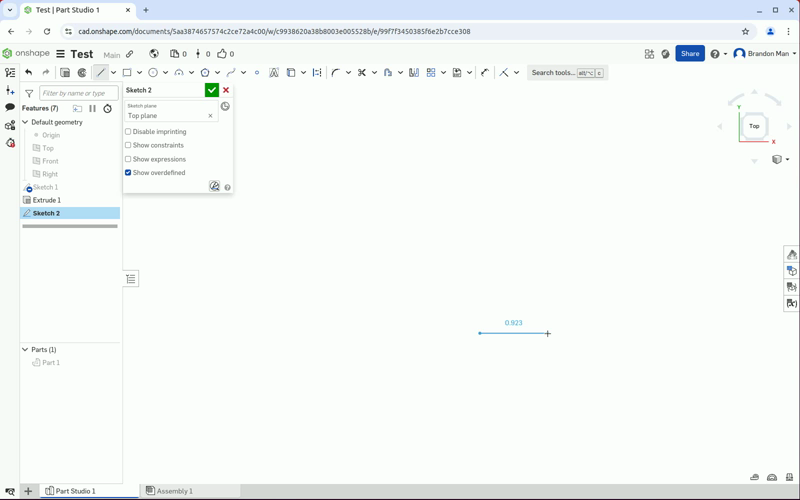
click(547, 333)
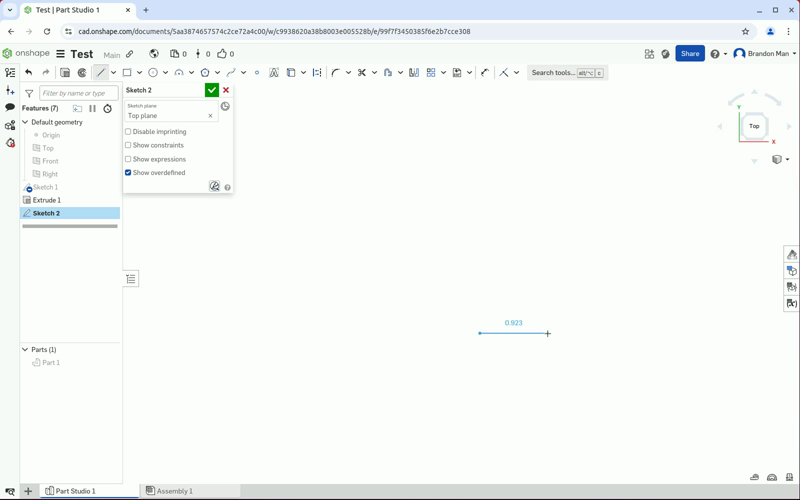
scroll(-6)
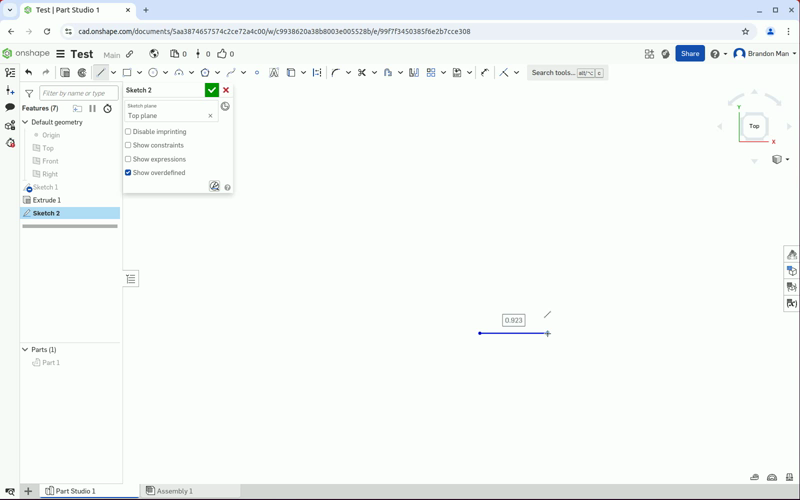
scroll(-6)
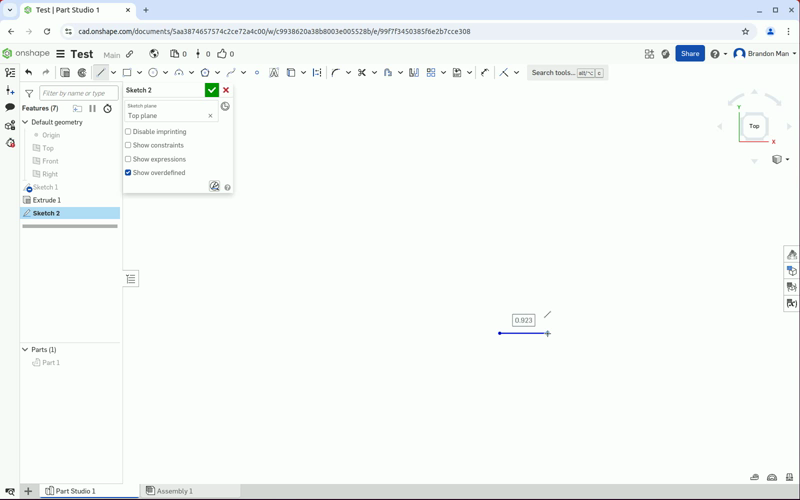
scroll(-6)
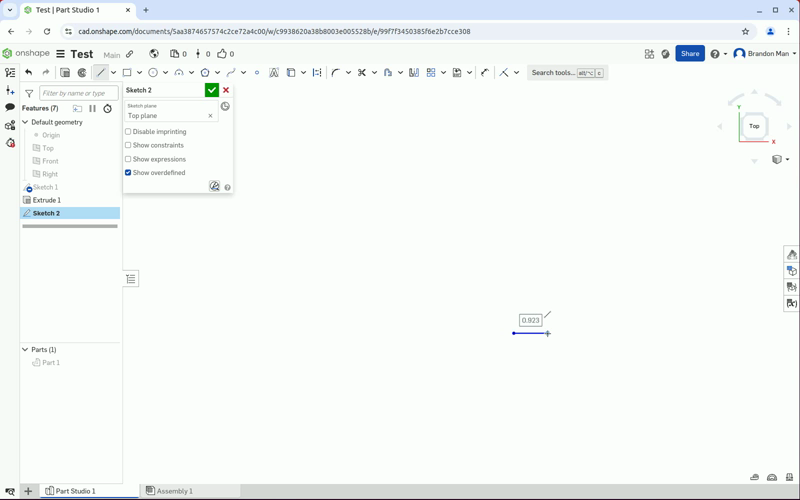
scroll(-6)
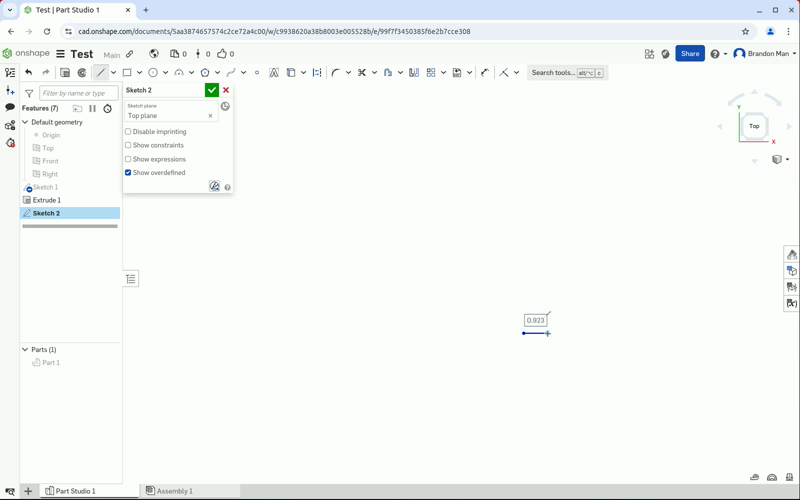
scroll(-6)
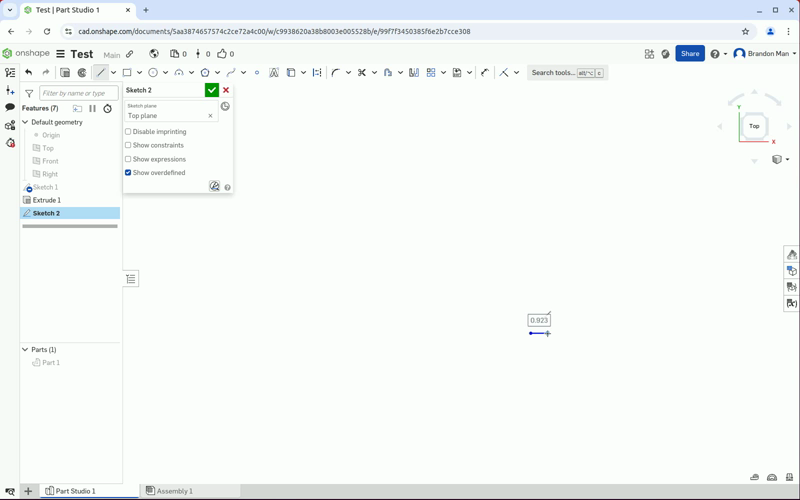
scroll(-6)
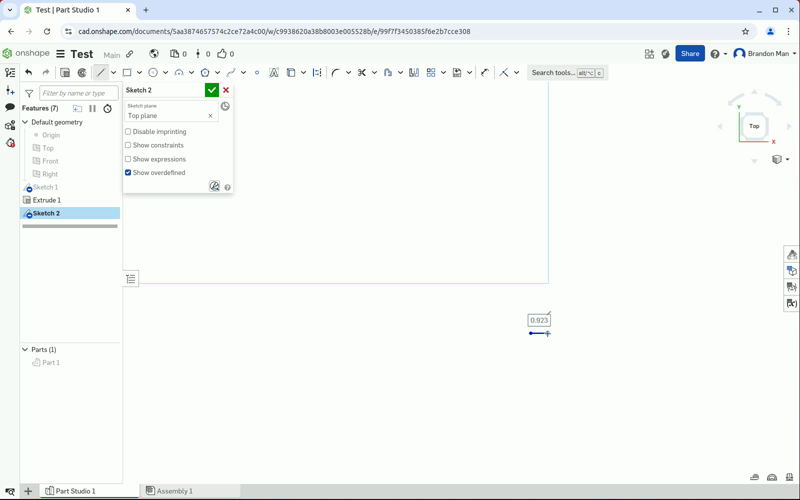
scroll(-6)
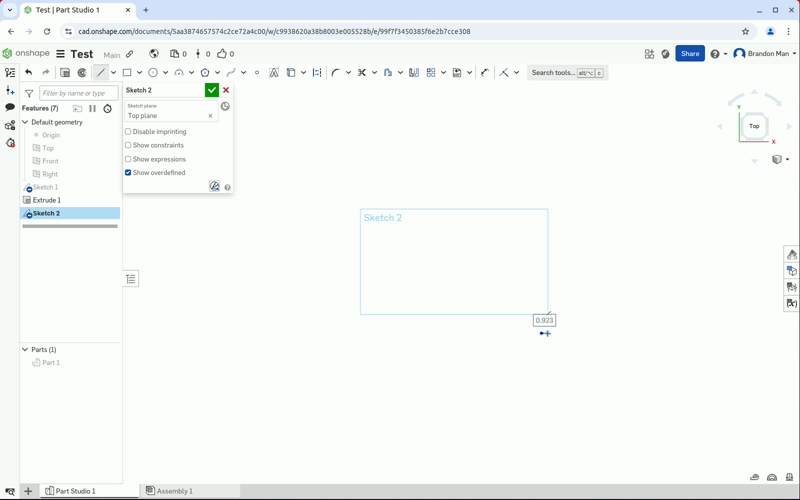
key_up(shift)
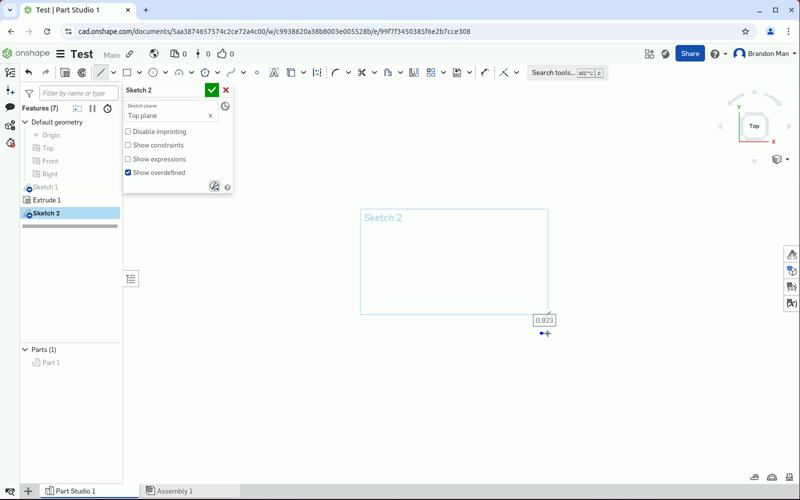
key_down(shift)
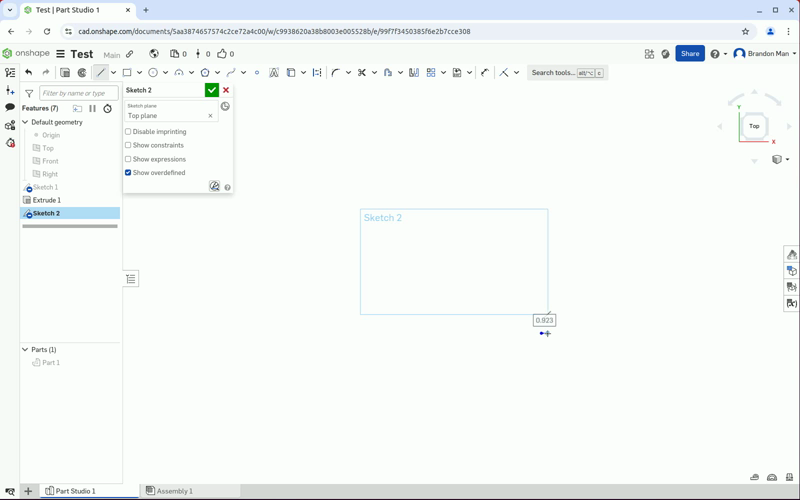
mouse_move(577, 333)
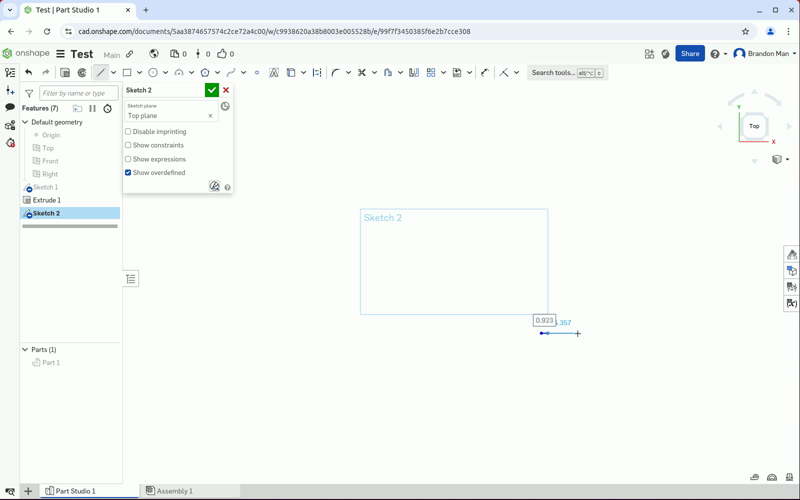
mouse_move(547, 282)
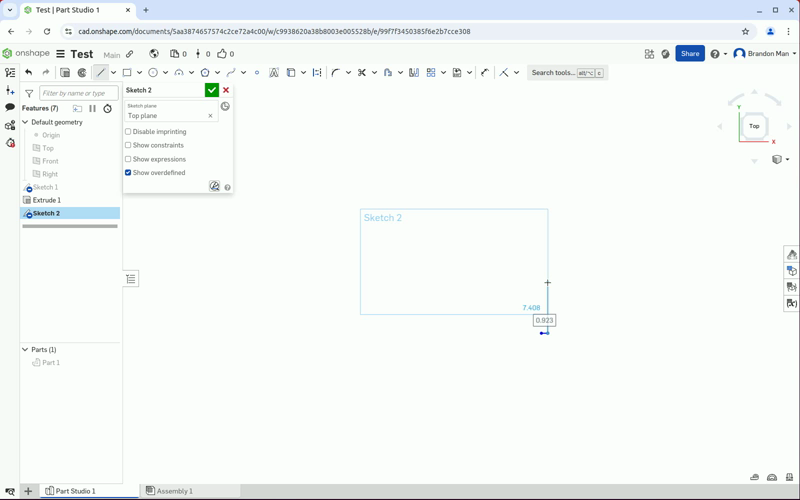
click(547, 282)
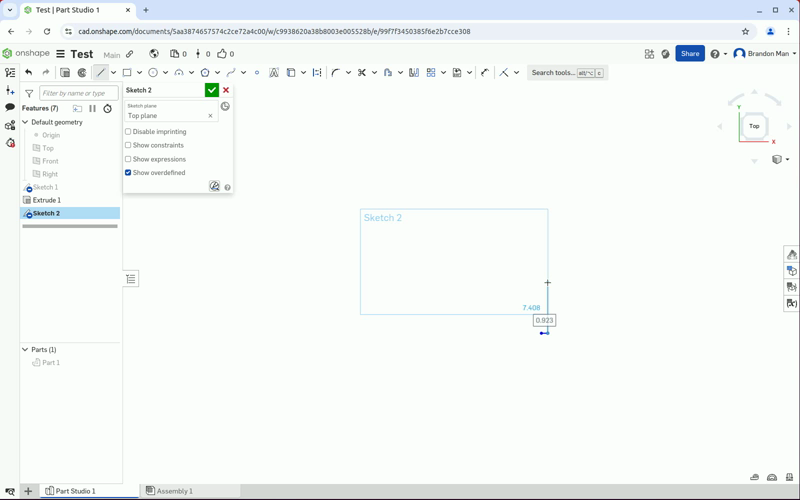
key_up(shift)
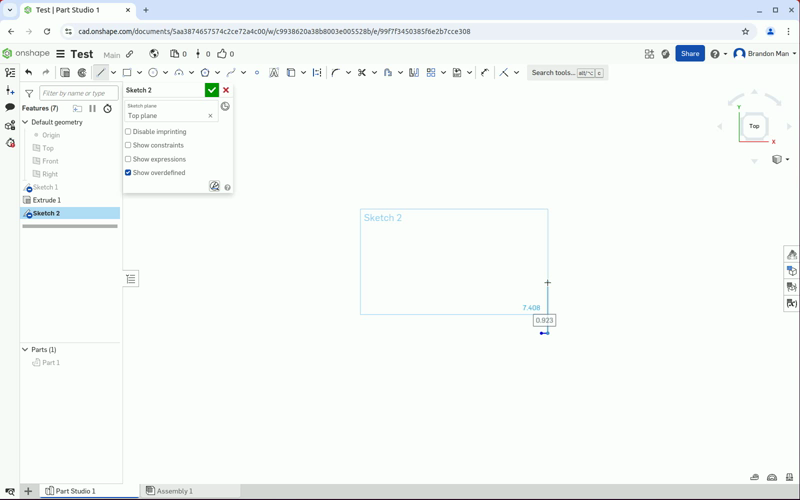
key_down(shift)
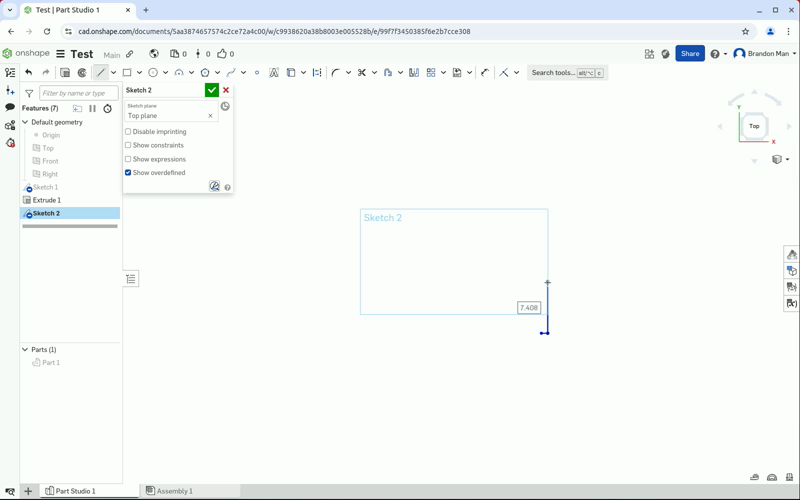
mouse_move(577, 282)
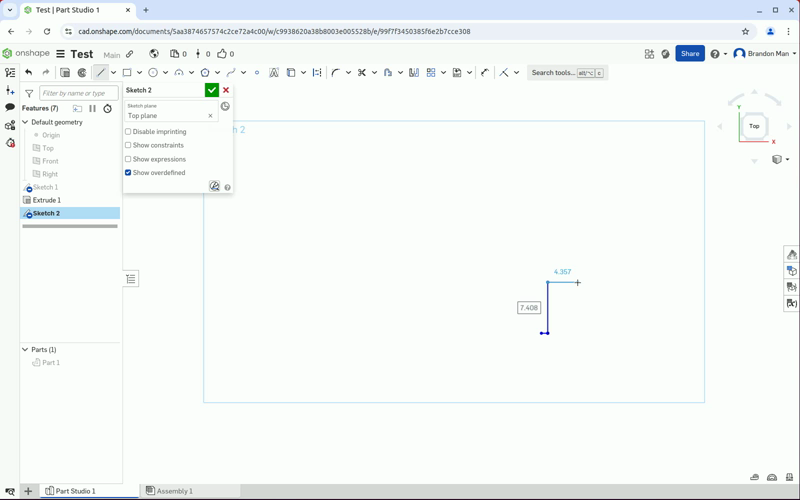
mouse_move(541, 282)
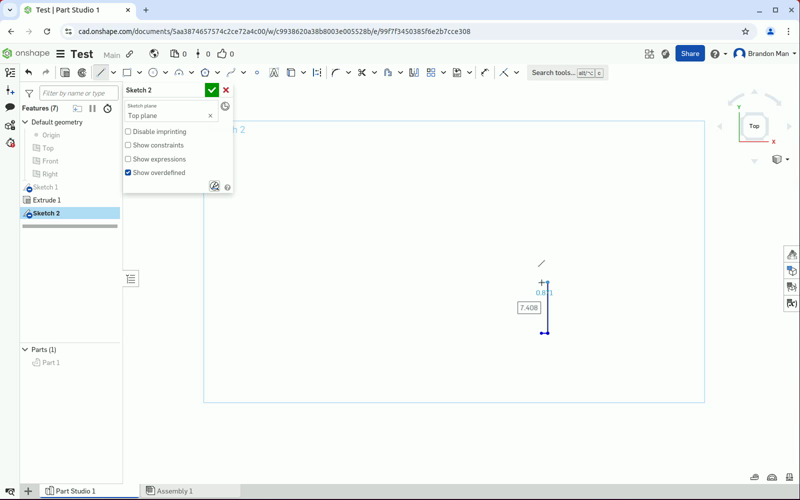
scroll(6)
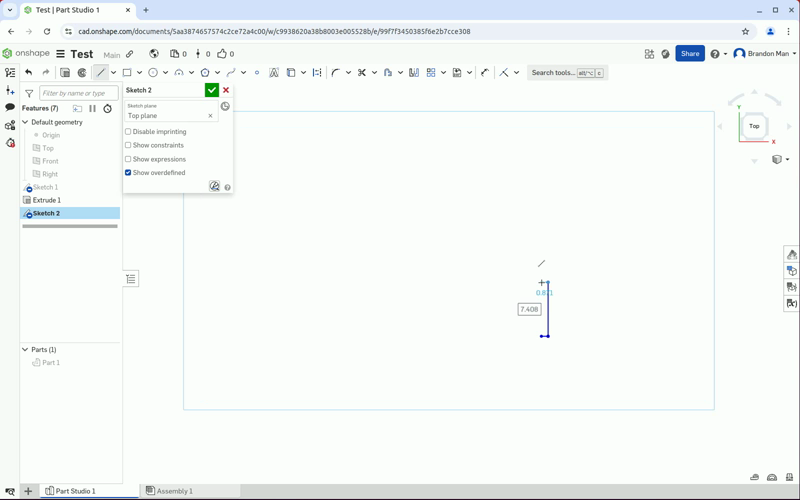
scroll(6)
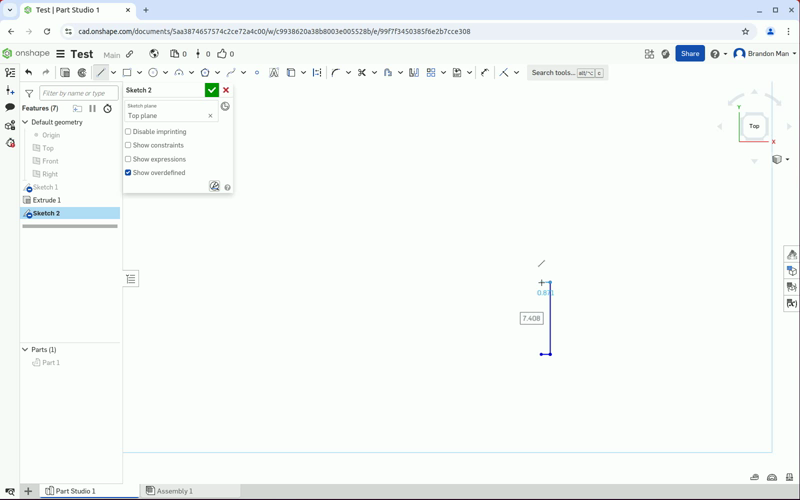
scroll(6)
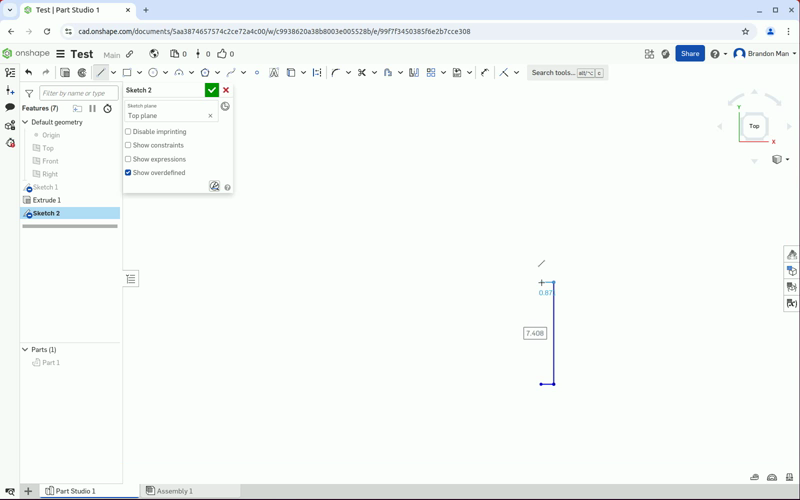
scroll(6)
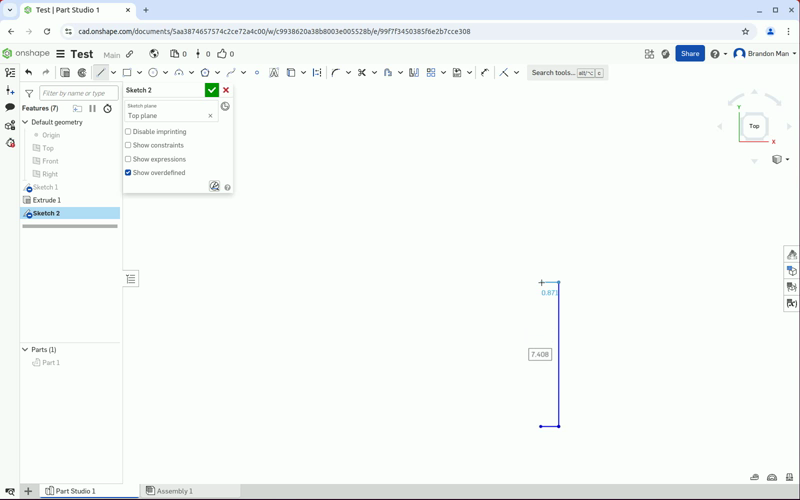
scroll(6)
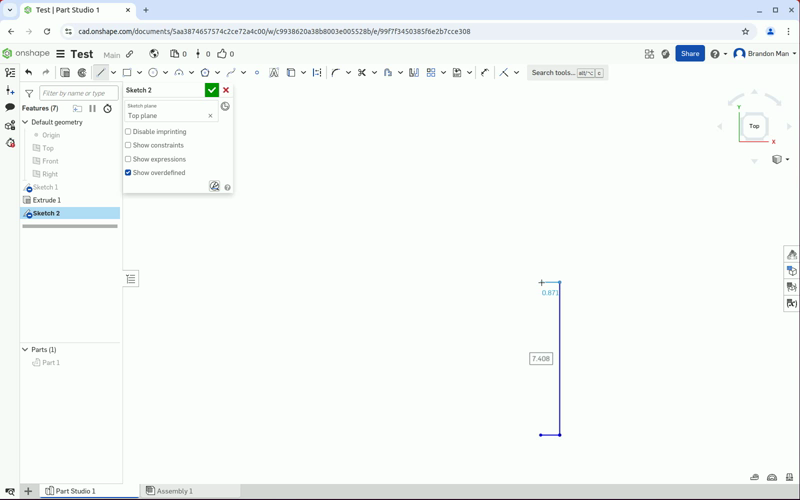
scroll(6)
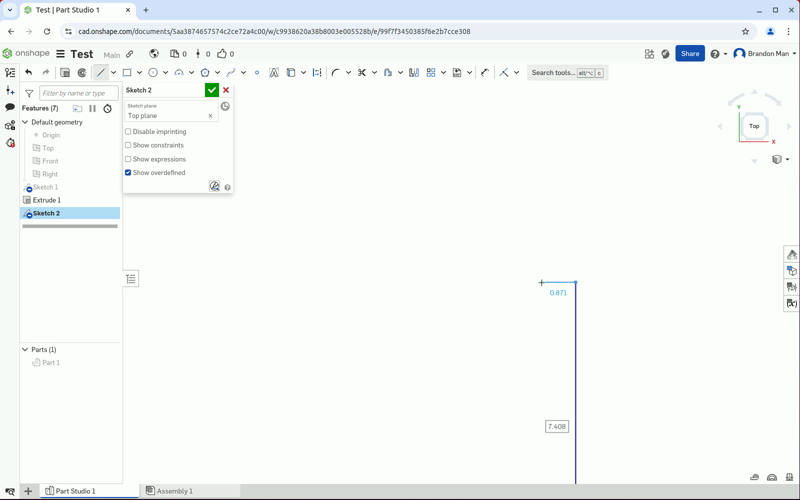
scroll(6)
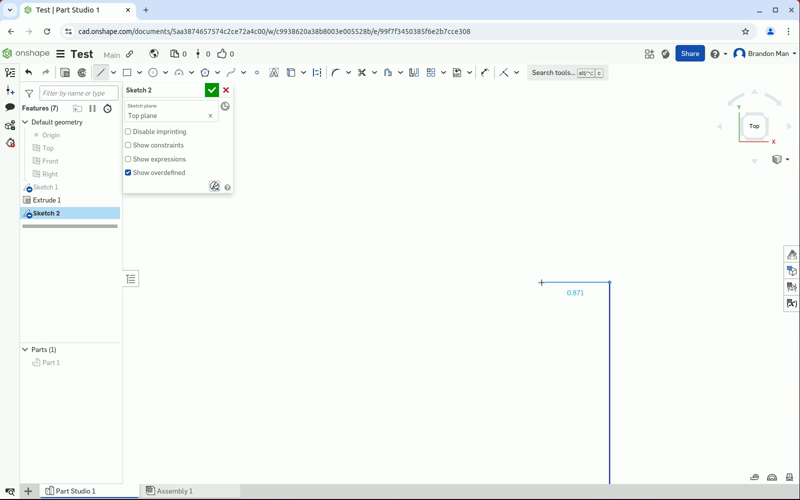
click(541, 282)
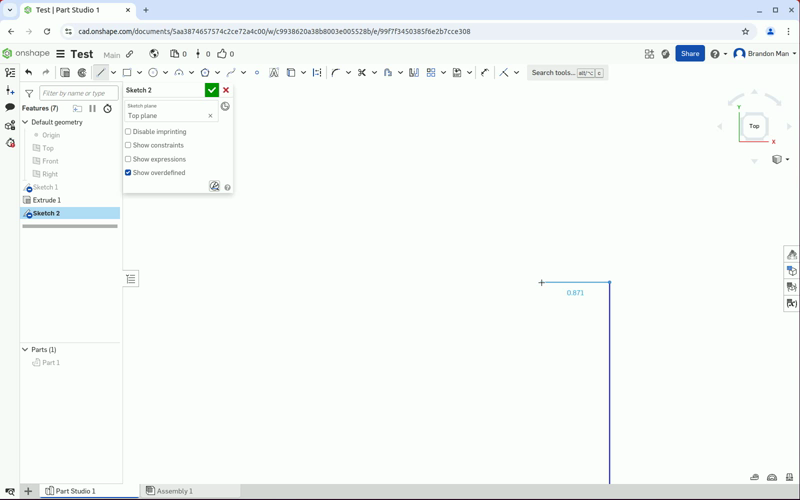
scroll(-6)
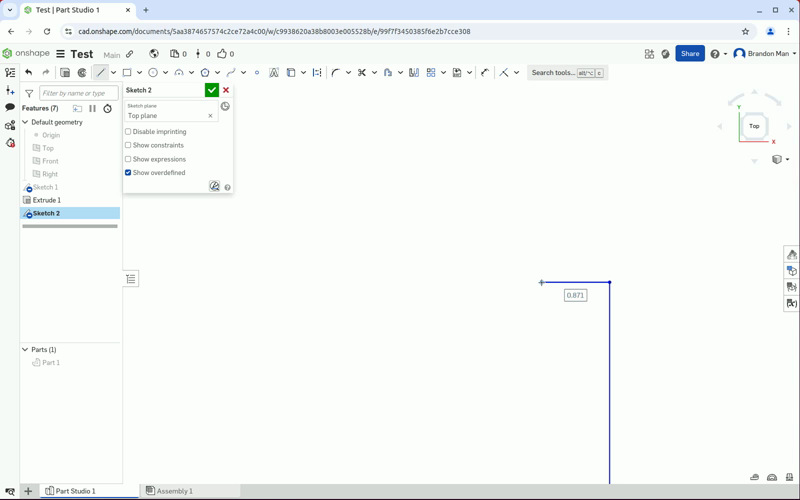
scroll(-6)
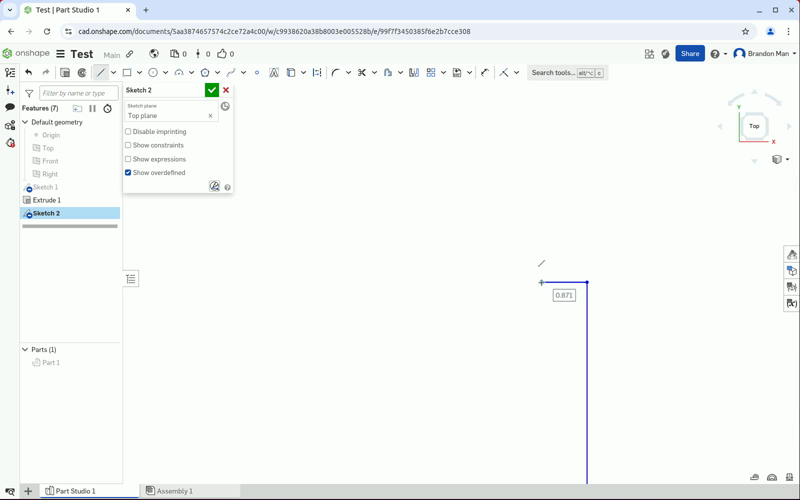
scroll(-6)
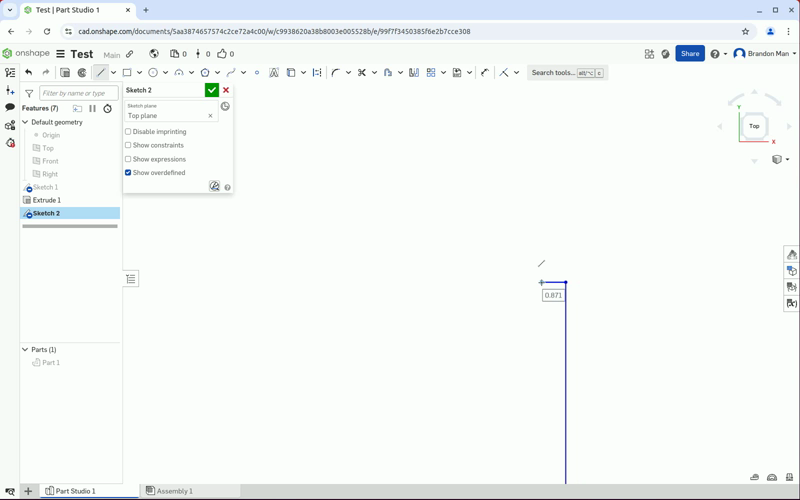
scroll(-6)
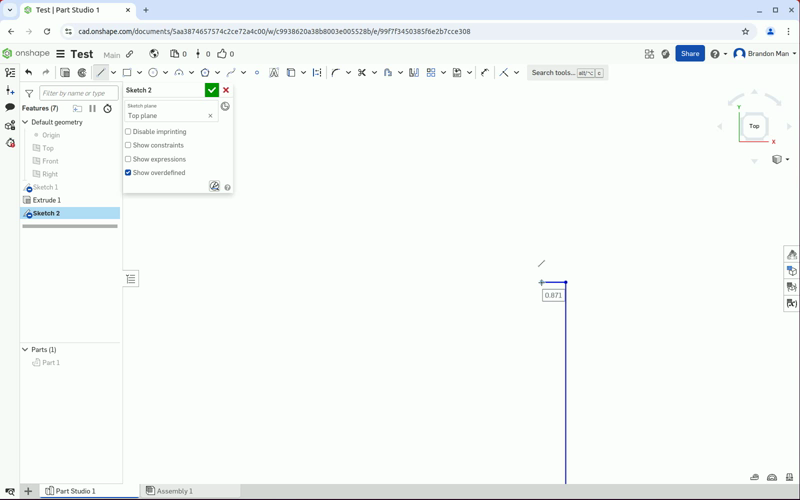
scroll(-6)
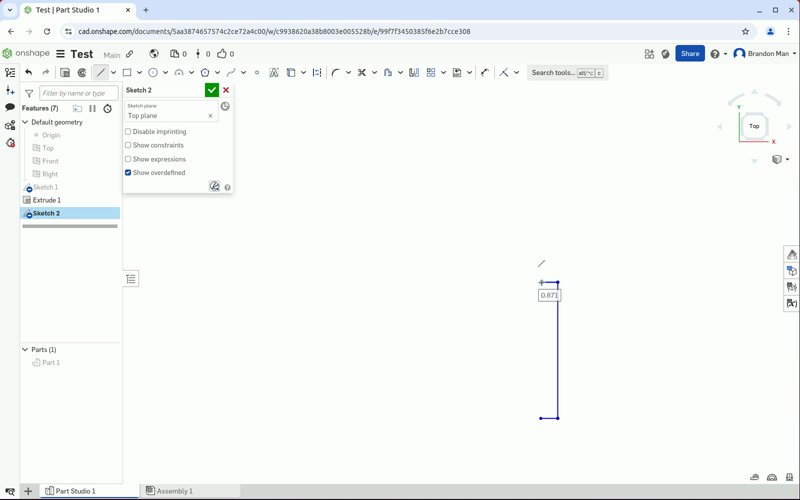
scroll(-6)
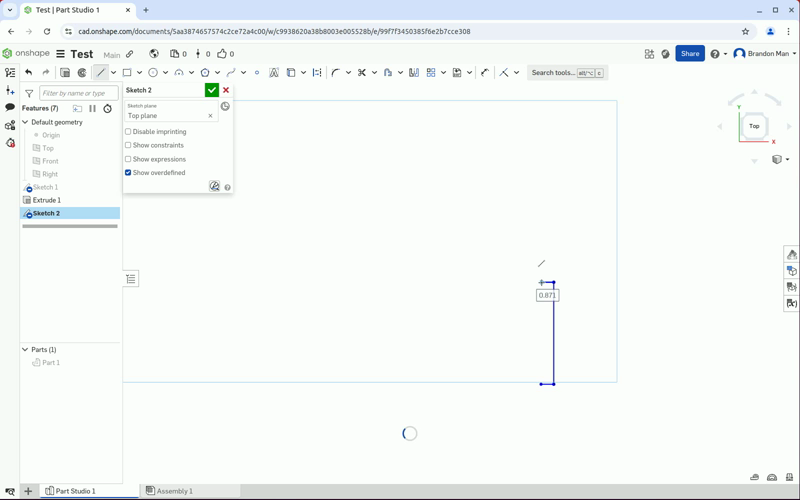
scroll(-6)
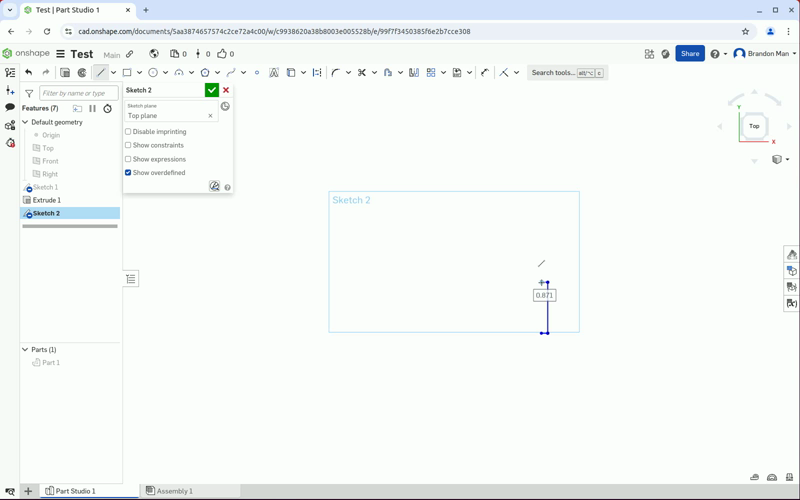
key_up(shift)
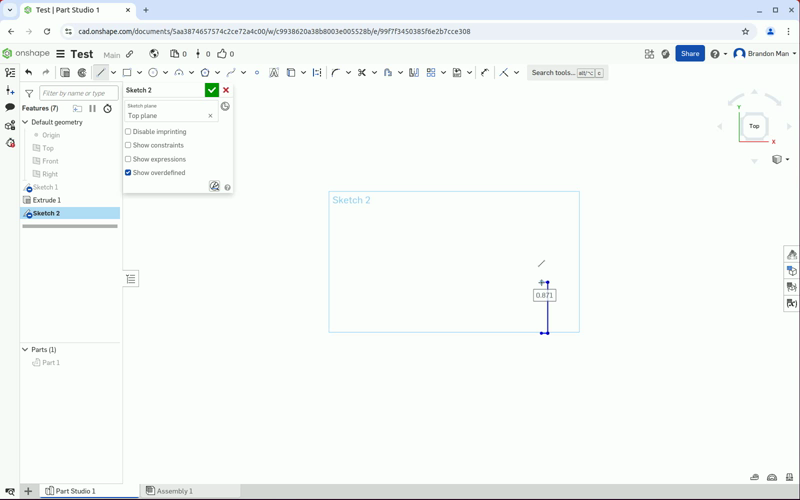
mouse_move(571, 282)
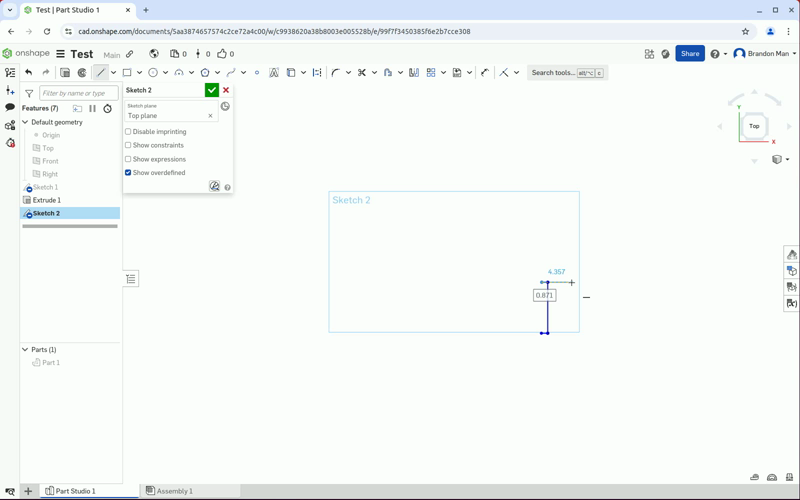
key_down(shift)
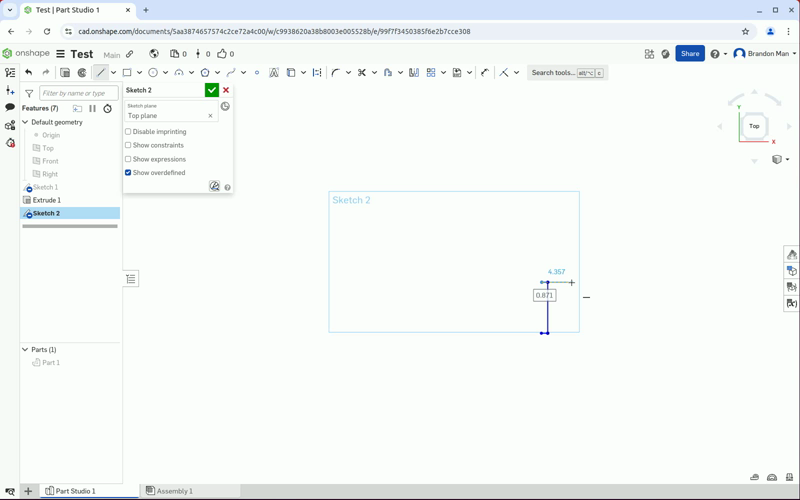
mouse_move(541, 333)
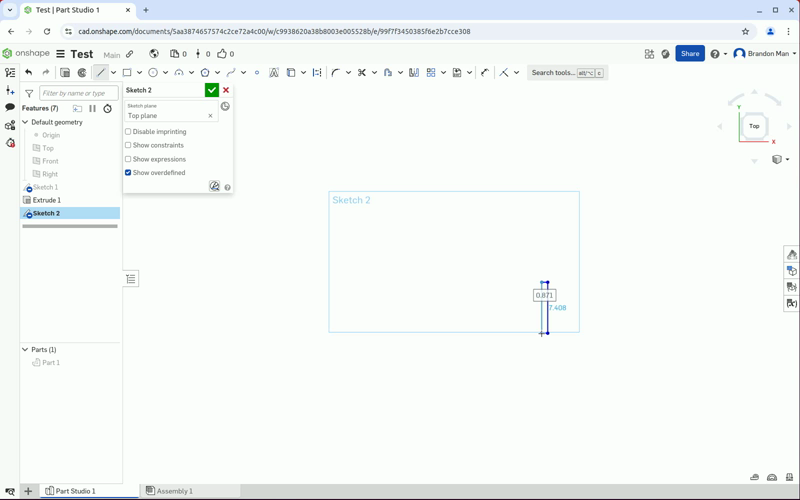
key_up(shift)
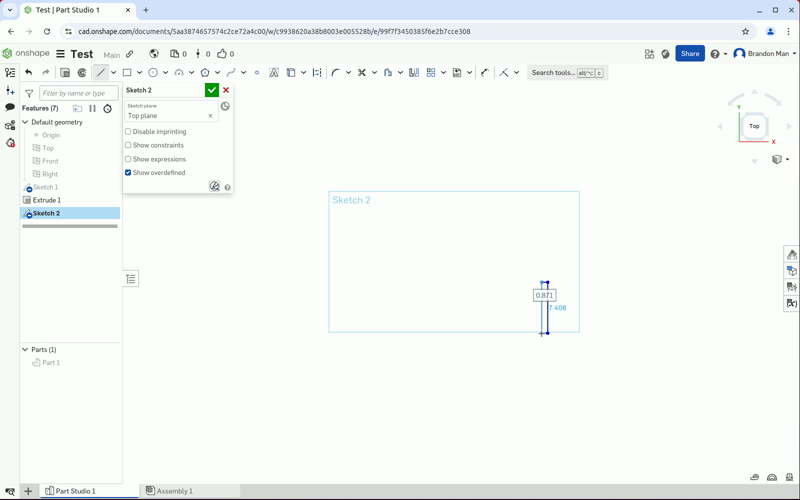
click(541, 333)
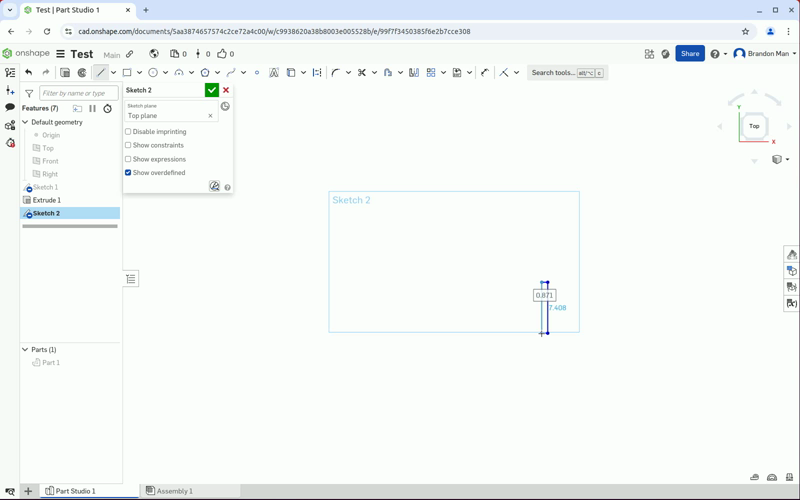
key(esc)
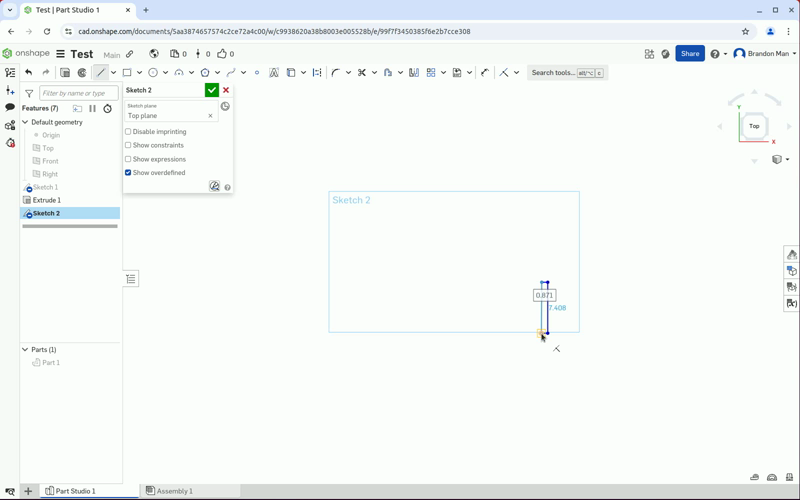
mouse_move(543, 304)
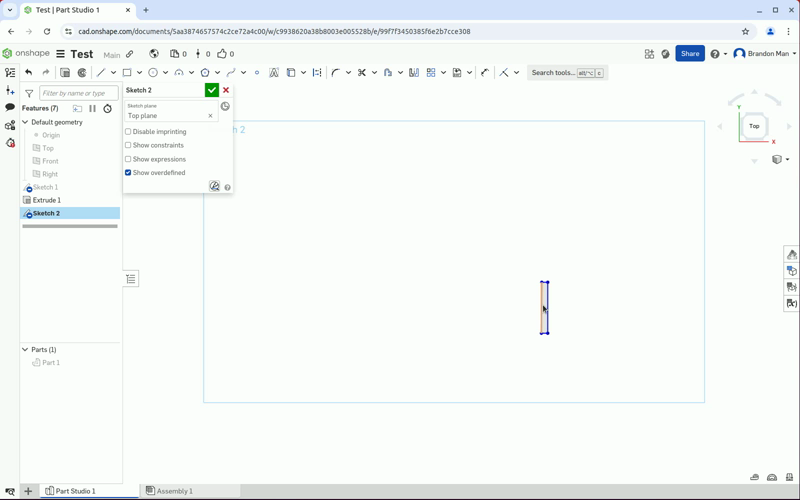
scroll(6)
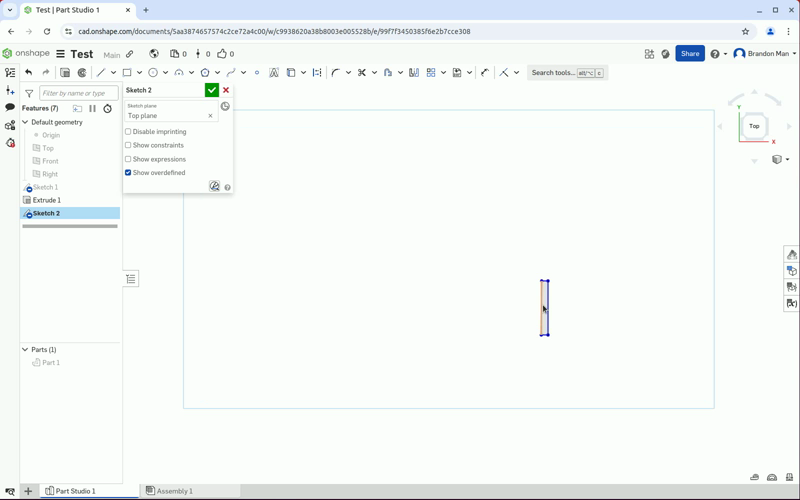
scroll(6)
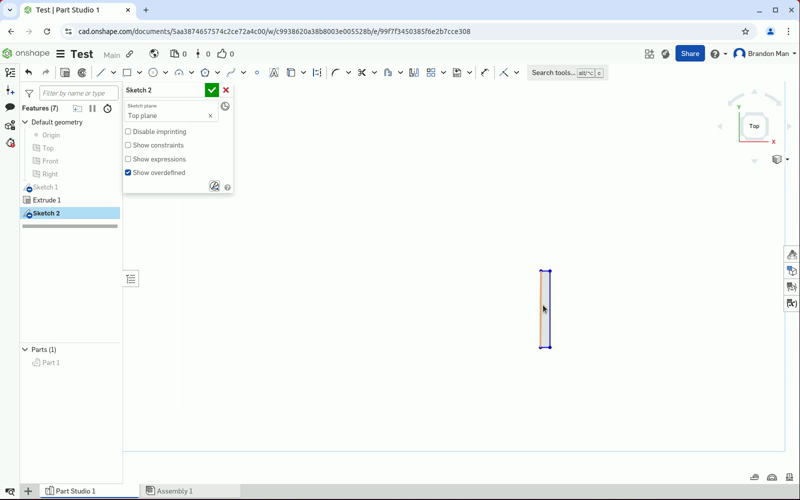
scroll(6)
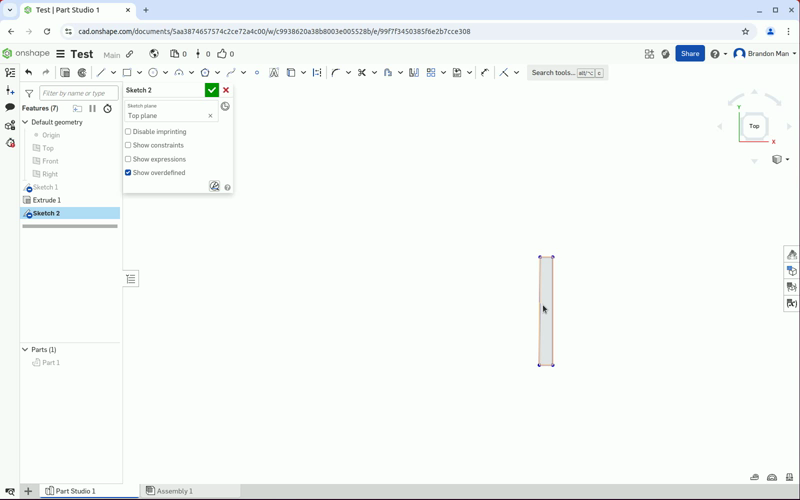
scroll(6)
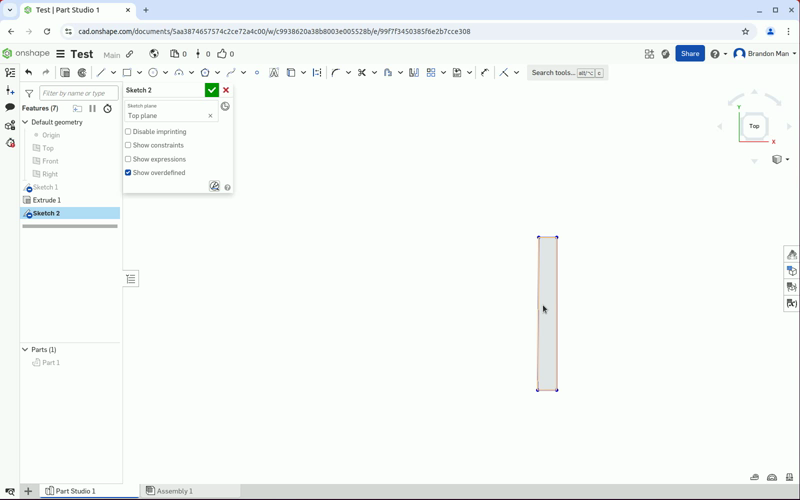
scroll(6)
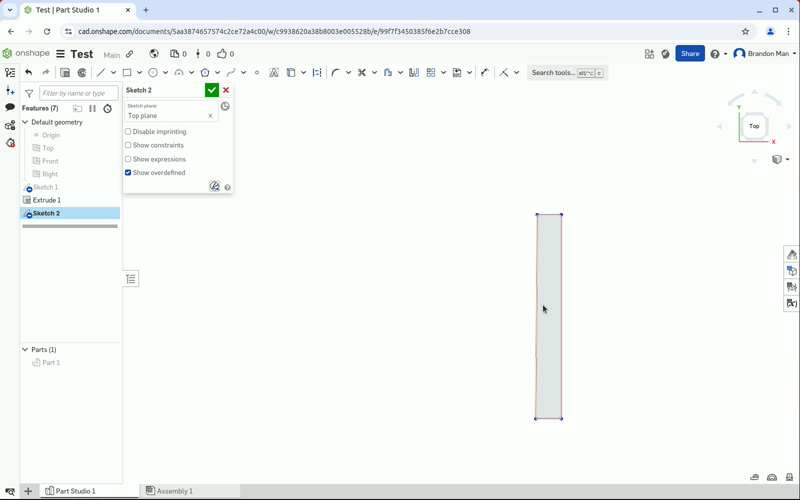
scroll(6)
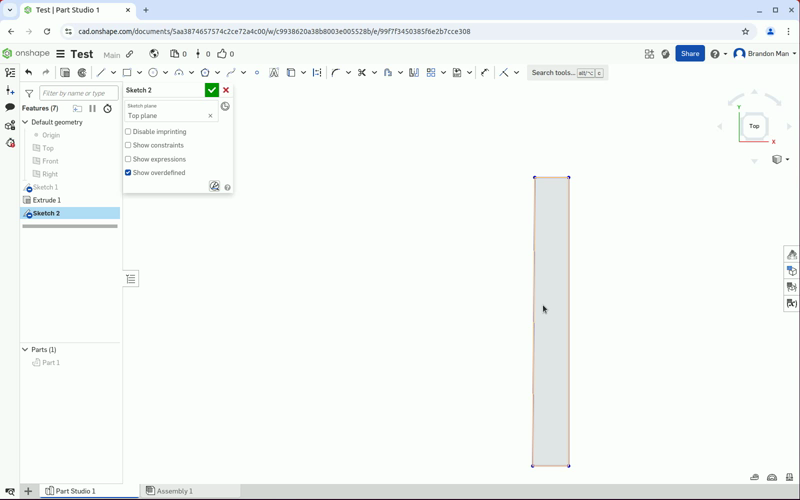
scroll(6)
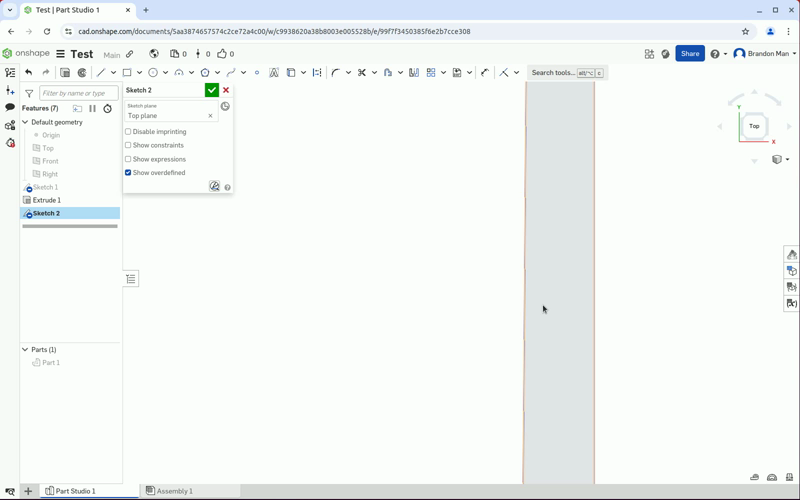
click(543, 304)
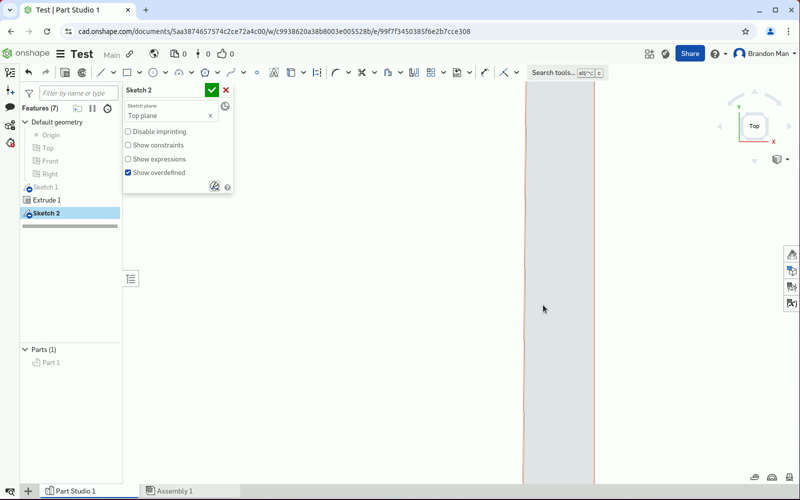
scroll(-6)
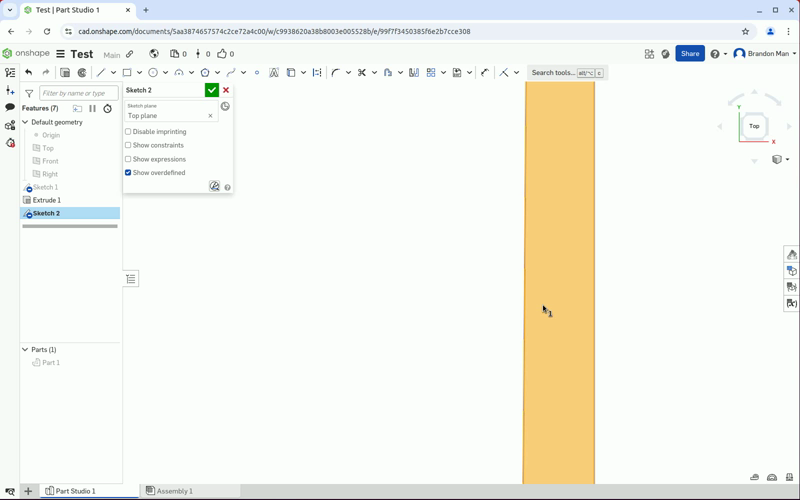
scroll(-6)
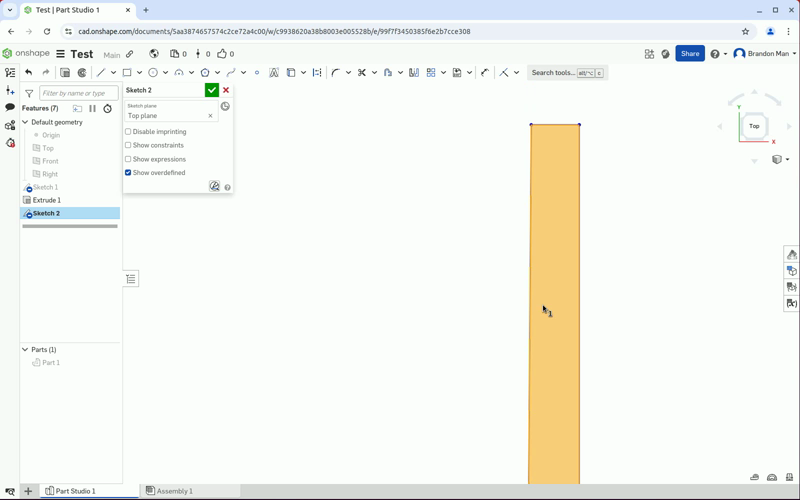
scroll(-6)
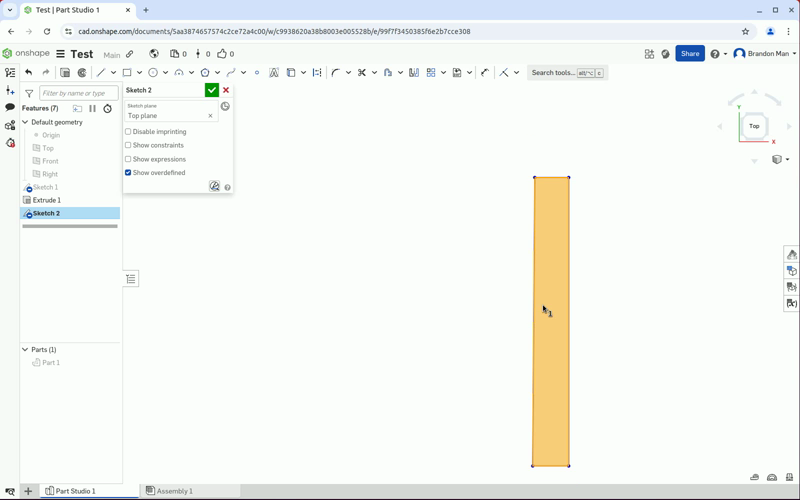
scroll(-6)
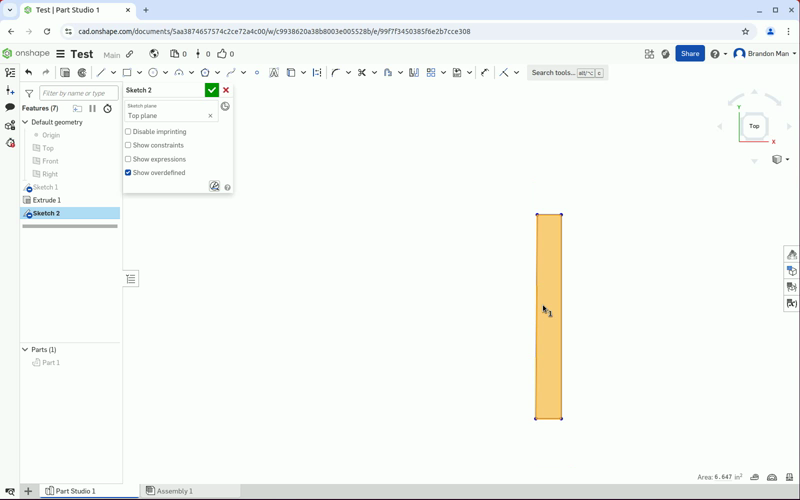
scroll(-6)
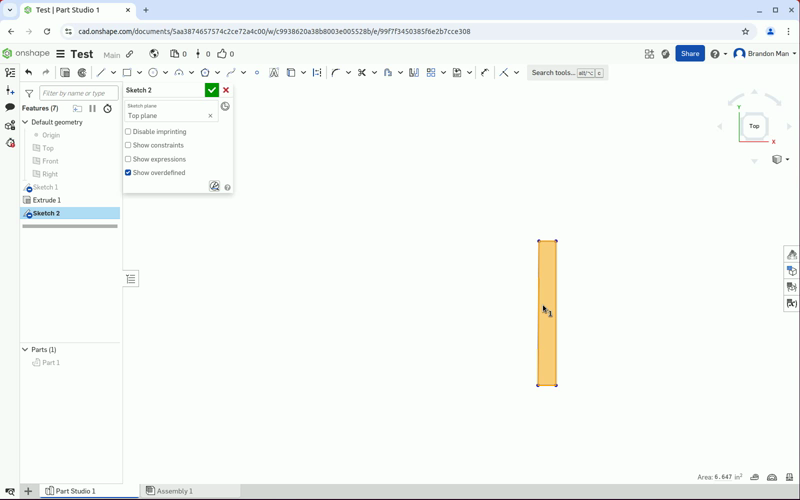
scroll(-6)
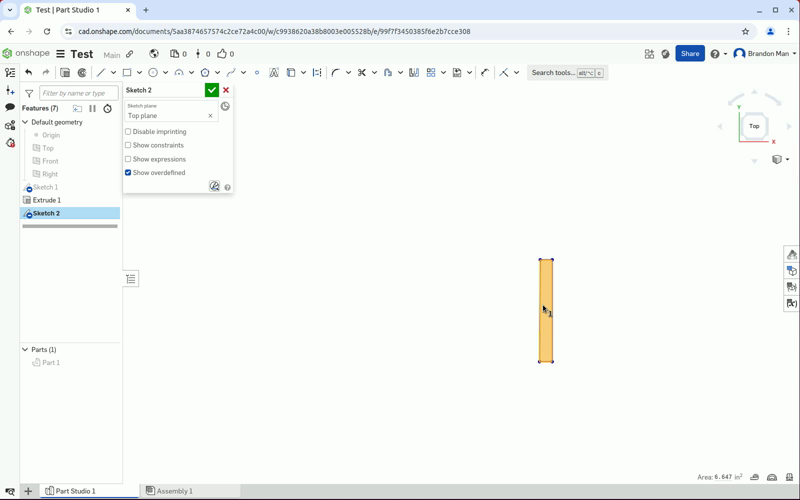
scroll(-6)
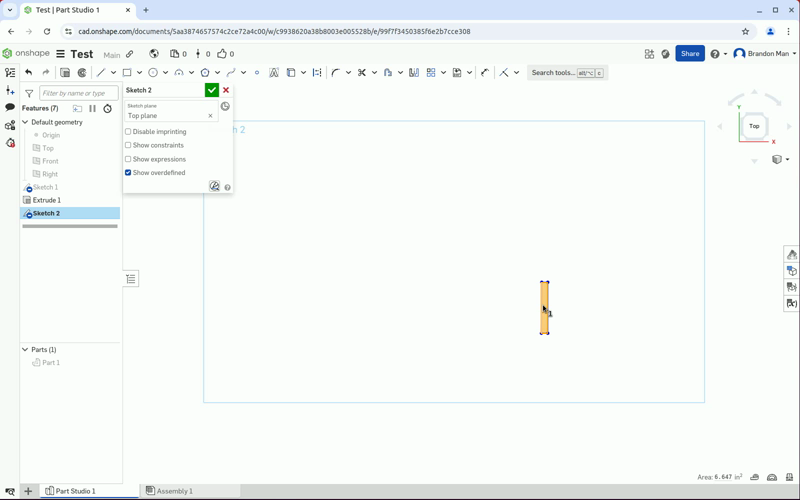
mouse_move(73, 352)
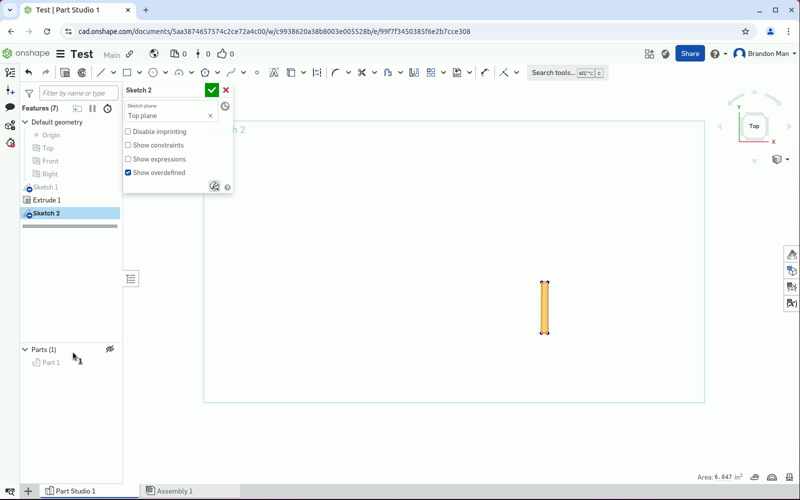
key(shift+y)
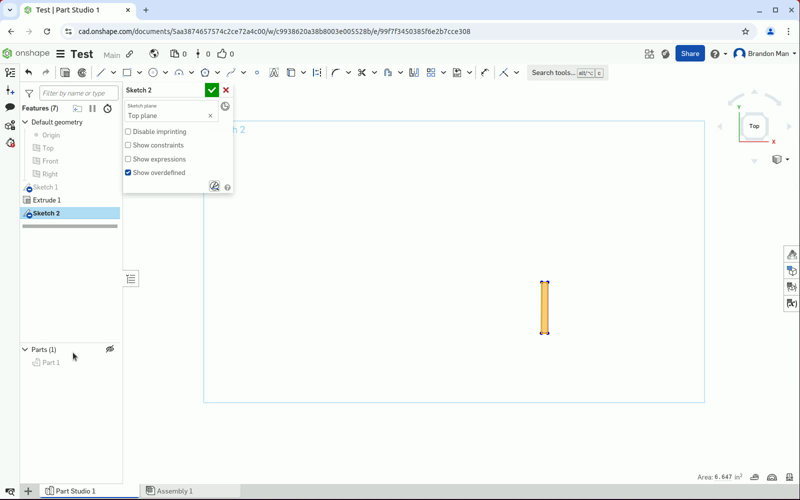
key(shift+e)
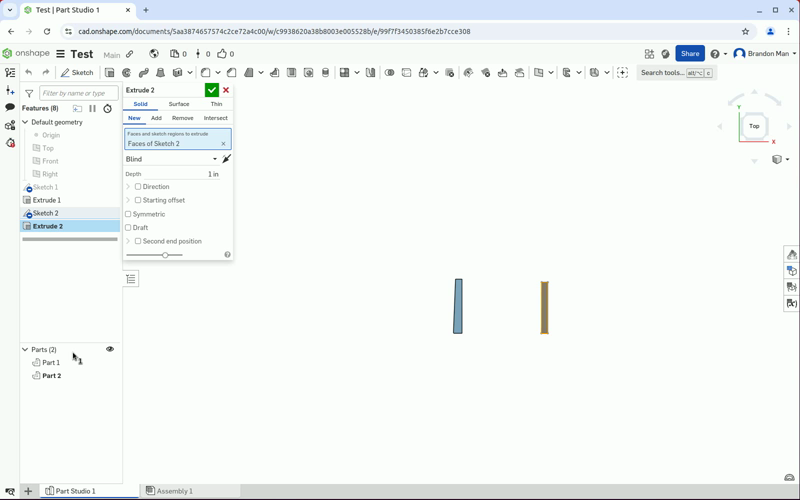
mouse_move(143, 106)
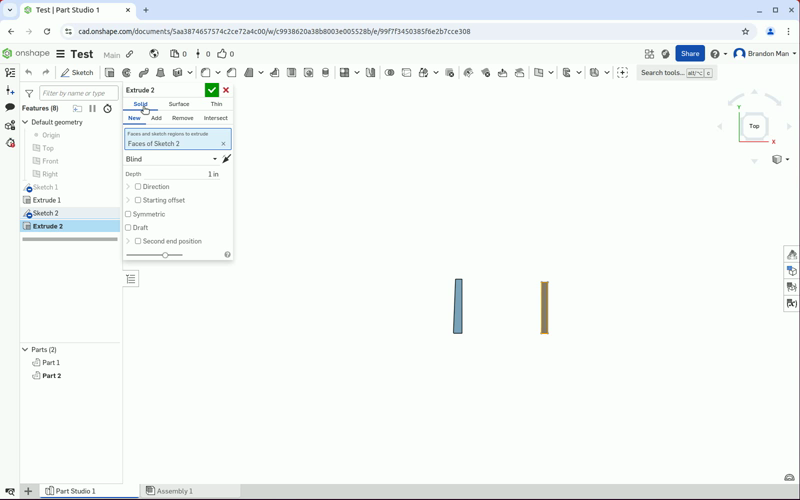
click(143, 106)
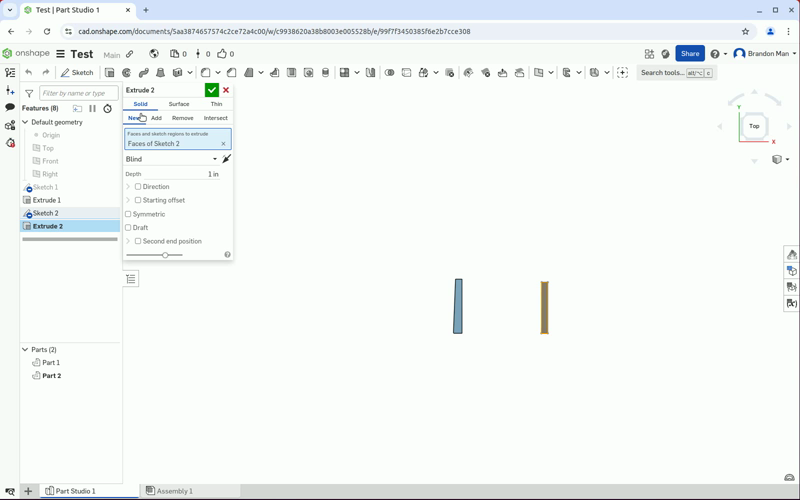
mouse_move(137, 120)
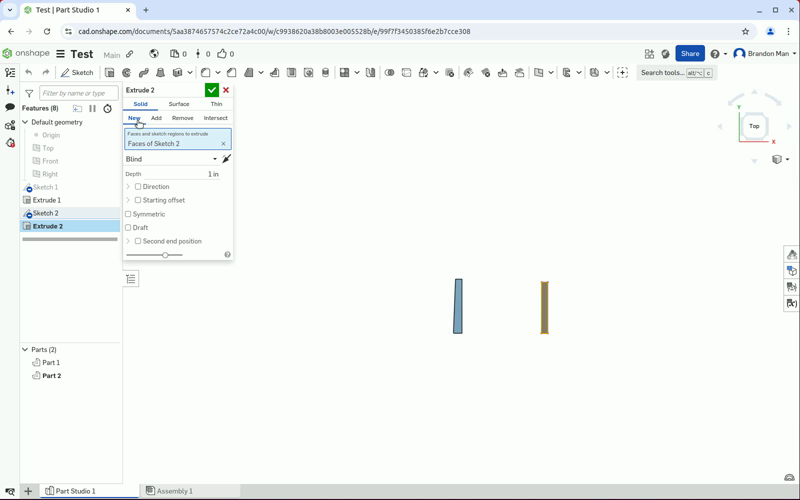
click(137, 120)
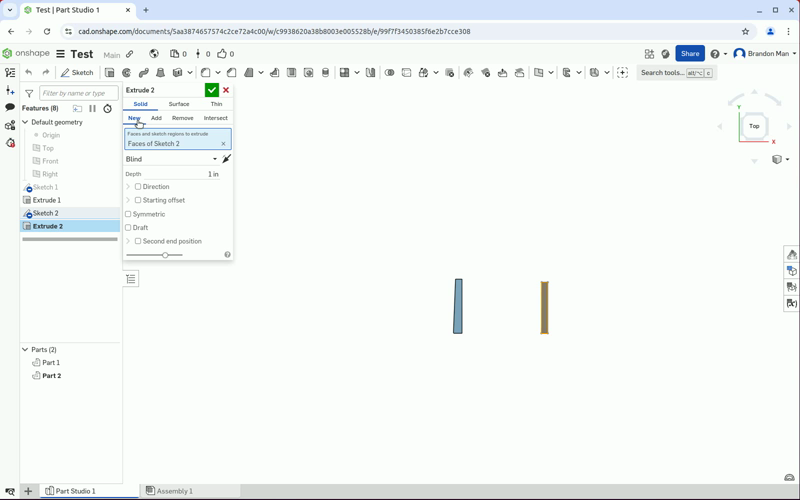
key(tab, 4)
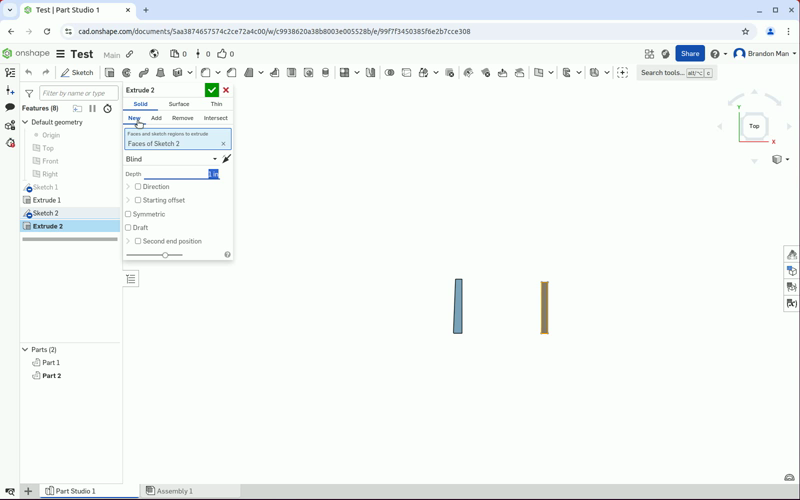
text(0.481)
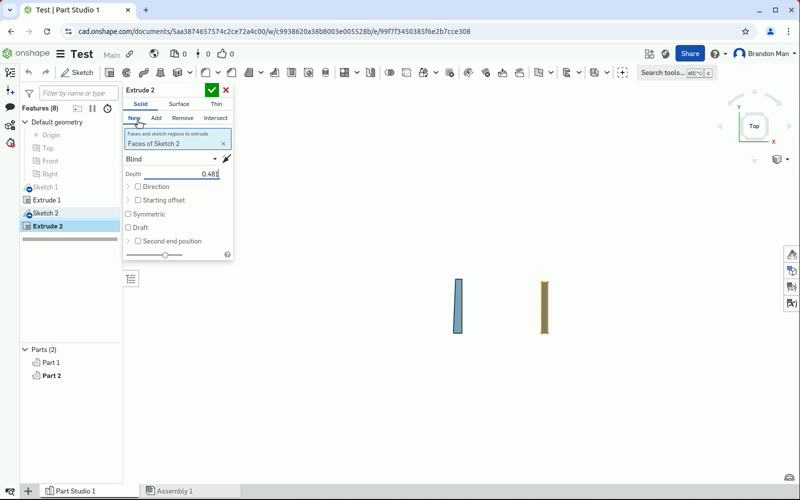
key(enter)
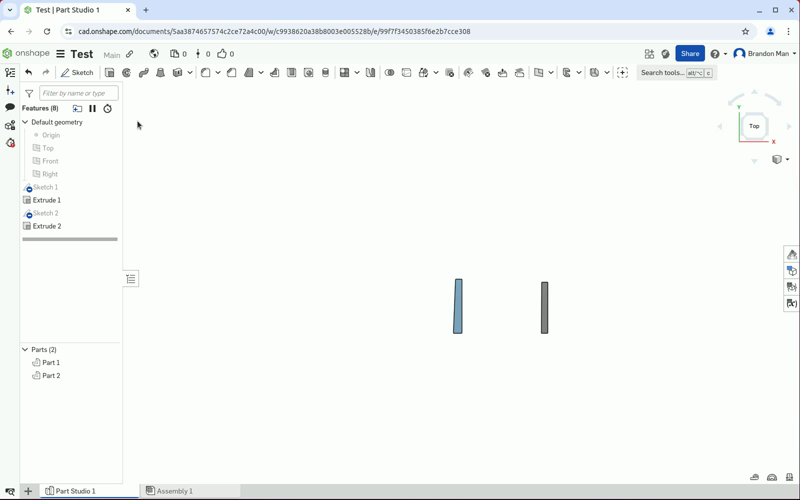
key(shift+h)
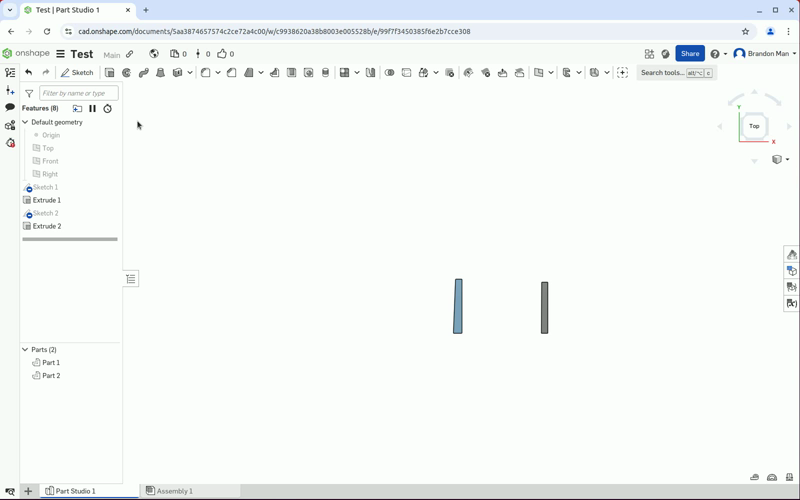
key(shift+h)
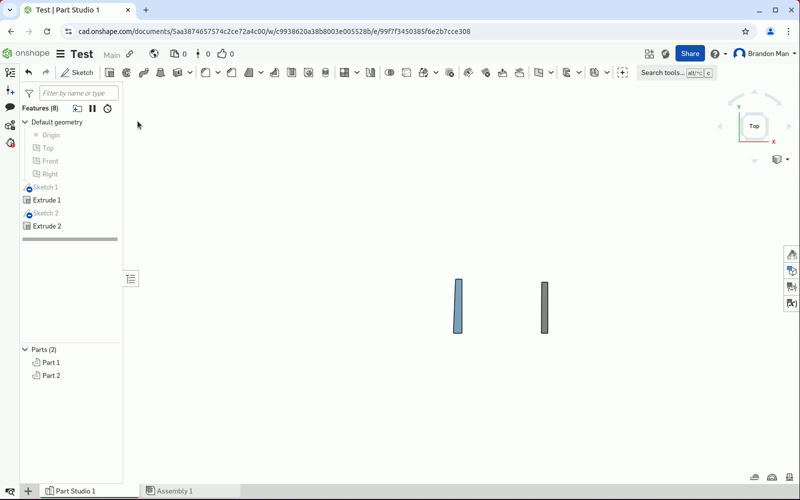
mouse_move(73, 189)
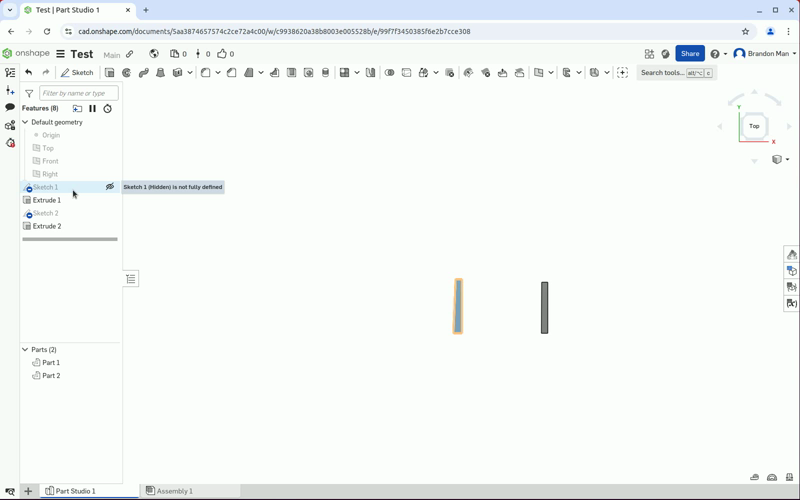
click(73, 189)
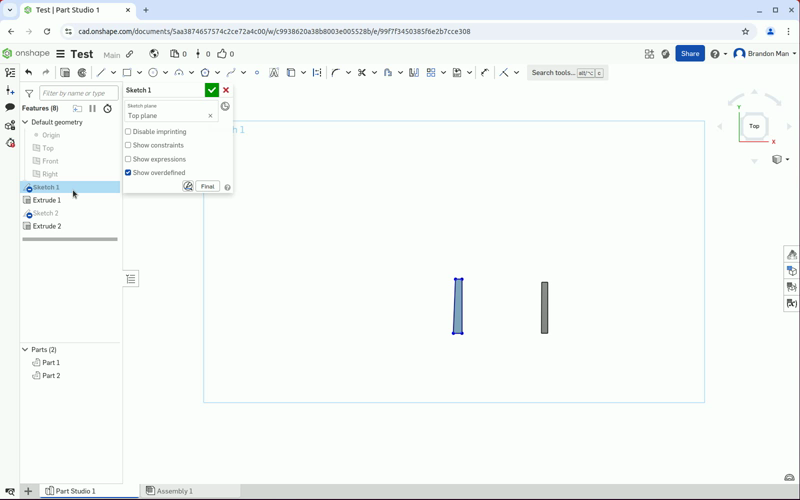
mouse_move(229, 92)
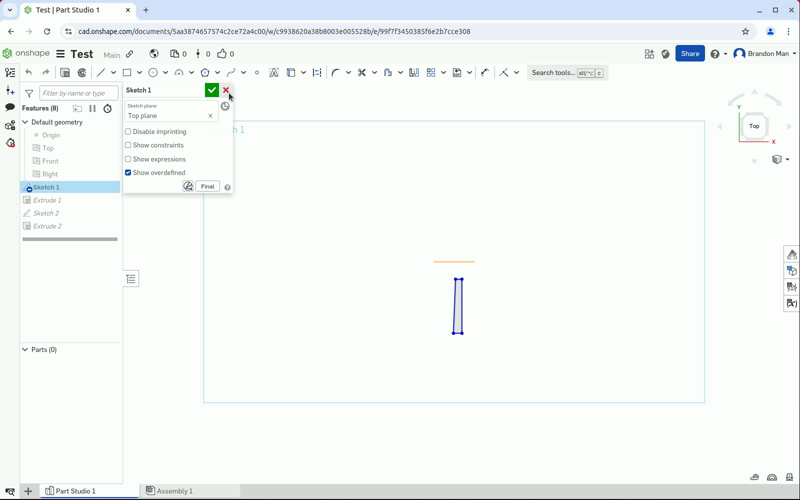
click(229, 92)
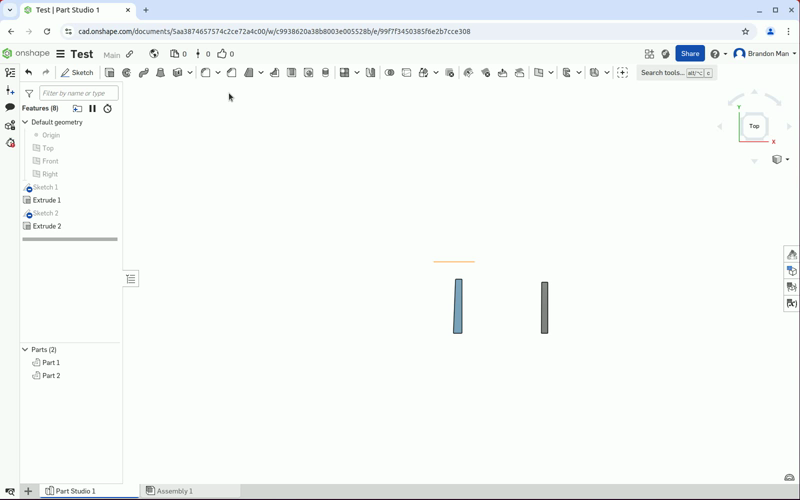
mouse_move(541, 75)
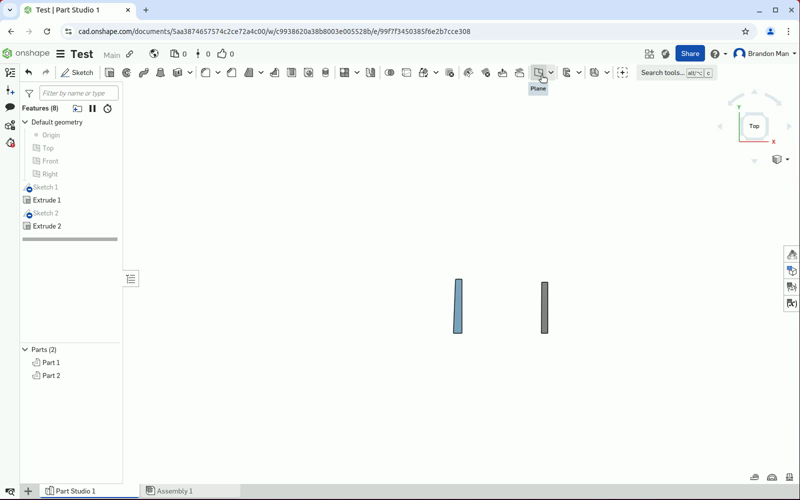
click(541, 75)
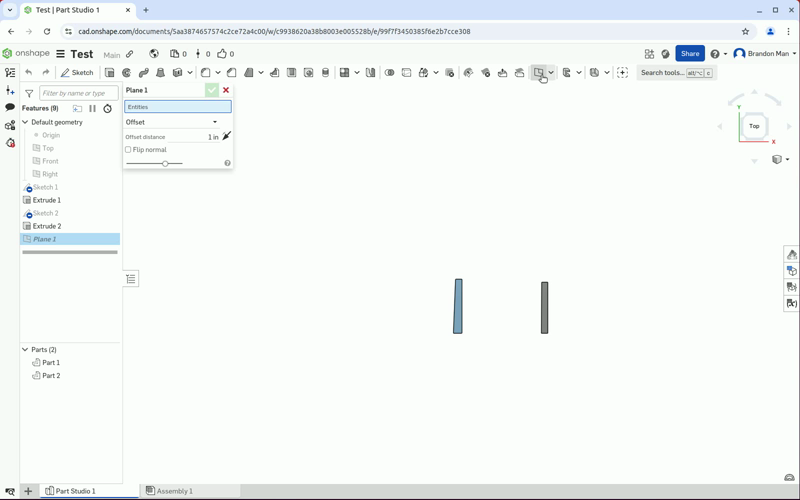
mouse_move(73, 150)
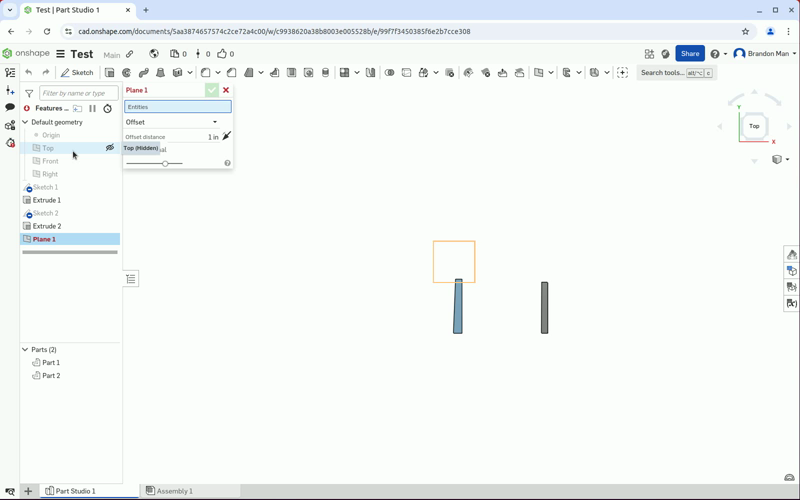
click(73, 150)
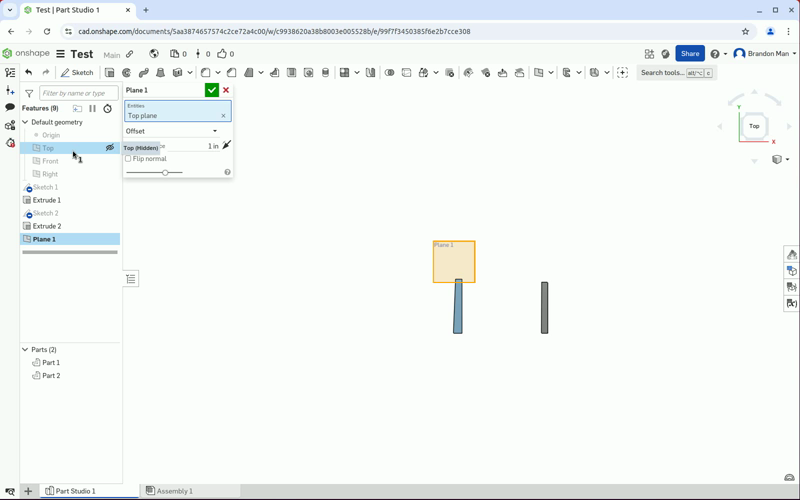
key(tab, 2)
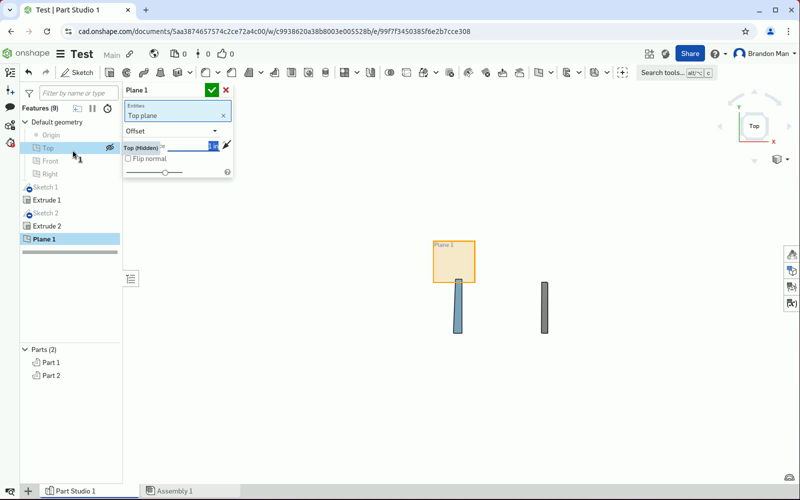
text(0.493)
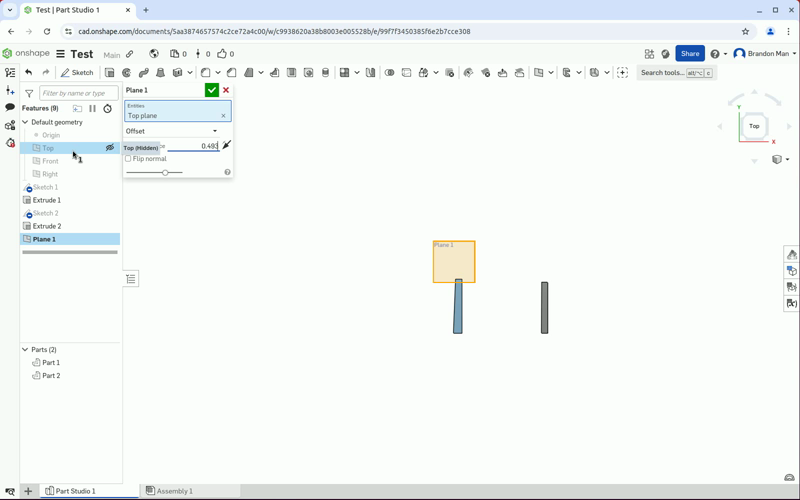
key(enter, 2)
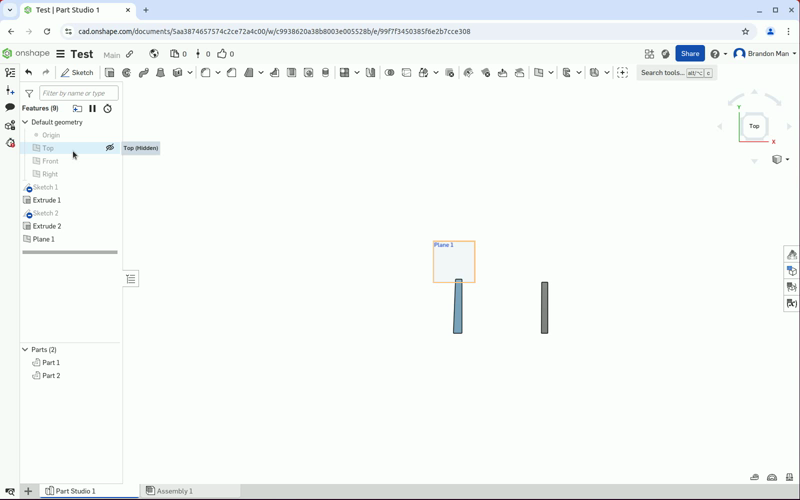
key(shift+s)
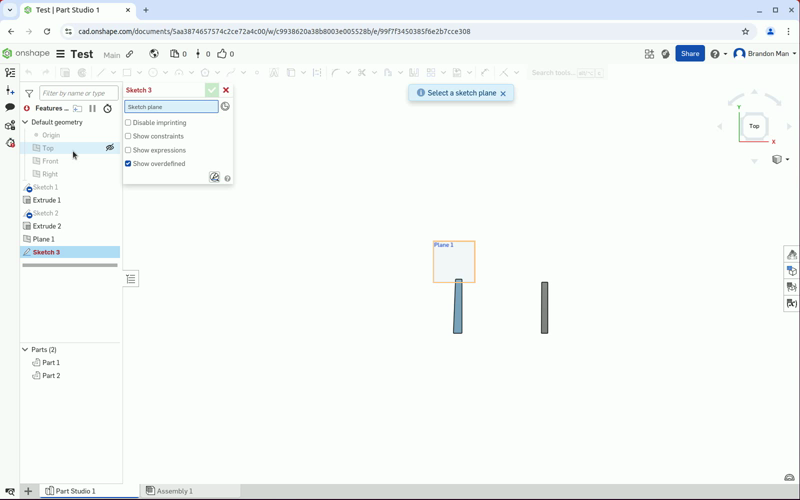
mouse_move(73, 241)
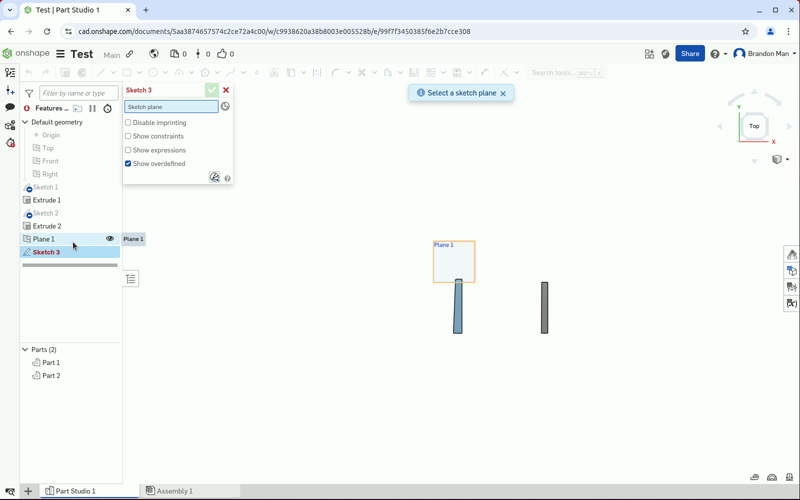
click(73, 241)
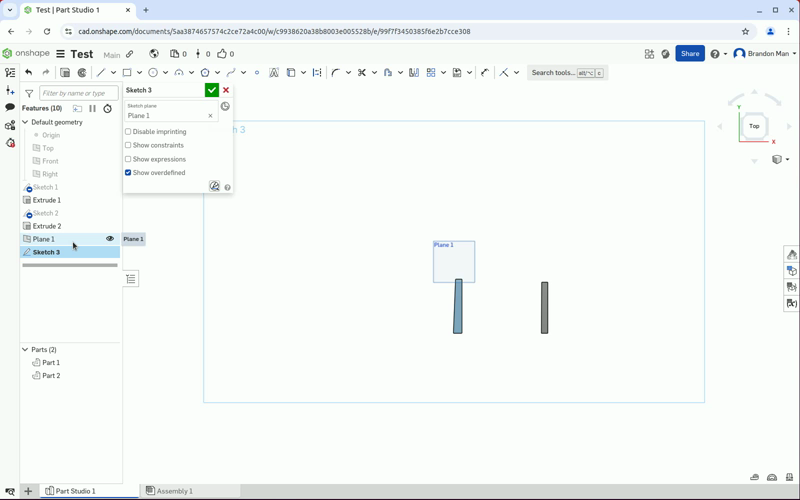
mouse_move(73, 352)
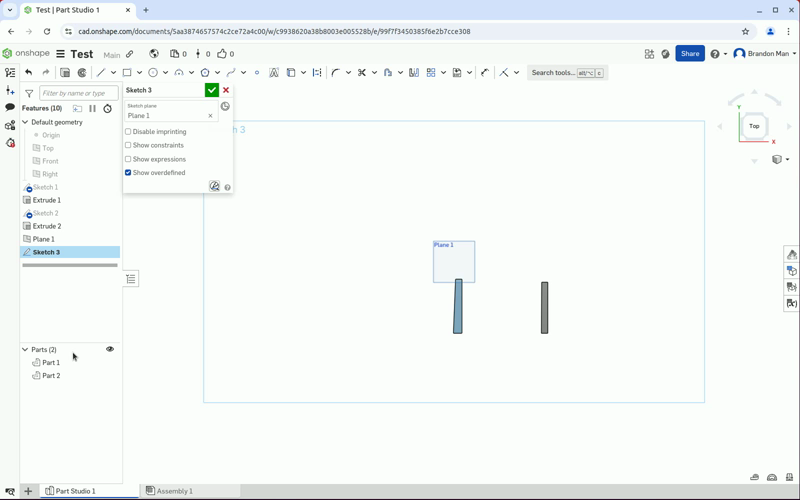
key(y)
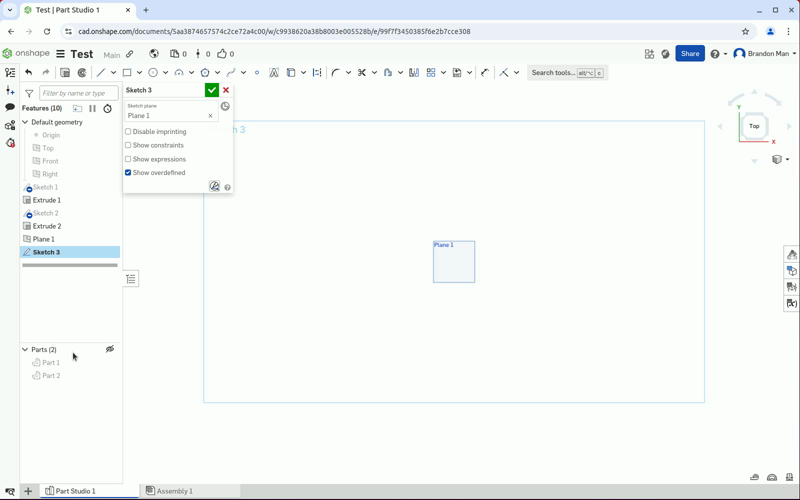
key(l)
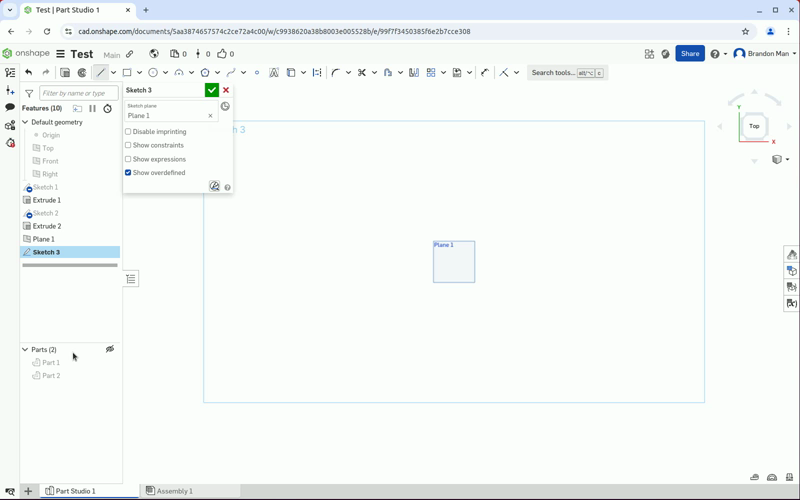
key_down(shift)
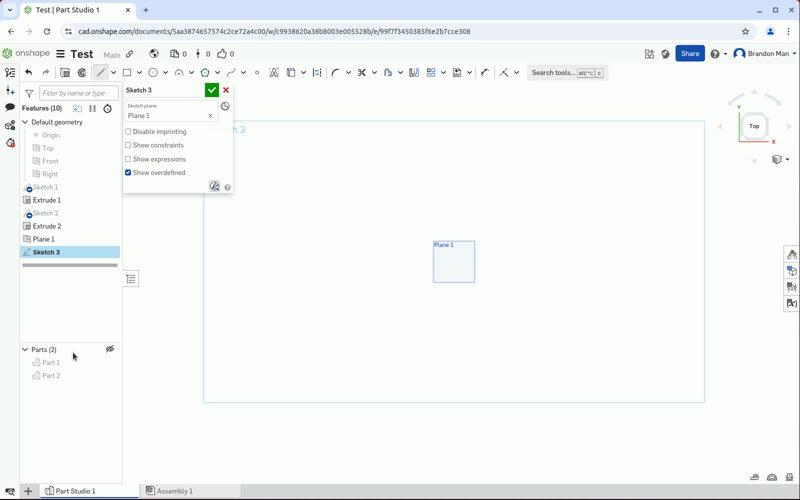
mouse_move(541, 285)
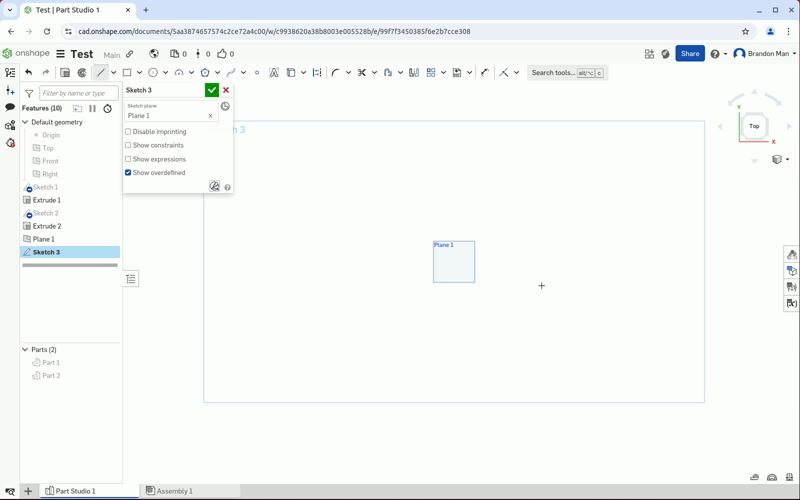
click(541, 285)
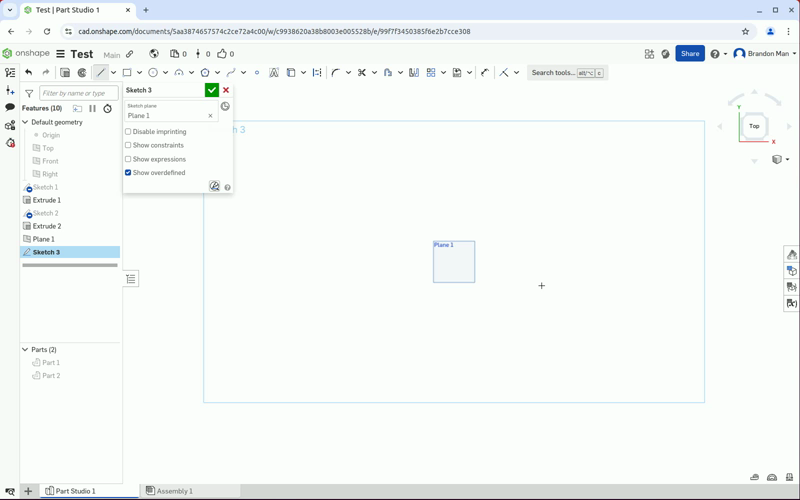
key_up(shift)
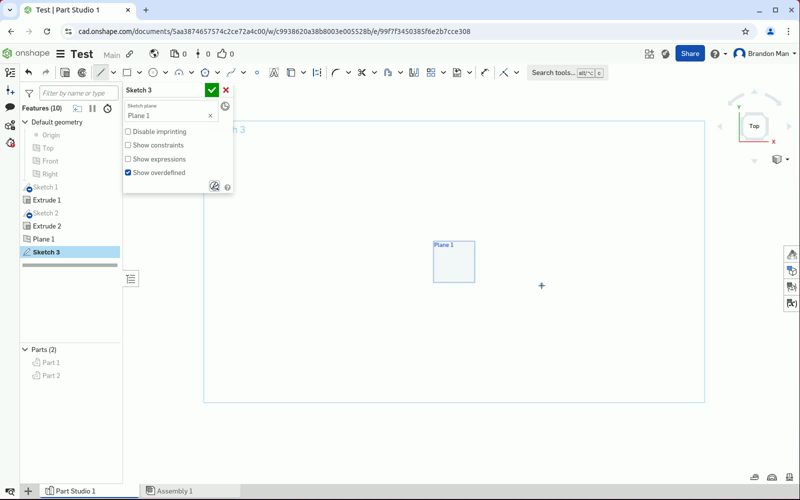
key_down(shift)
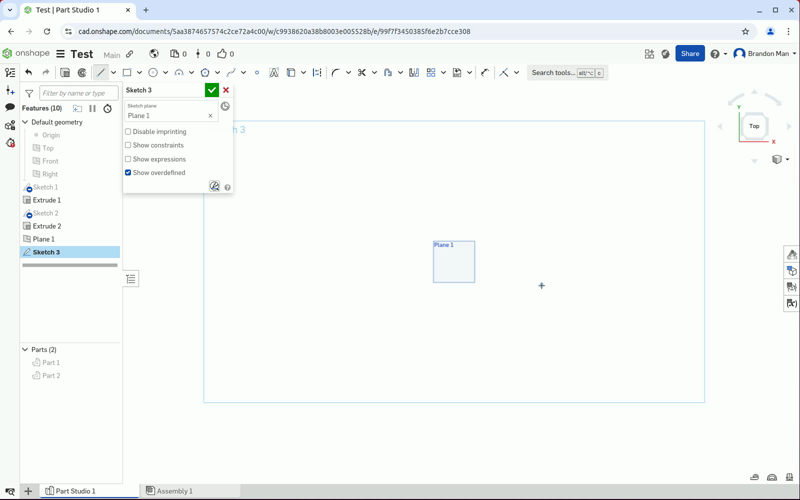
mouse_move(571, 285)
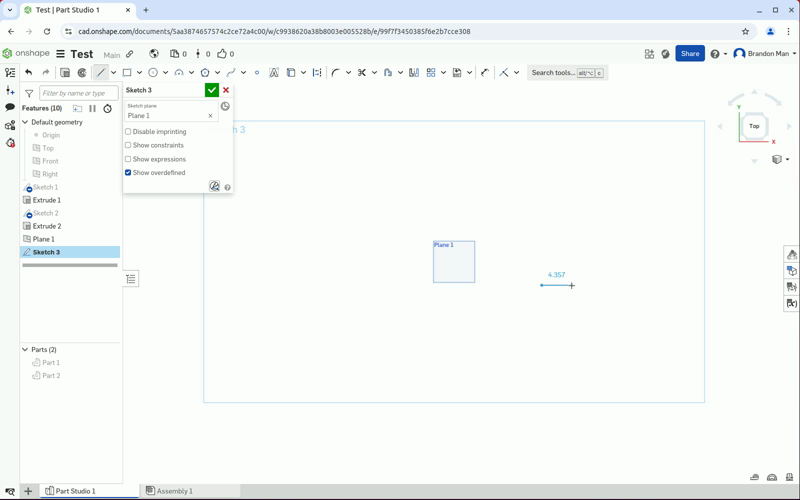
mouse_move(548, 285)
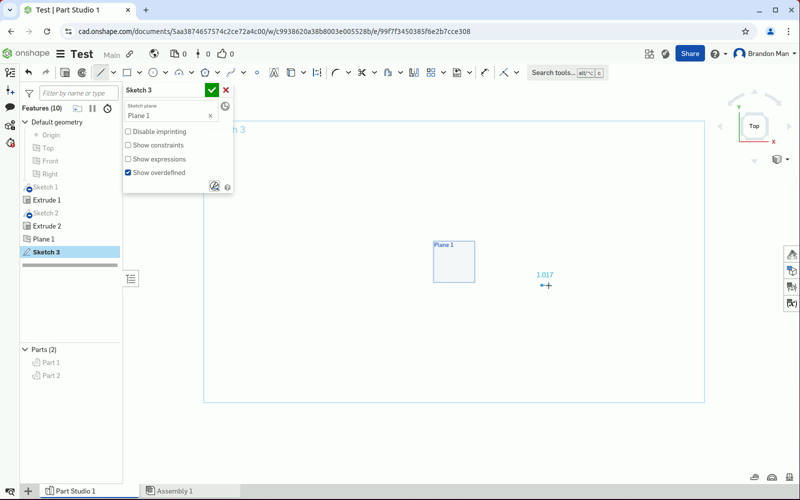
scroll(6)
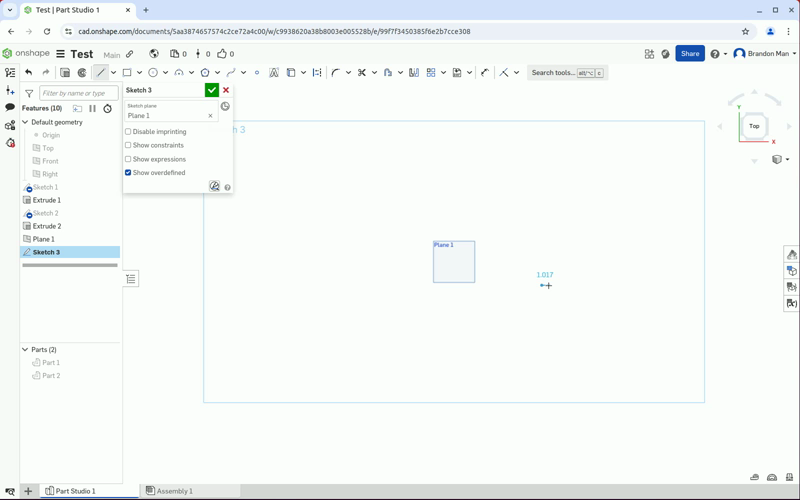
scroll(6)
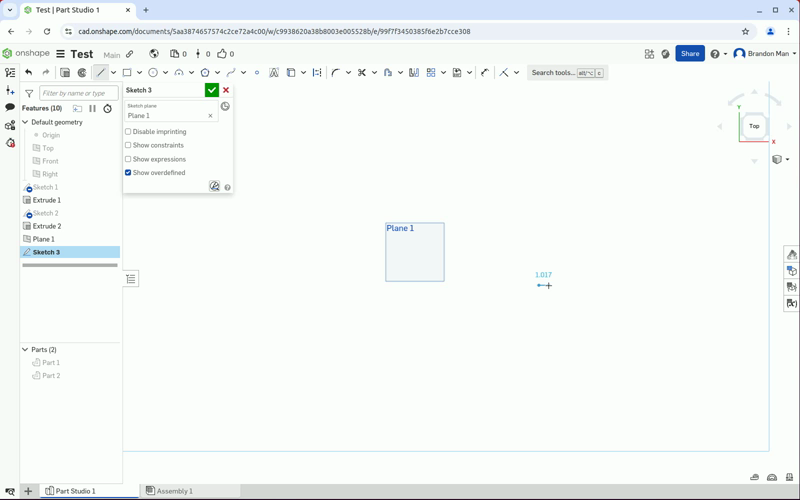
scroll(6)
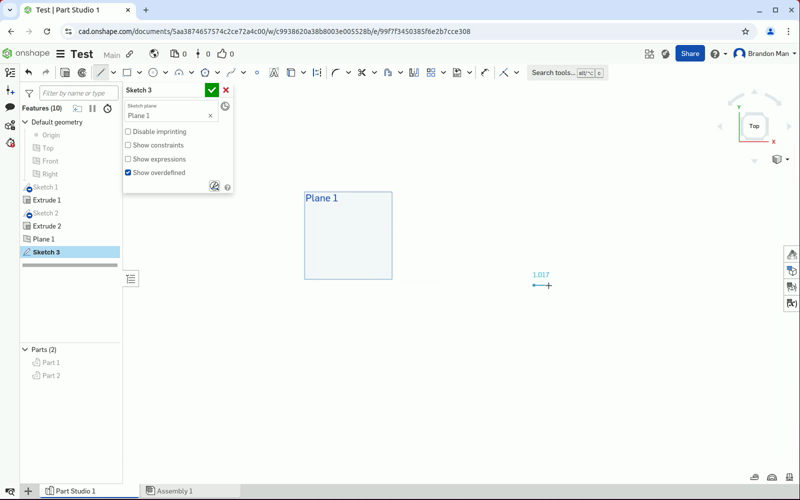
scroll(6)
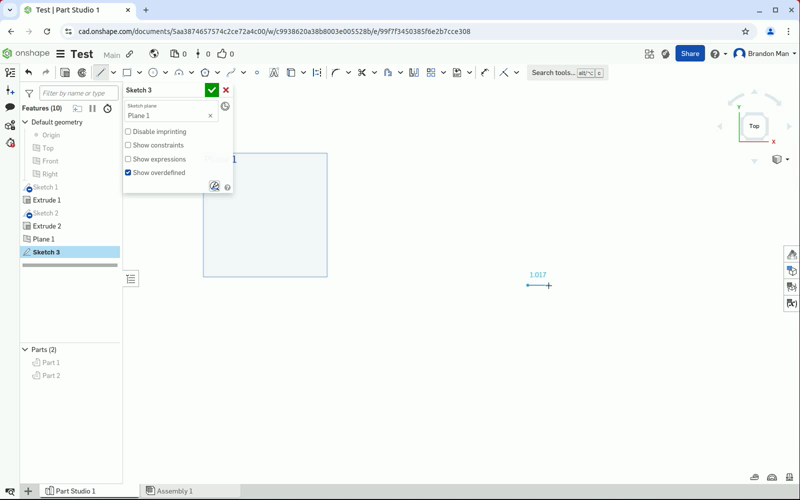
scroll(6)
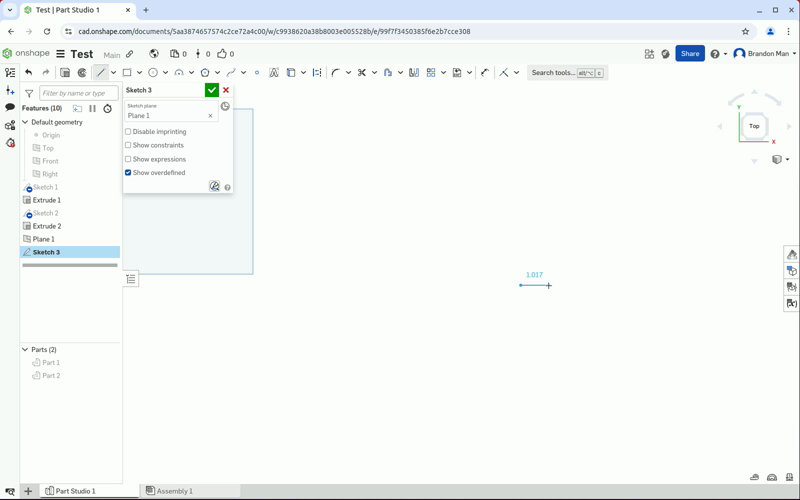
scroll(6)
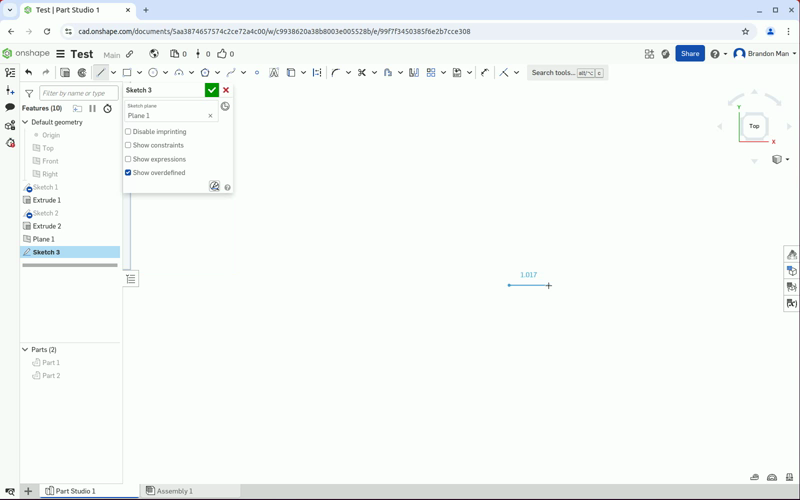
scroll(6)
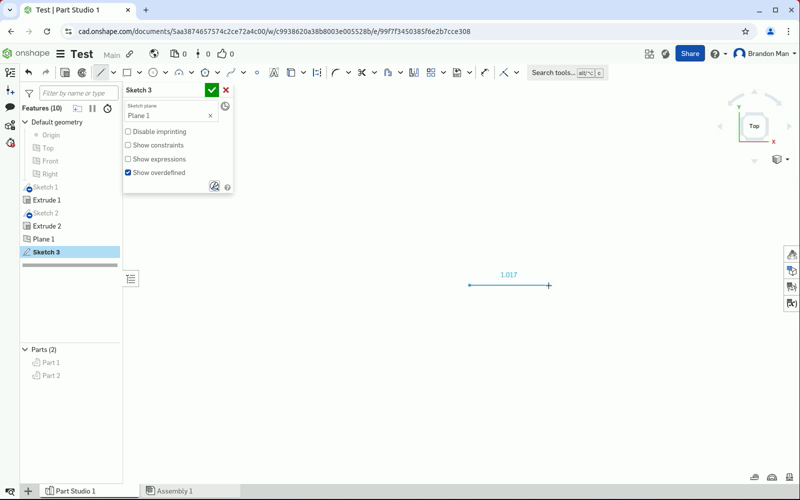
click(548, 285)
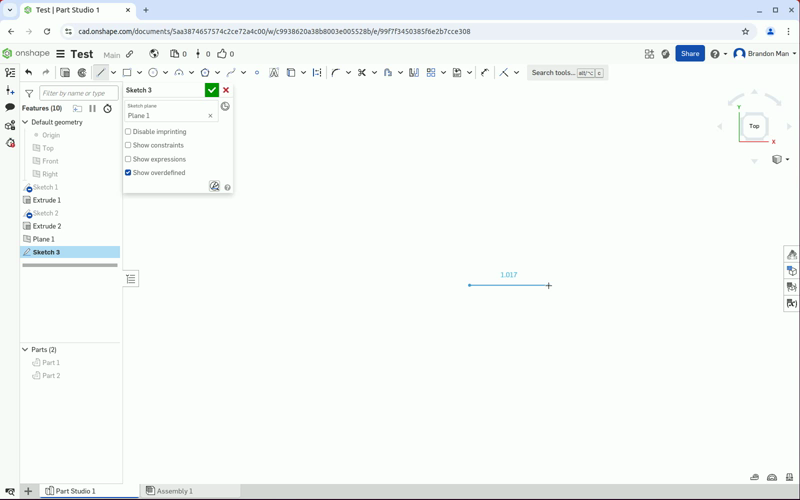
scroll(-6)
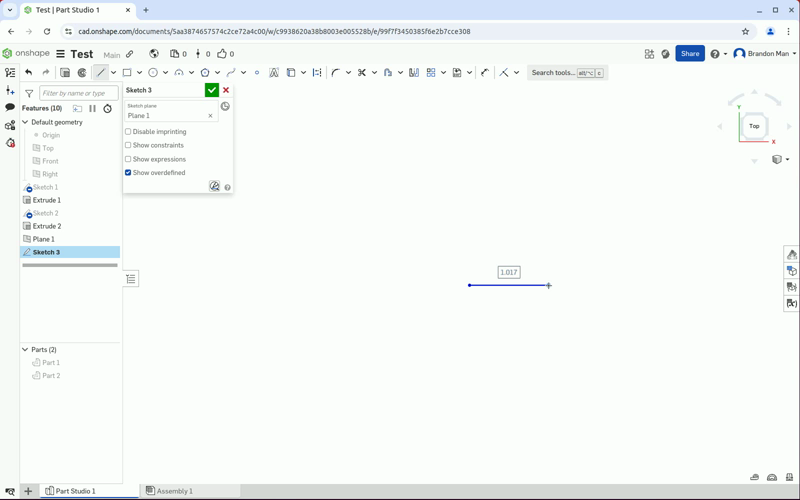
scroll(-6)
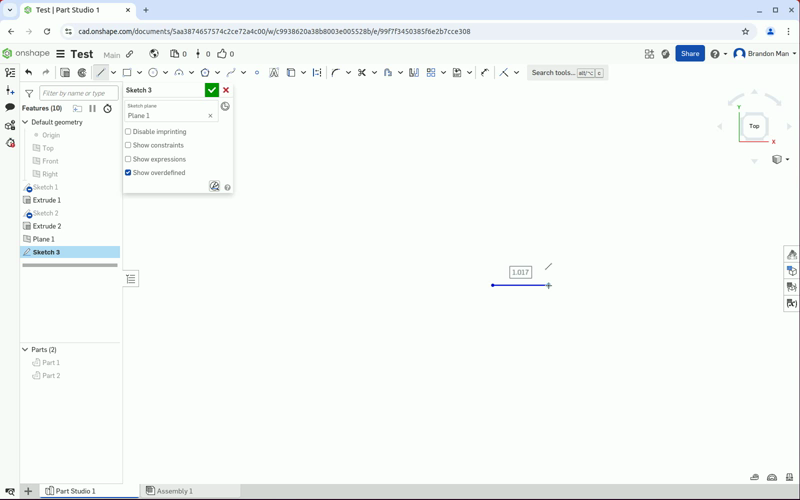
scroll(-6)
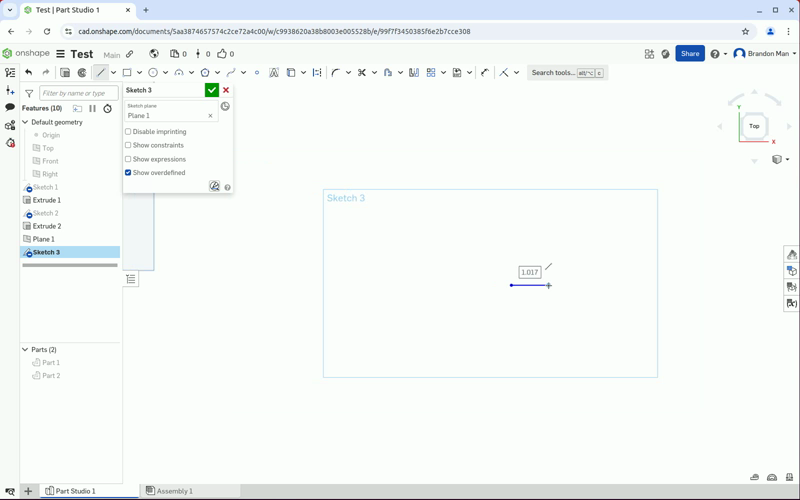
scroll(-6)
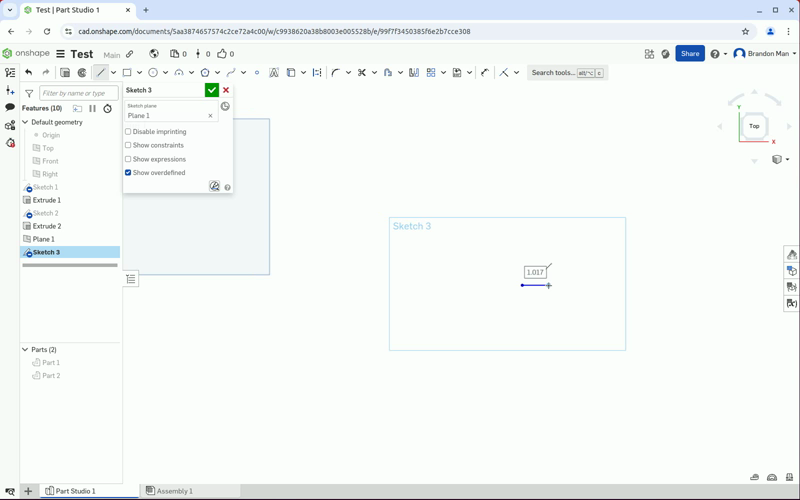
scroll(-6)
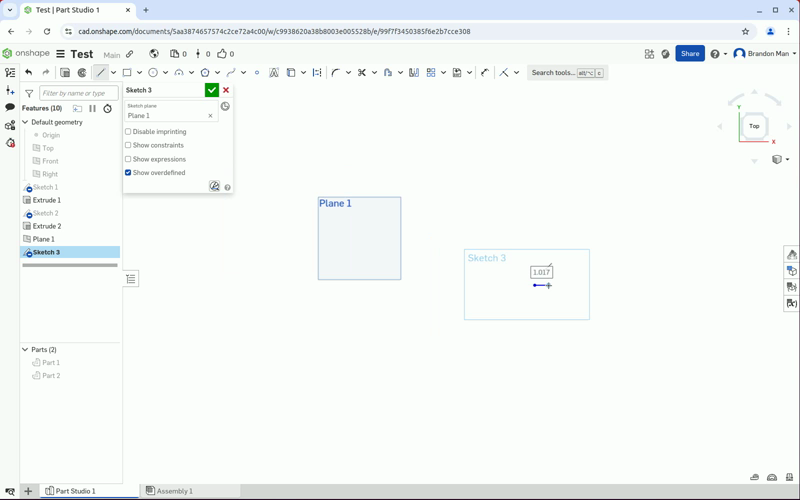
scroll(-6)
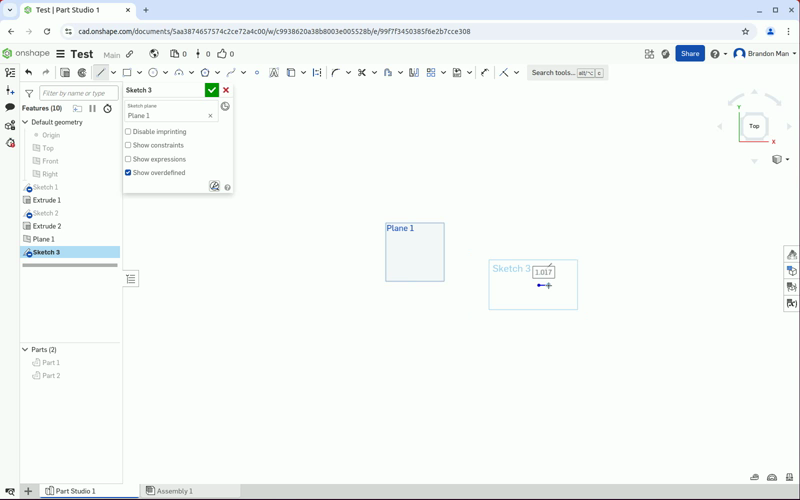
scroll(-6)
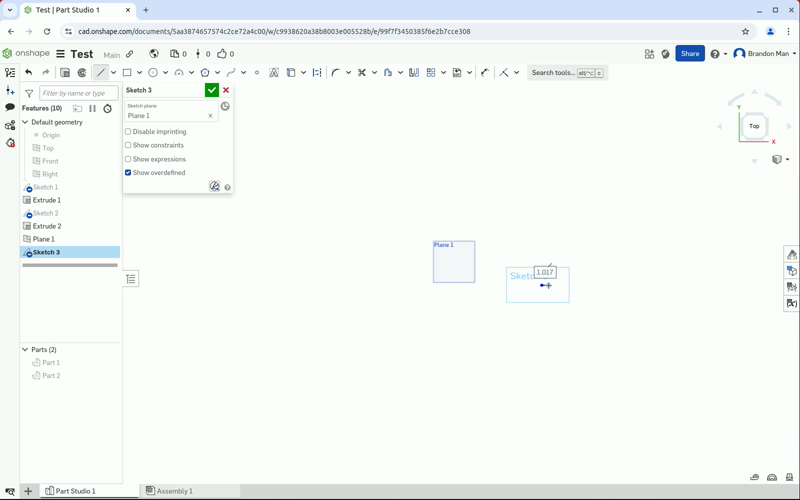
key_up(shift)
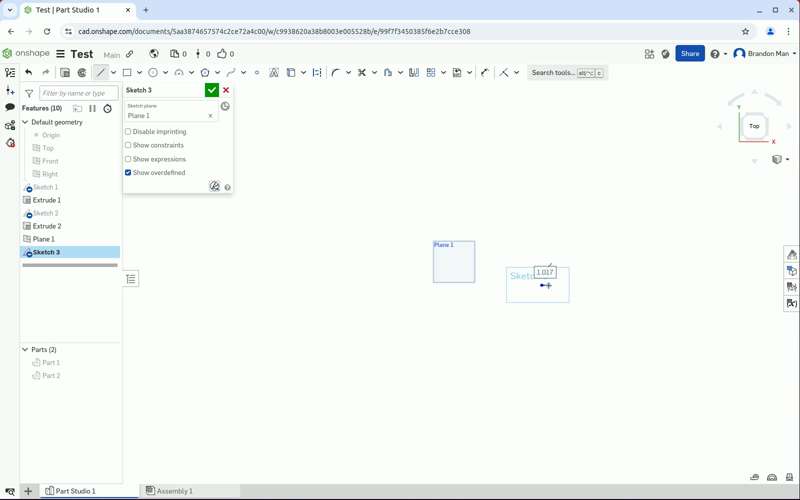
key_down(shift)
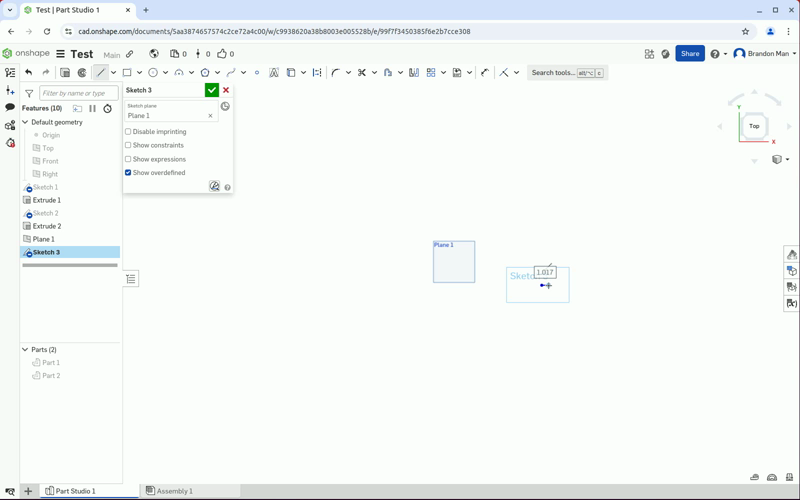
mouse_move(578, 285)
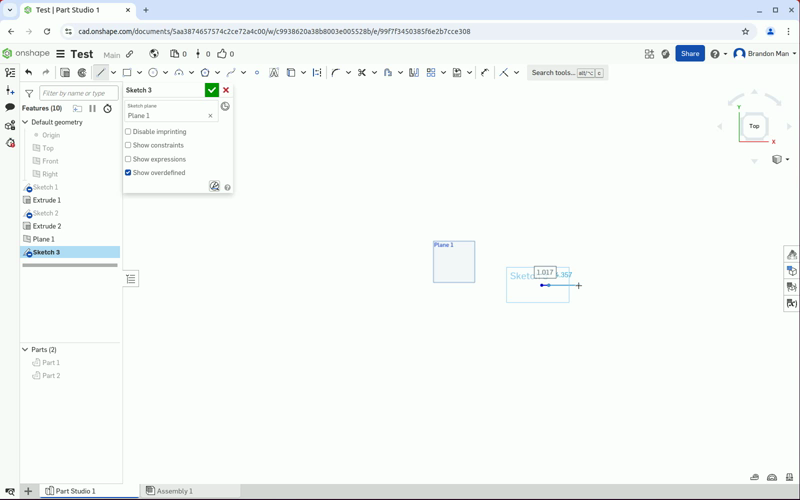
mouse_move(548, 282)
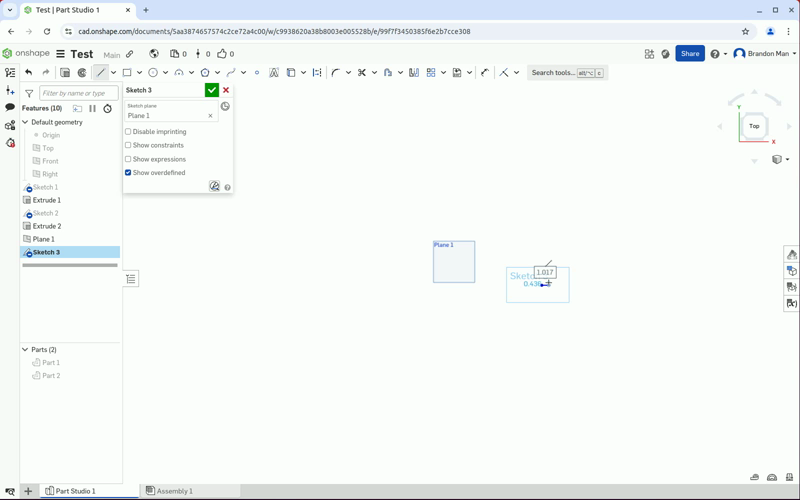
scroll(6)
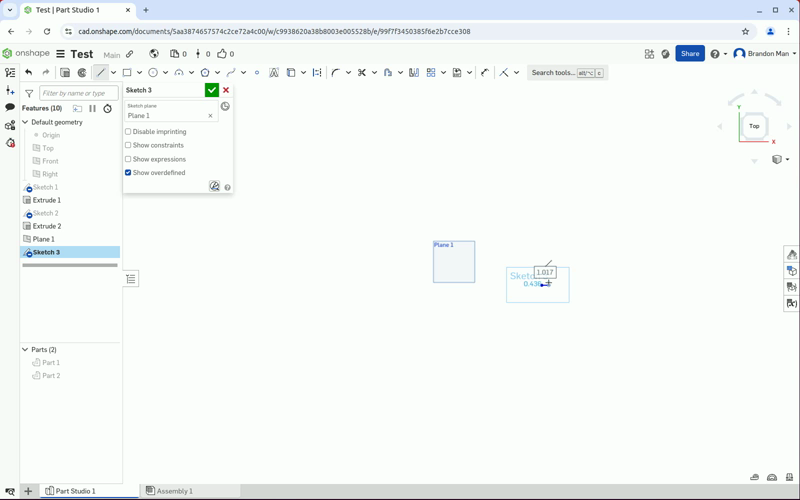
scroll(6)
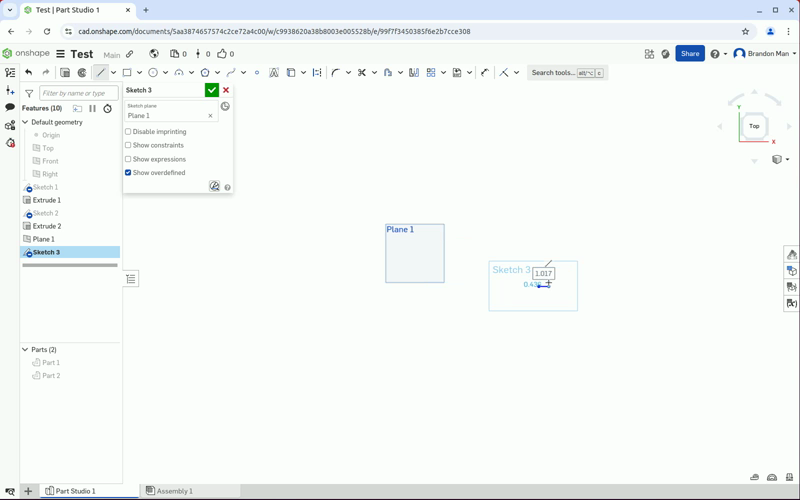
scroll(6)
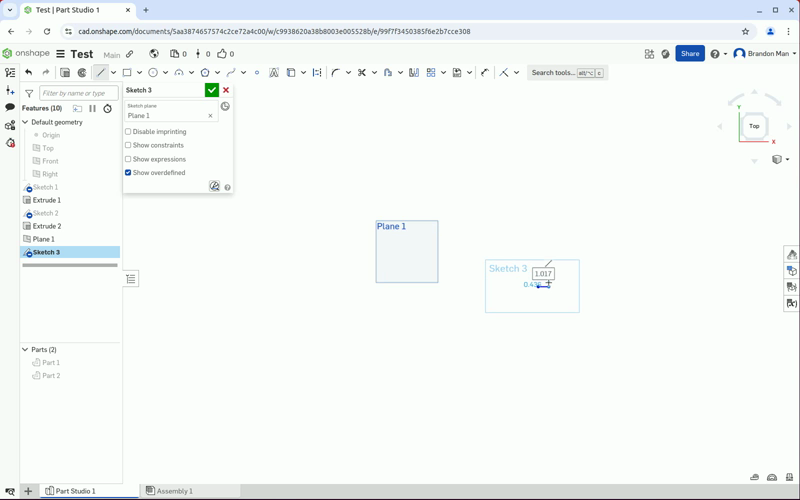
scroll(6)
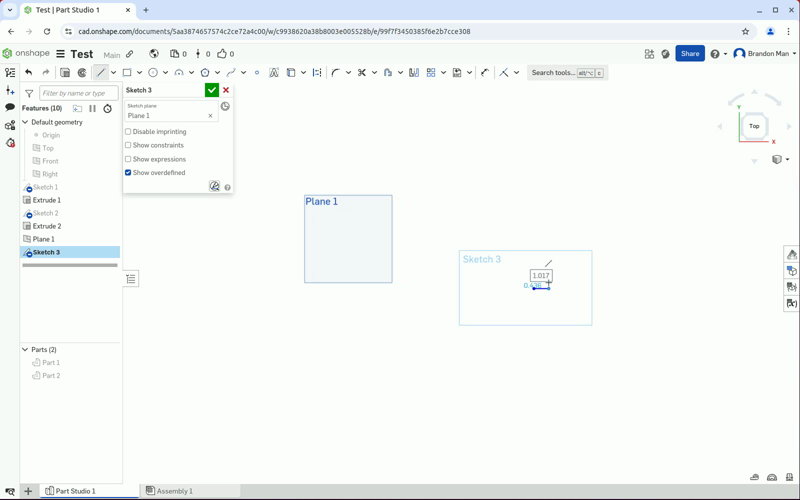
scroll(6)
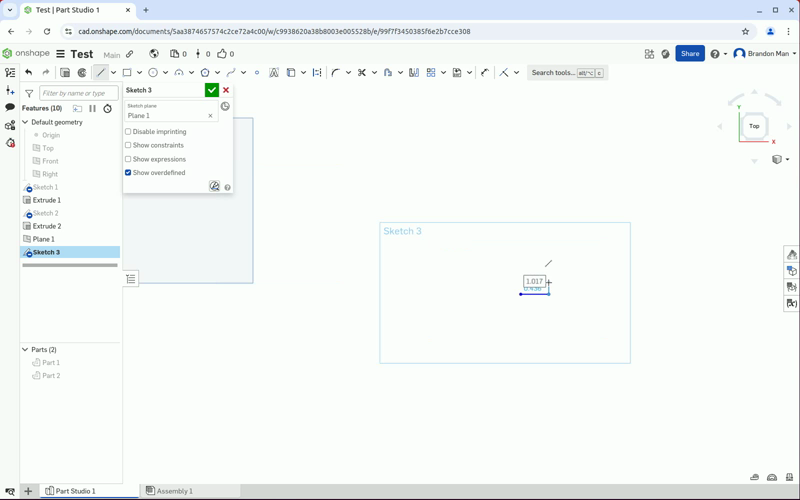
scroll(6)
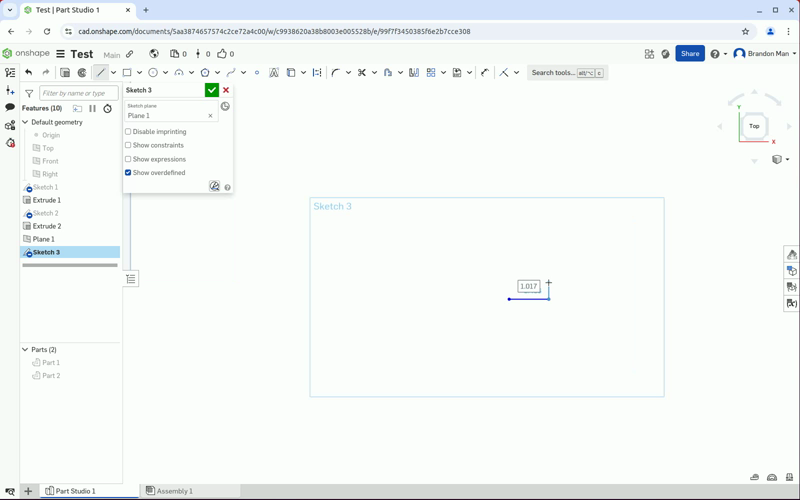
scroll(6)
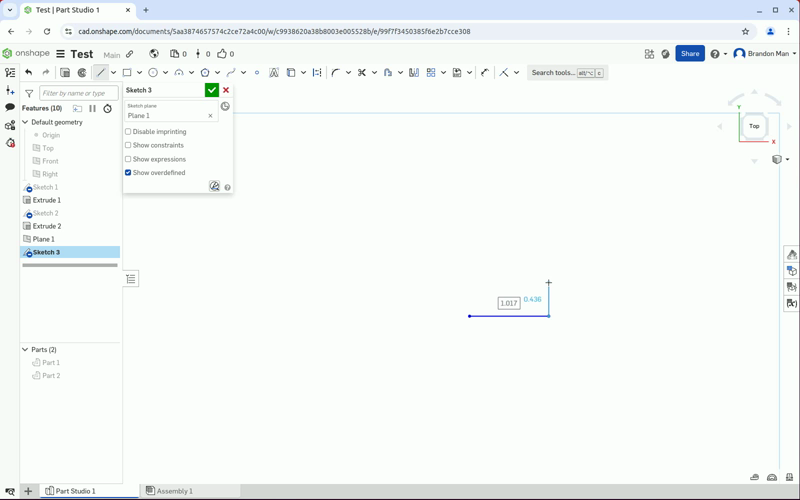
click(548, 282)
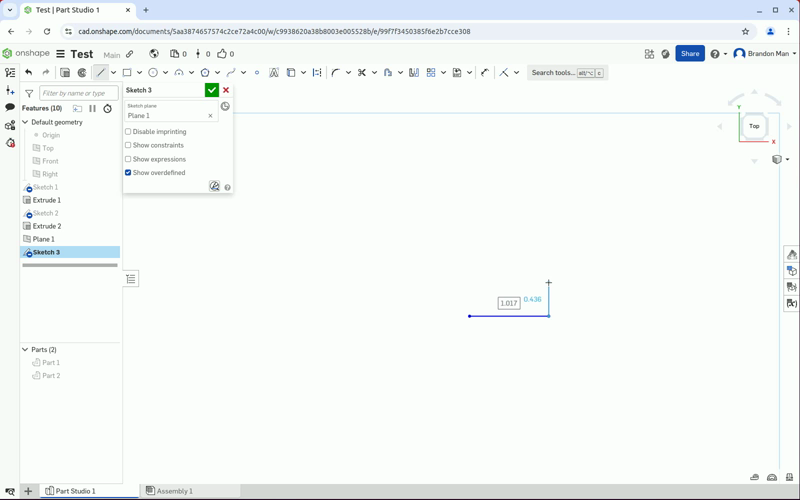
scroll(-6)
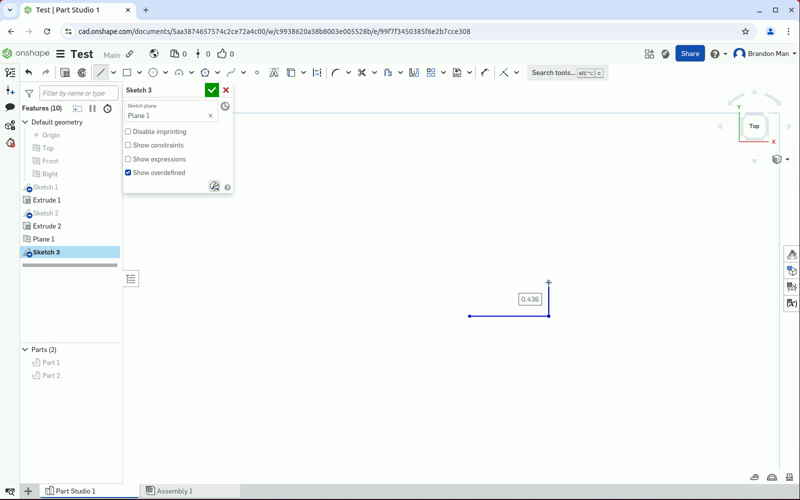
scroll(-6)
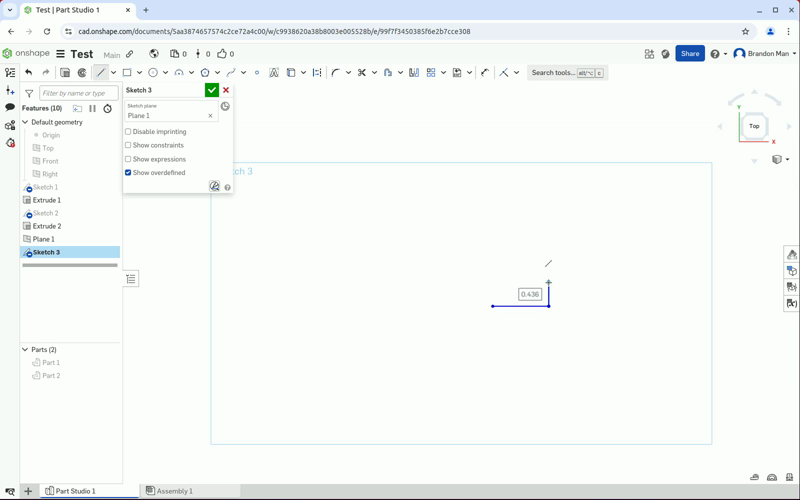
scroll(-6)
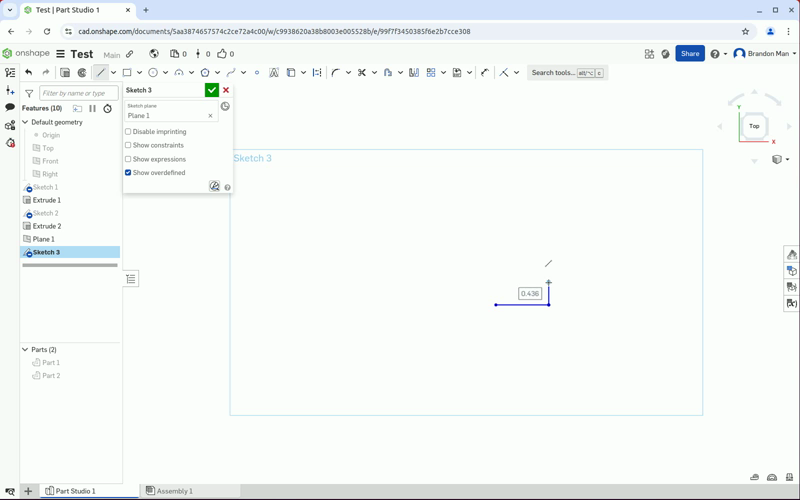
scroll(-6)
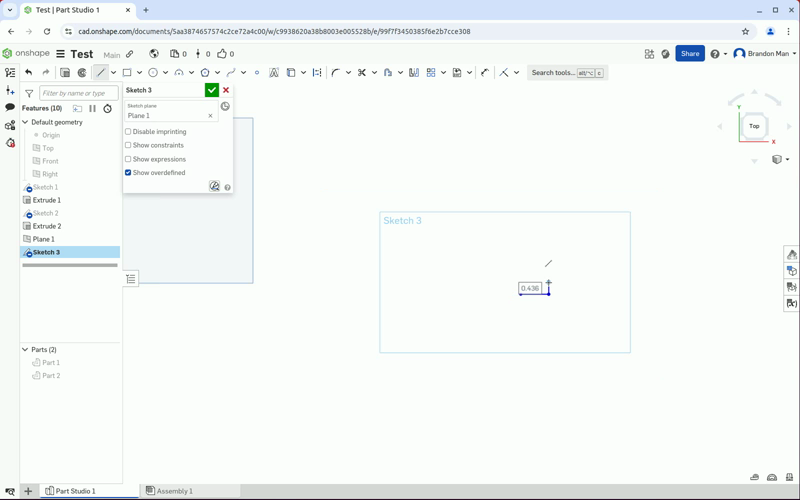
scroll(-6)
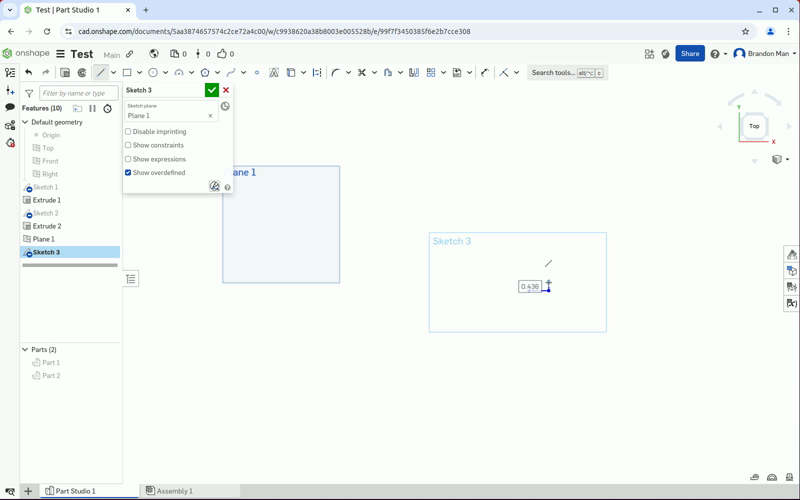
scroll(-6)
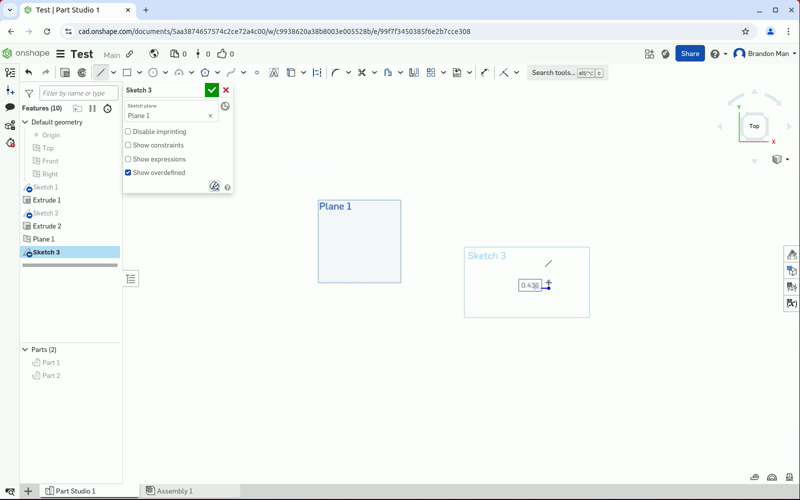
scroll(-6)
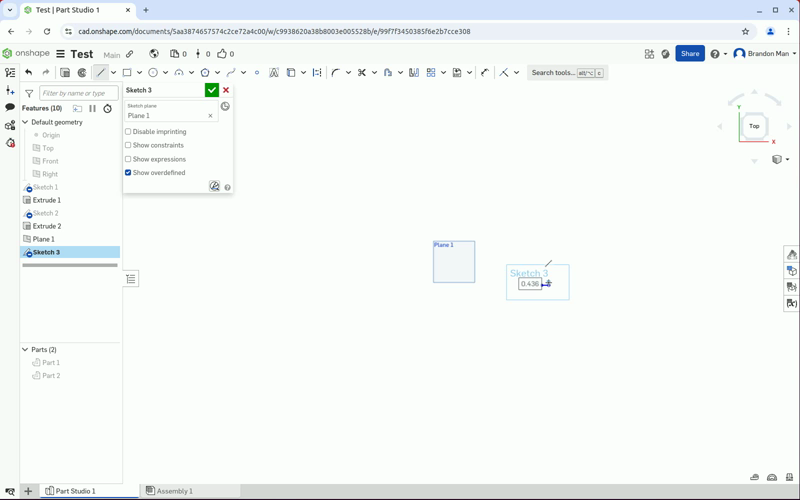
key_up(shift)
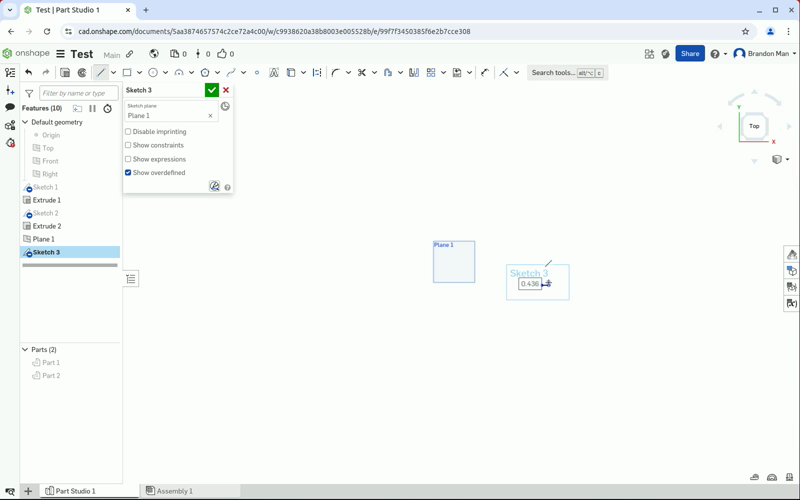
key_down(shift)
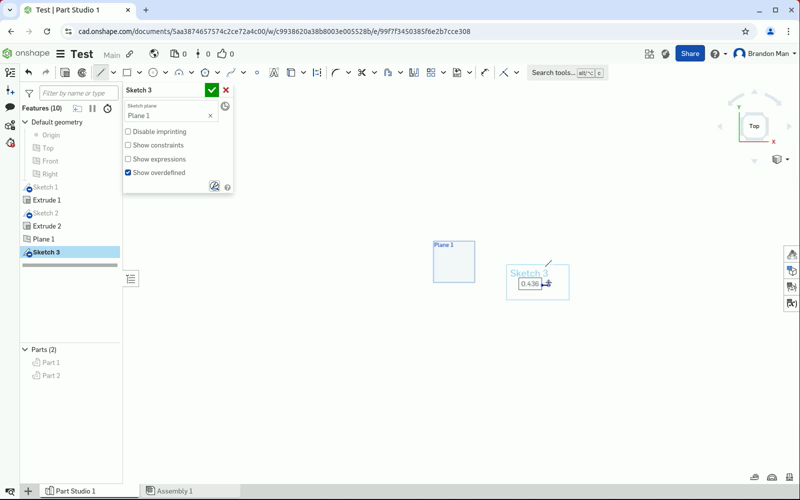
mouse_move(578, 282)
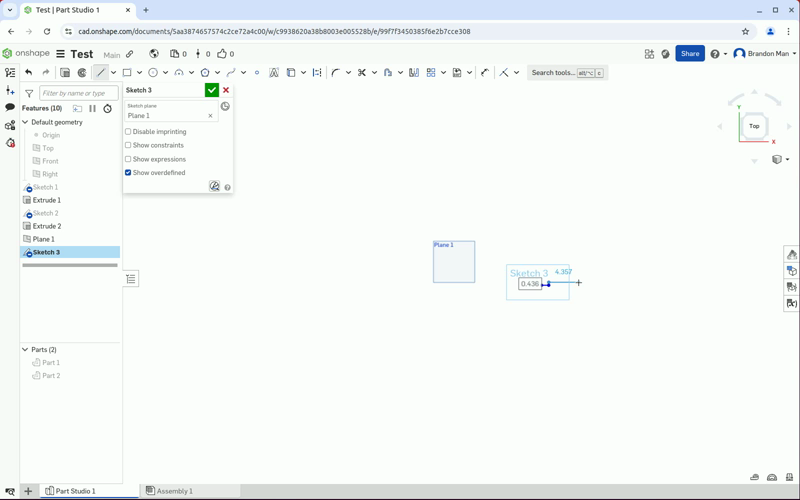
mouse_move(541, 282)
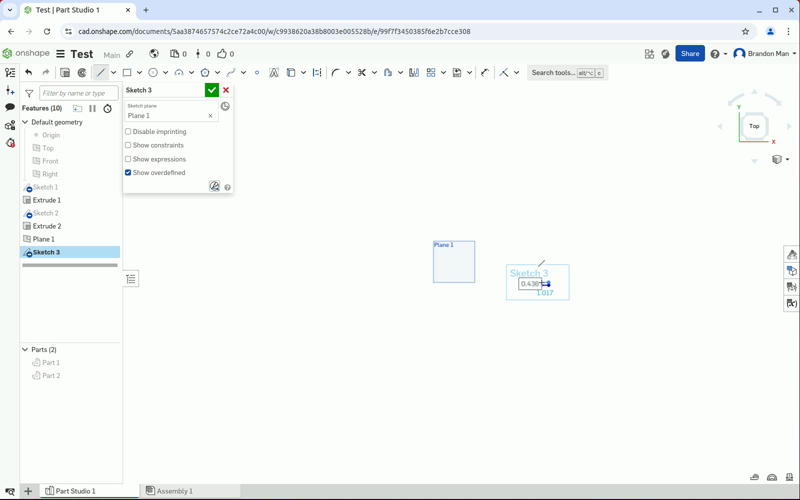
scroll(6)
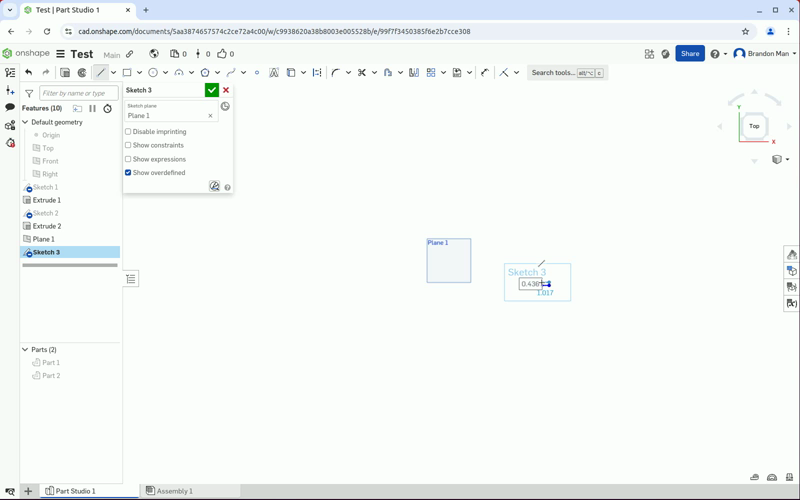
scroll(6)
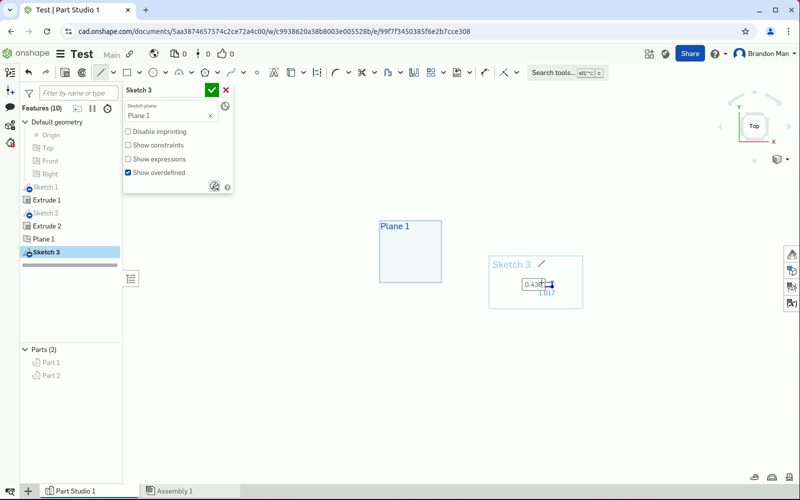
scroll(6)
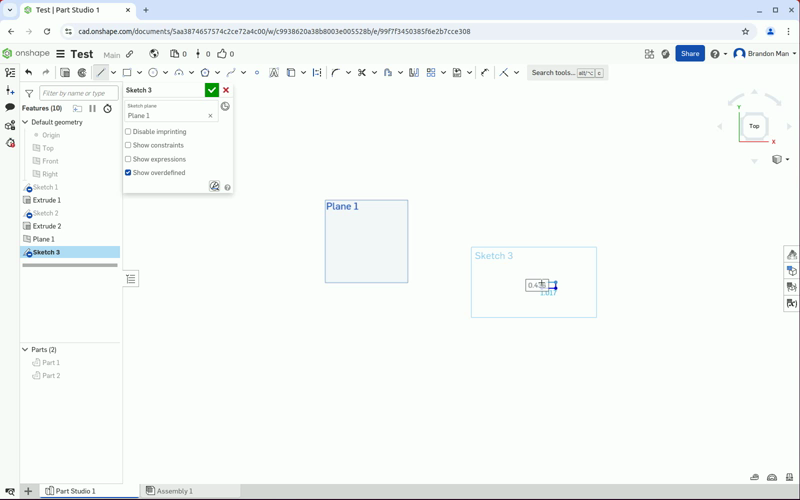
scroll(6)
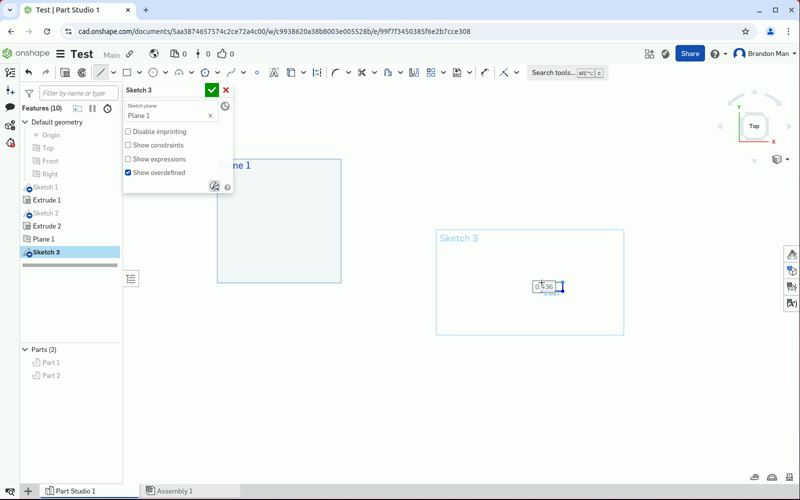
scroll(6)
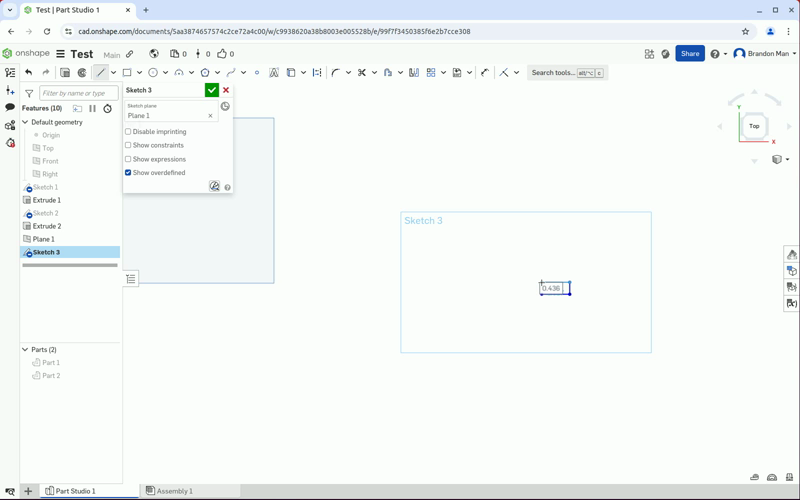
scroll(6)
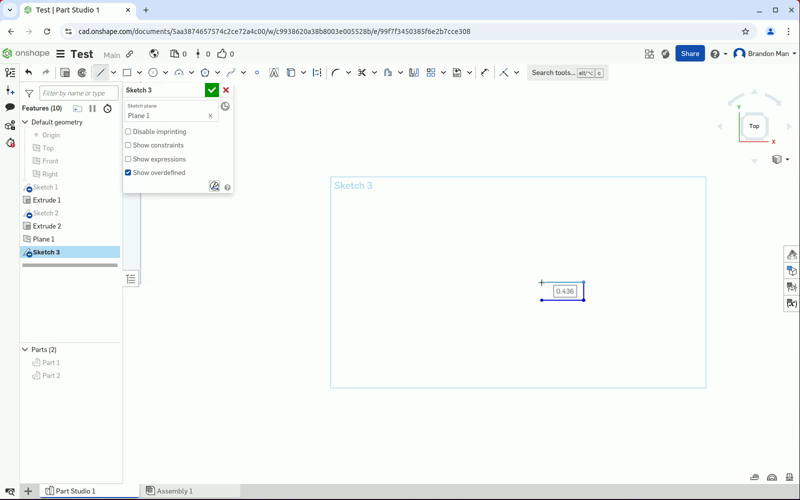
scroll(6)
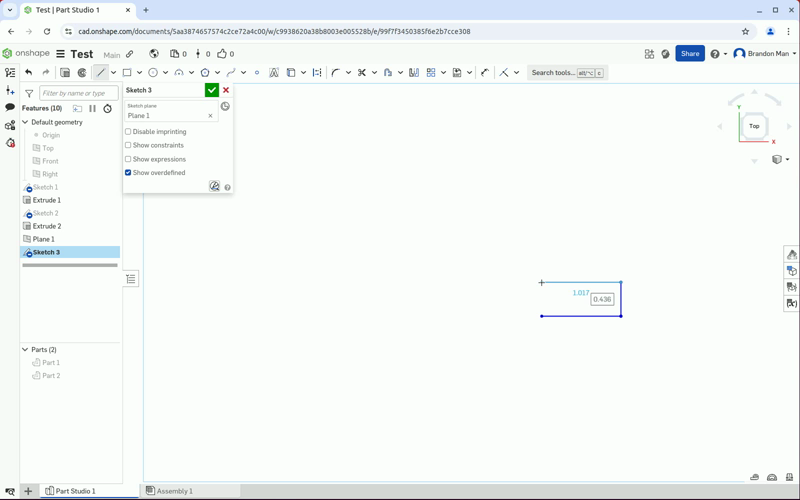
click(541, 282)
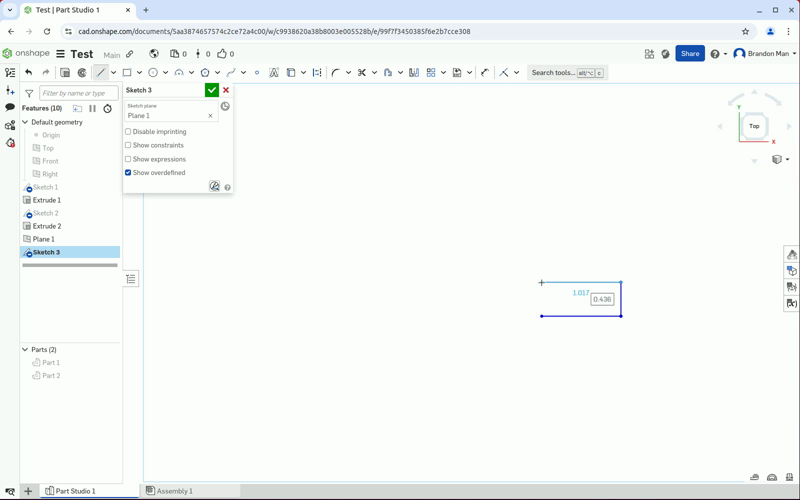
scroll(-6)
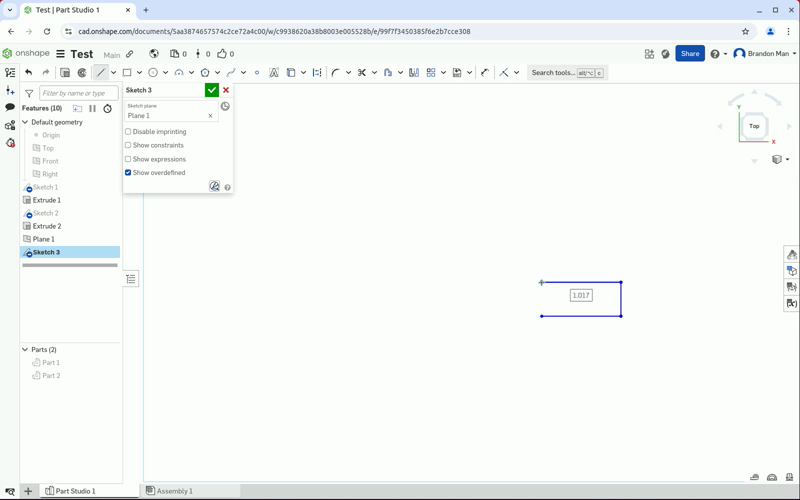
scroll(-6)
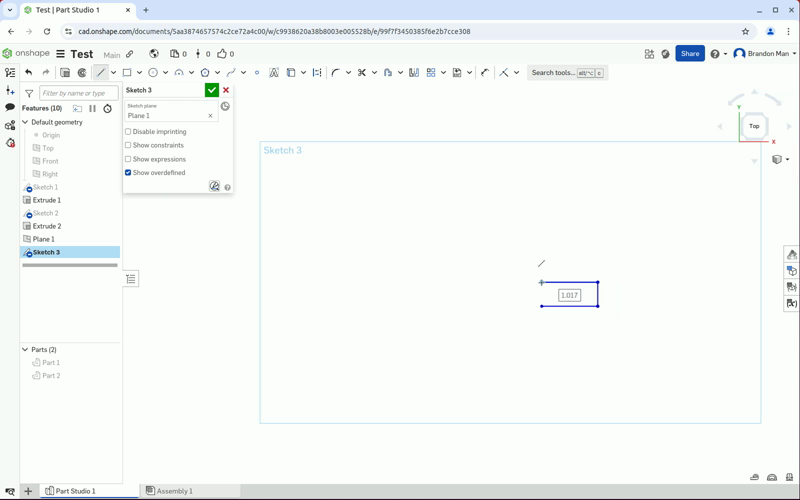
scroll(-6)
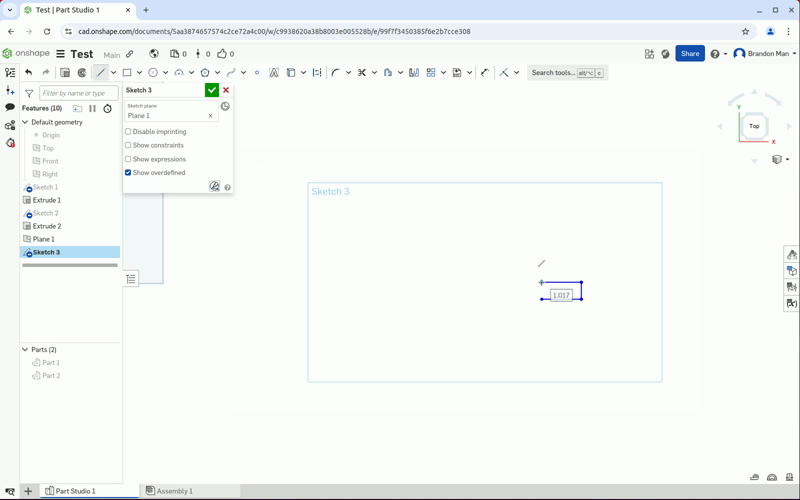
scroll(-6)
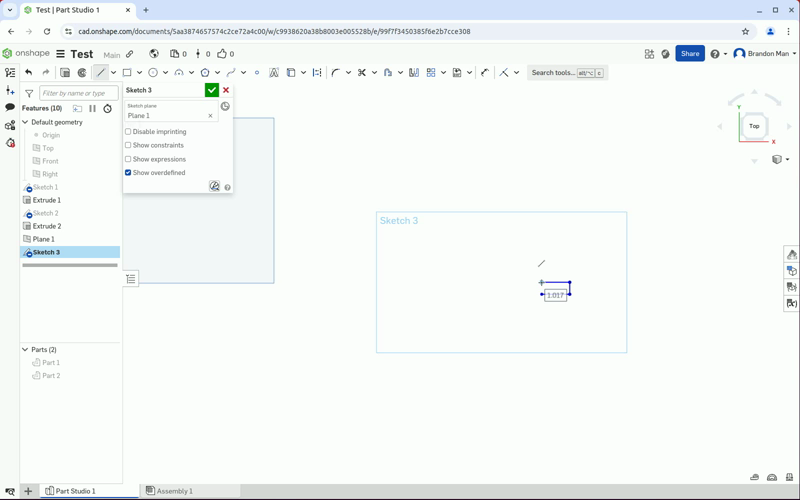
scroll(-6)
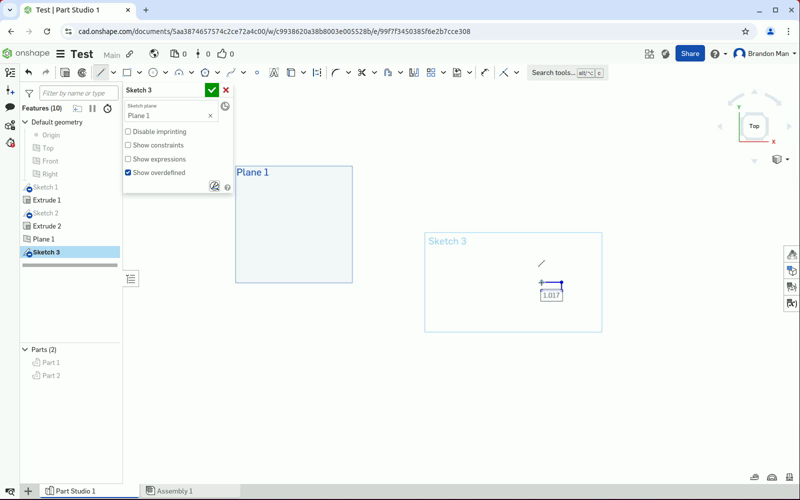
scroll(-6)
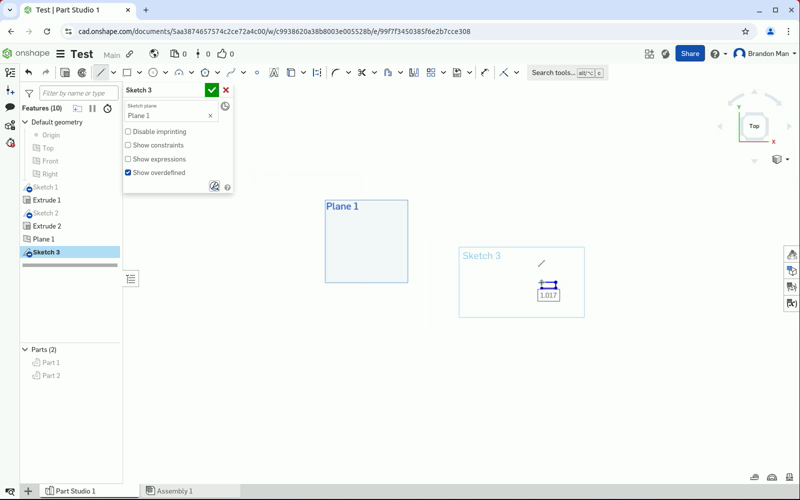
scroll(-6)
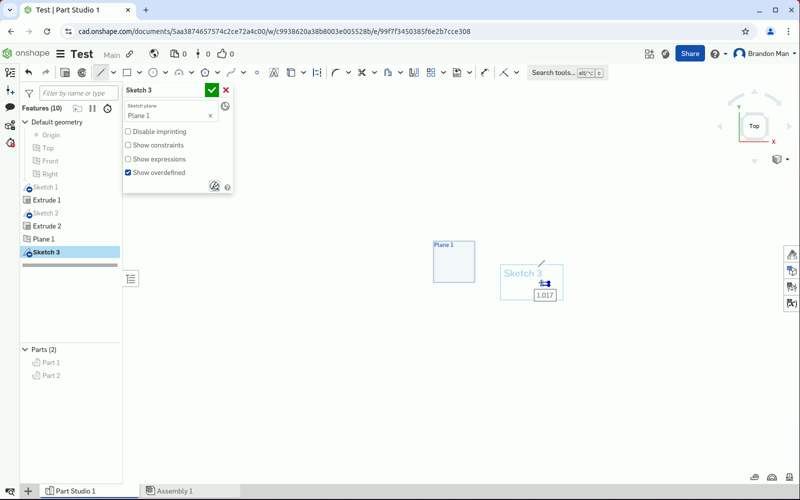
key_up(shift)
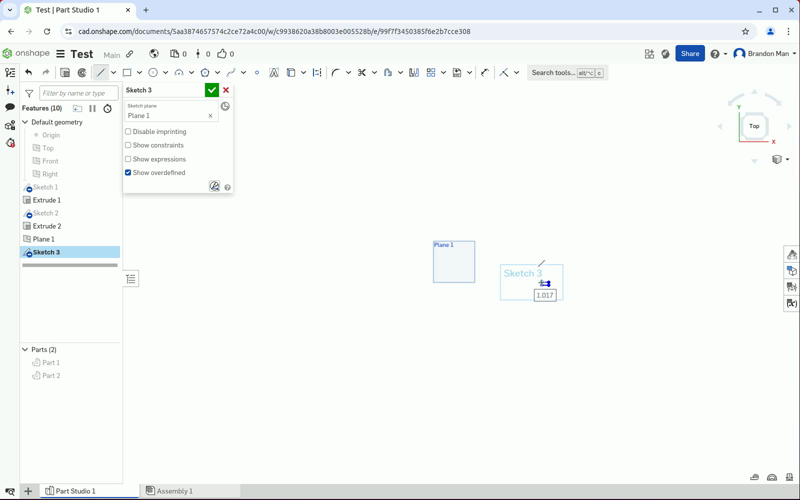
mouse_move(571, 282)
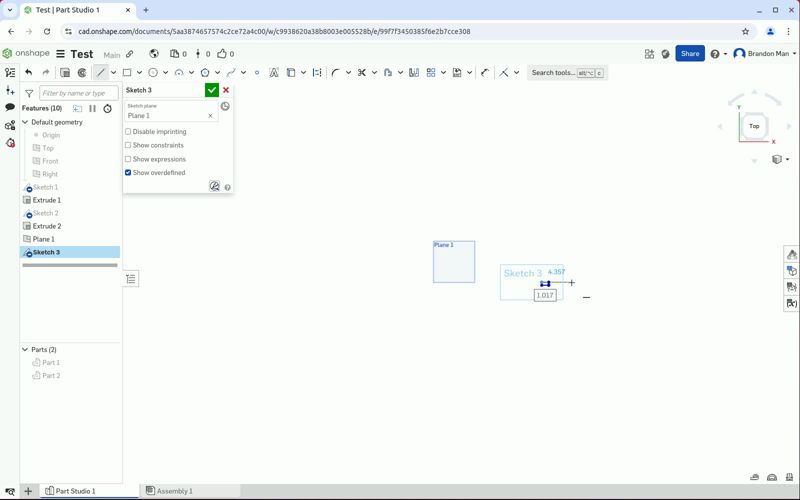
key_down(shift)
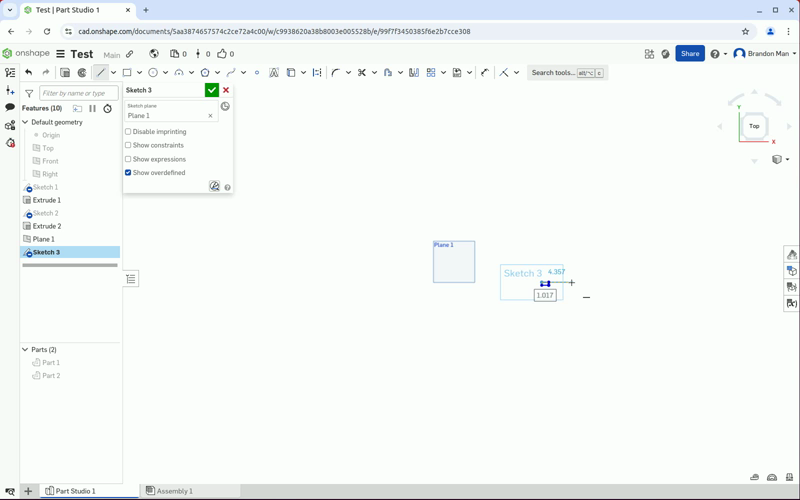
mouse_move(541, 285)
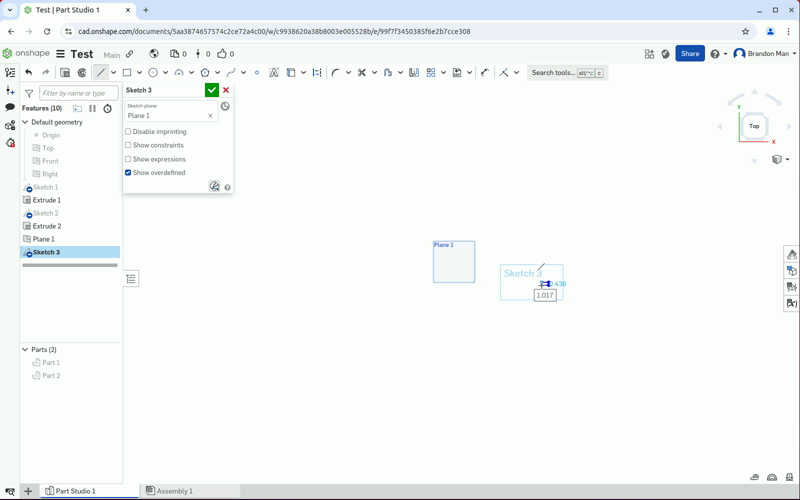
scroll(6)
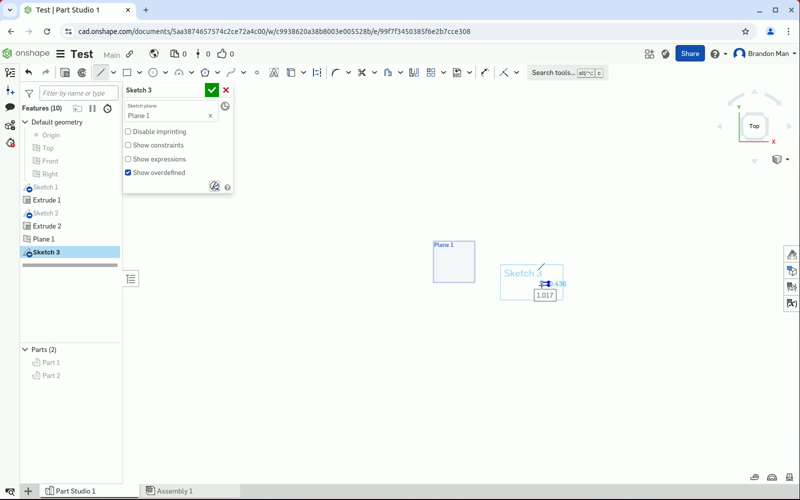
scroll(6)
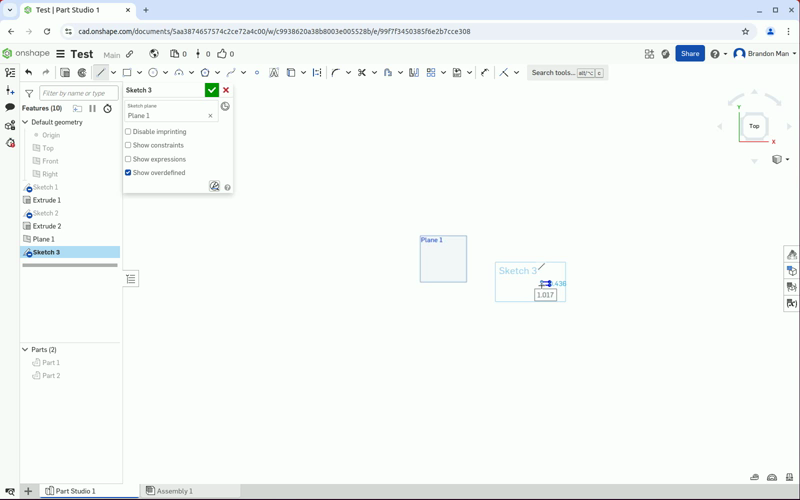
scroll(6)
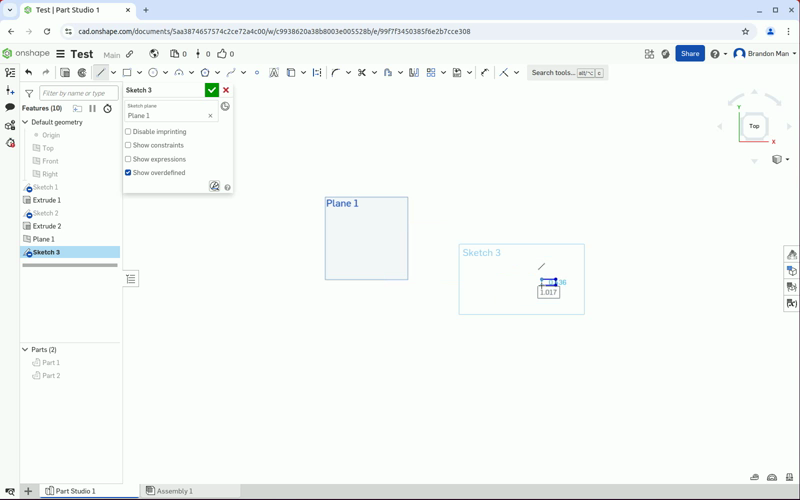
scroll(6)
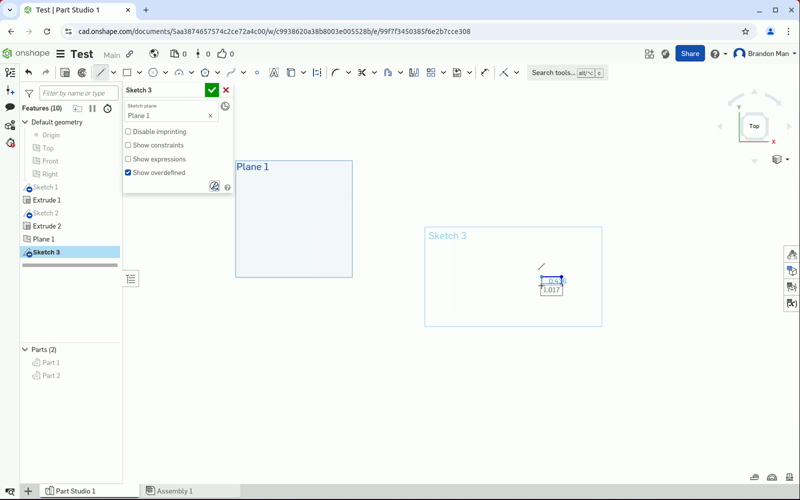
scroll(6)
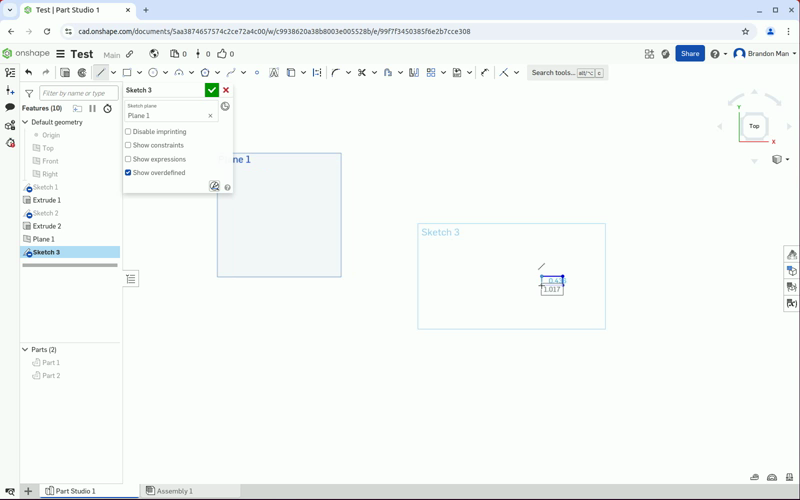
scroll(6)
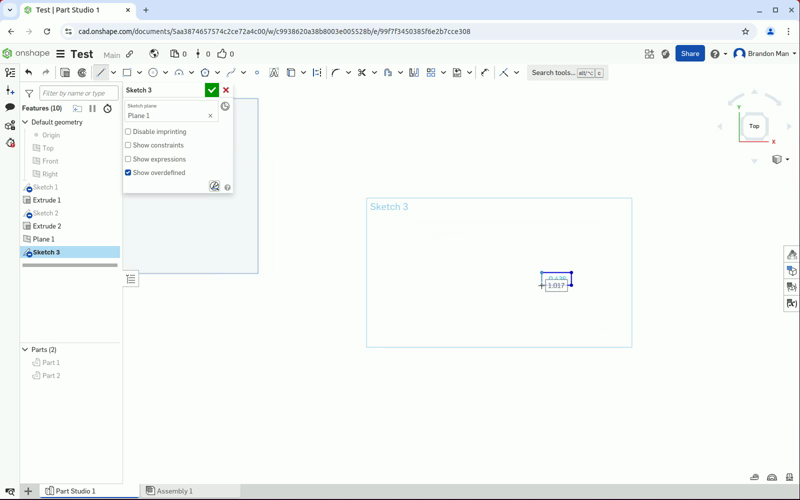
scroll(6)
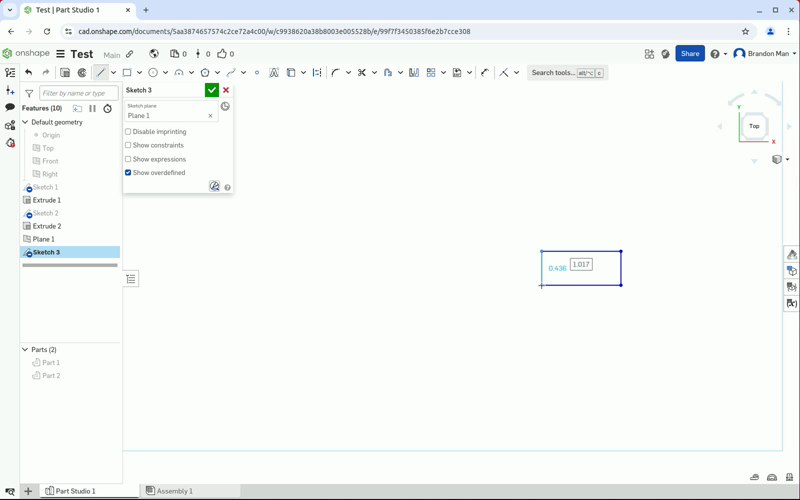
key_up(shift)
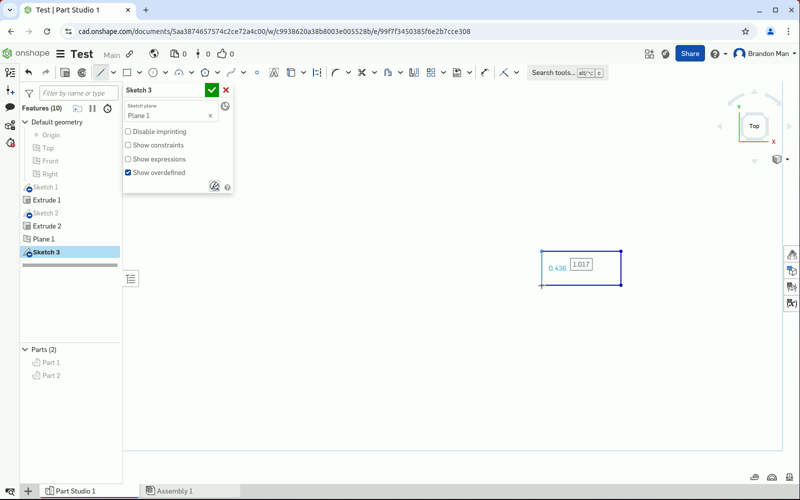
click(541, 285)
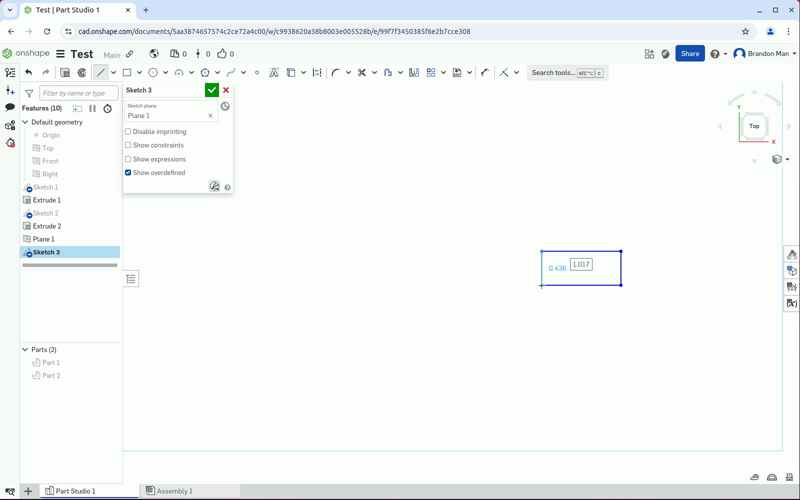
scroll(-6)
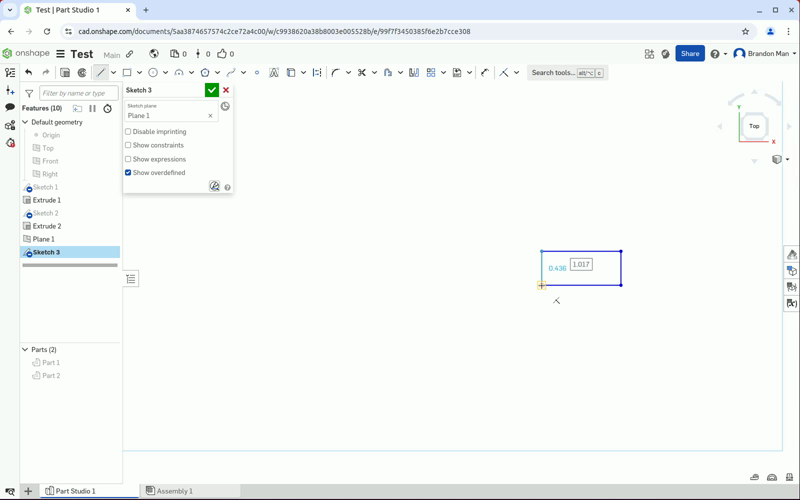
scroll(-6)
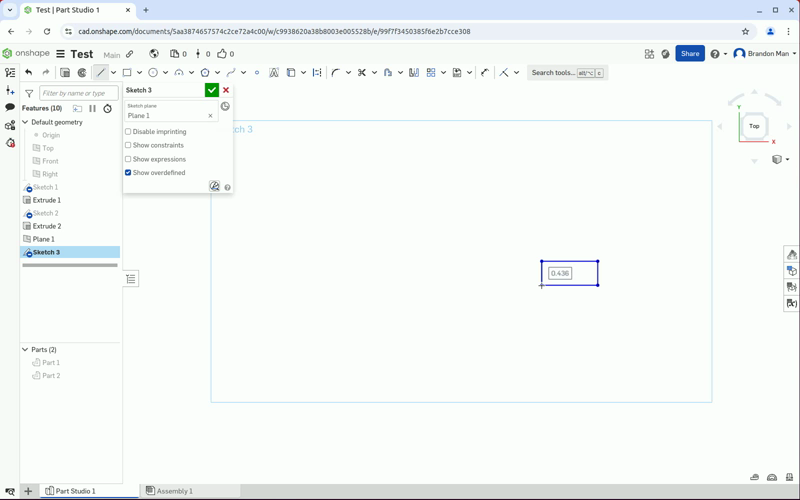
scroll(-6)
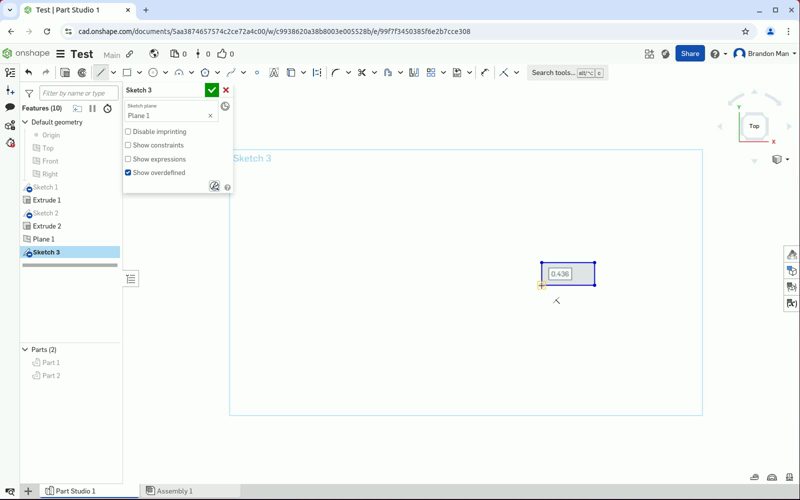
scroll(-6)
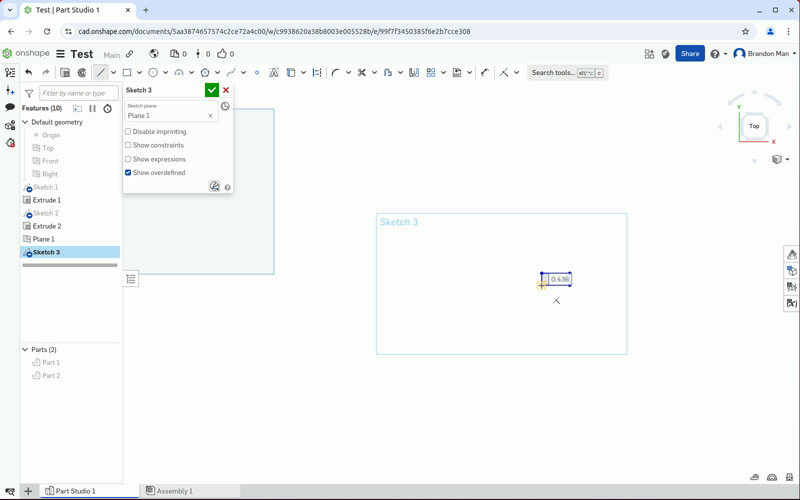
scroll(-6)
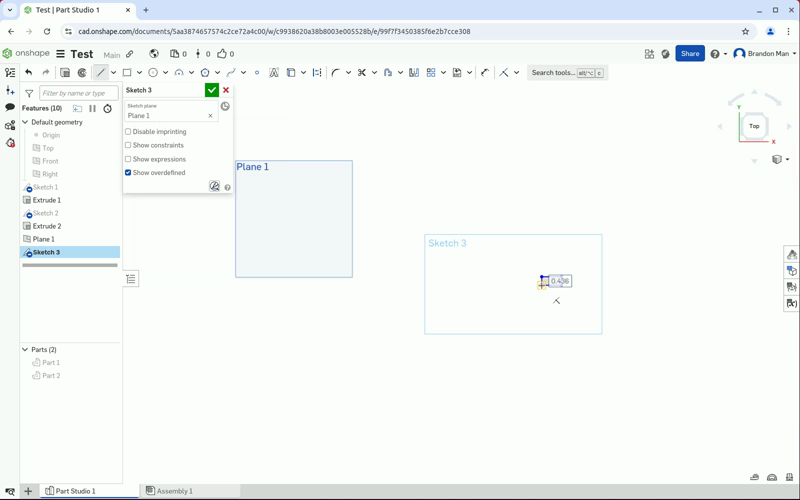
scroll(-6)
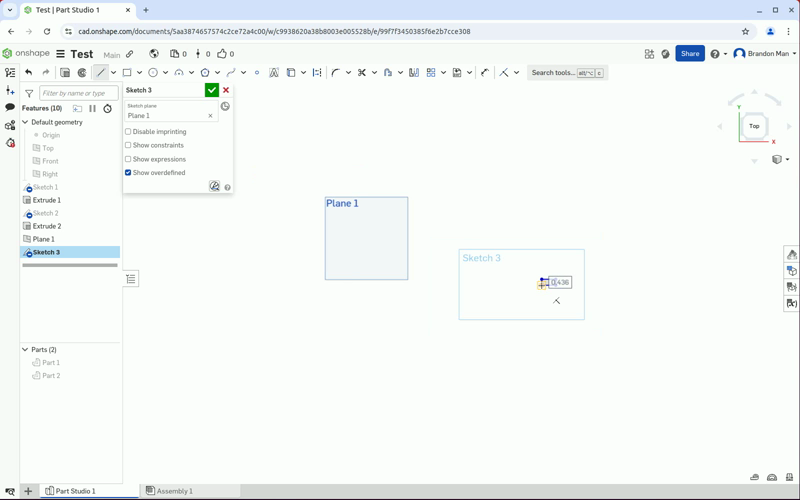
scroll(-6)
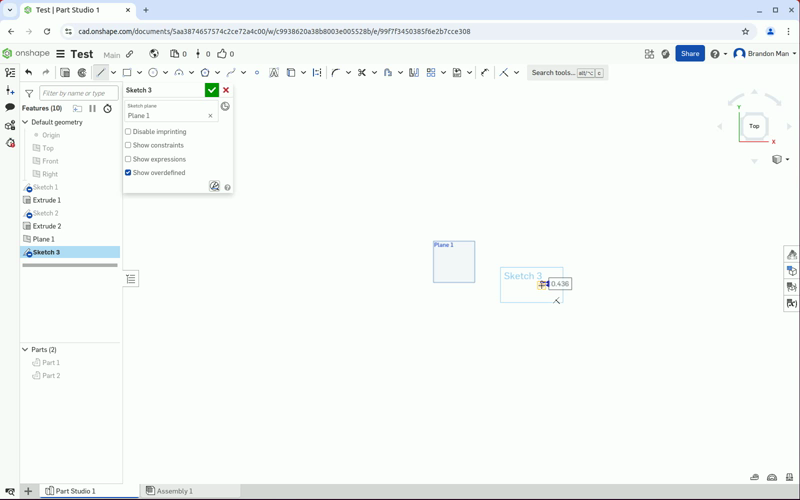
key(esc)
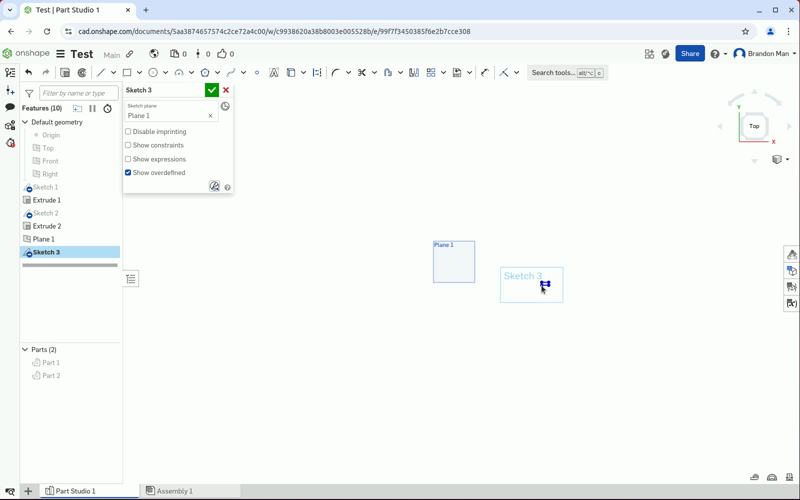
mouse_move(548, 284)
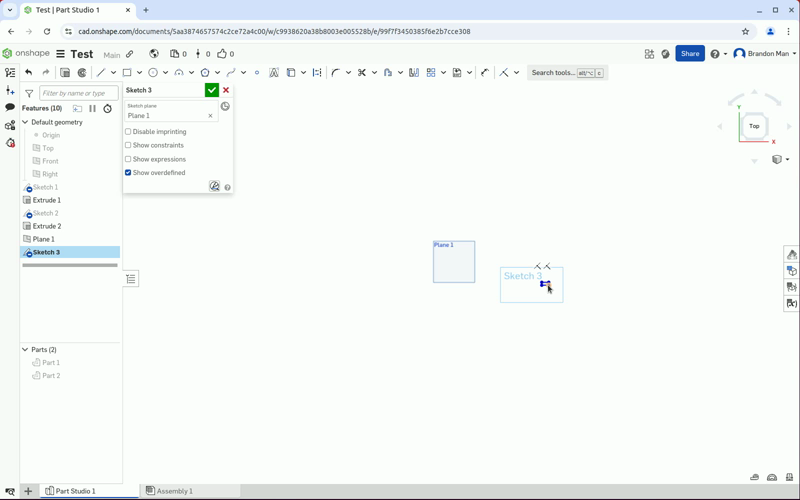
scroll(6)
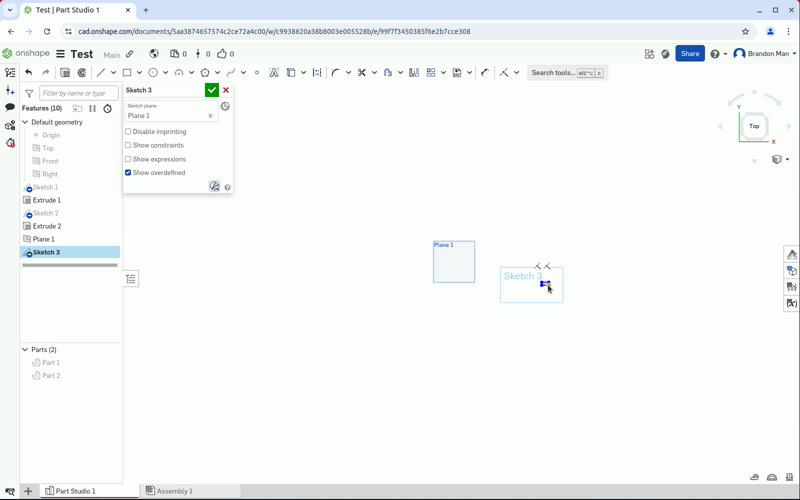
scroll(6)
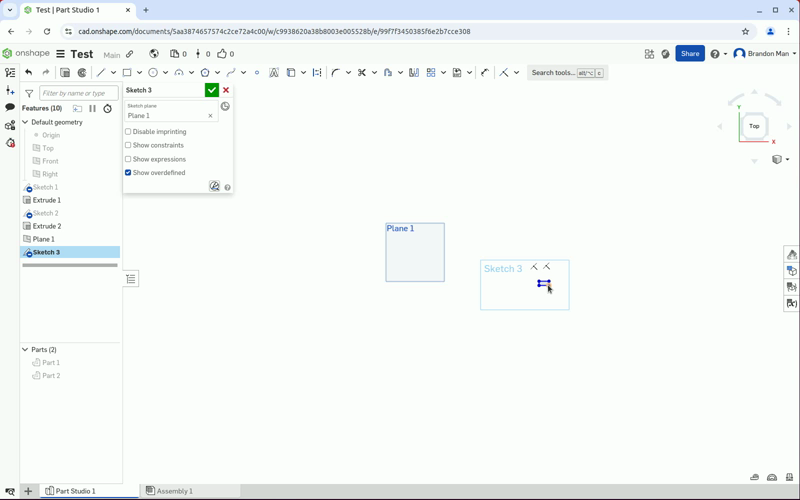
scroll(6)
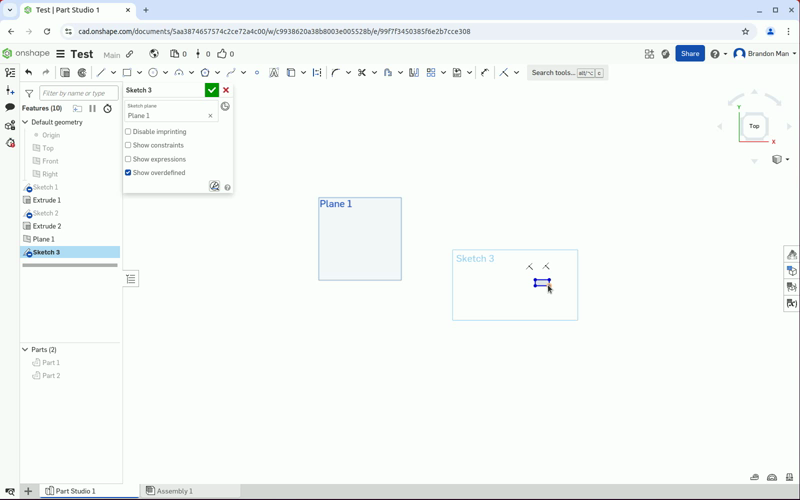
scroll(6)
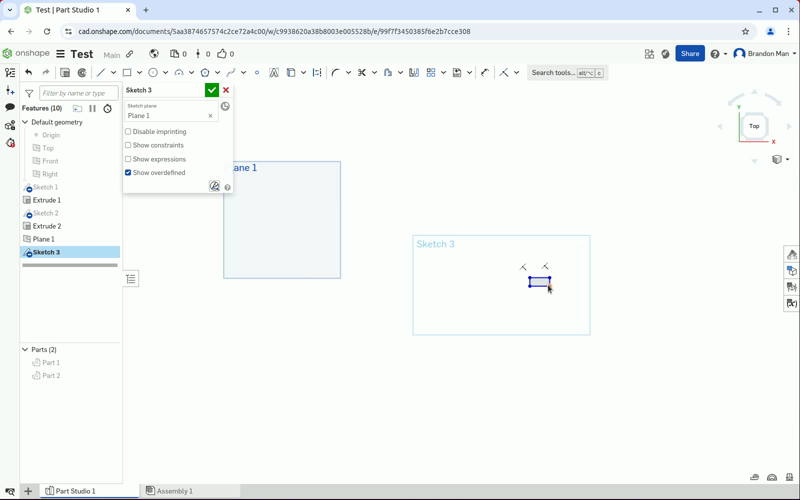
scroll(6)
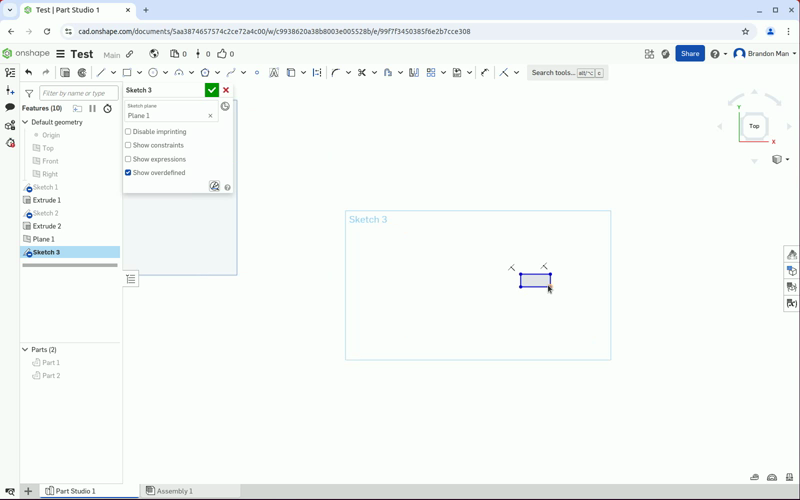
scroll(6)
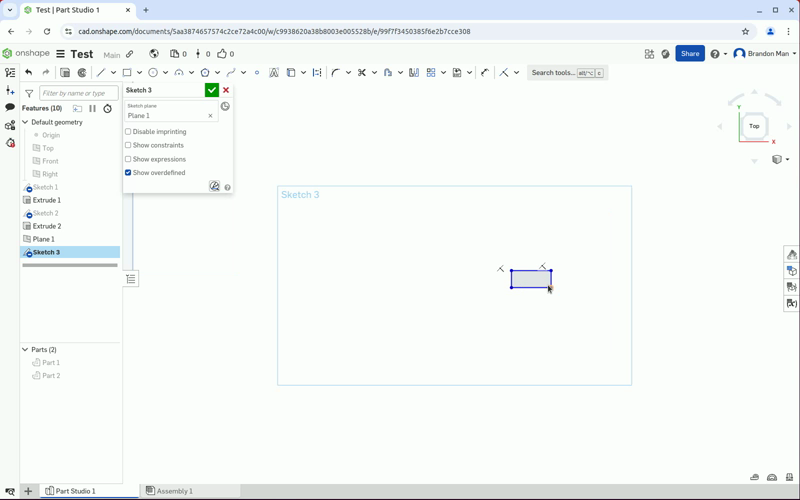
scroll(6)
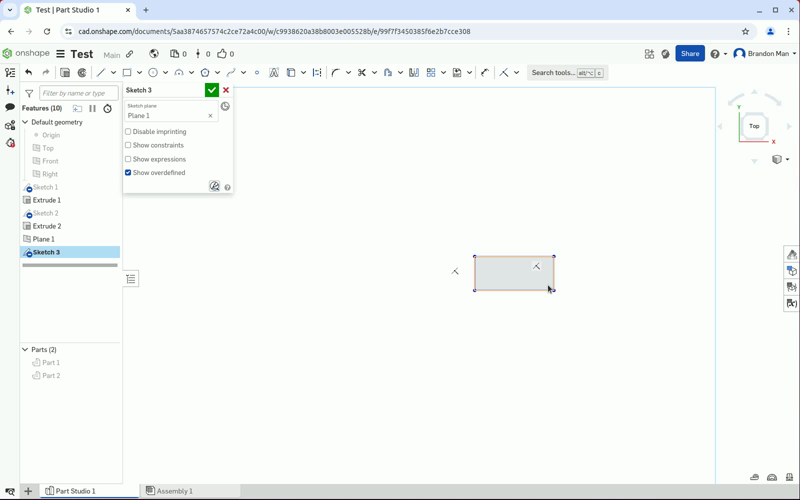
click(548, 284)
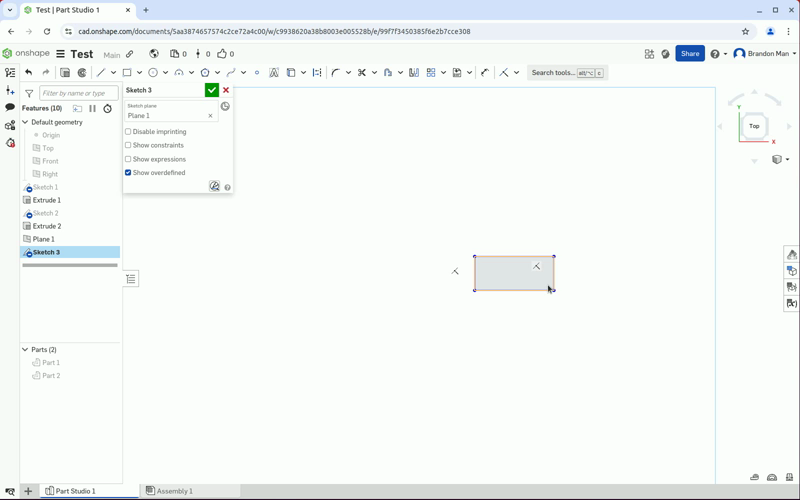
scroll(-6)
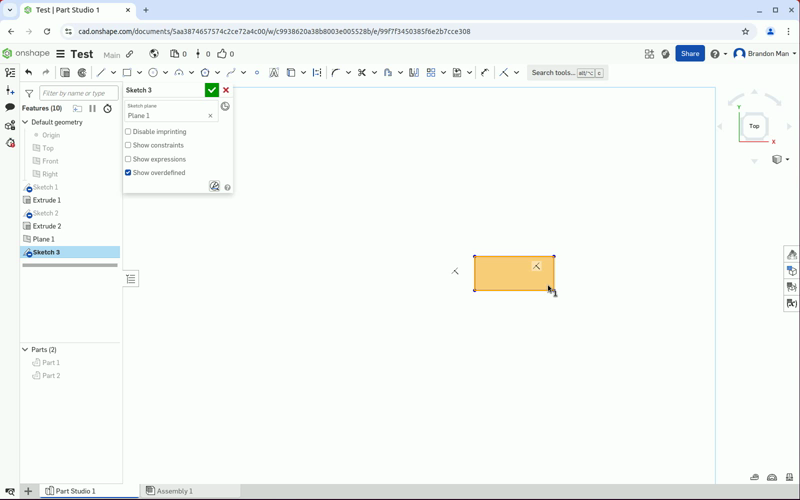
scroll(-6)
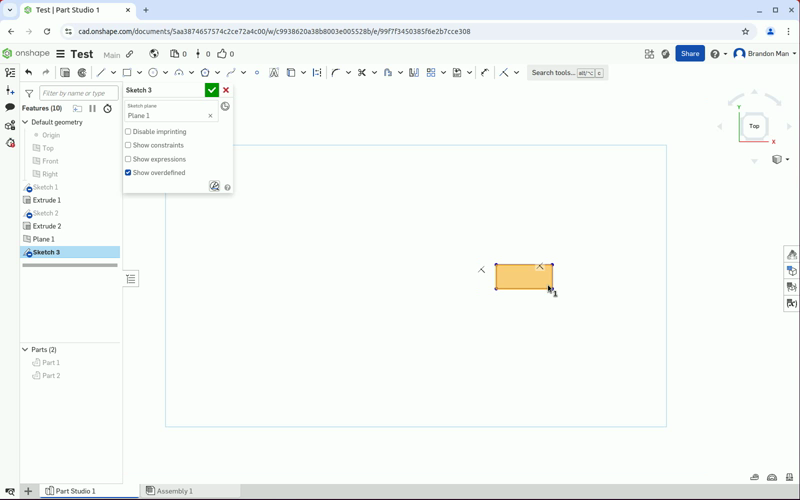
scroll(-6)
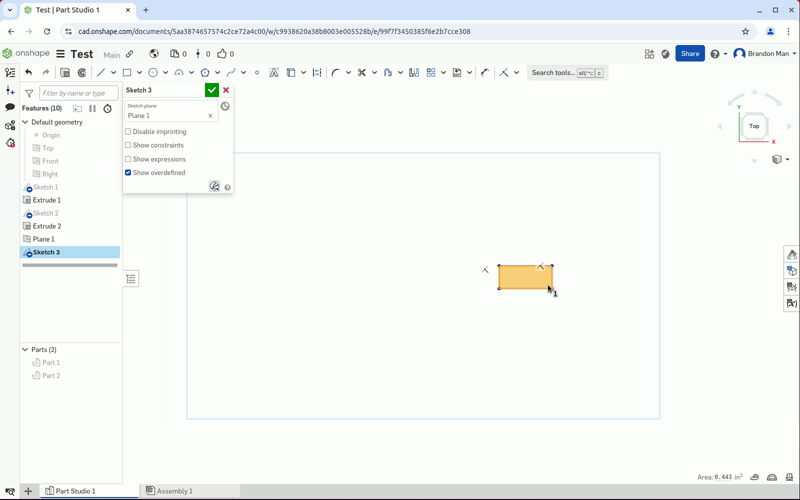
scroll(-6)
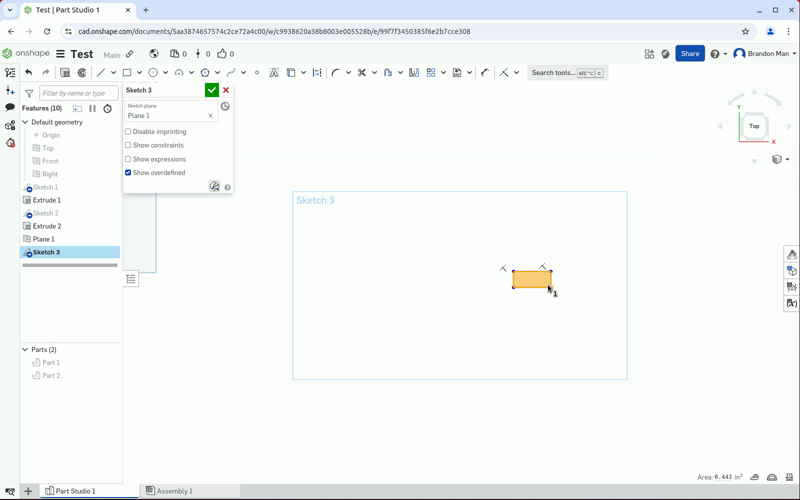
scroll(-6)
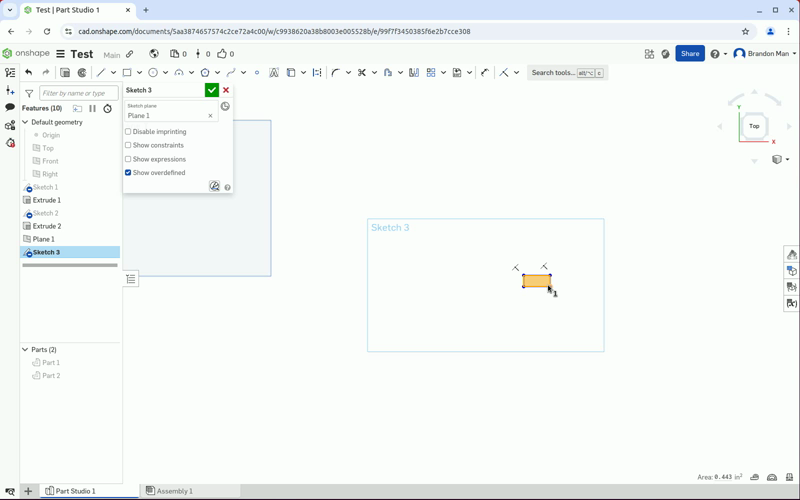
scroll(-6)
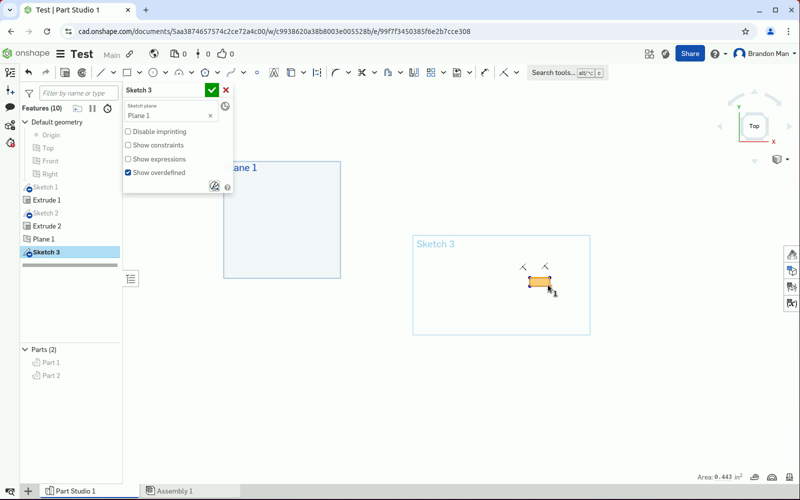
scroll(-6)
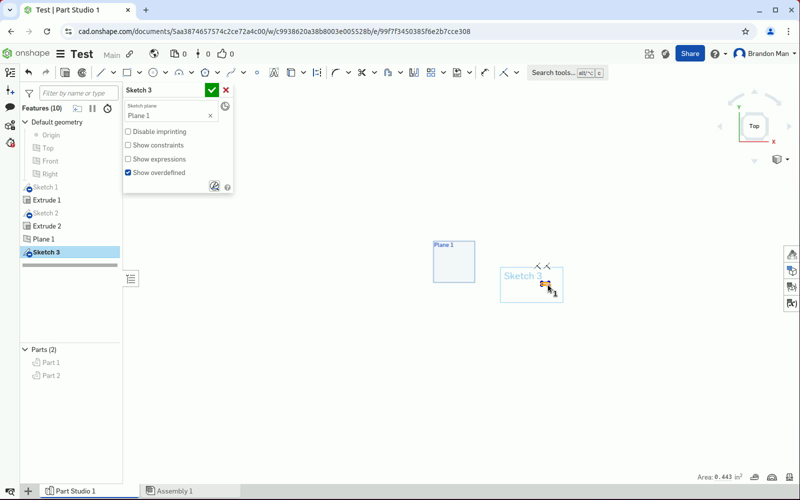
mouse_move(73, 352)
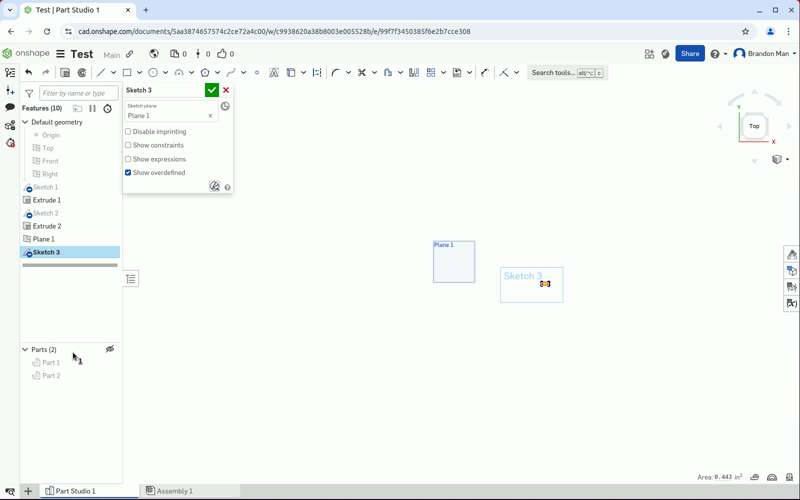
key(shift+y)
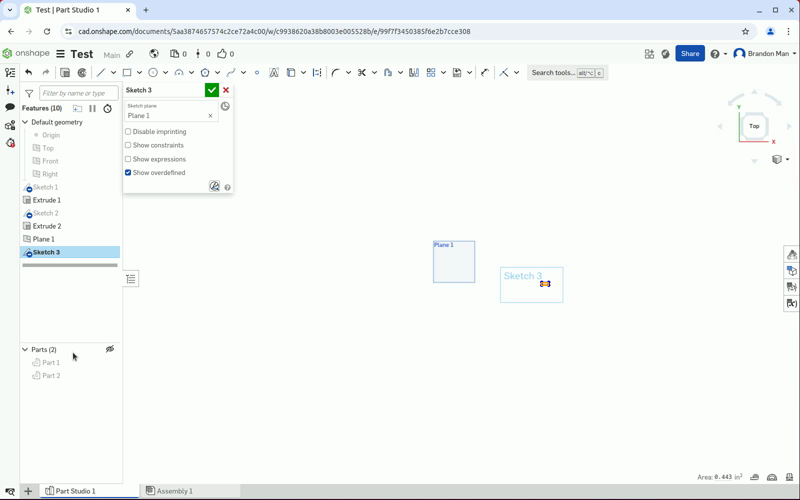
key(shift+e)
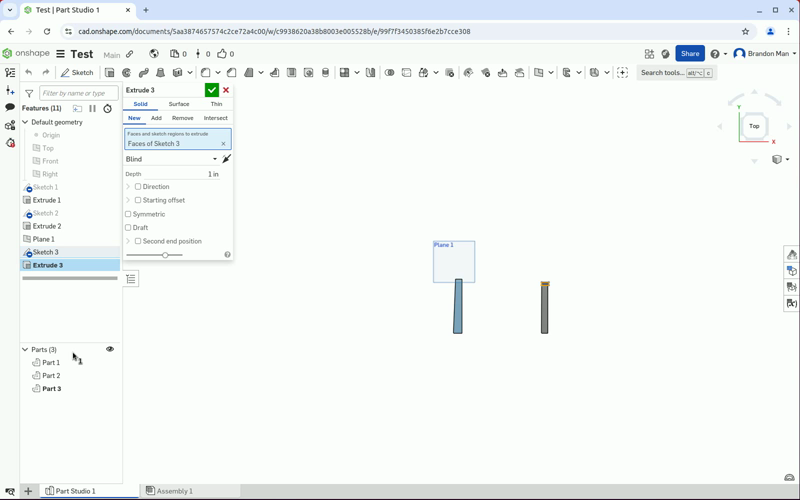
mouse_move(143, 106)
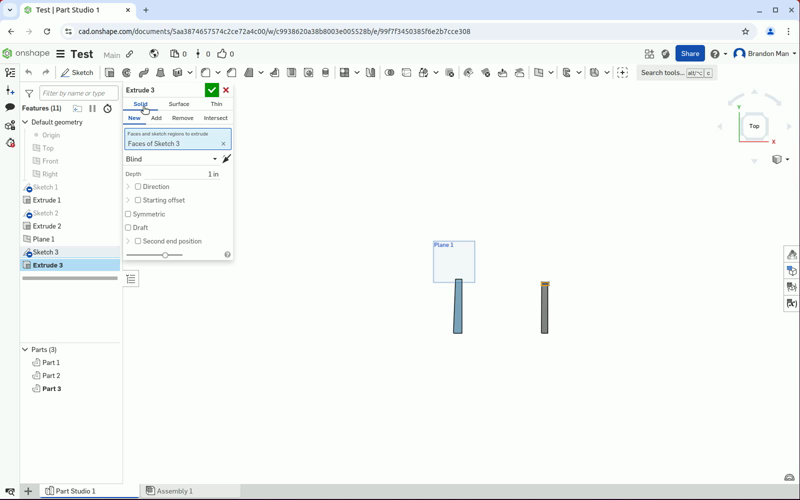
click(143, 106)
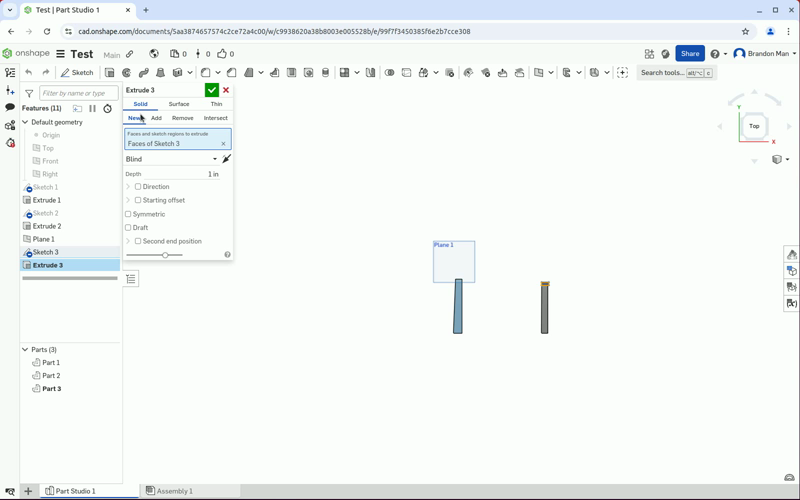
mouse_move(137, 120)
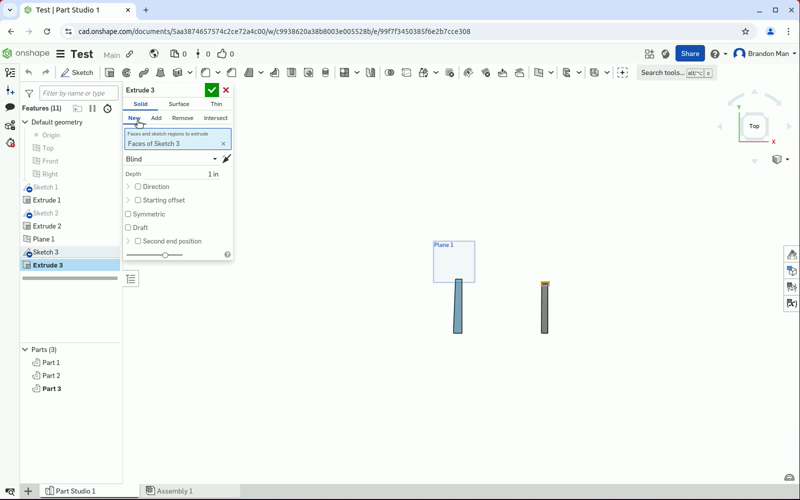
click(137, 120)
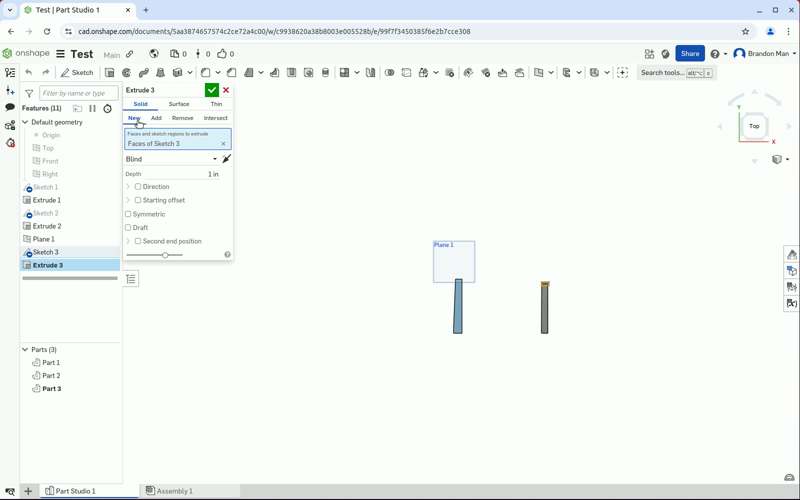
key(tab, 4)
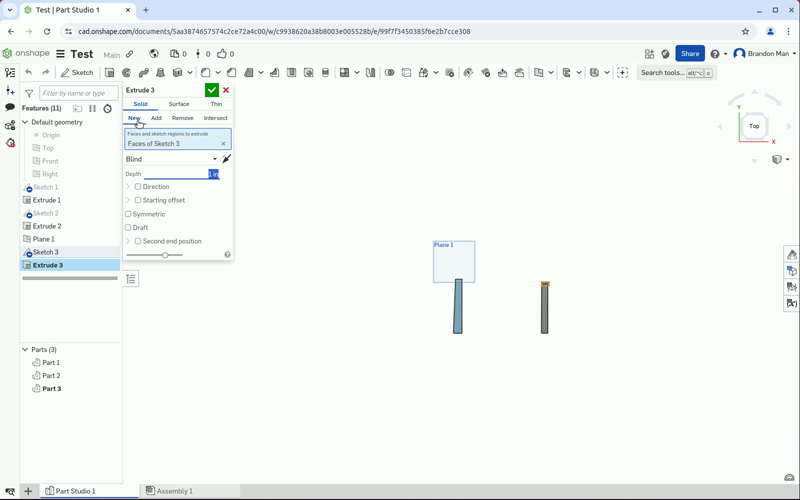
text(12.998)
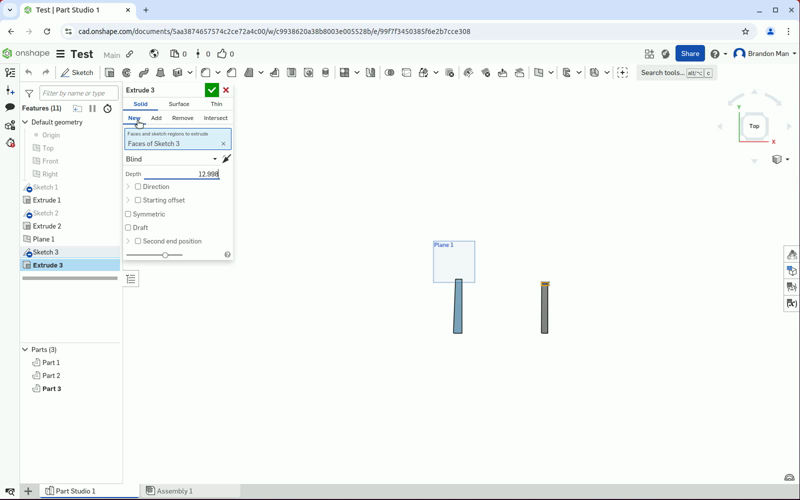
key(enter)
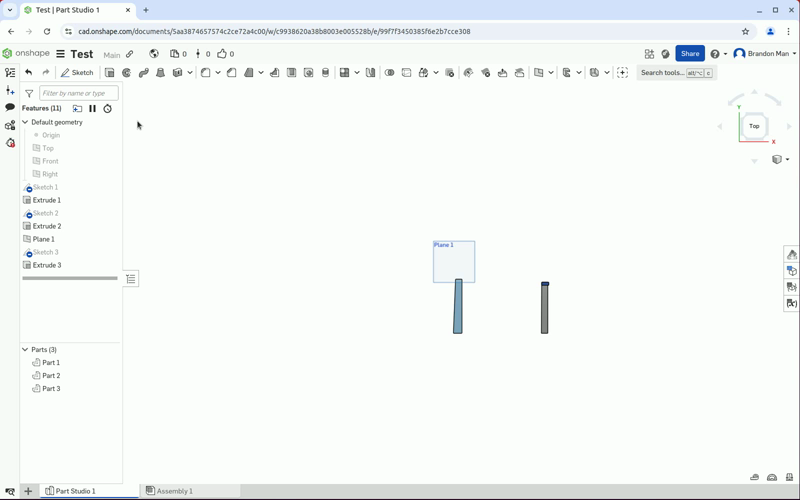
key(shift+h)
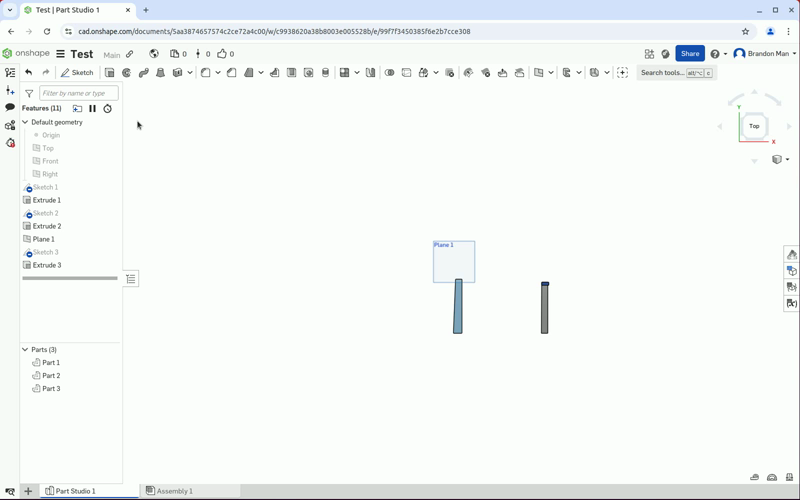
key(shift+h)
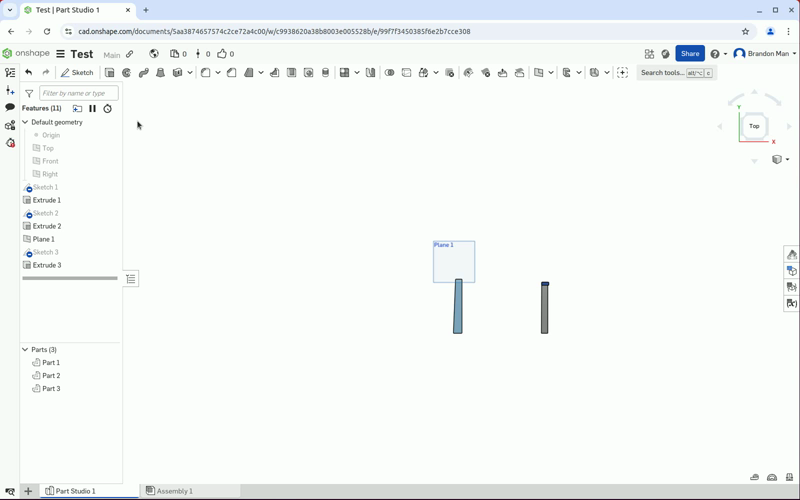
mouse_move(73, 189)
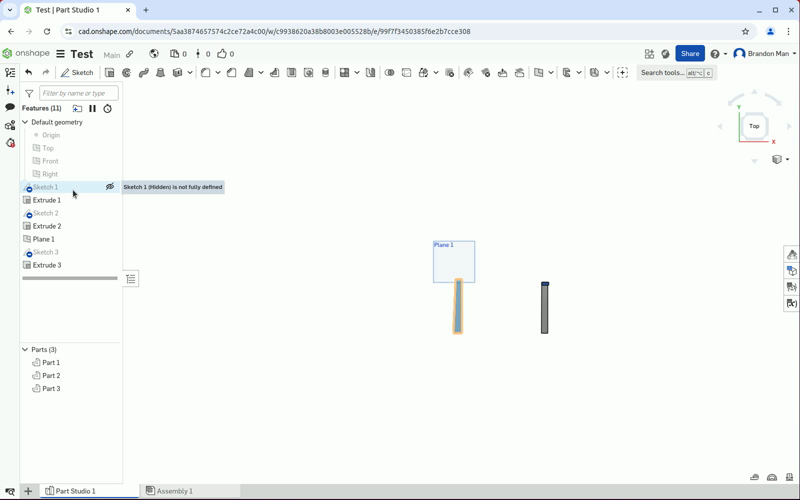
click(73, 189)
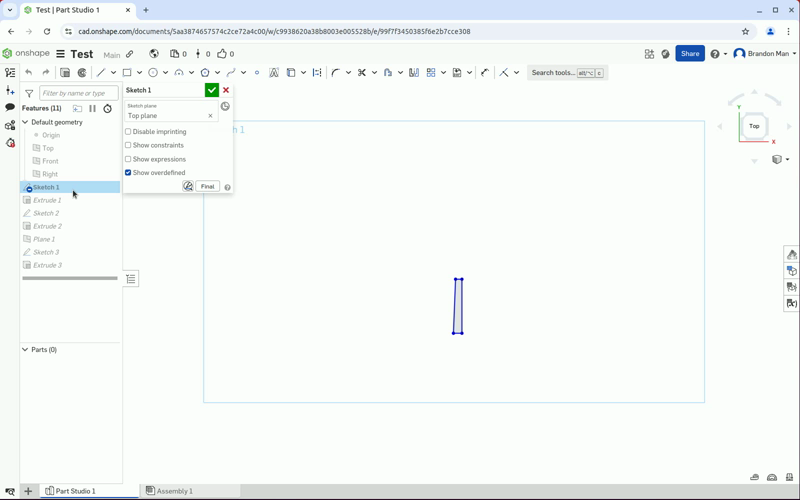
mouse_move(229, 92)
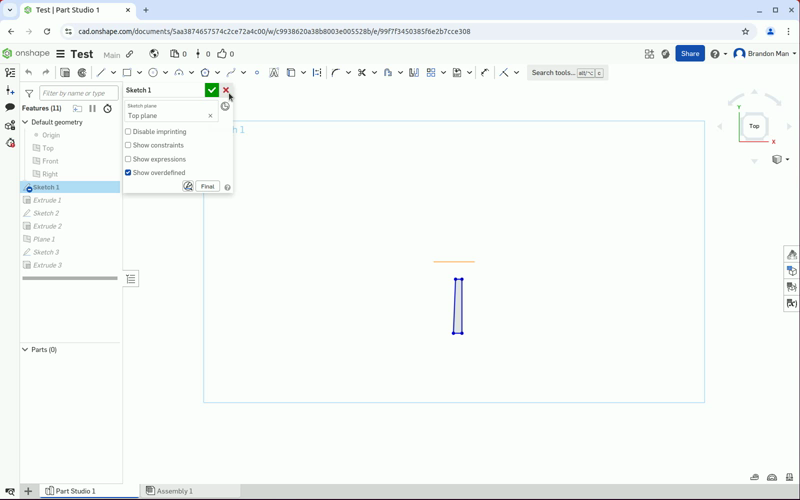
click(229, 92)
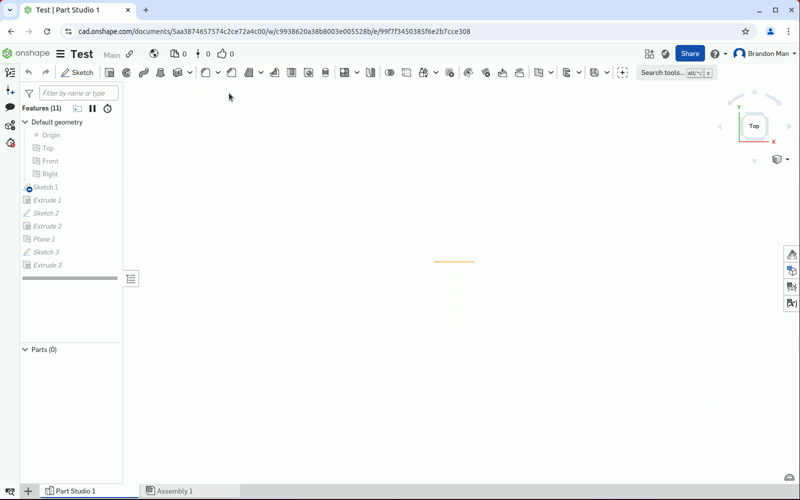
key(shift+s)
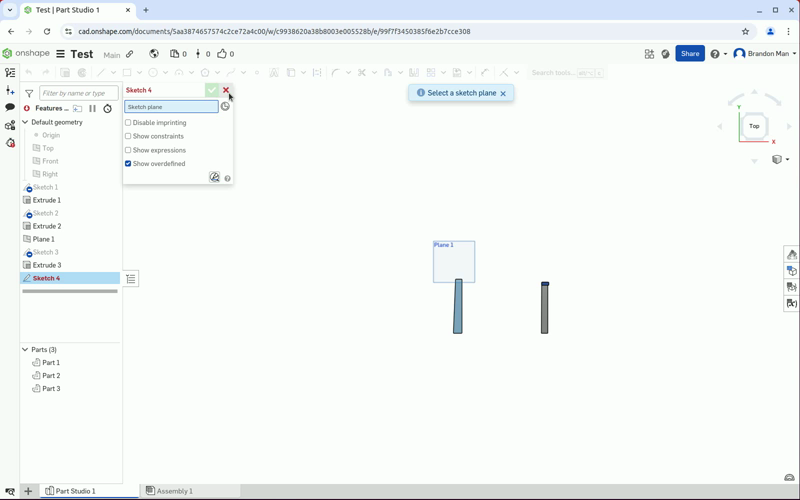
mouse_move(73, 241)
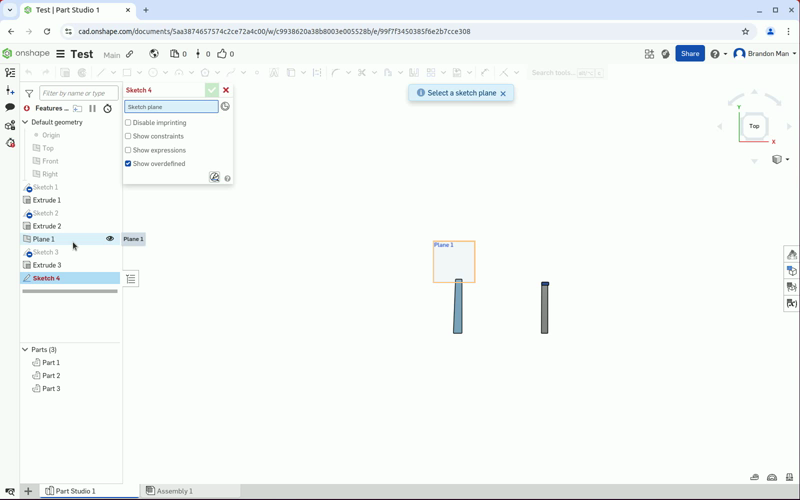
click(73, 241)
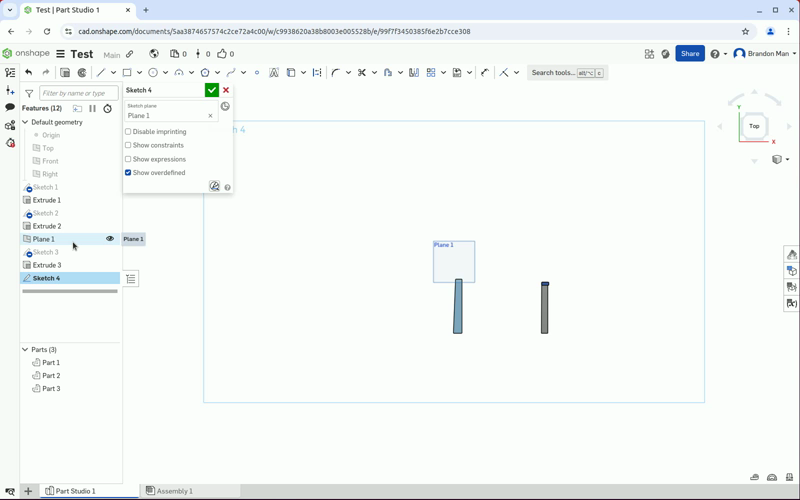
mouse_move(73, 352)
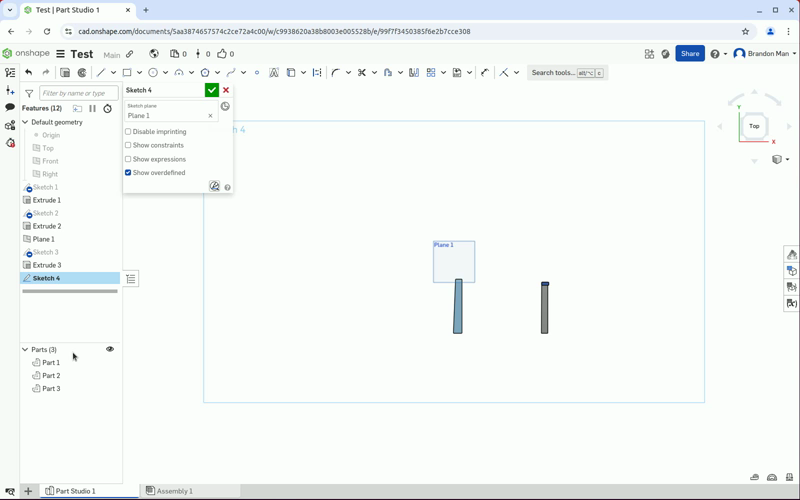
key(y)
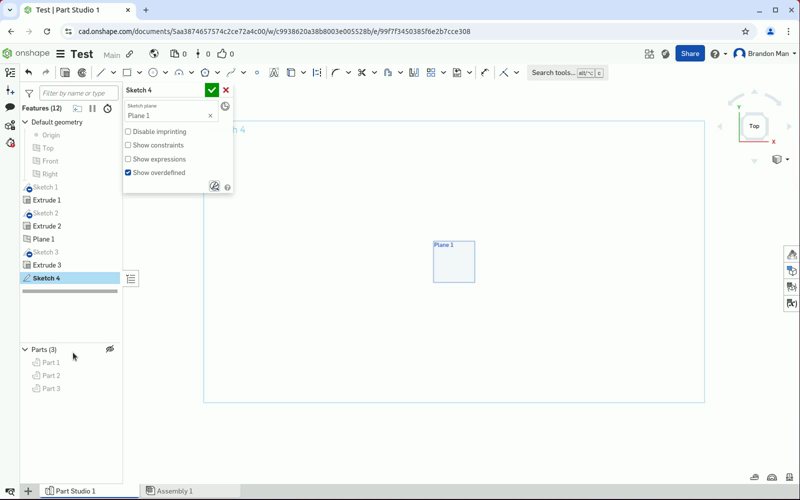
key(l)
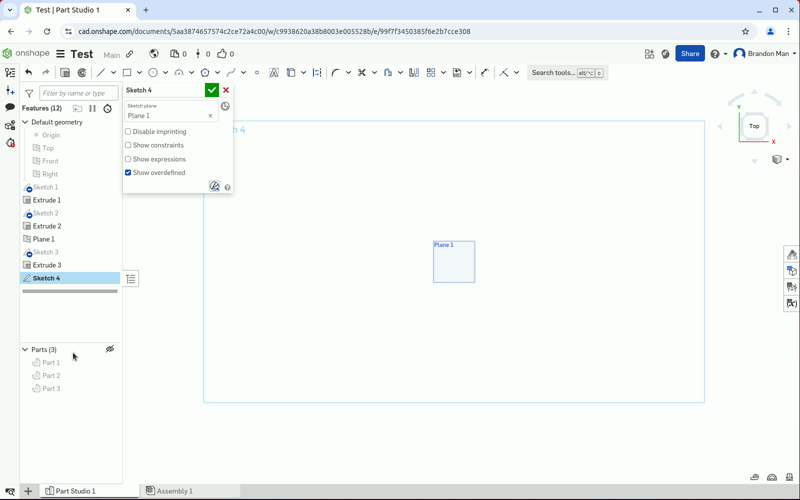
key_down(shift)
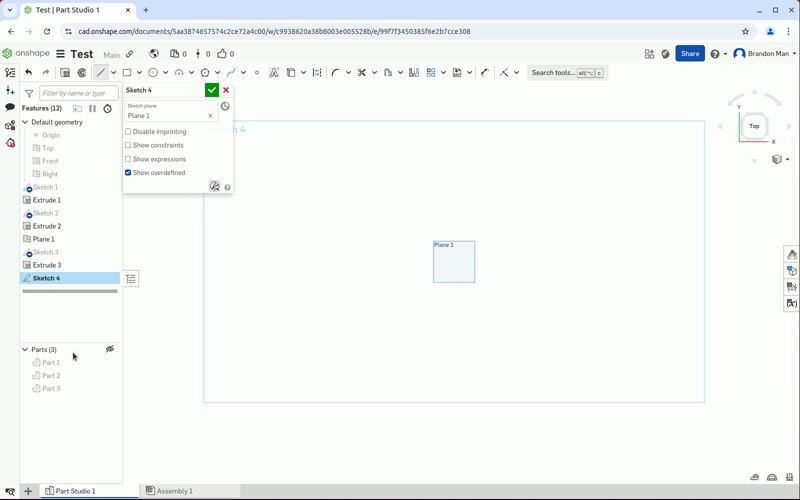
mouse_move(541, 309)
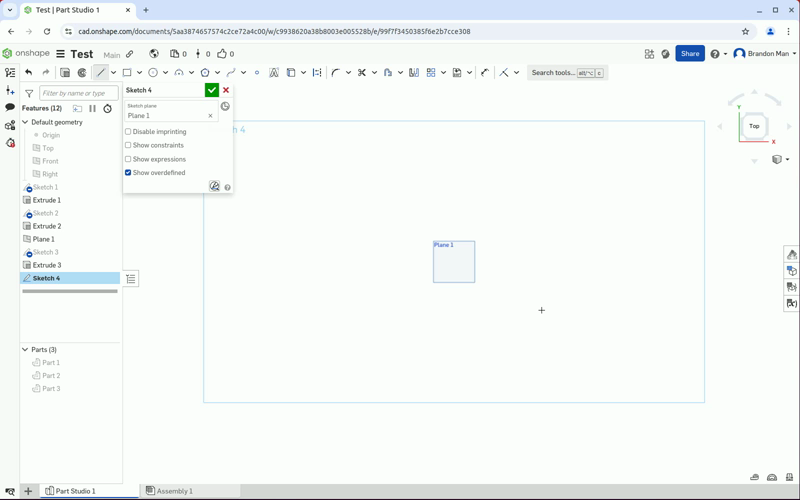
click(541, 309)
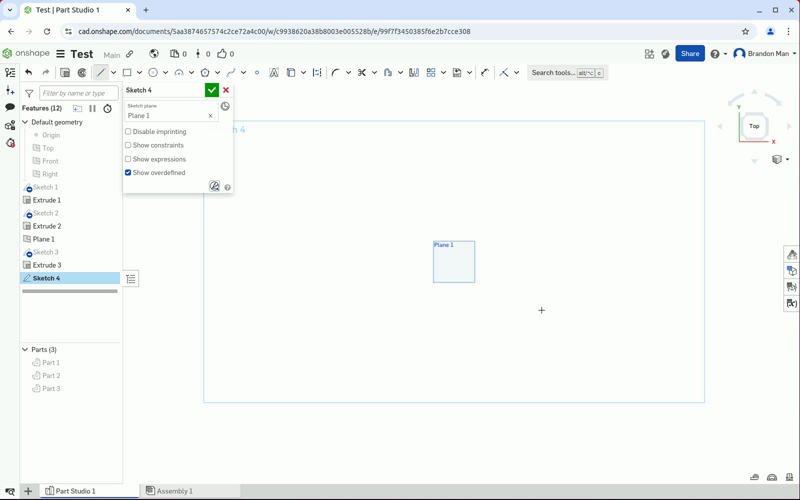
key_up(shift)
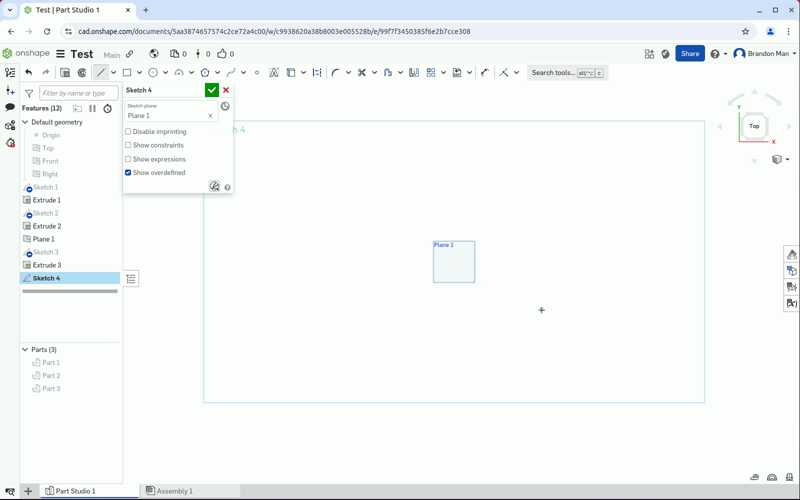
key_down(shift)
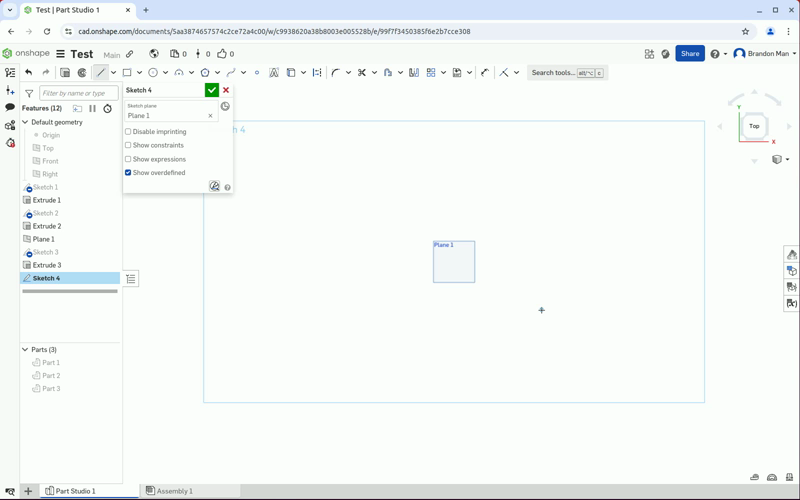
mouse_move(571, 309)
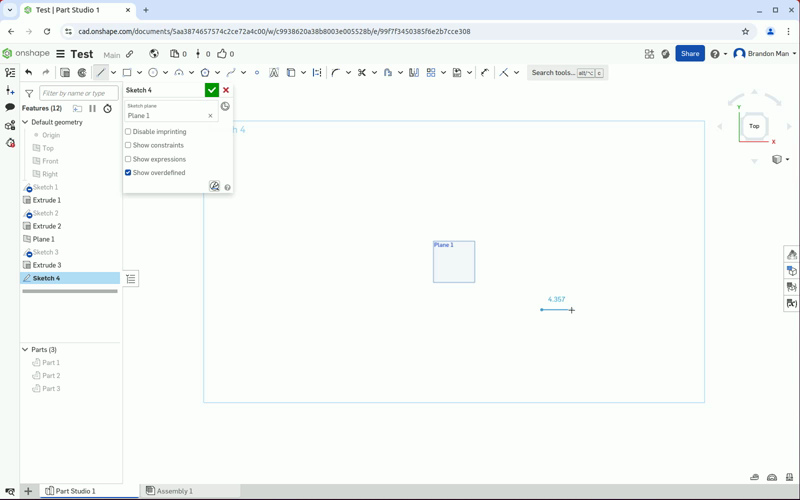
mouse_move(548, 309)
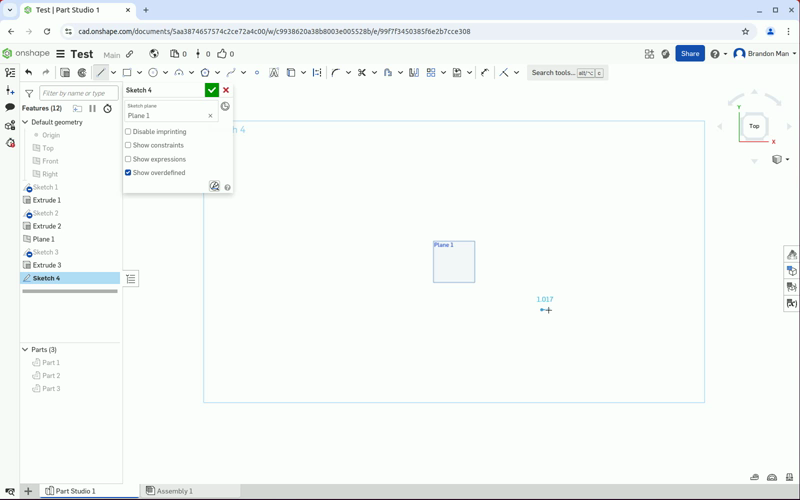
scroll(6)
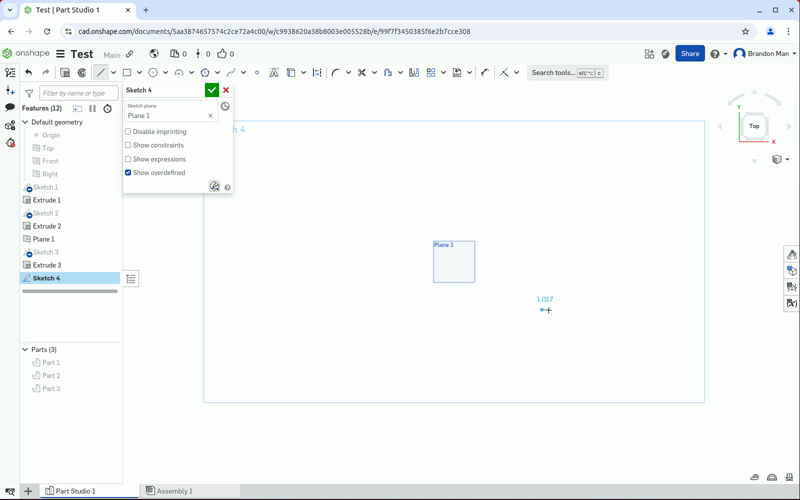
scroll(6)
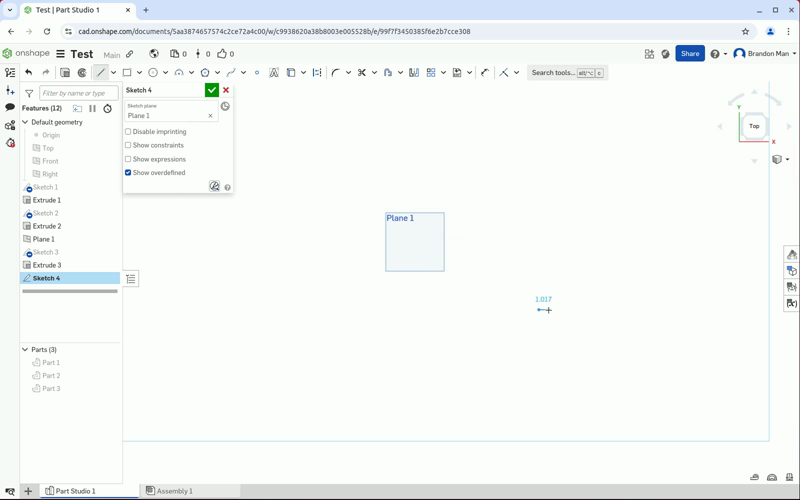
scroll(6)
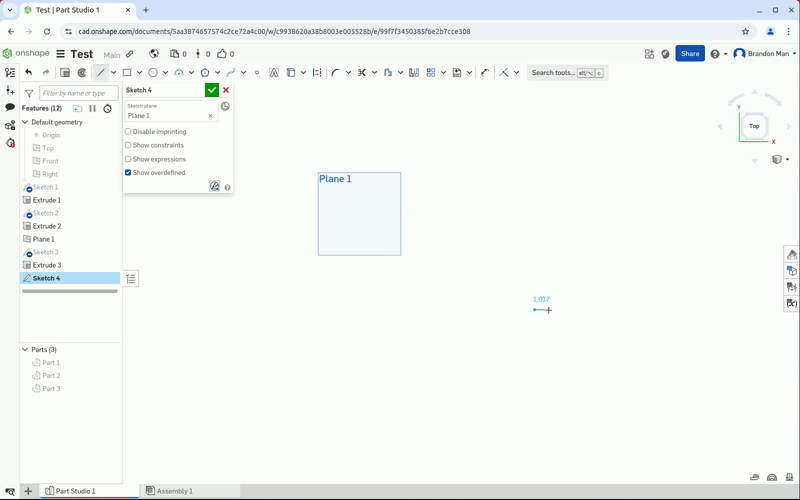
scroll(6)
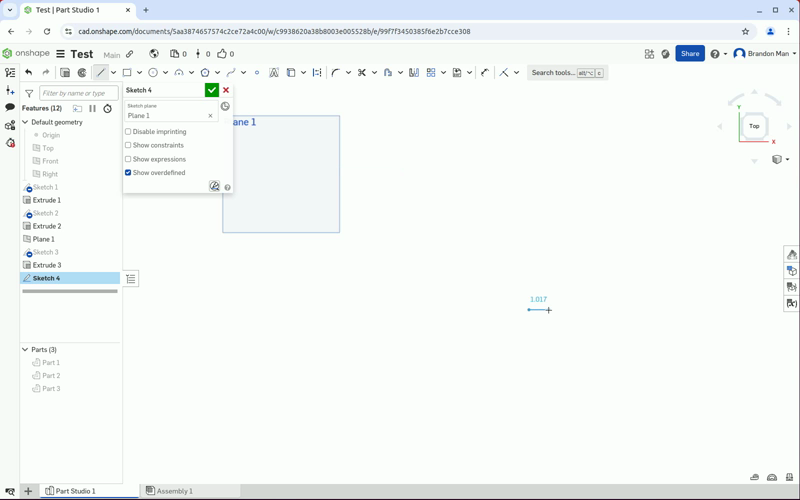
scroll(6)
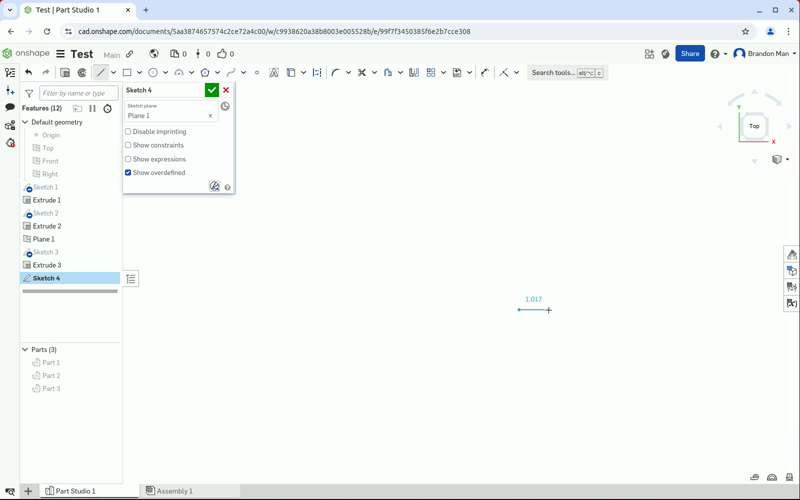
scroll(6)
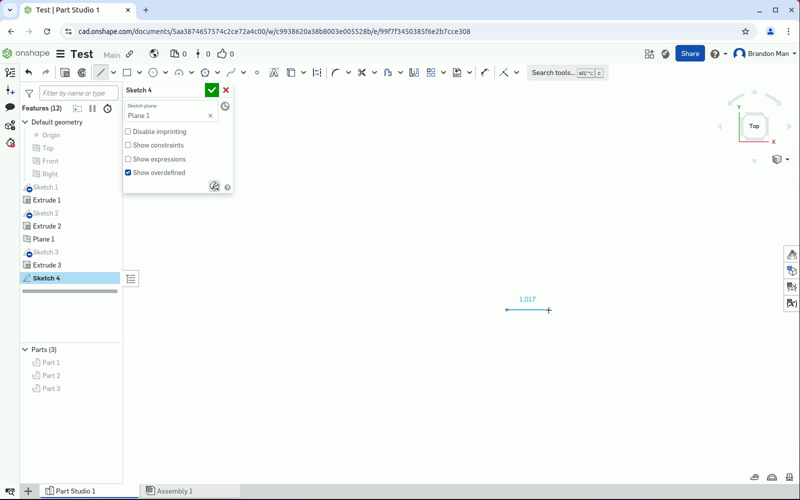
scroll(6)
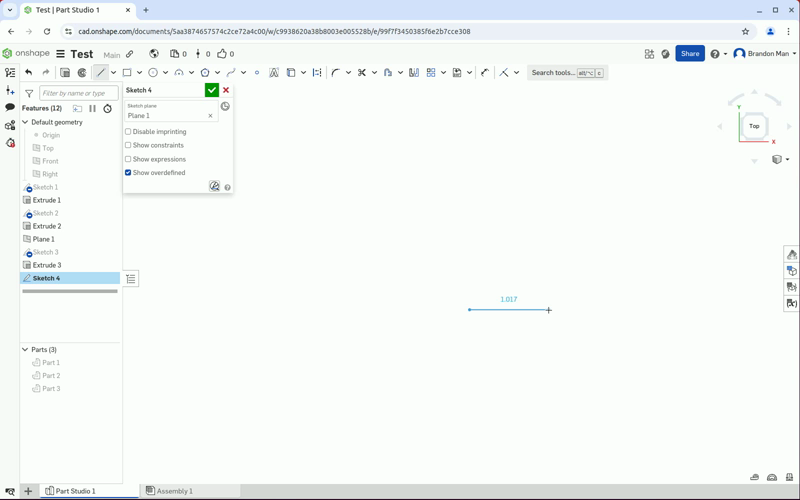
click(548, 309)
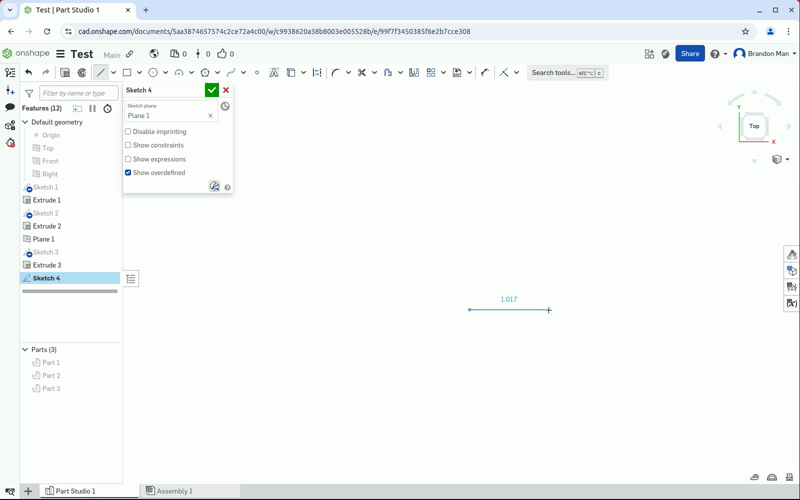
scroll(-6)
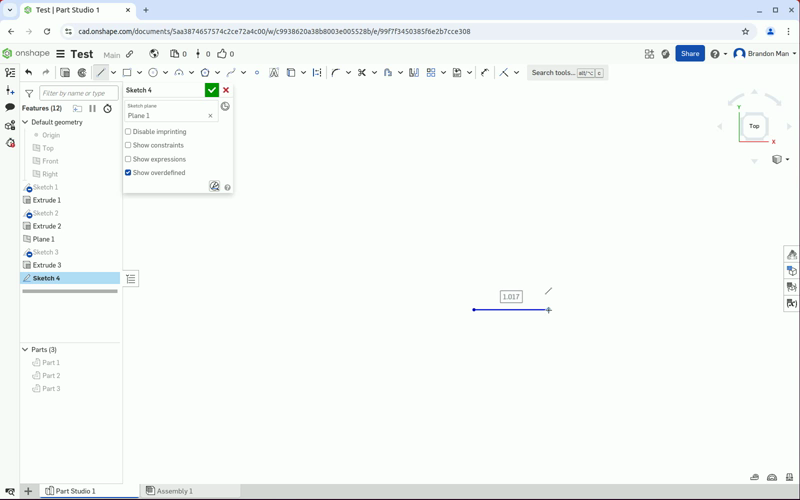
scroll(-6)
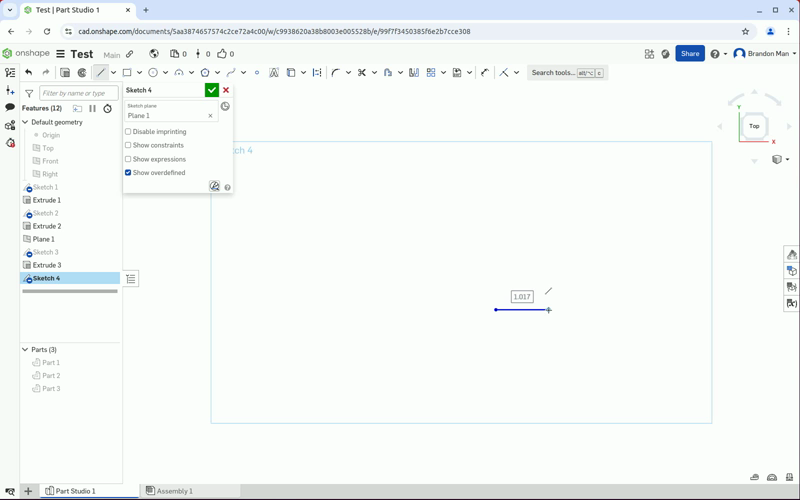
scroll(-6)
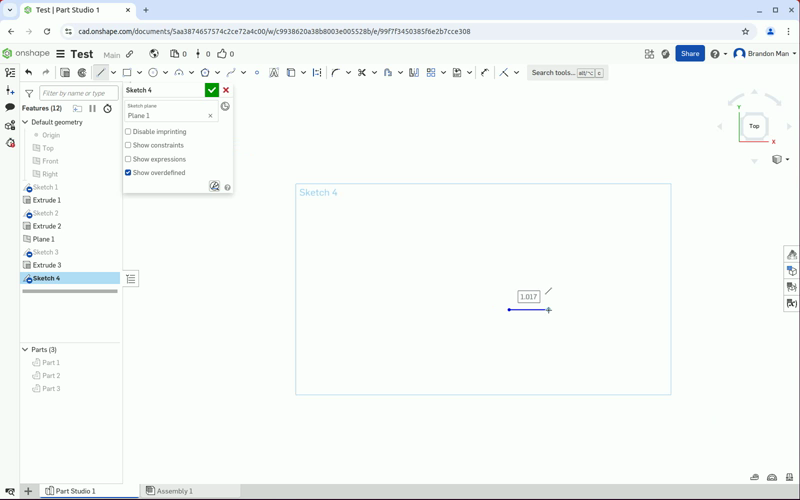
scroll(-6)
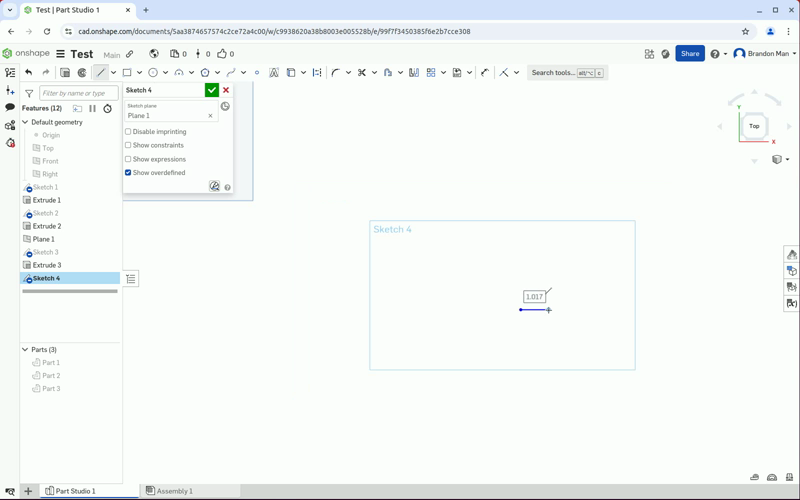
scroll(-6)
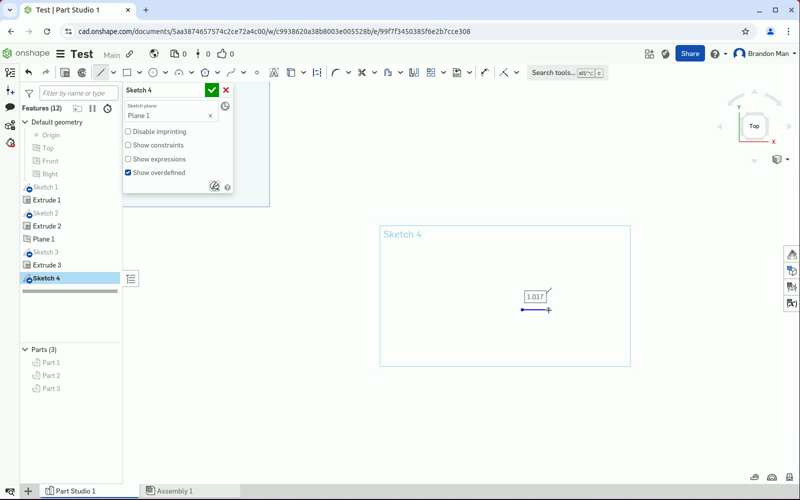
scroll(-6)
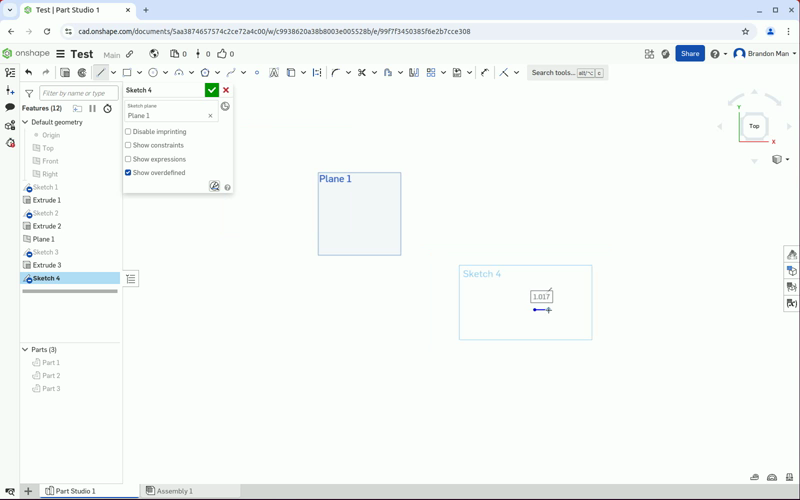
scroll(-6)
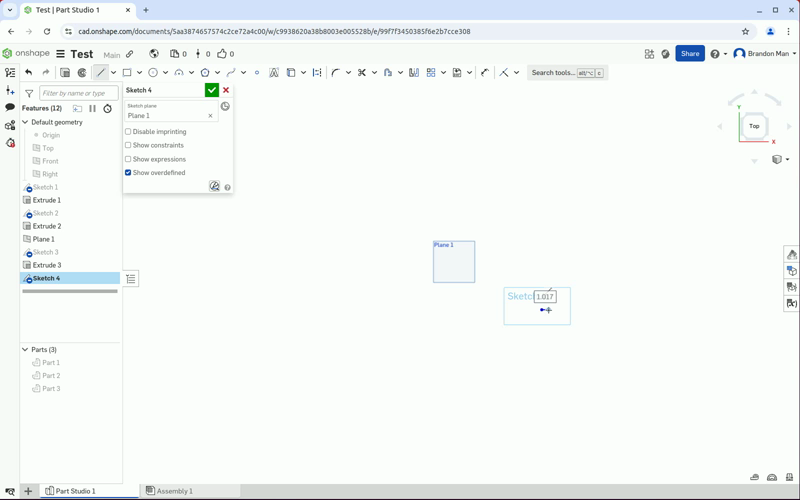
key_up(shift)
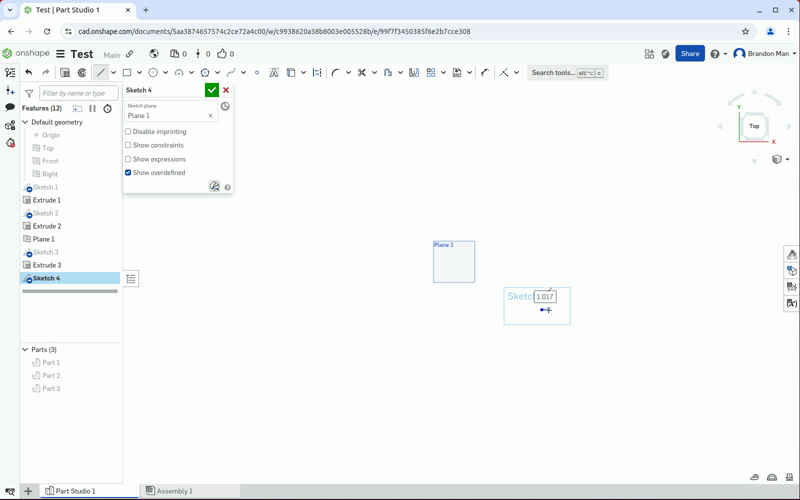
key_down(shift)
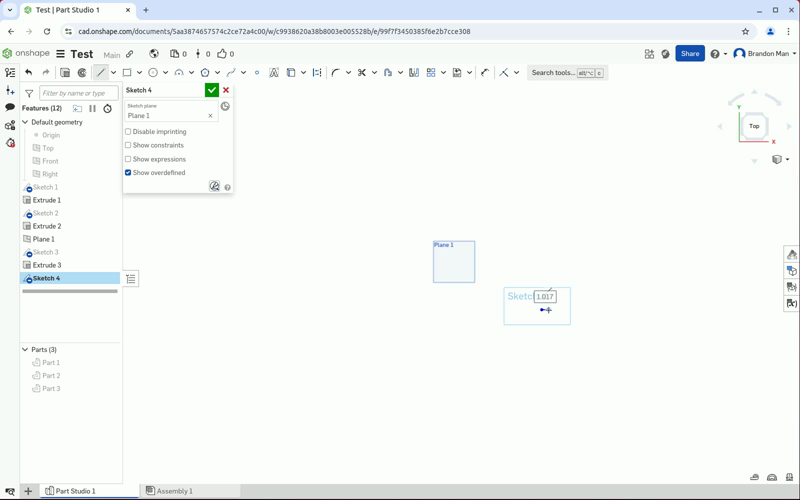
mouse_move(578, 309)
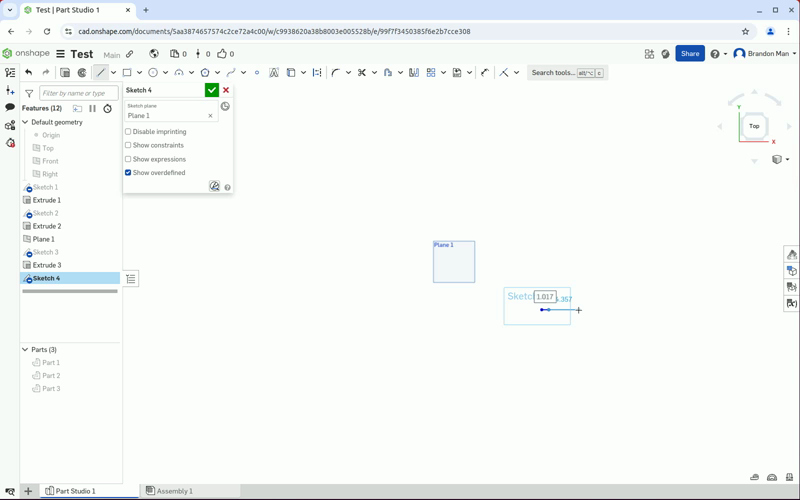
mouse_move(548, 306)
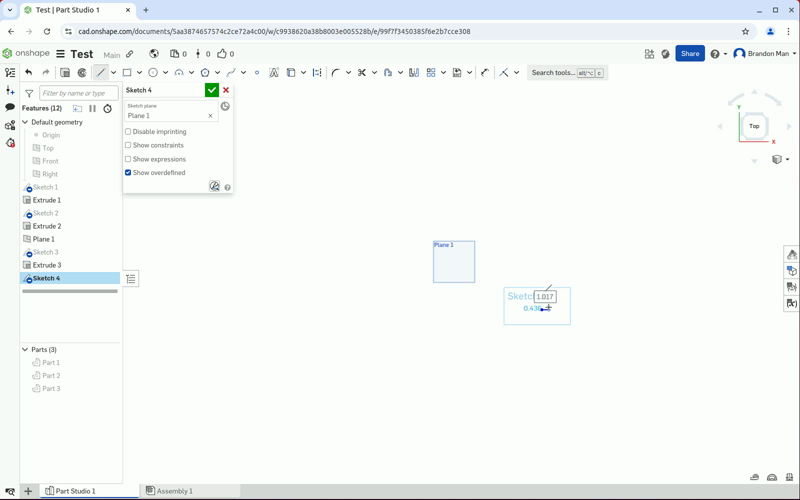
scroll(6)
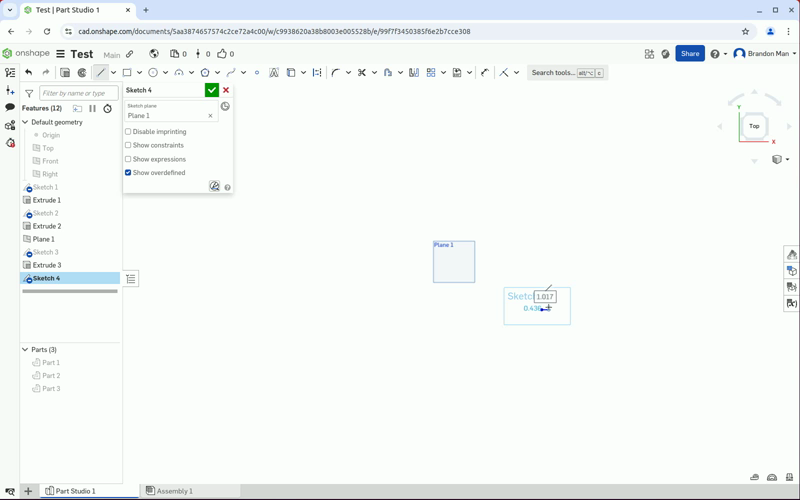
scroll(6)
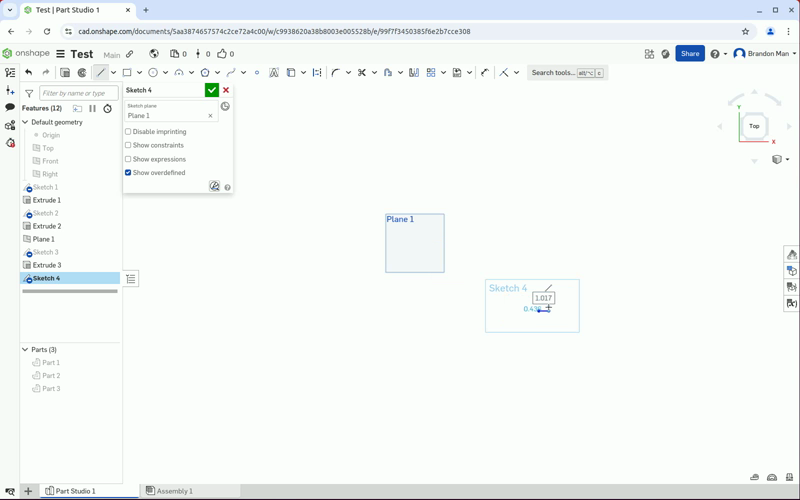
scroll(6)
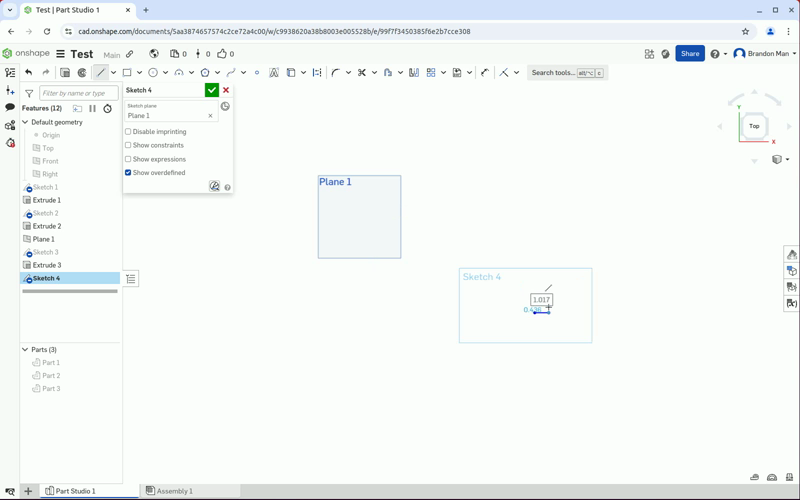
scroll(6)
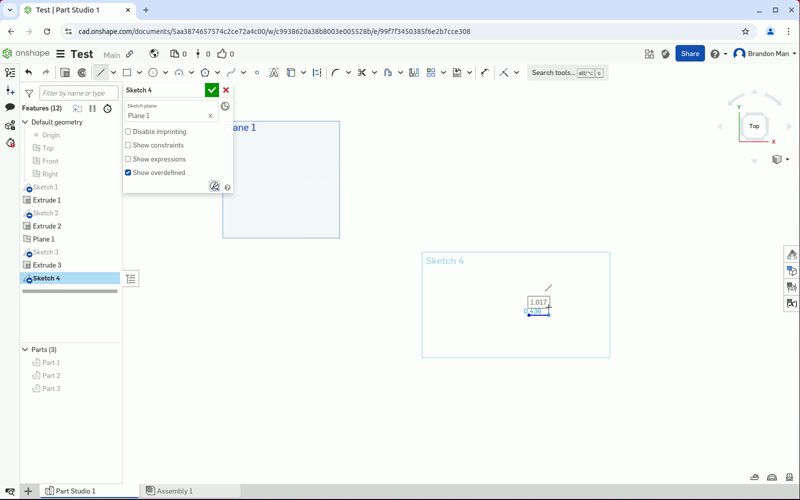
scroll(6)
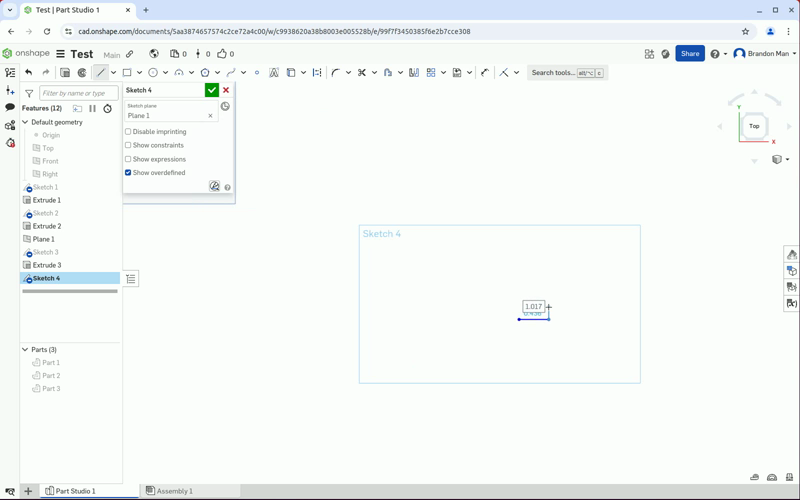
scroll(6)
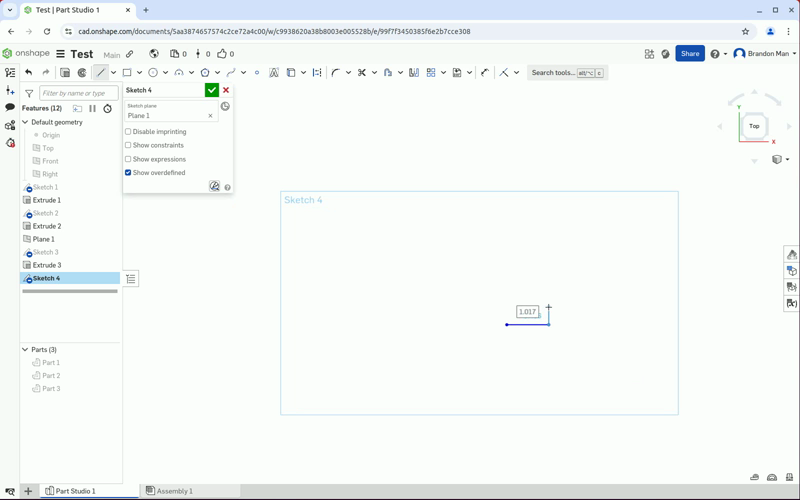
scroll(6)
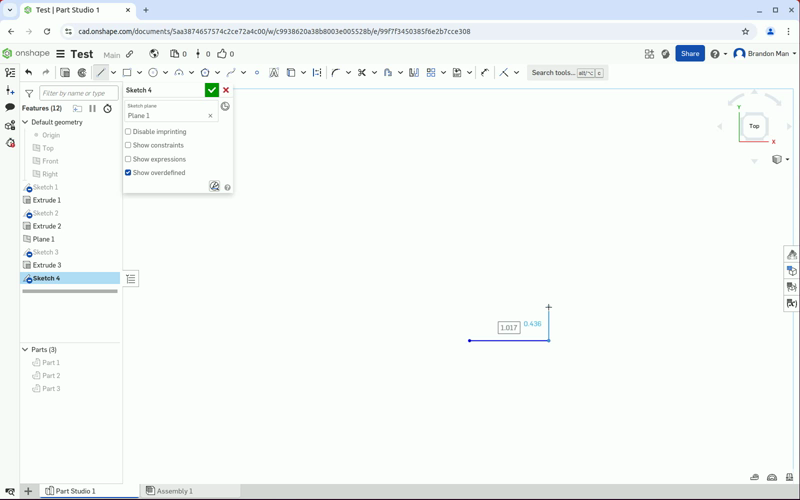
click(548, 306)
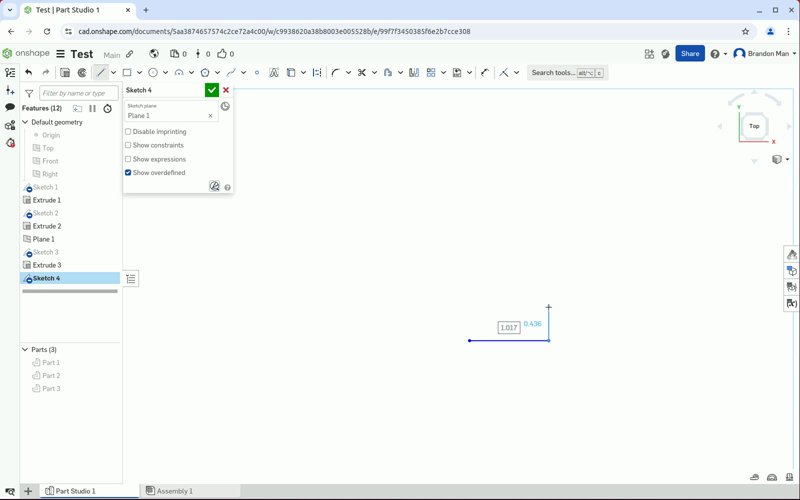
scroll(-6)
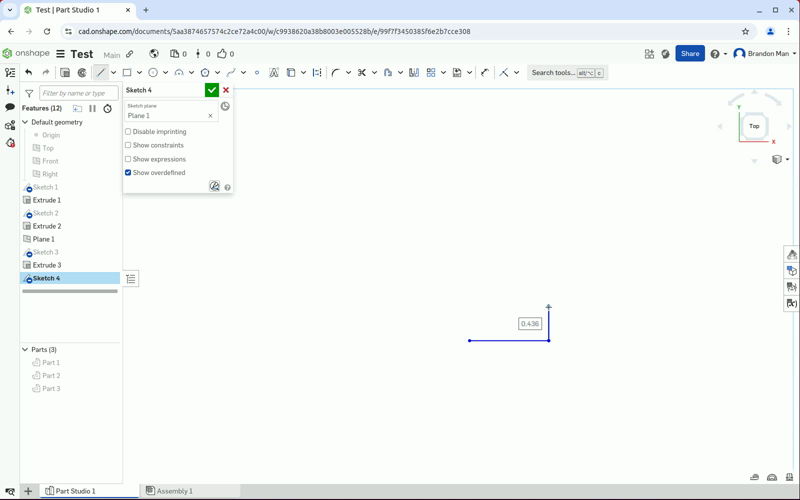
scroll(-6)
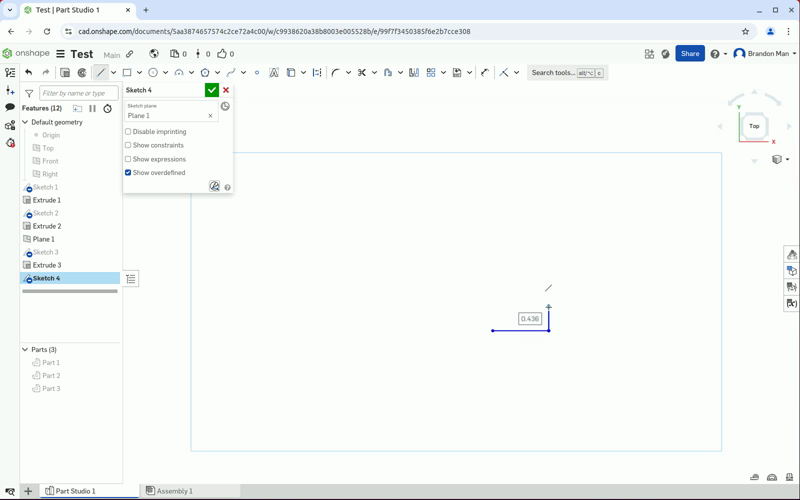
scroll(-6)
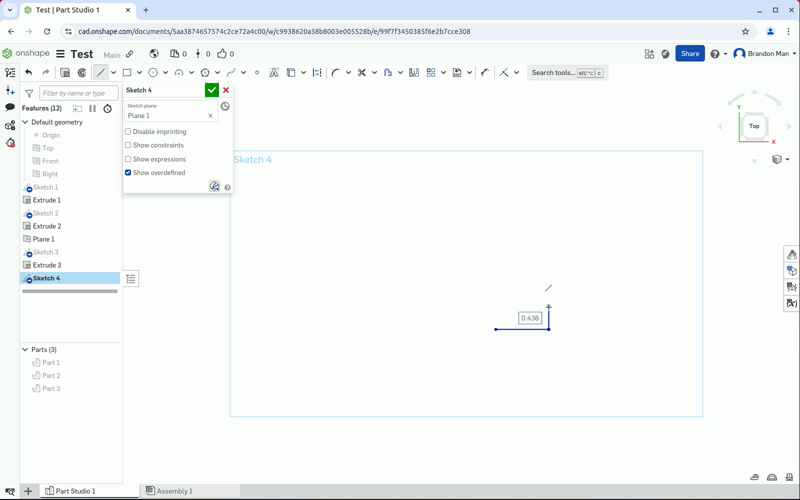
scroll(-6)
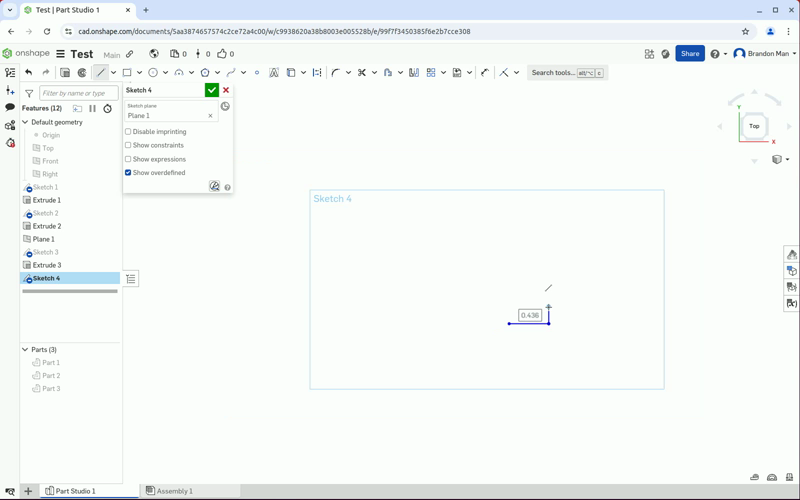
scroll(-6)
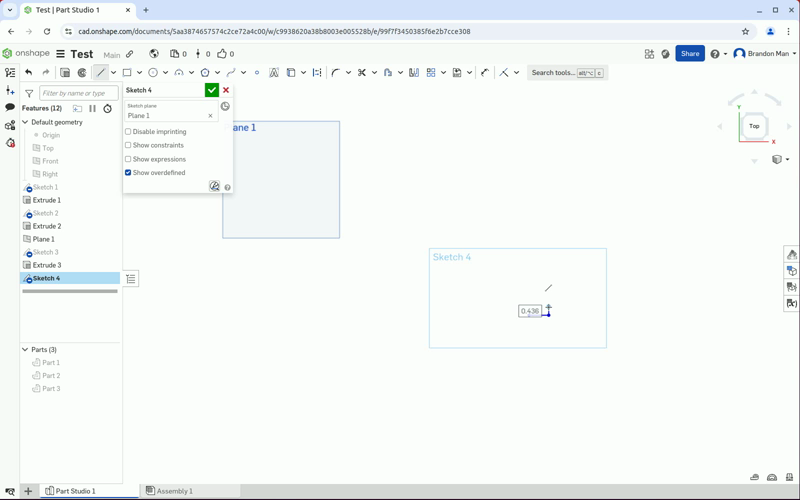
scroll(-6)
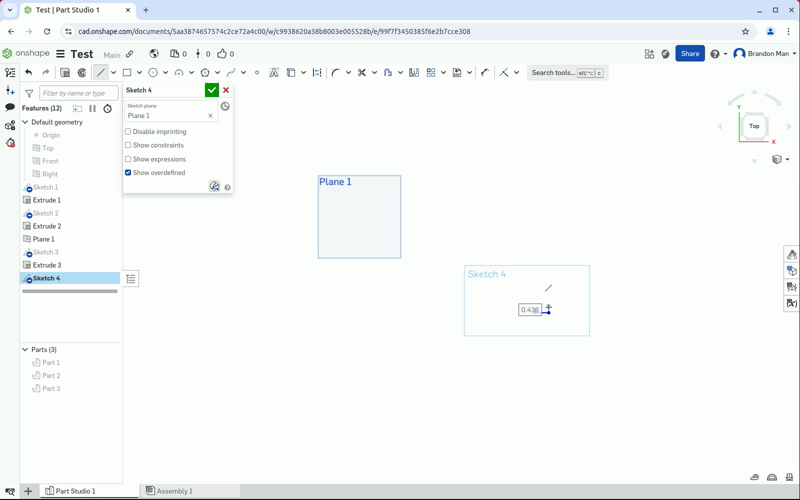
scroll(-6)
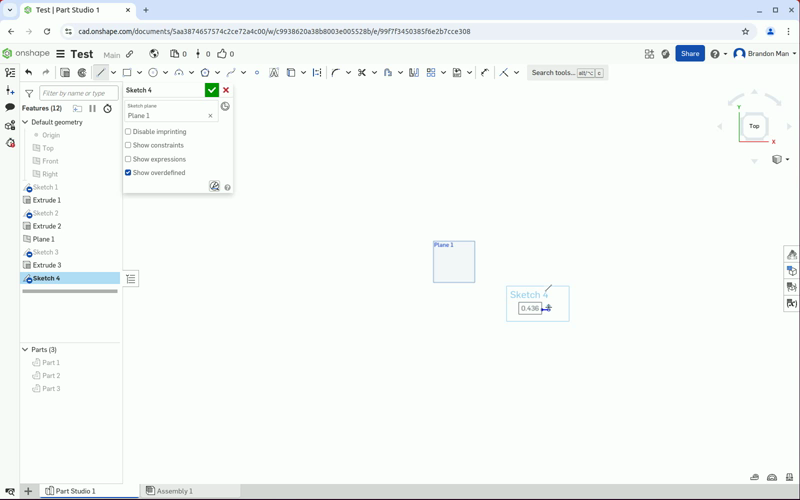
key_up(shift)
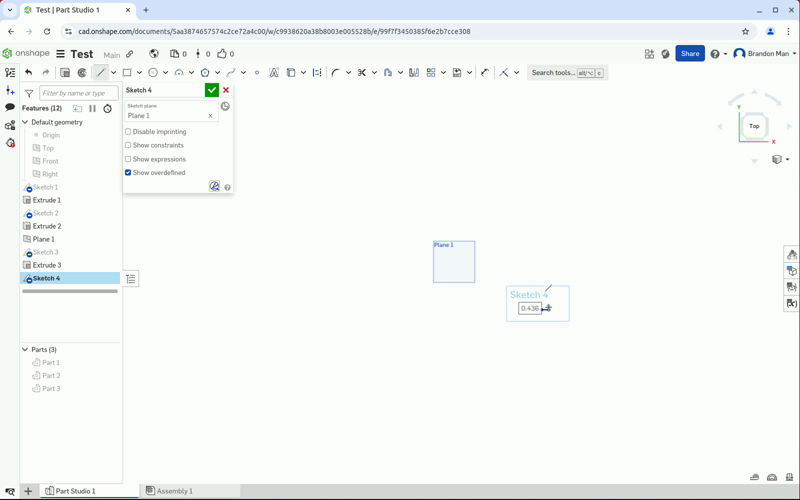
key_down(shift)
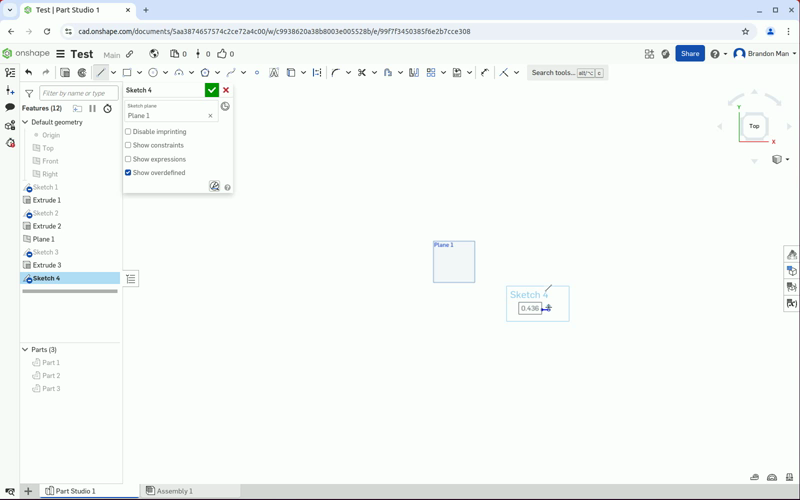
mouse_move(578, 306)
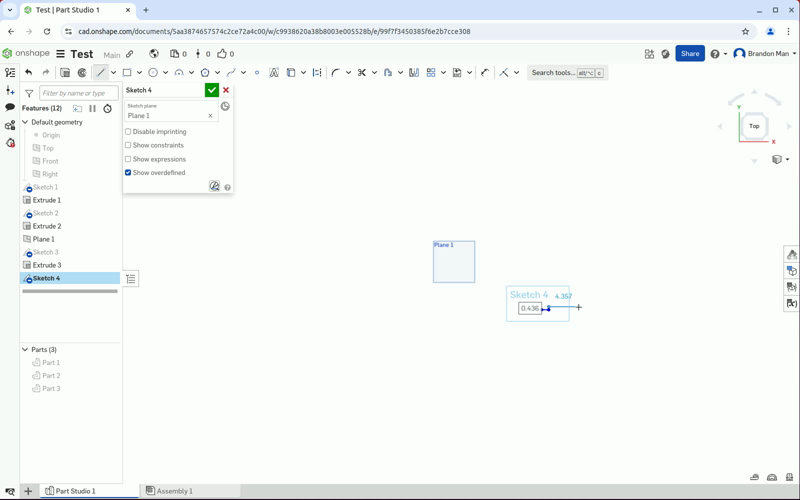
mouse_move(541, 306)
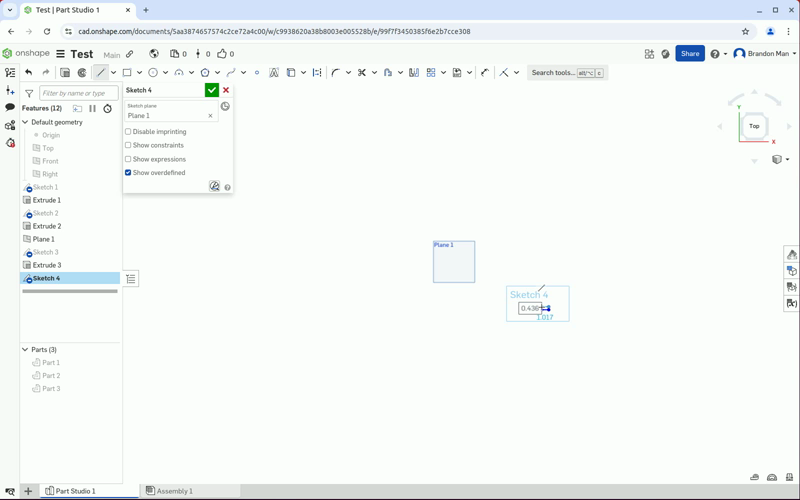
scroll(6)
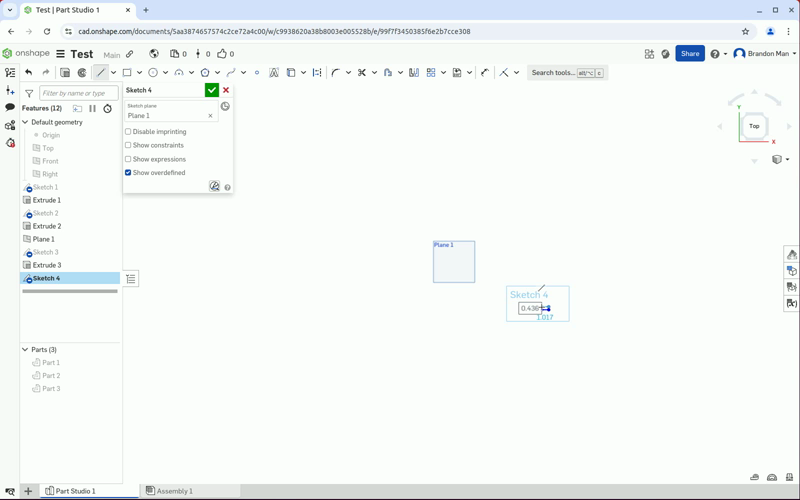
scroll(6)
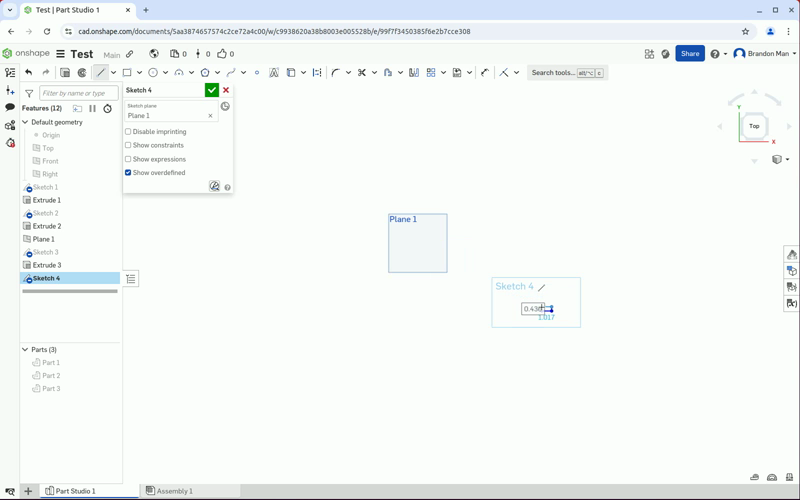
scroll(6)
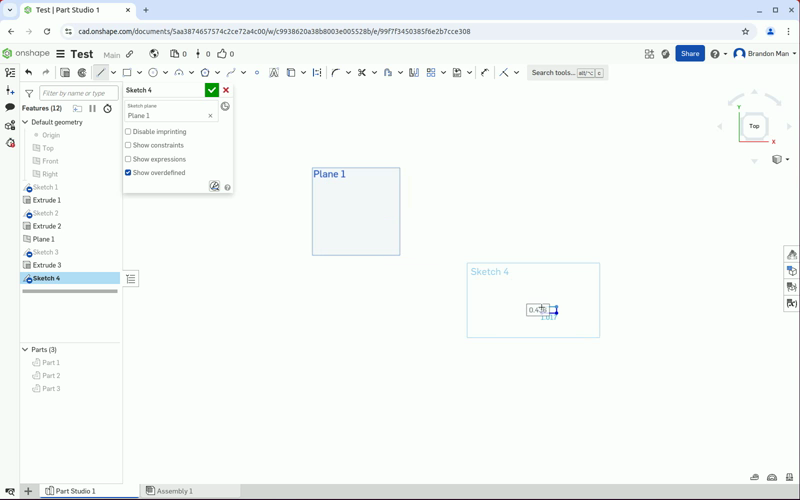
scroll(6)
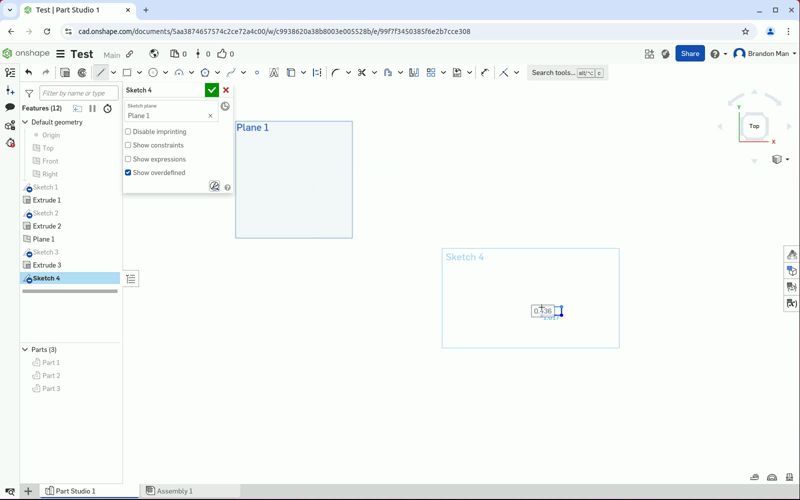
scroll(6)
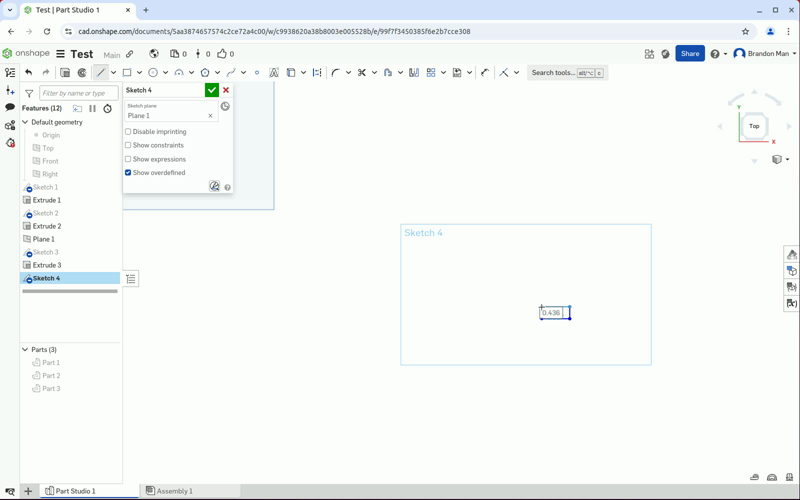
scroll(6)
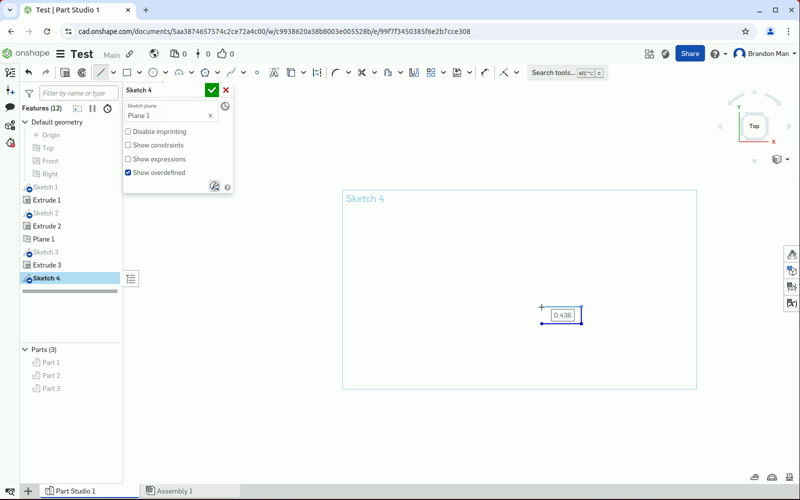
scroll(6)
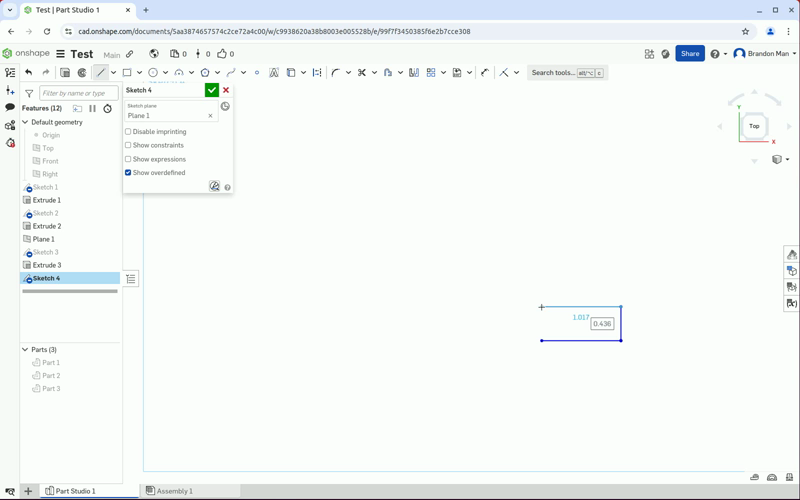
click(541, 306)
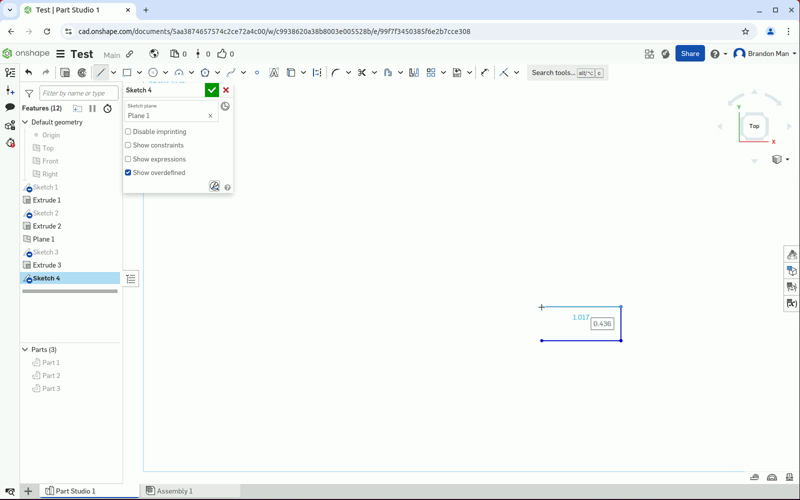
scroll(-6)
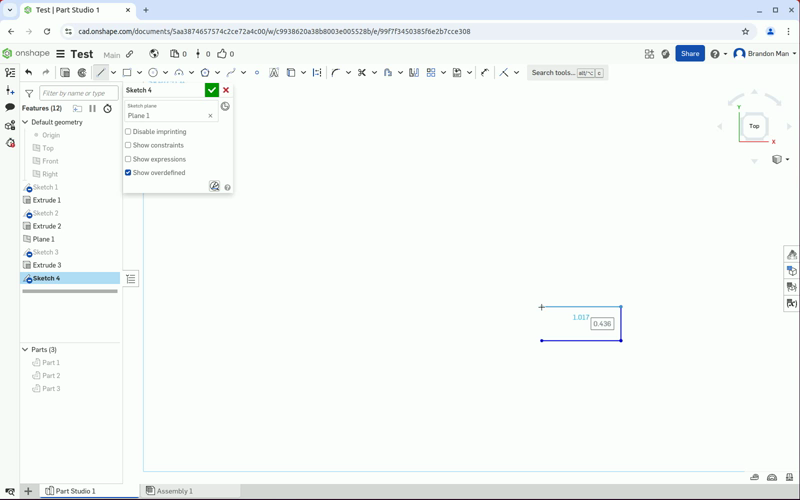
scroll(-6)
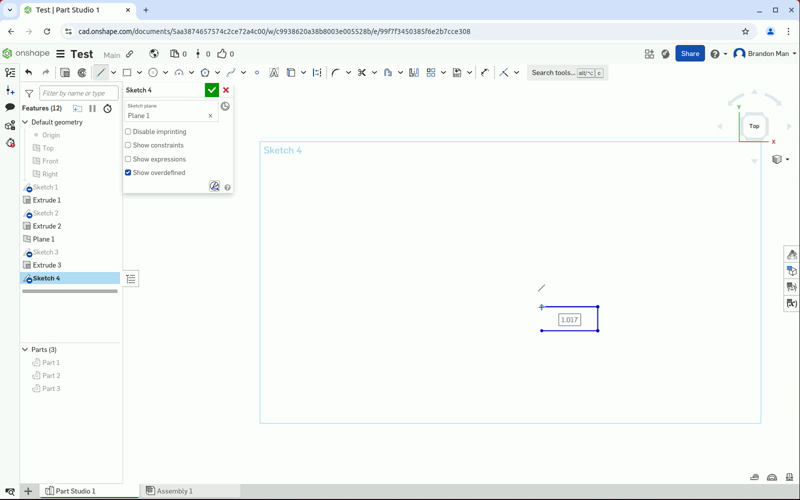
scroll(-6)
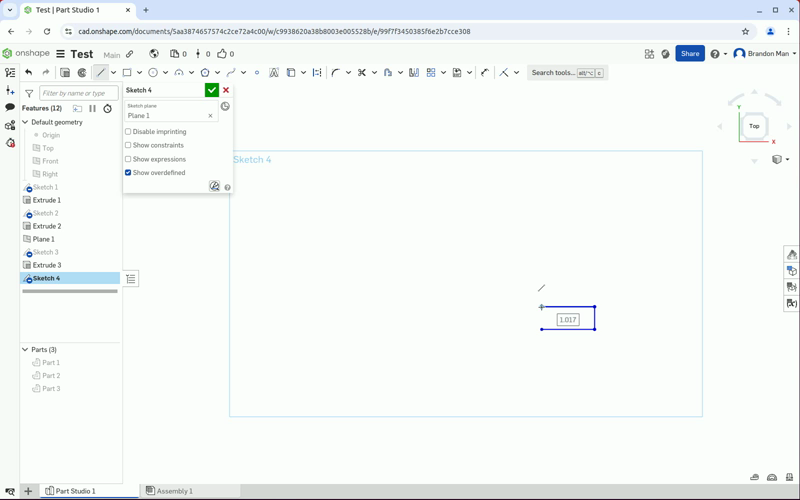
scroll(-6)
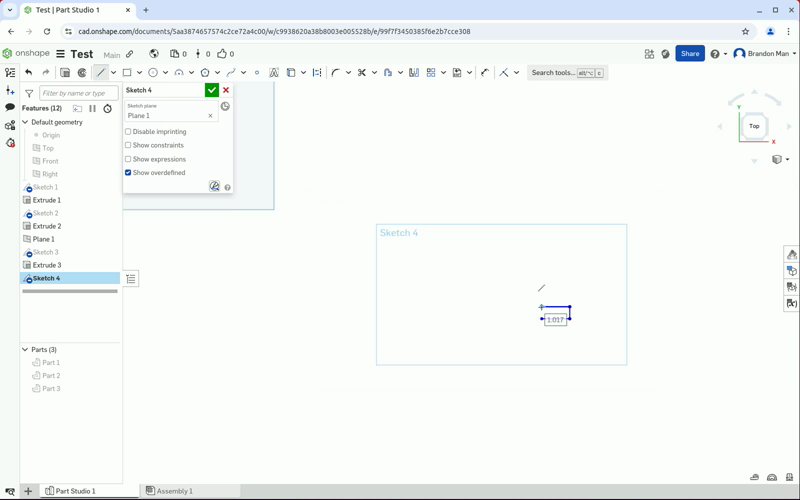
scroll(-6)
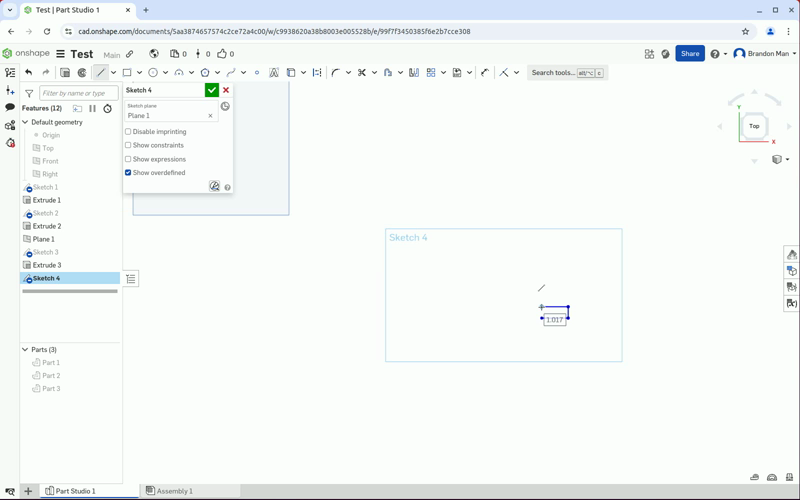
scroll(-6)
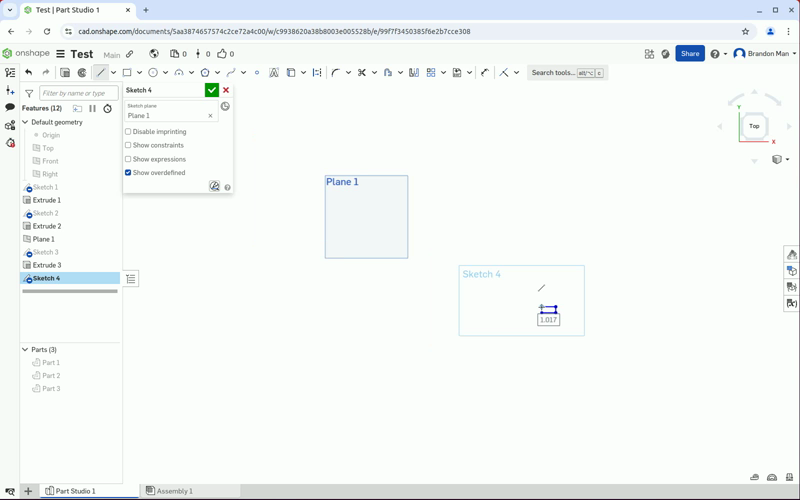
scroll(-6)
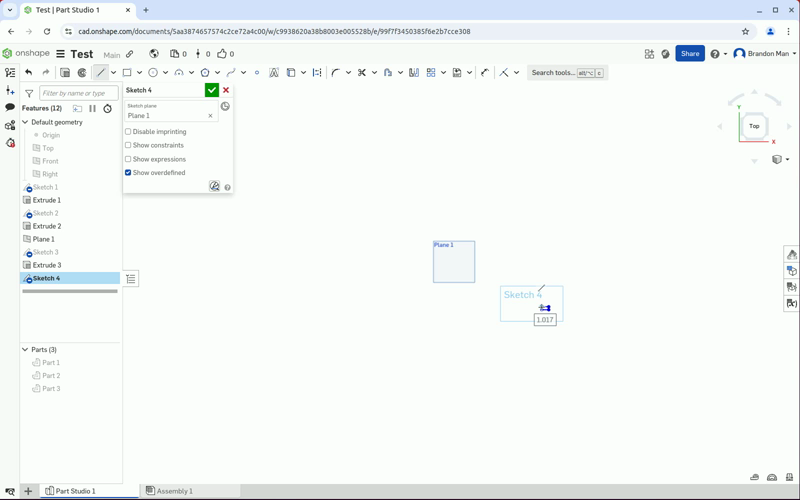
key_up(shift)
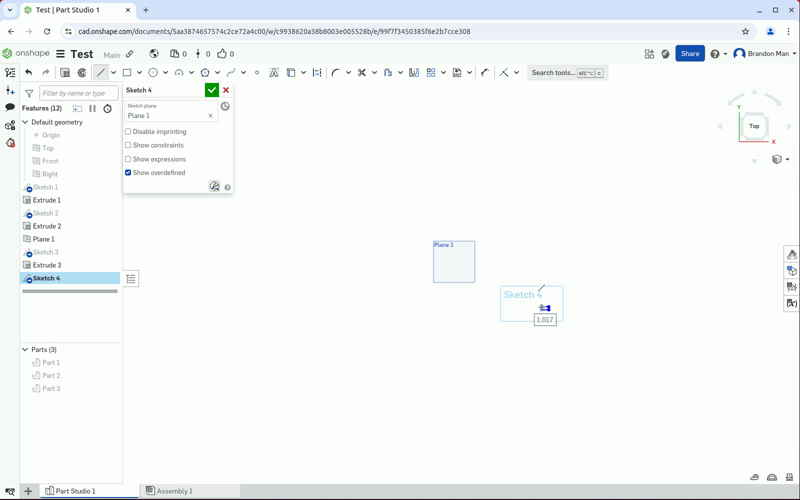
mouse_move(571, 306)
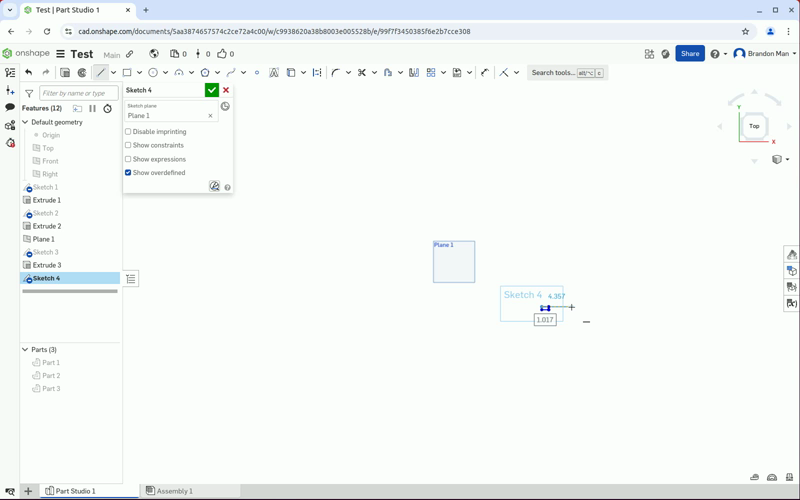
key_down(shift)
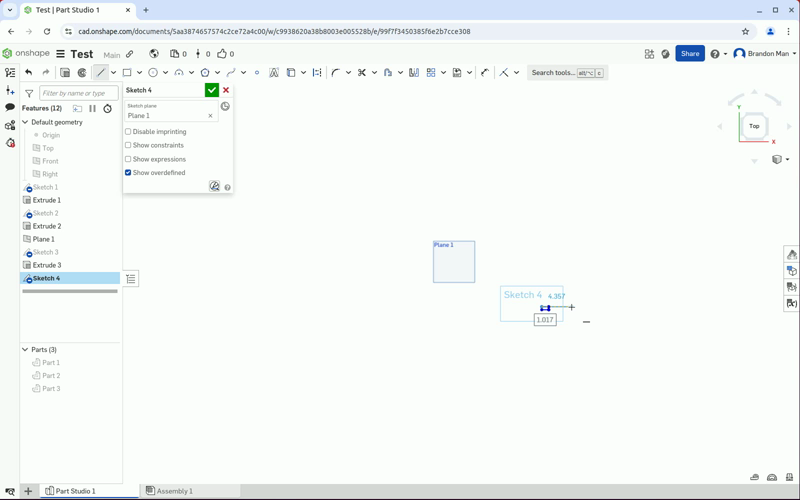
mouse_move(541, 309)
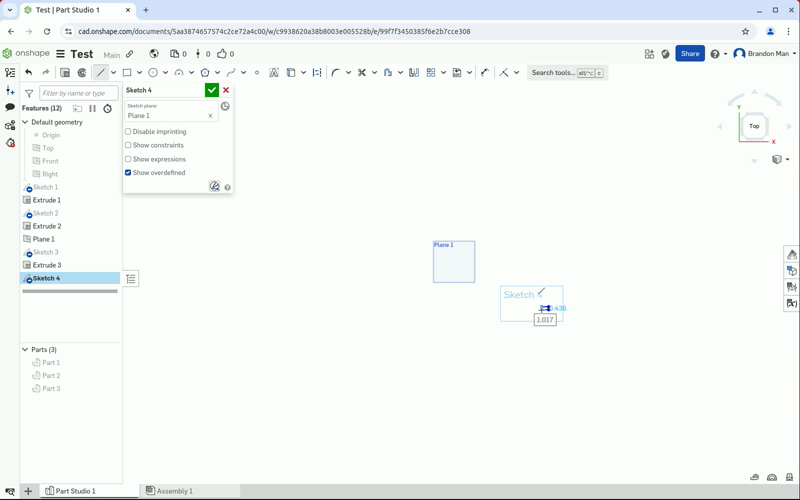
scroll(6)
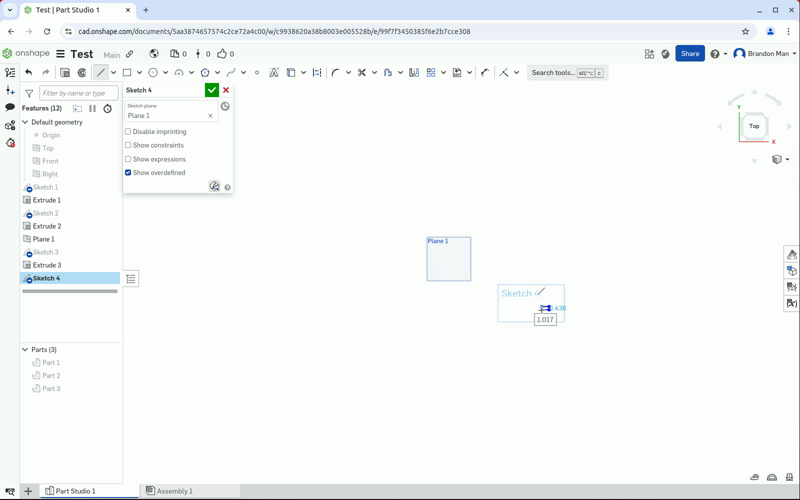
scroll(6)
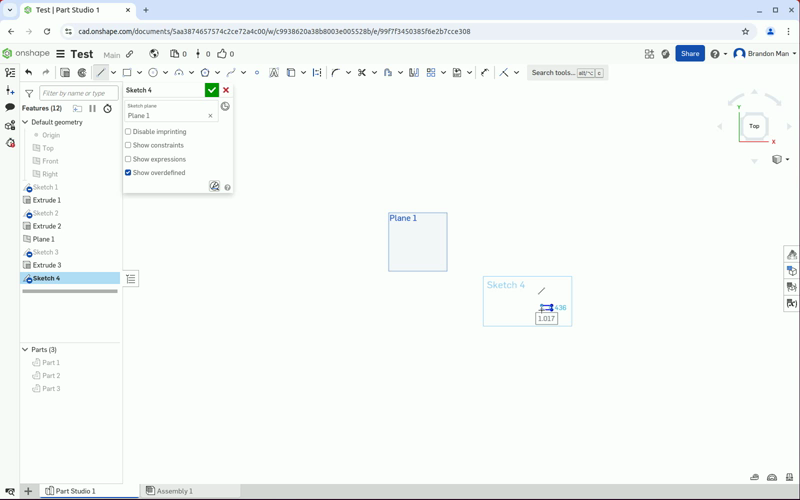
scroll(6)
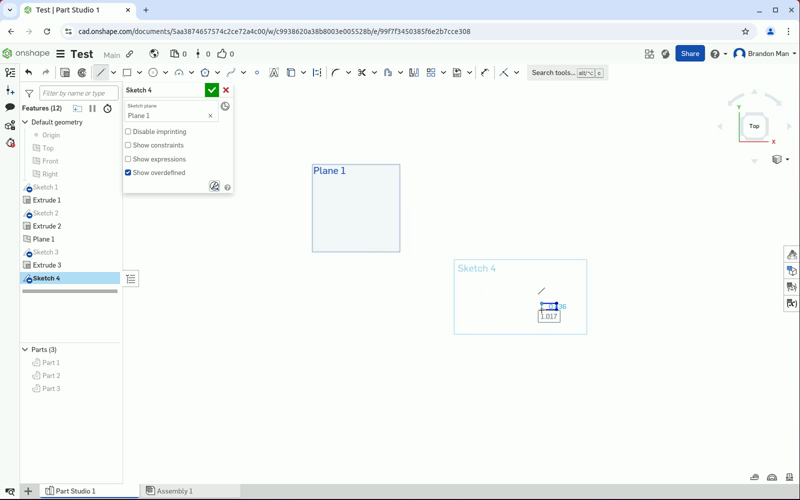
scroll(6)
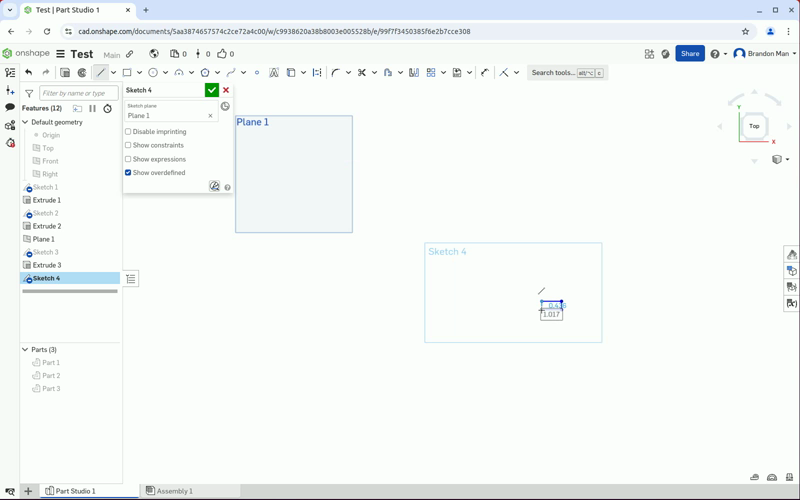
scroll(6)
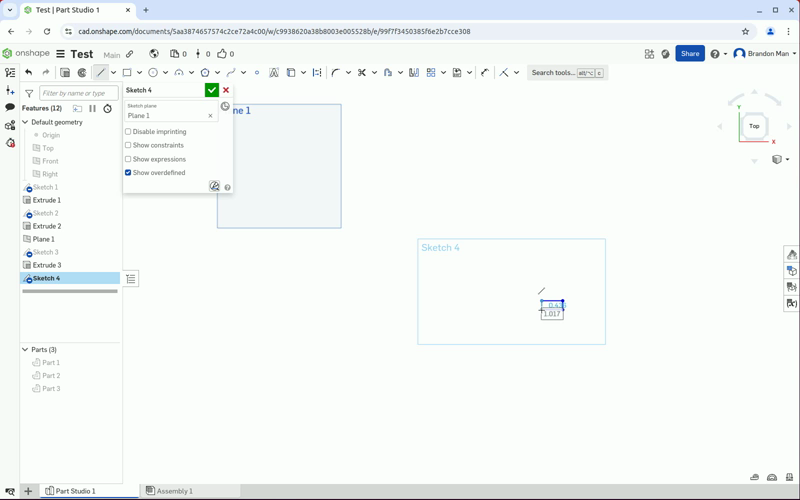
scroll(6)
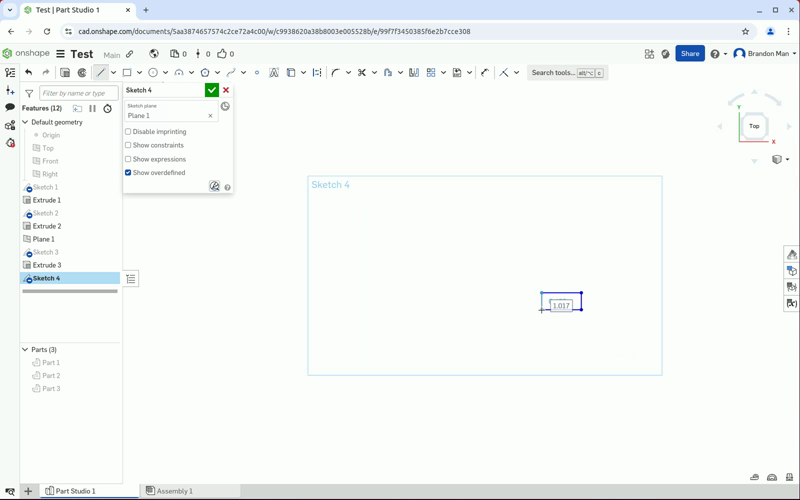
scroll(6)
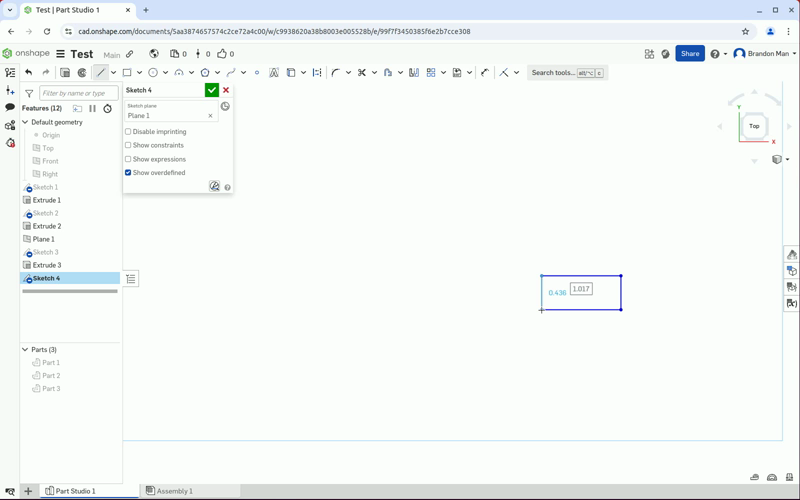
key_up(shift)
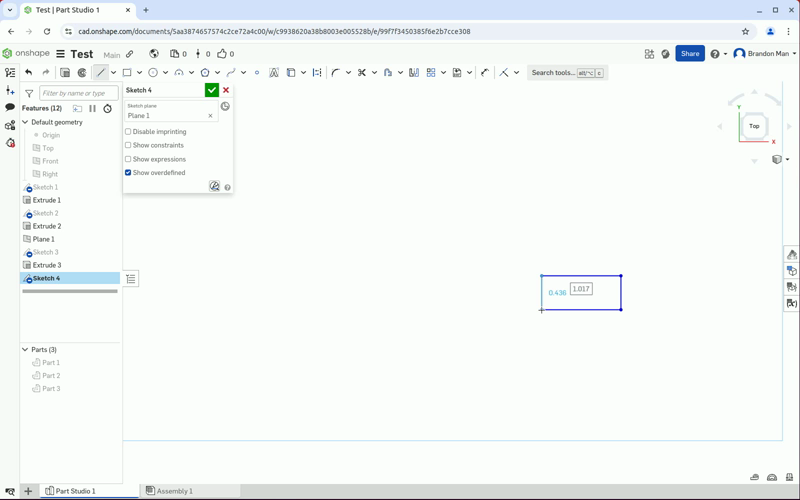
click(541, 309)
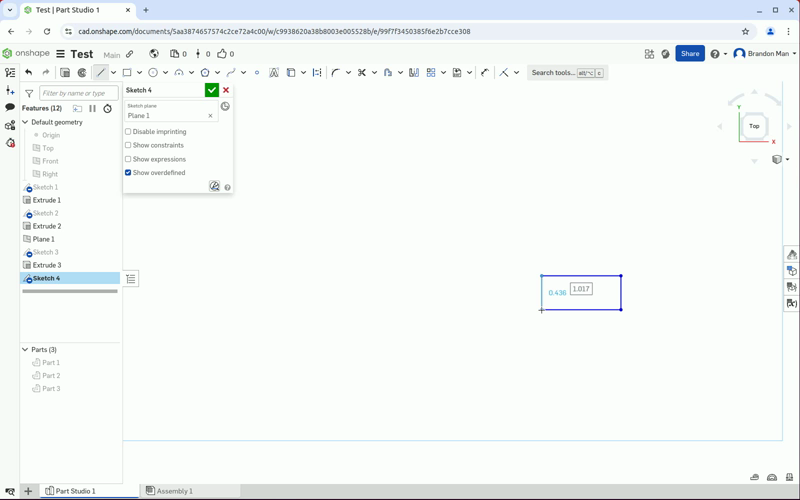
scroll(-6)
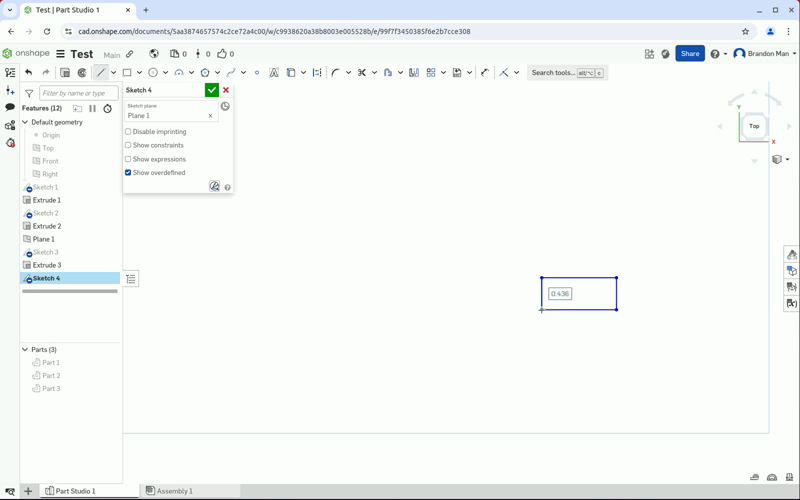
scroll(-6)
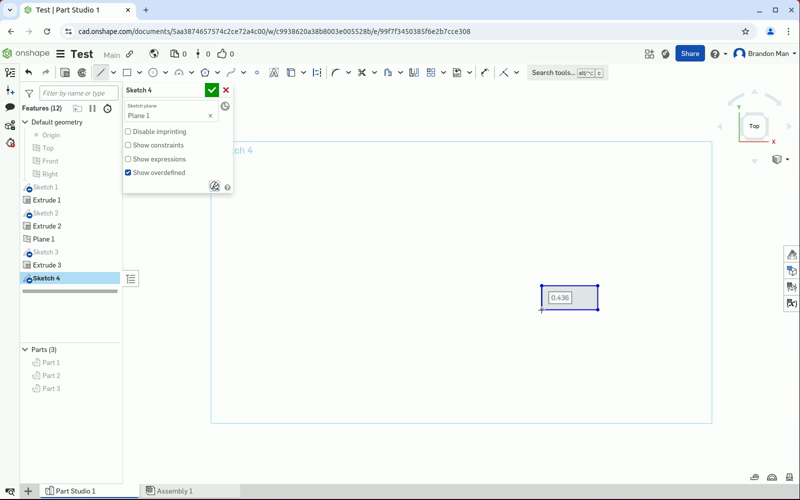
scroll(-6)
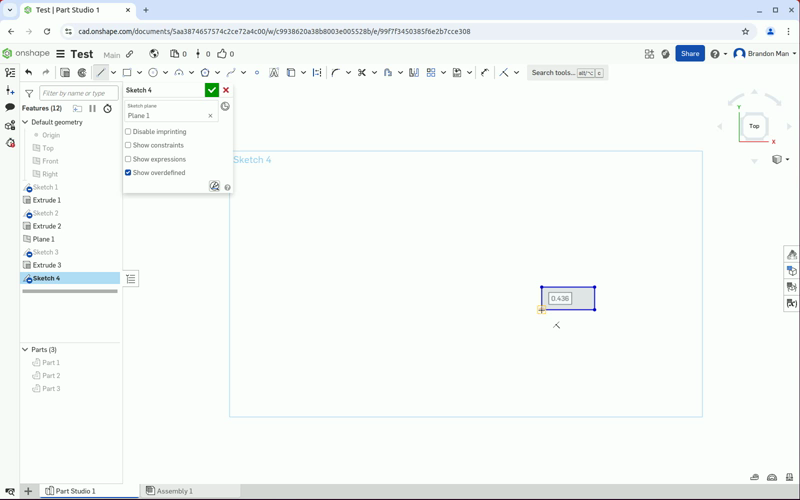
scroll(-6)
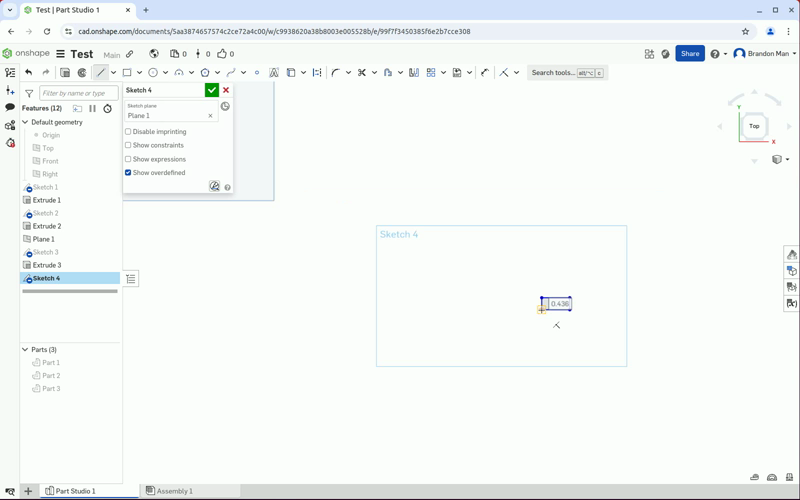
scroll(-6)
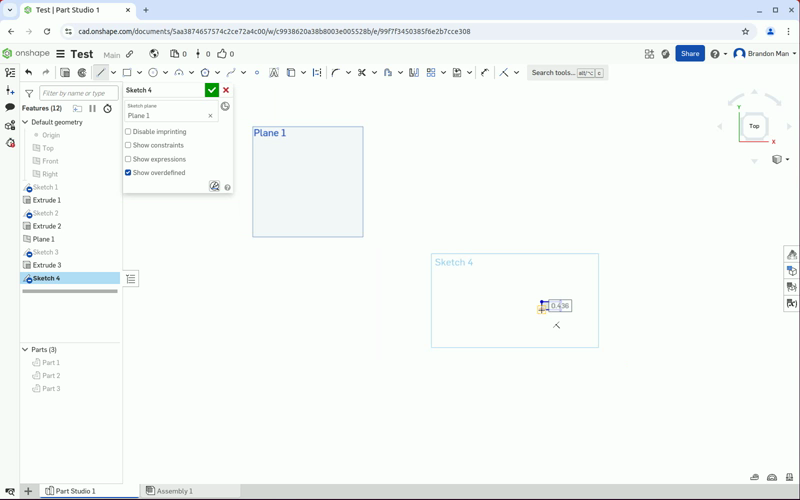
scroll(-6)
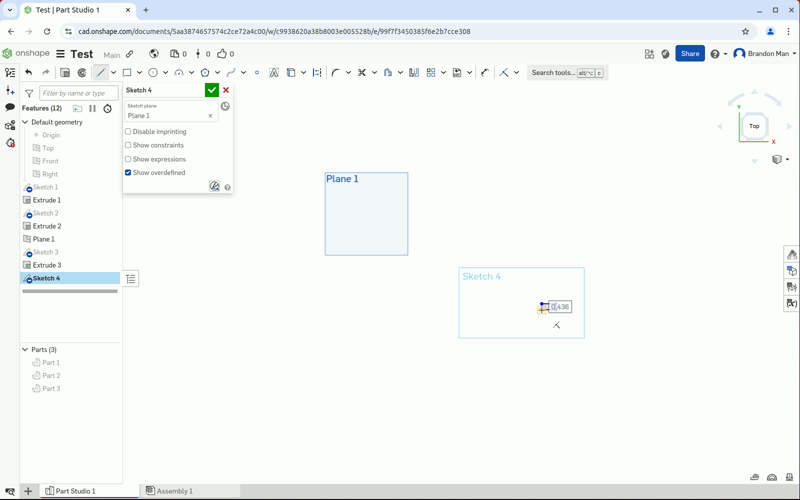
scroll(-6)
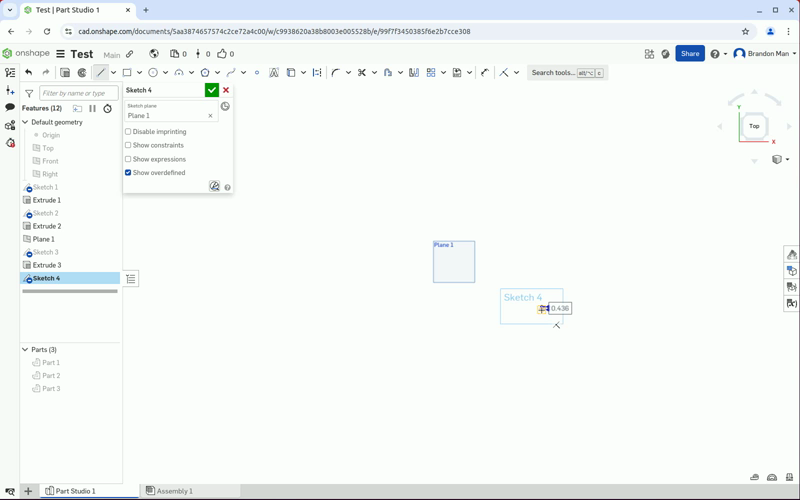
key(esc)
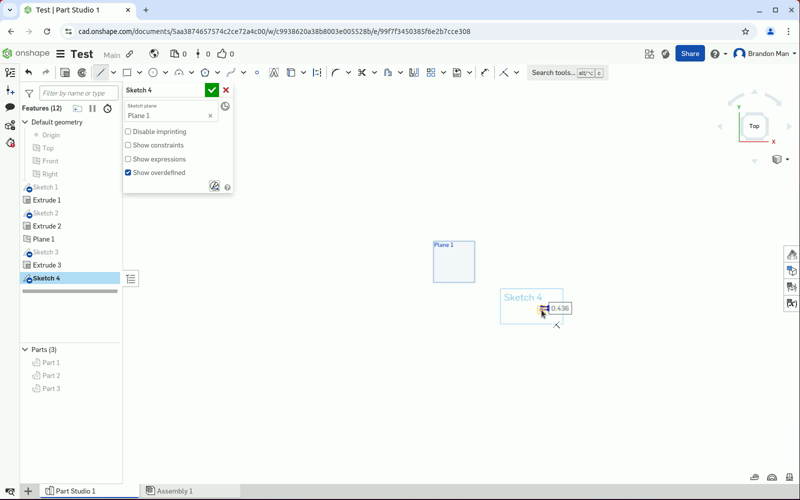
mouse_move(541, 306)
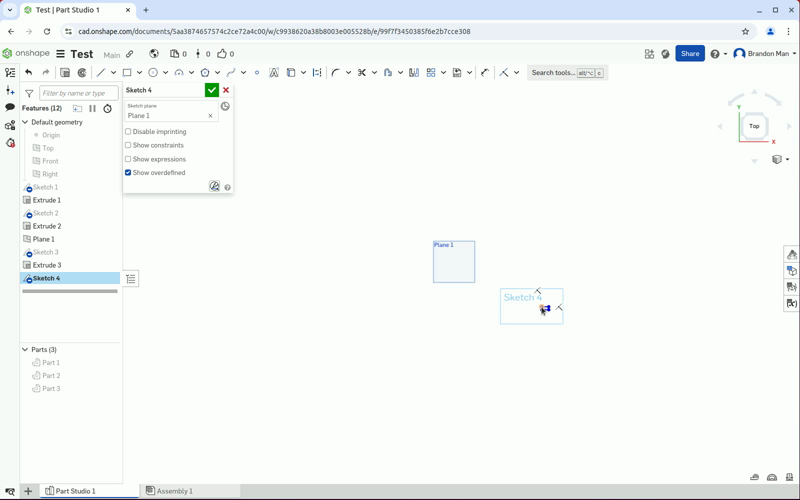
scroll(6)
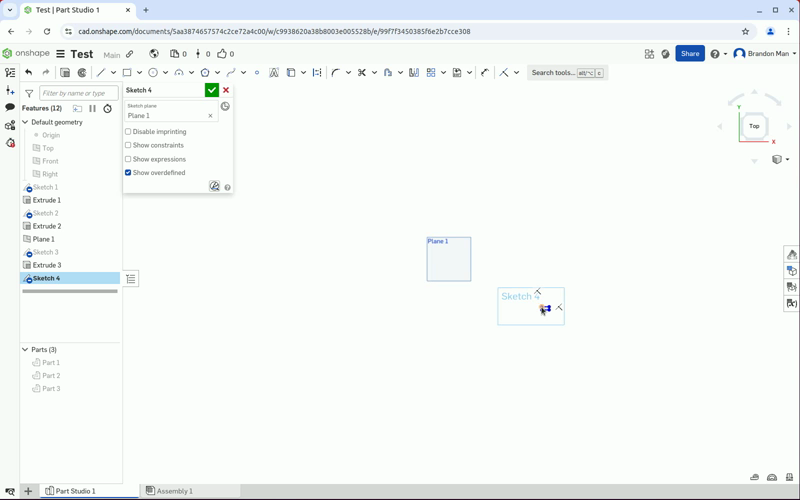
scroll(6)
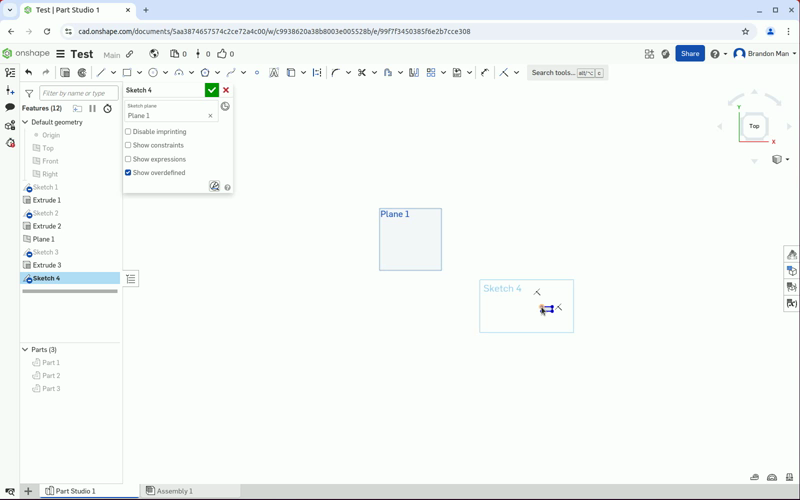
scroll(6)
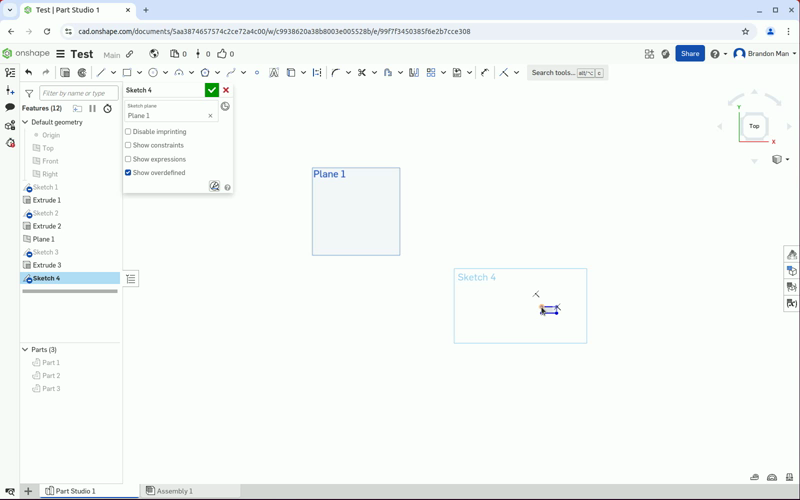
scroll(6)
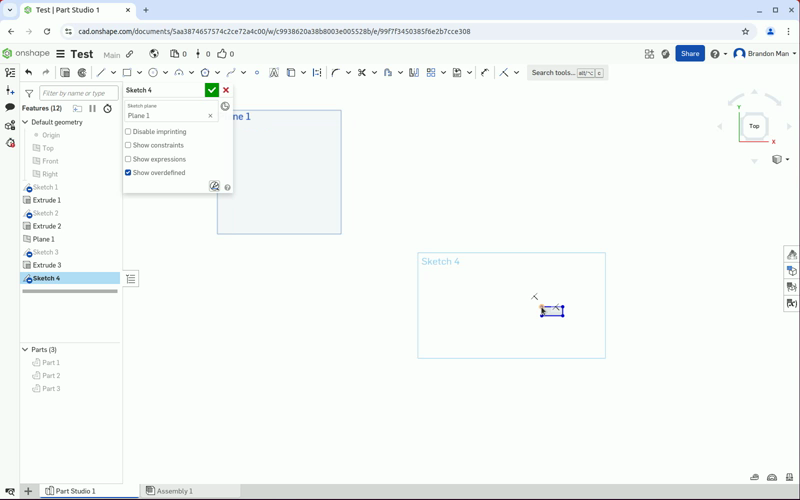
scroll(6)
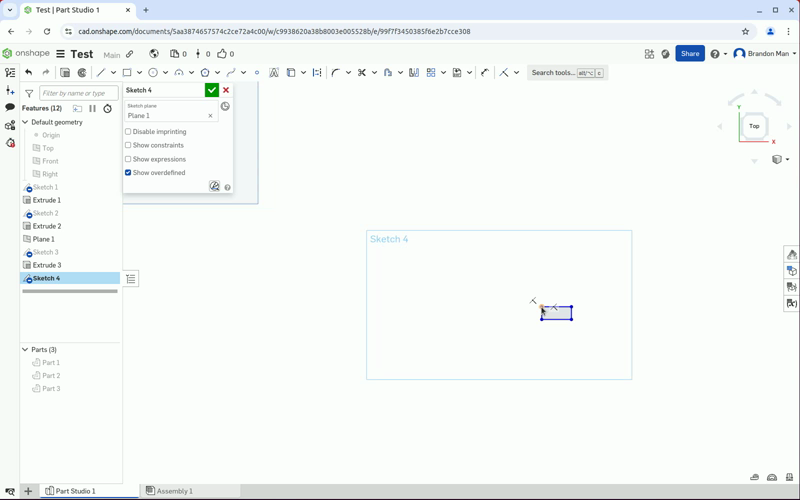
scroll(6)
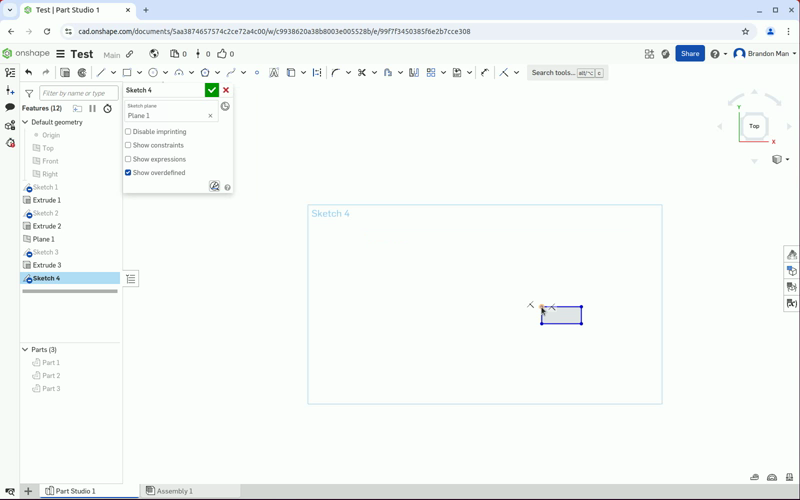
scroll(6)
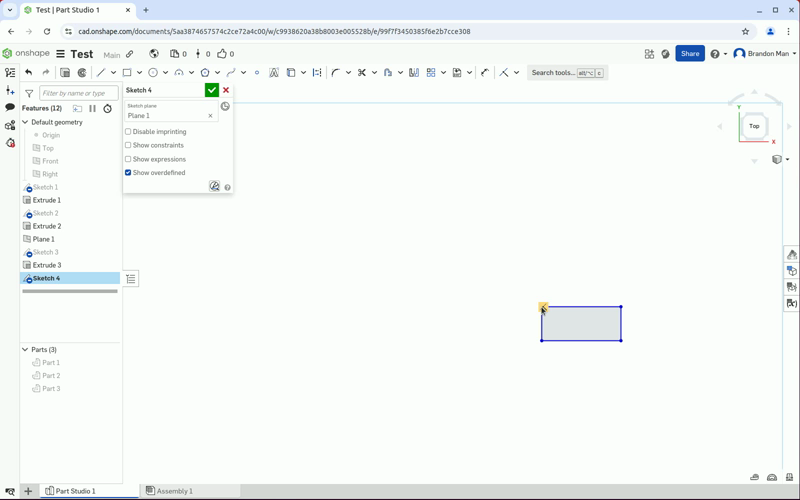
click(541, 306)
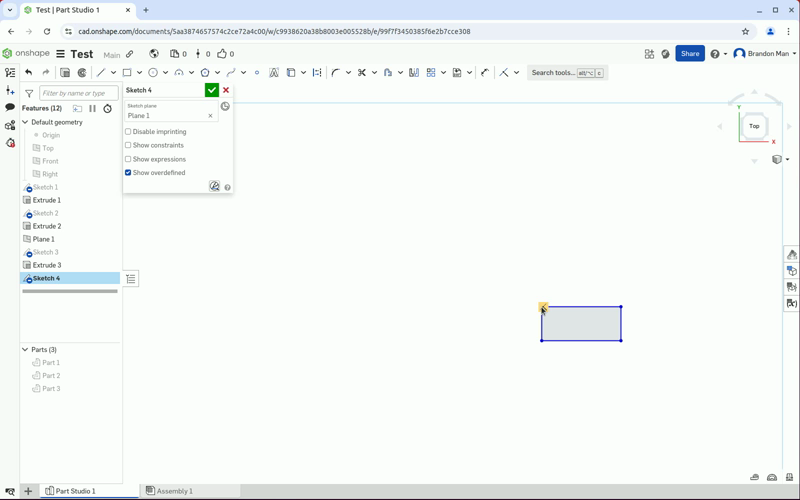
scroll(-6)
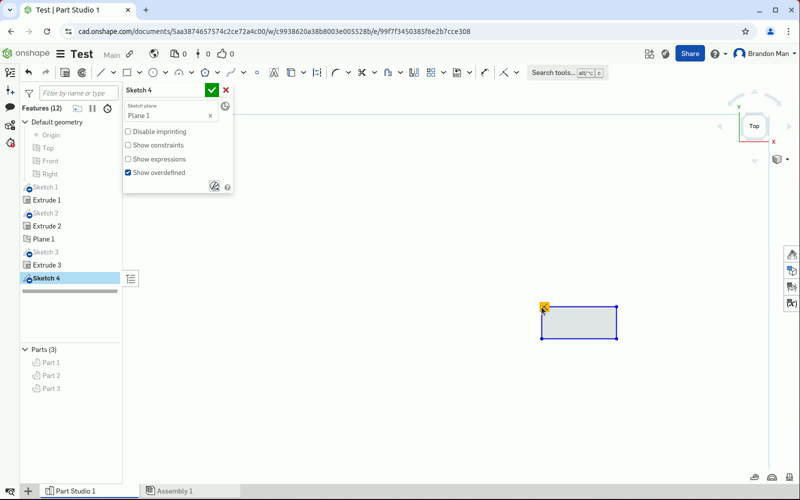
scroll(-6)
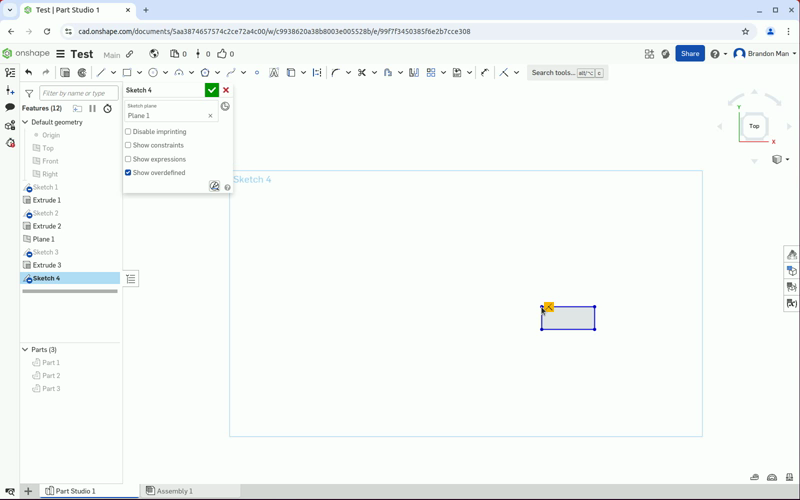
scroll(-6)
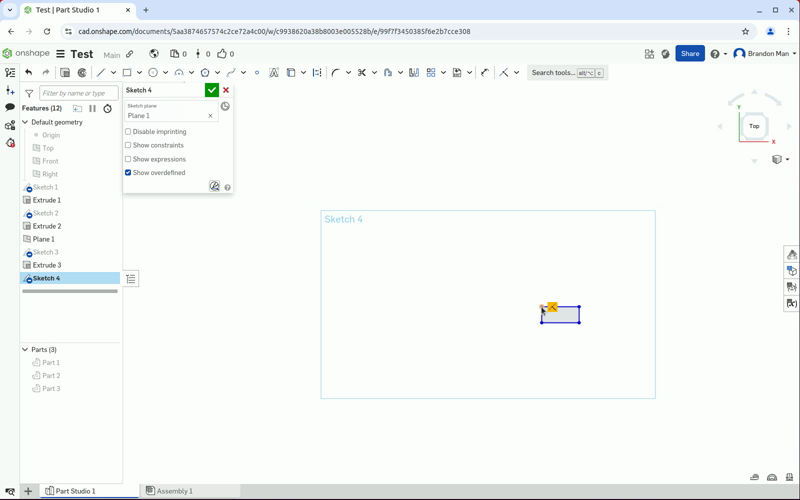
scroll(-6)
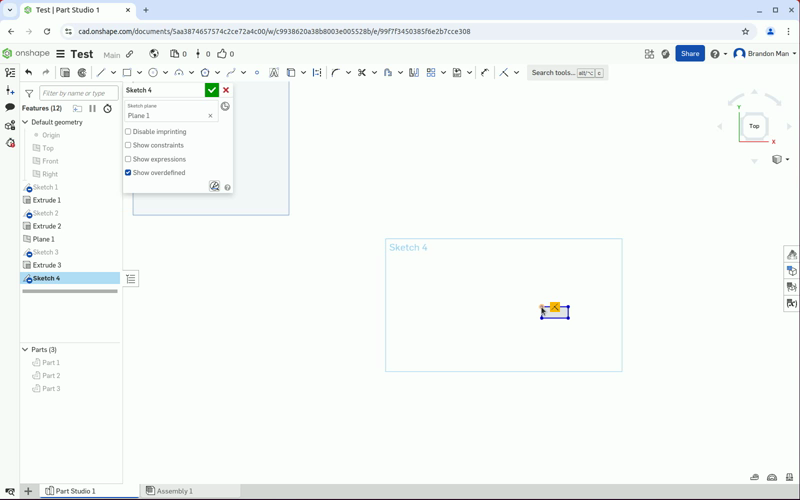
scroll(-6)
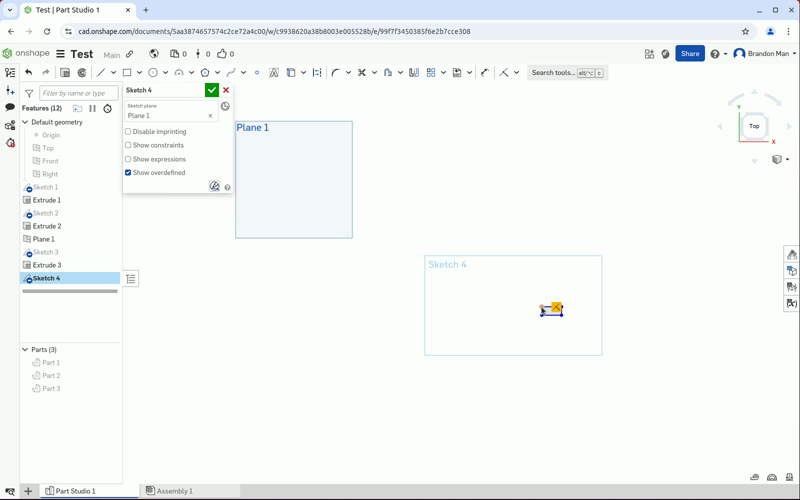
scroll(-6)
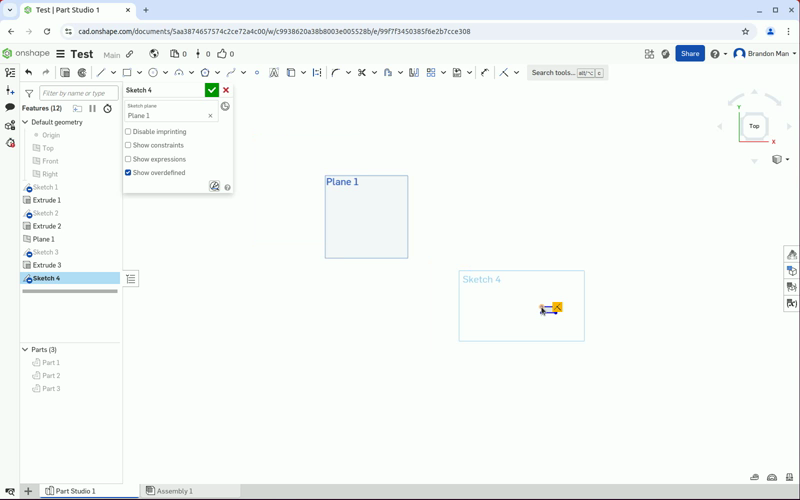
scroll(-6)
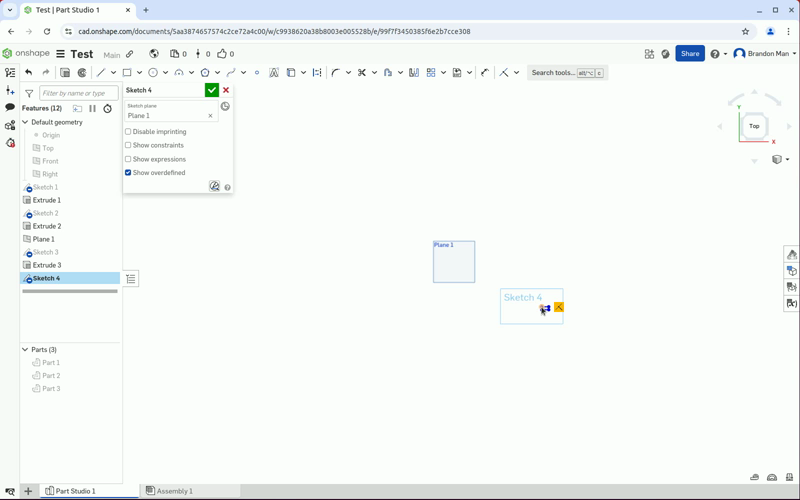
mouse_move(73, 352)
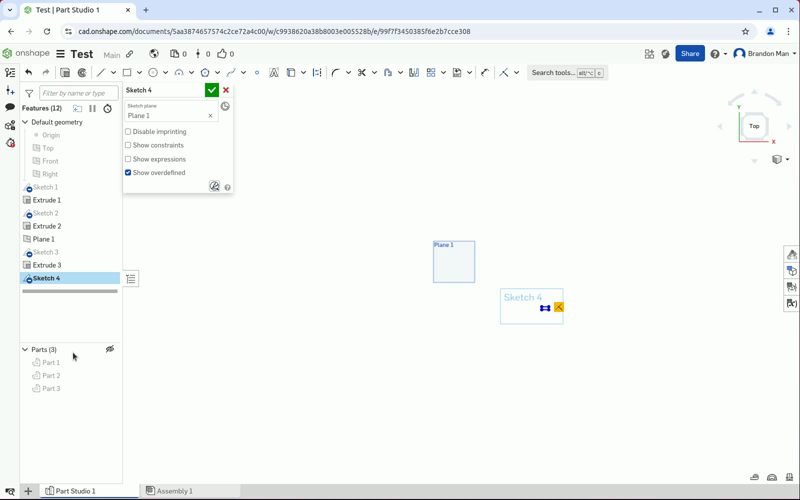
key(shift+y)
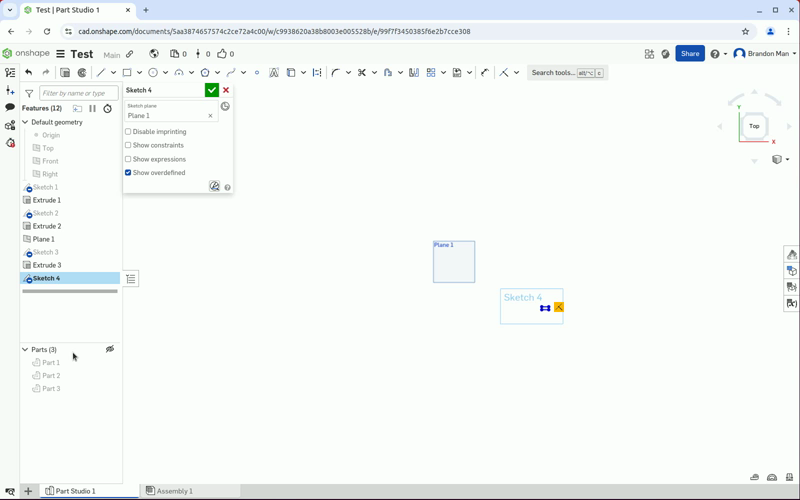
key(shift+e)
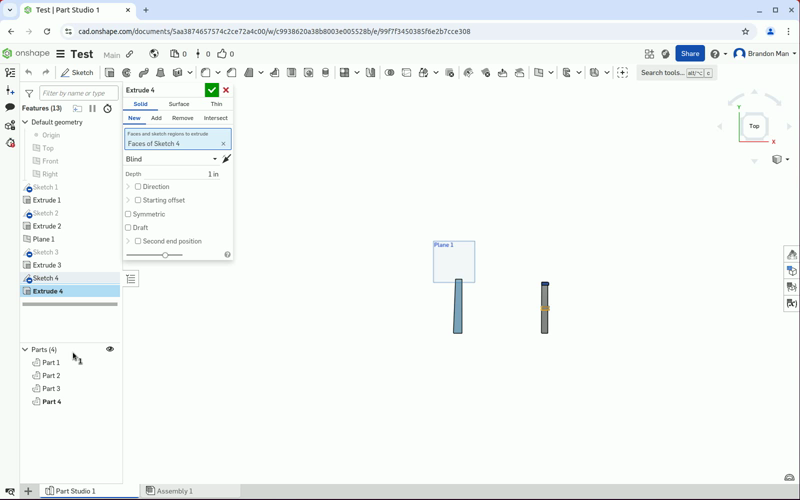
mouse_move(143, 106)
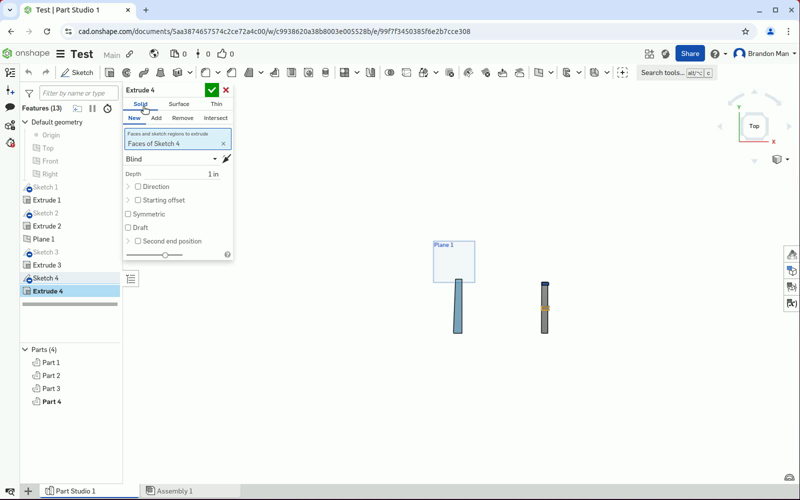
click(143, 106)
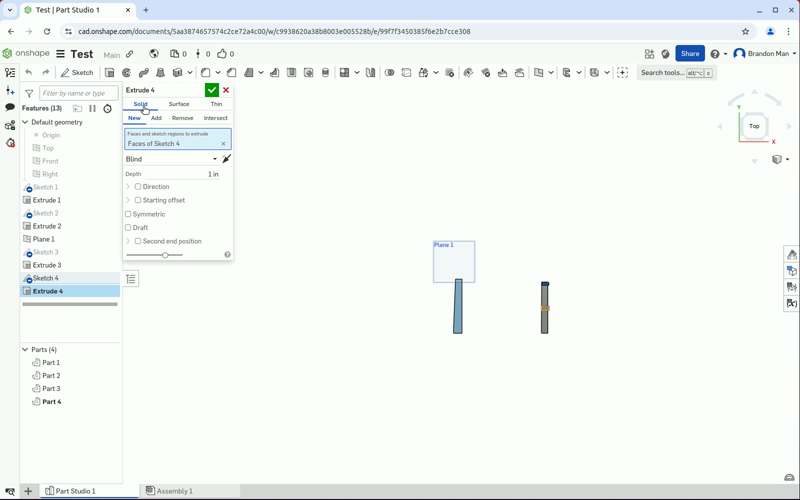
mouse_move(137, 120)
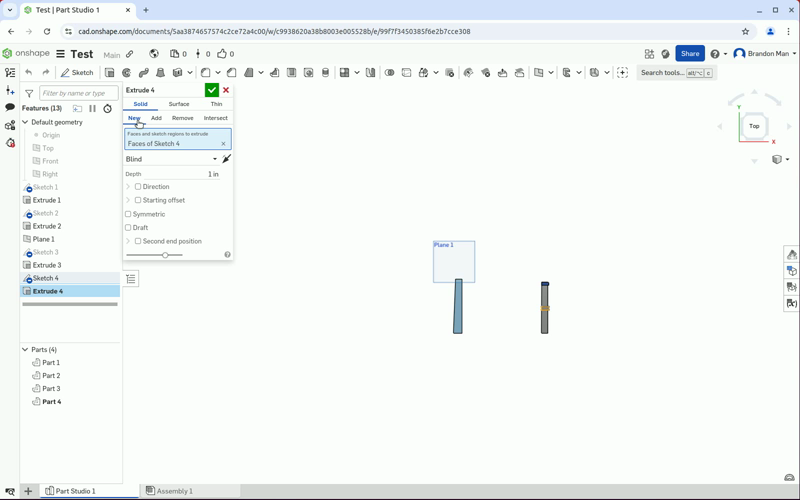
click(137, 120)
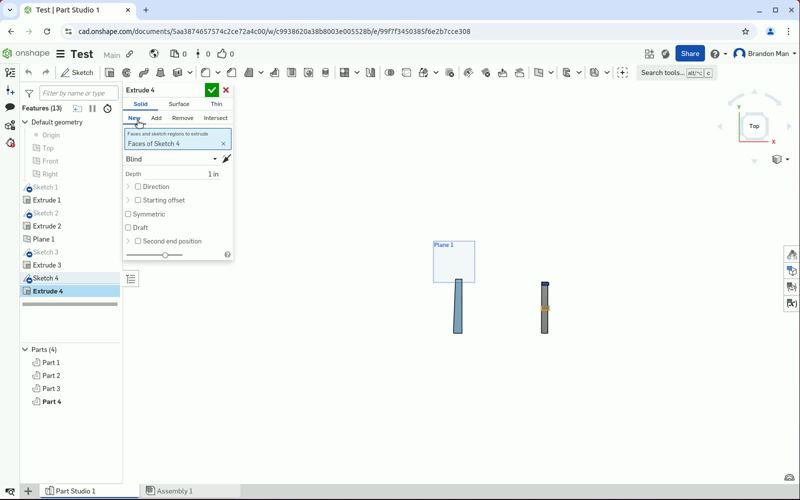
key(tab, 4)
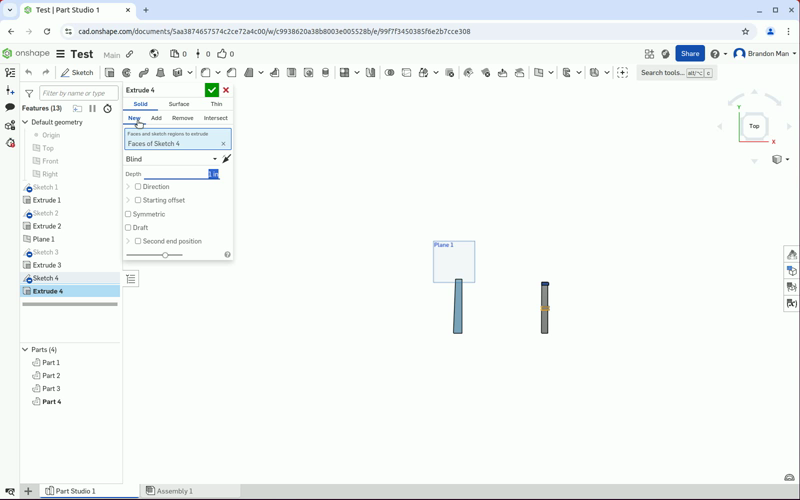
text(12.998)
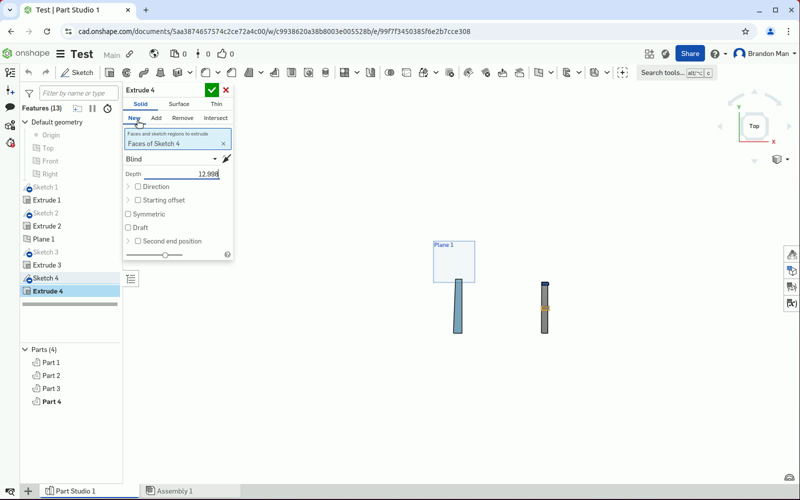
key(enter)
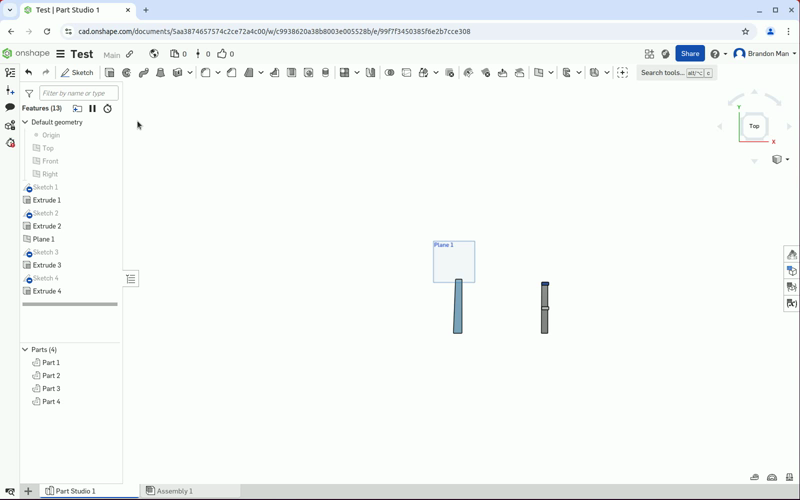
key(shift+h)
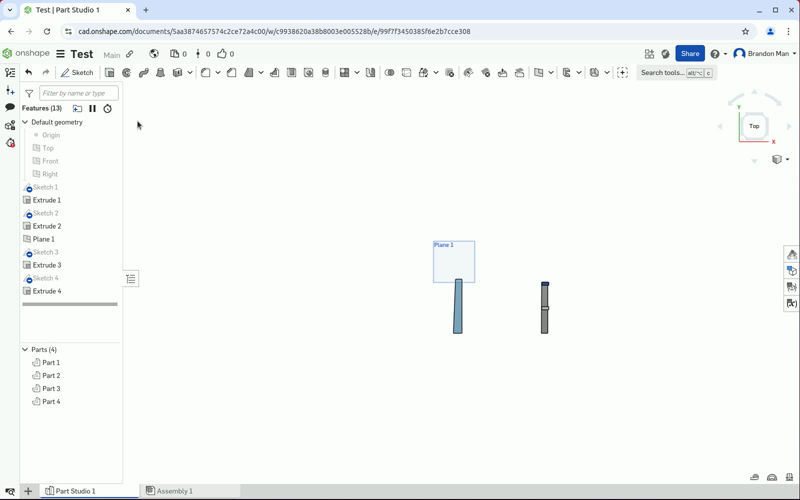
key(shift+h)
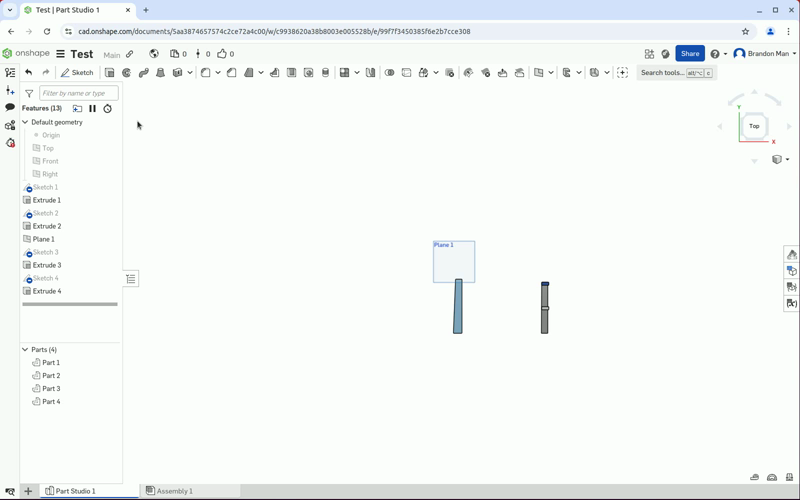
mouse_move(73, 189)
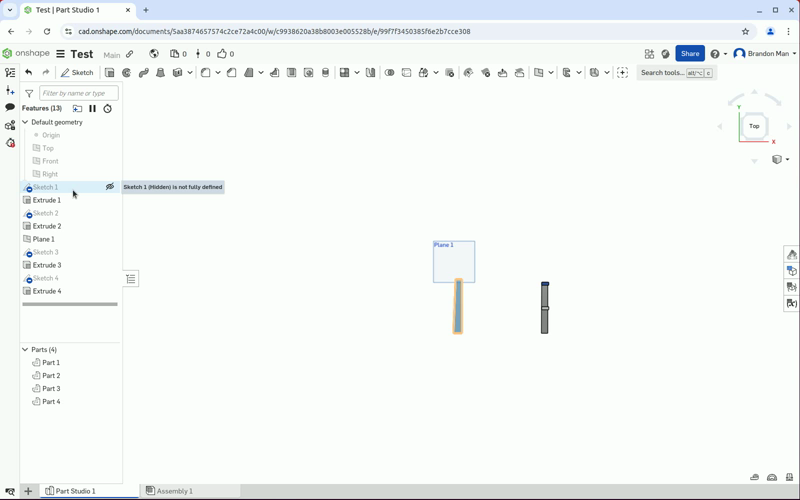
click(73, 189)
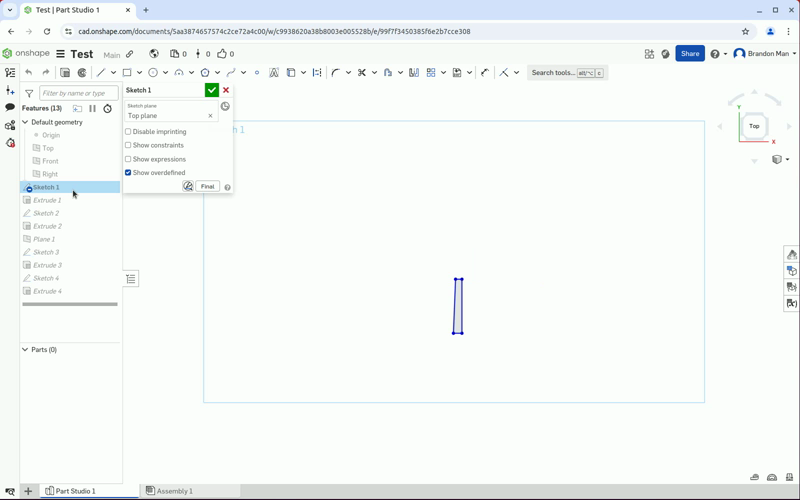
mouse_move(229, 92)
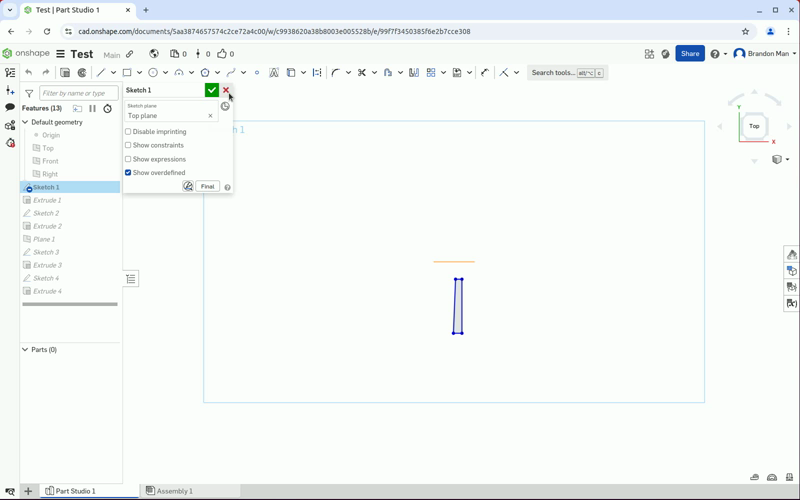
click(229, 92)
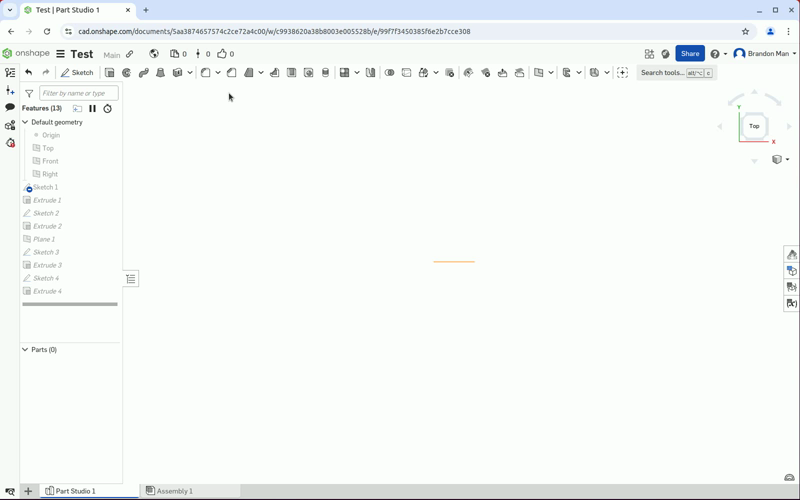
key(shift+s)
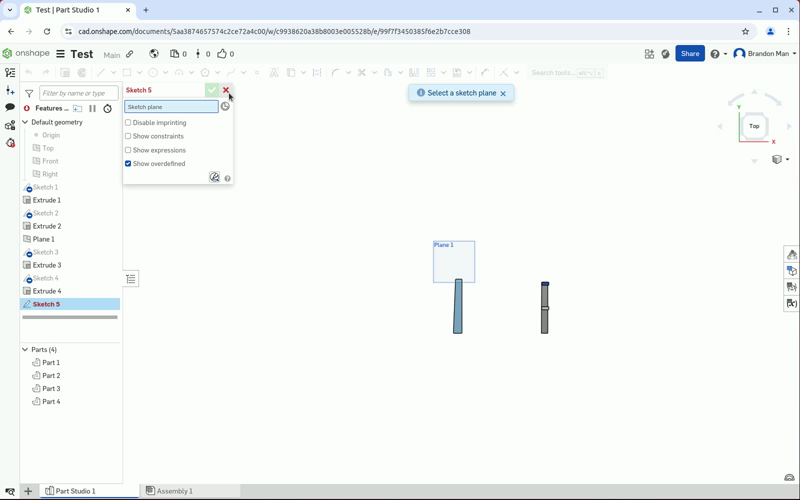
mouse_move(73, 241)
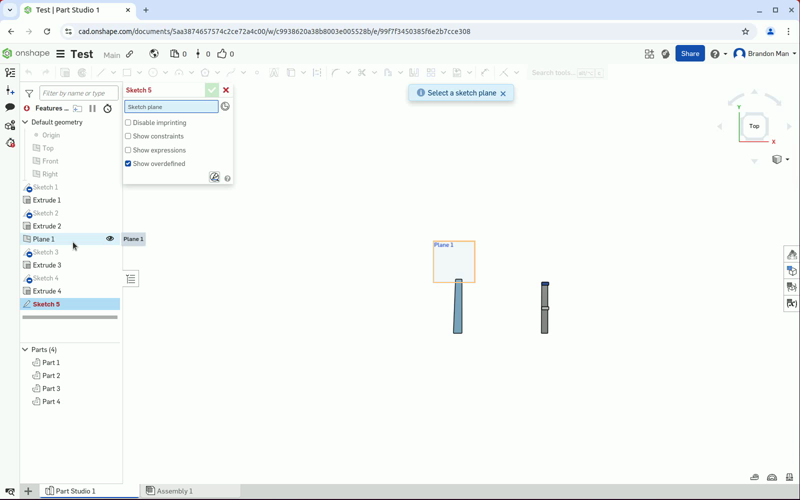
click(73, 241)
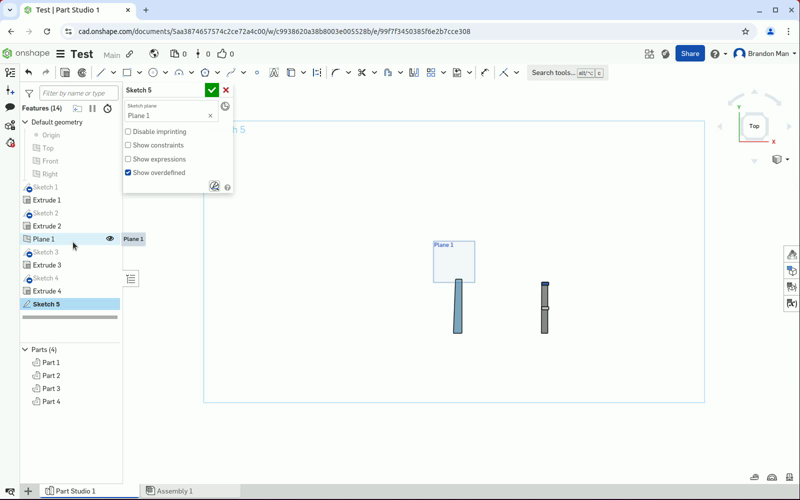
mouse_move(73, 352)
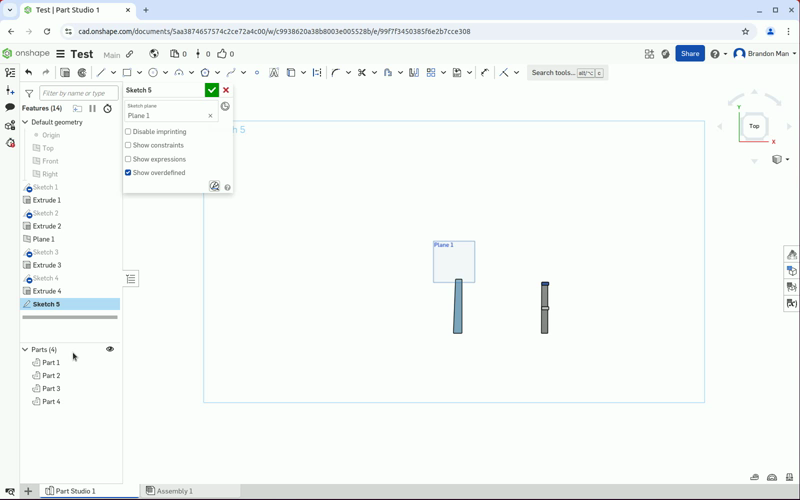
key(y)
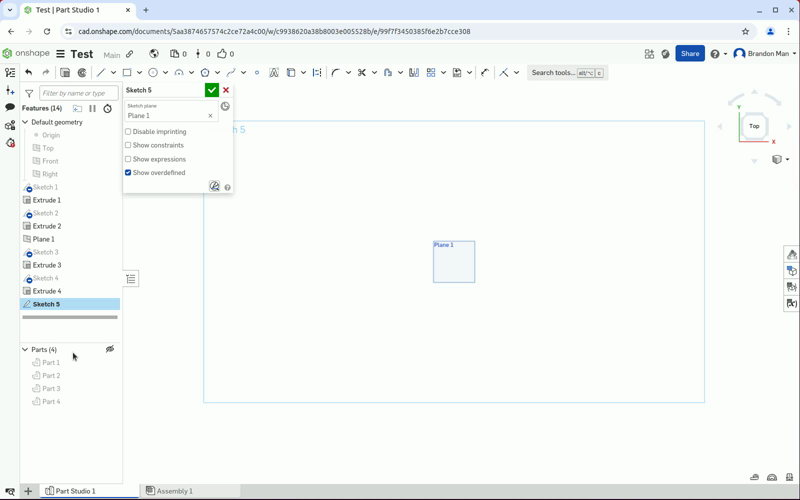
key(l)
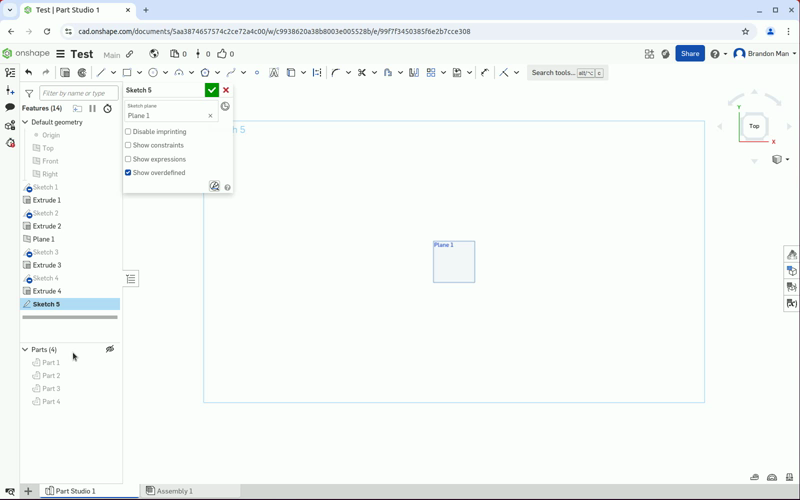
key_down(shift)
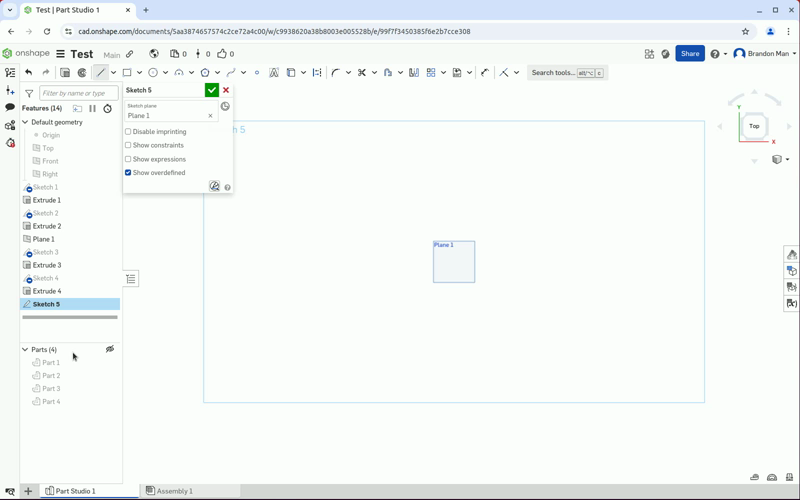
mouse_move(541, 333)
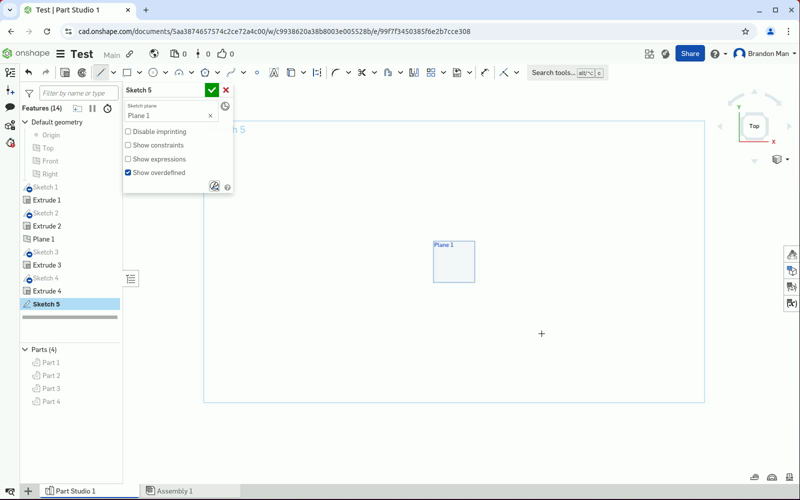
click(541, 333)
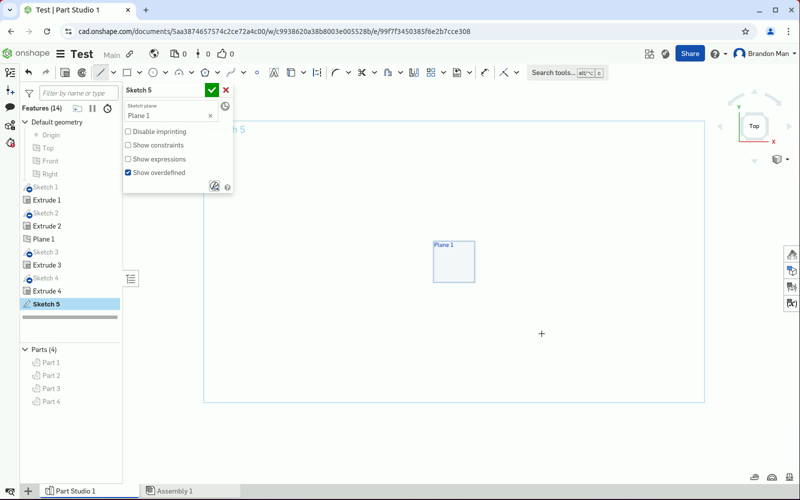
key_up(shift)
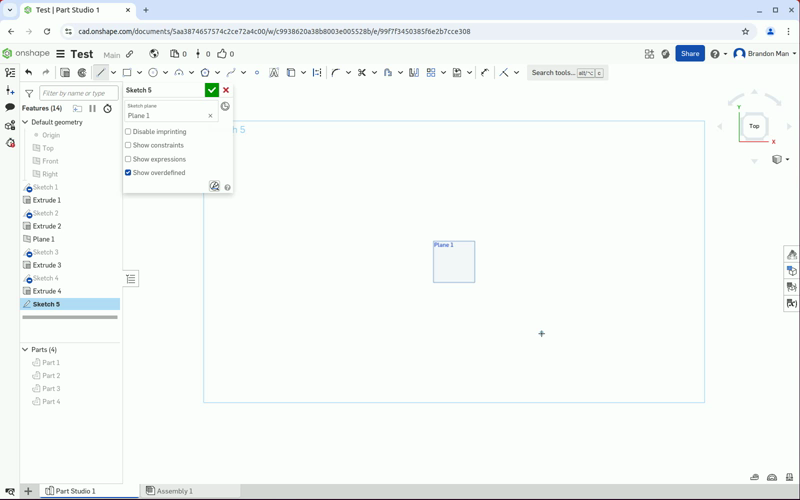
key_down(shift)
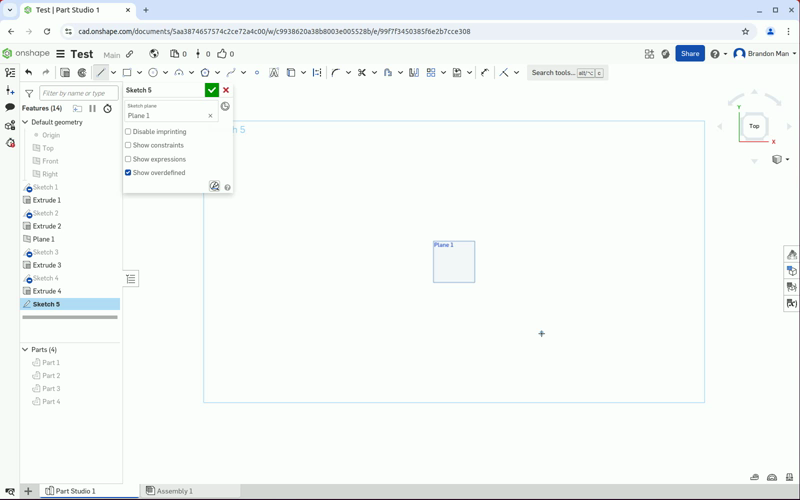
mouse_move(571, 333)
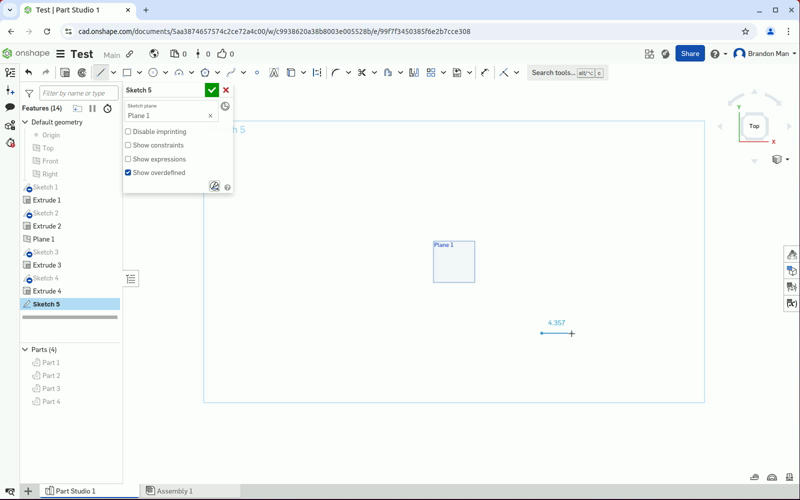
mouse_move(548, 333)
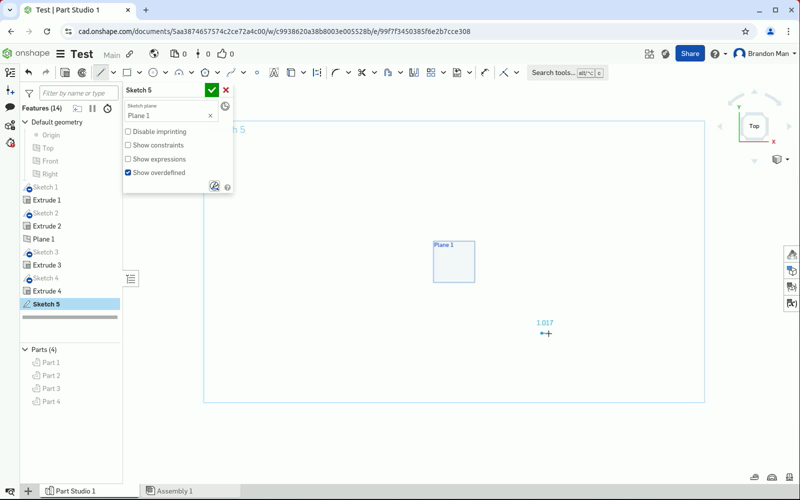
scroll(6)
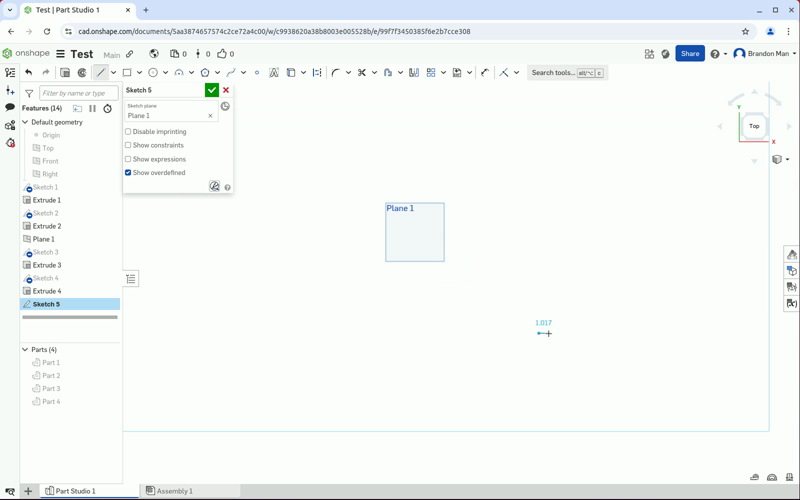
scroll(6)
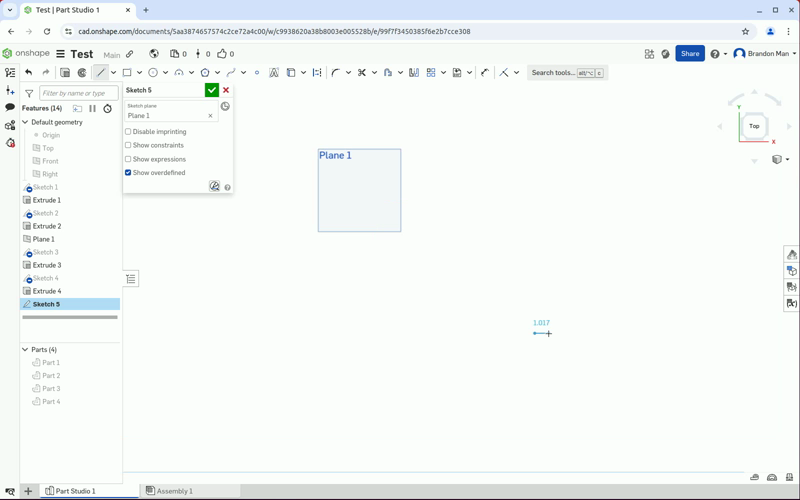
scroll(6)
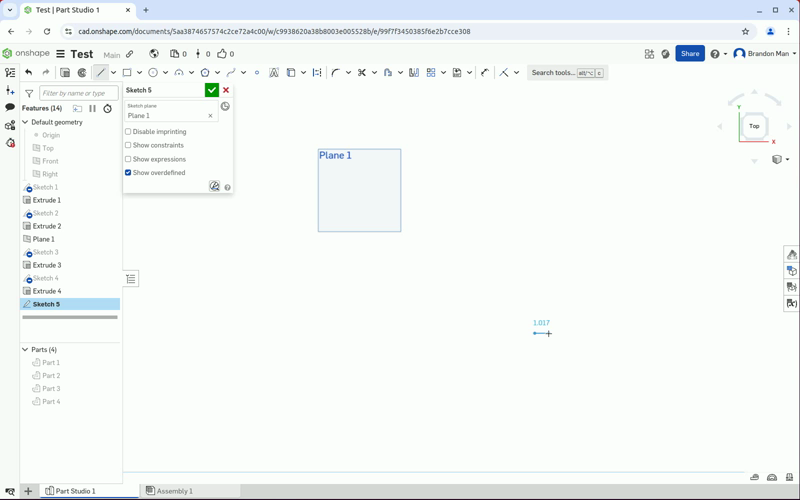
scroll(6)
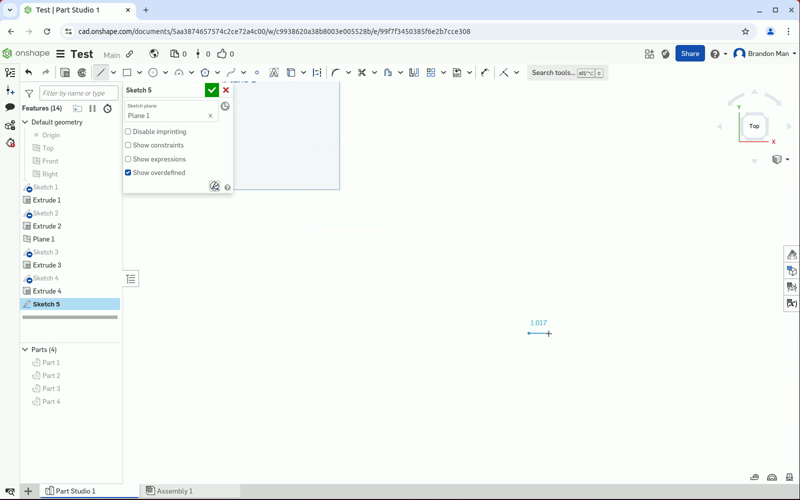
scroll(6)
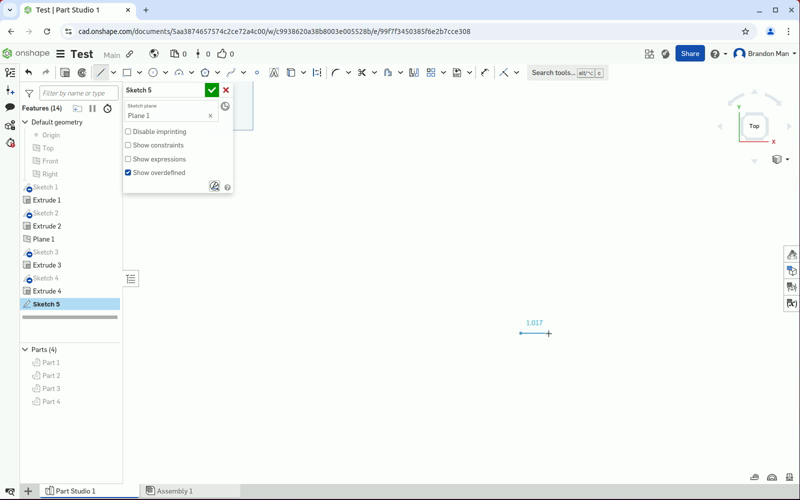
scroll(6)
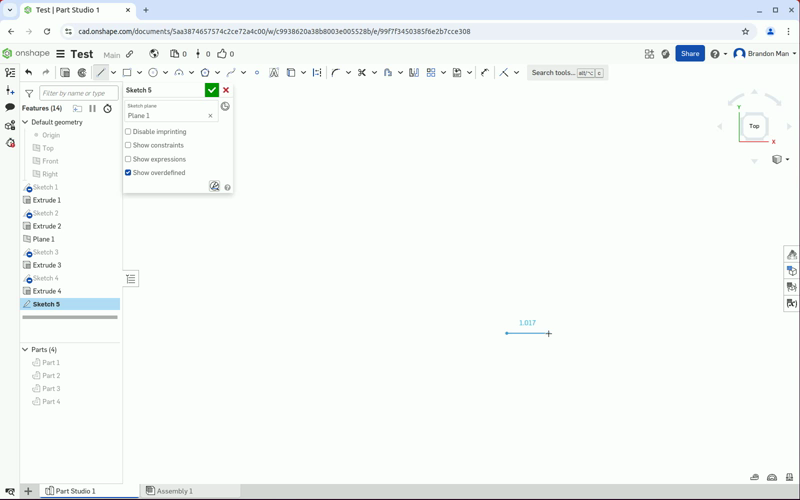
scroll(6)
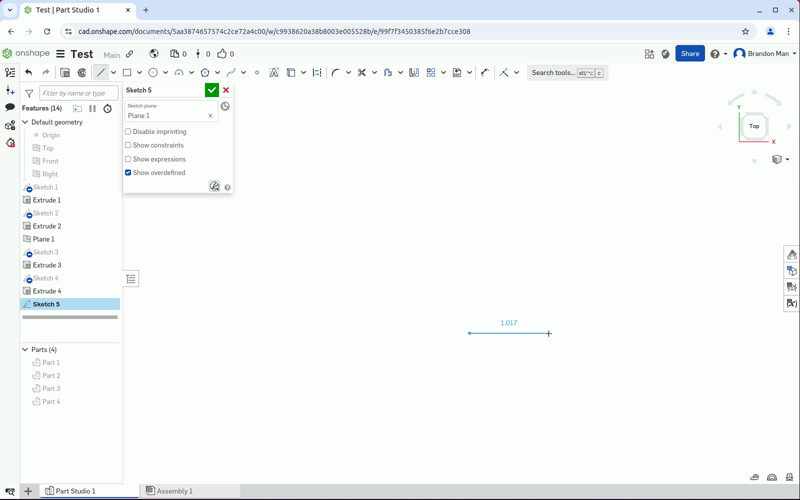
click(548, 333)
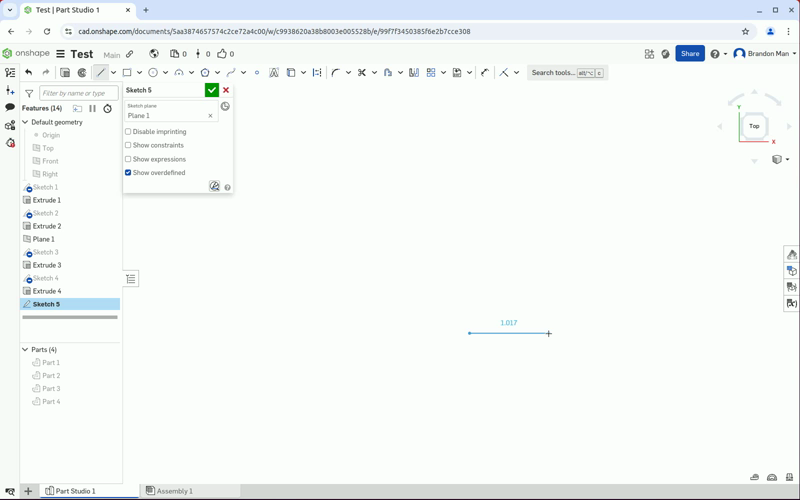
scroll(-6)
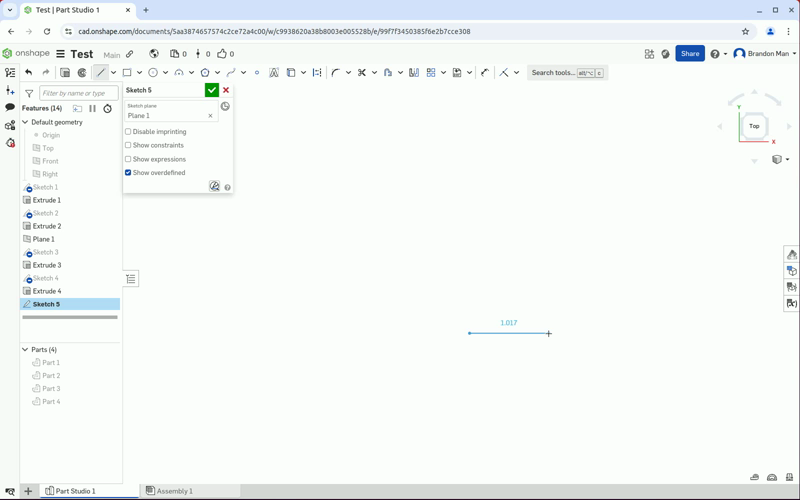
scroll(-6)
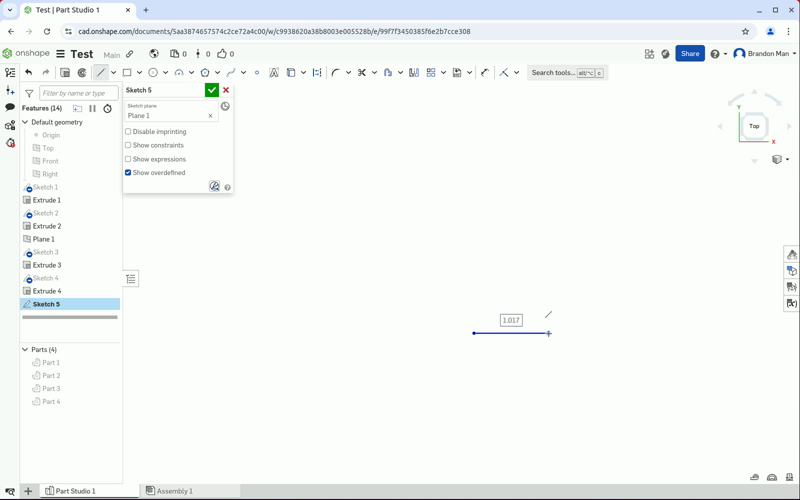
scroll(-6)
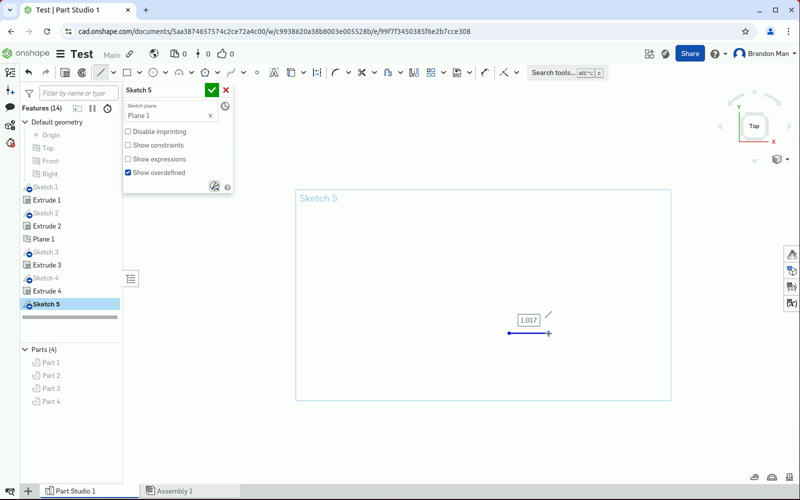
scroll(-6)
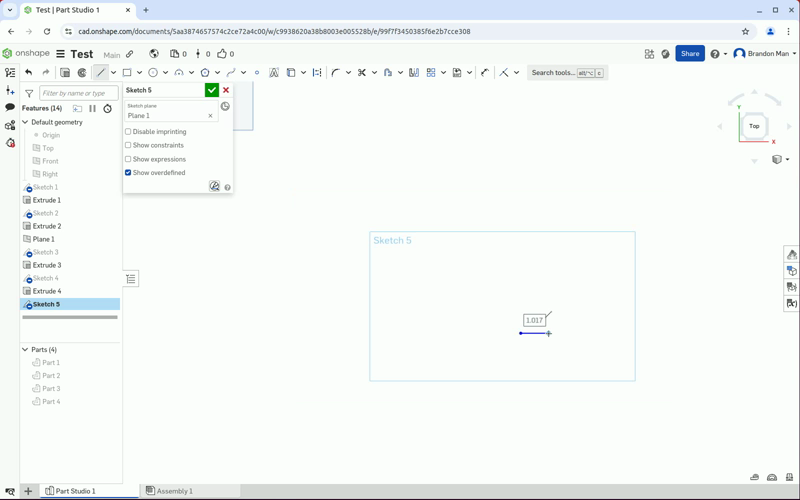
scroll(-6)
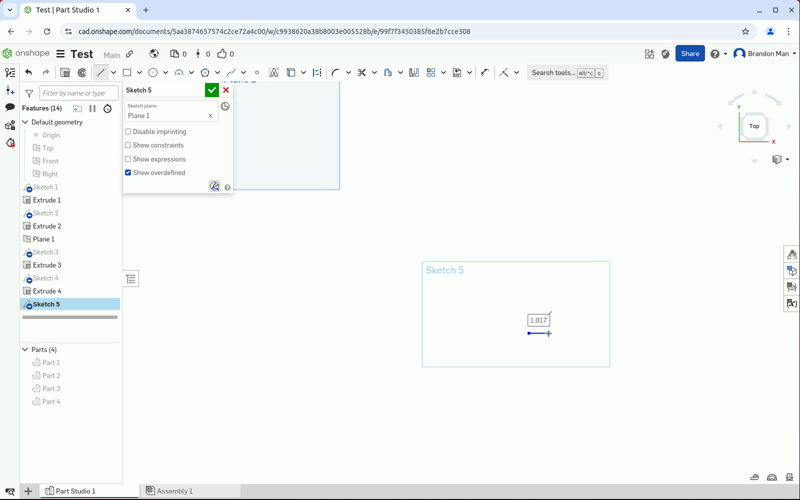
scroll(-6)
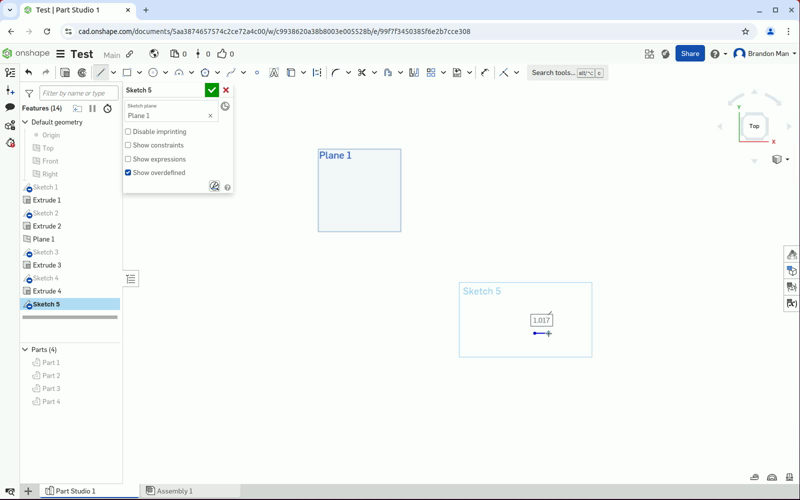
scroll(-6)
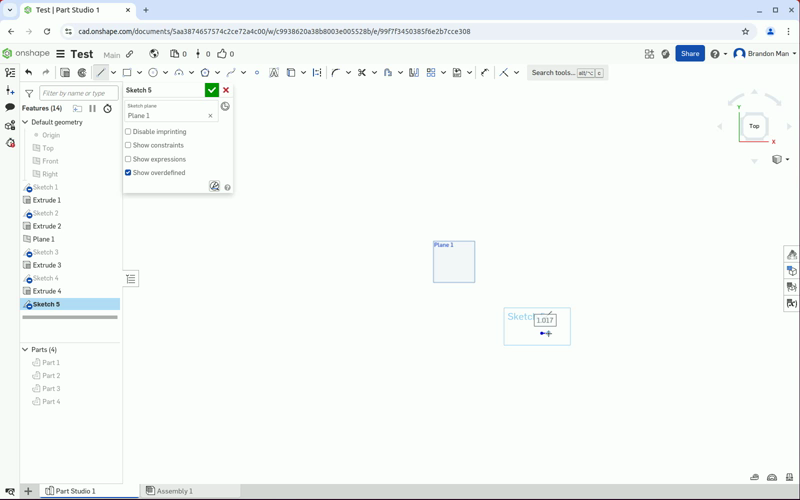
key_up(shift)
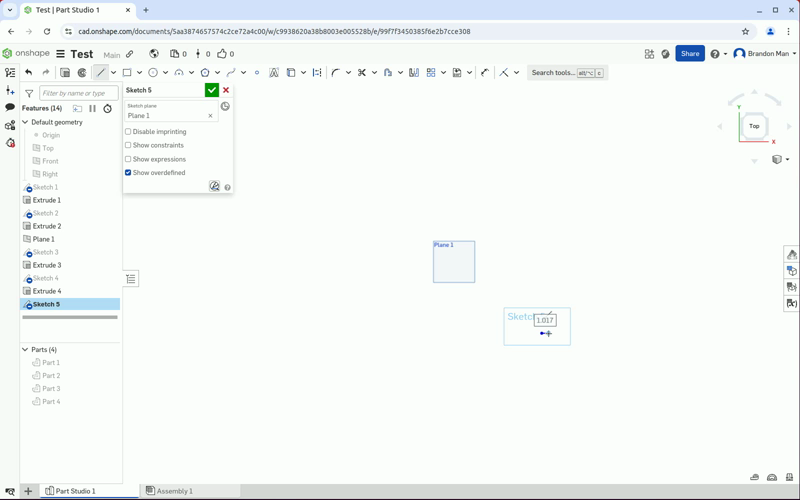
key_down(shift)
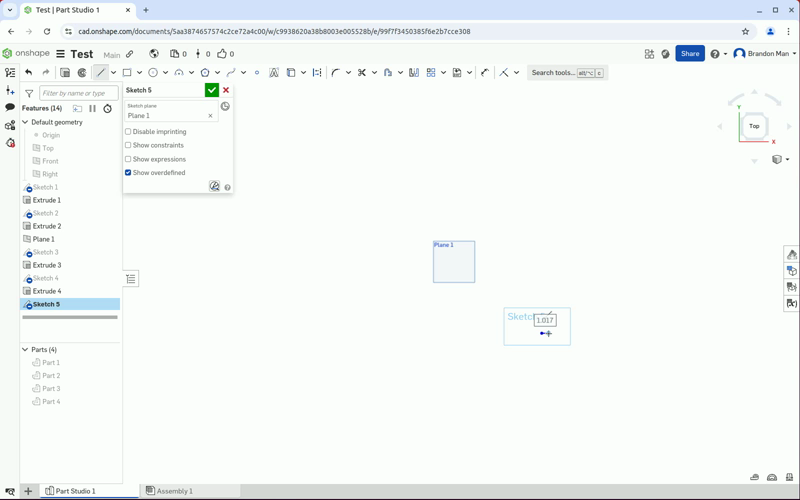
mouse_move(578, 333)
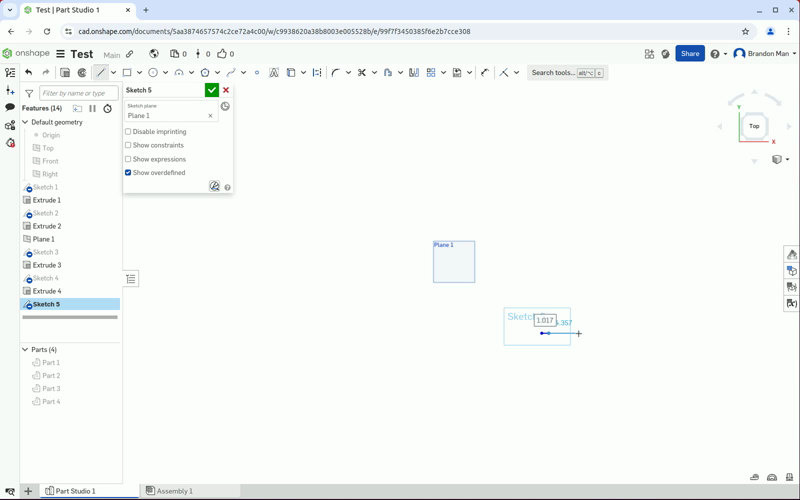
mouse_move(548, 330)
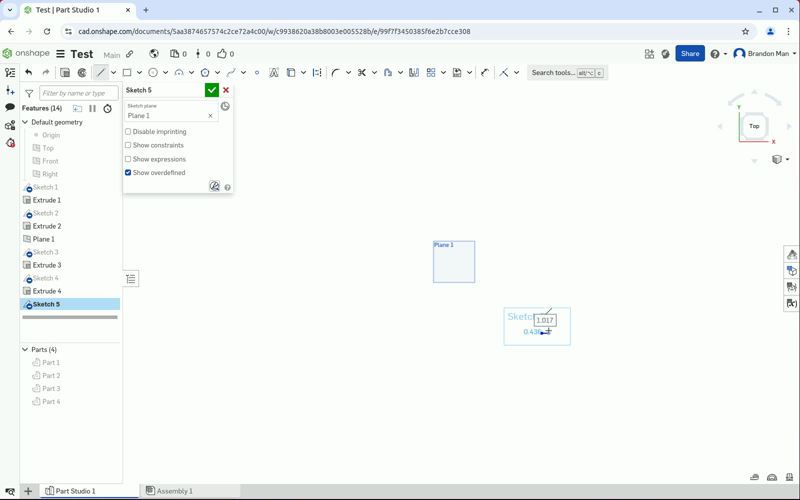
scroll(6)
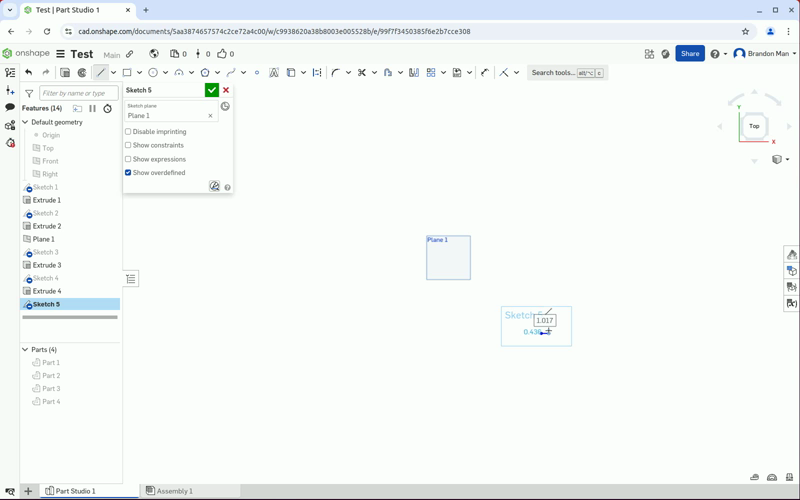
scroll(6)
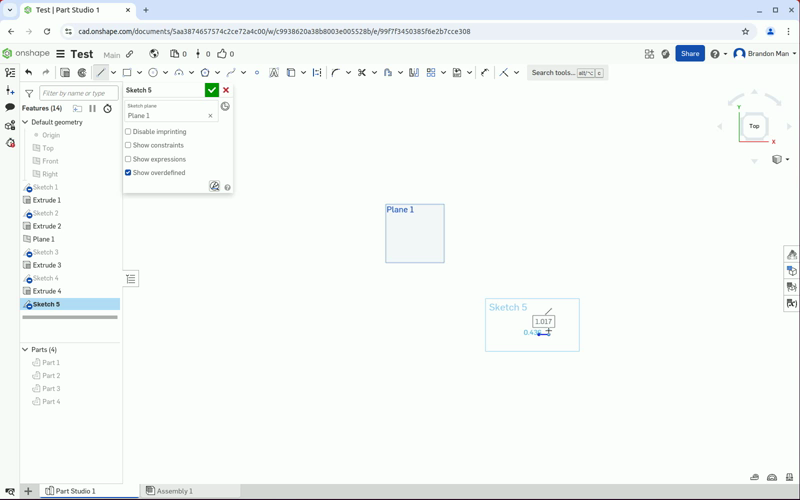
scroll(6)
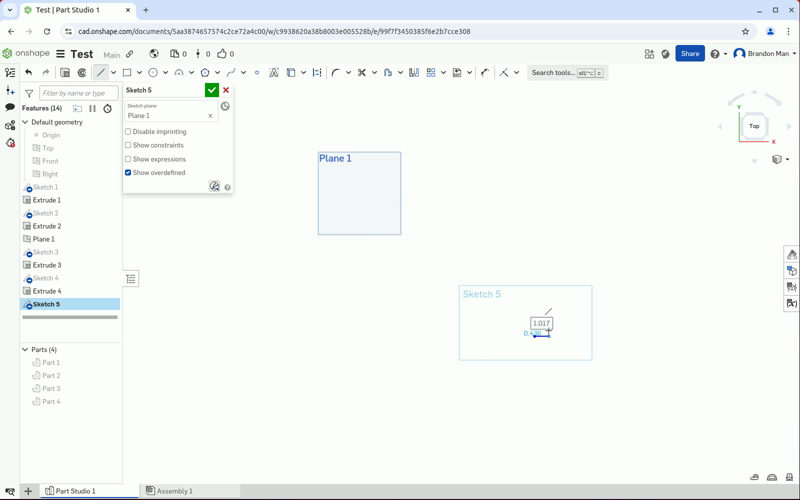
scroll(6)
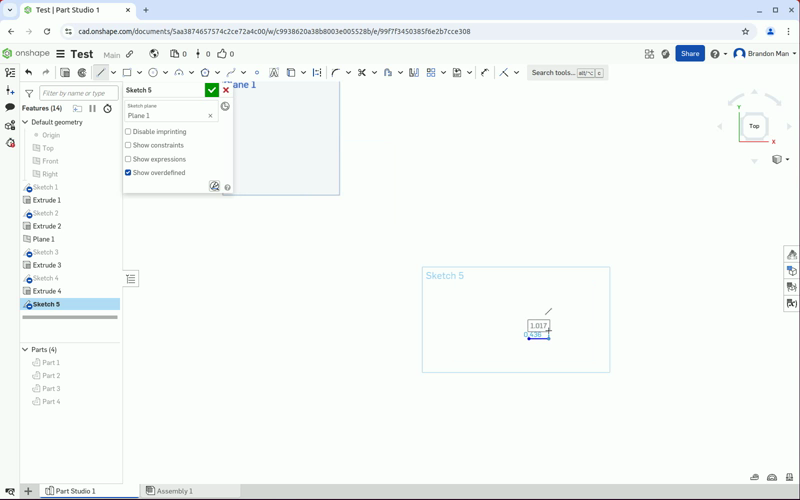
scroll(6)
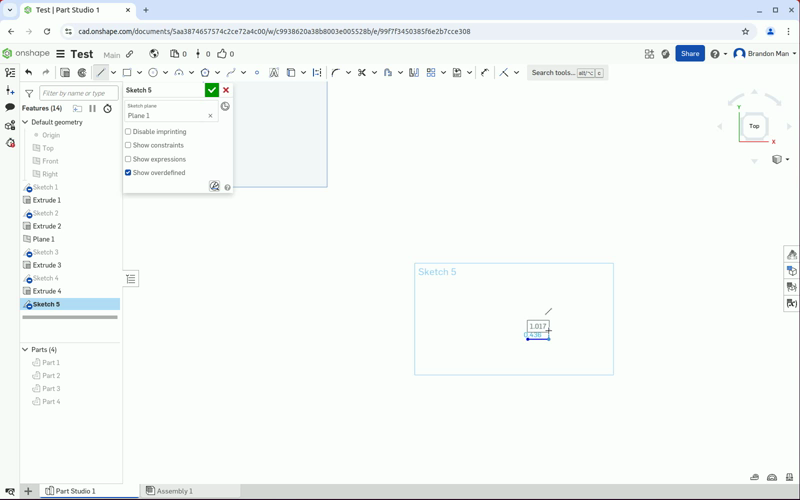
scroll(6)
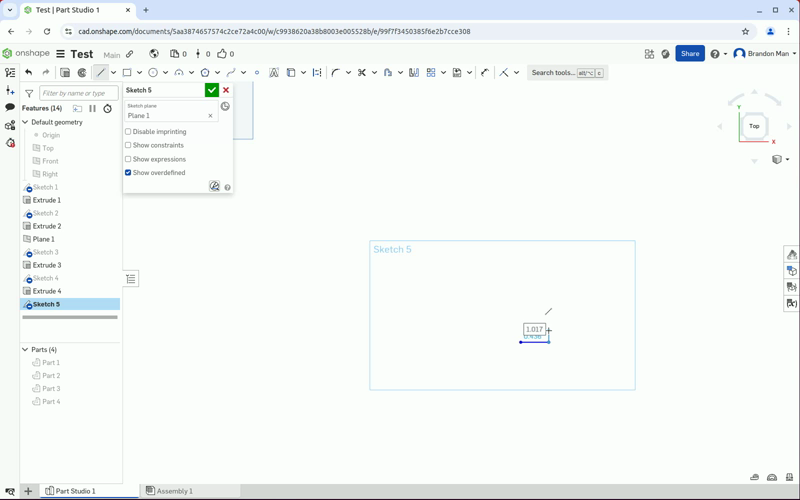
scroll(6)
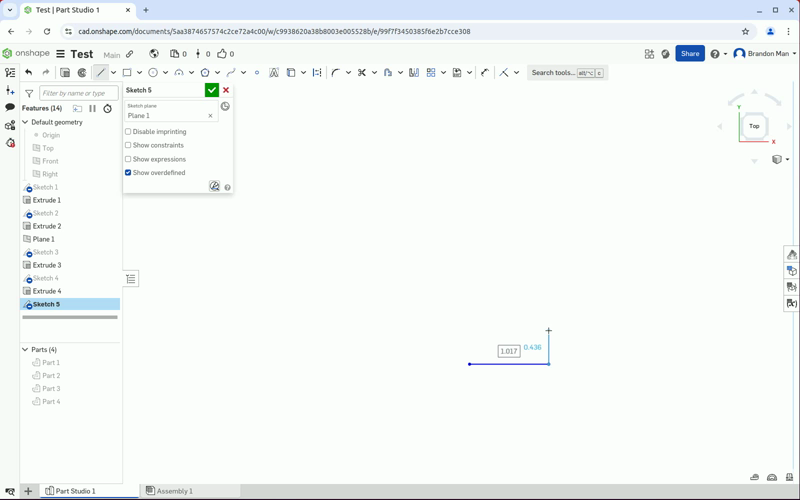
click(548, 330)
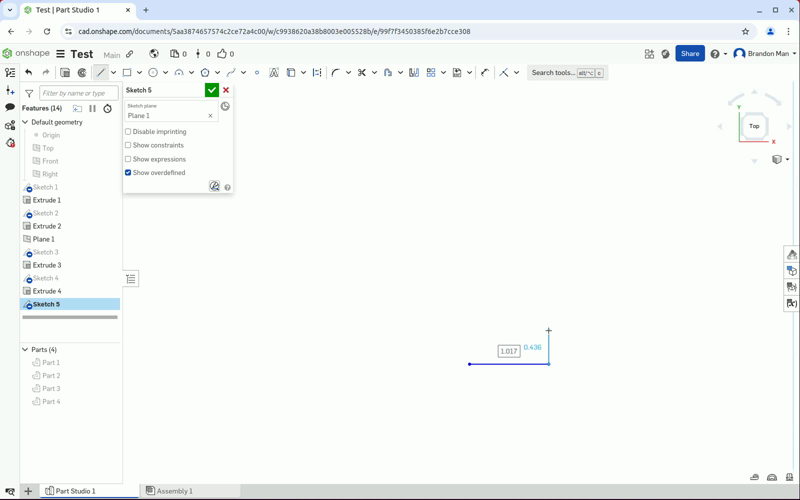
scroll(-6)
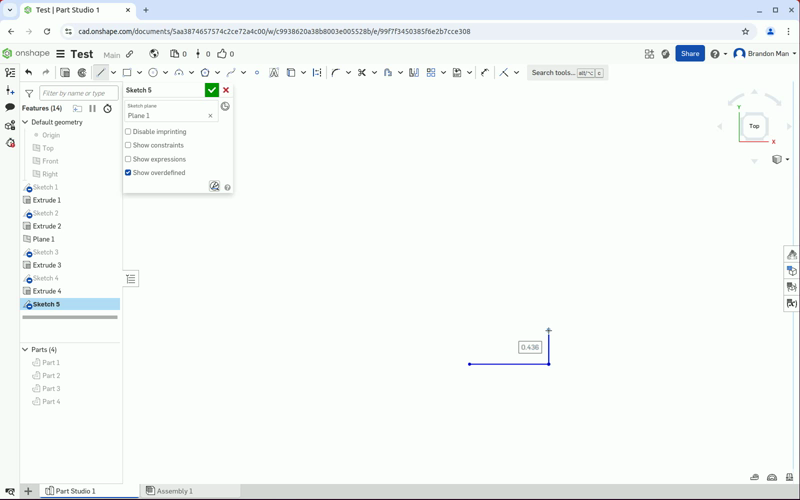
scroll(-6)
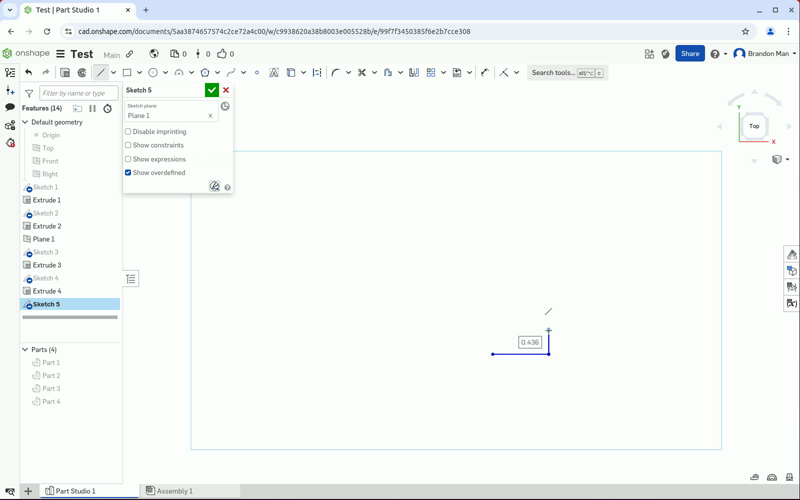
scroll(-6)
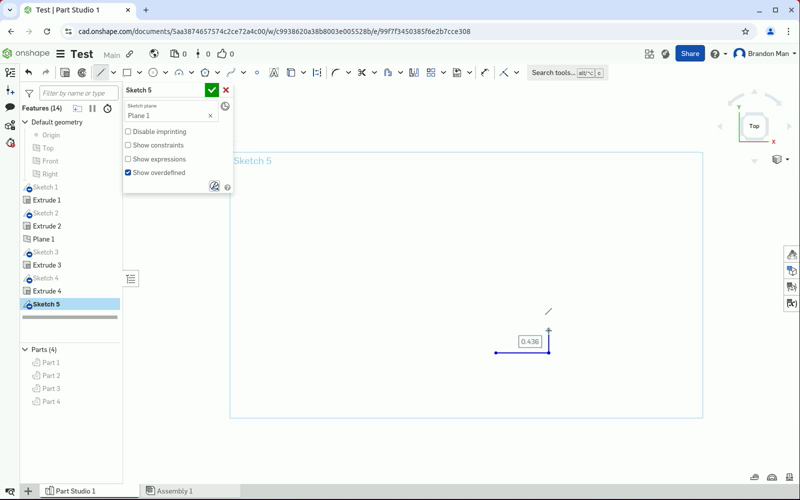
scroll(-6)
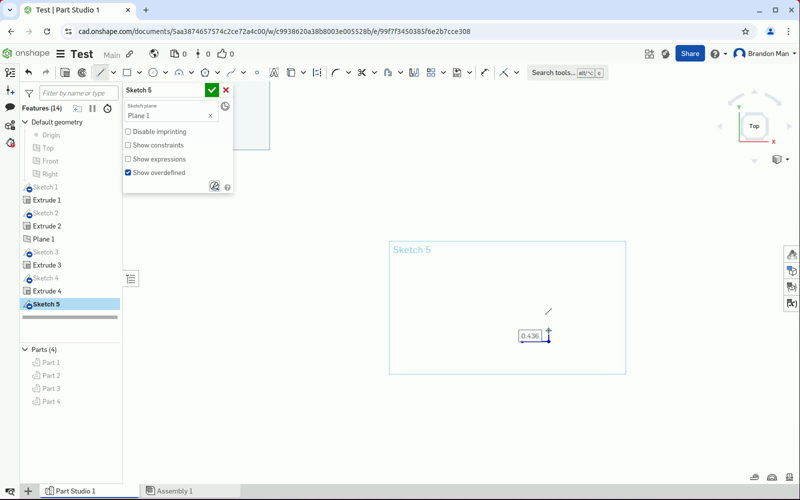
scroll(-6)
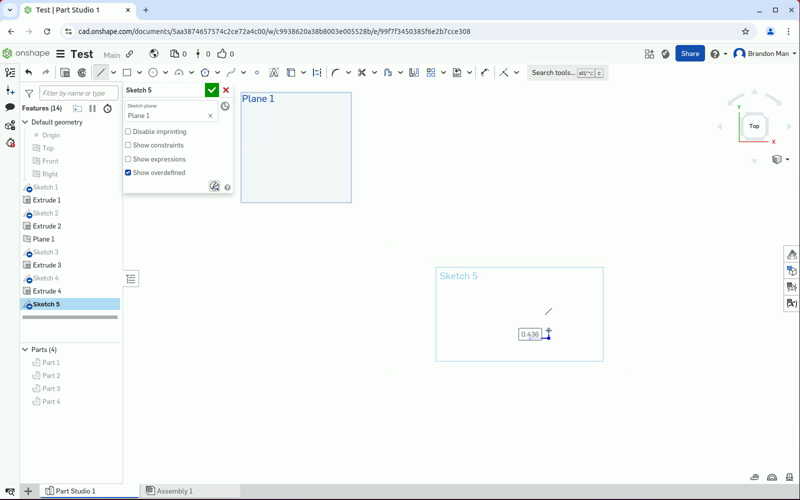
scroll(-6)
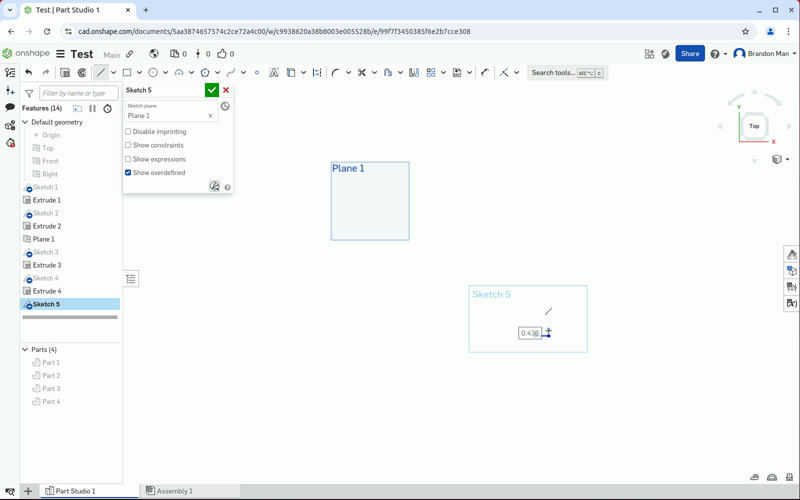
scroll(-6)
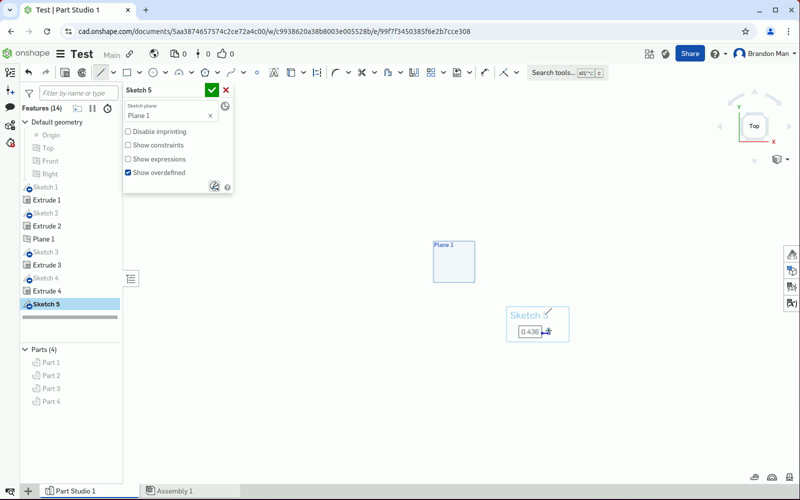
key_up(shift)
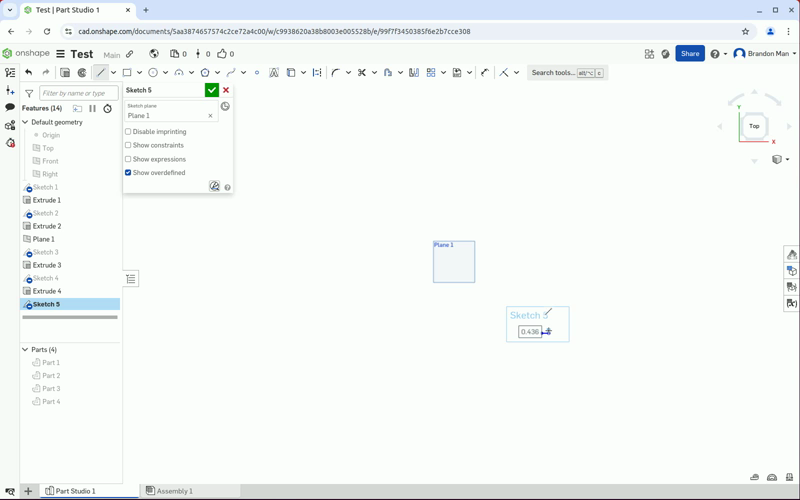
key_down(shift)
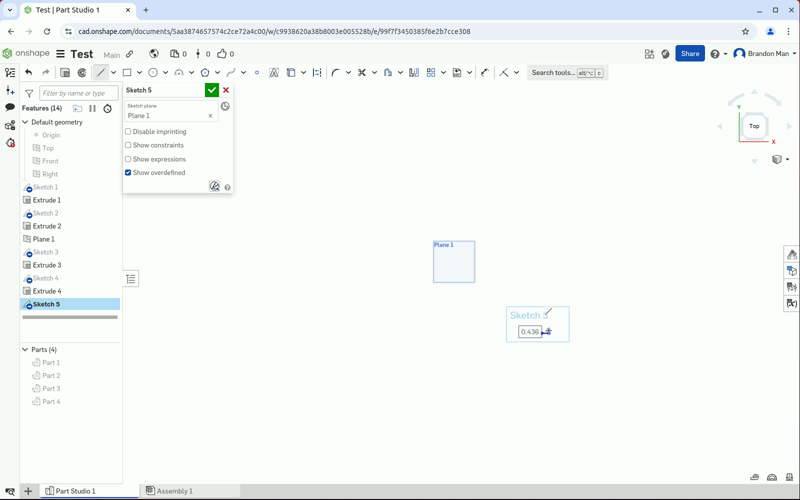
mouse_move(578, 330)
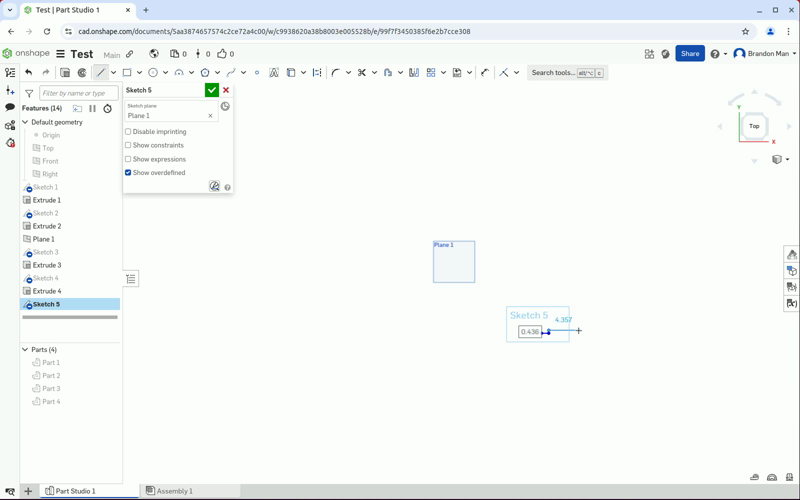
mouse_move(541, 330)
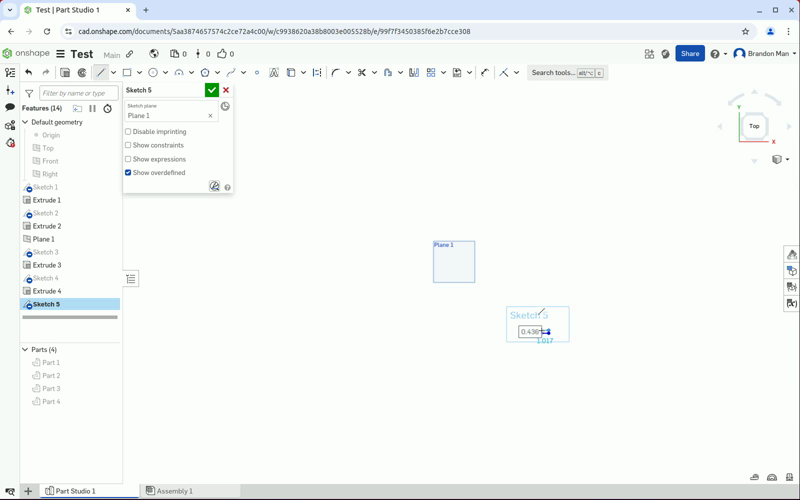
scroll(6)
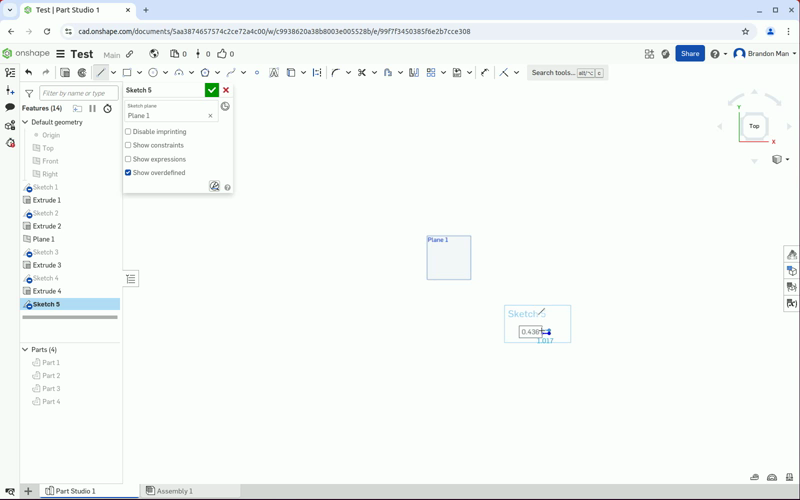
scroll(6)
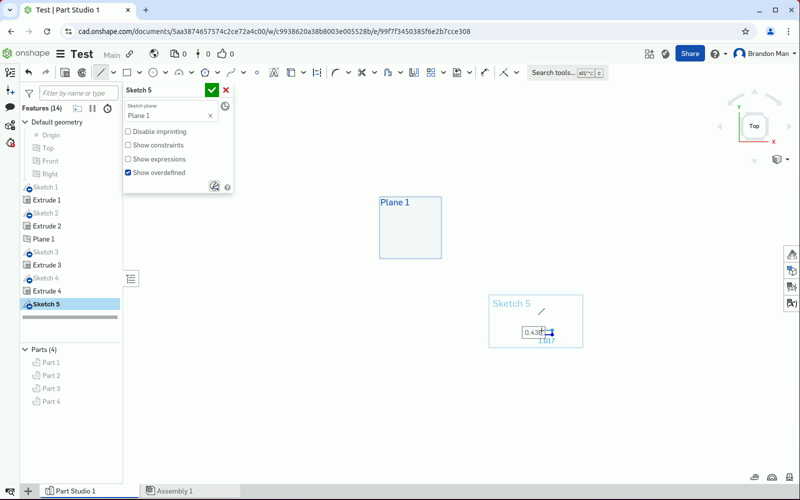
scroll(6)
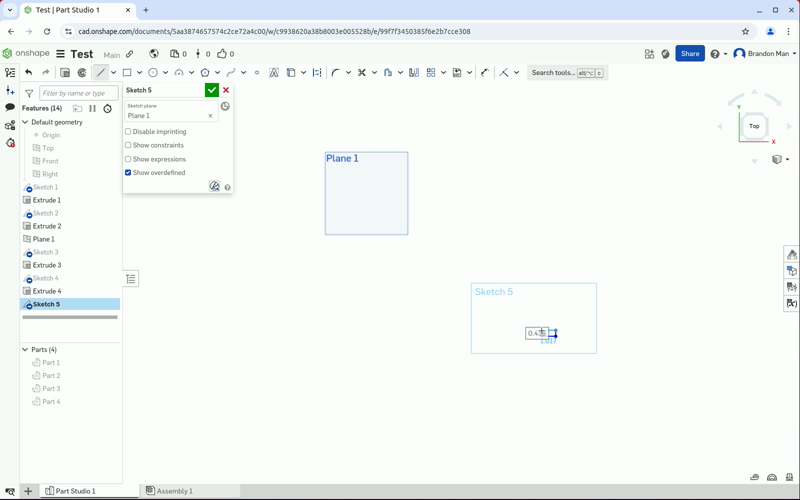
scroll(6)
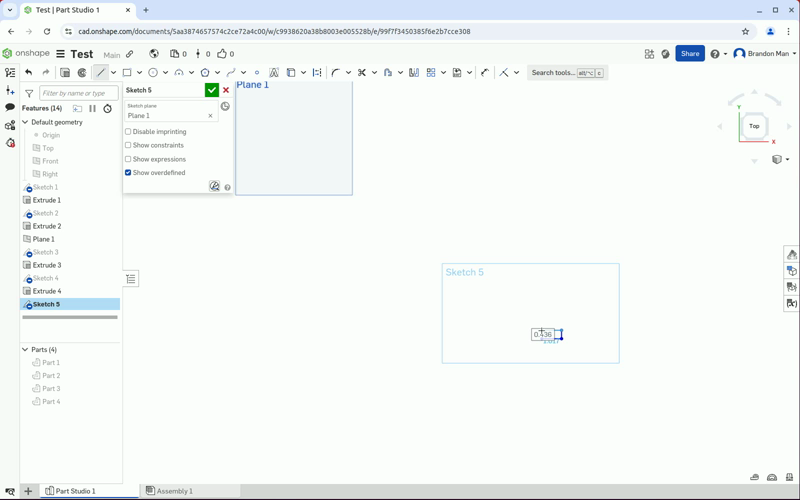
scroll(6)
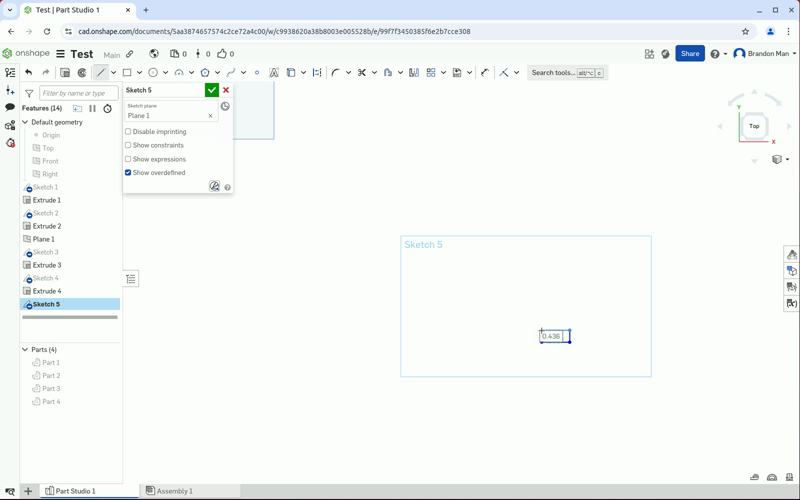
scroll(6)
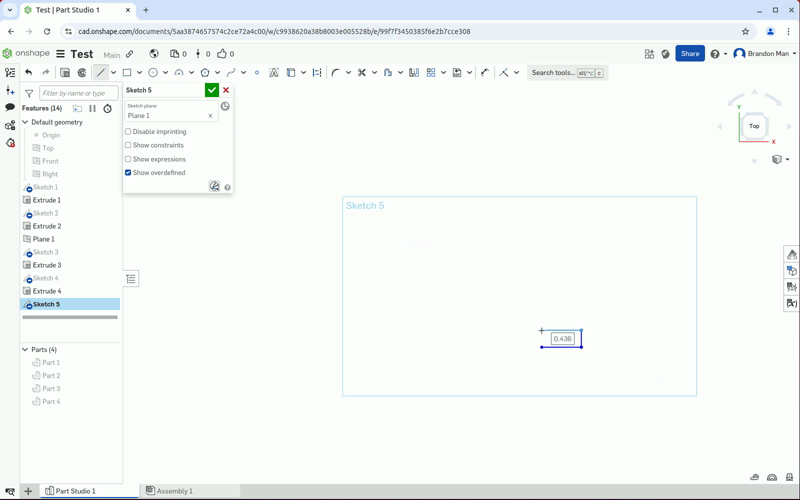
scroll(6)
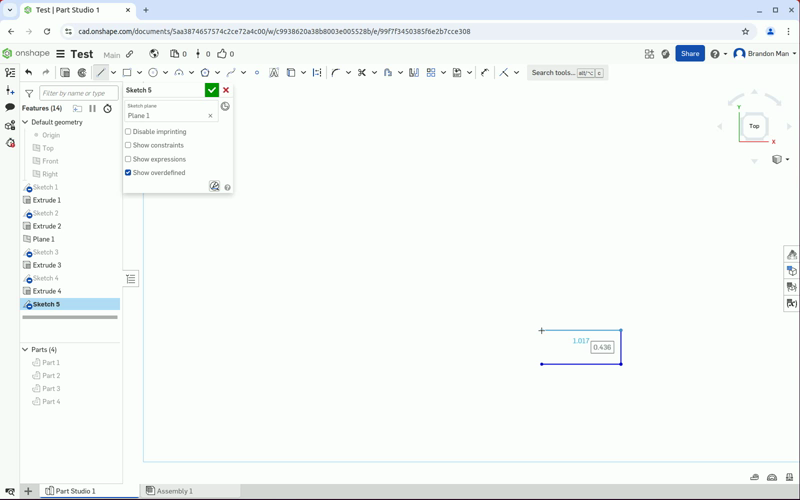
click(541, 330)
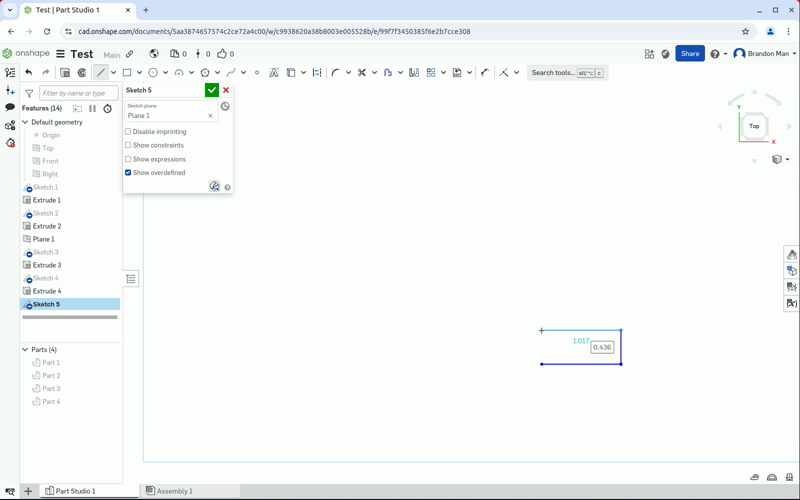
scroll(-6)
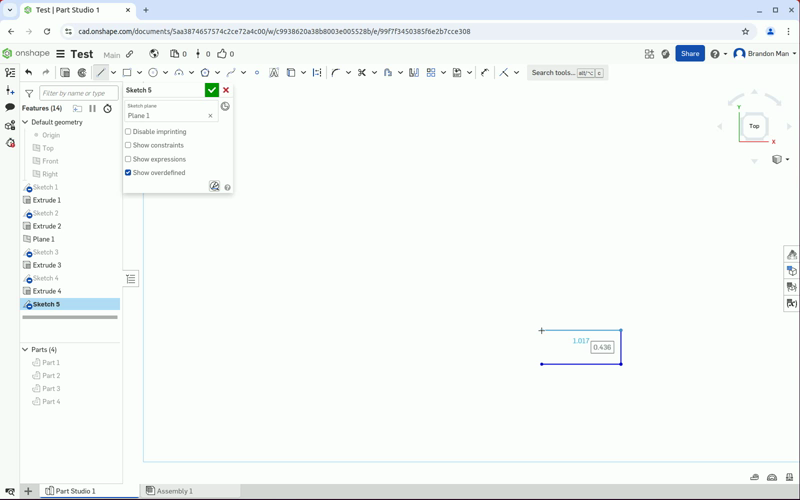
scroll(-6)
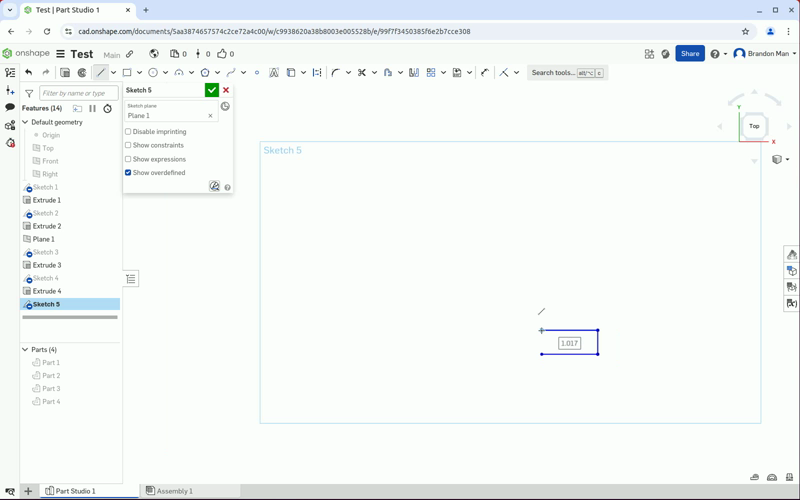
scroll(-6)
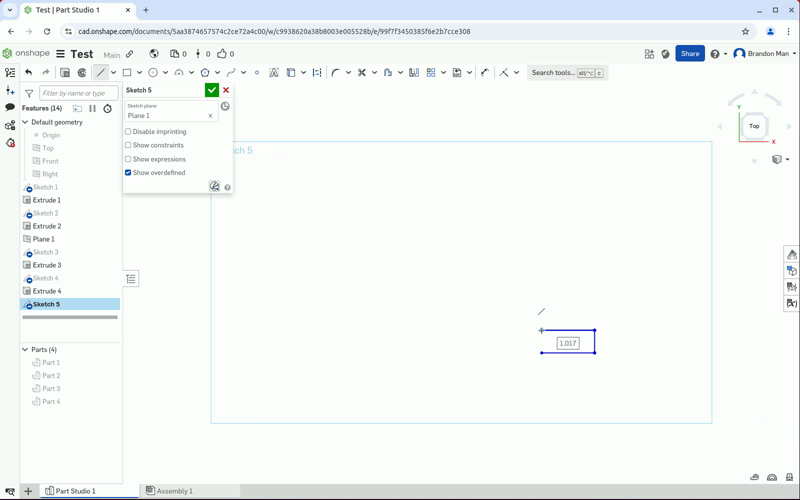
scroll(-6)
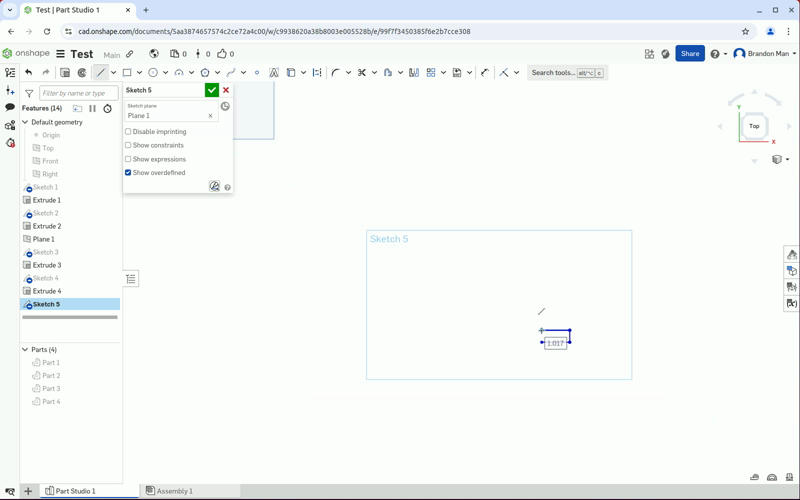
scroll(-6)
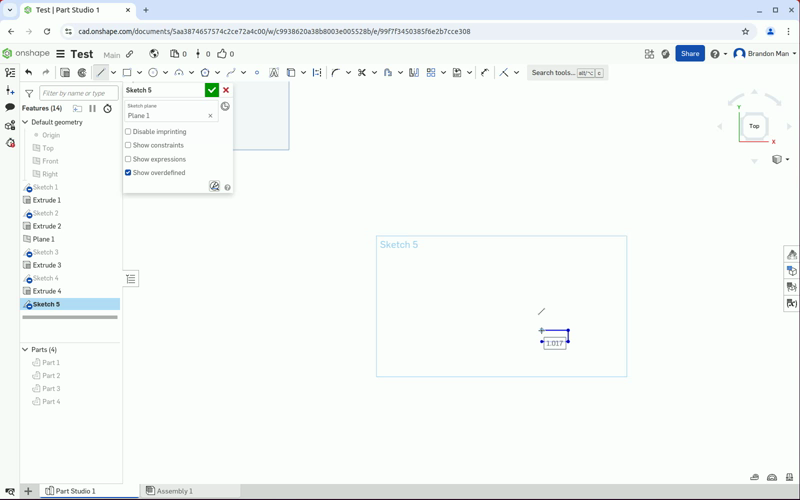
scroll(-6)
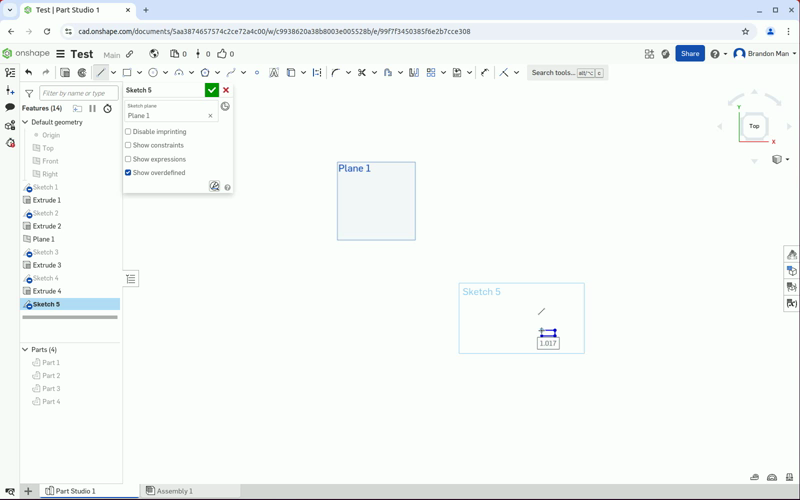
scroll(-6)
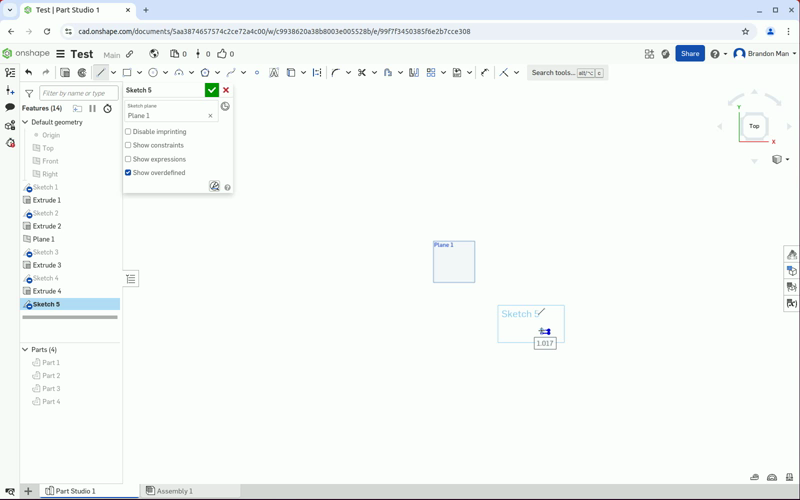
key_up(shift)
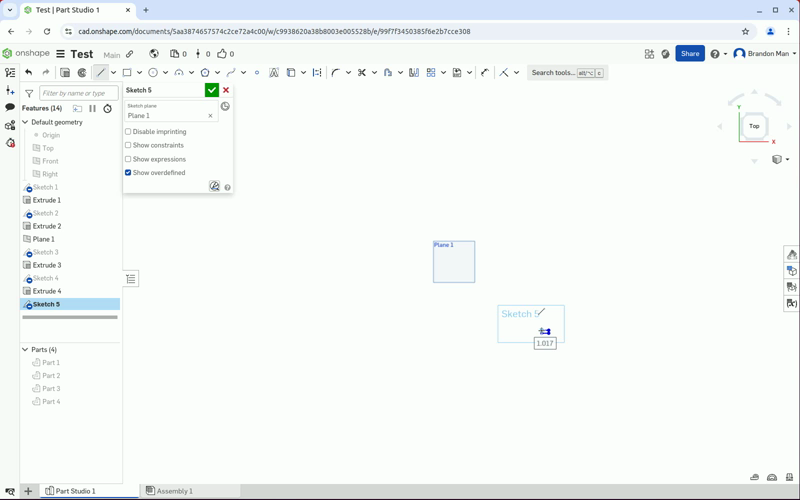
mouse_move(571, 330)
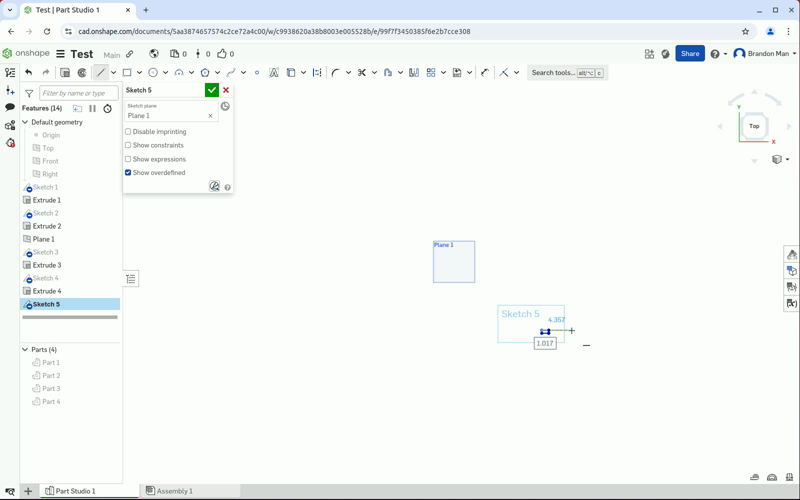
key_down(shift)
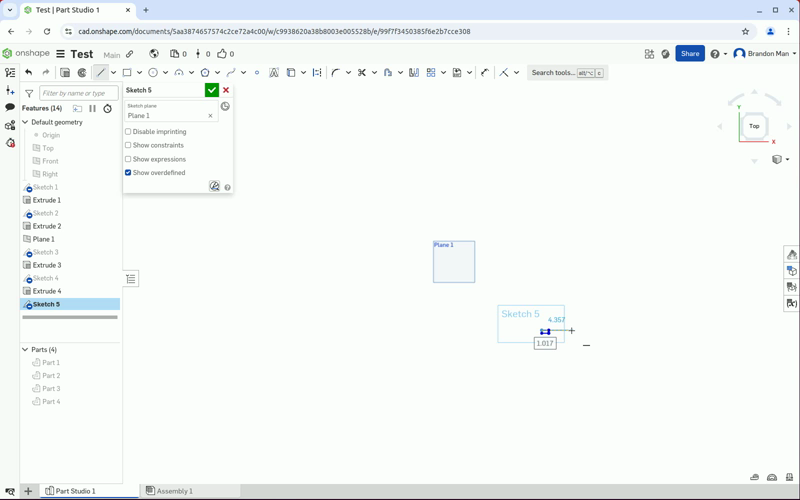
mouse_move(541, 333)
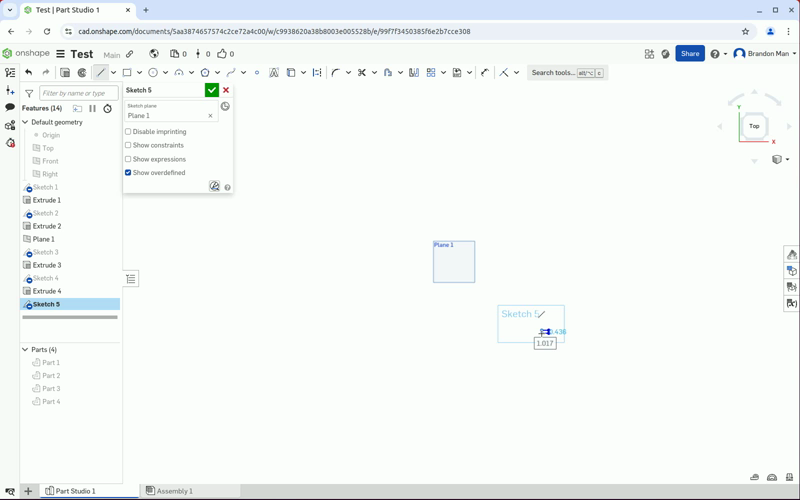
scroll(6)
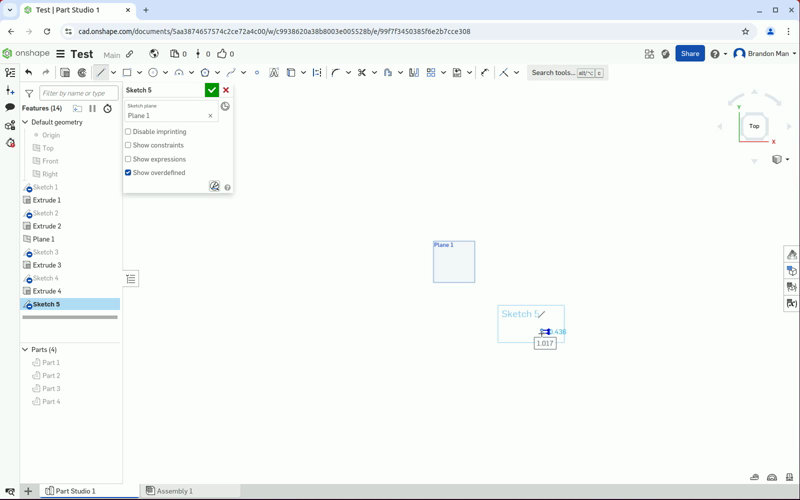
scroll(6)
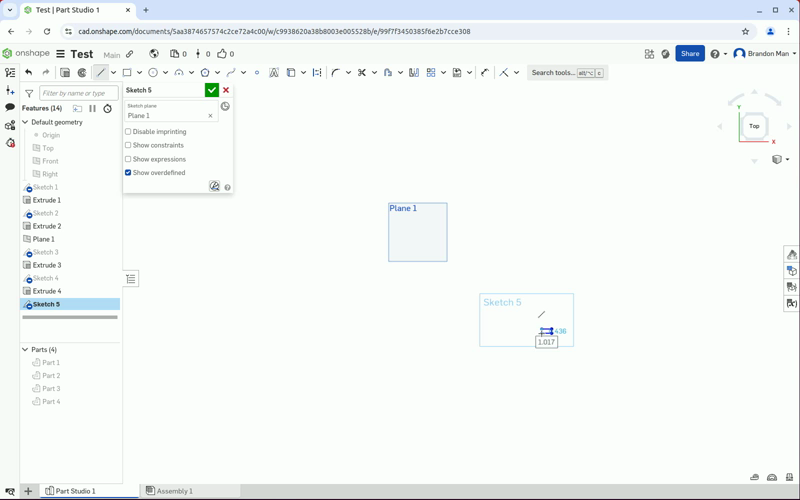
scroll(6)
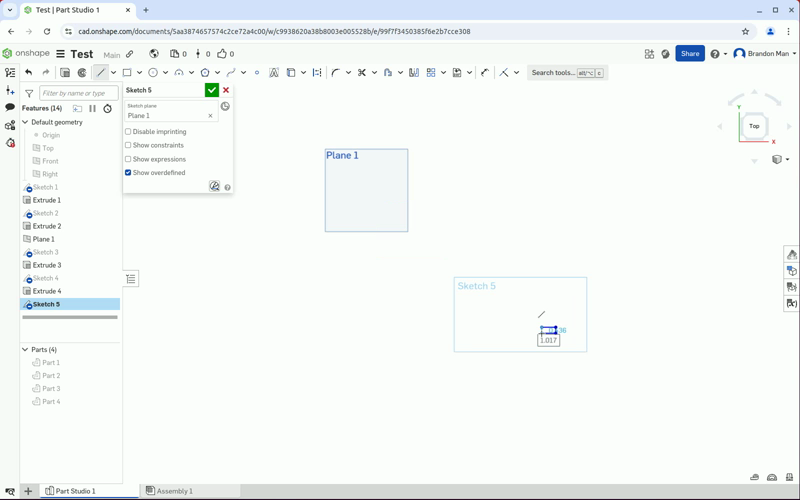
scroll(6)
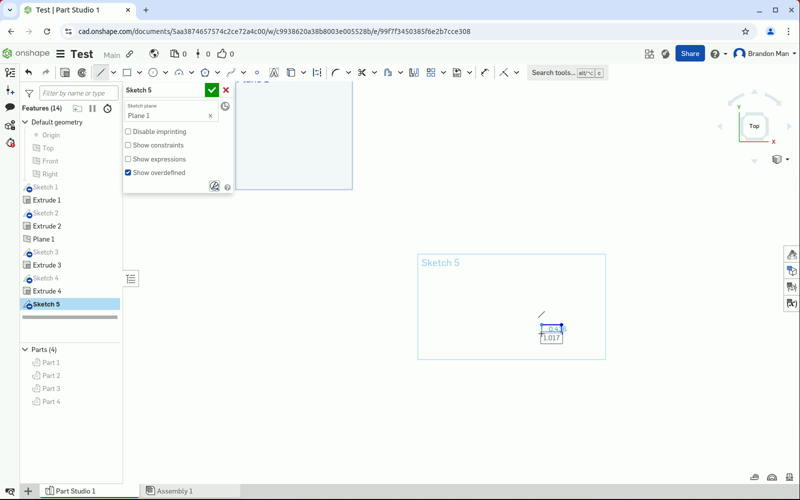
scroll(6)
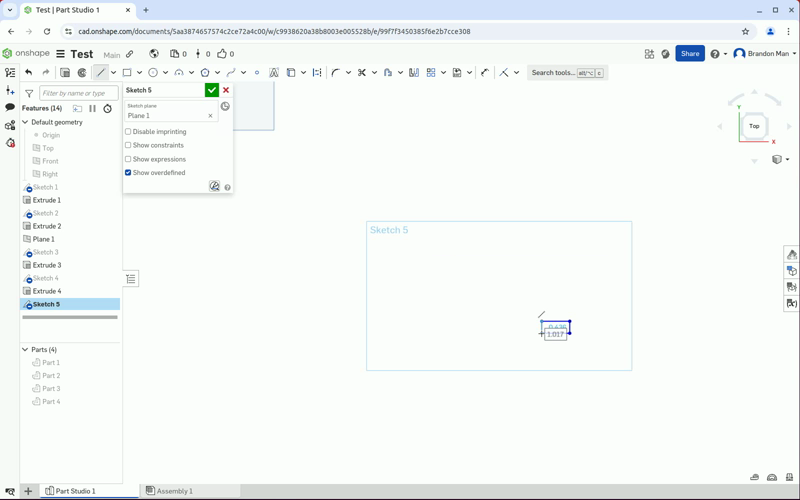
scroll(6)
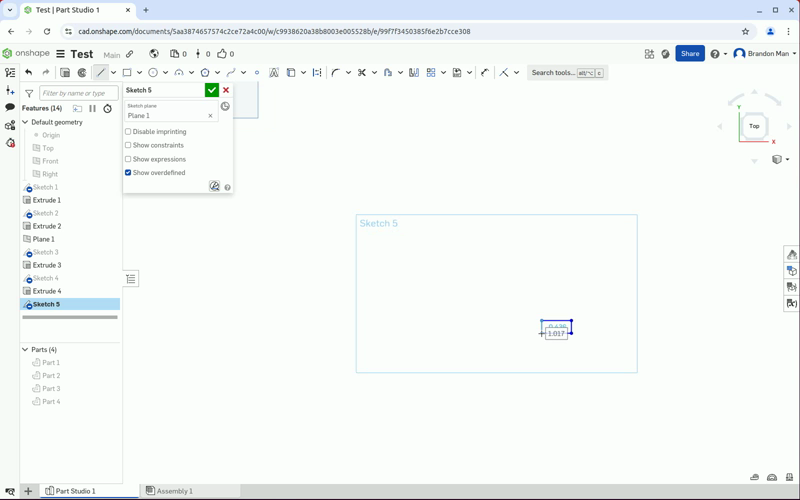
scroll(6)
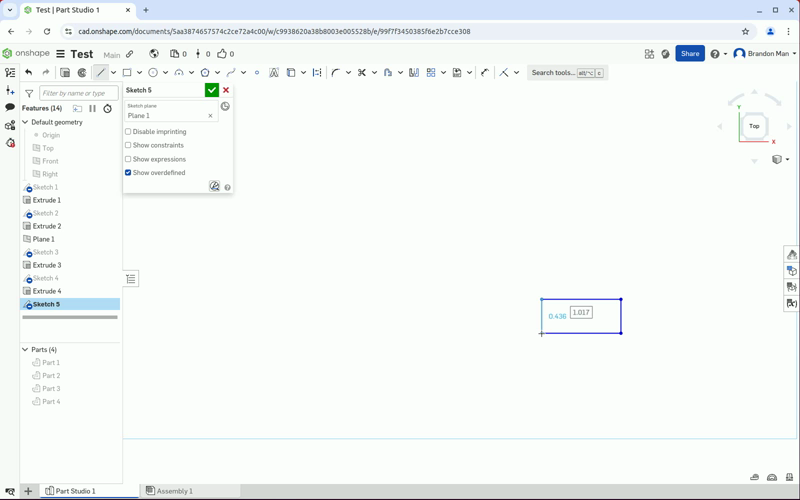
key_up(shift)
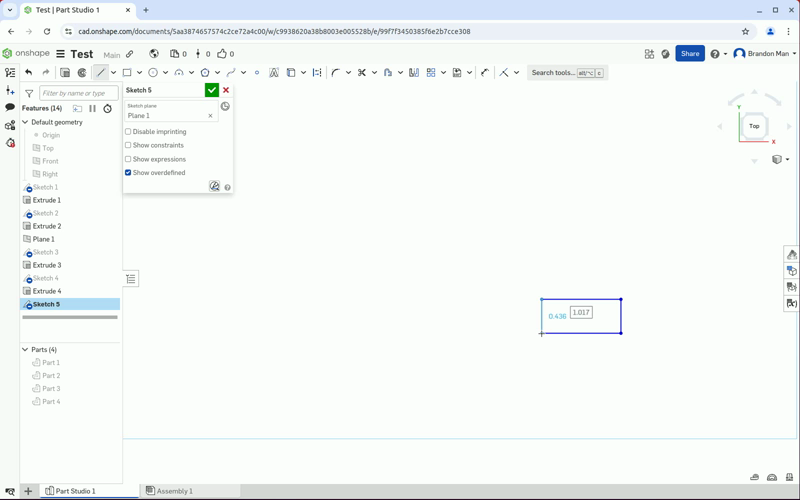
click(541, 333)
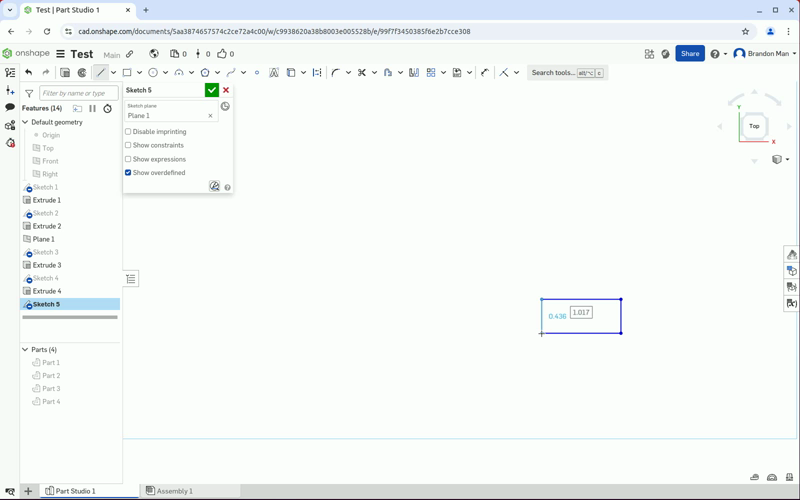
scroll(-6)
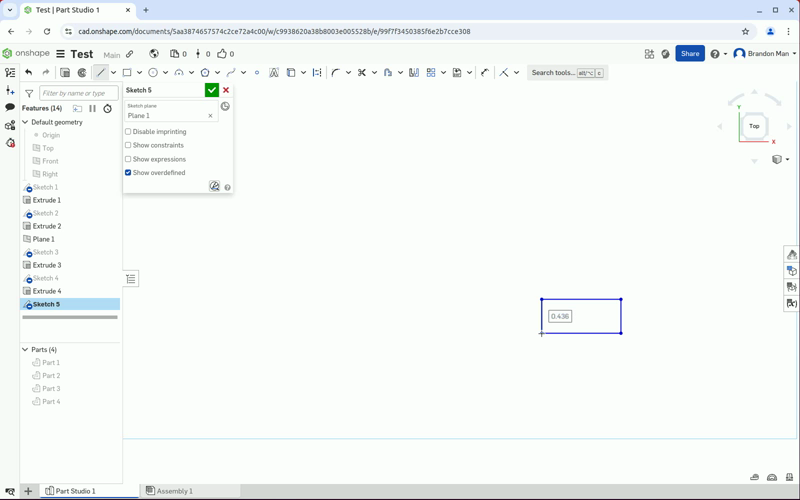
scroll(-6)
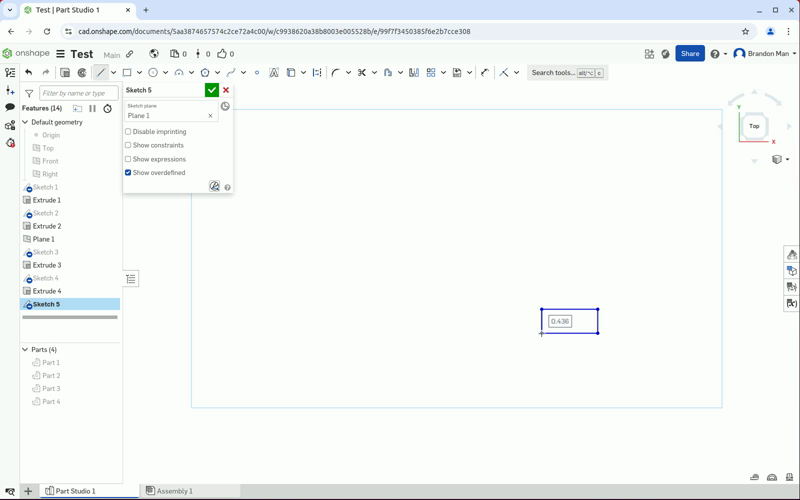
scroll(-6)
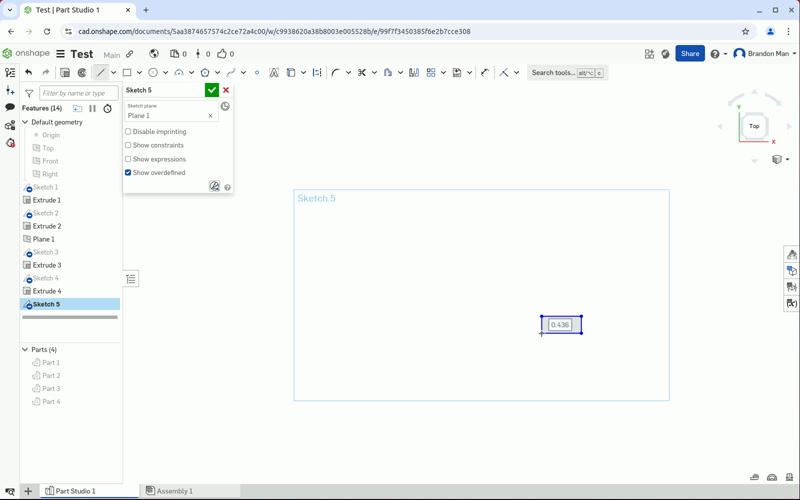
scroll(-6)
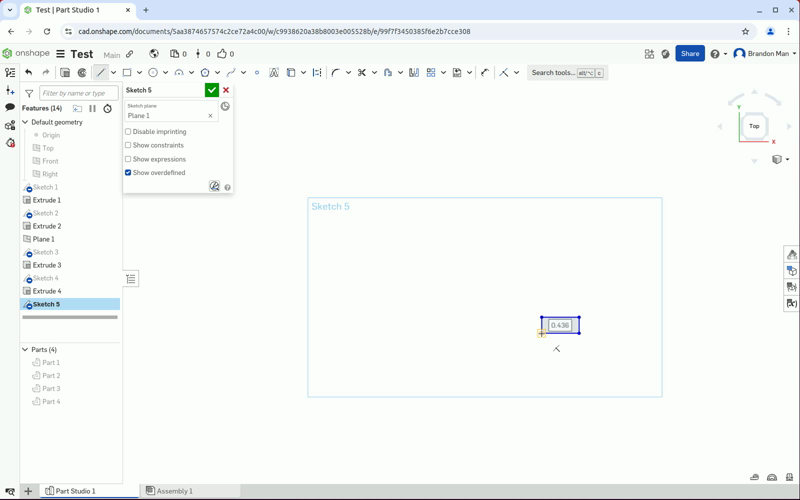
scroll(-6)
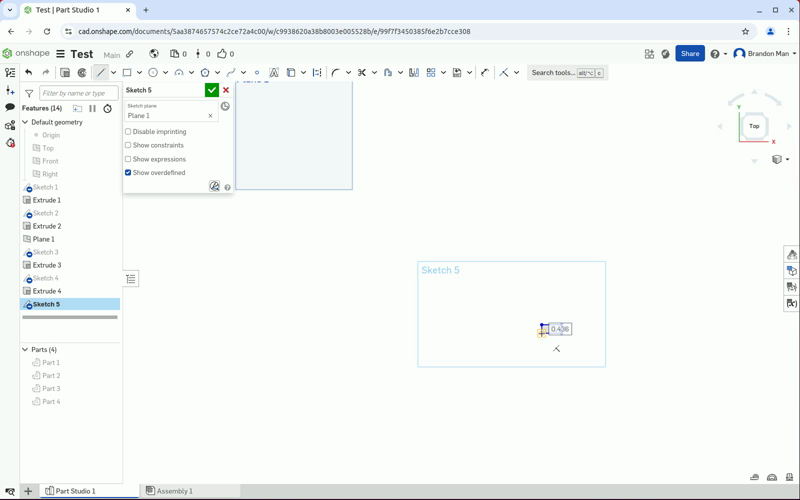
scroll(-6)
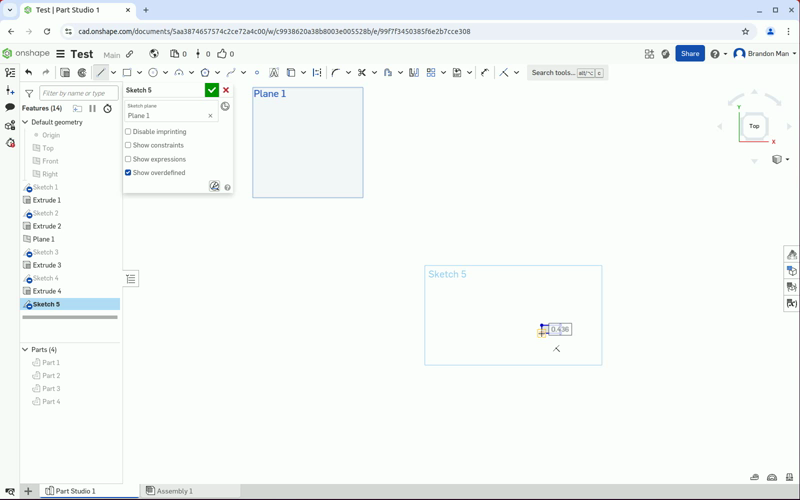
scroll(-6)
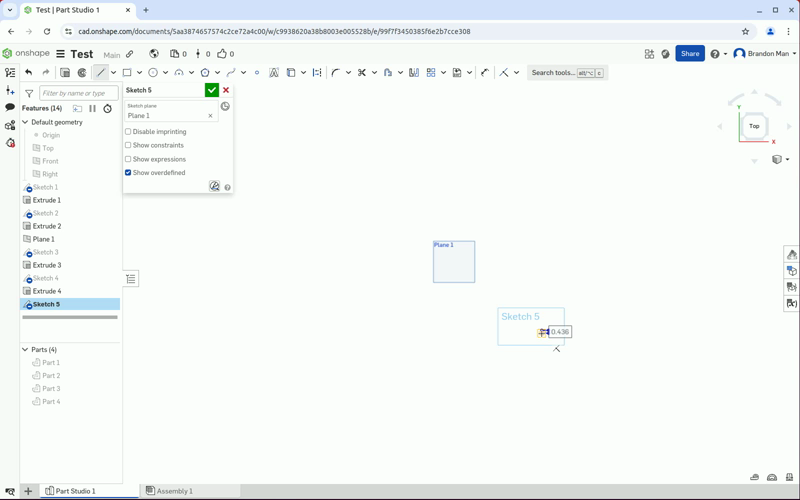
key(esc)
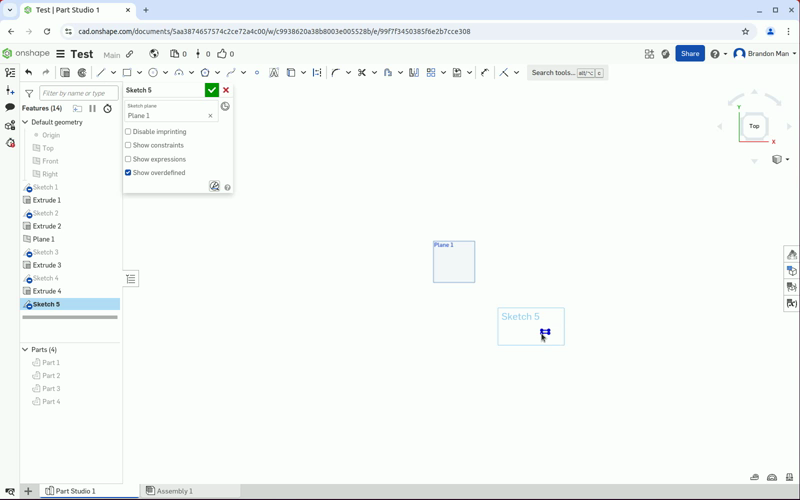
mouse_move(543, 331)
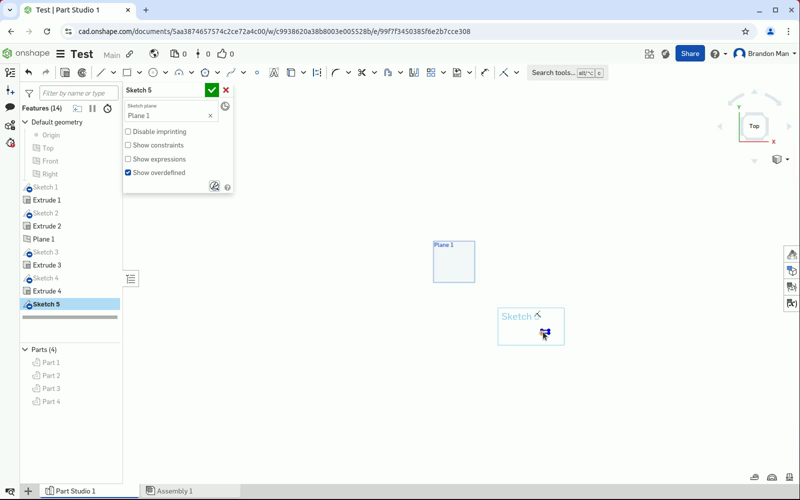
scroll(6)
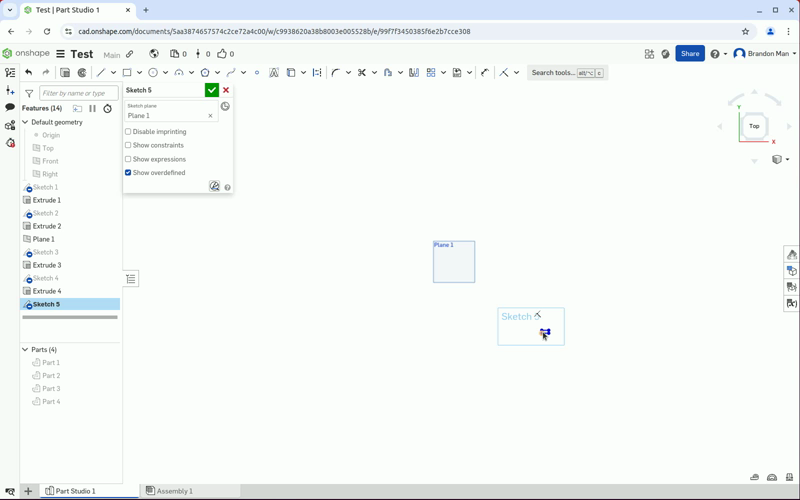
scroll(6)
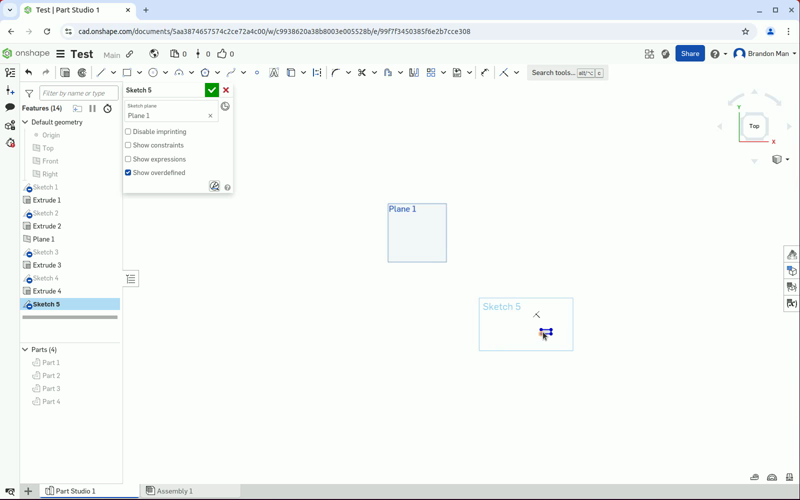
scroll(6)
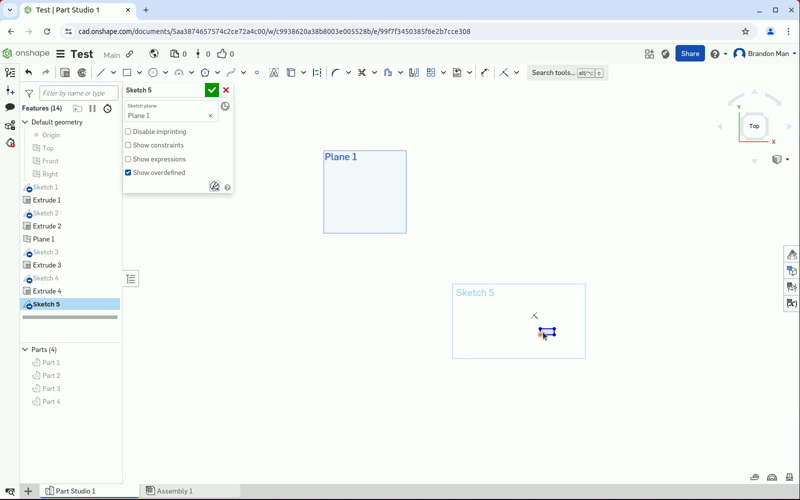
scroll(6)
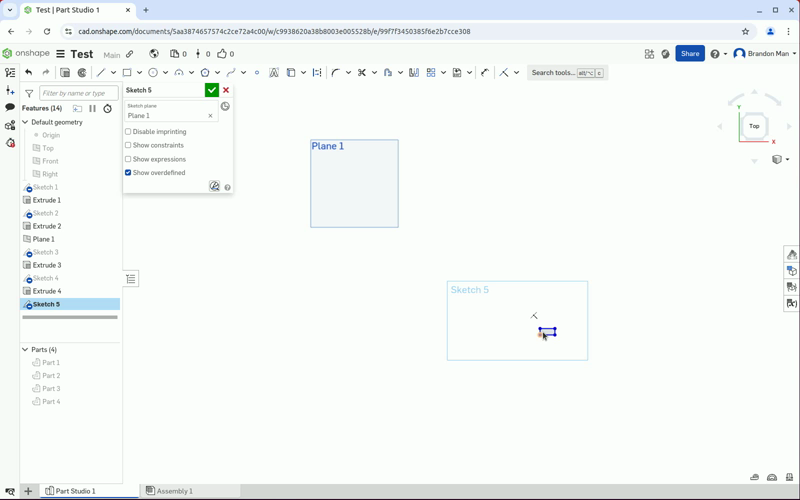
scroll(6)
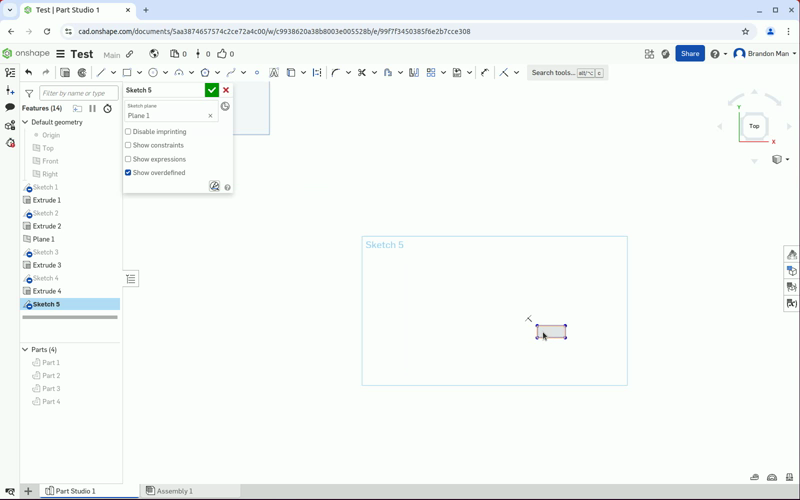
scroll(6)
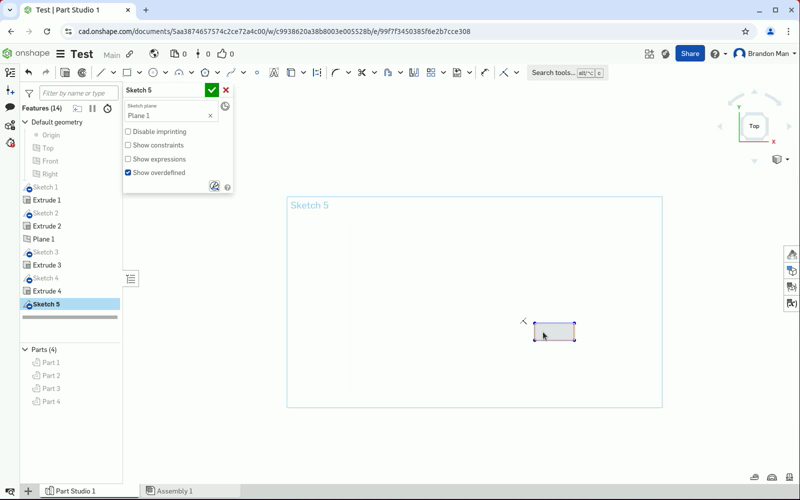
scroll(6)
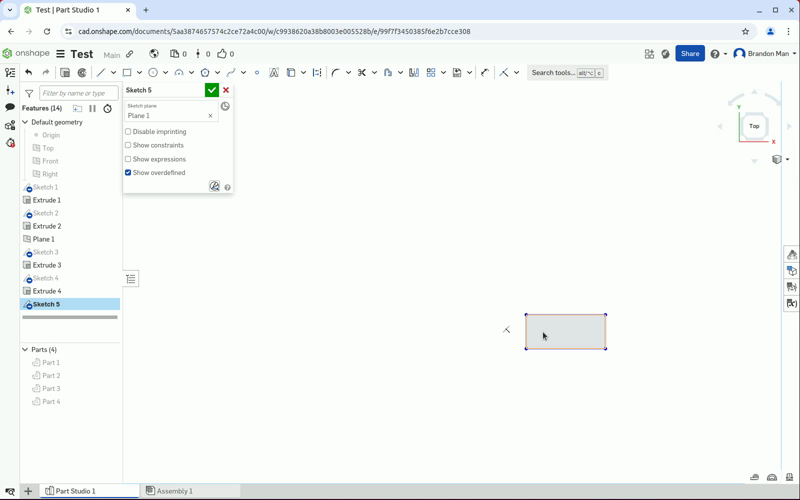
click(543, 331)
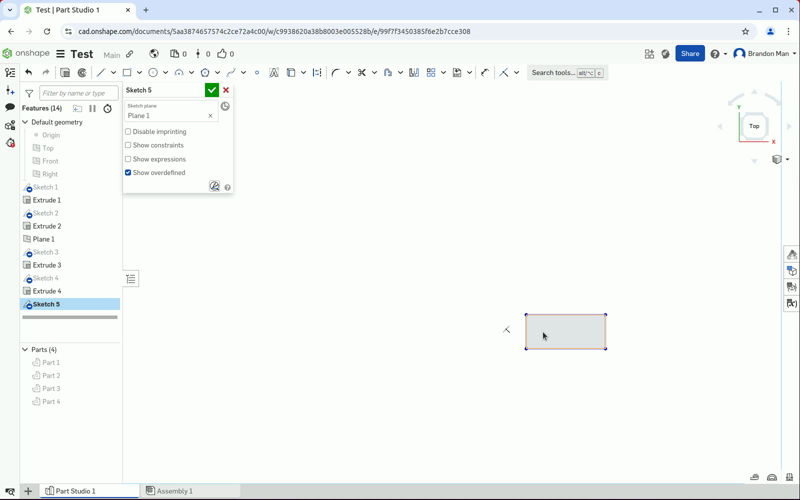
scroll(-6)
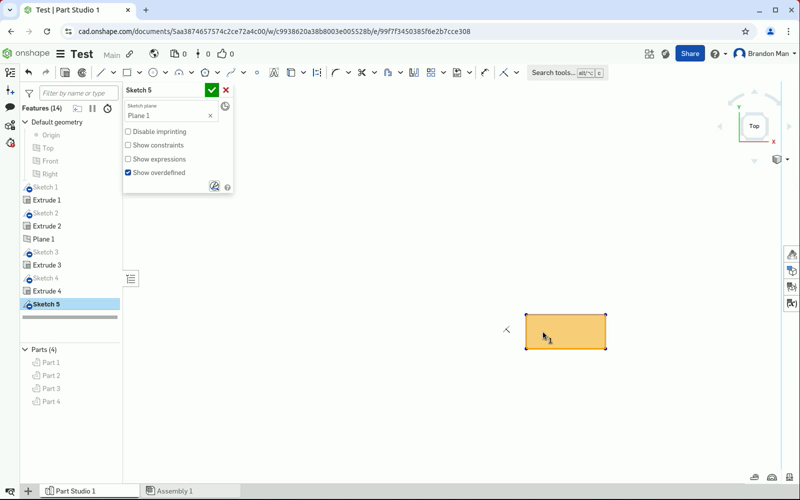
scroll(-6)
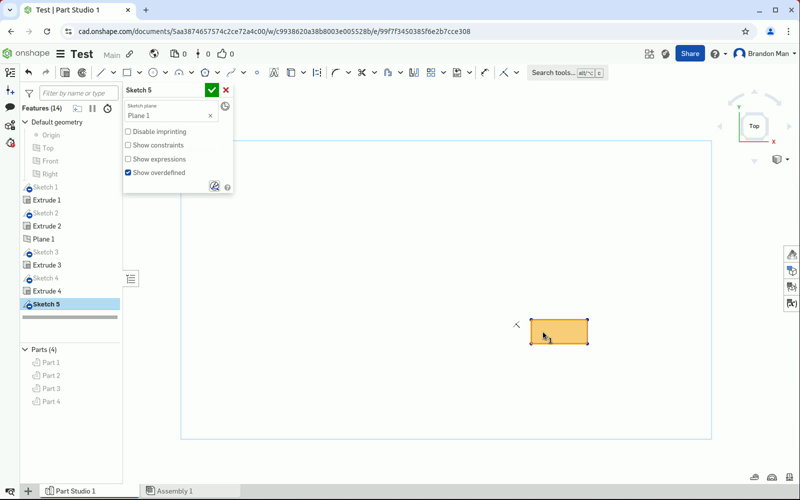
scroll(-6)
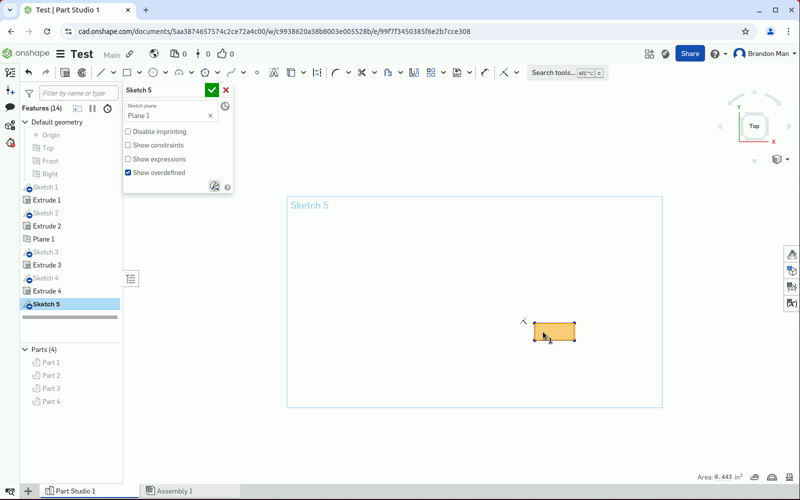
scroll(-6)
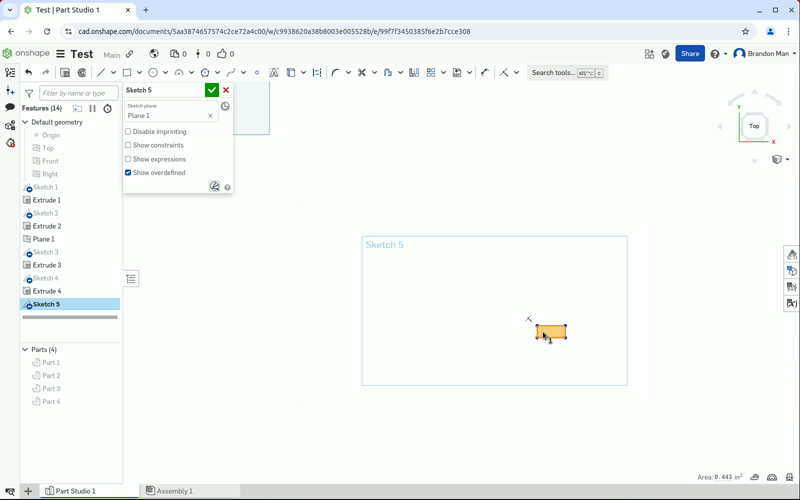
scroll(-6)
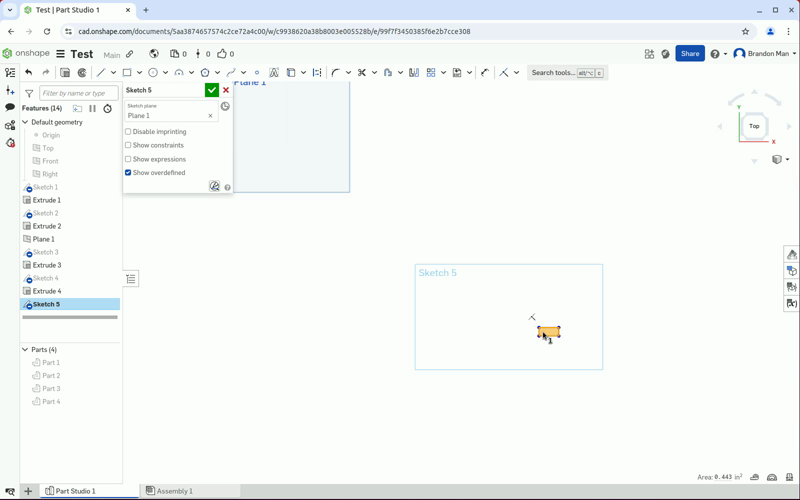
scroll(-6)
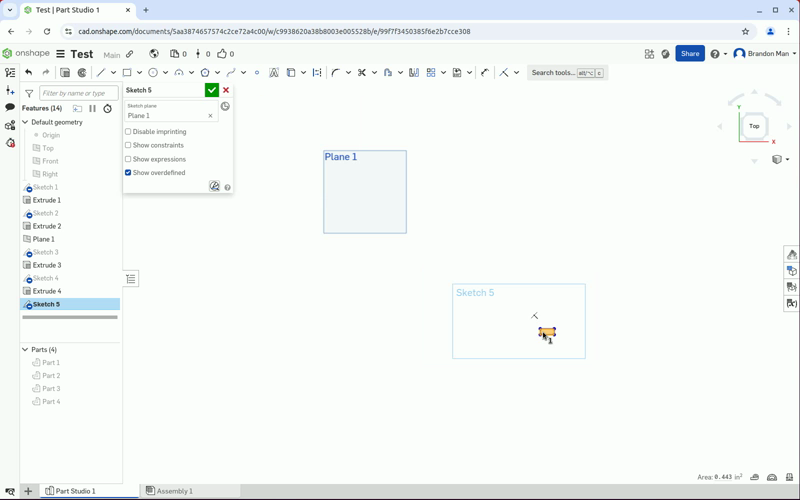
scroll(-6)
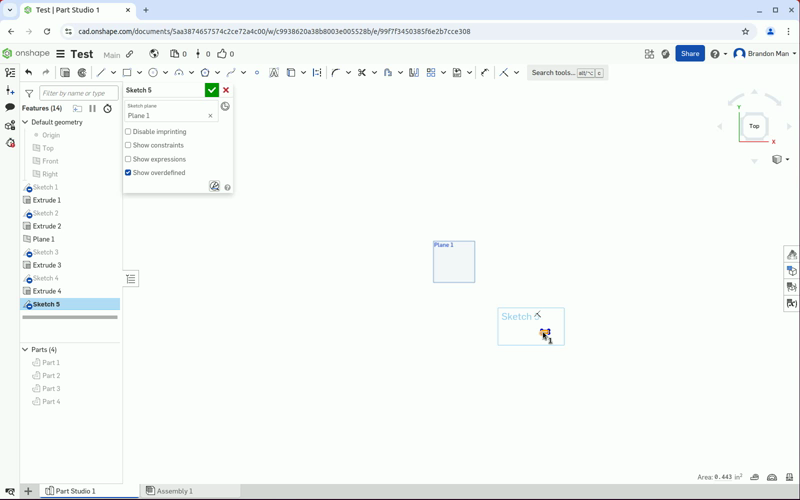
mouse_move(73, 352)
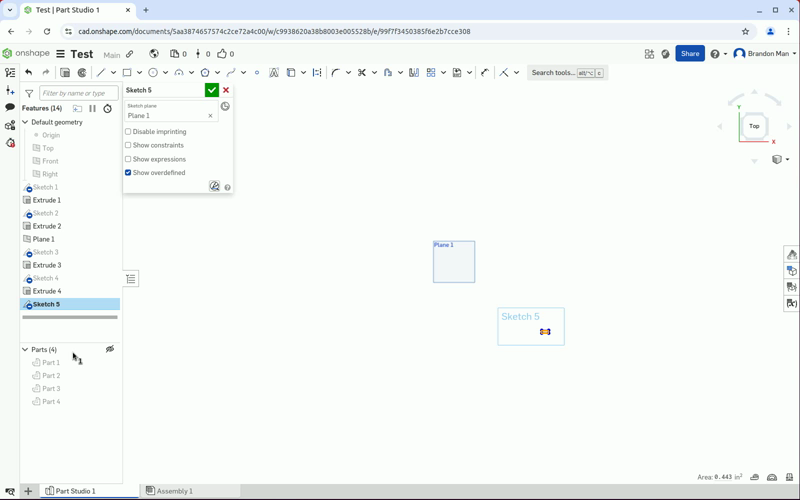
key(shift+y)
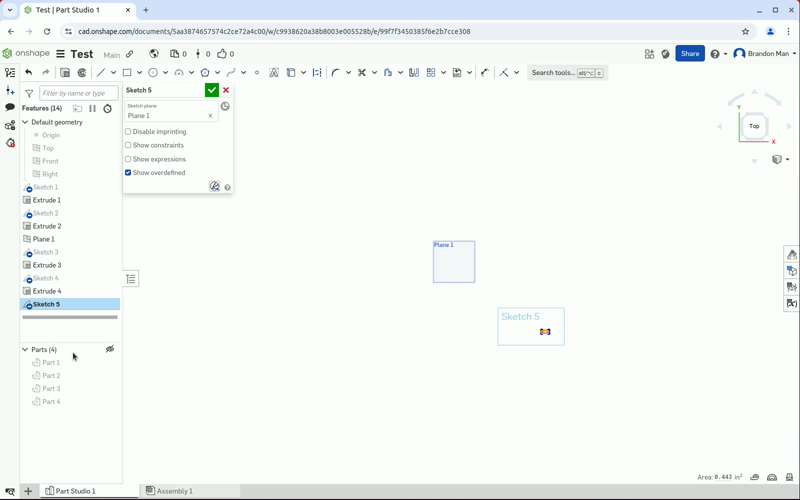
key(shift+e)
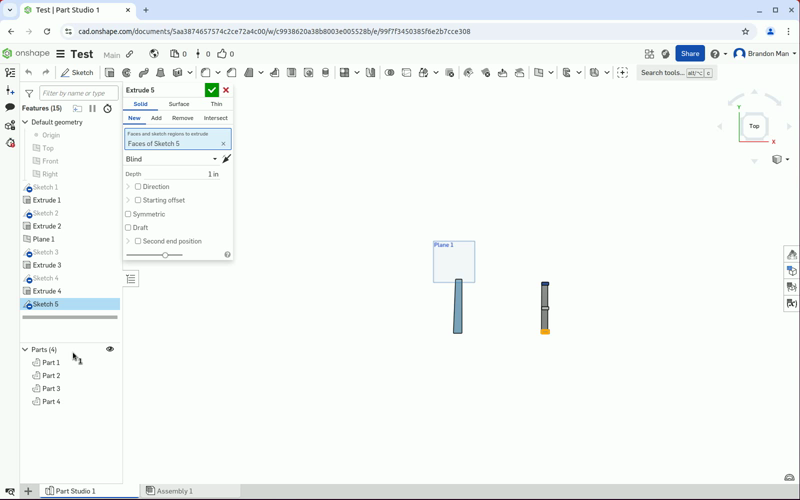
mouse_move(143, 106)
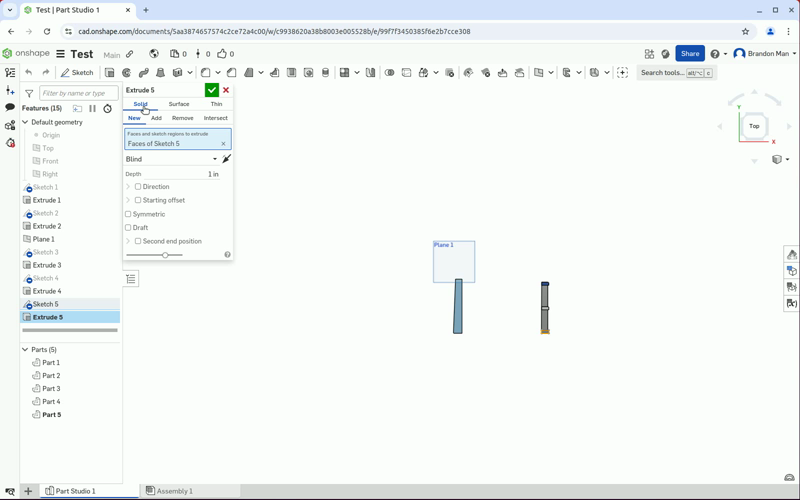
click(143, 106)
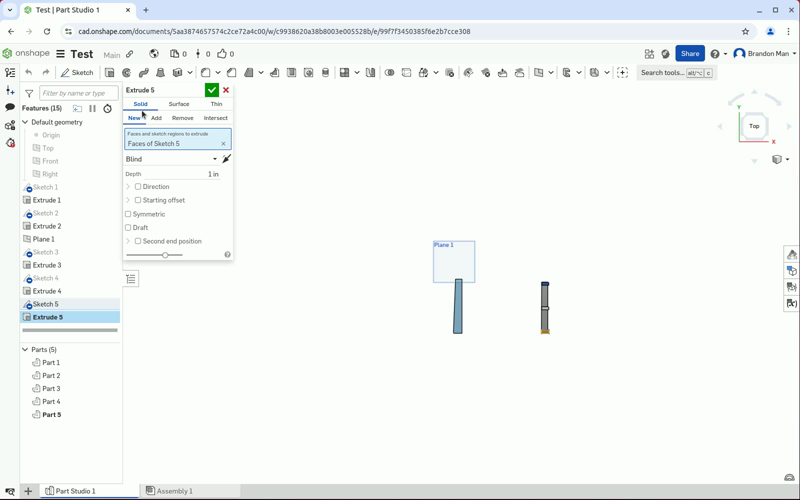
mouse_move(137, 120)
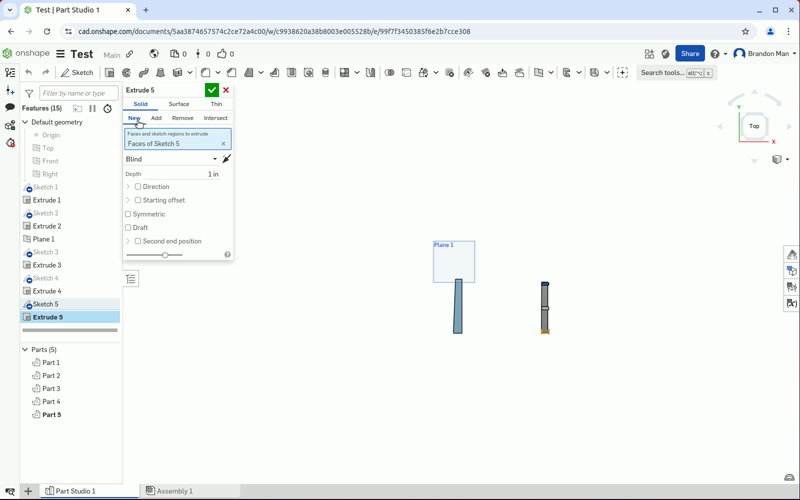
click(137, 120)
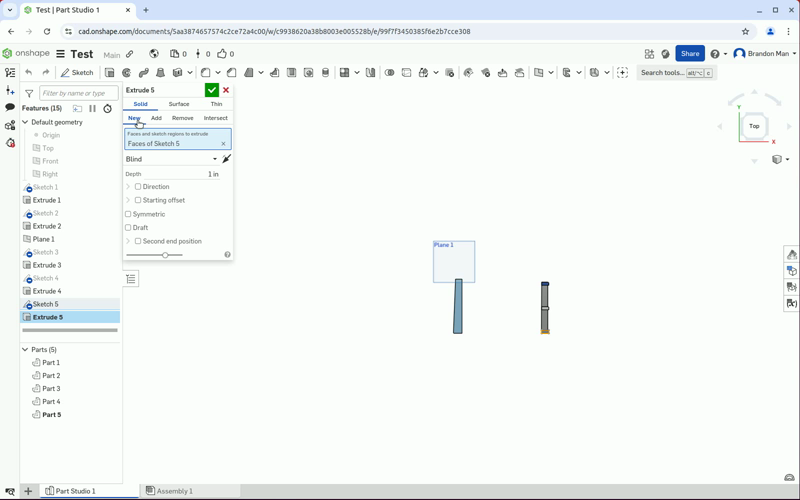
key(tab, 4)
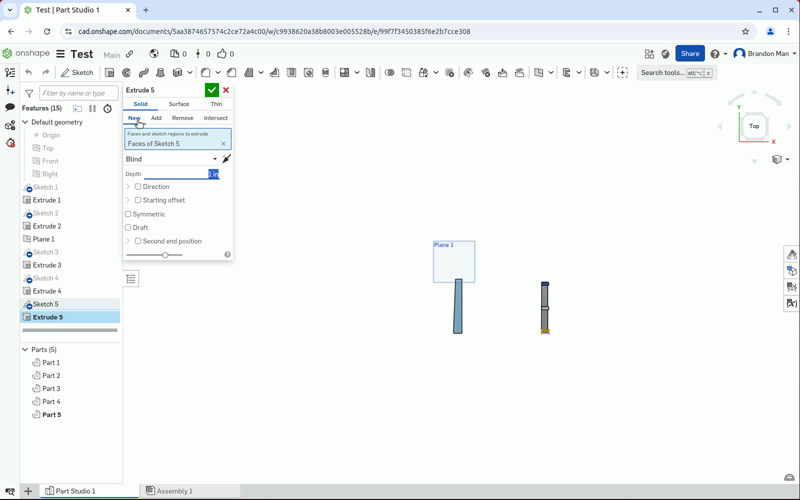
text(12.998)
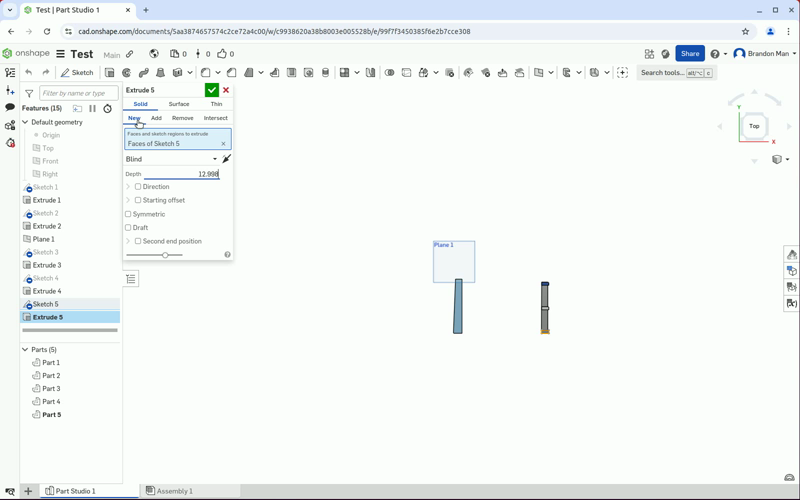
key(enter)
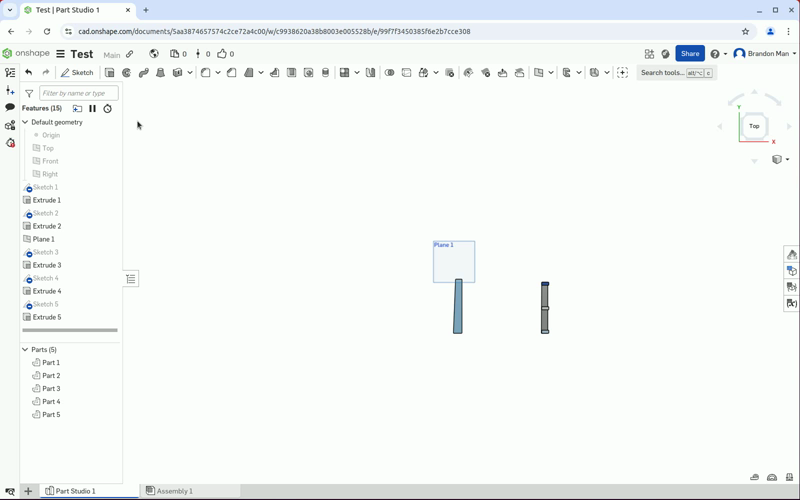
key(shift+h)
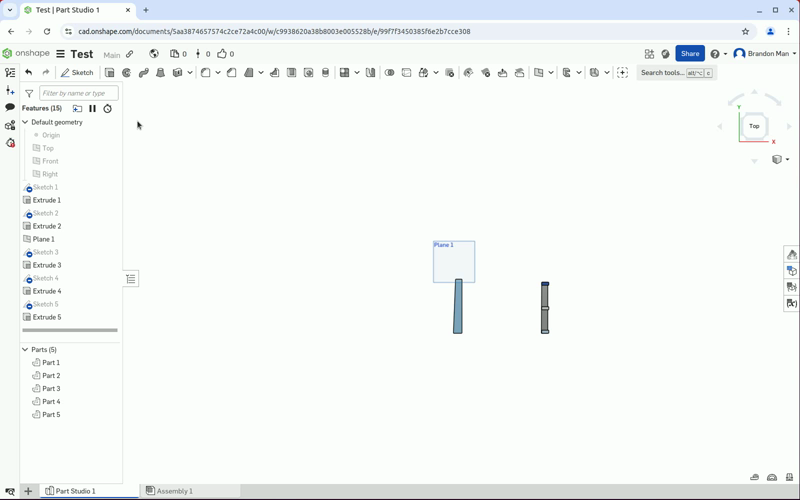
key(shift+h)
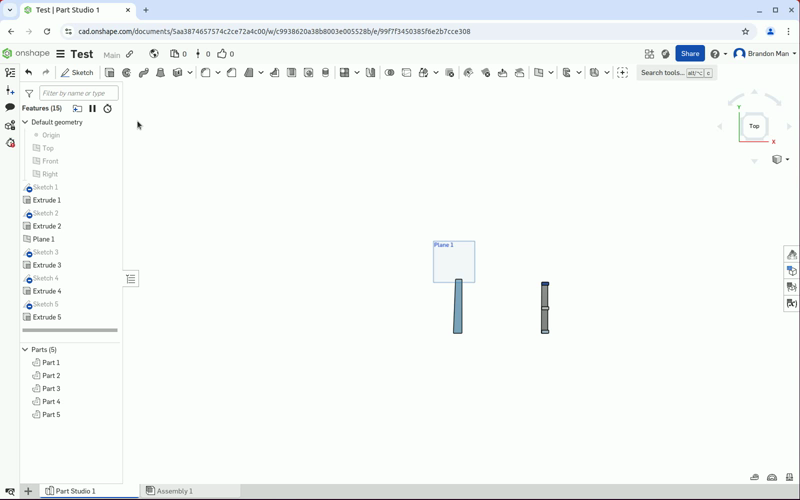
mouse_move(73, 189)
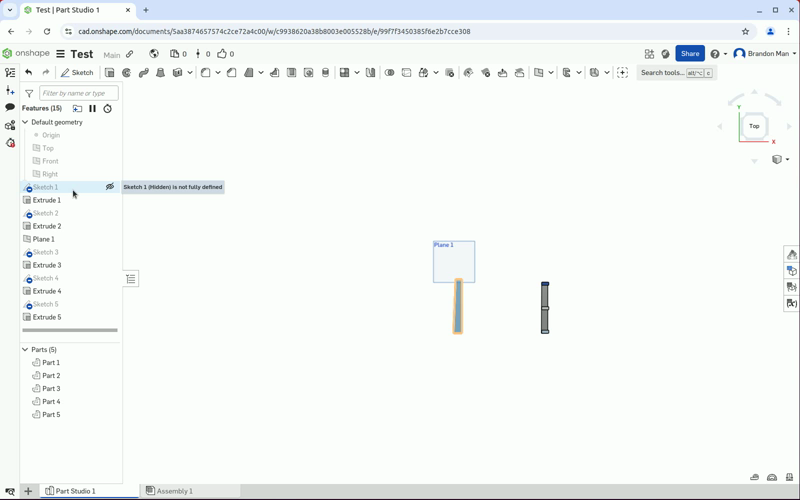
click(73, 189)
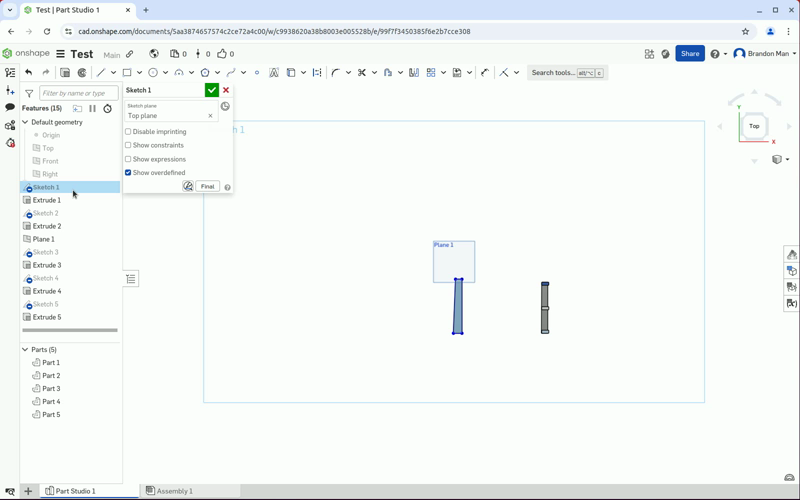
mouse_move(229, 92)
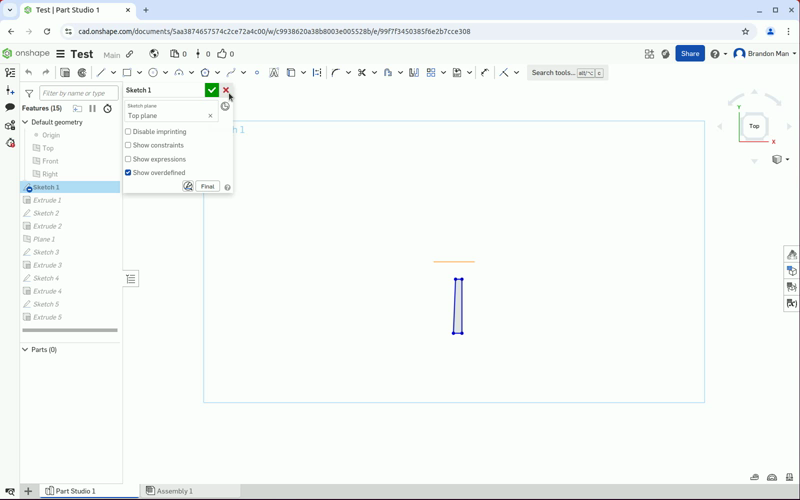
click(229, 92)
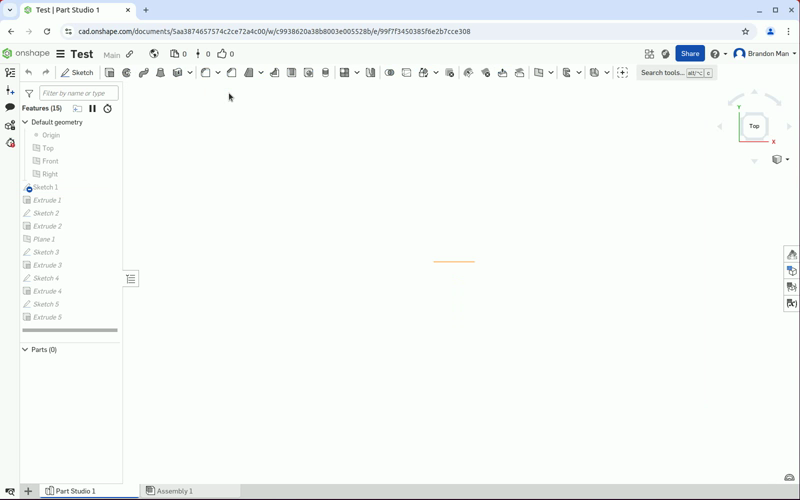
key(shift+s)
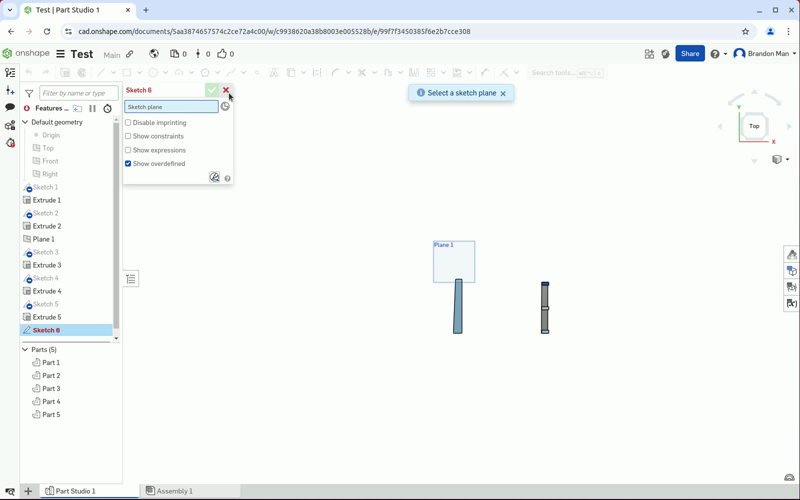
mouse_move(69, 241)
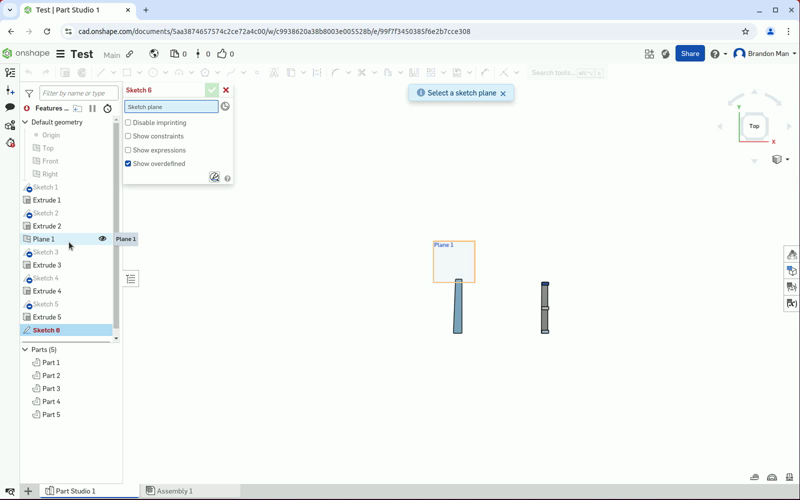
click(69, 241)
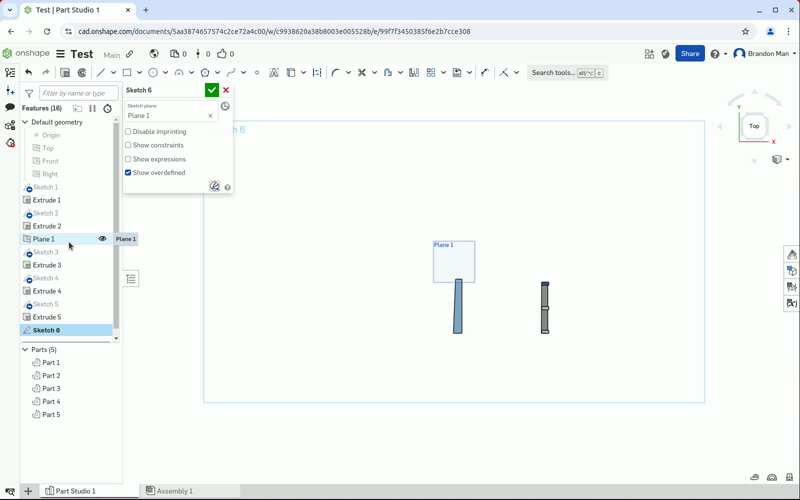
mouse_move(73, 352)
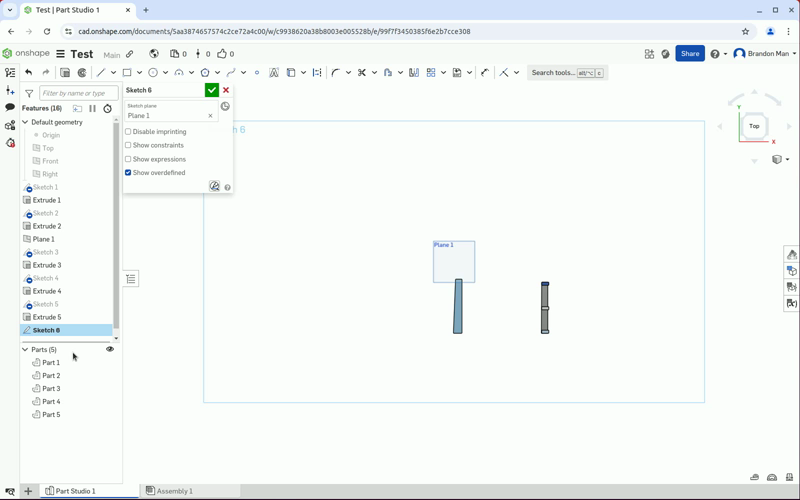
key(y)
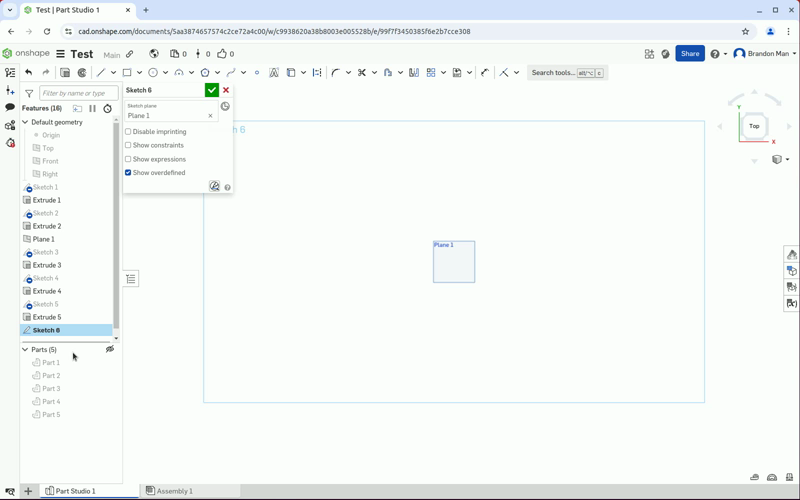
key(l)
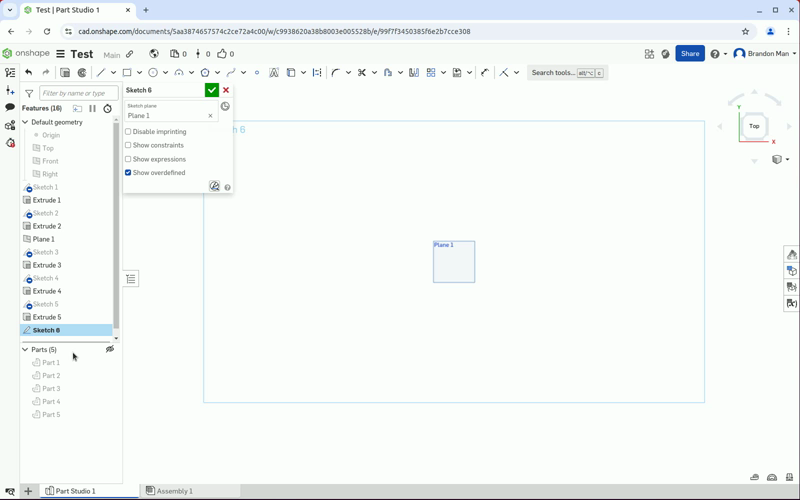
key_down(shift)
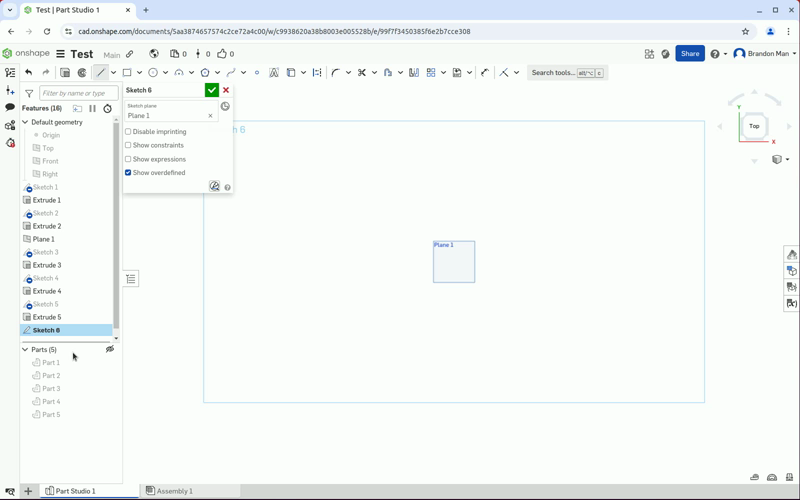
mouse_move(460, 285)
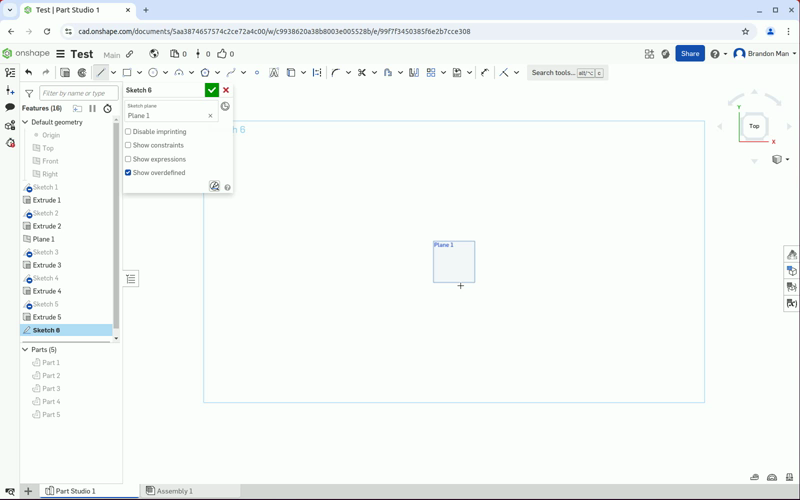
click(460, 285)
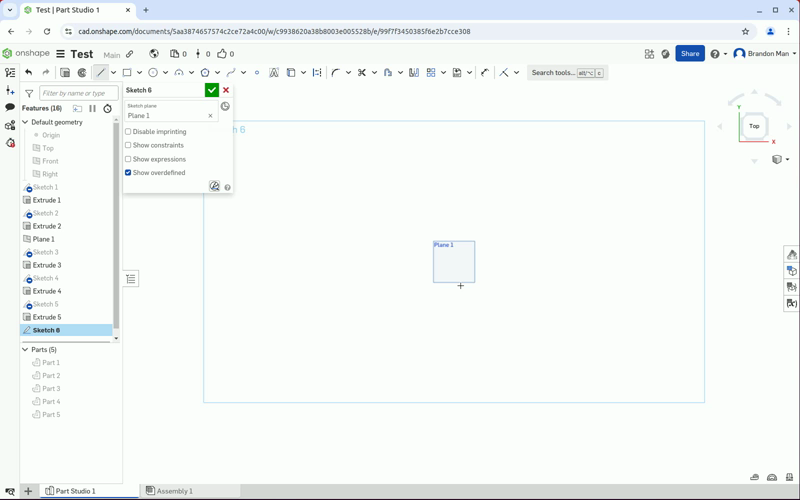
key_up(shift)
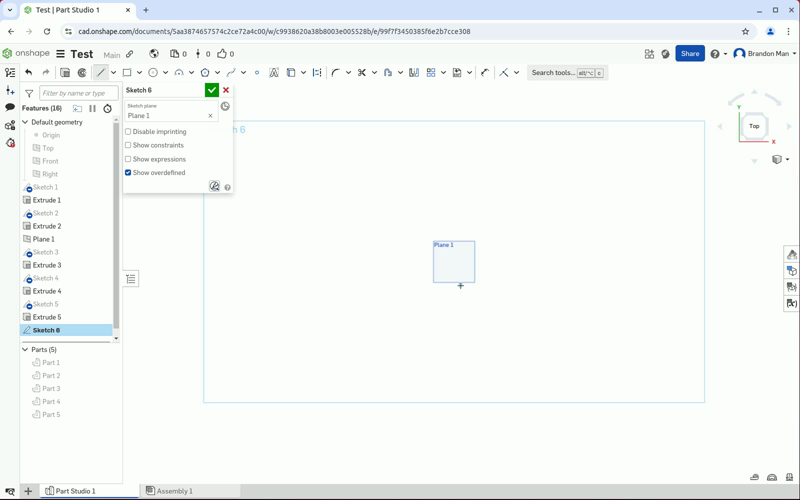
key_down(shift)
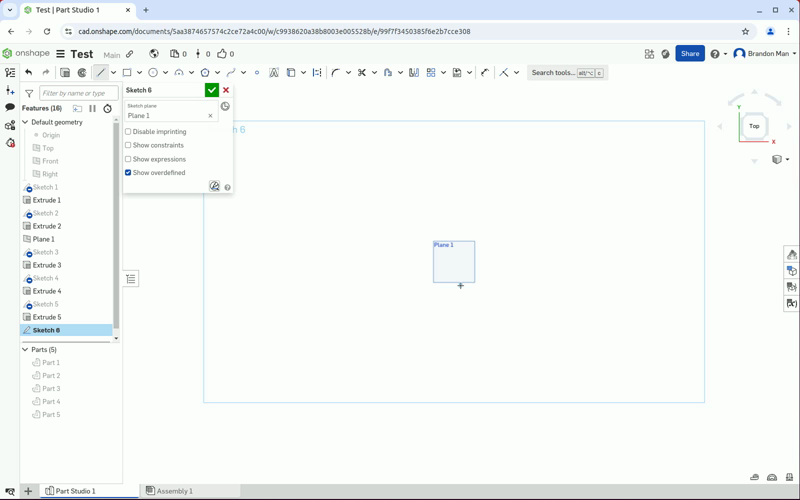
mouse_move(490, 285)
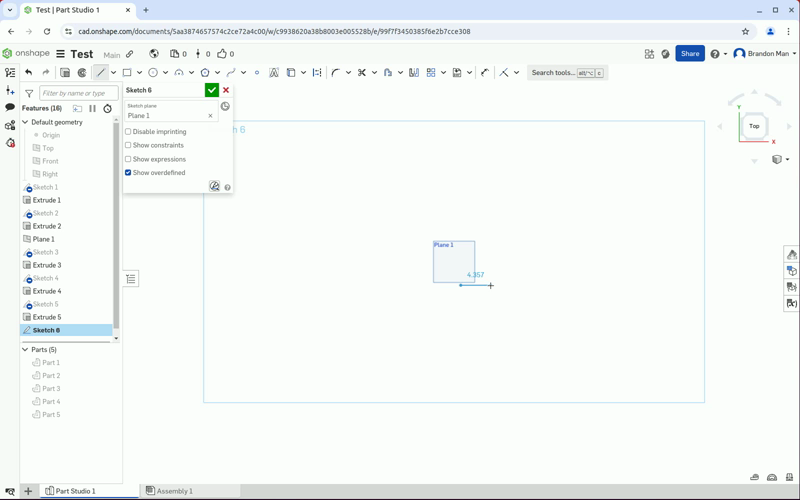
mouse_move(467, 285)
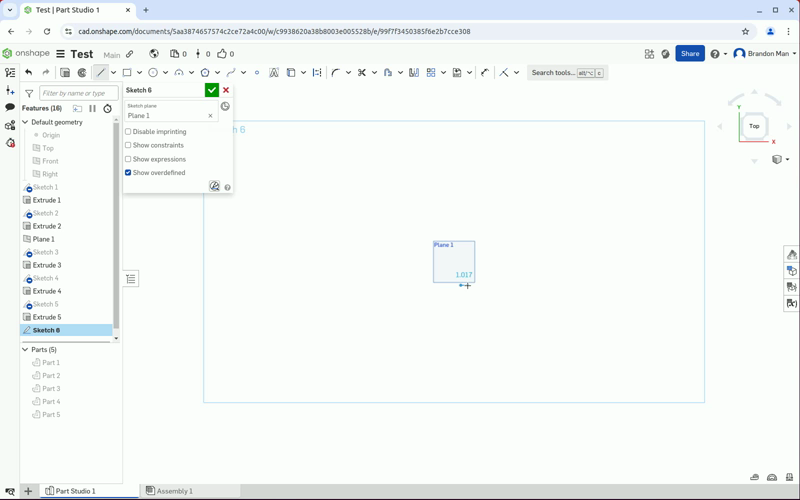
scroll(6)
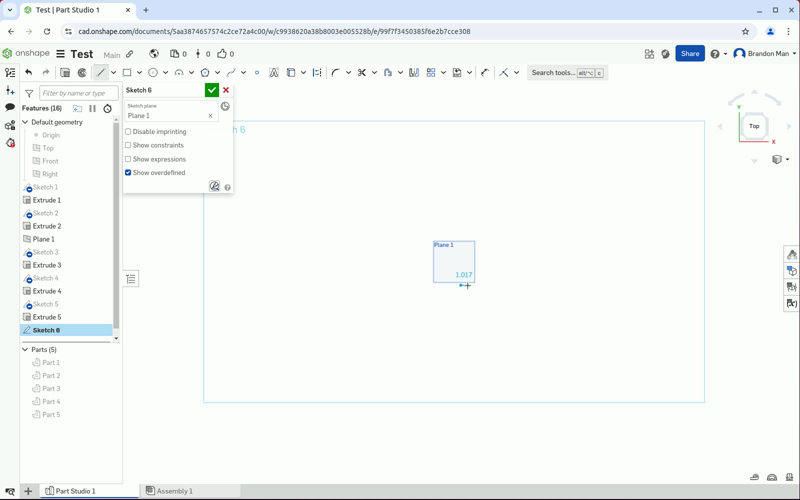
scroll(6)
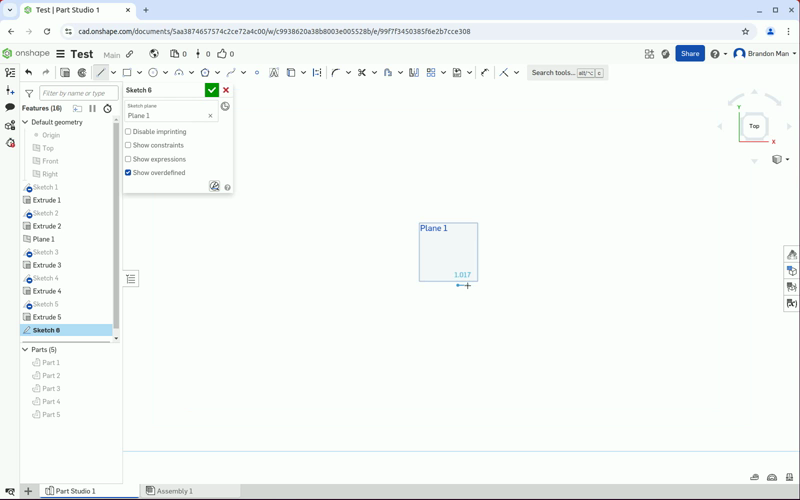
scroll(6)
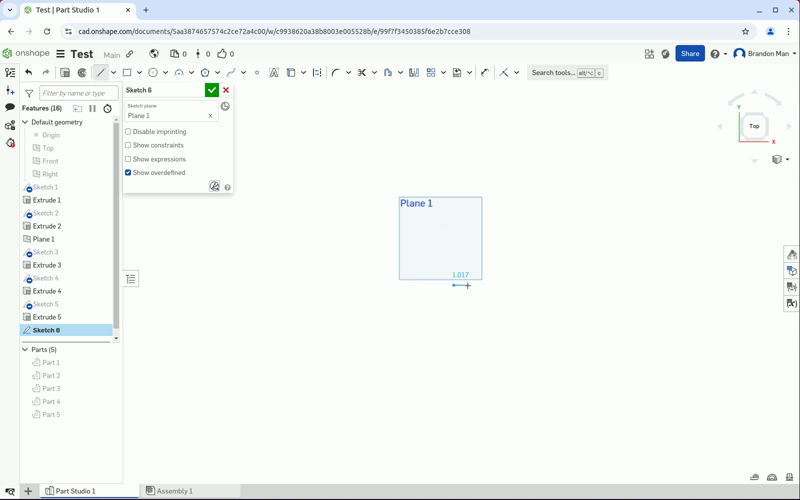
scroll(6)
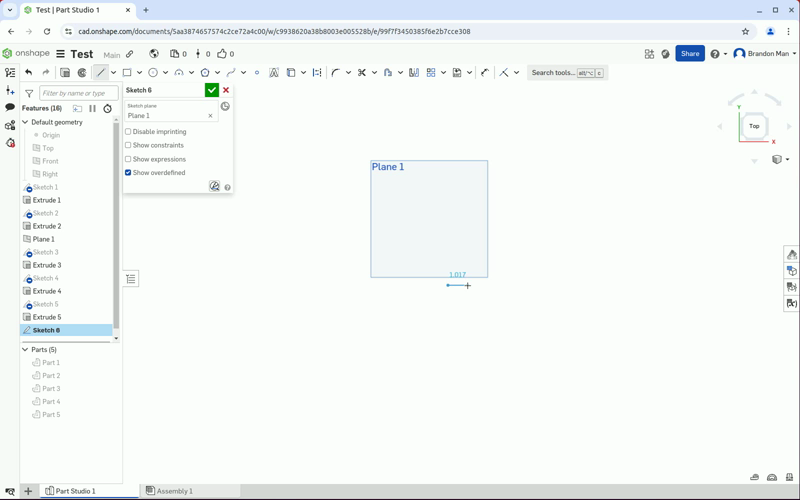
scroll(6)
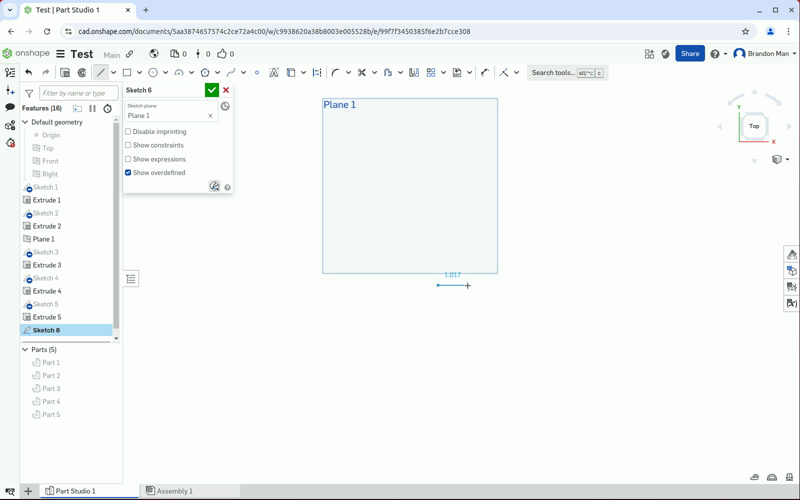
scroll(6)
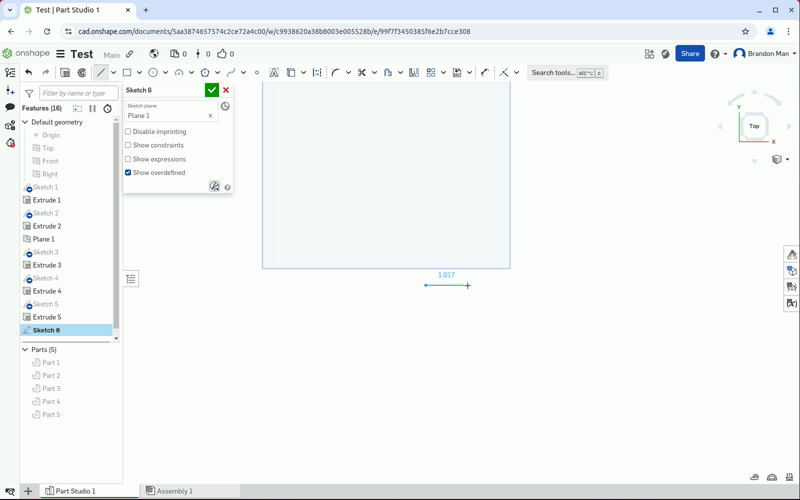
scroll(6)
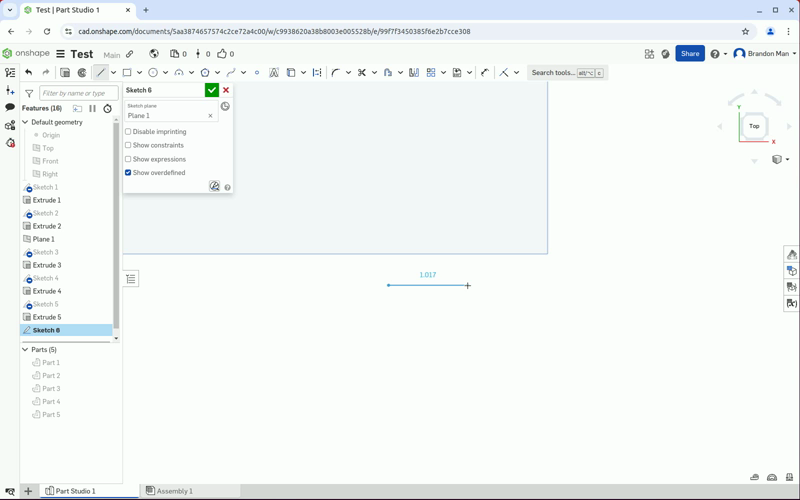
click(467, 285)
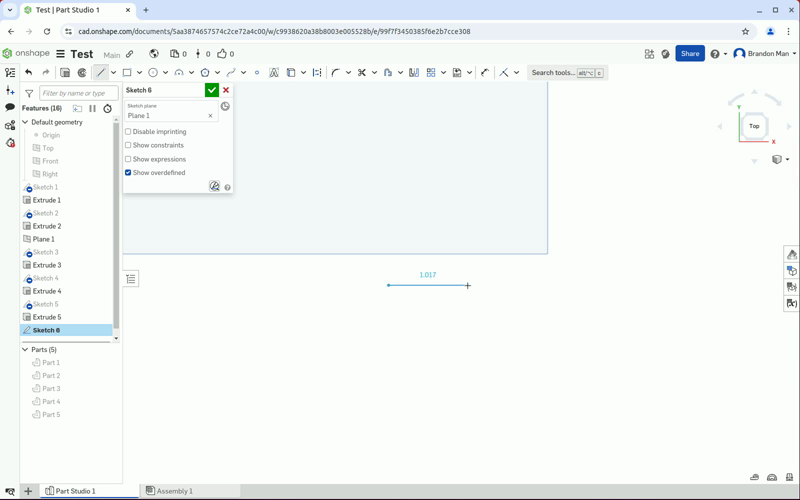
scroll(-6)
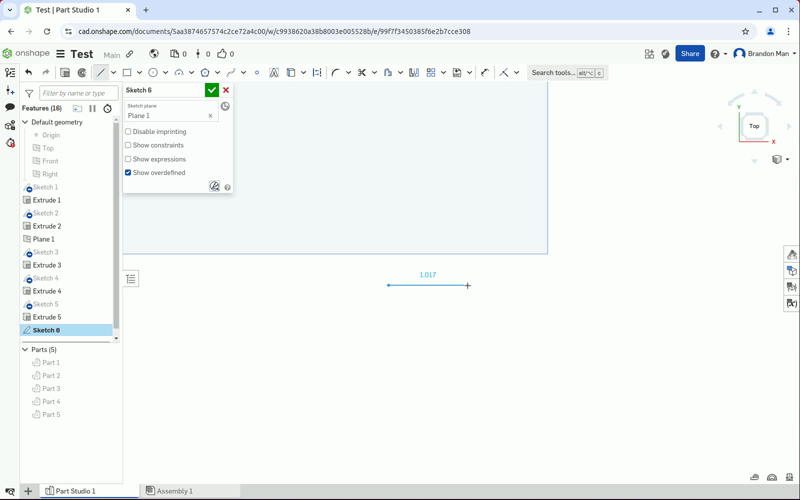
scroll(-6)
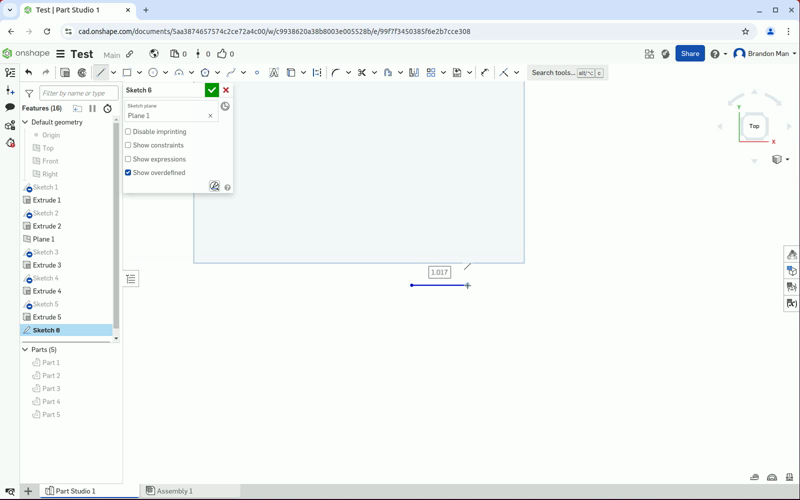
scroll(-6)
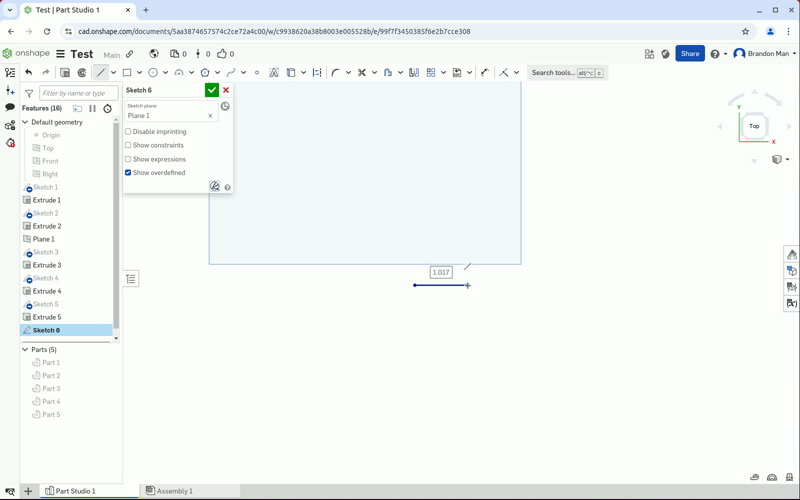
scroll(-6)
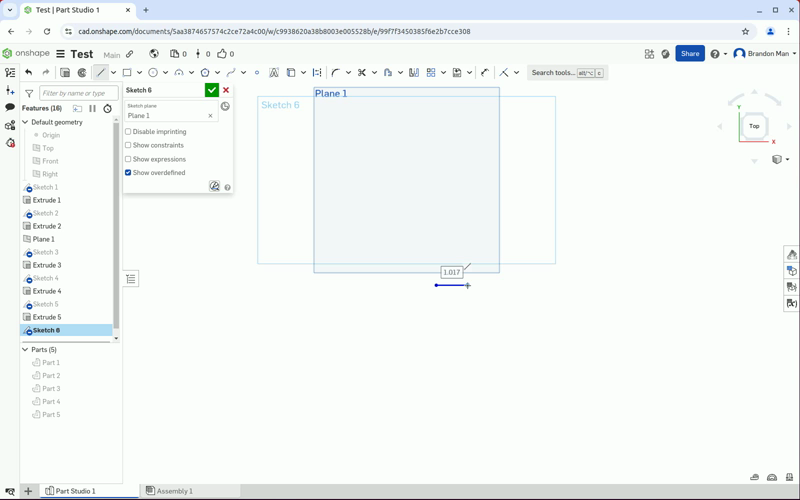
scroll(-6)
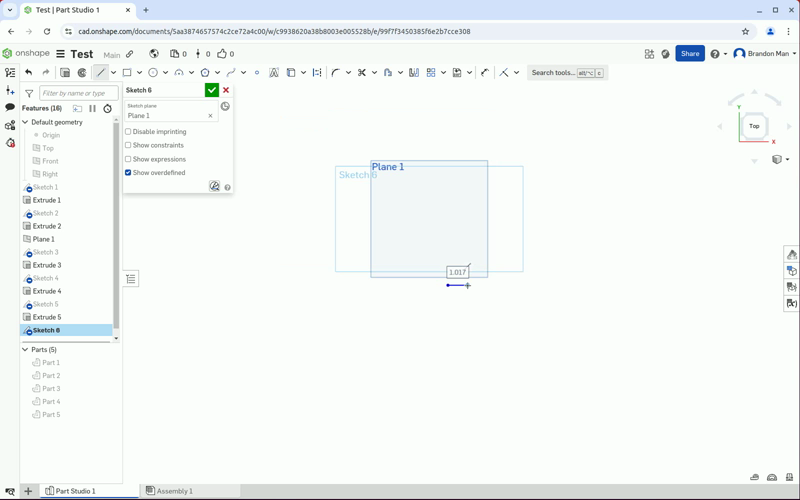
scroll(-6)
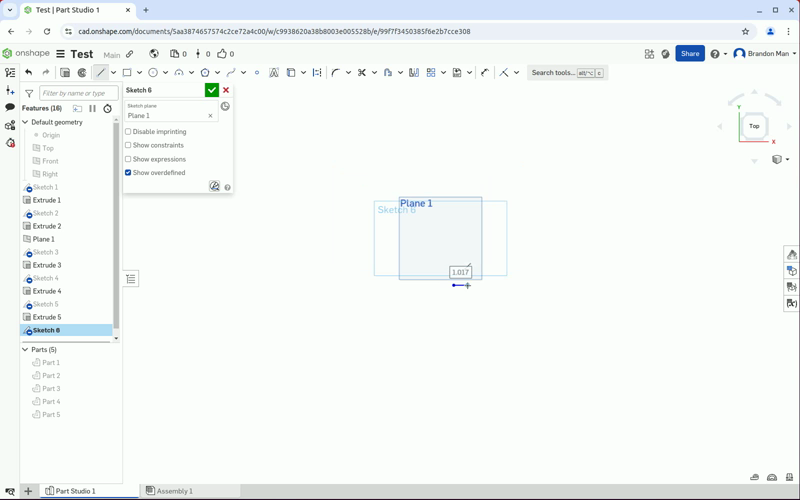
scroll(-6)
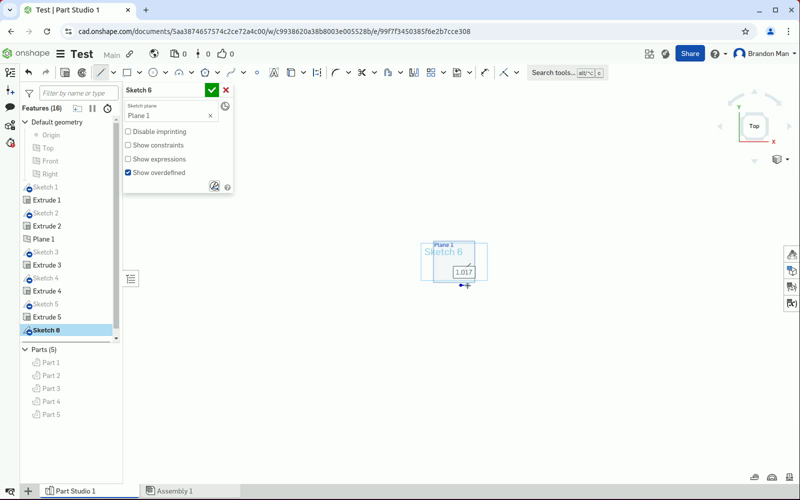
key_up(shift)
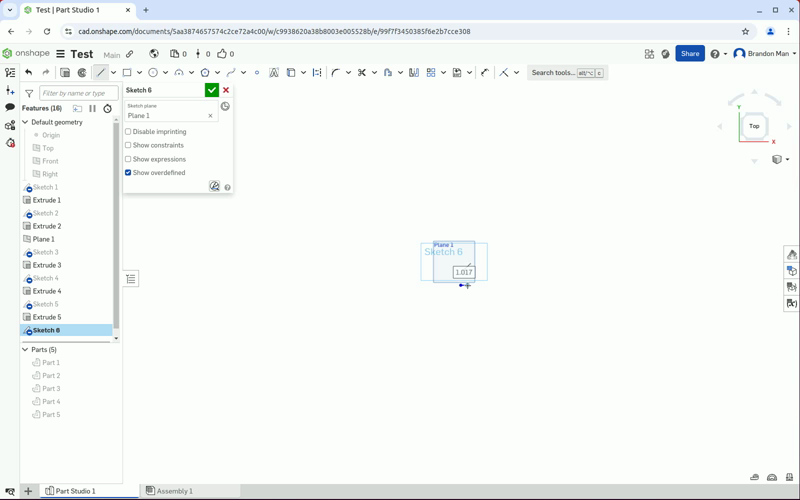
key_down(shift)
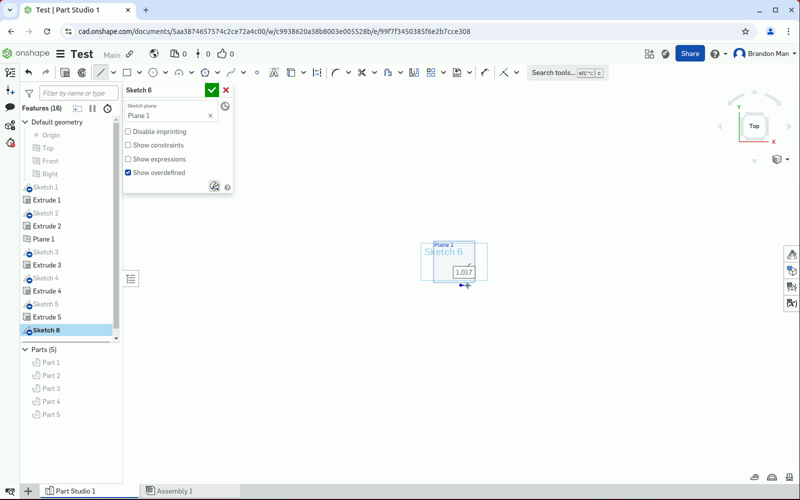
mouse_move(497, 285)
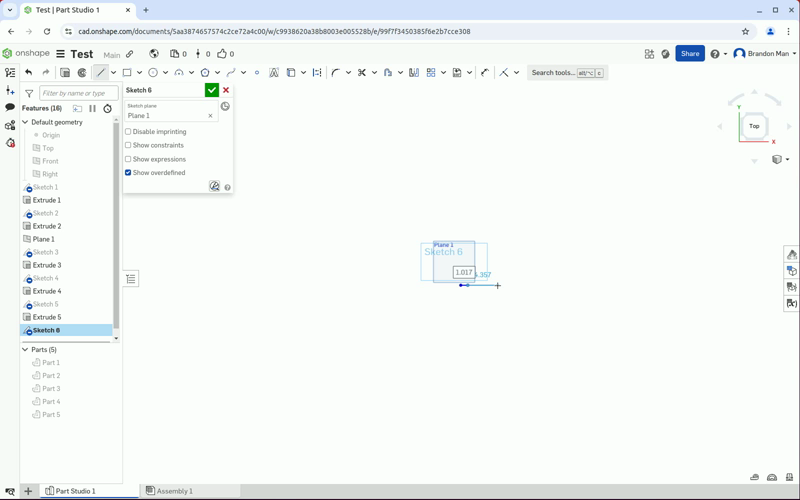
mouse_move(467, 282)
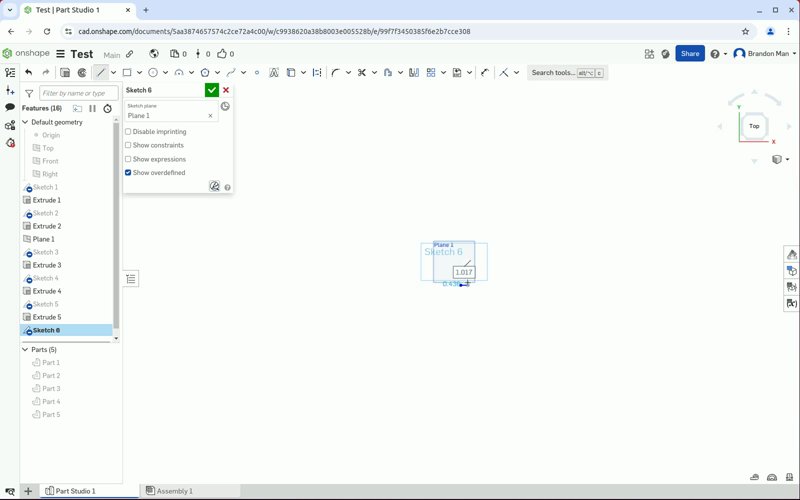
scroll(6)
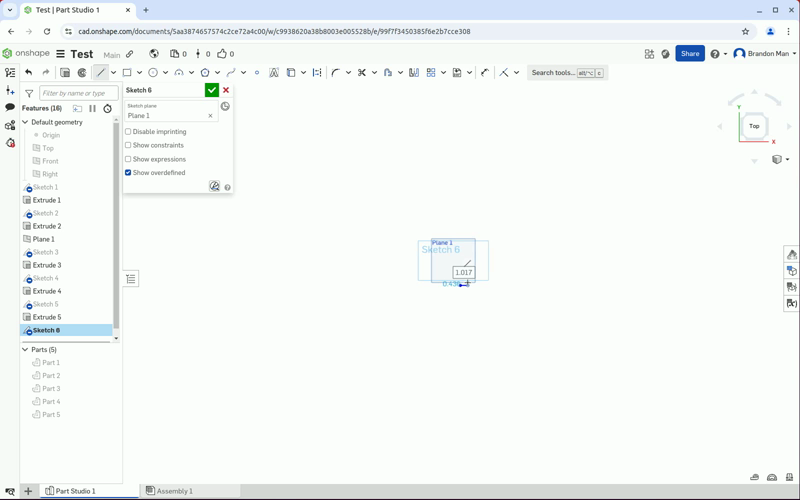
scroll(6)
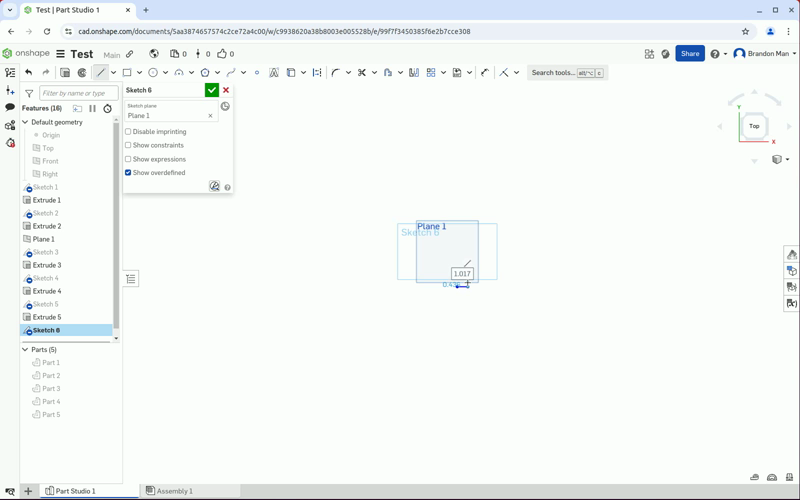
scroll(6)
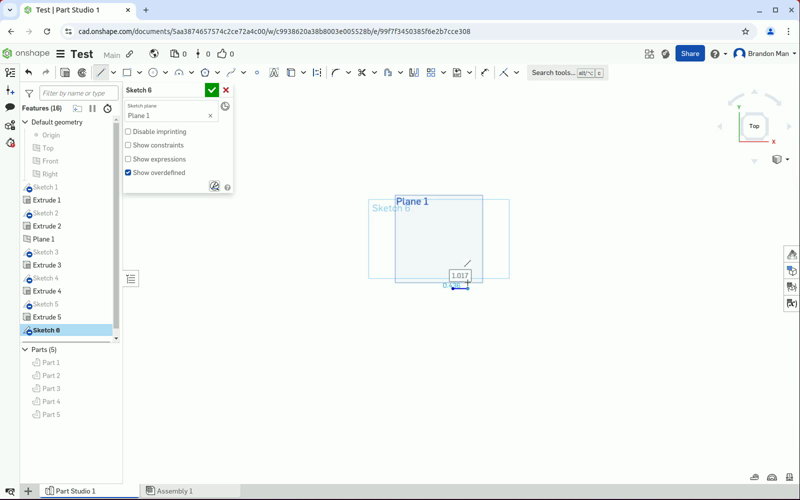
scroll(6)
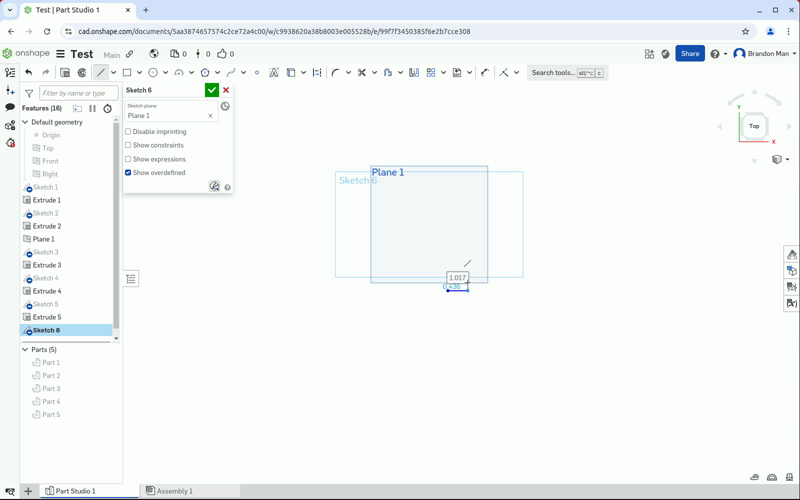
scroll(6)
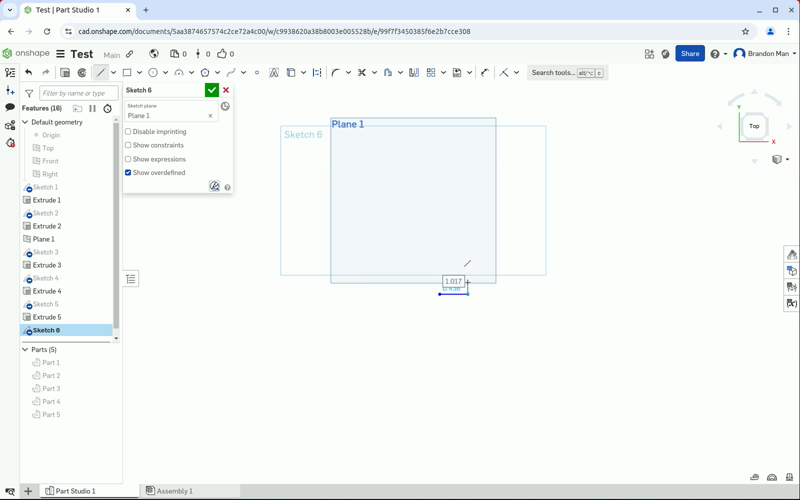
scroll(6)
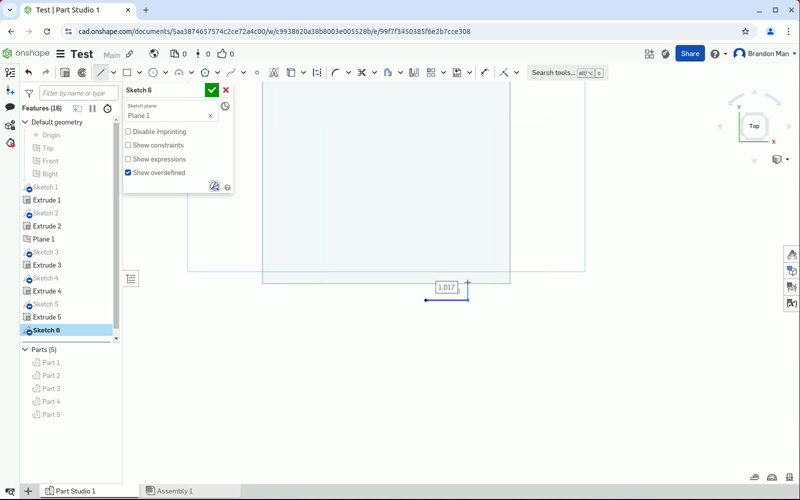
scroll(6)
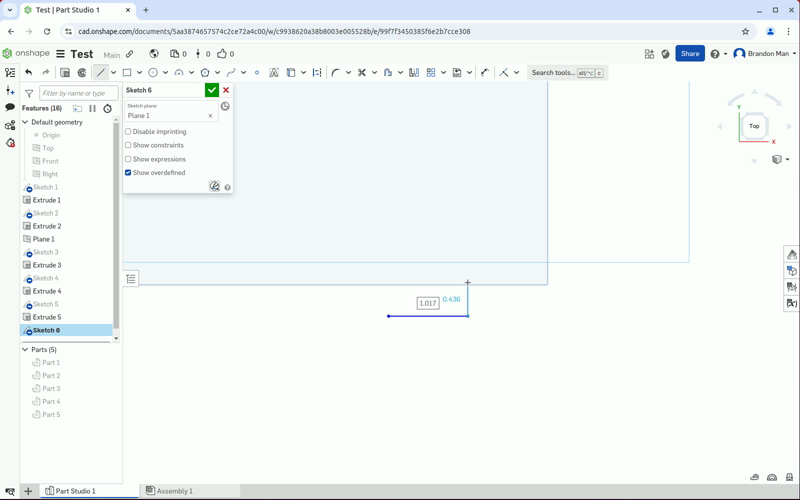
click(467, 282)
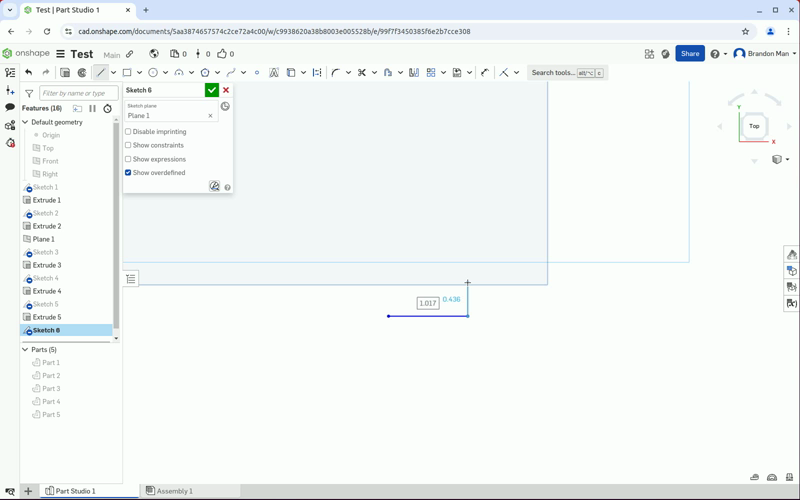
scroll(-6)
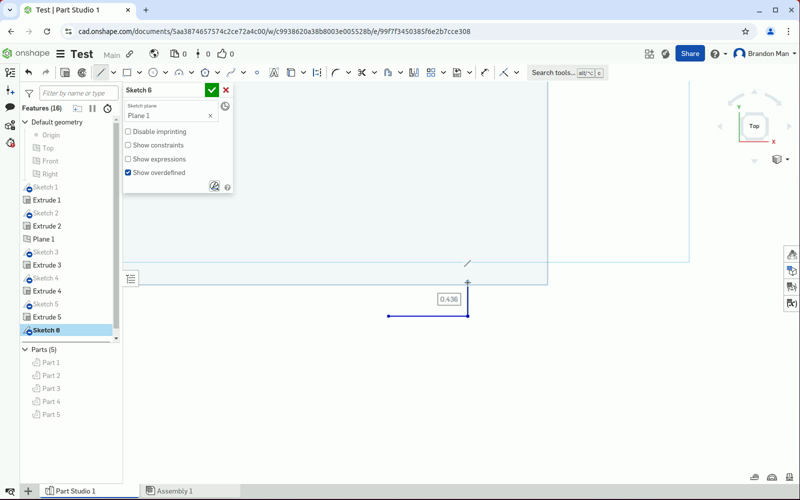
scroll(-6)
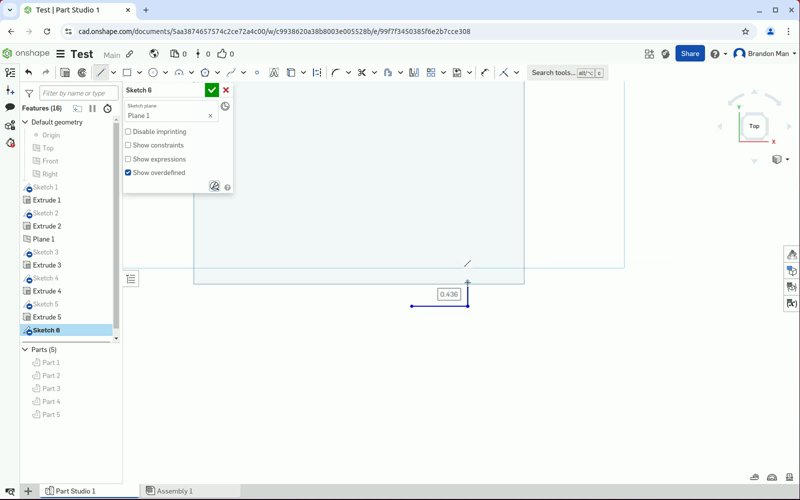
scroll(-6)
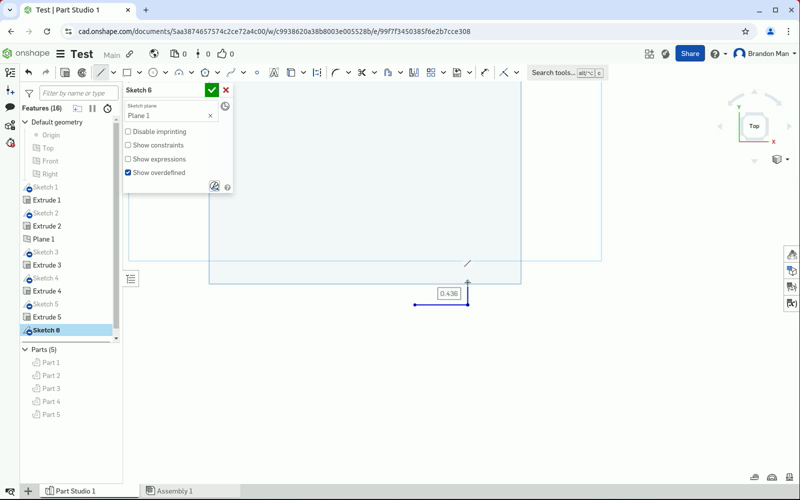
scroll(-6)
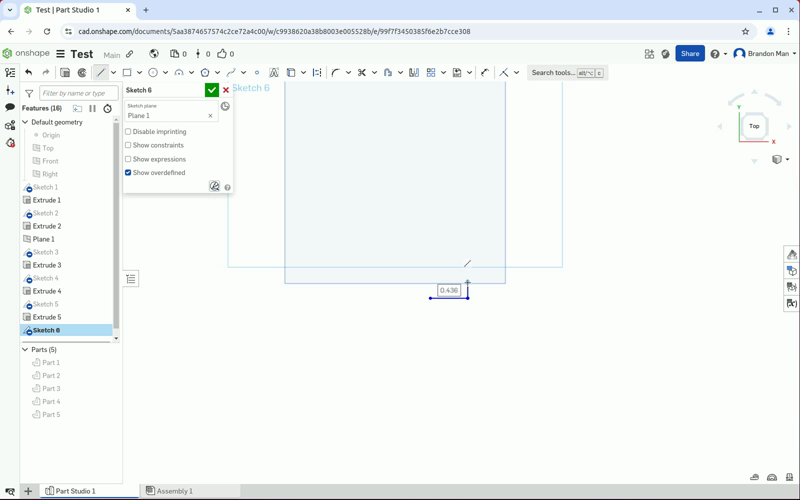
scroll(-6)
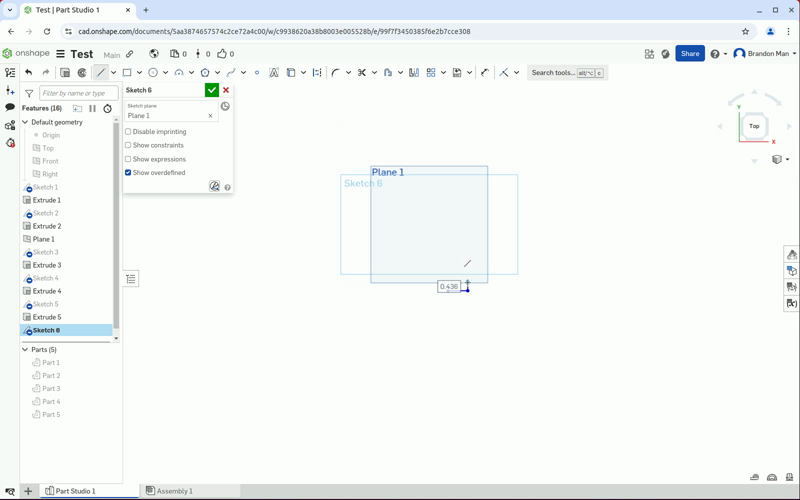
scroll(-6)
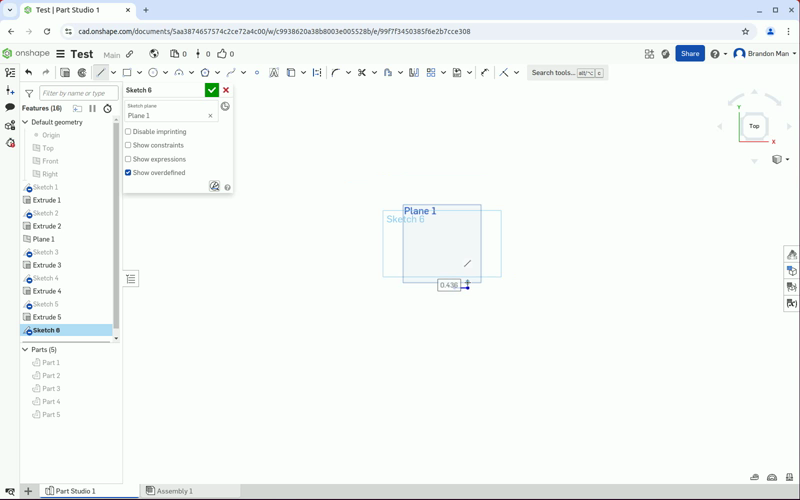
scroll(-6)
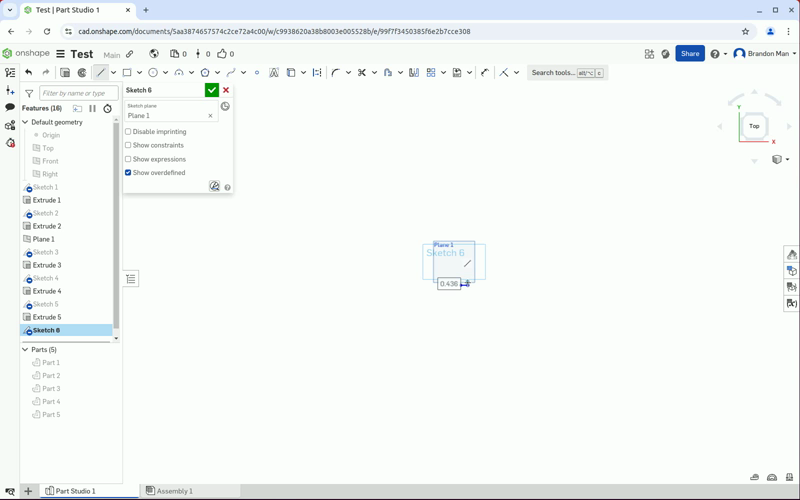
key_up(shift)
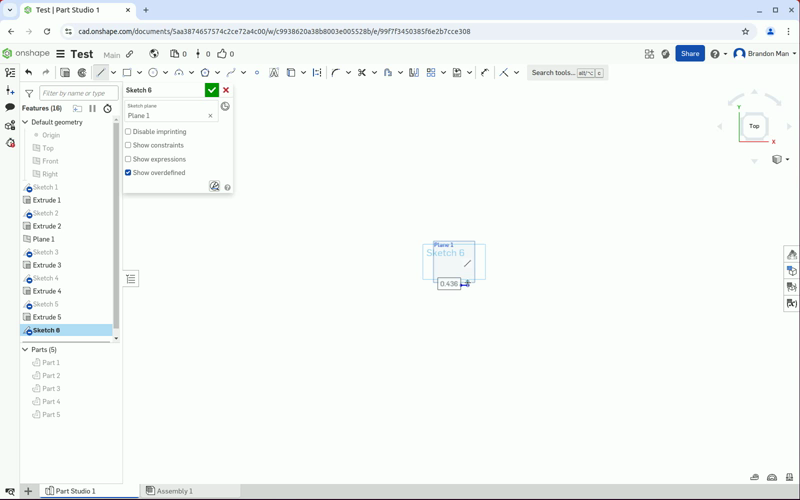
key_down(shift)
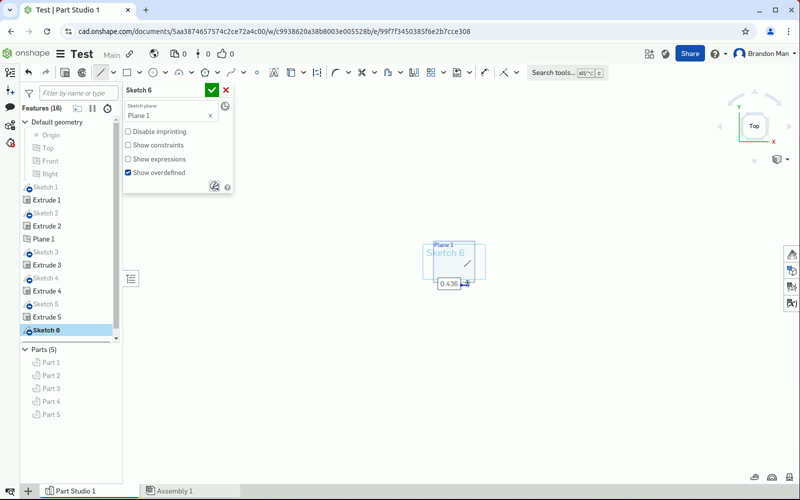
mouse_move(497, 282)
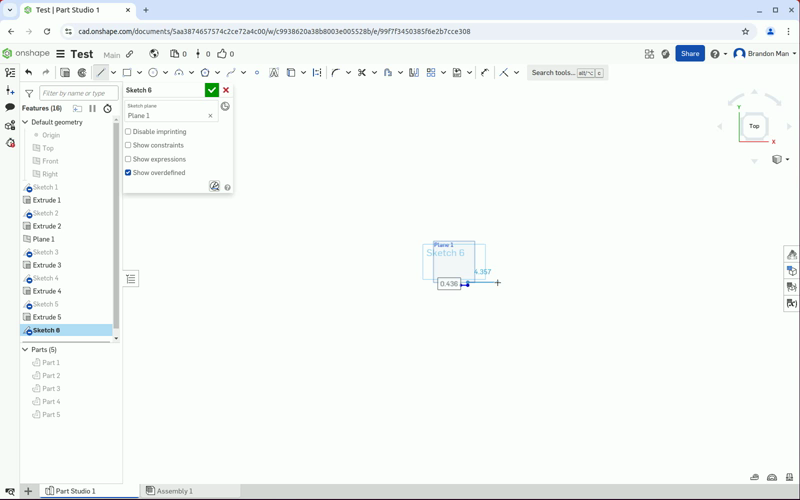
mouse_move(460, 282)
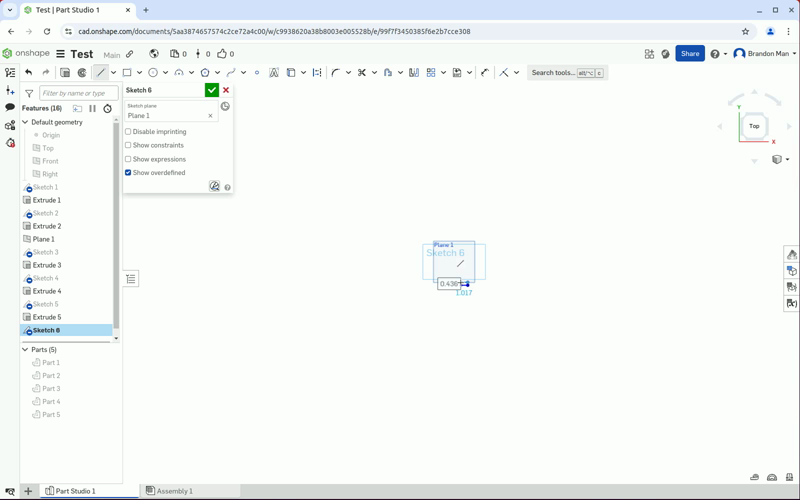
scroll(6)
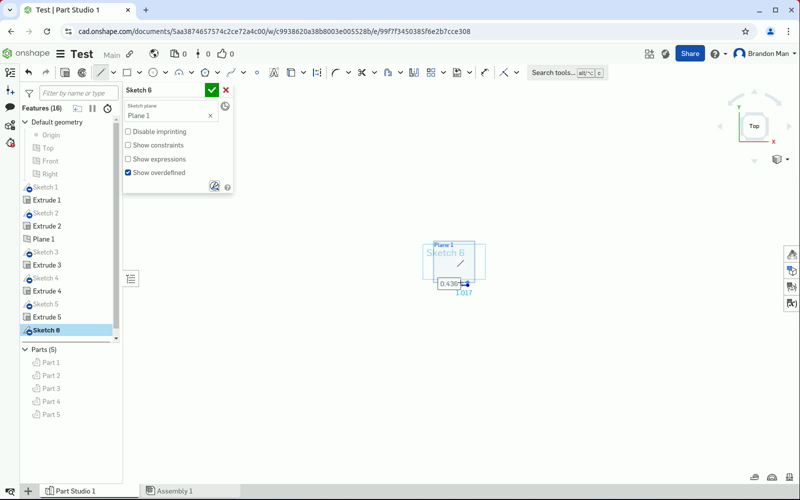
scroll(6)
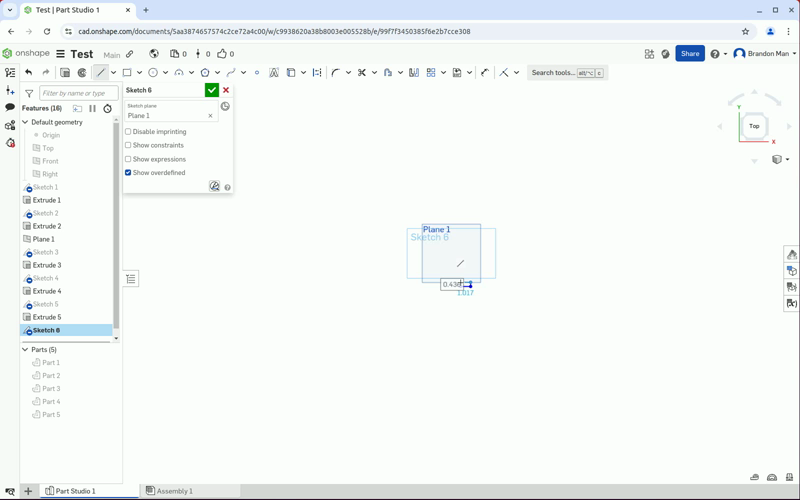
scroll(6)
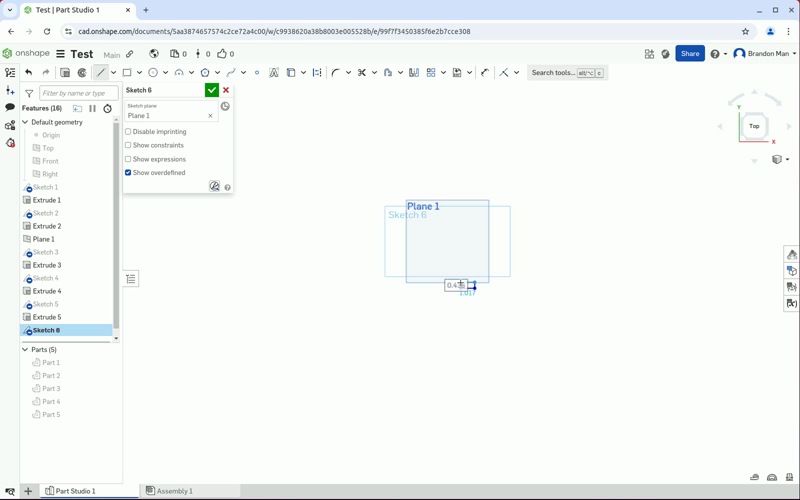
scroll(6)
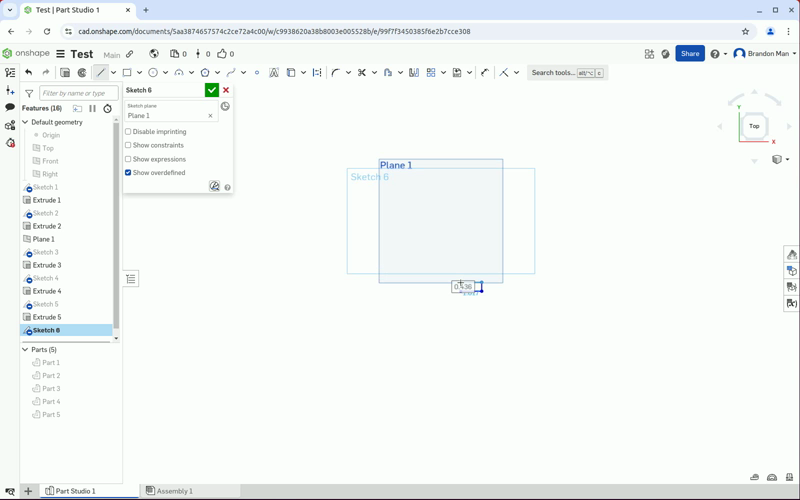
scroll(6)
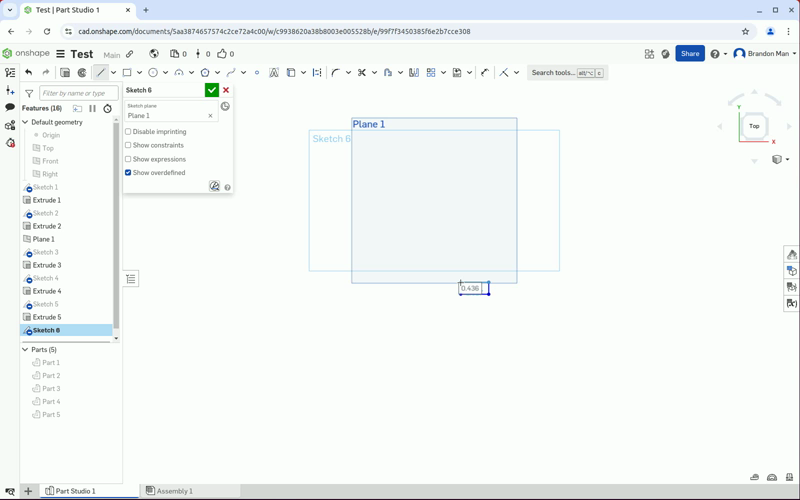
scroll(6)
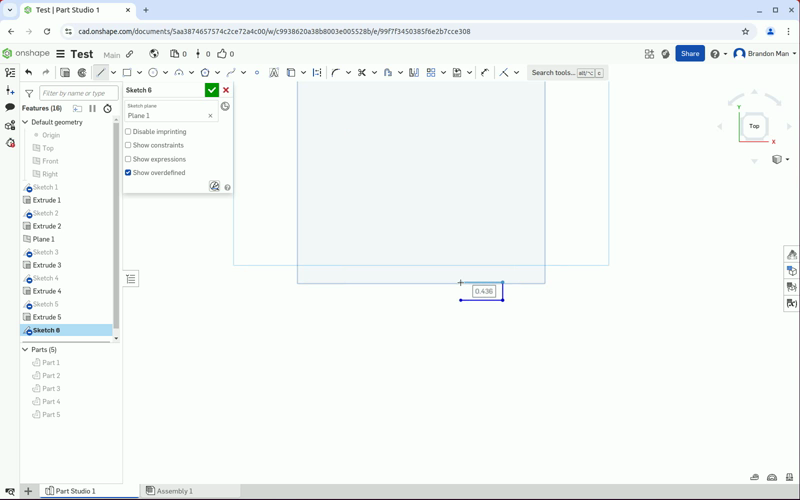
scroll(6)
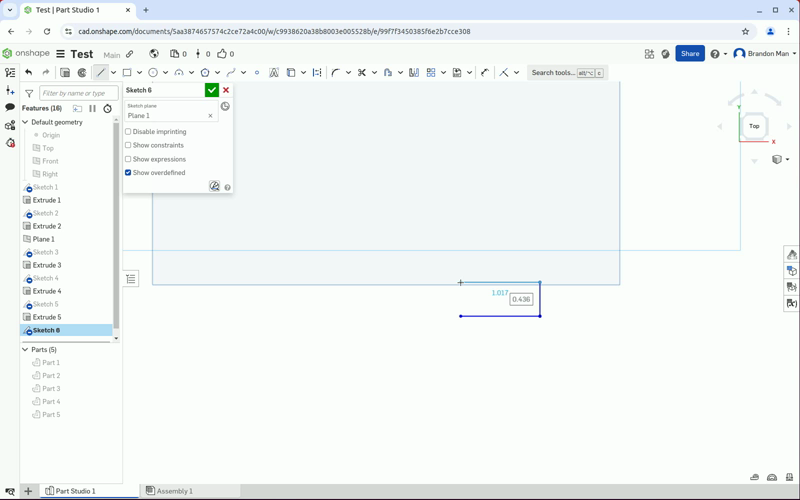
click(460, 282)
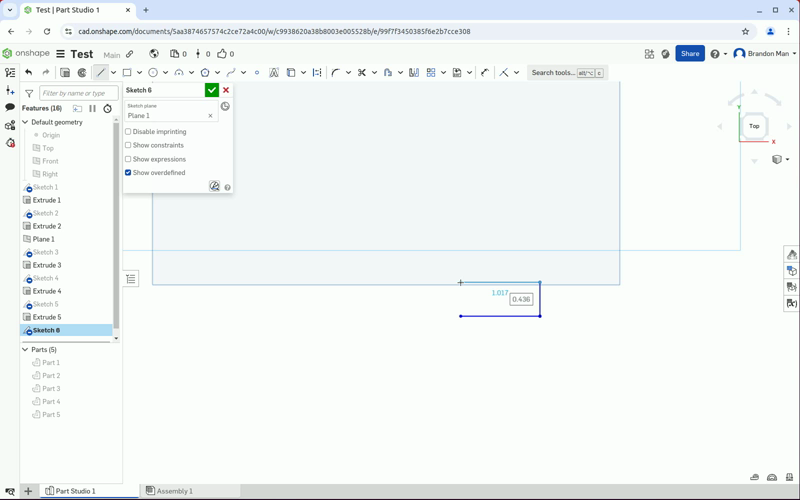
scroll(-6)
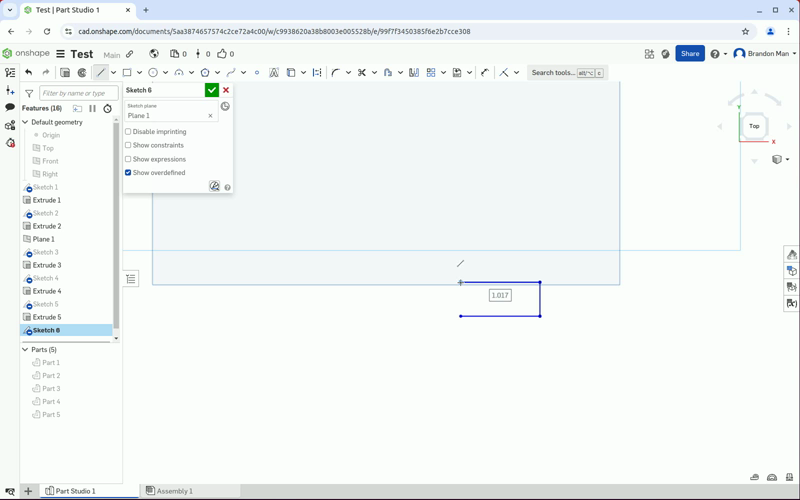
scroll(-6)
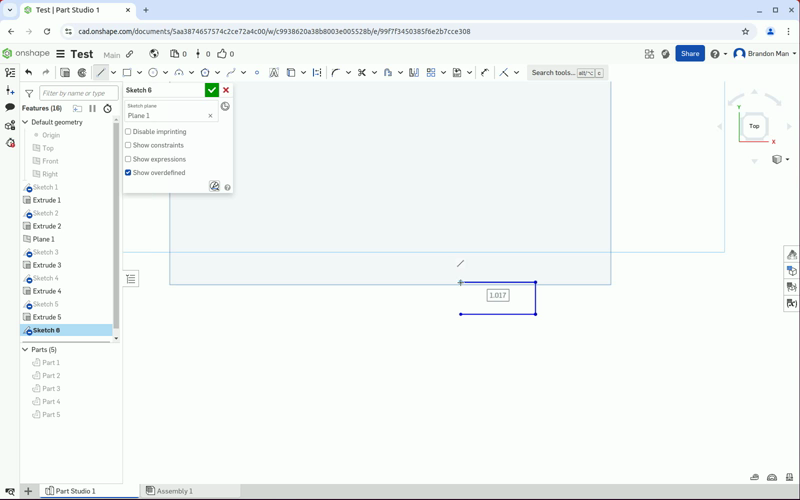
scroll(-6)
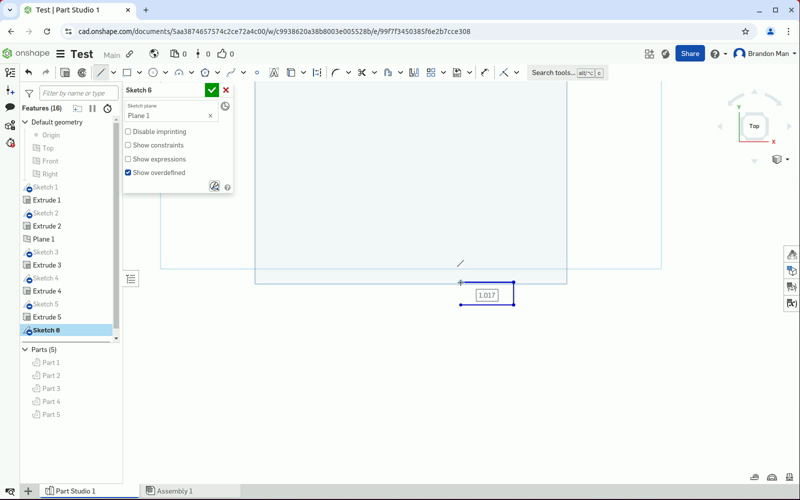
scroll(-6)
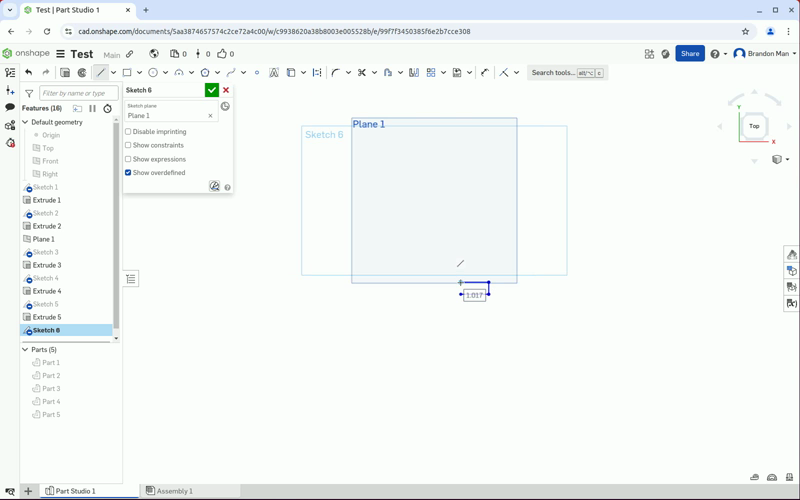
scroll(-6)
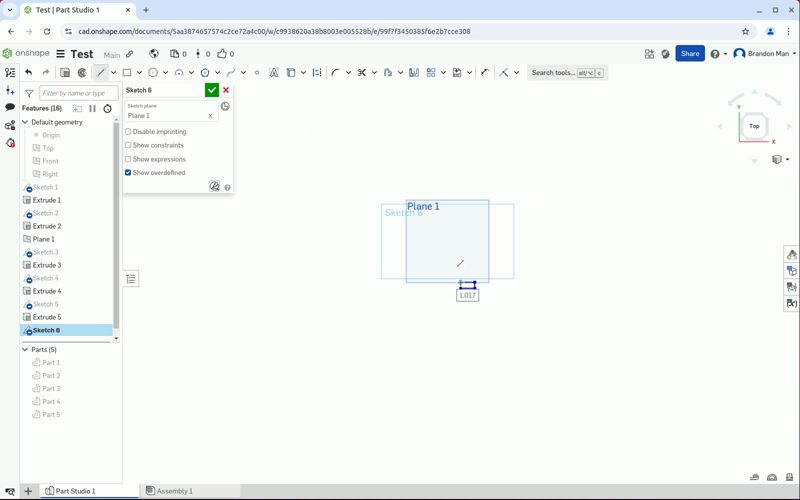
scroll(-6)
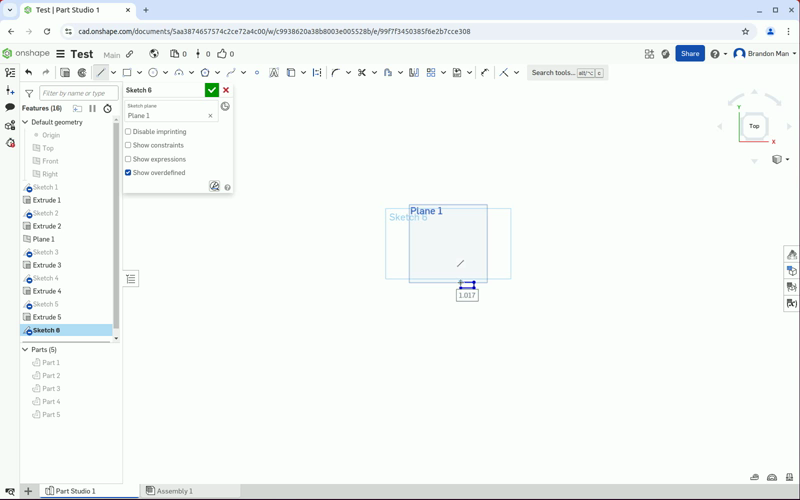
scroll(-6)
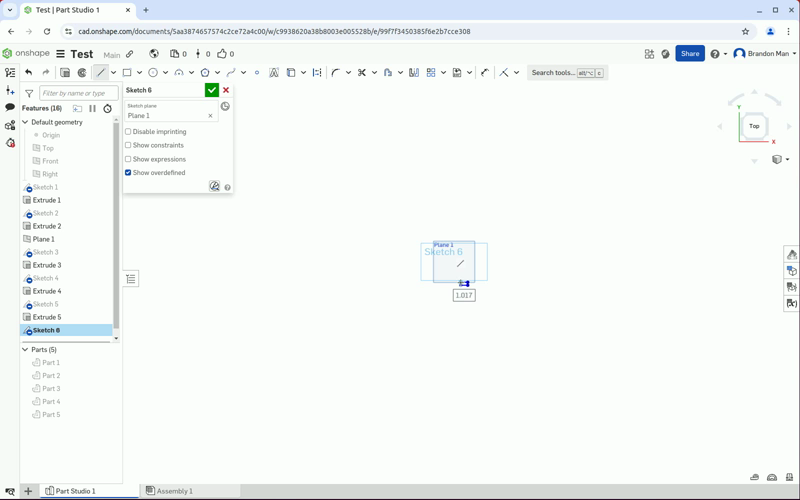
key_up(shift)
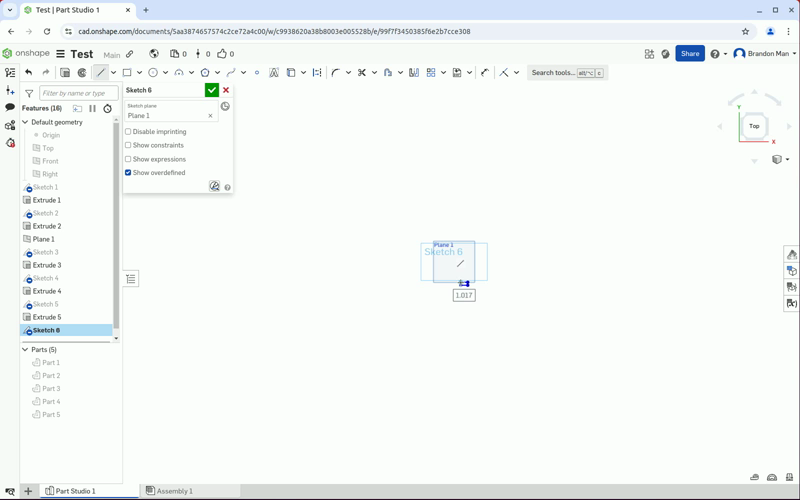
mouse_move(490, 282)
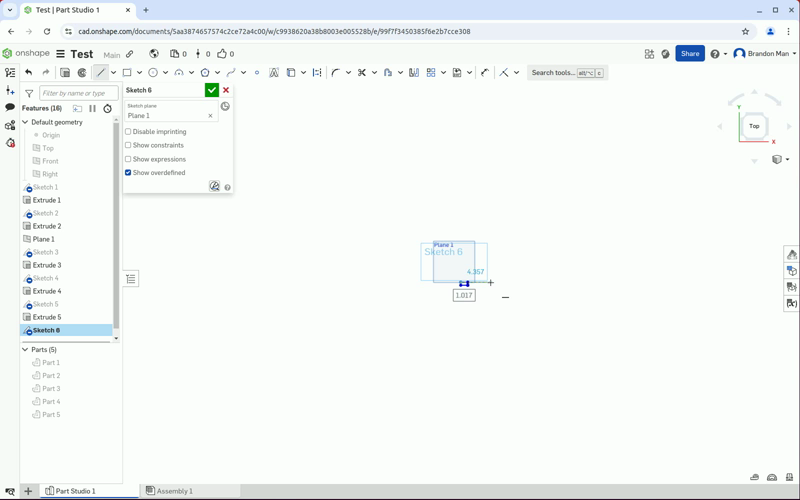
key_down(shift)
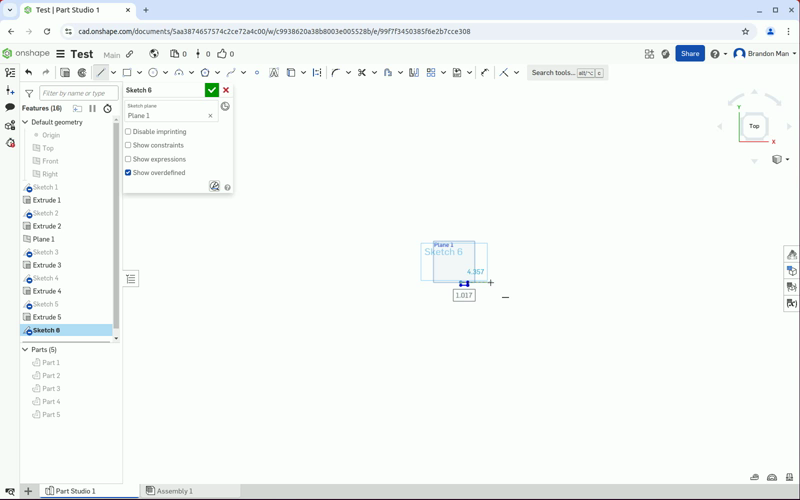
mouse_move(460, 285)
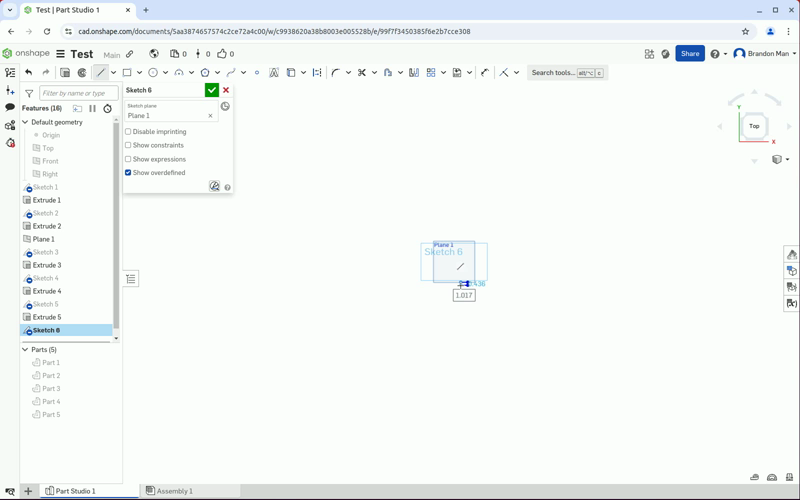
scroll(6)
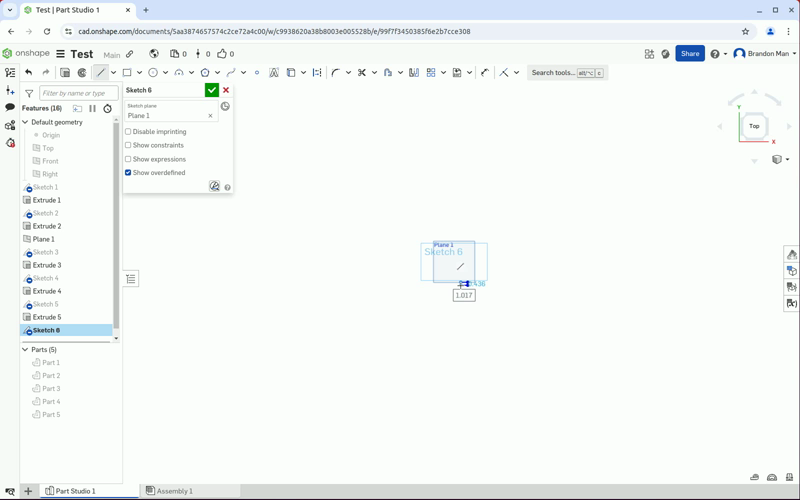
scroll(6)
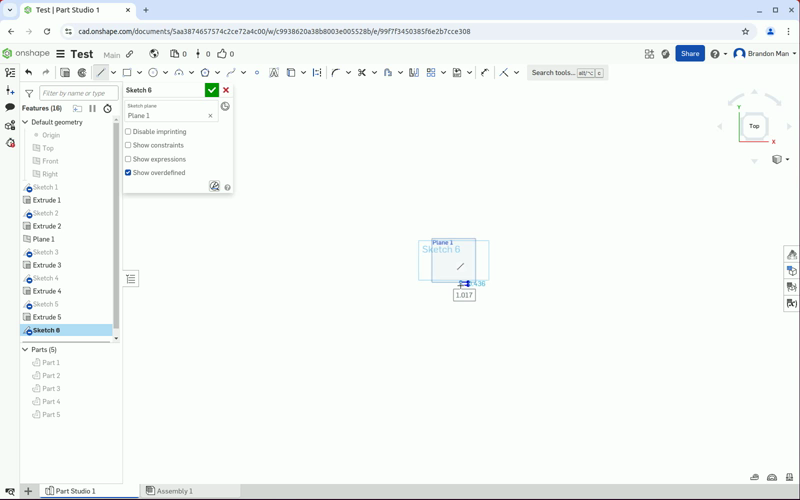
scroll(6)
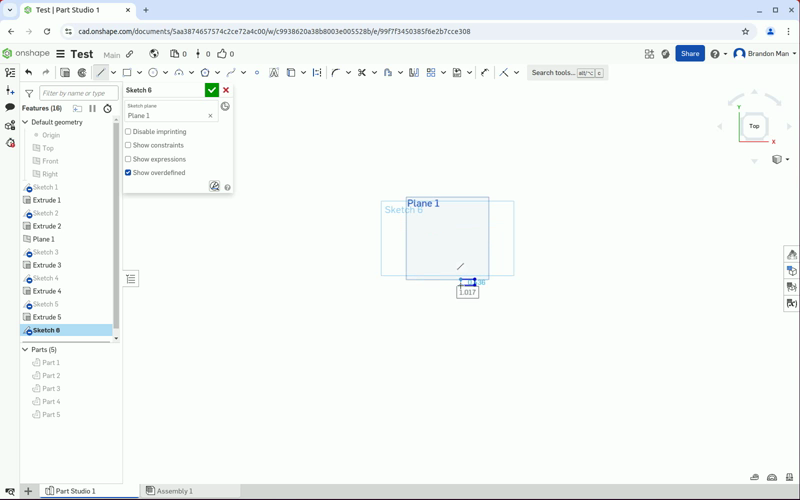
scroll(6)
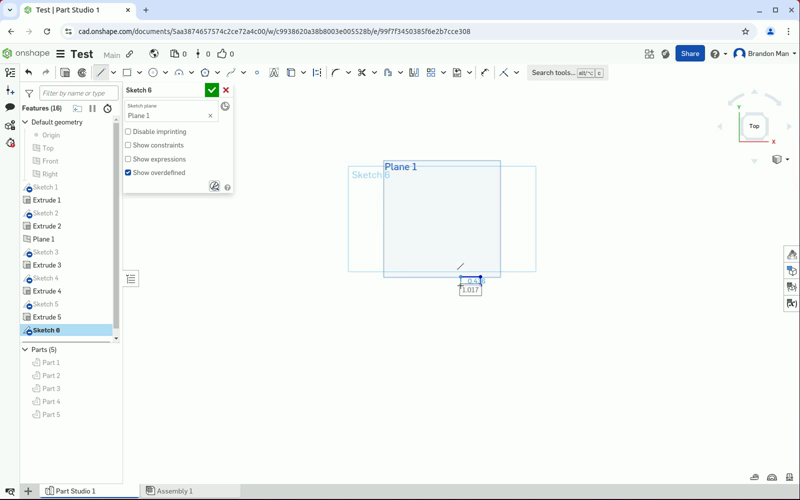
scroll(6)
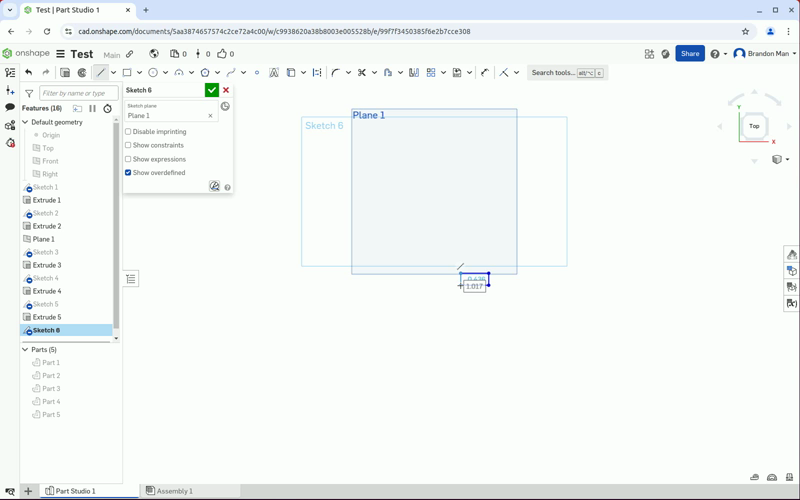
scroll(6)
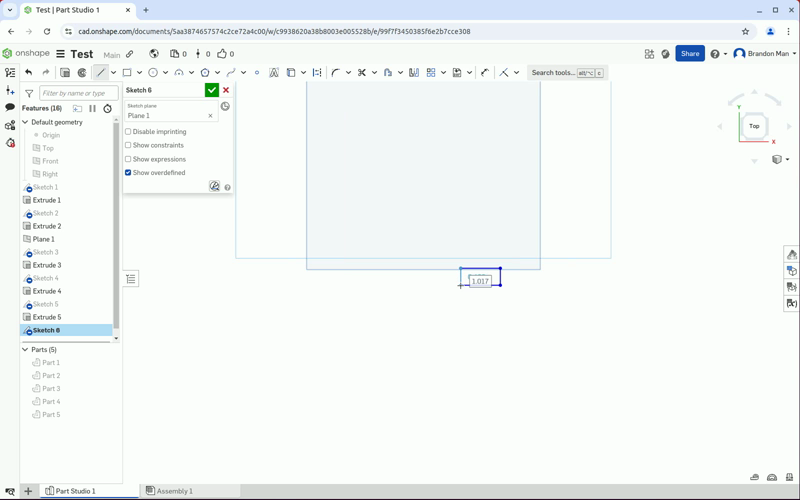
scroll(6)
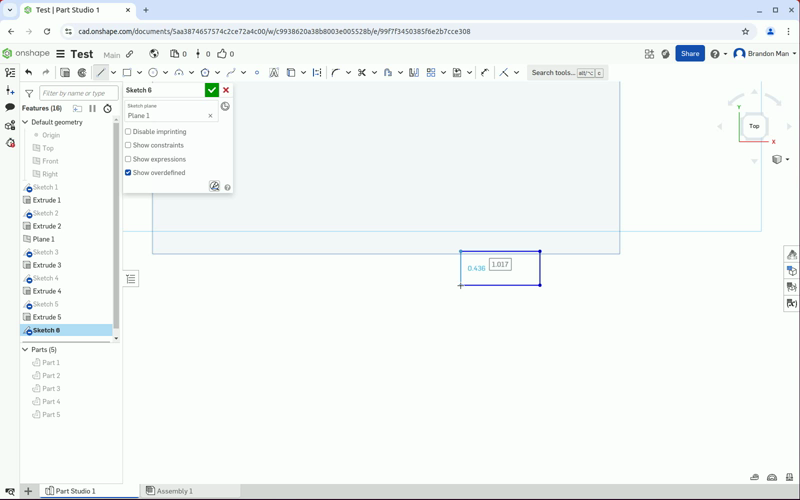
key_up(shift)
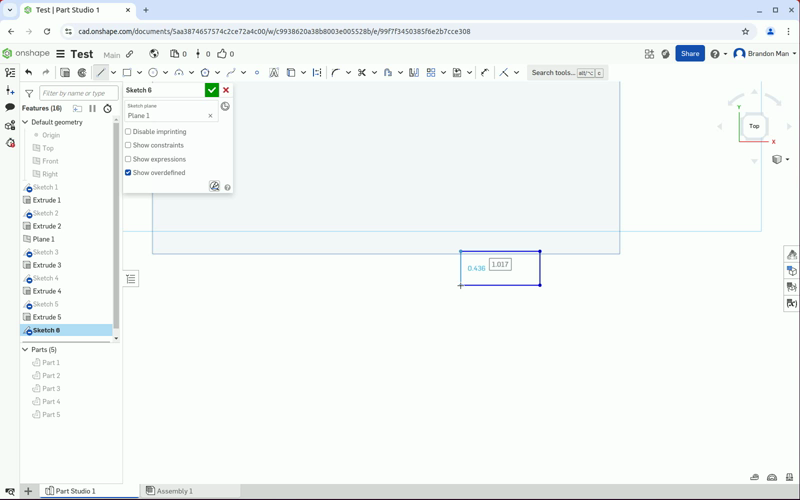
click(460, 285)
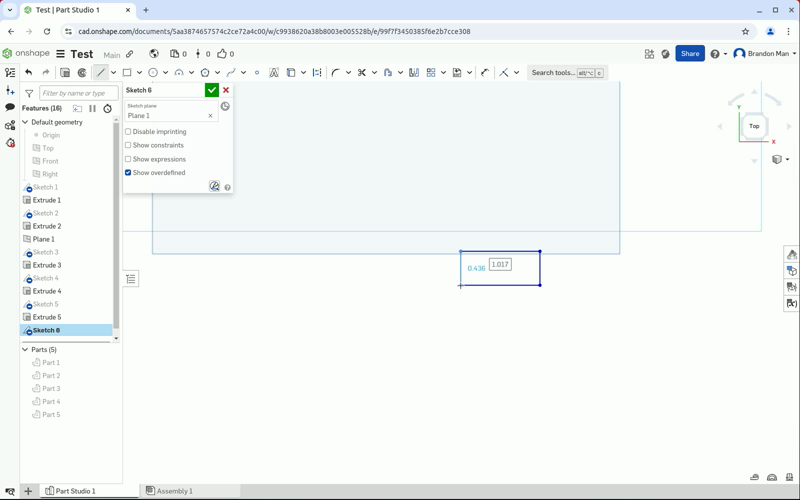
scroll(-6)
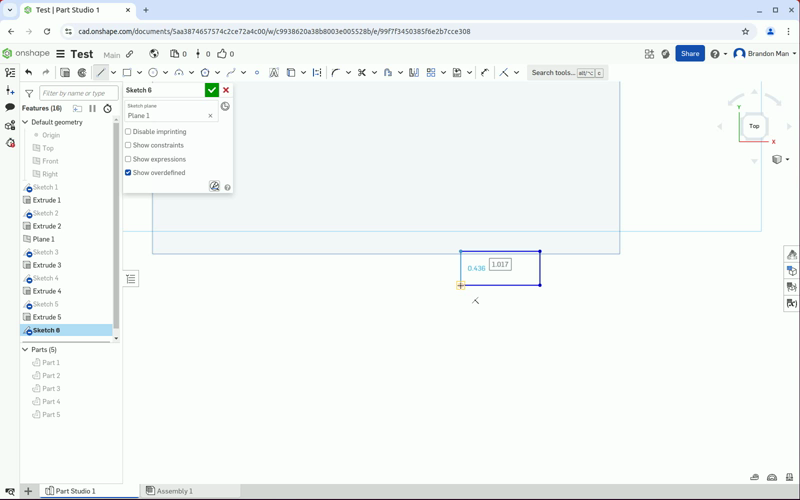
scroll(-6)
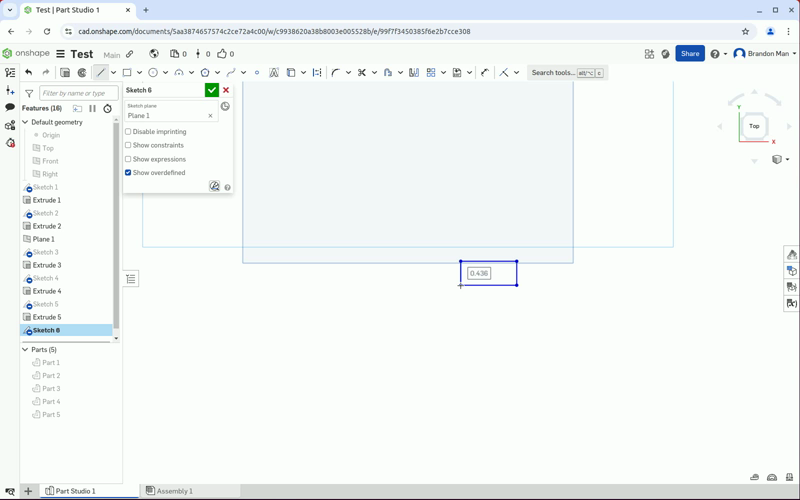
scroll(-6)
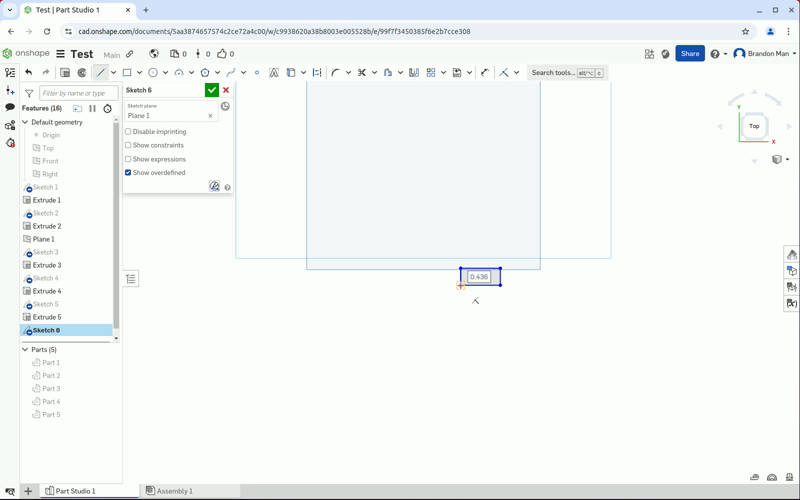
scroll(-6)
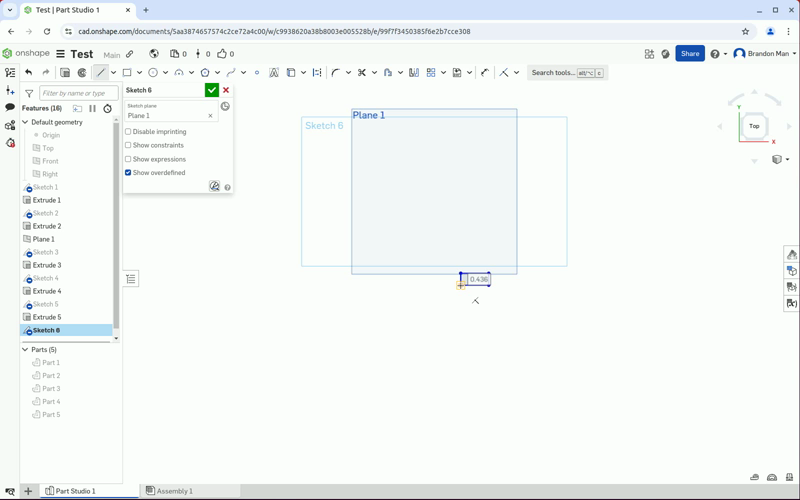
scroll(-6)
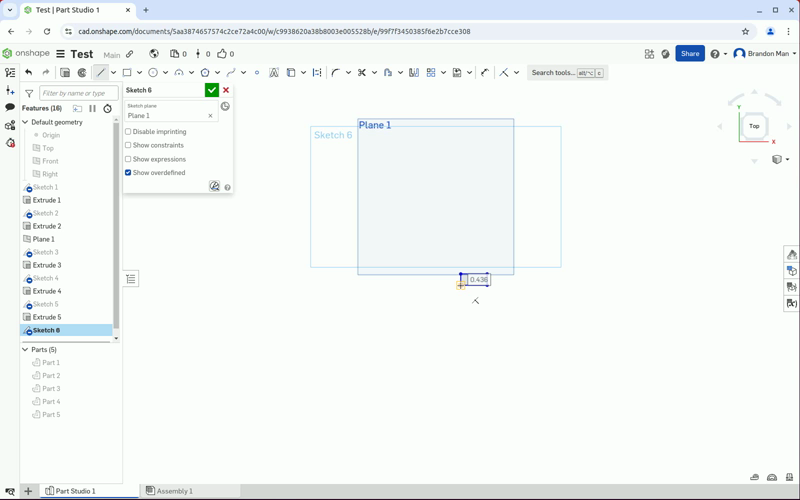
scroll(-6)
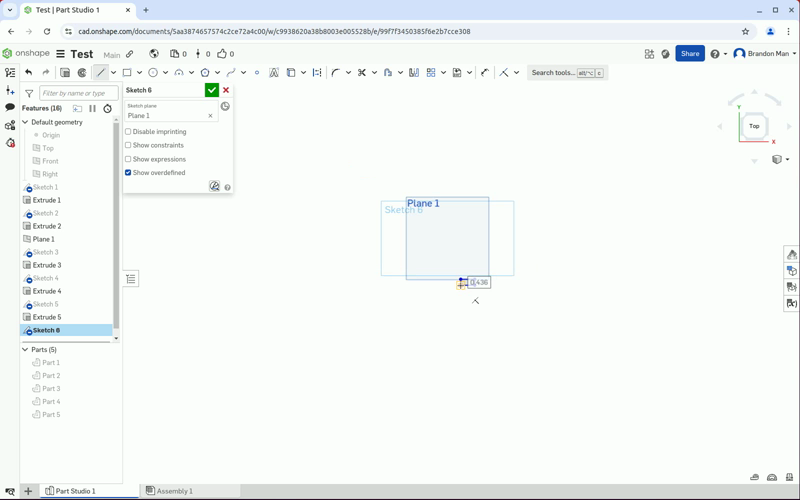
scroll(-6)
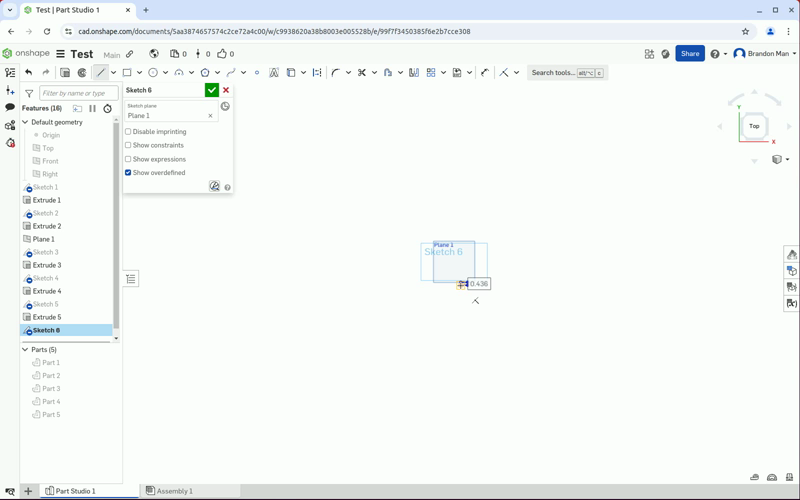
key(esc)
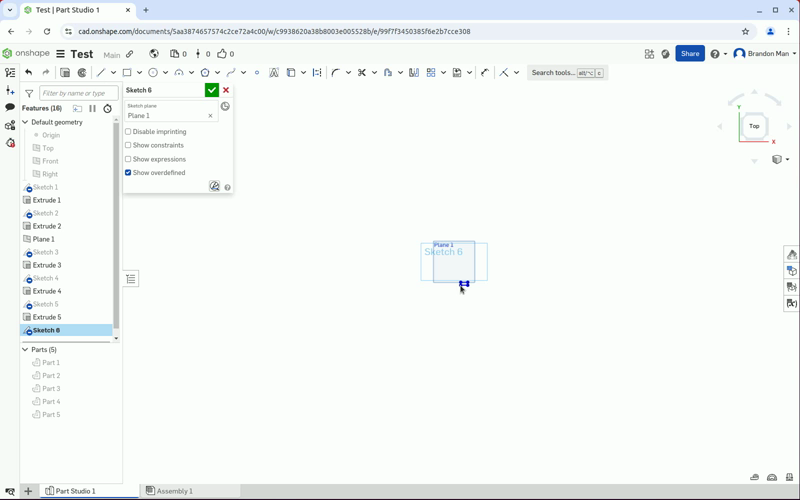
mouse_move(462, 282)
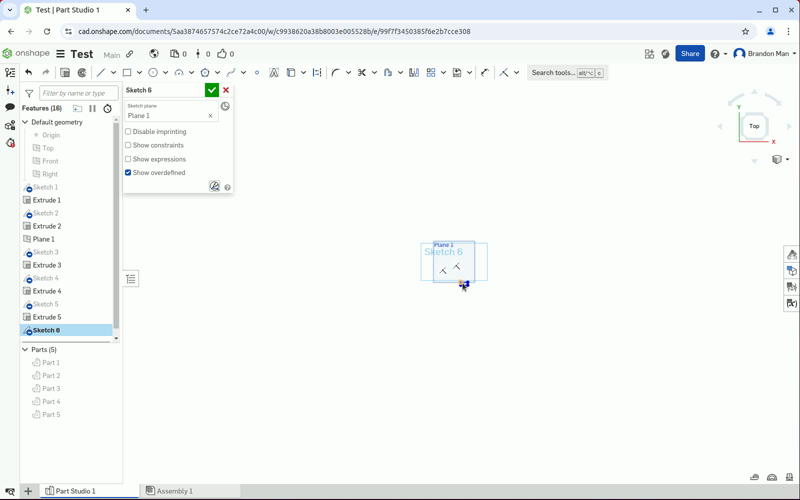
scroll(6)
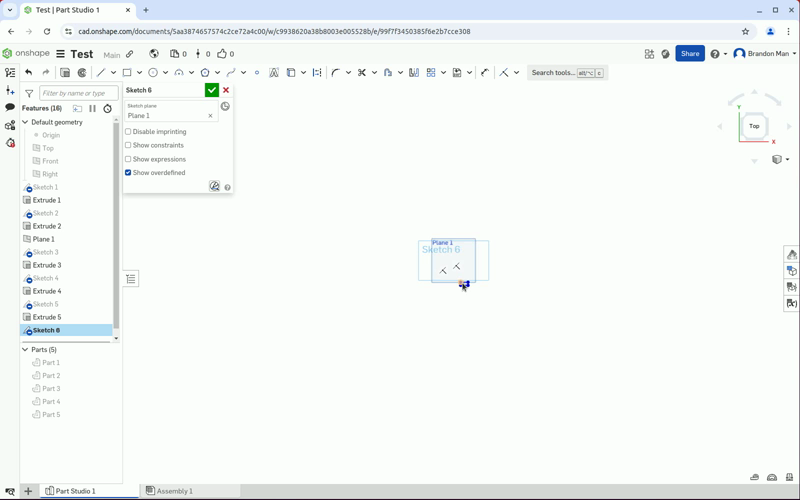
scroll(6)
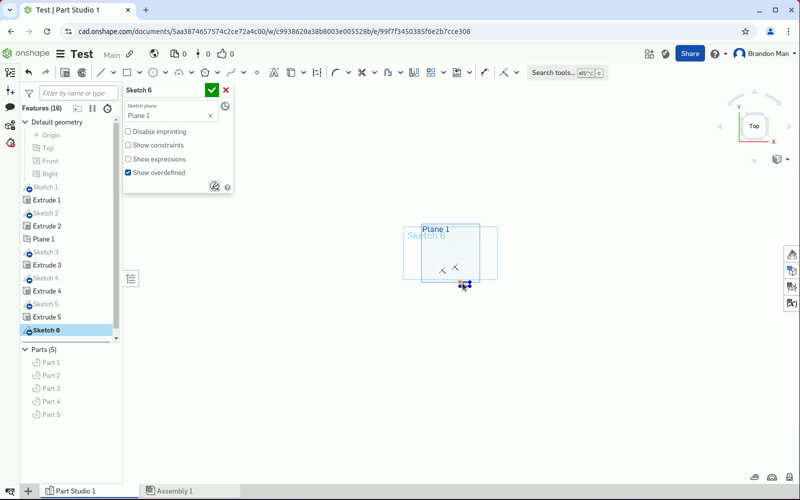
scroll(6)
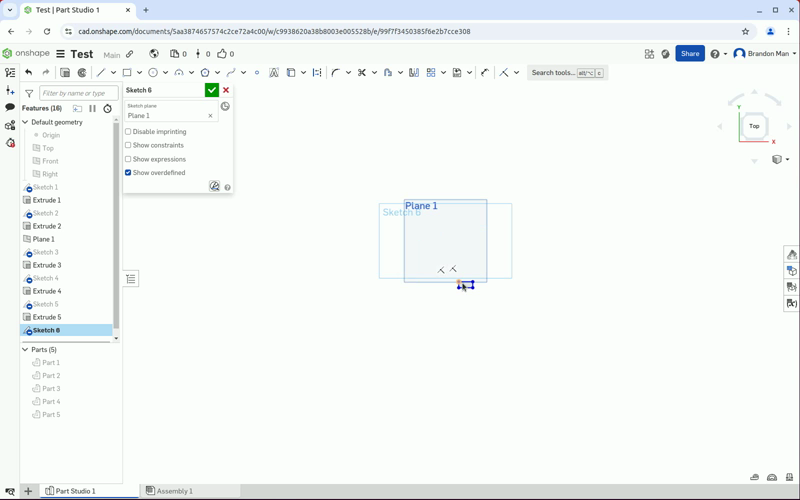
scroll(6)
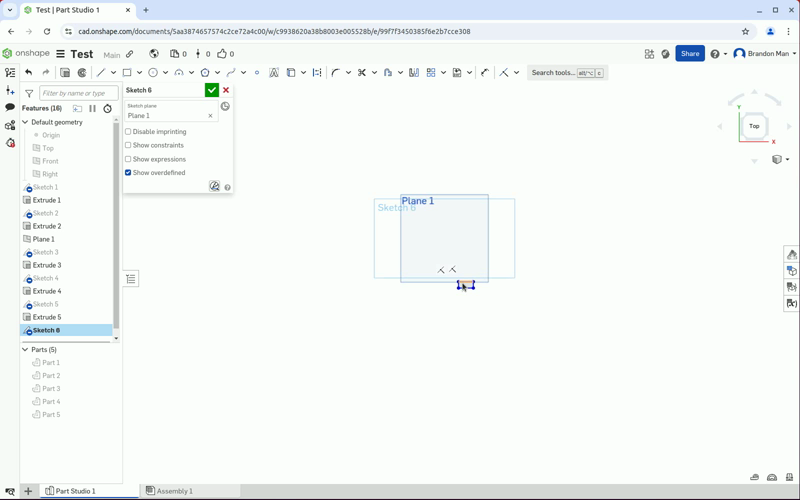
scroll(6)
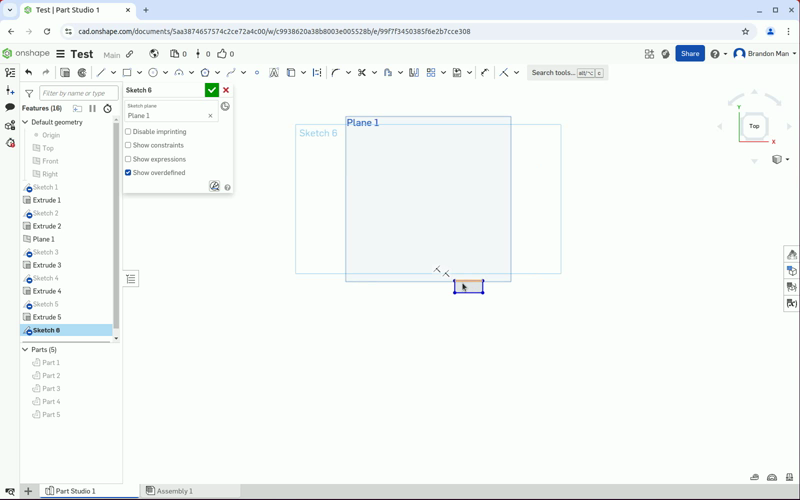
scroll(6)
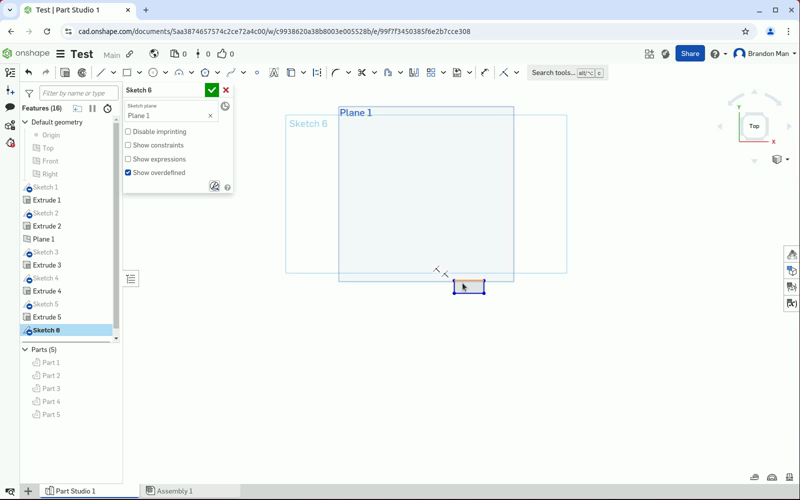
scroll(6)
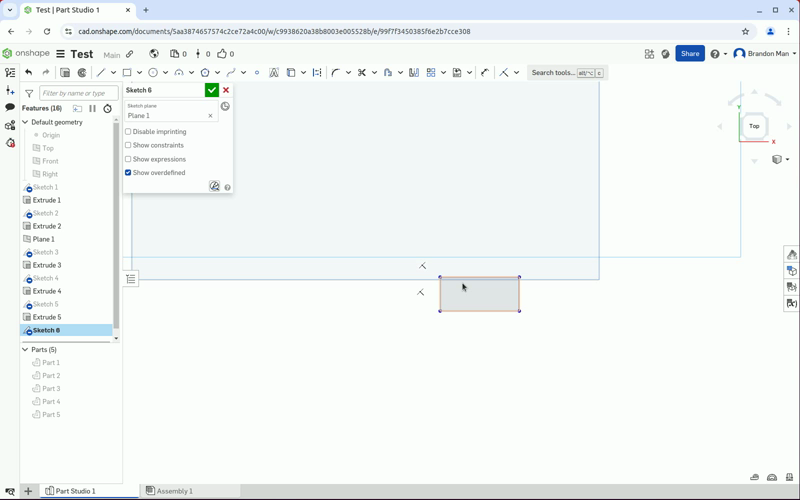
click(462, 282)
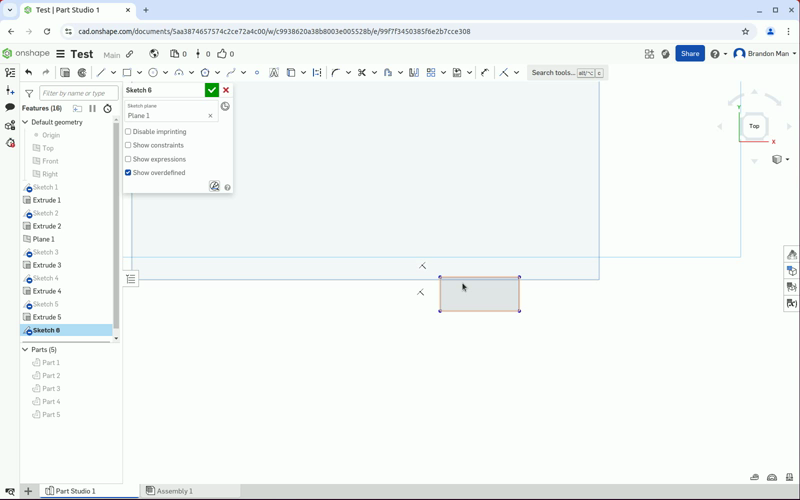
scroll(-6)
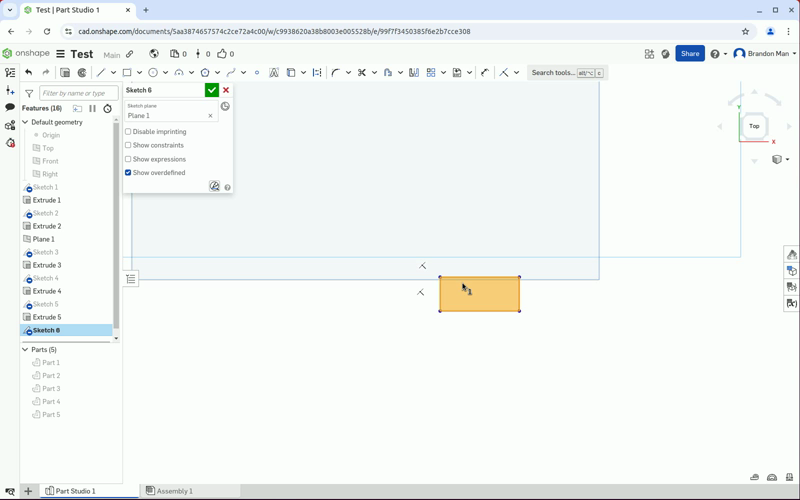
scroll(-6)
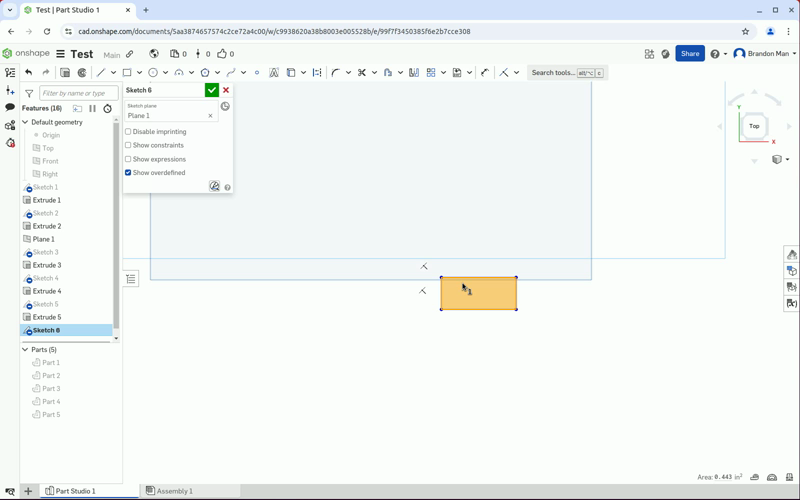
scroll(-6)
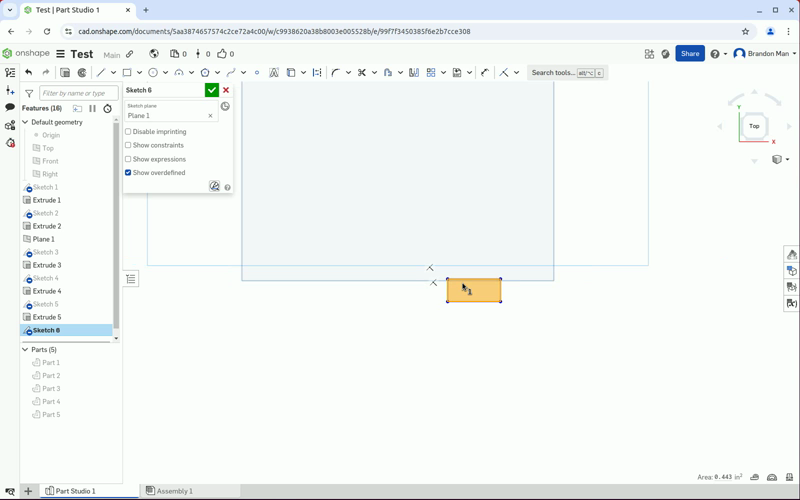
scroll(-6)
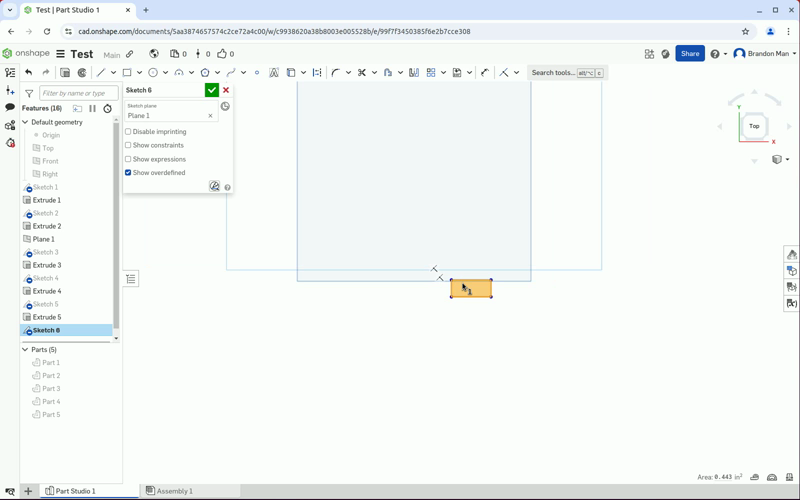
scroll(-6)
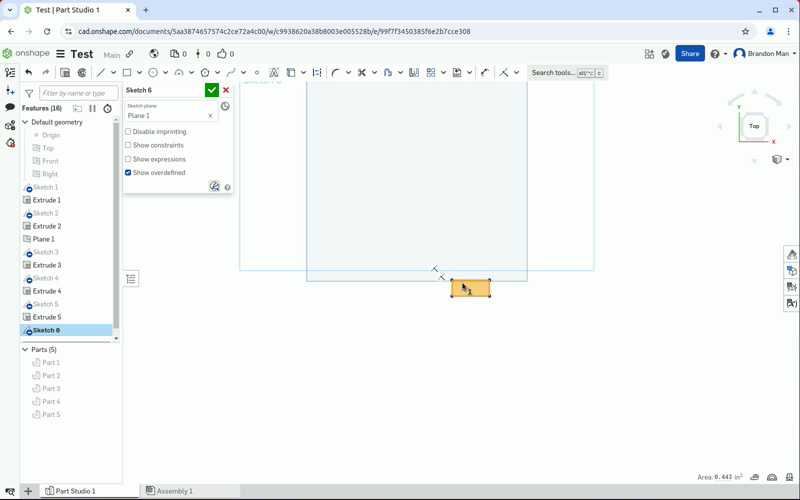
scroll(-6)
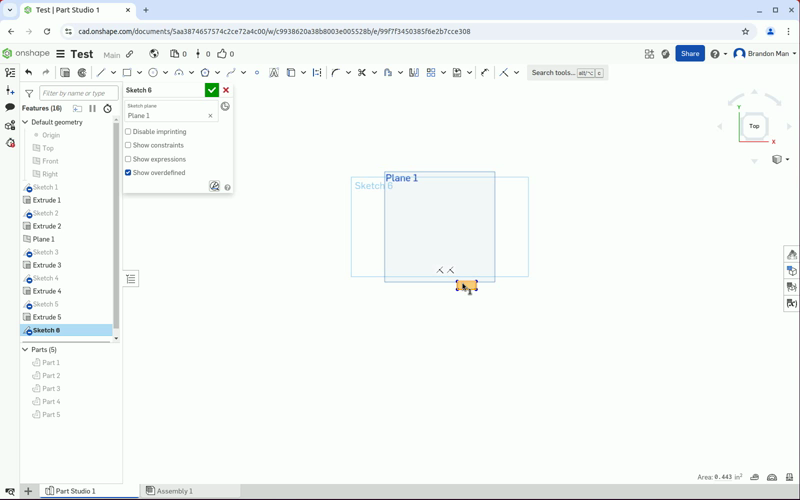
scroll(-6)
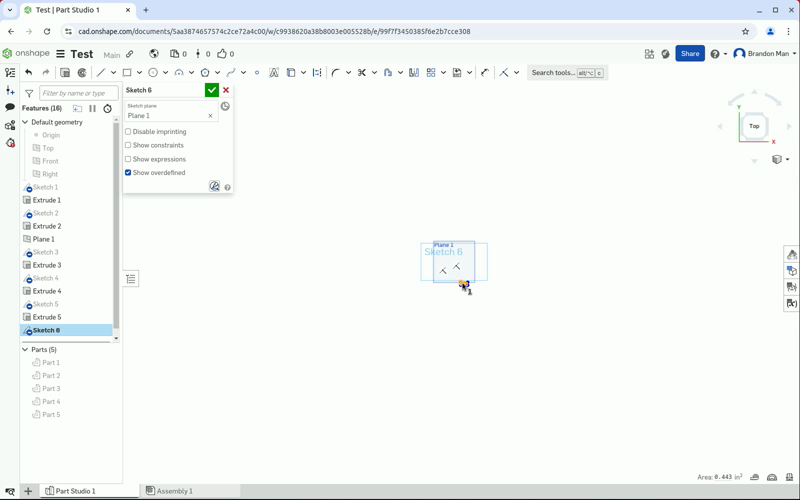
mouse_move(73, 352)
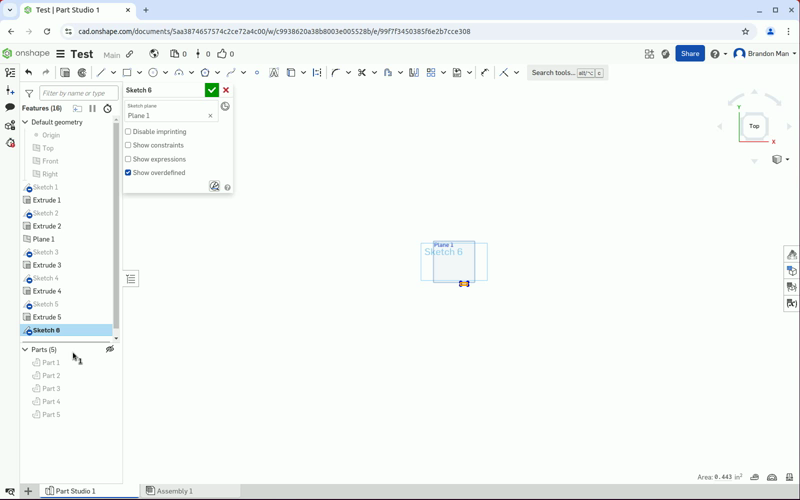
key(shift+y)
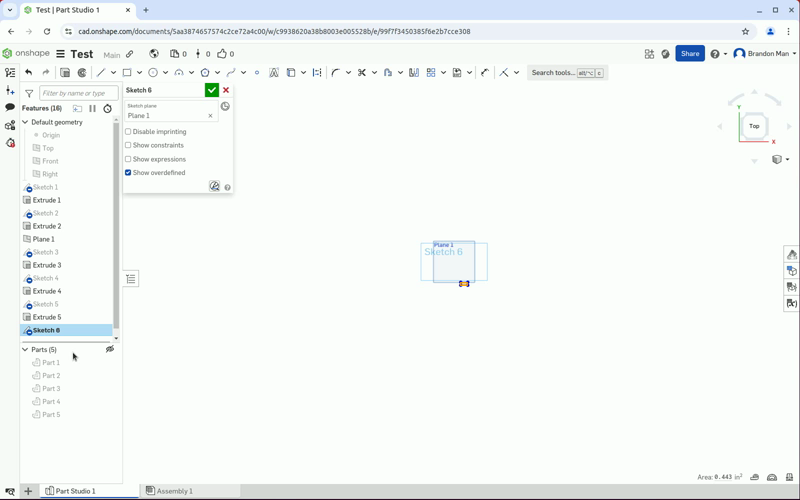
key(shift+e)
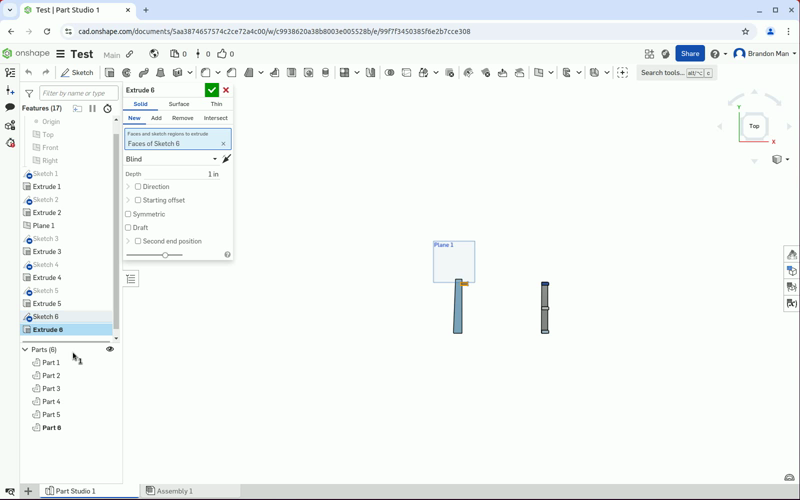
mouse_move(143, 106)
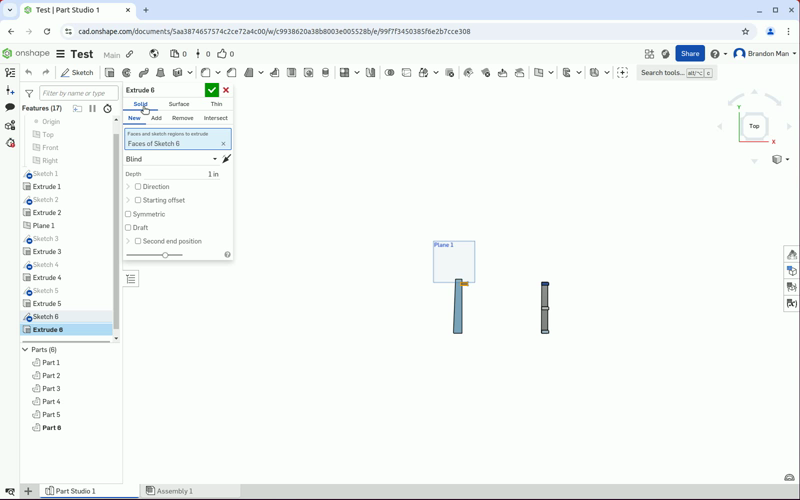
click(143, 106)
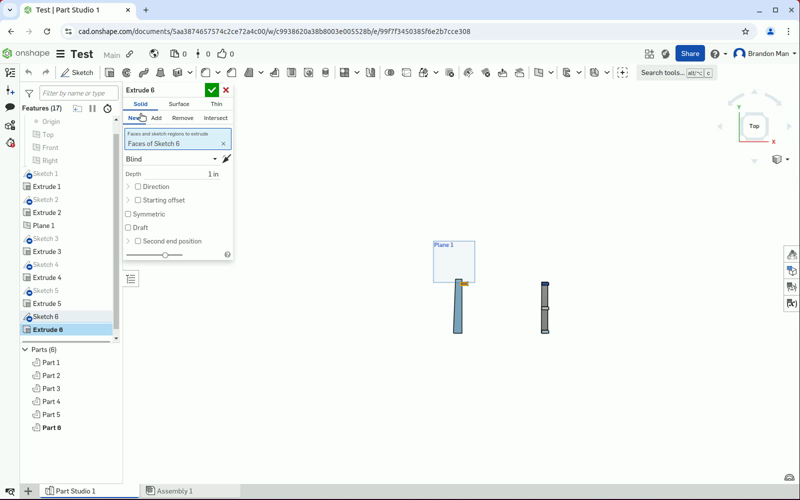
mouse_move(137, 120)
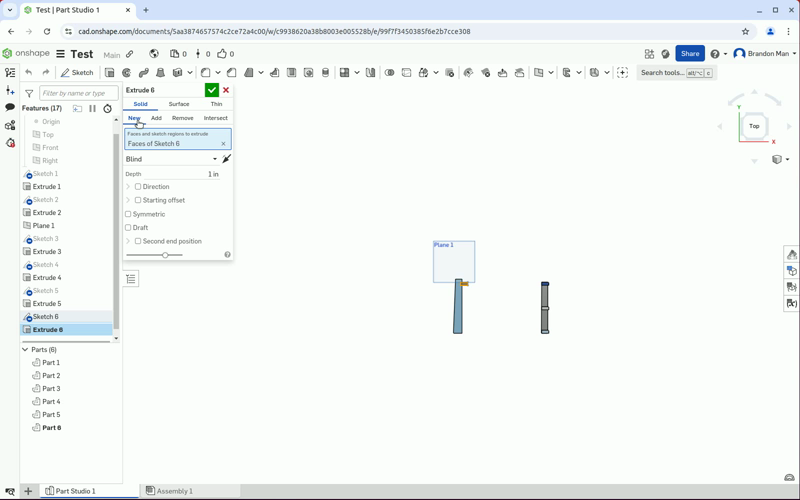
click(137, 120)
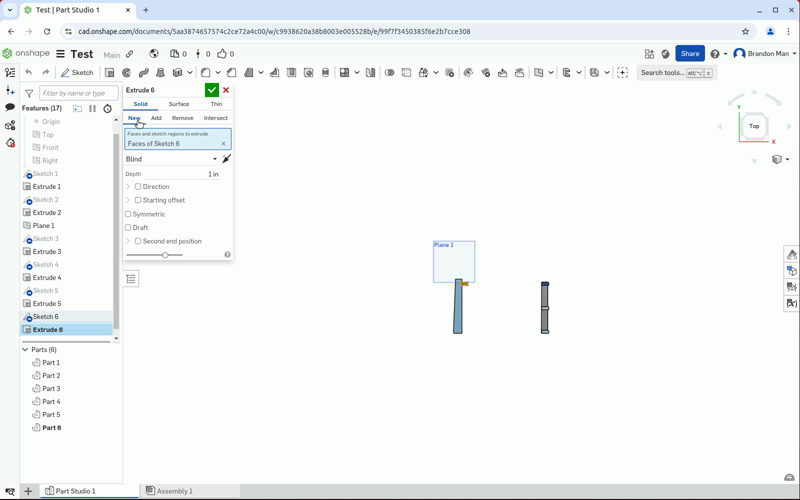
key(tab, 4)
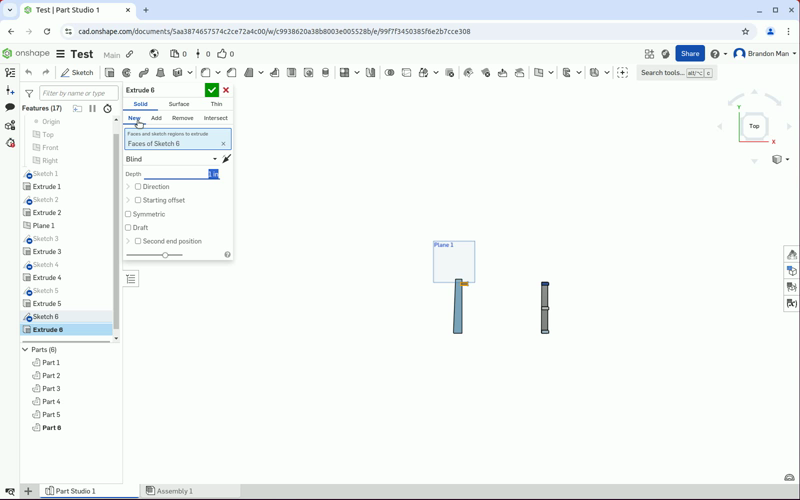
text(12.998)
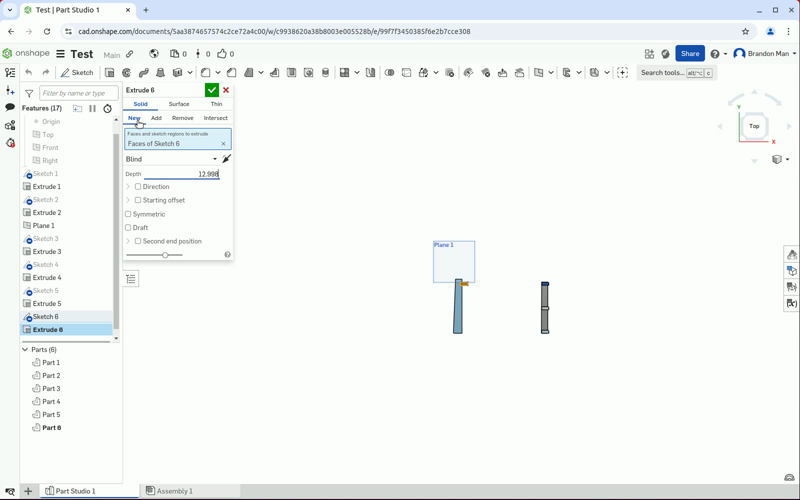
key(enter)
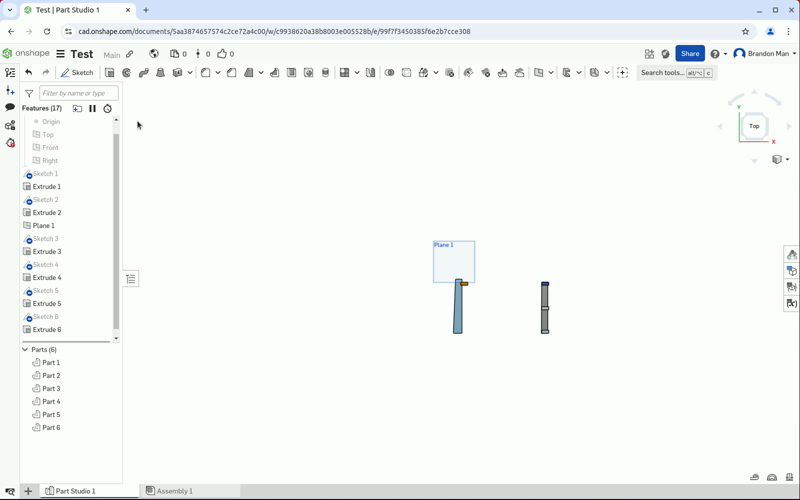
key(shift+h)
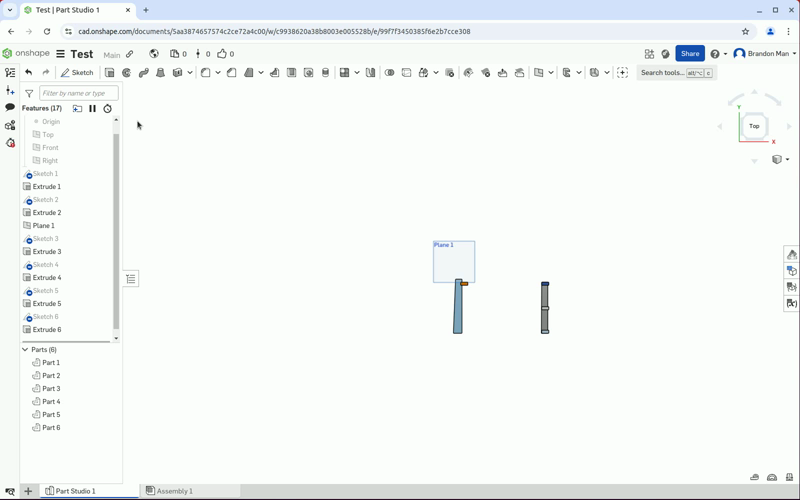
key(shift+h)
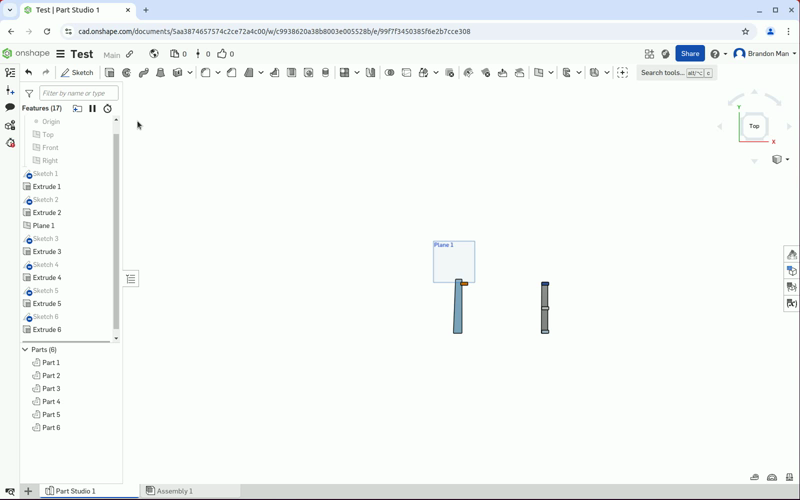
mouse_move(69, 176)
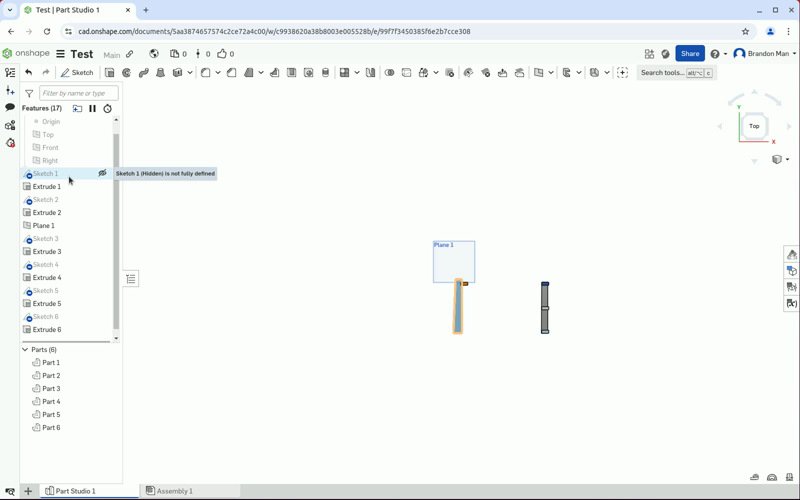
click(69, 176)
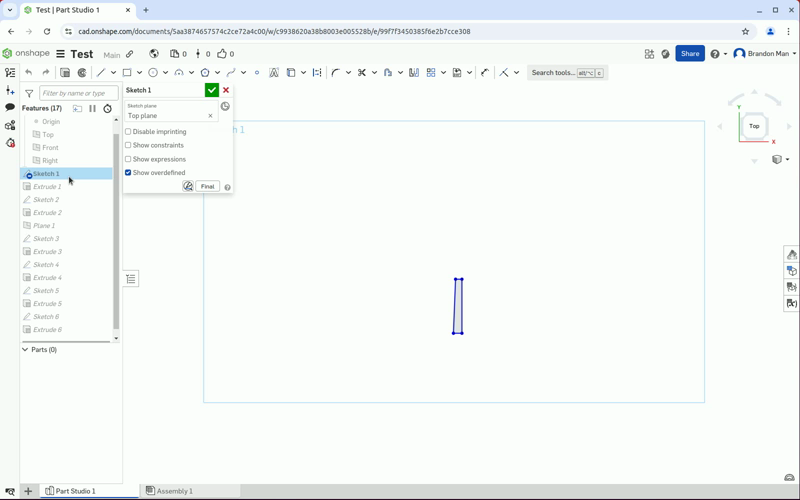
mouse_move(229, 92)
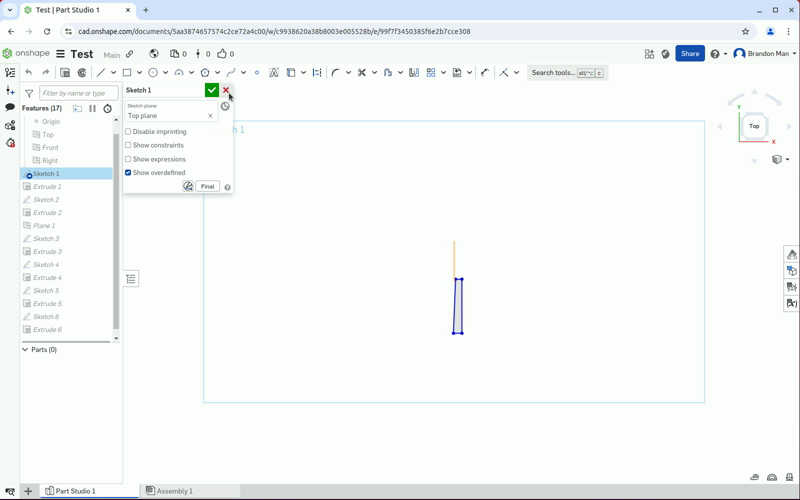
click(229, 92)
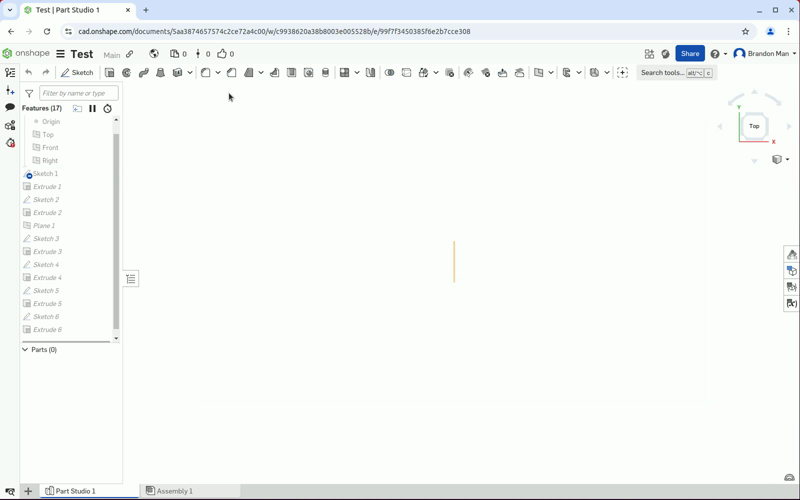
key(shift+s)
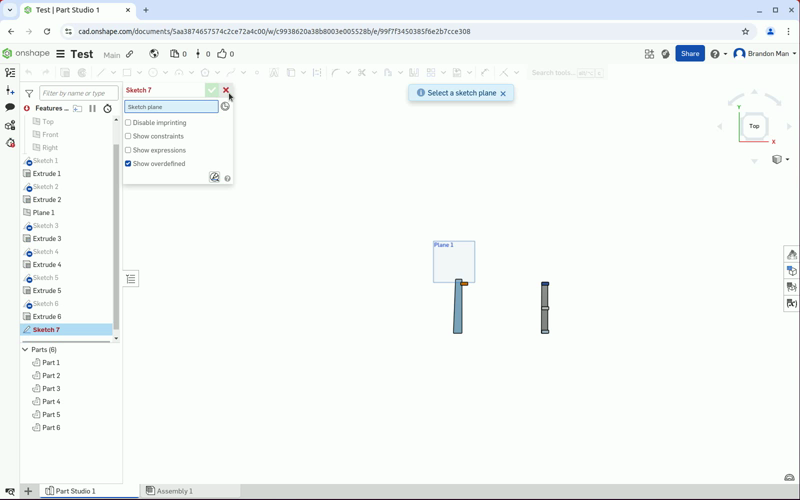
mouse_move(69, 215)
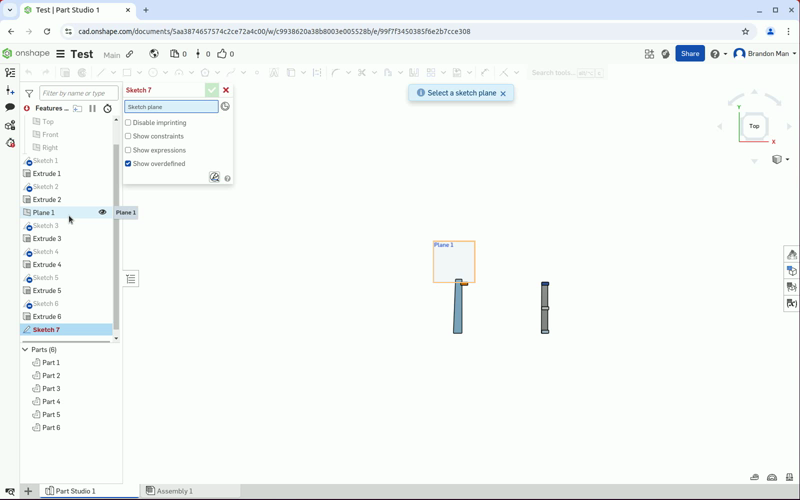
click(69, 215)
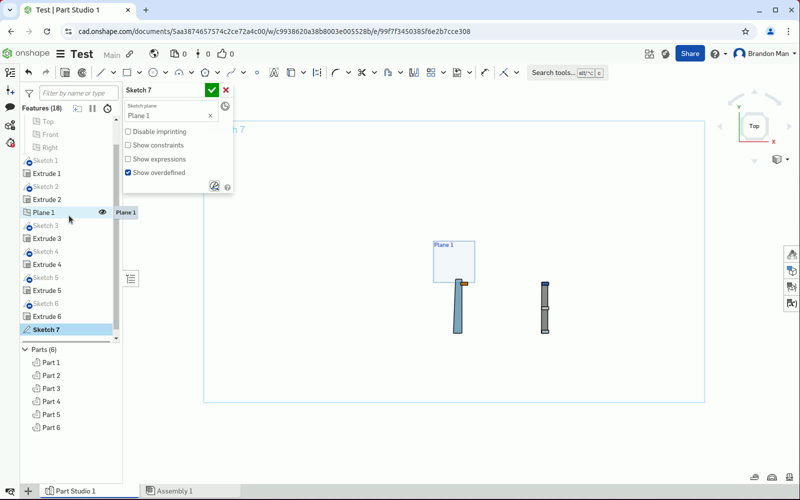
mouse_move(73, 352)
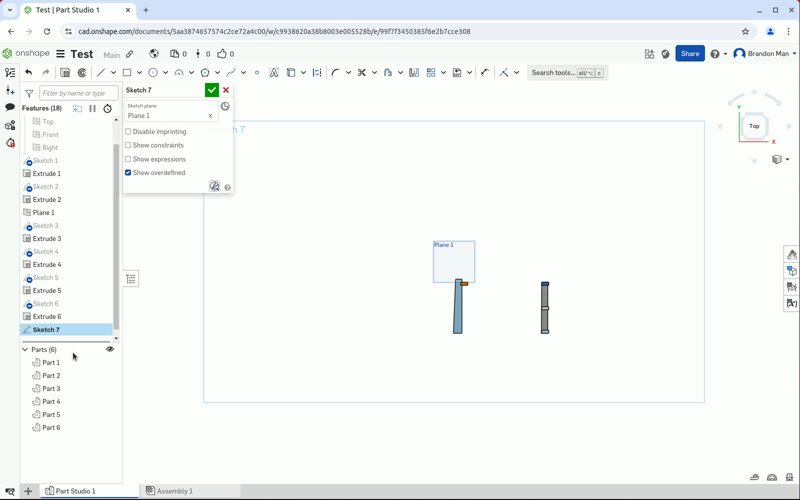
key(y)
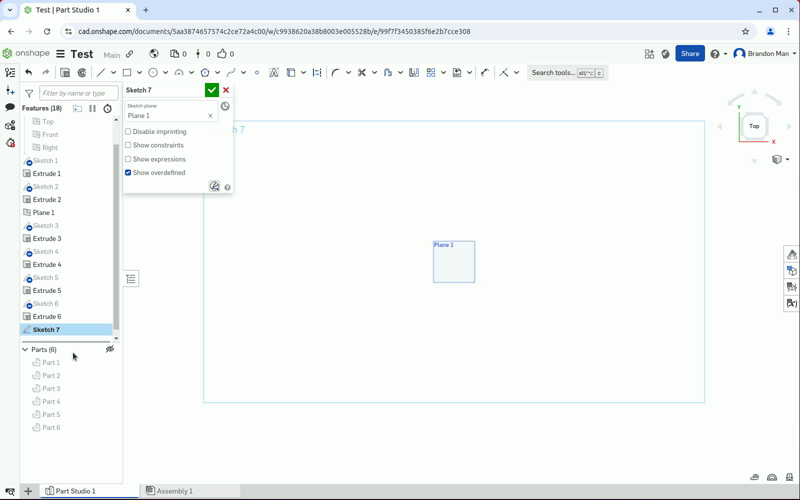
key(l)
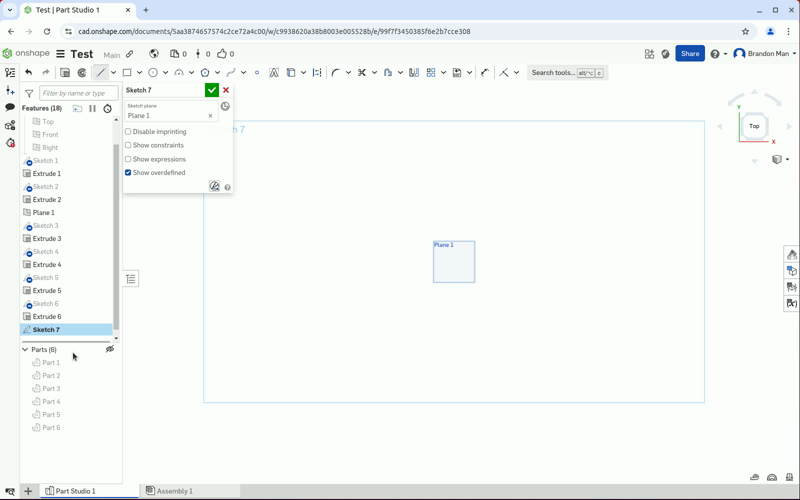
key_down(shift)
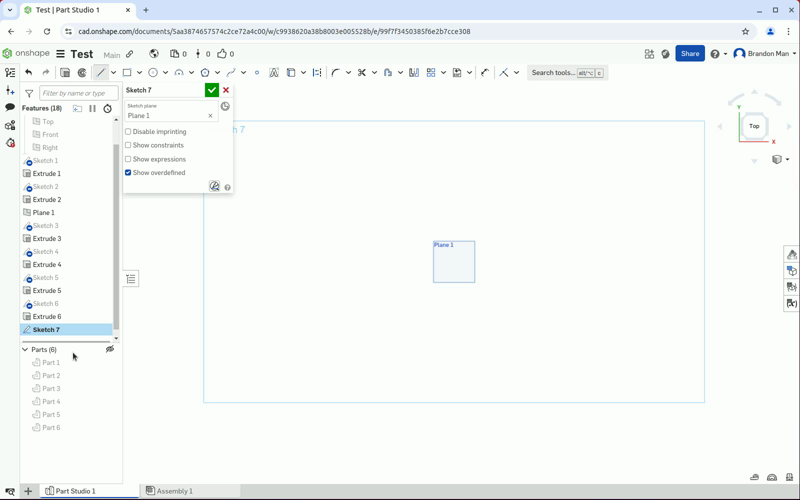
mouse_move(460, 333)
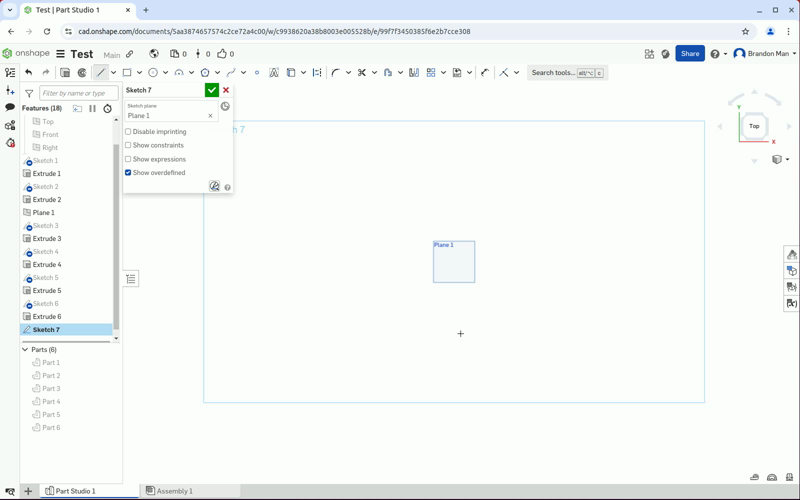
click(460, 333)
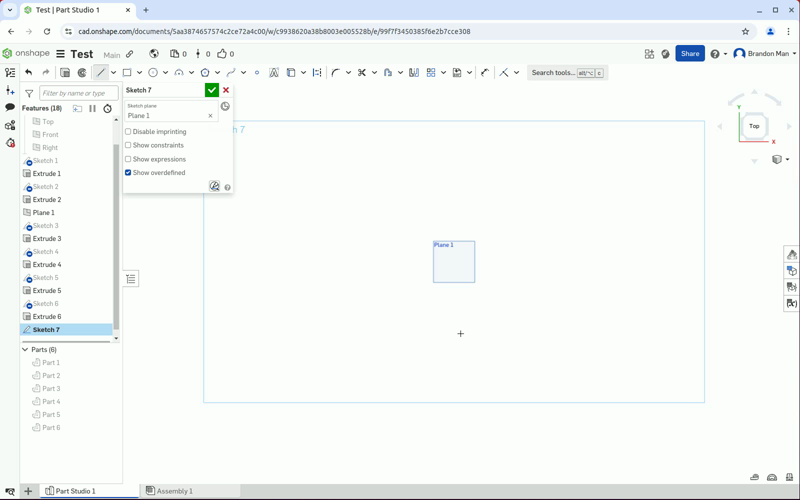
key_up(shift)
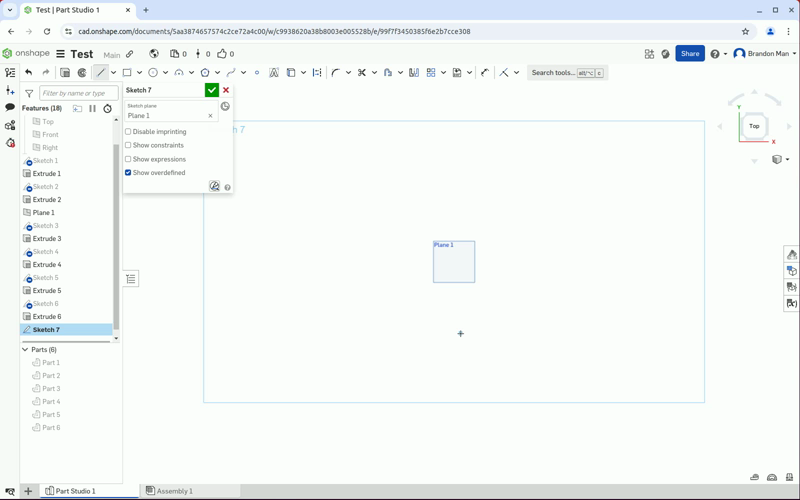
key_down(shift)
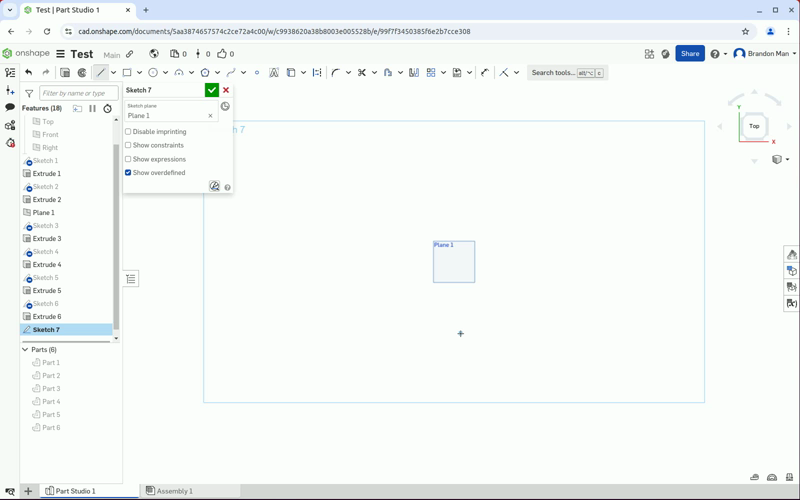
mouse_move(490, 333)
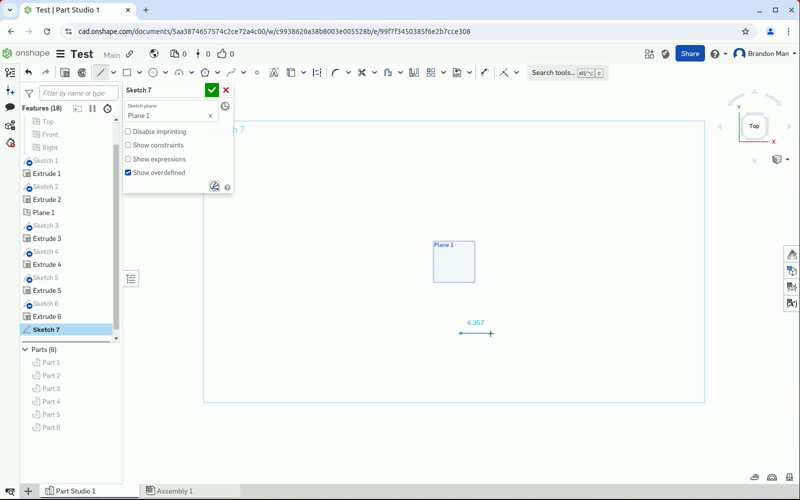
mouse_move(467, 333)
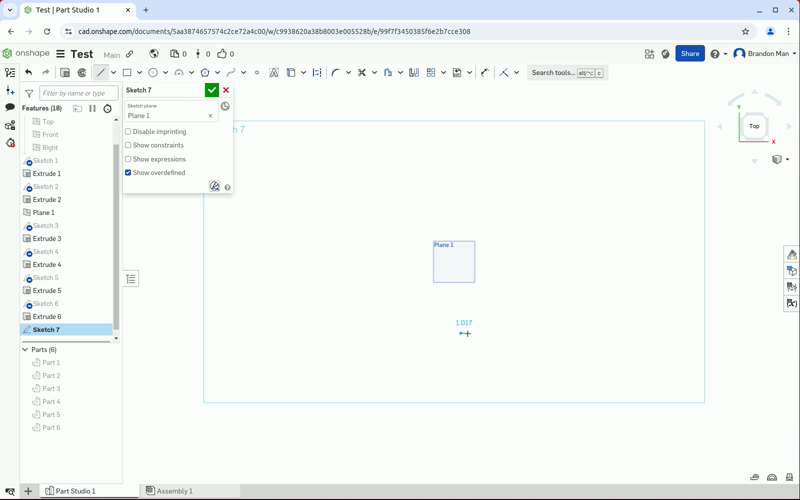
scroll(6)
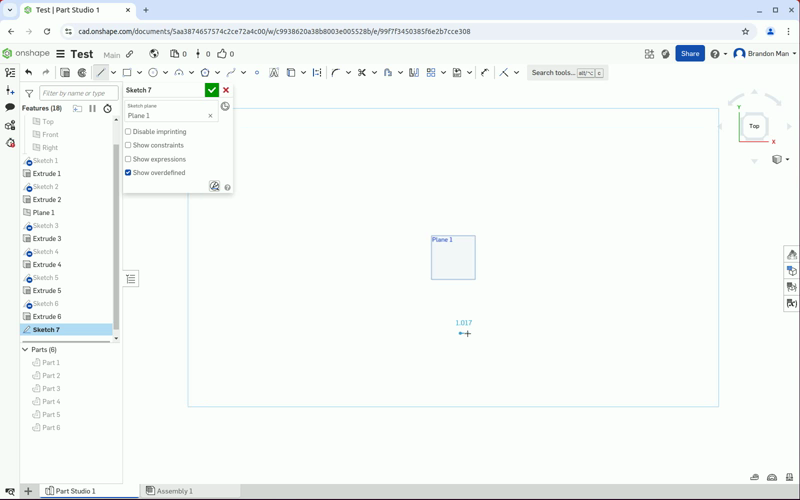
scroll(6)
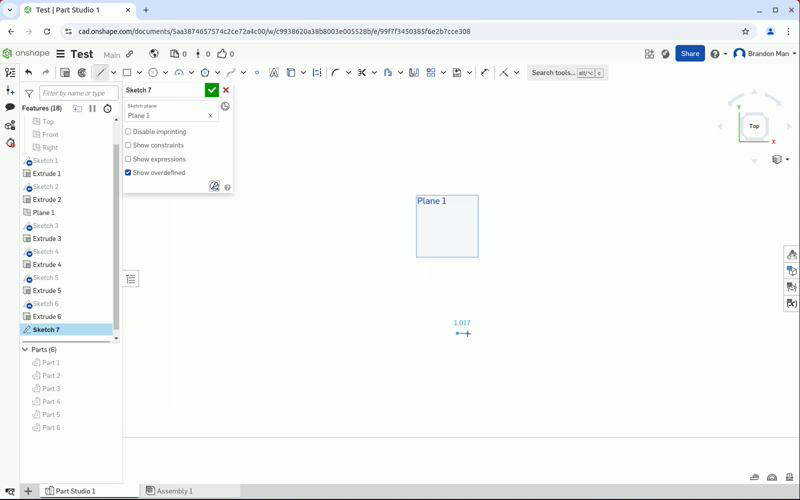
scroll(6)
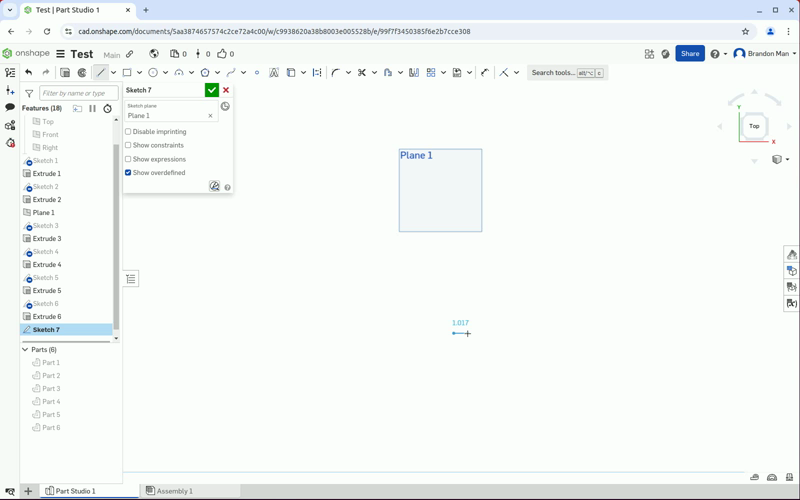
scroll(6)
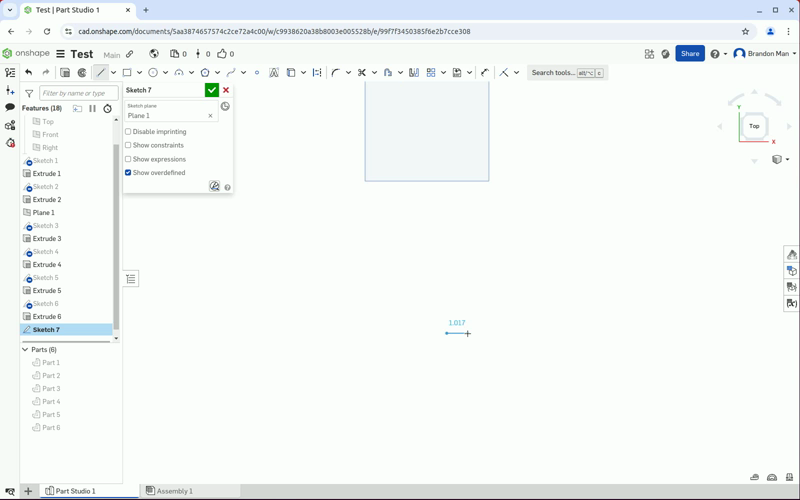
scroll(6)
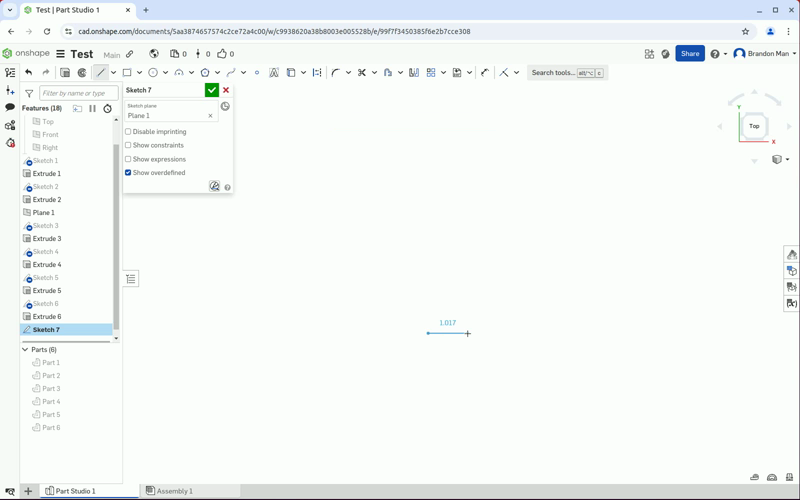
scroll(6)
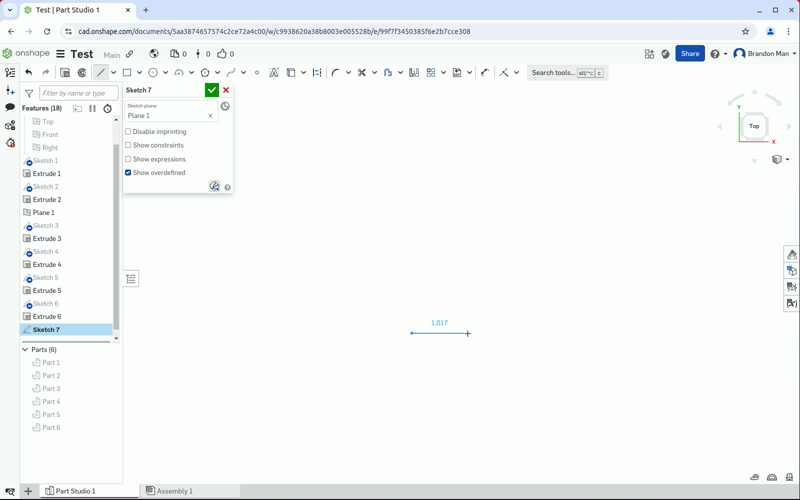
scroll(6)
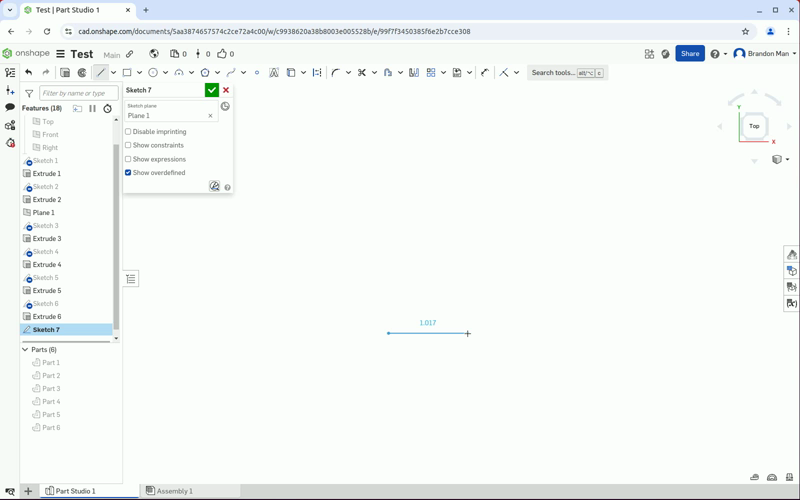
click(467, 333)
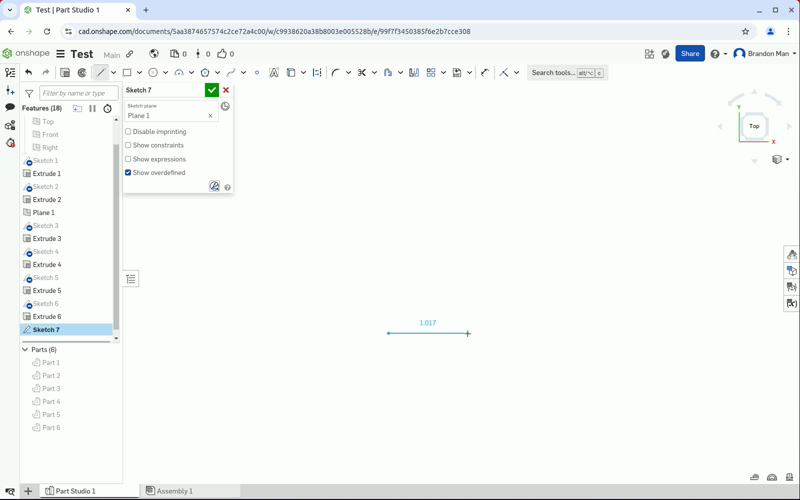
scroll(-6)
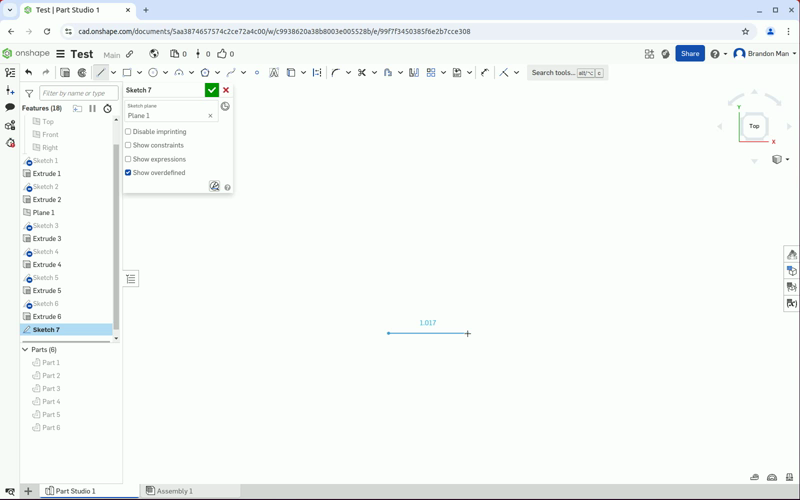
scroll(-6)
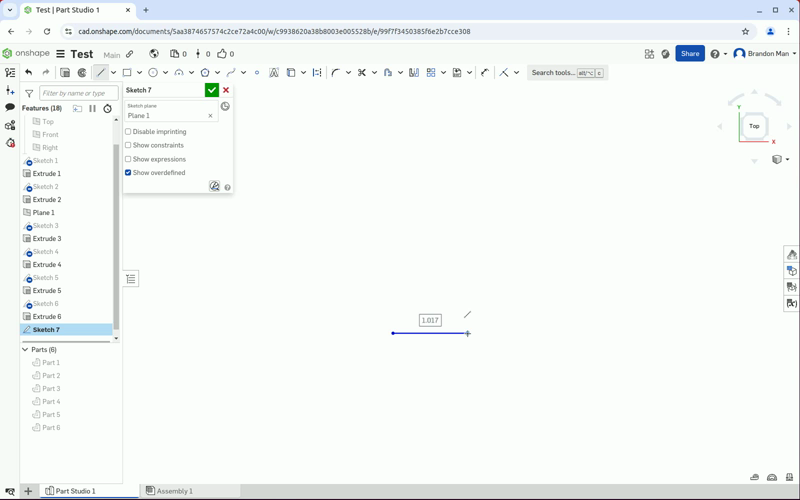
scroll(-6)
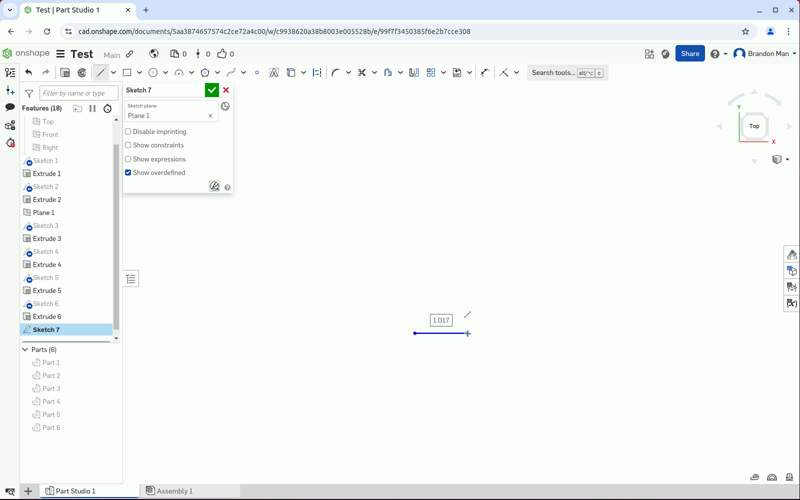
scroll(-6)
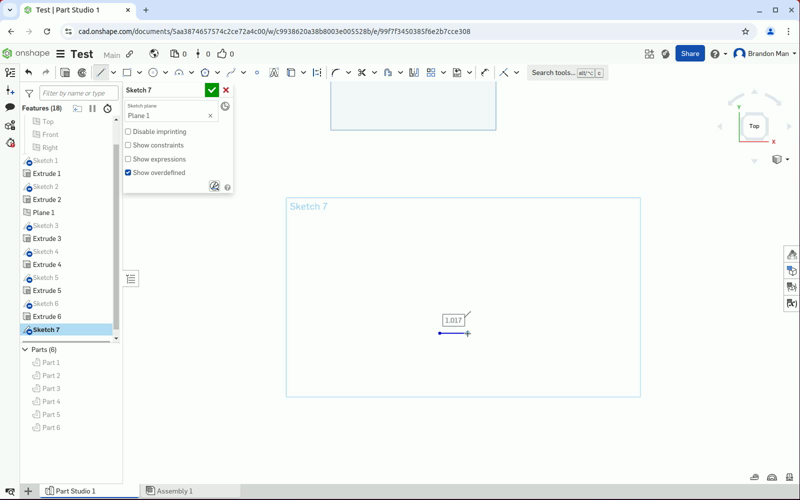
scroll(-6)
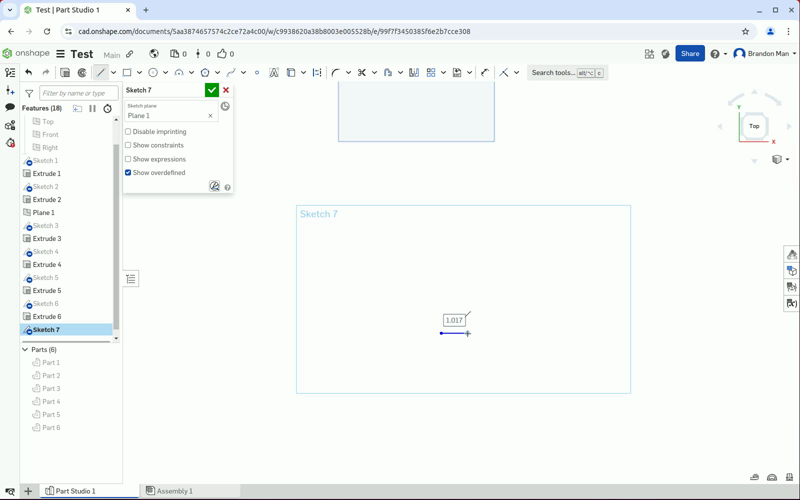
scroll(-6)
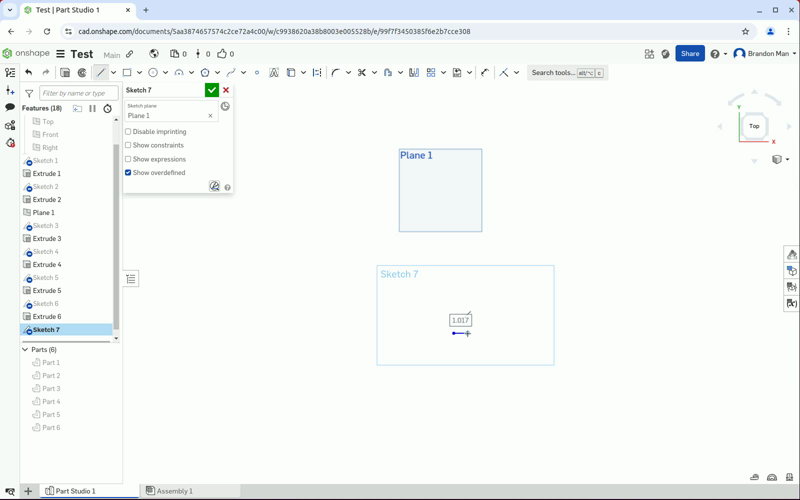
scroll(-6)
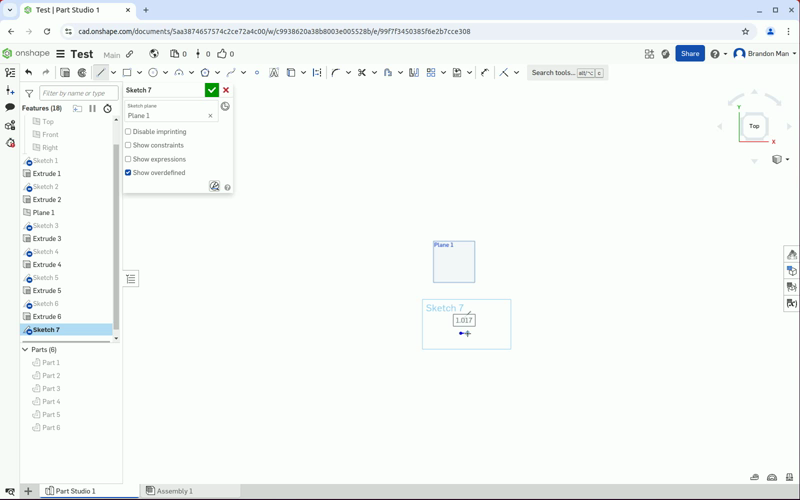
key_up(shift)
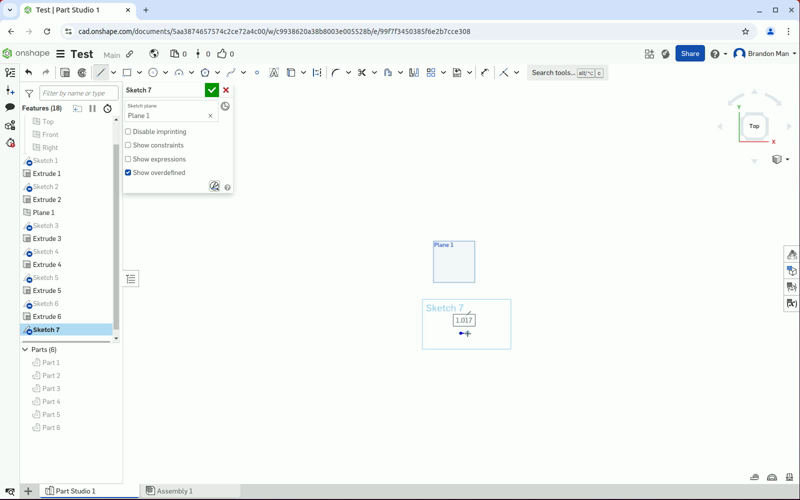
key_down(shift)
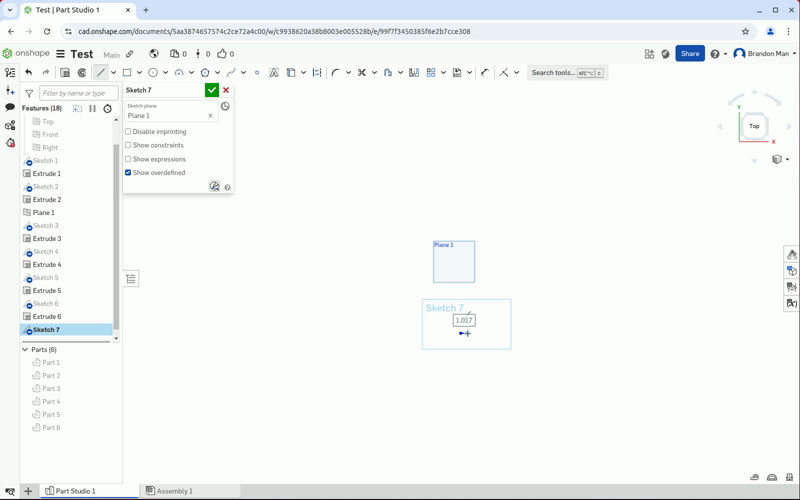
mouse_move(497, 333)
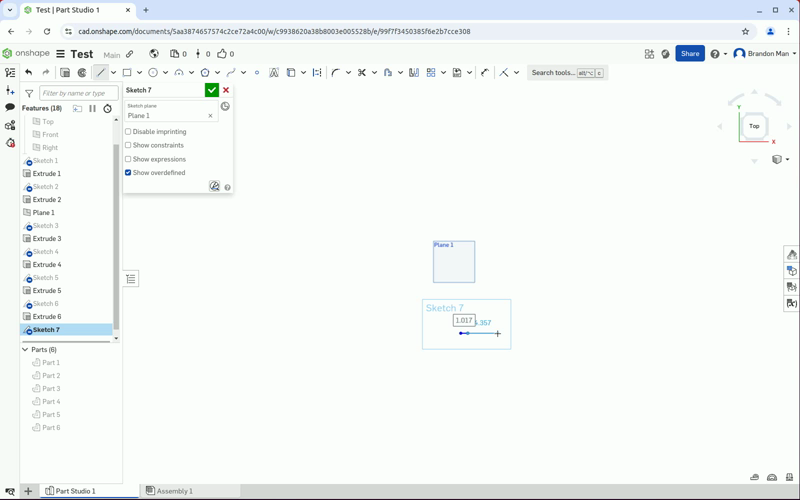
mouse_move(467, 330)
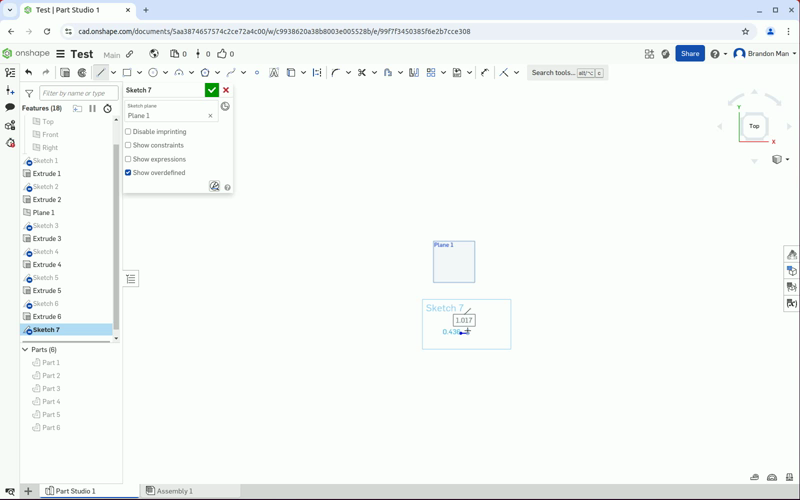
scroll(6)
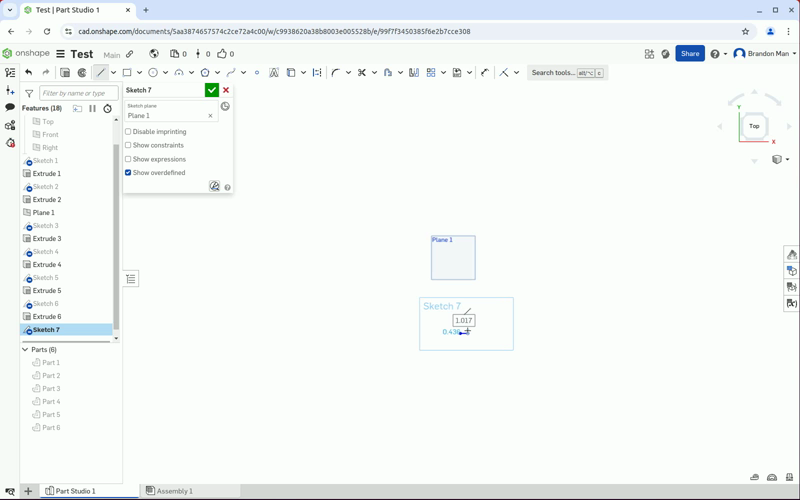
scroll(6)
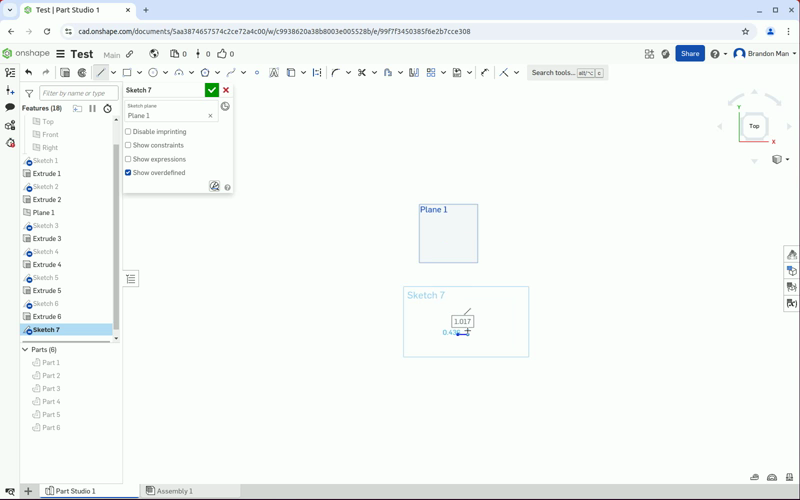
scroll(6)
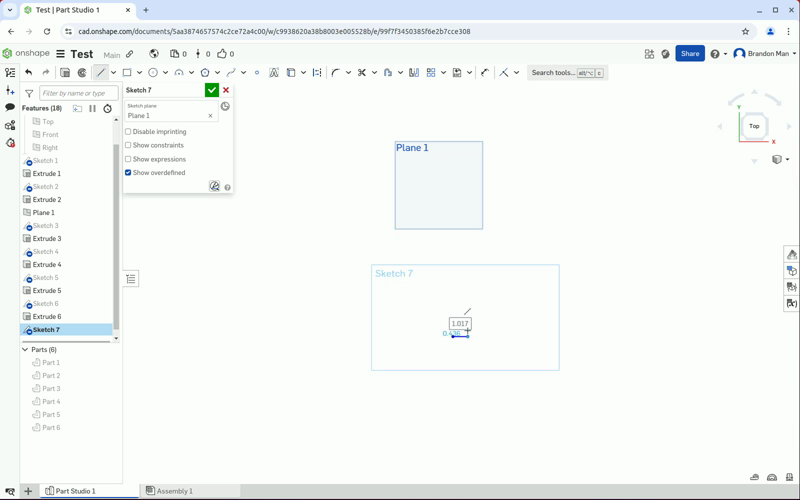
scroll(6)
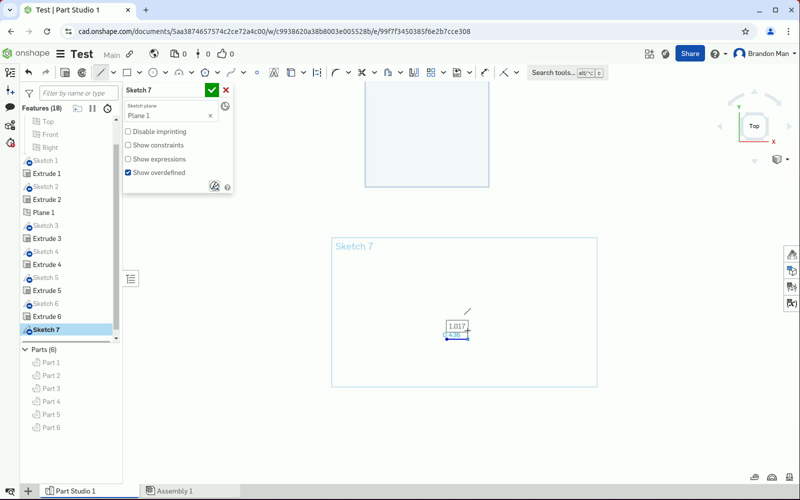
scroll(6)
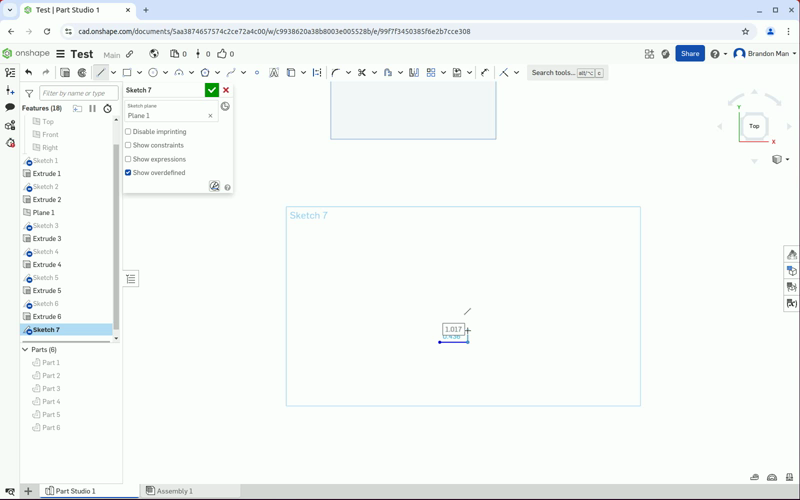
scroll(6)
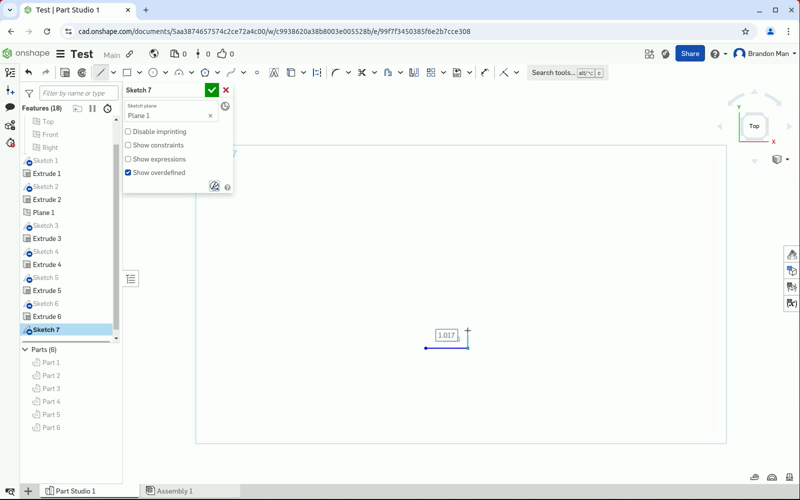
scroll(6)
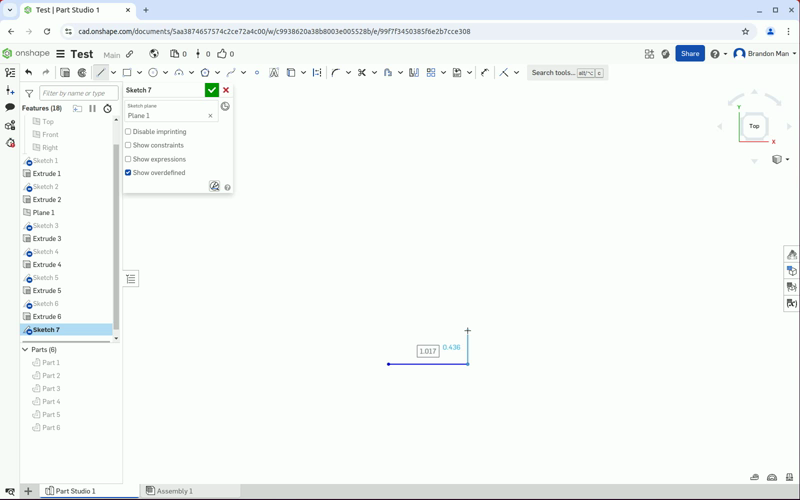
click(467, 330)
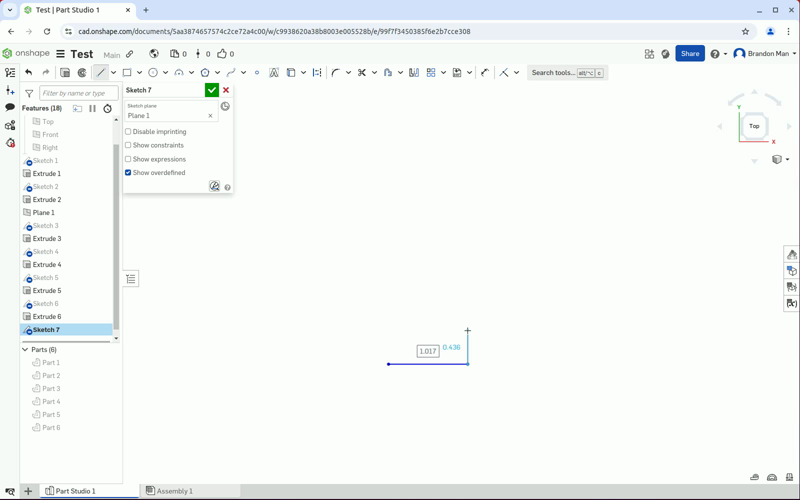
scroll(-6)
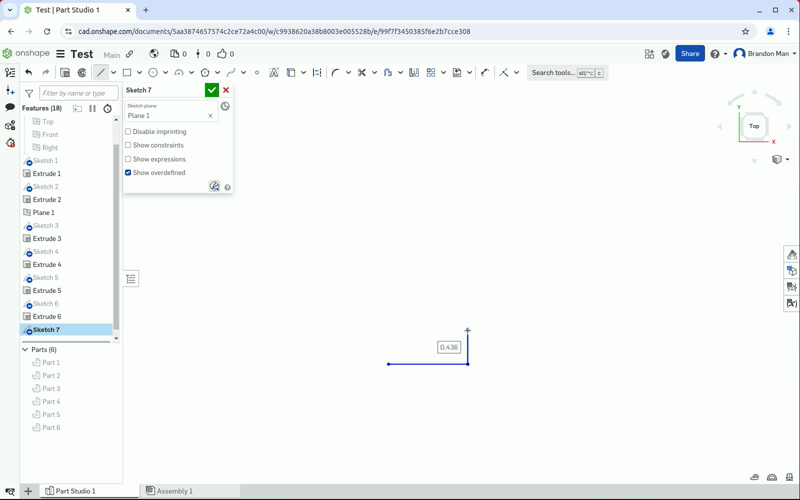
scroll(-6)
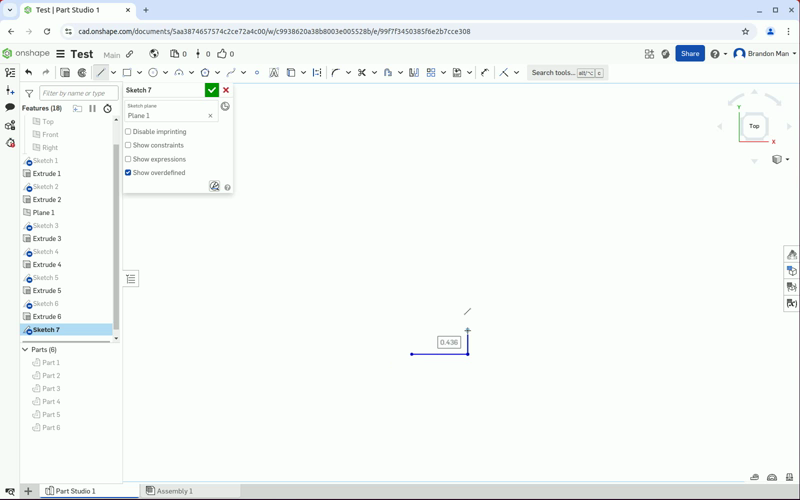
scroll(-6)
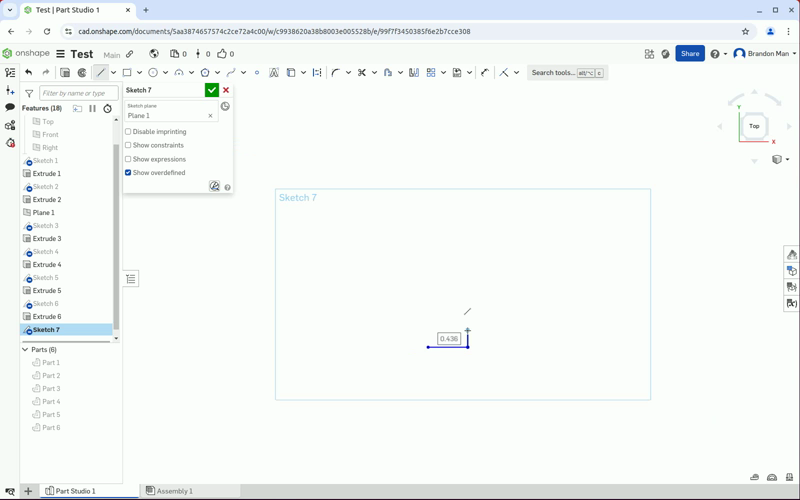
scroll(-6)
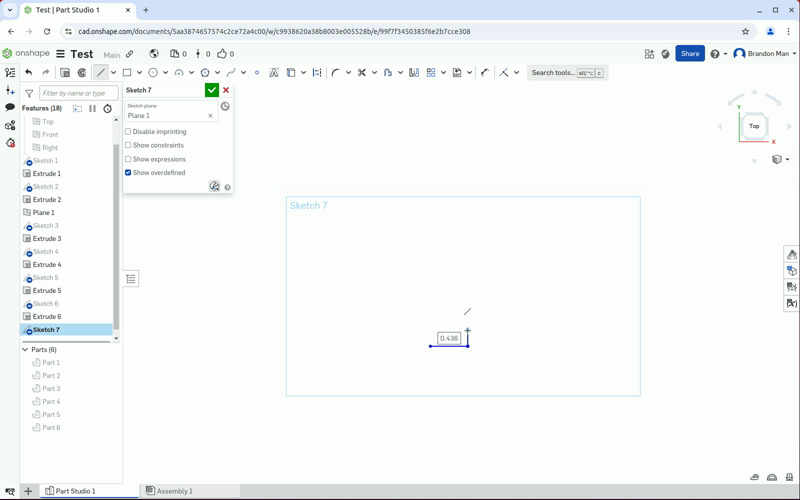
scroll(-6)
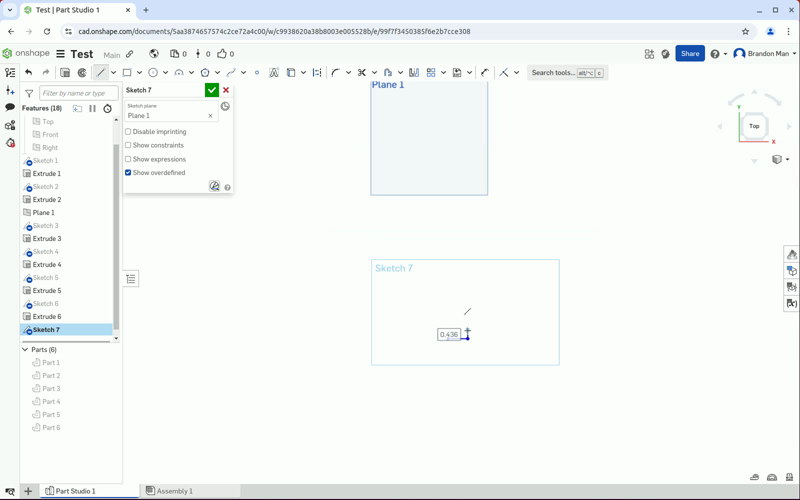
scroll(-6)
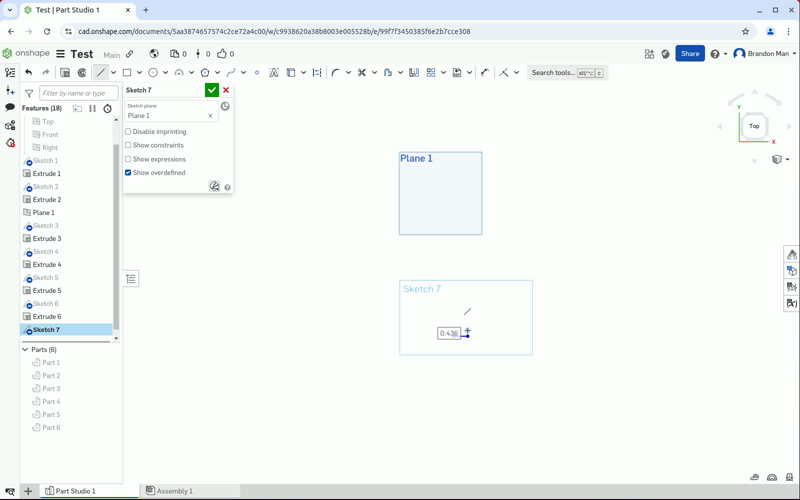
scroll(-6)
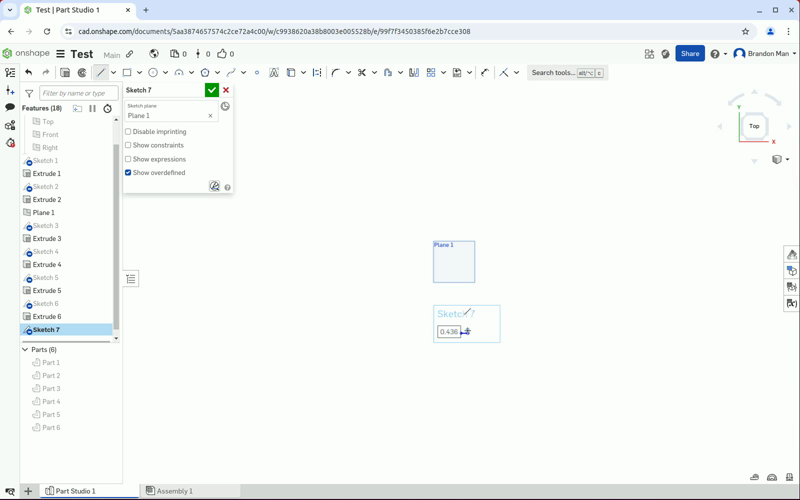
key_up(shift)
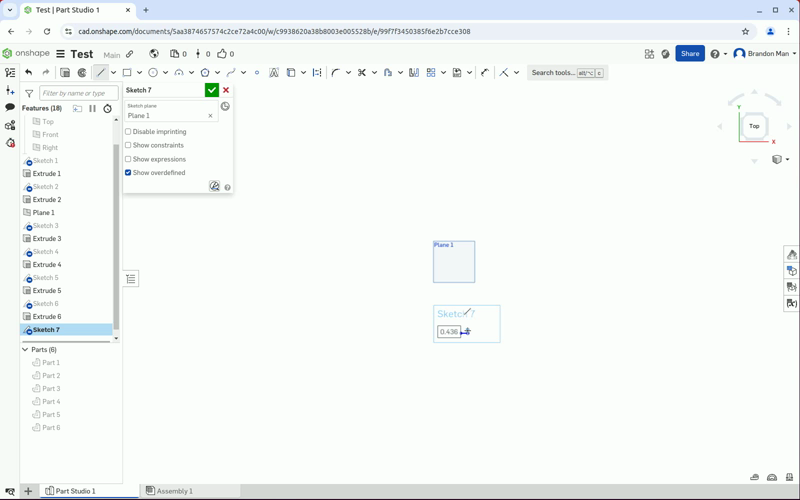
key_down(shift)
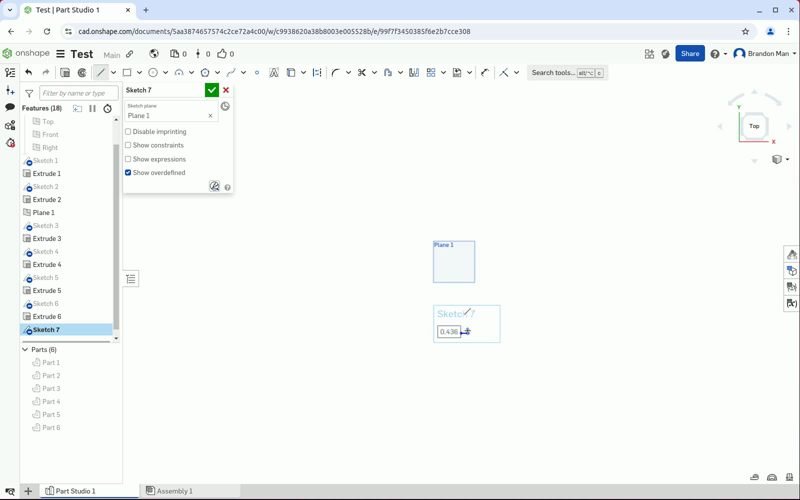
mouse_move(497, 330)
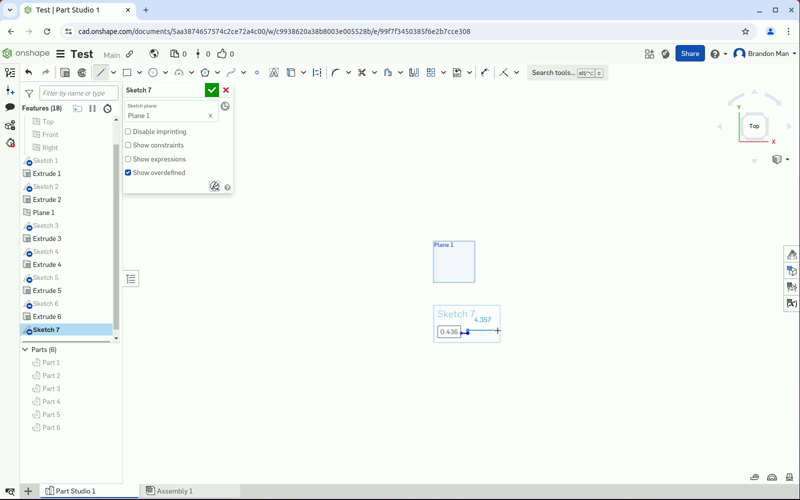
mouse_move(460, 330)
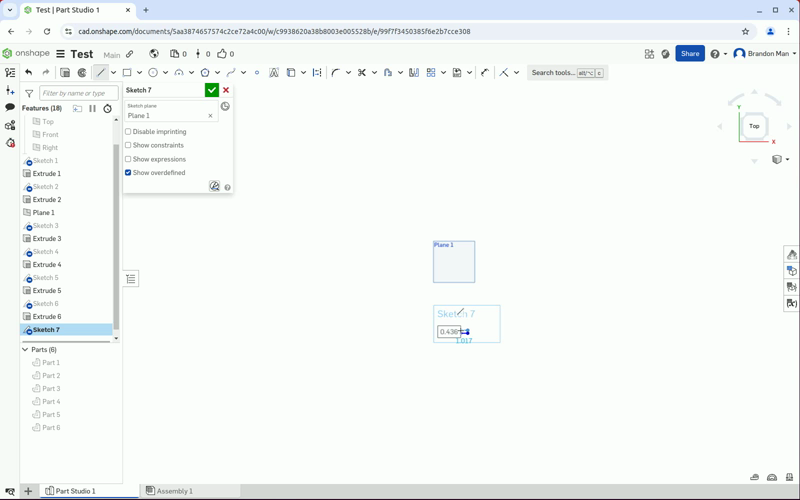
scroll(6)
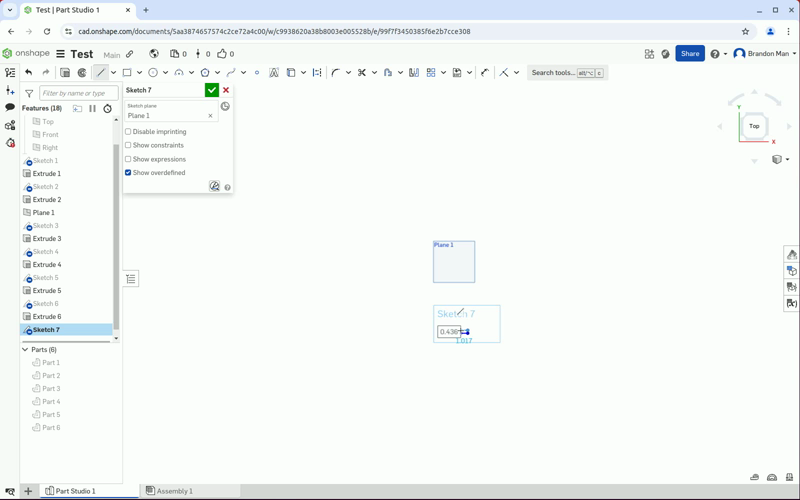
scroll(6)
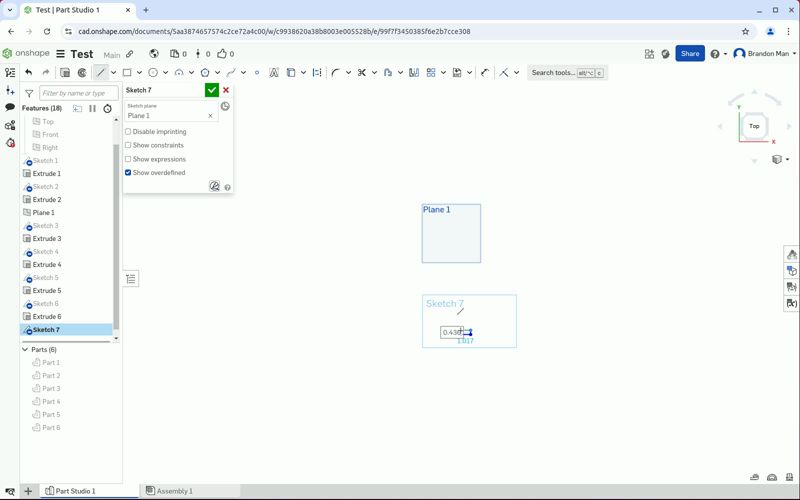
scroll(6)
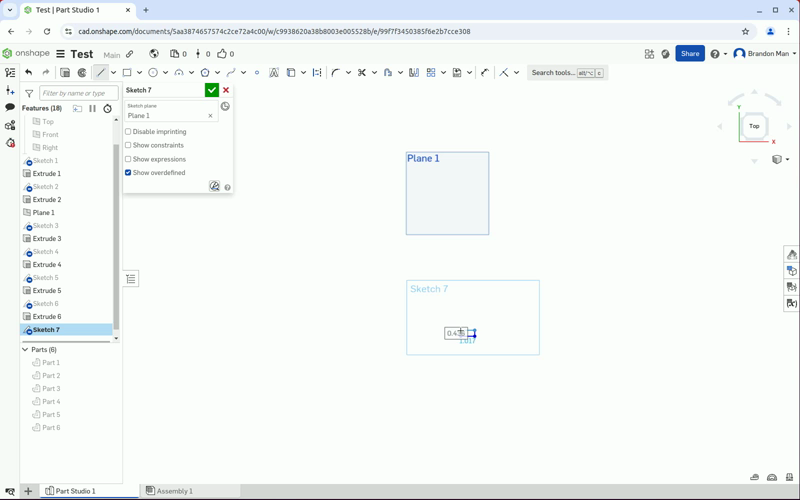
scroll(6)
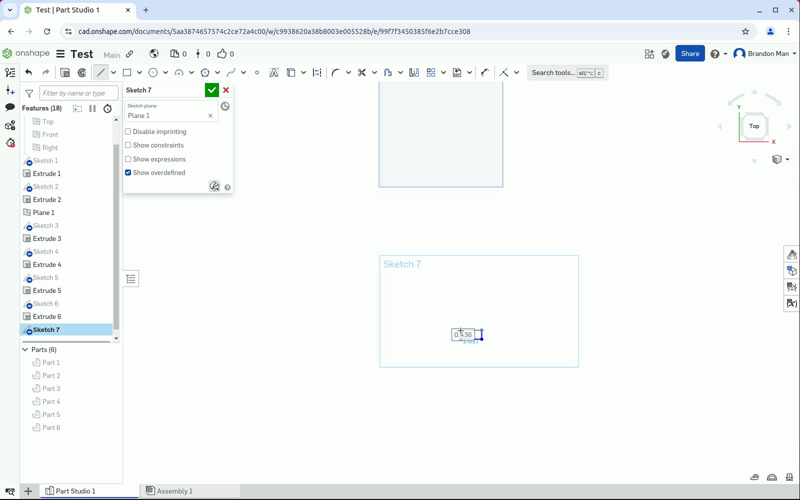
scroll(6)
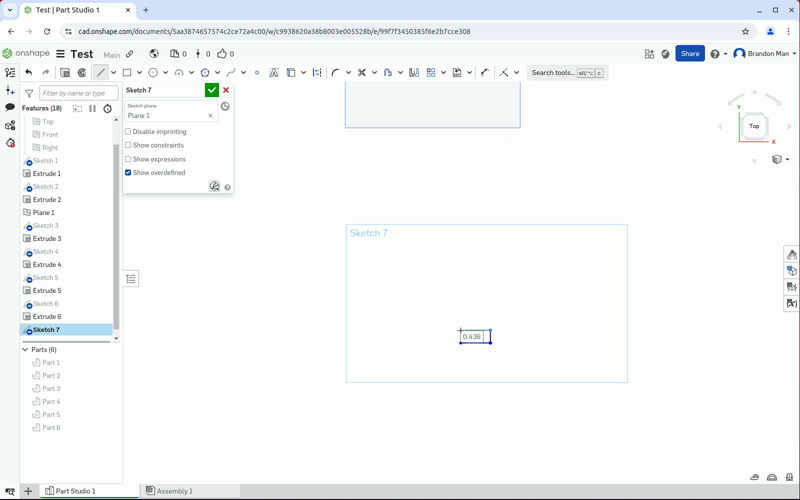
scroll(6)
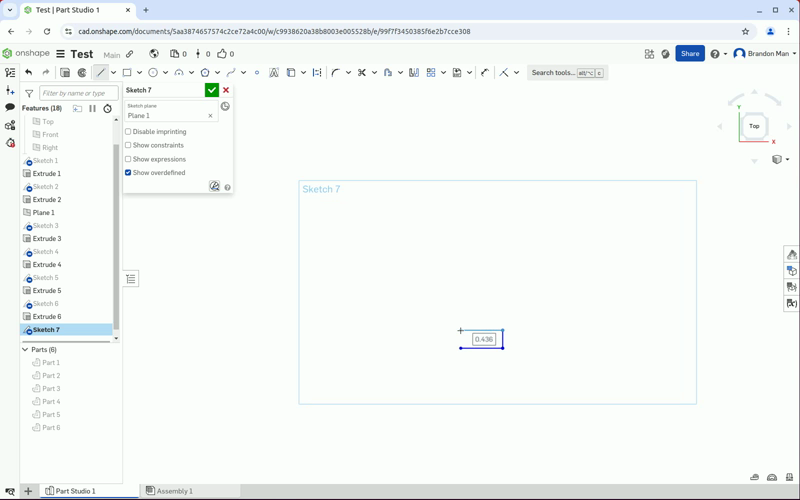
scroll(6)
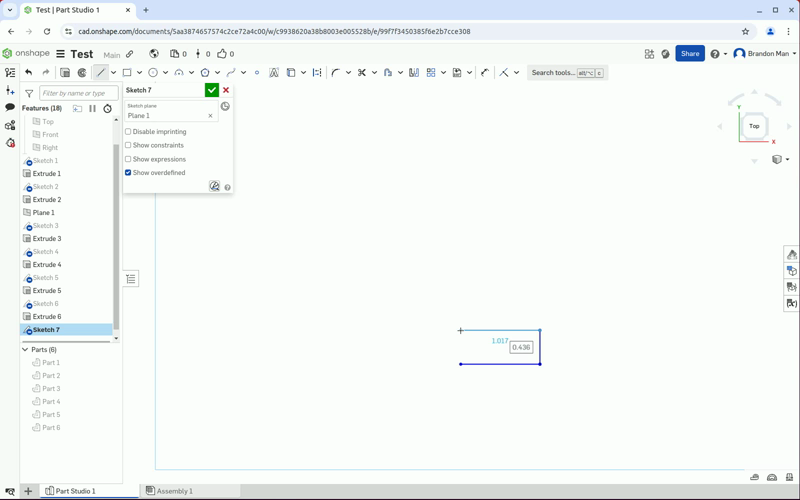
click(460, 330)
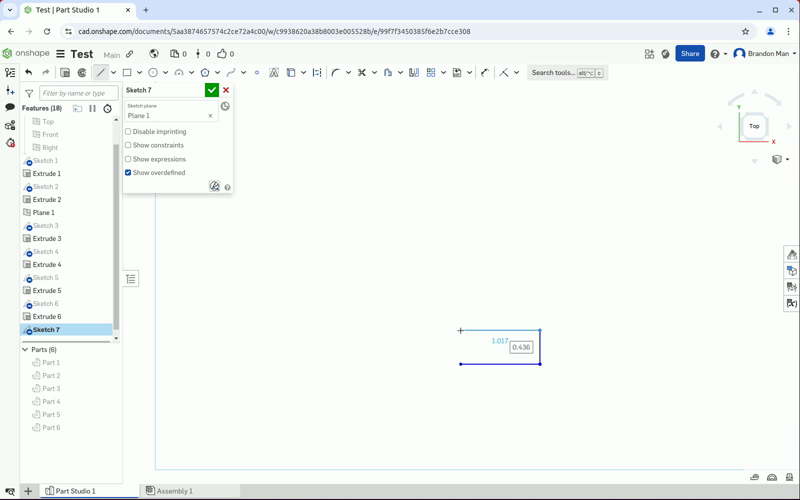
scroll(-6)
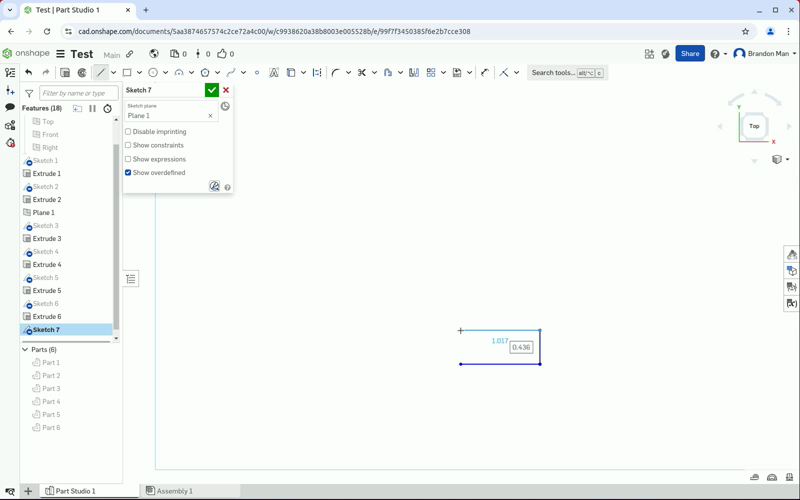
scroll(-6)
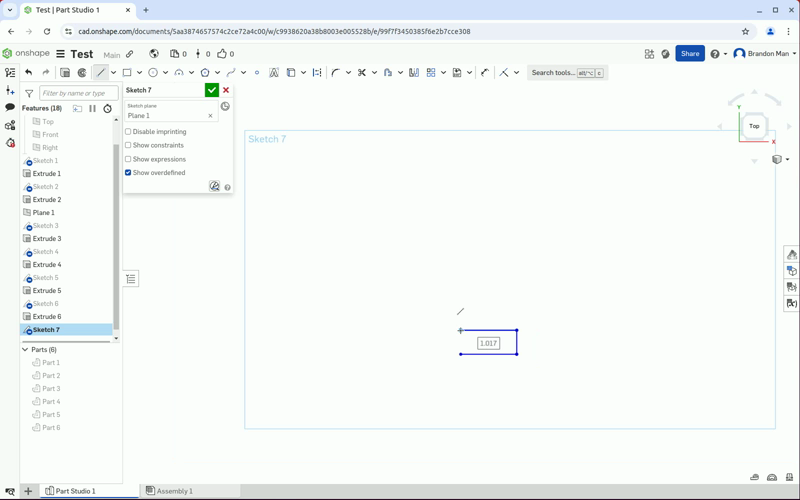
scroll(-6)
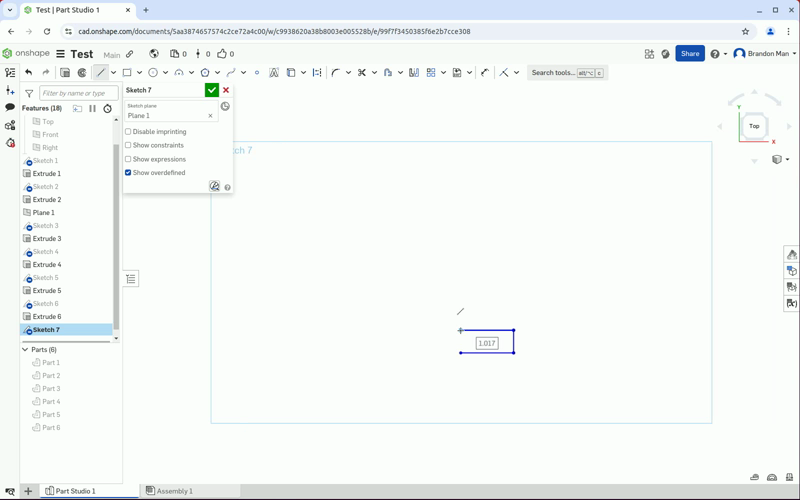
scroll(-6)
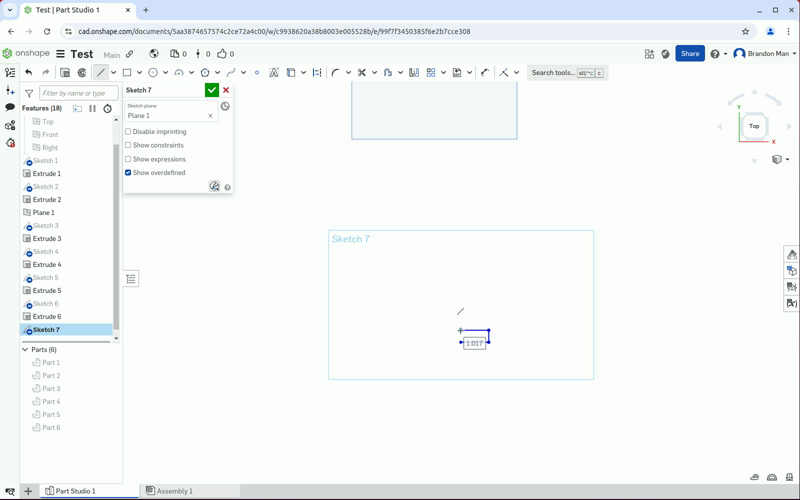
scroll(-6)
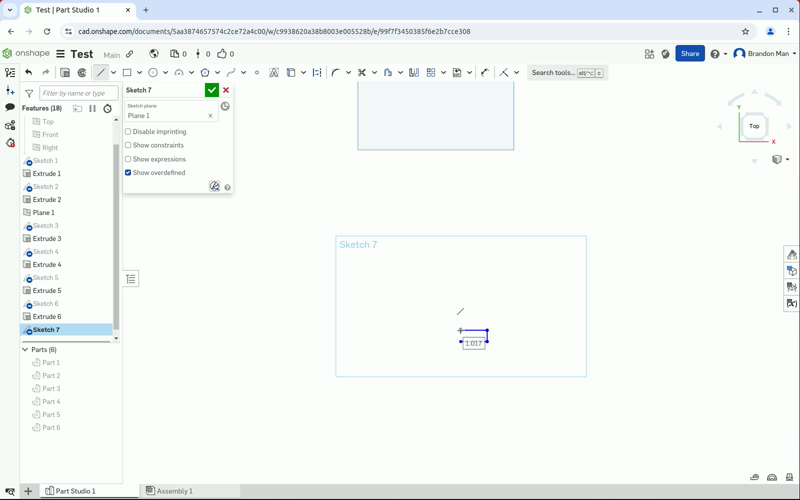
scroll(-6)
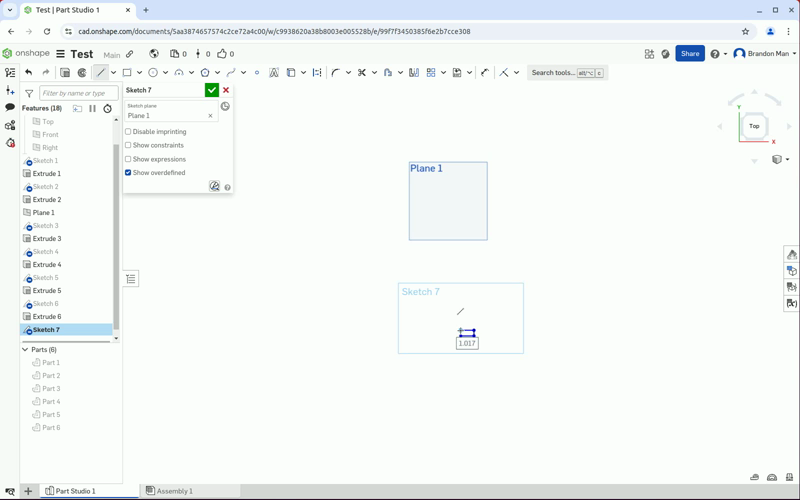
scroll(-6)
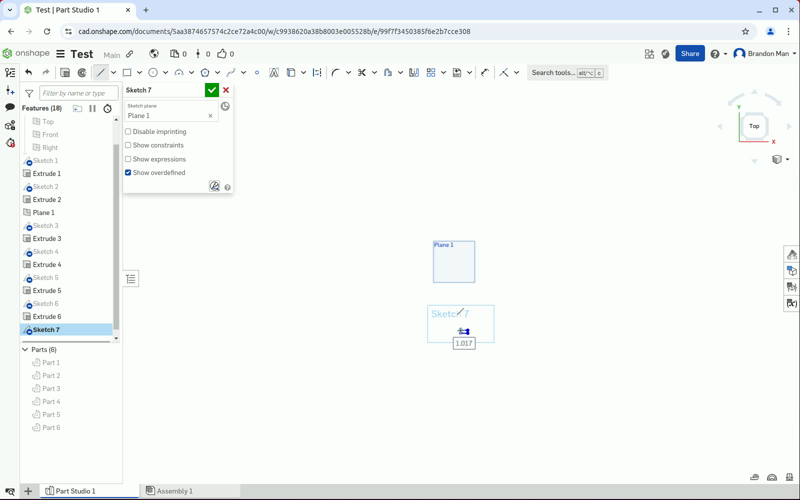
key_up(shift)
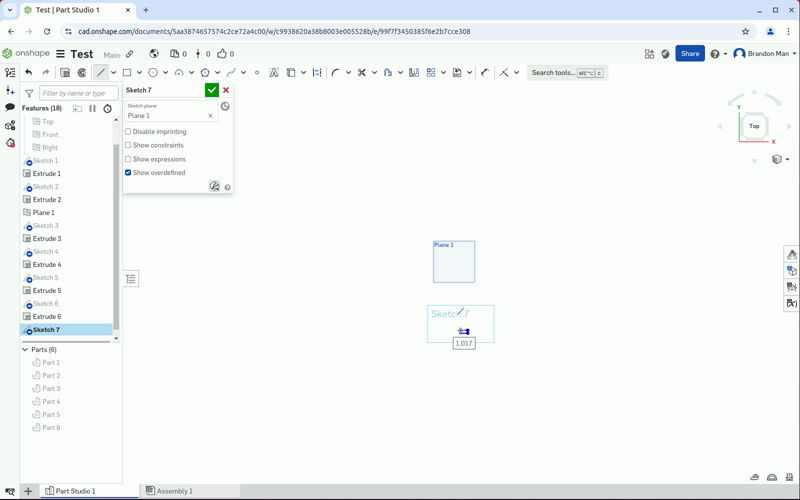
mouse_move(490, 330)
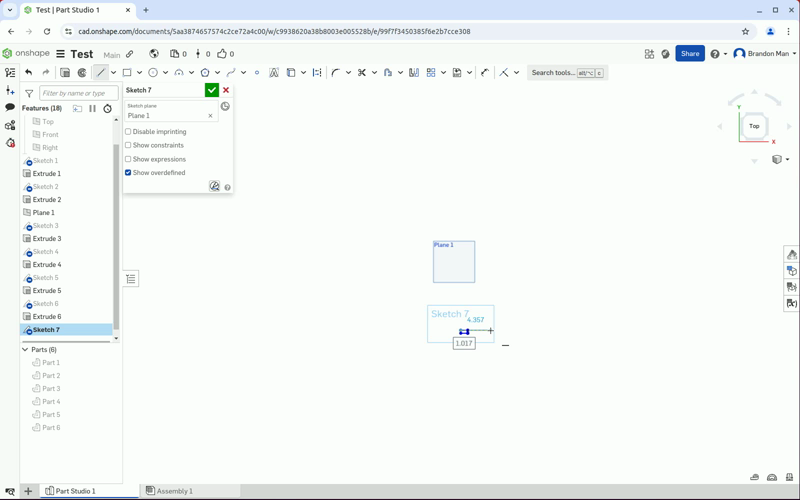
key_down(shift)
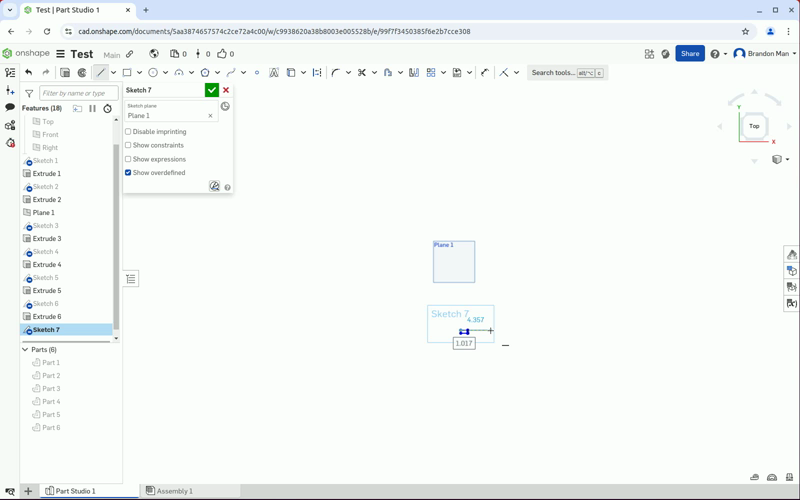
mouse_move(460, 333)
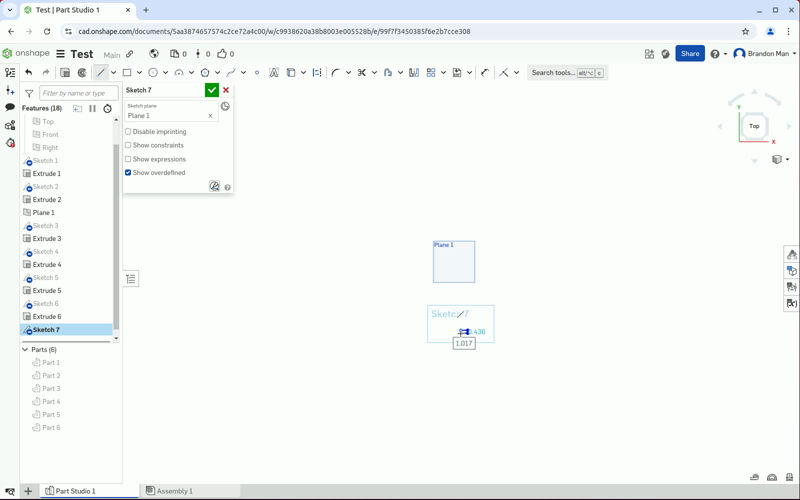
scroll(6)
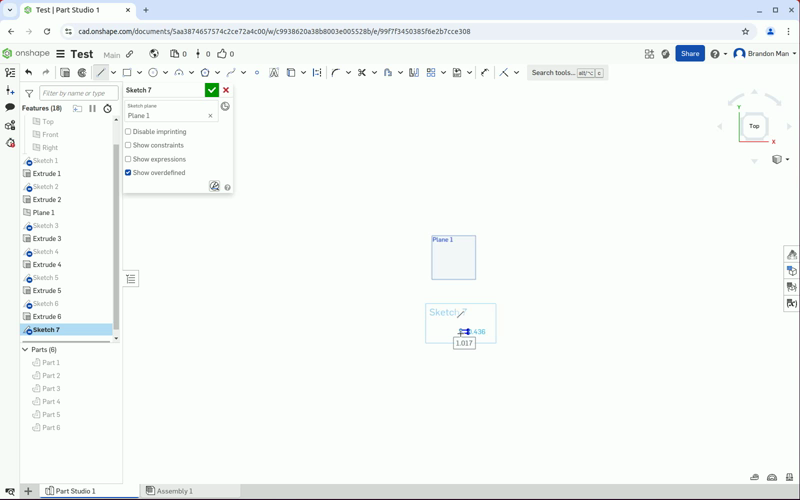
scroll(6)
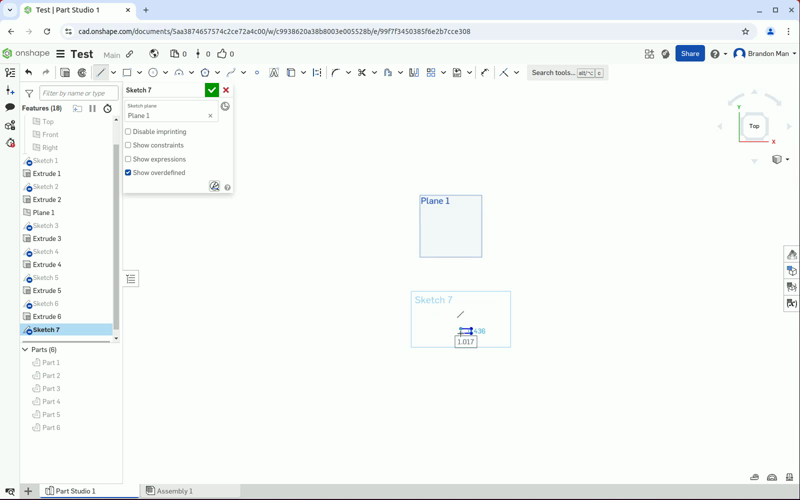
scroll(6)
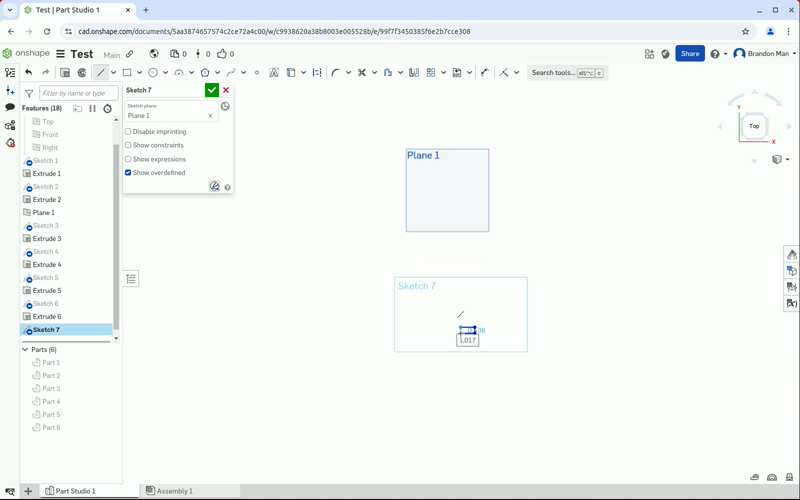
scroll(6)
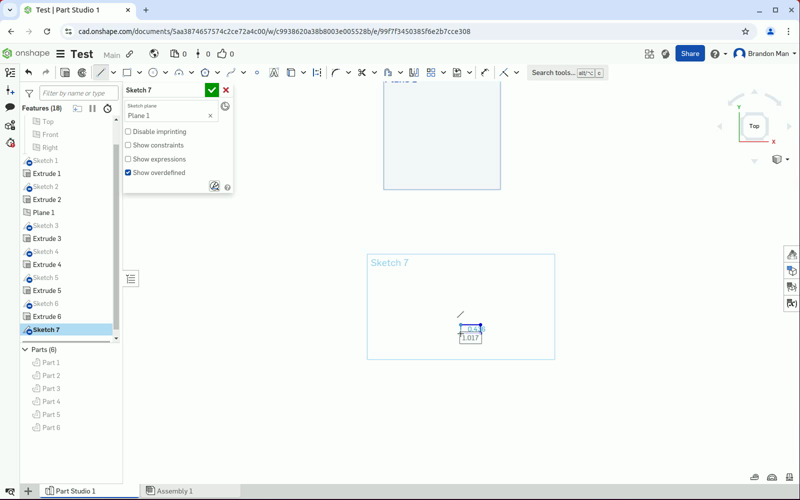
scroll(6)
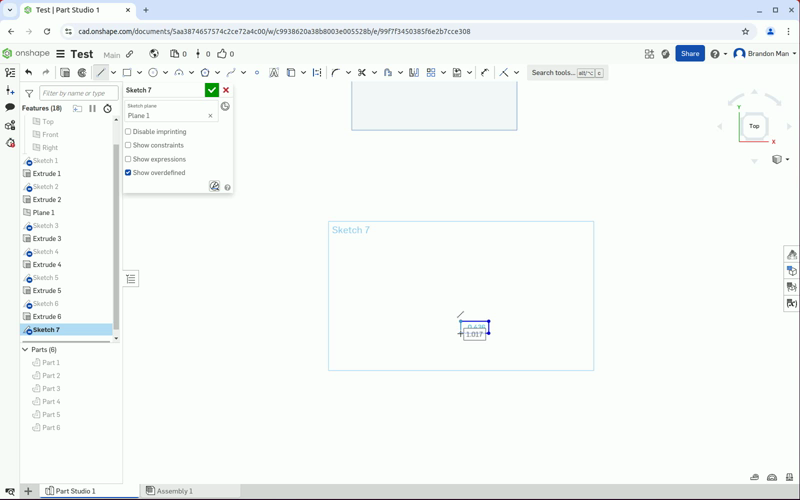
scroll(6)
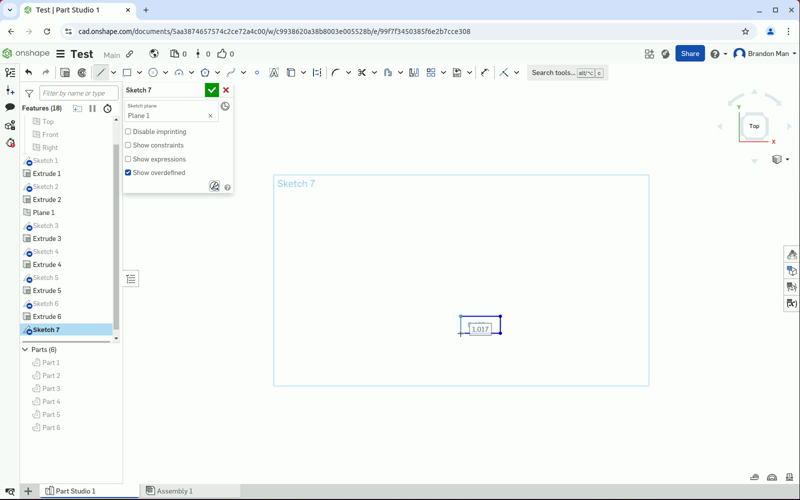
scroll(6)
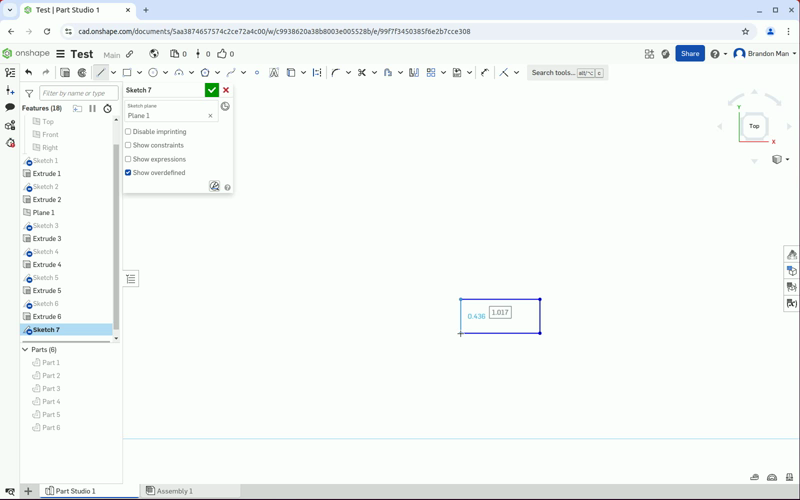
key_up(shift)
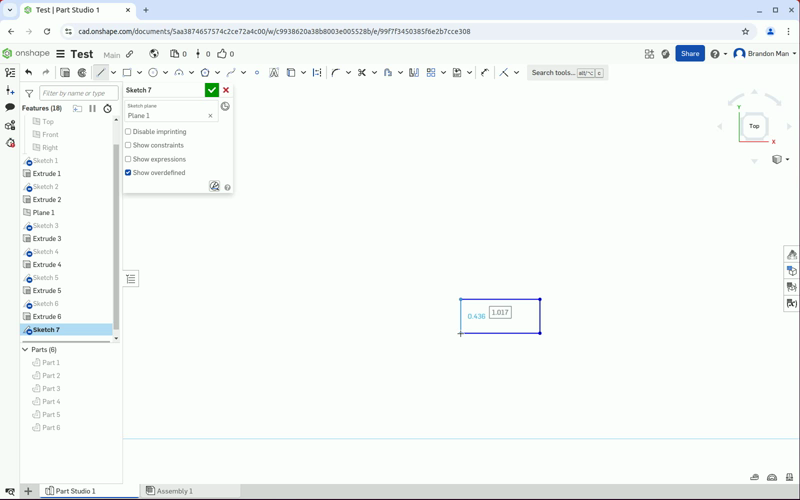
click(460, 333)
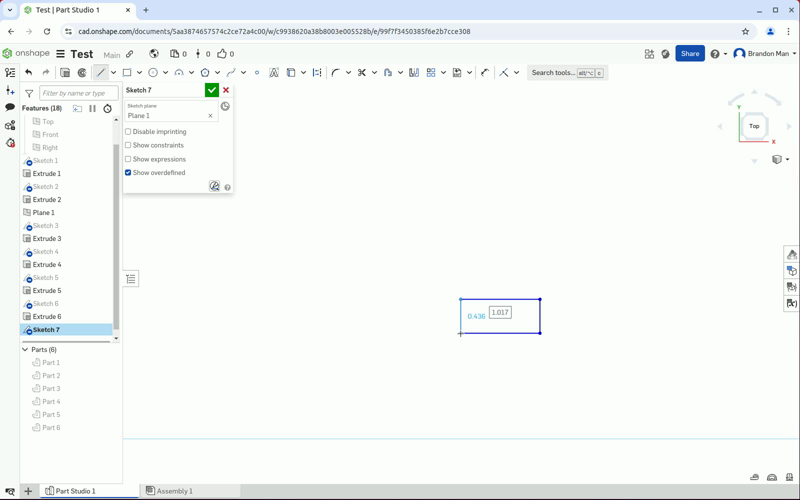
scroll(-6)
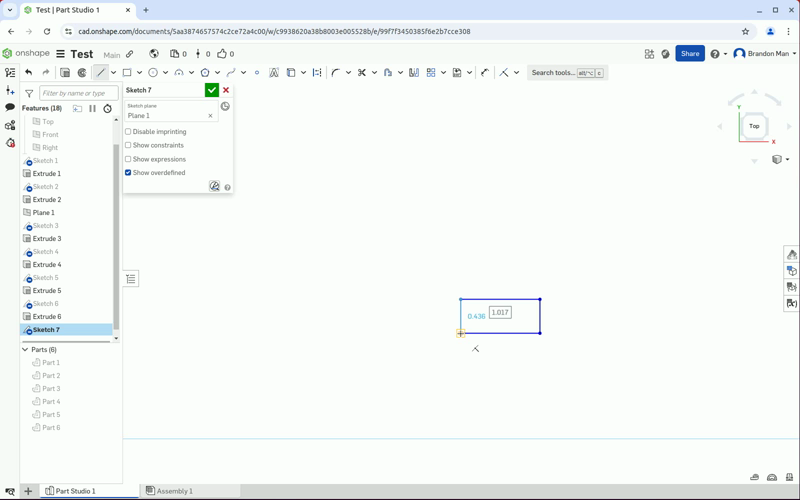
scroll(-6)
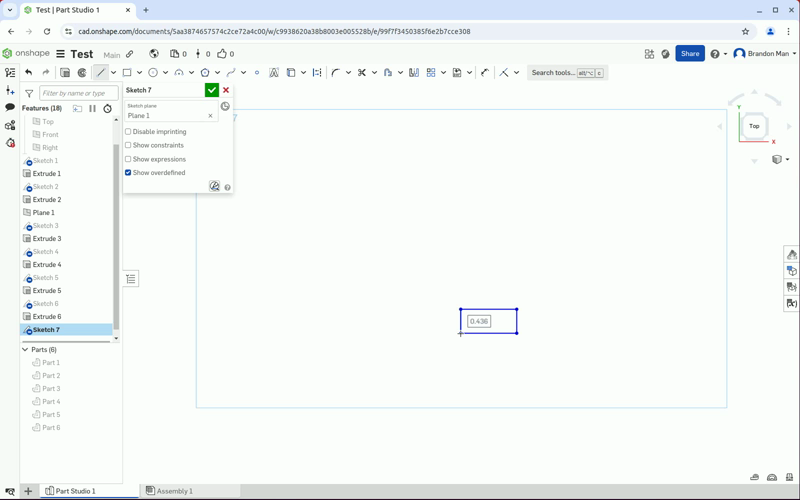
scroll(-6)
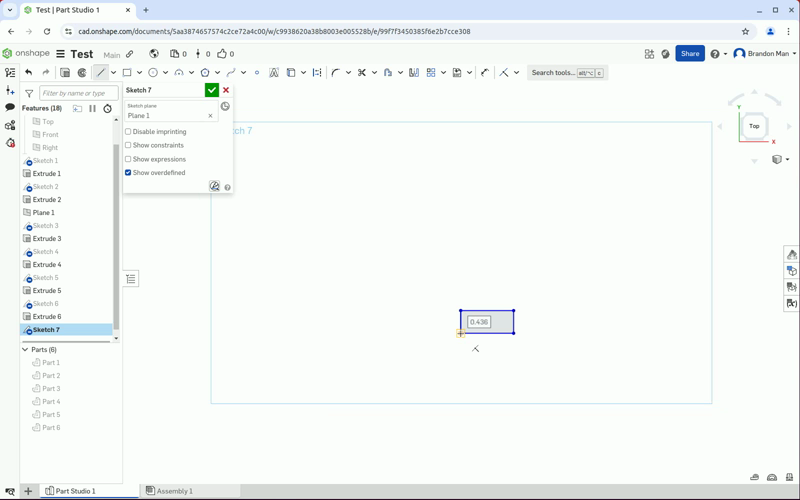
scroll(-6)
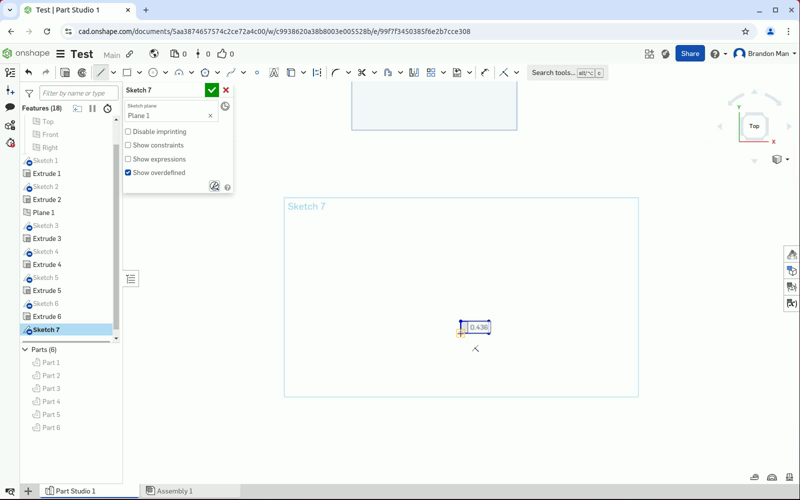
scroll(-6)
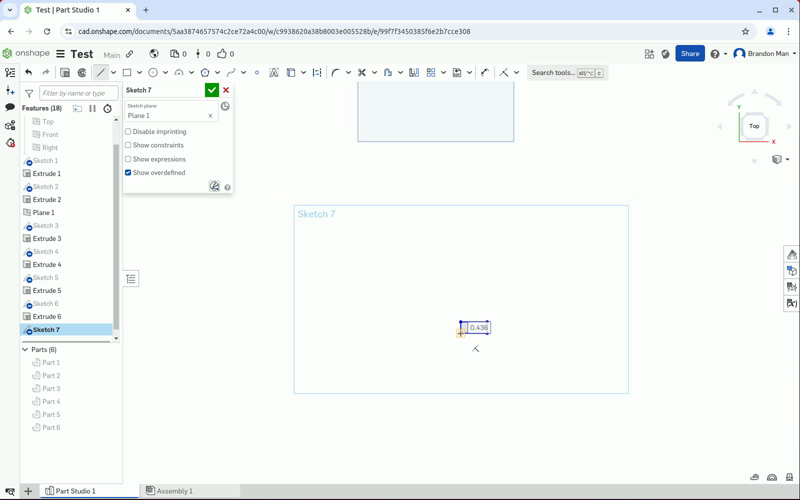
scroll(-6)
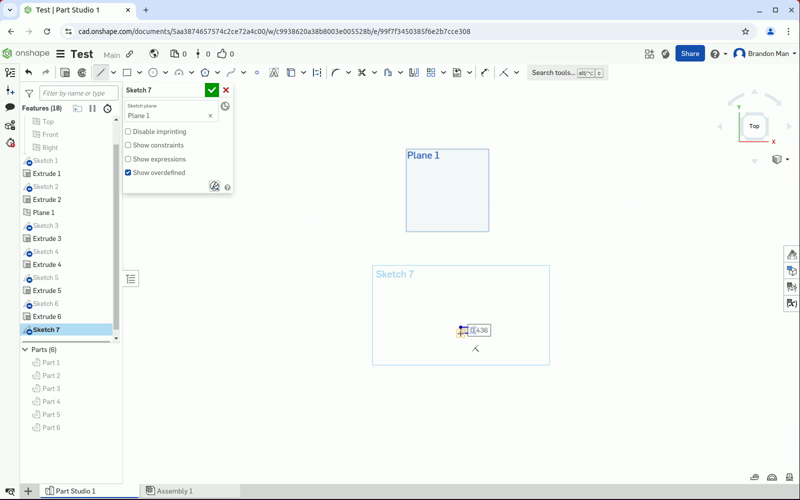
scroll(-6)
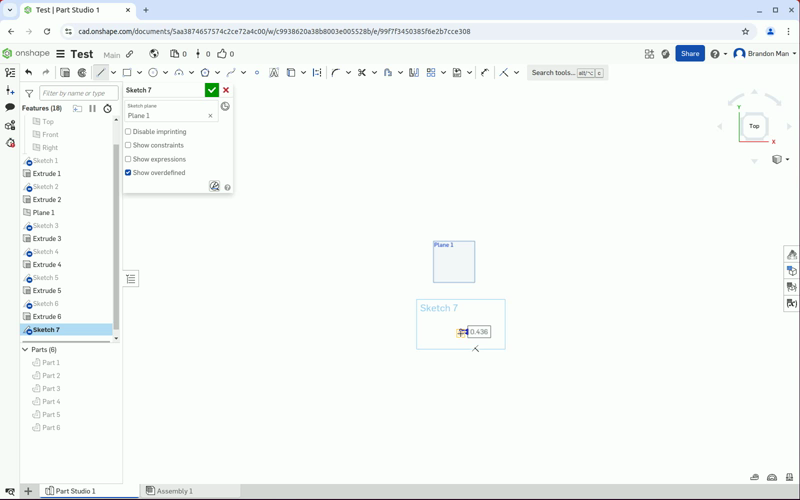
key(esc)
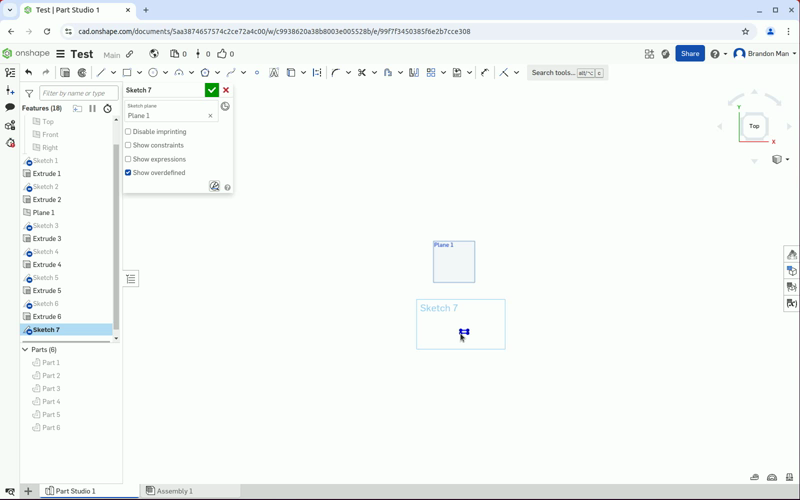
mouse_move(465, 332)
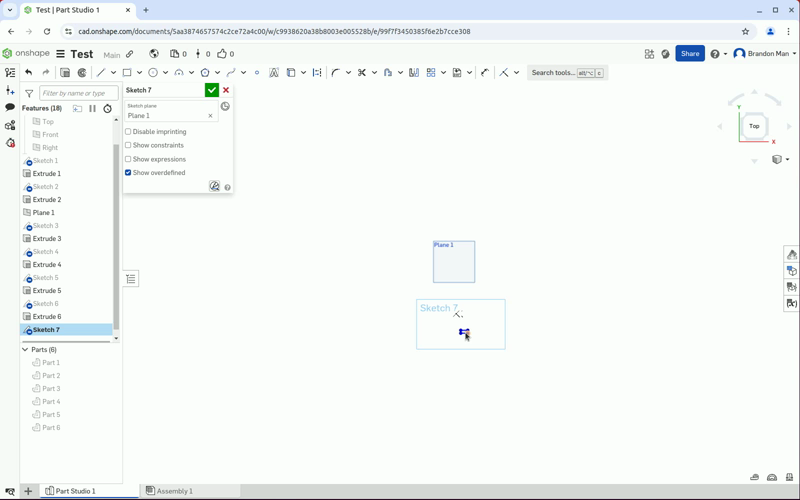
scroll(6)
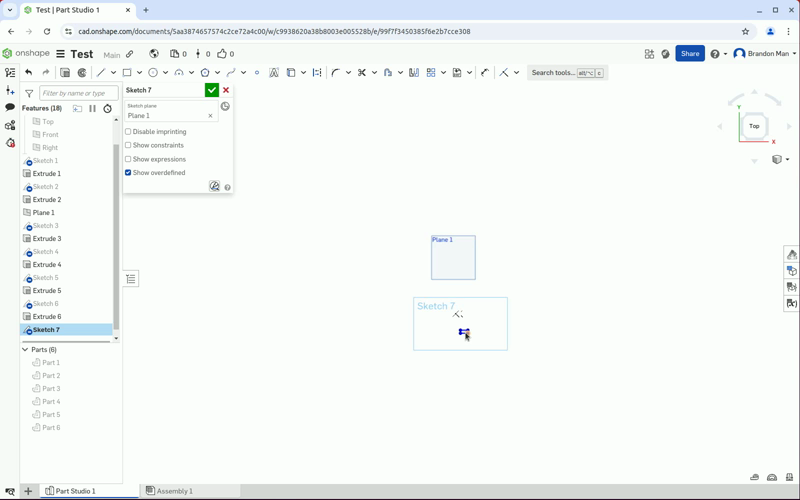
scroll(6)
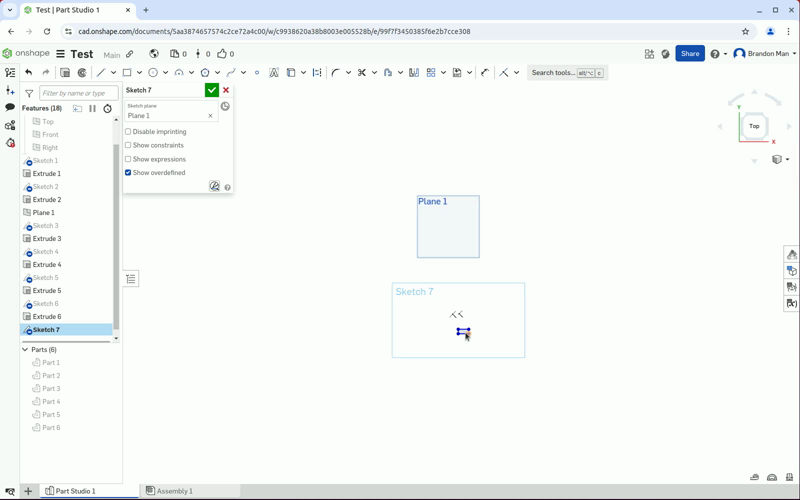
scroll(6)
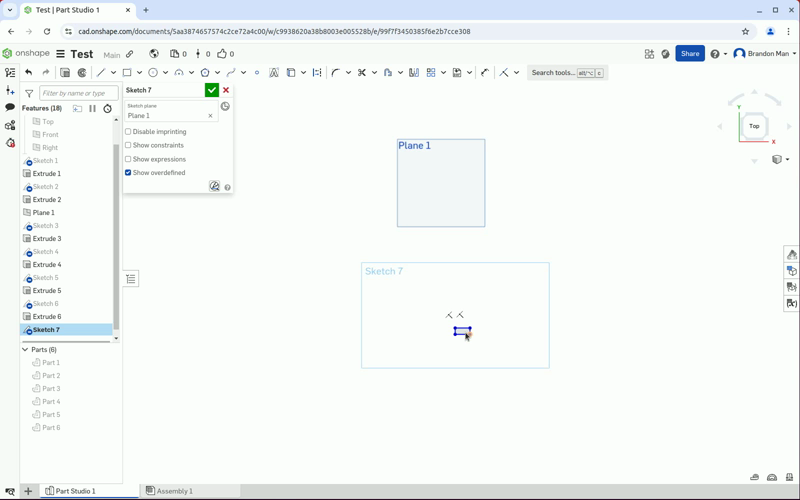
scroll(6)
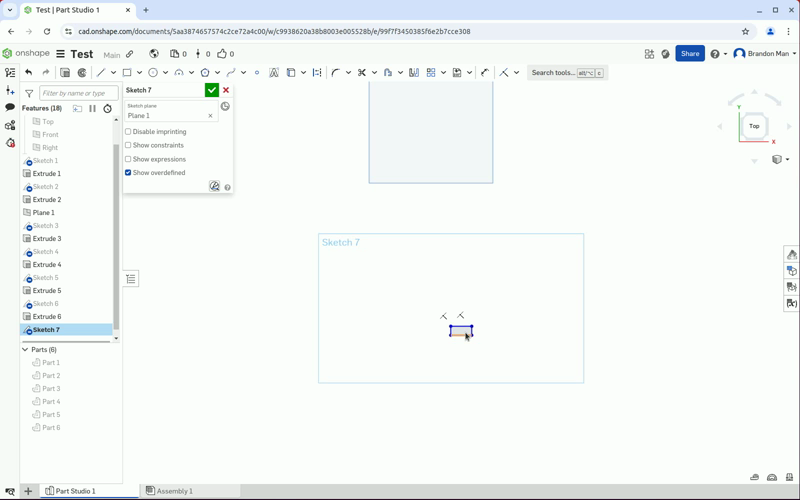
scroll(6)
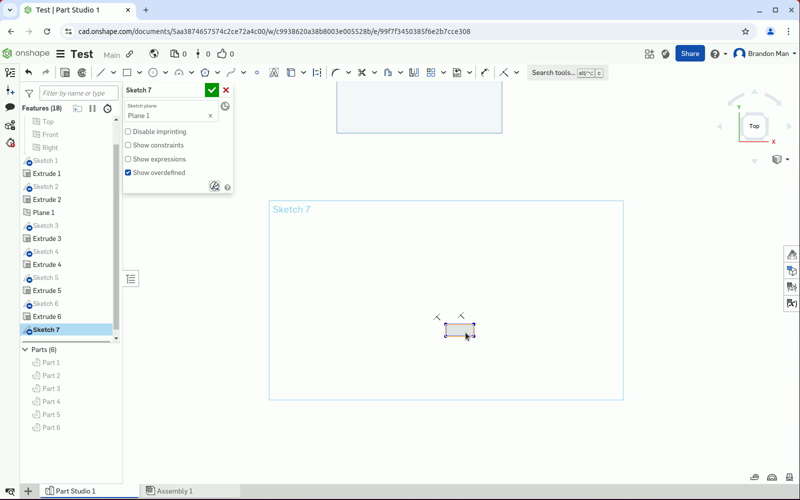
scroll(6)
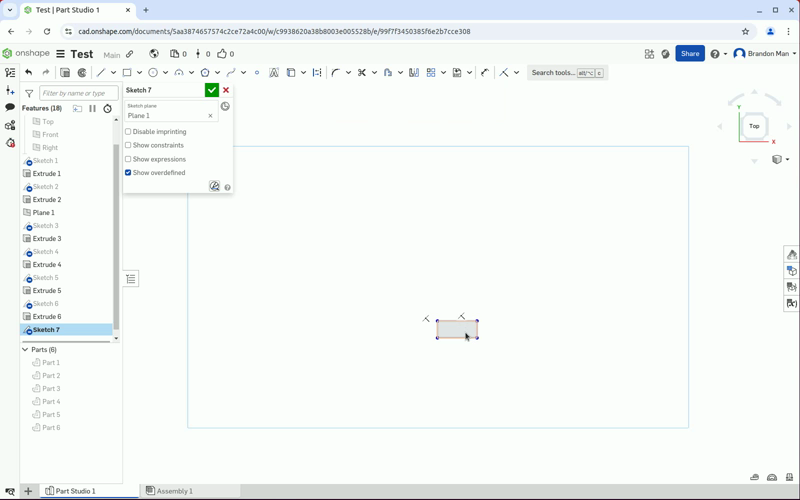
scroll(6)
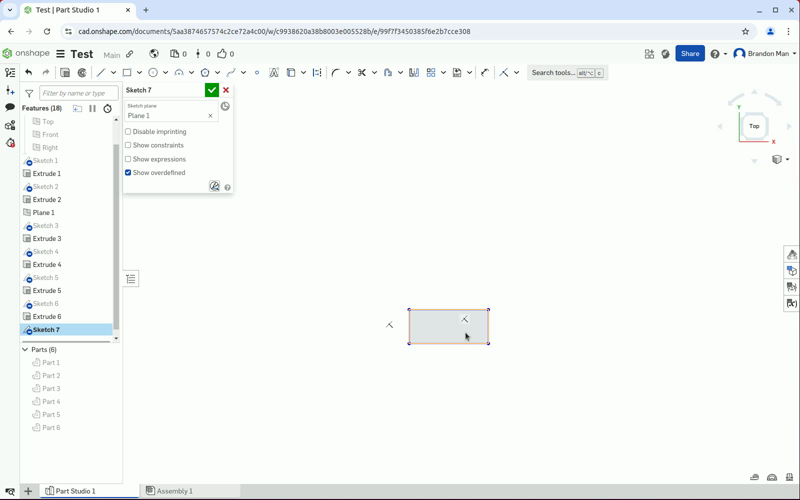
click(465, 332)
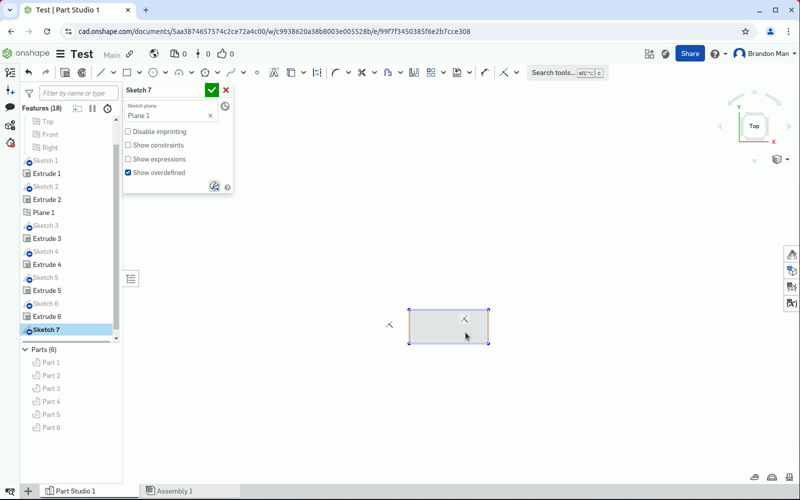
scroll(-6)
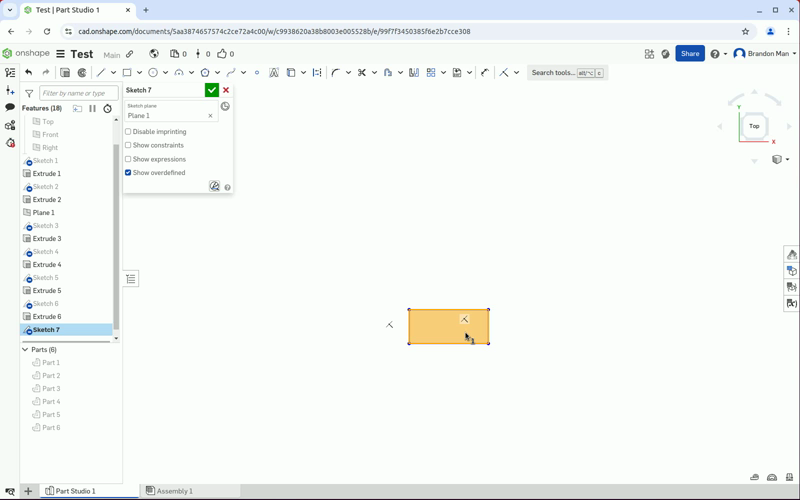
scroll(-6)
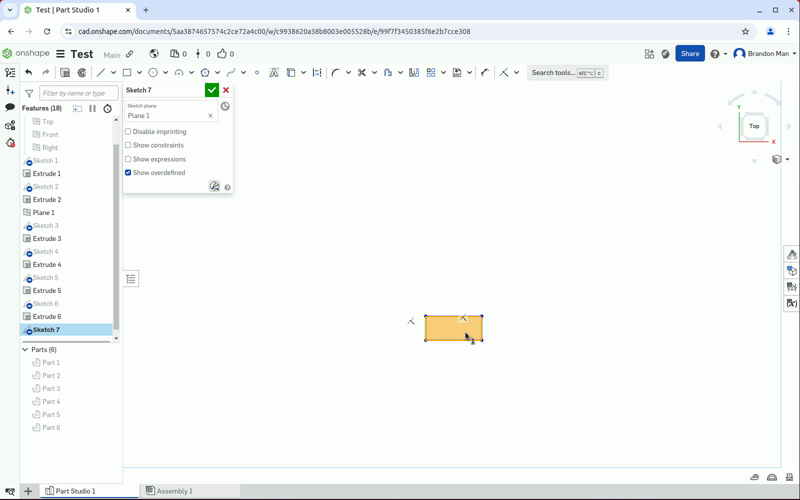
scroll(-6)
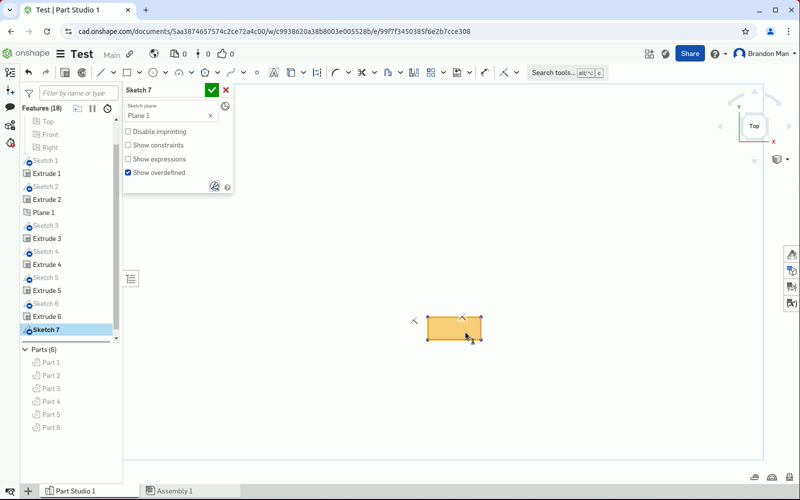
scroll(-6)
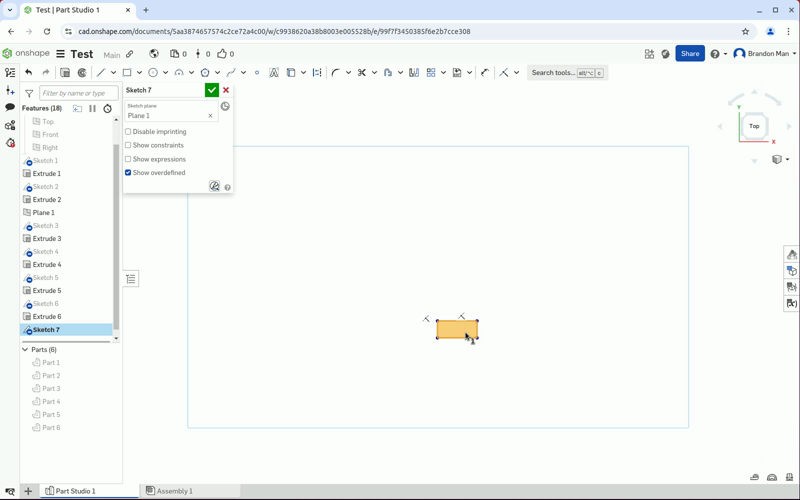
scroll(-6)
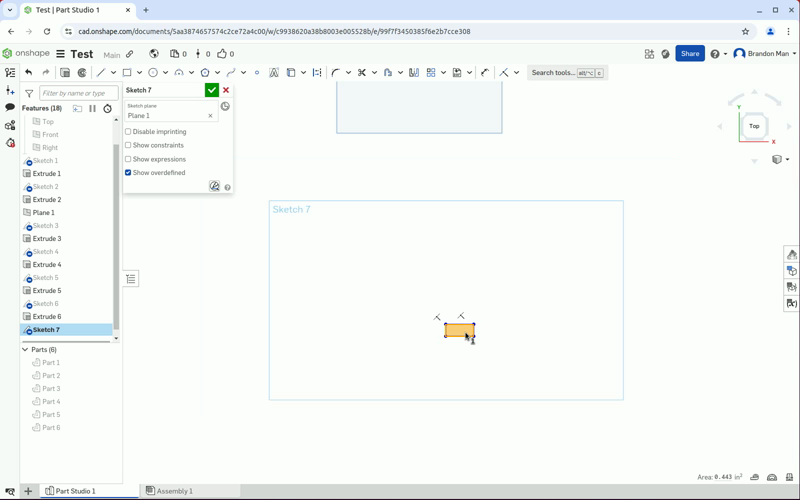
scroll(-6)
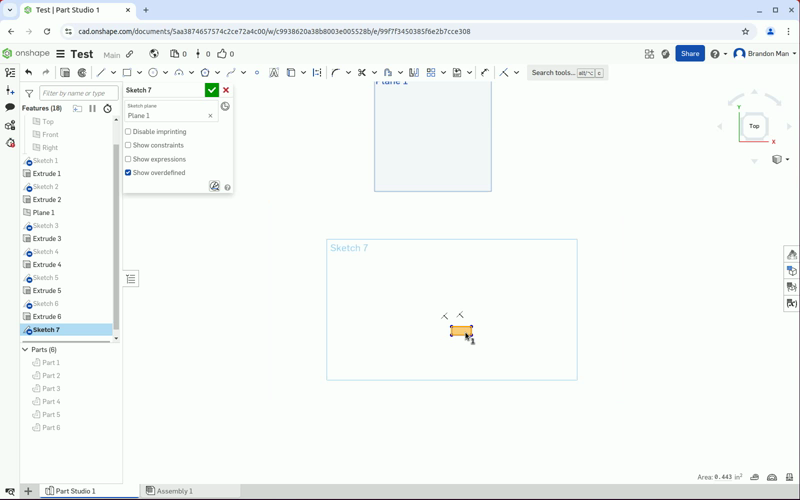
scroll(-6)
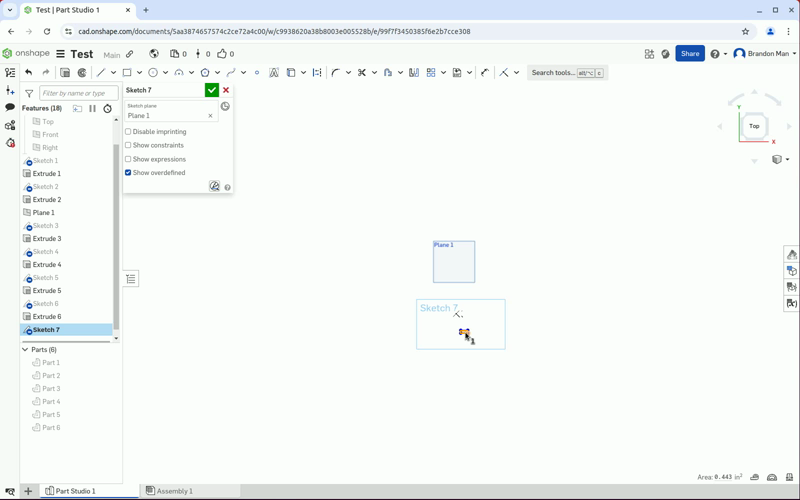
mouse_move(73, 352)
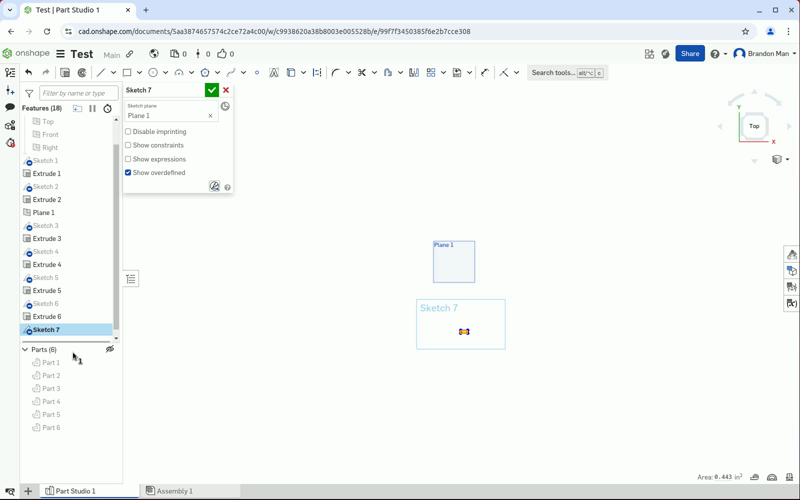
key(shift+y)
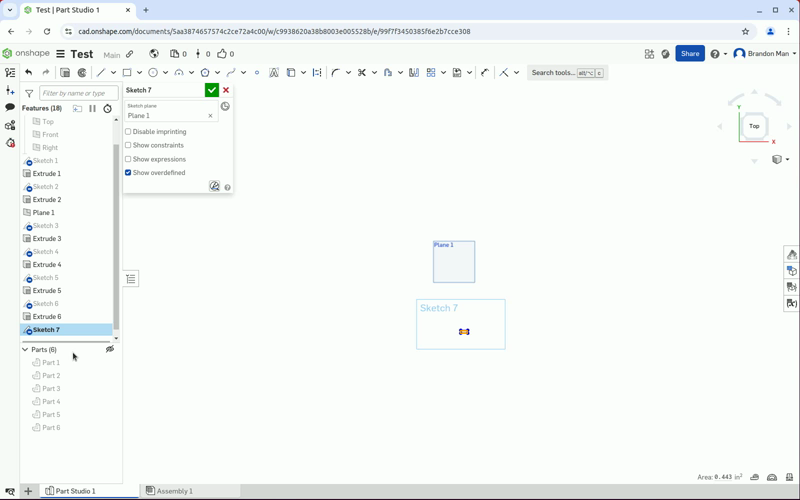
key(shift+e)
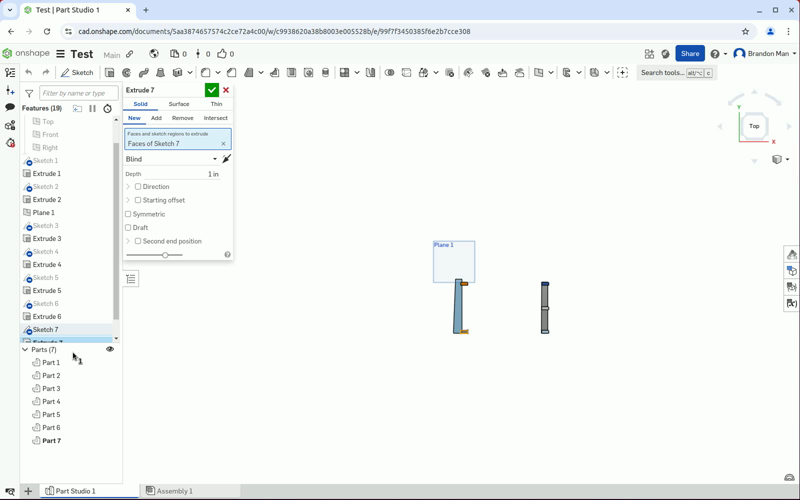
mouse_move(143, 106)
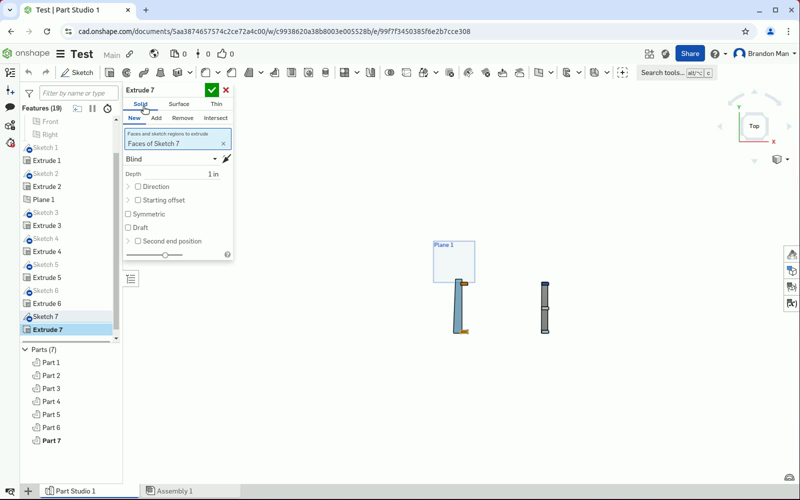
click(143, 106)
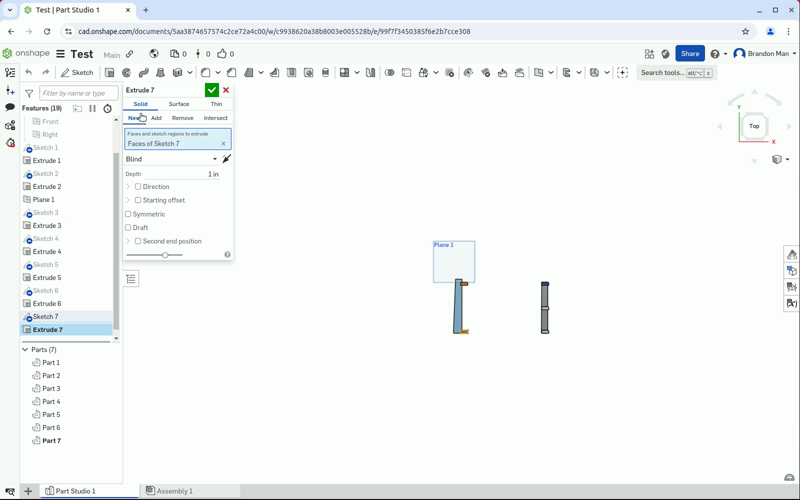
mouse_move(137, 120)
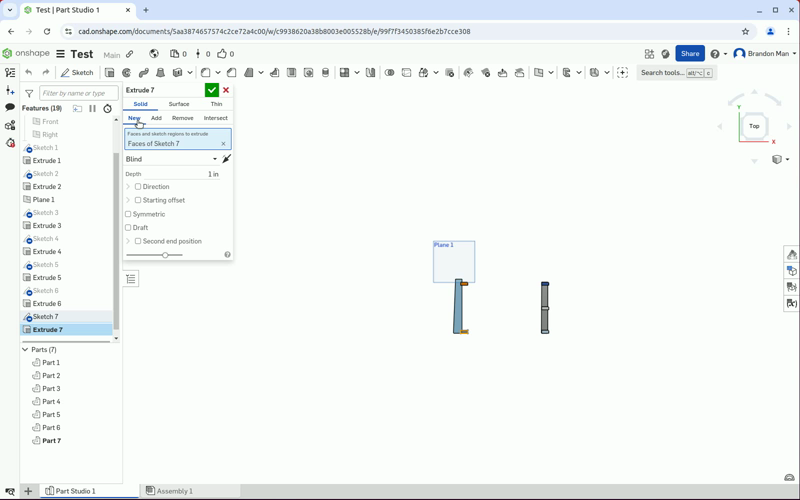
click(137, 120)
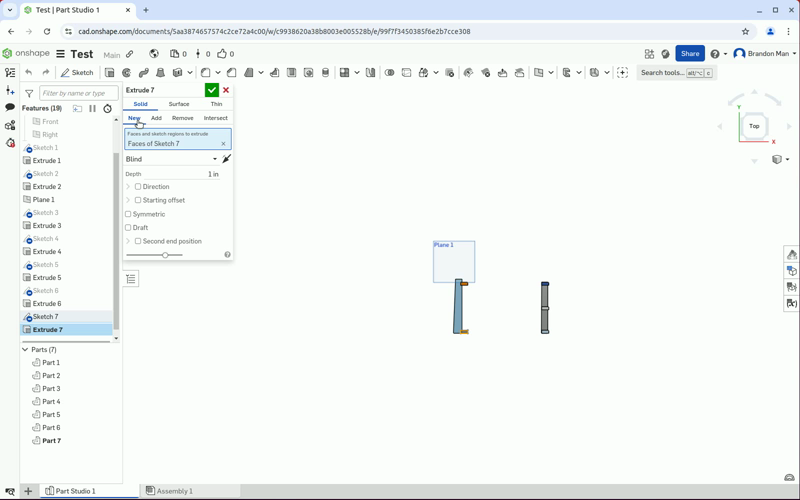
key(tab, 4)
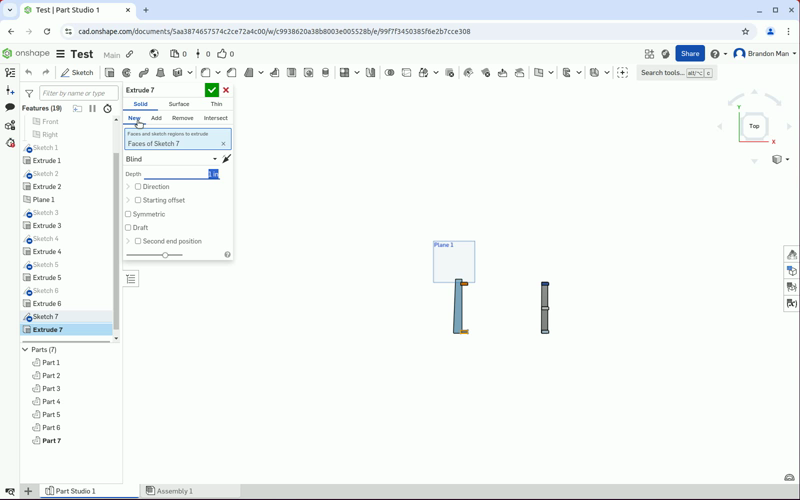
text(12.998)
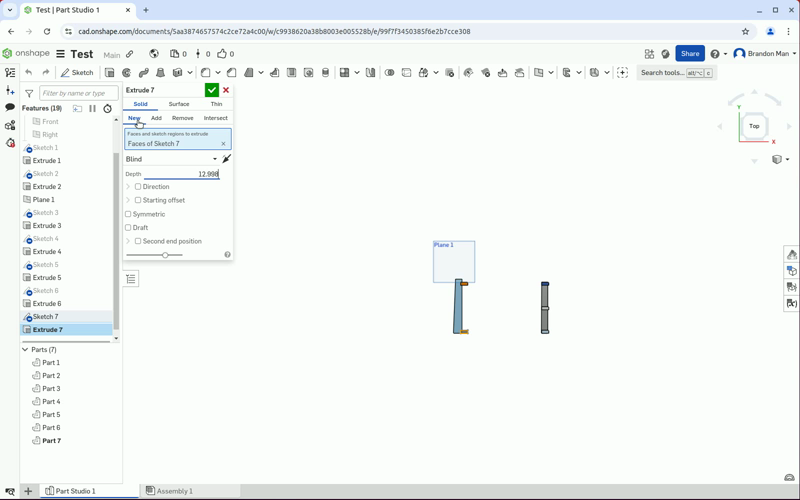
key(enter)
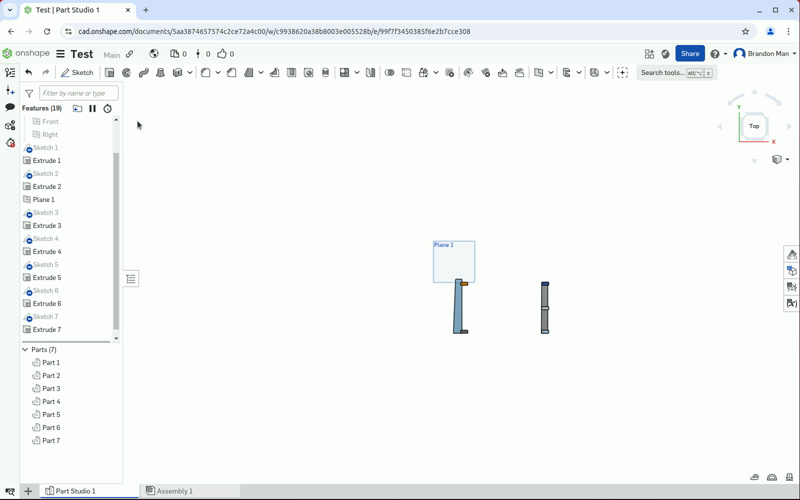
key(shift+h)
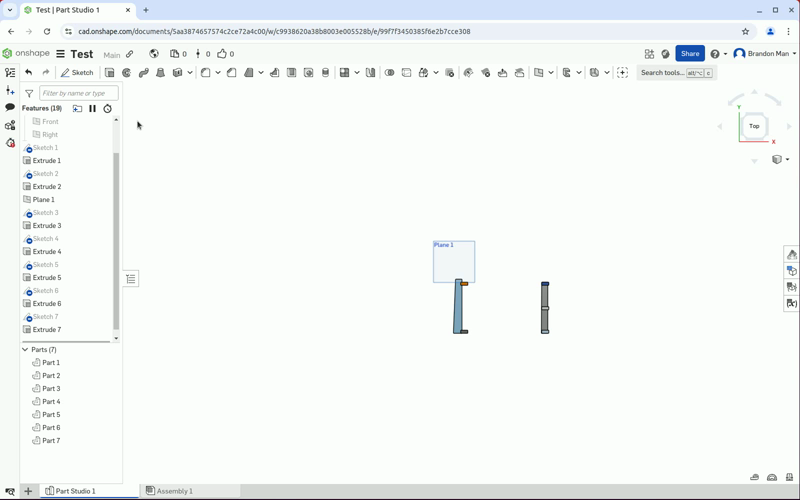
key(shift+h)
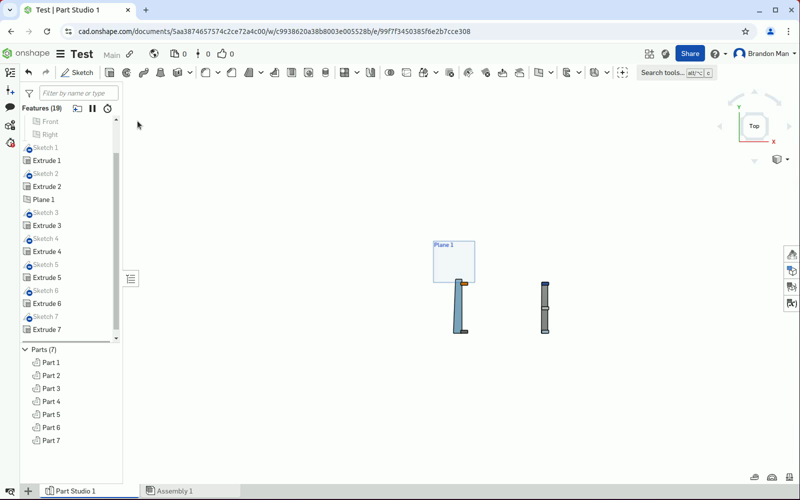
mouse_move(69, 150)
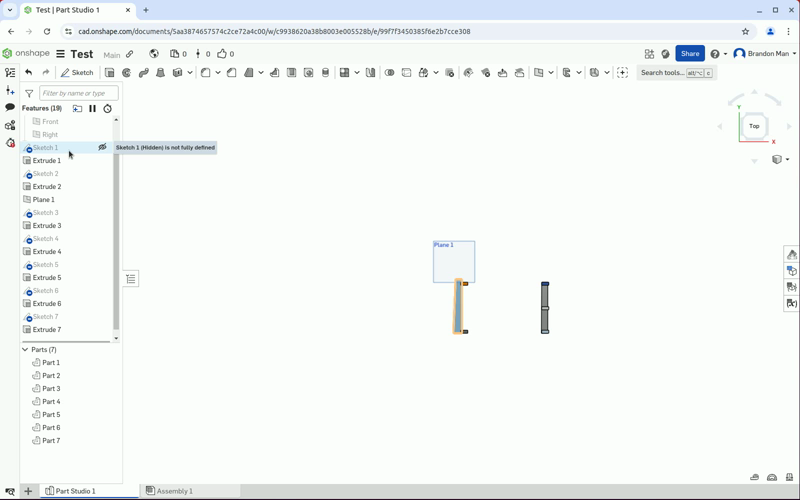
click(69, 150)
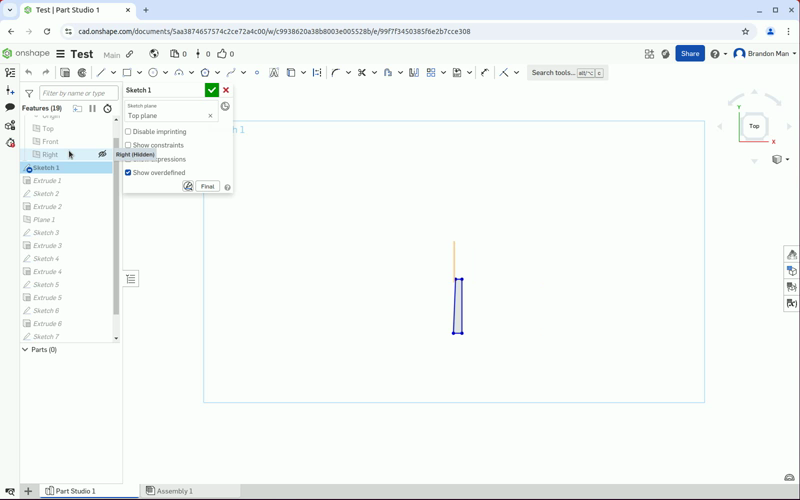
mouse_move(229, 92)
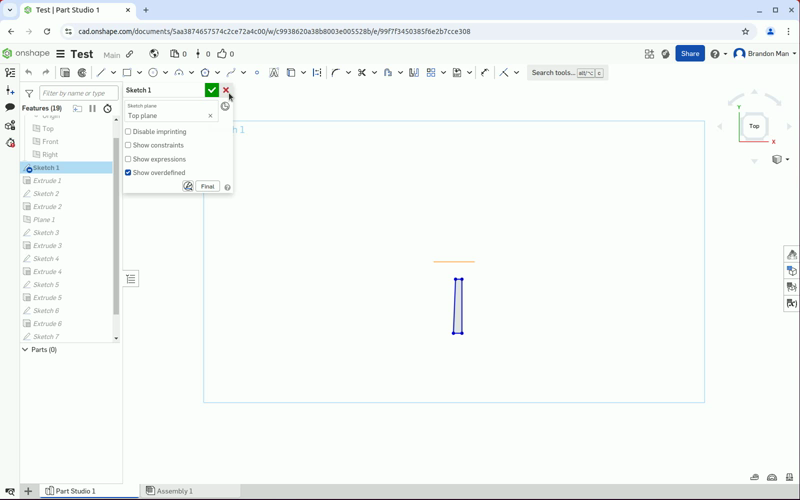
click(229, 92)
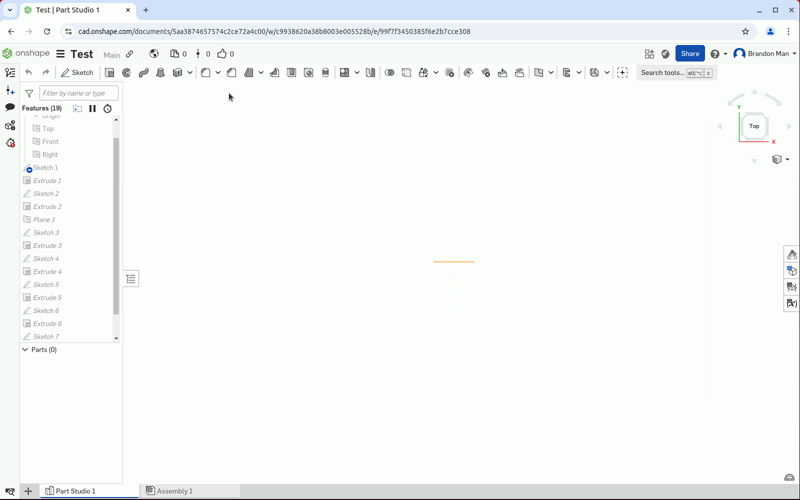
key(shift+s)
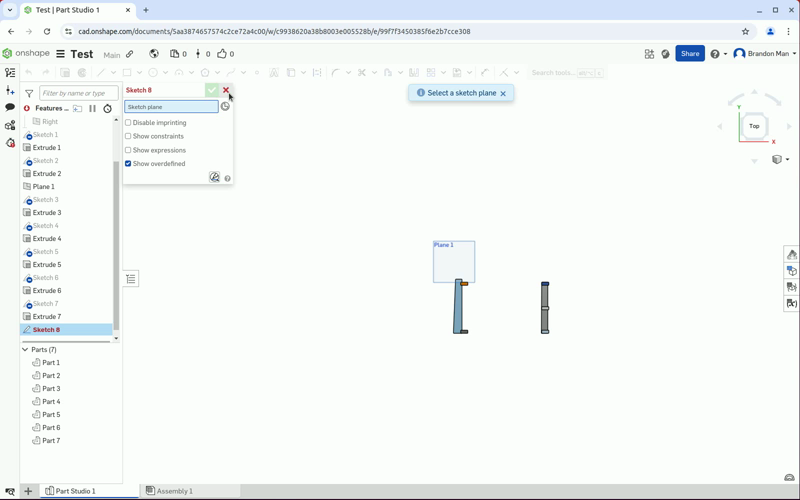
mouse_move(69, 189)
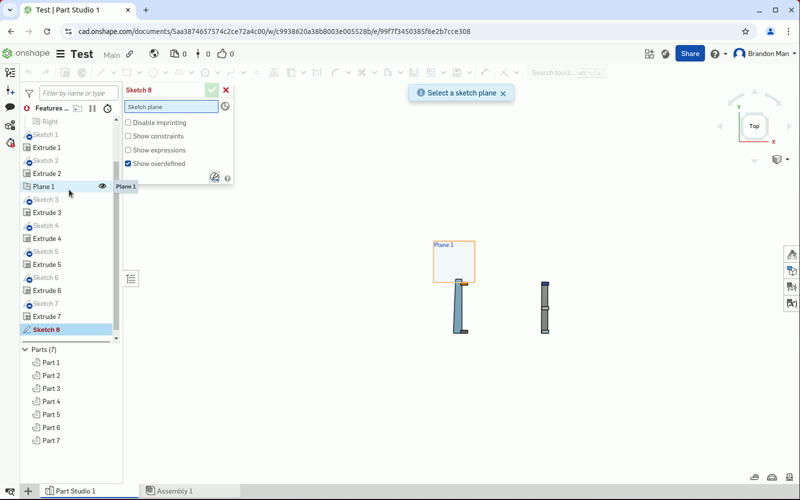
click(69, 189)
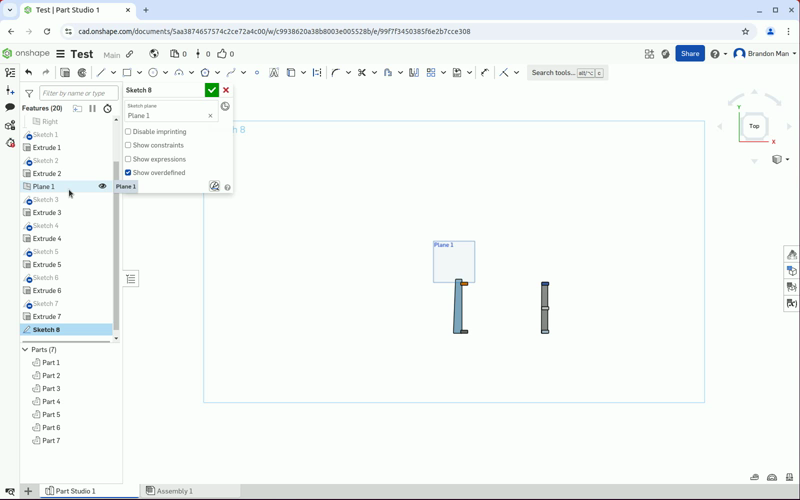
mouse_move(73, 352)
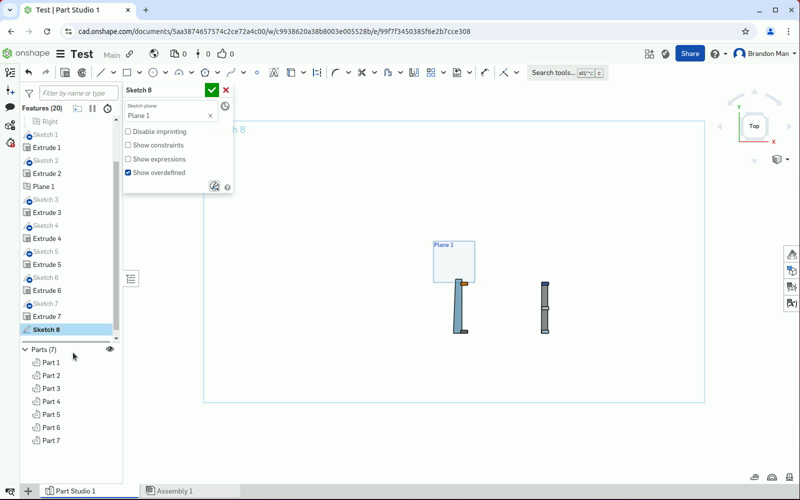
key(y)
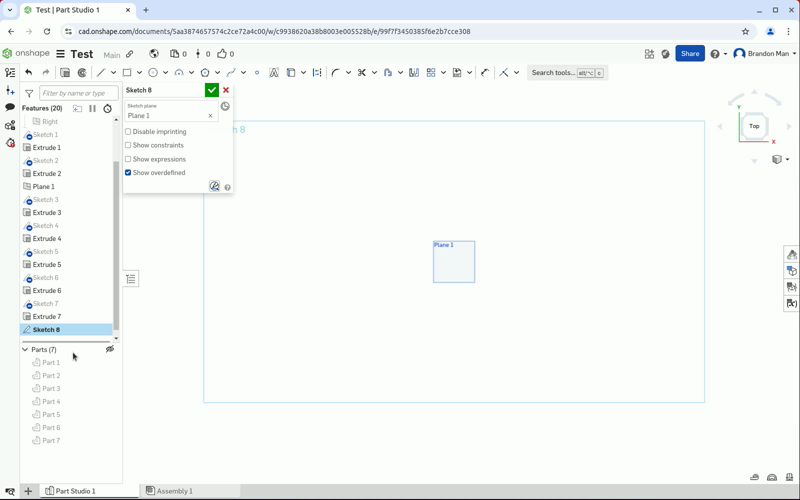
key(l)
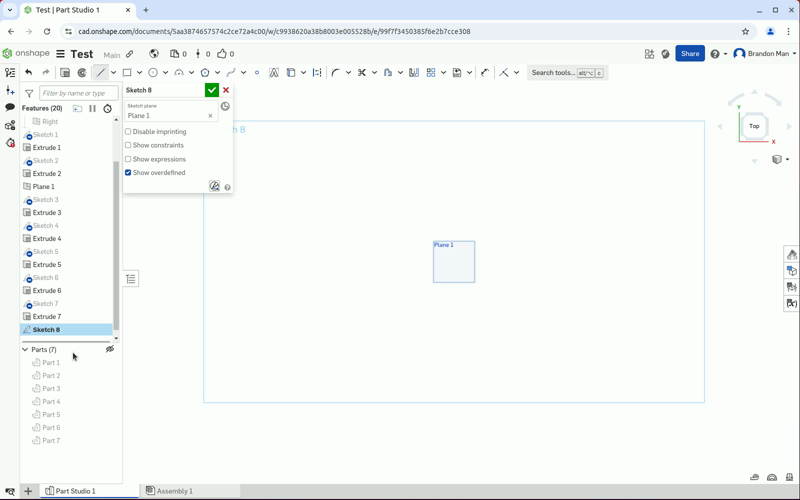
key_down(shift)
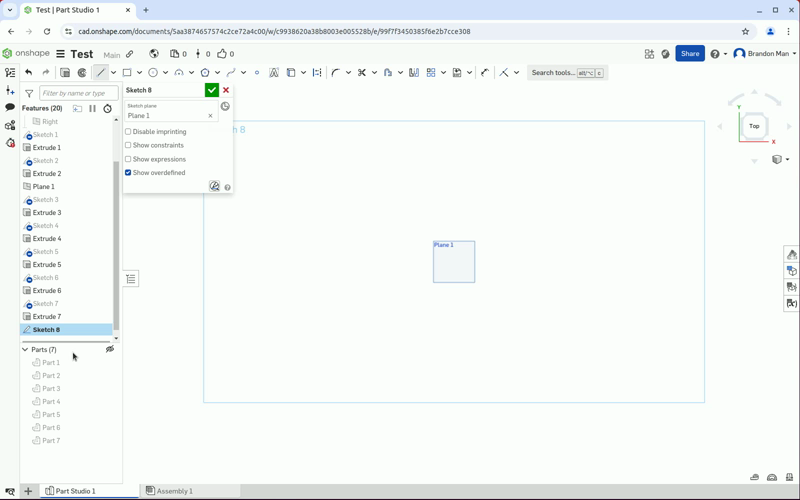
mouse_move(460, 309)
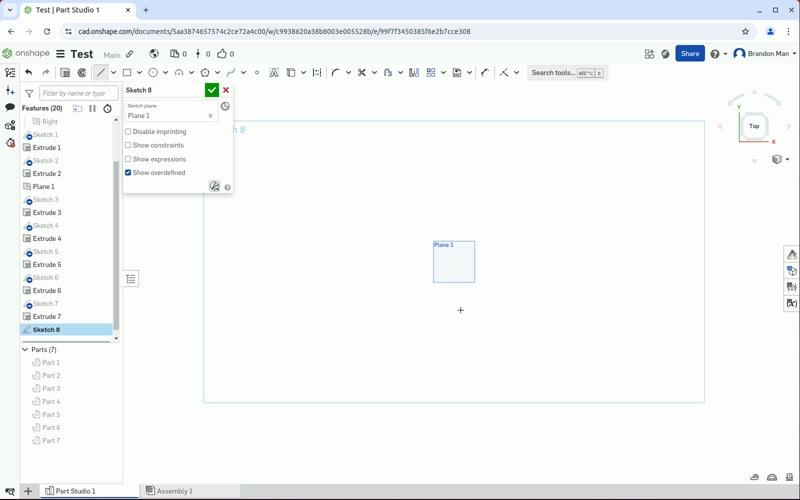
click(460, 309)
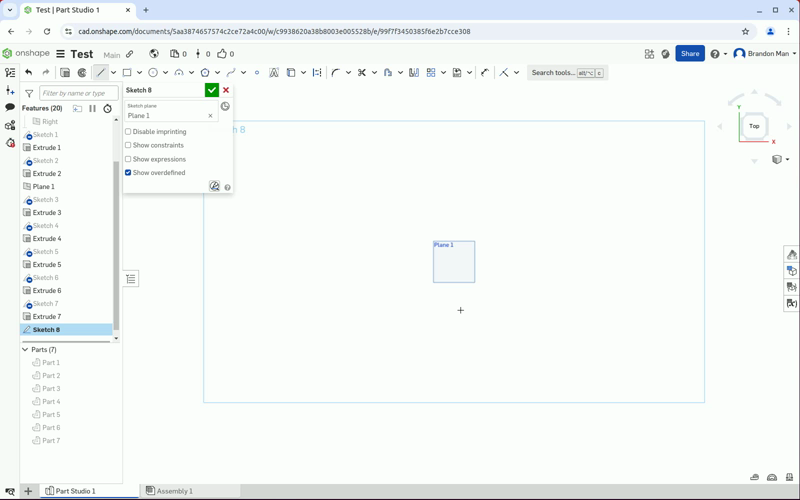
key_up(shift)
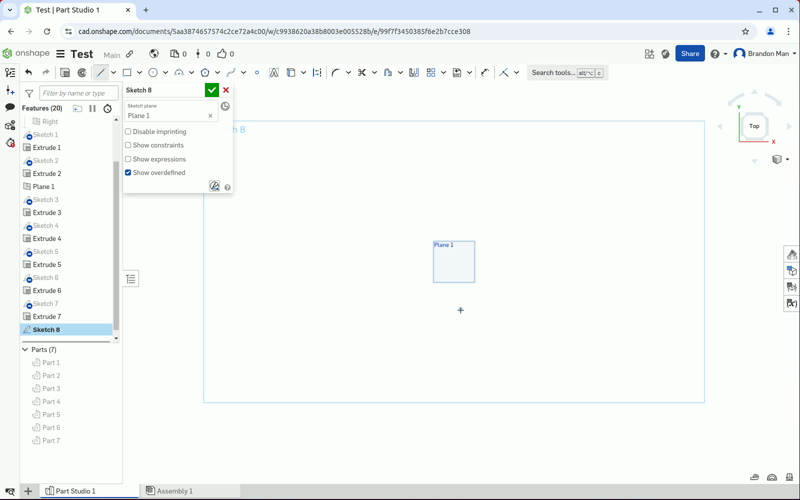
key_down(shift)
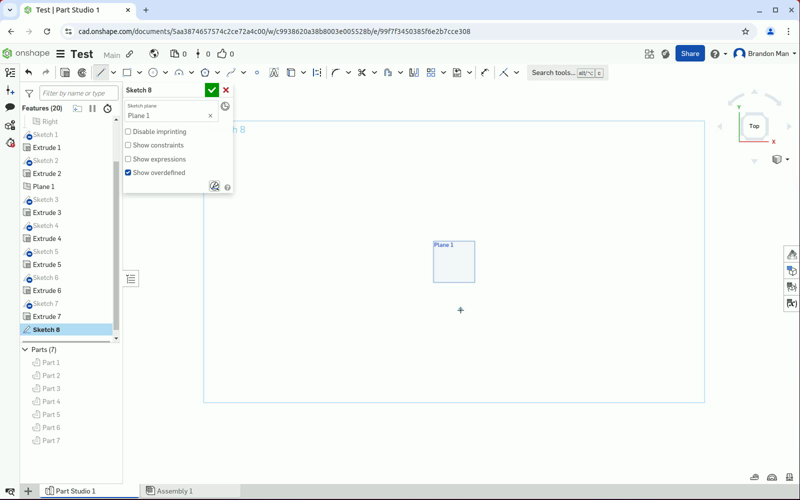
mouse_move(490, 309)
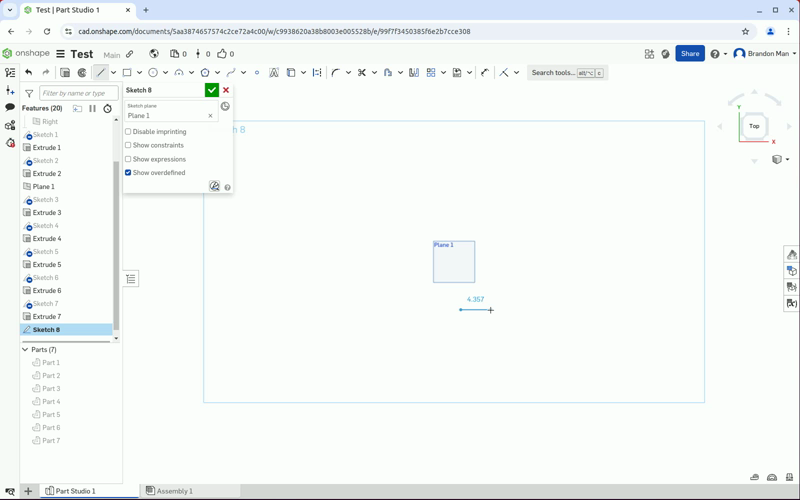
mouse_move(467, 309)
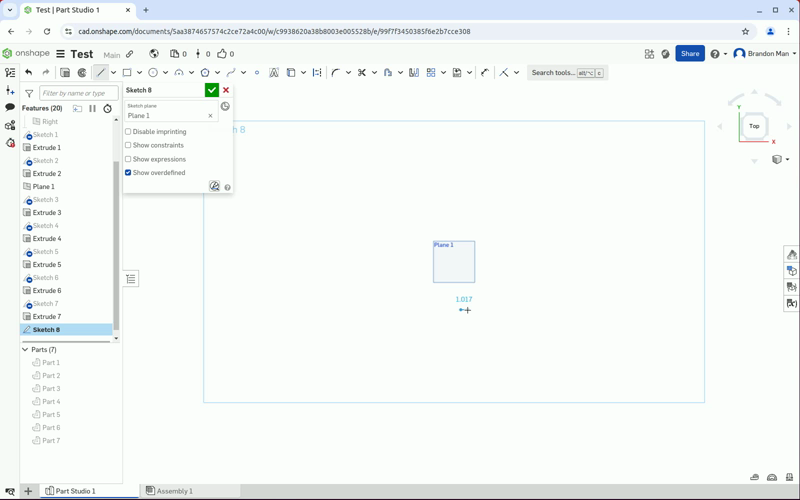
scroll(6)
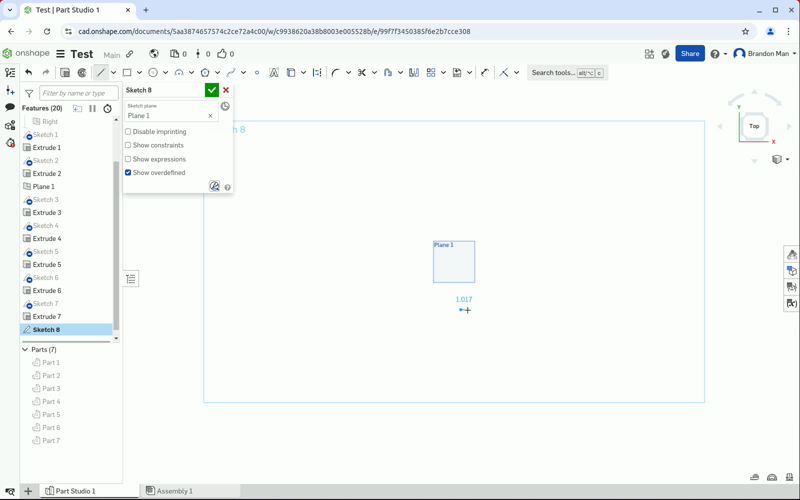
scroll(6)
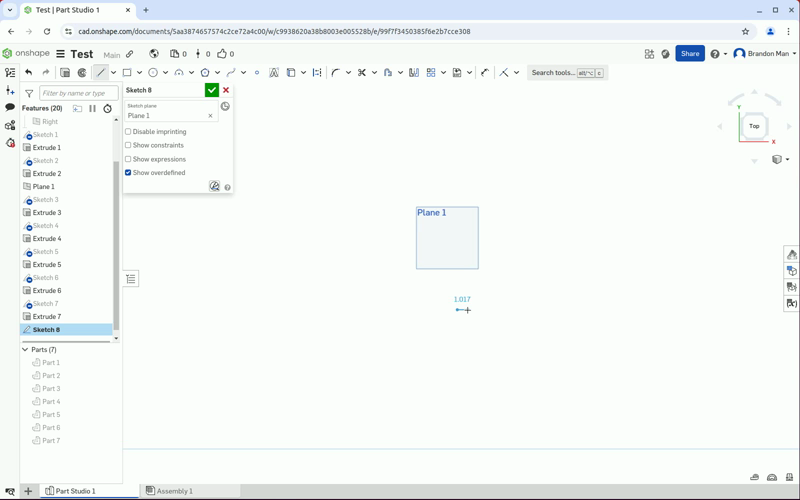
scroll(6)
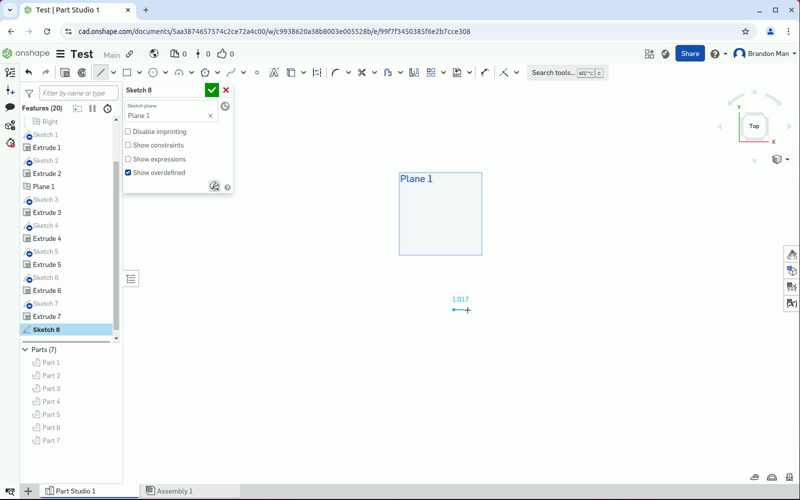
scroll(6)
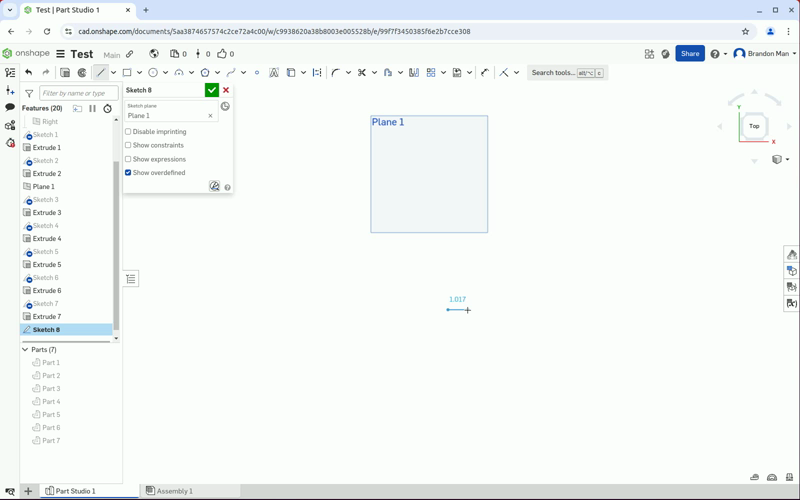
scroll(6)
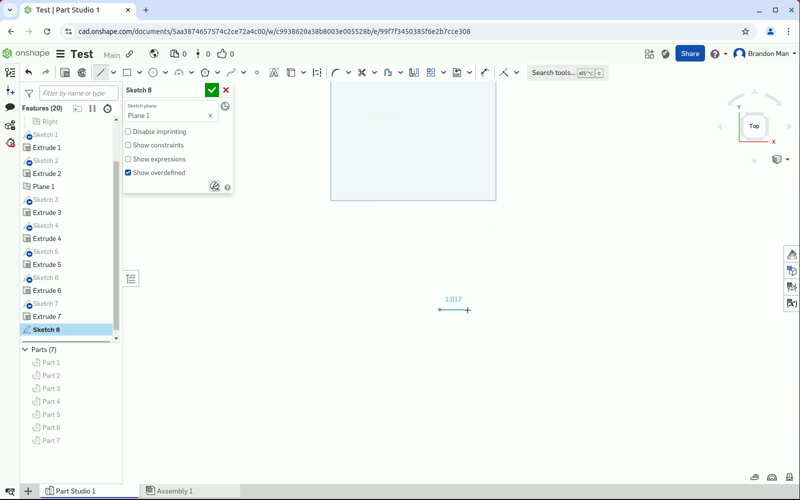
scroll(6)
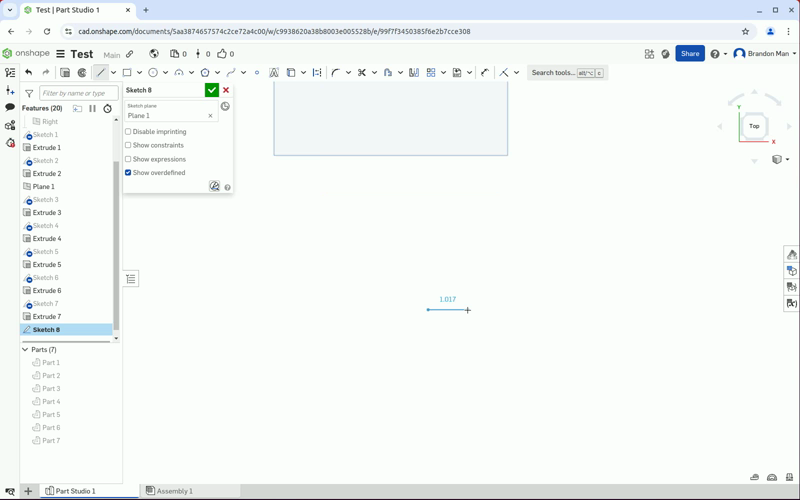
scroll(6)
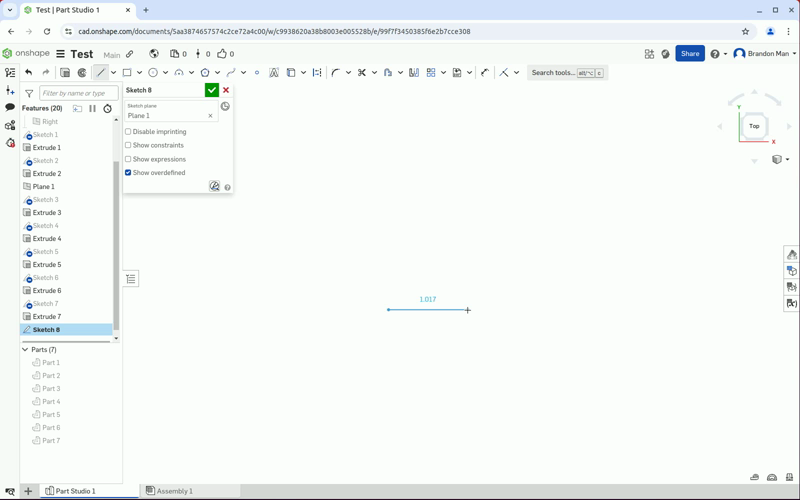
click(467, 309)
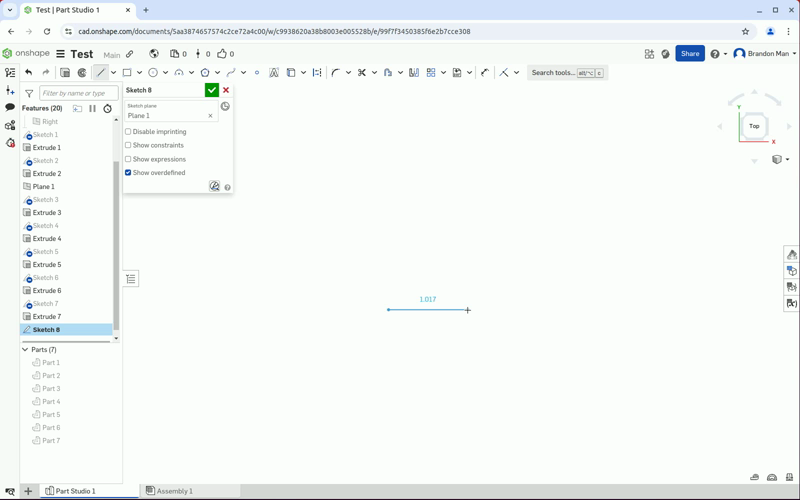
scroll(-6)
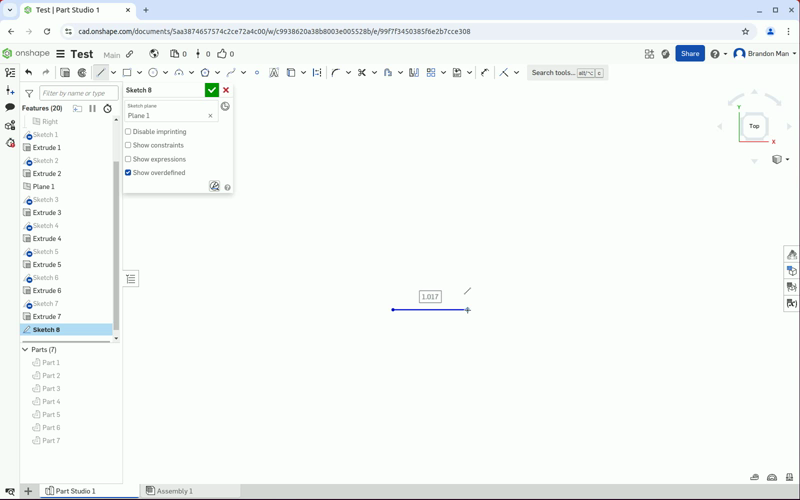
scroll(-6)
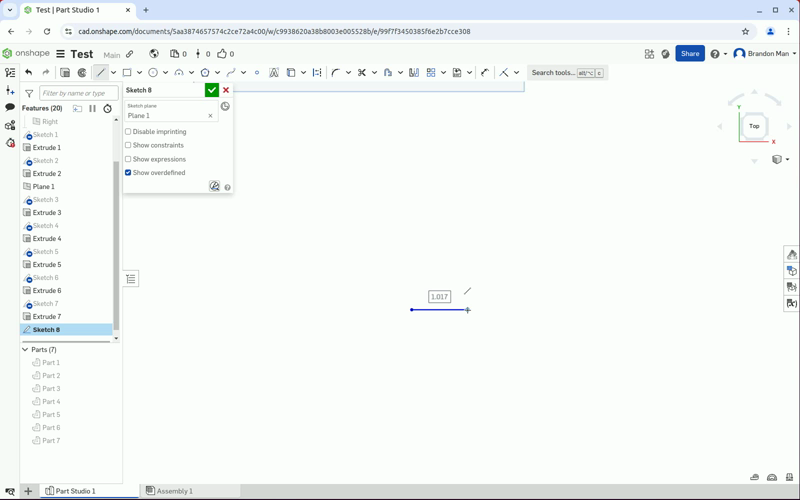
scroll(-6)
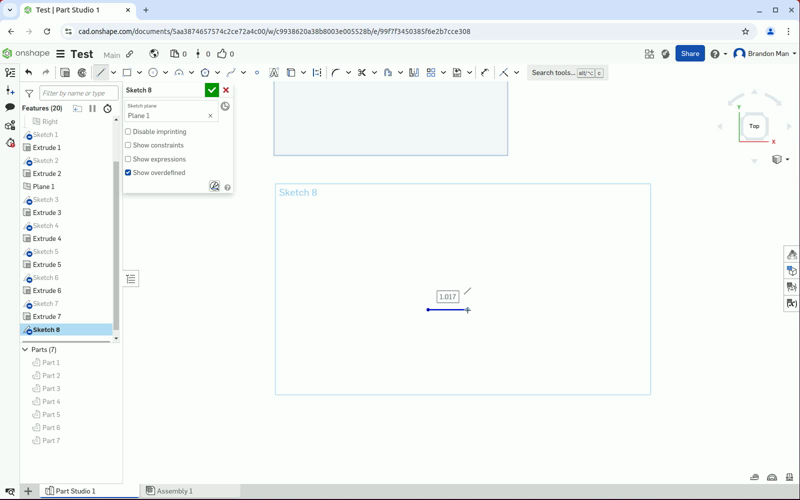
scroll(-6)
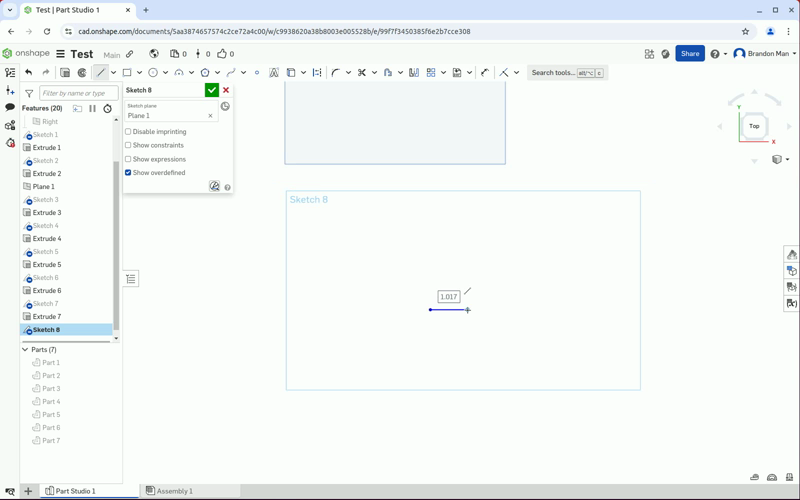
scroll(-6)
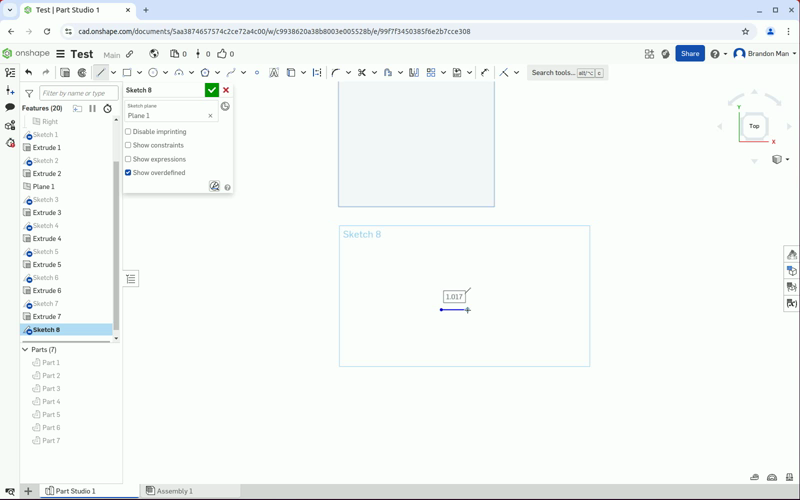
scroll(-6)
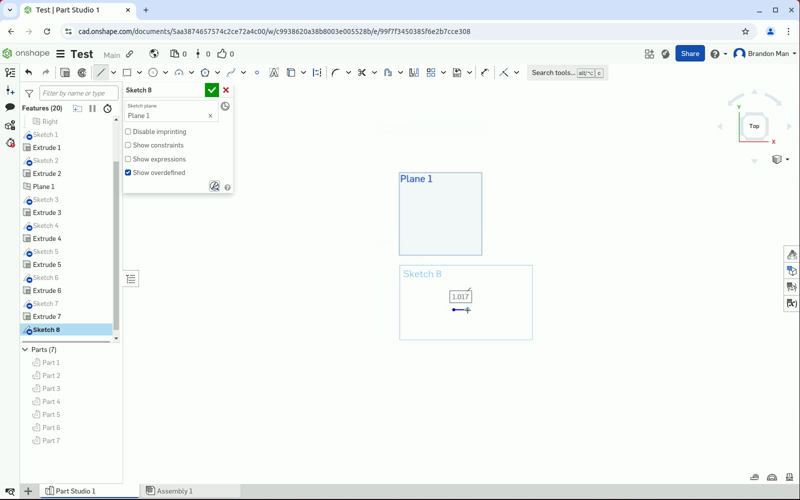
scroll(-6)
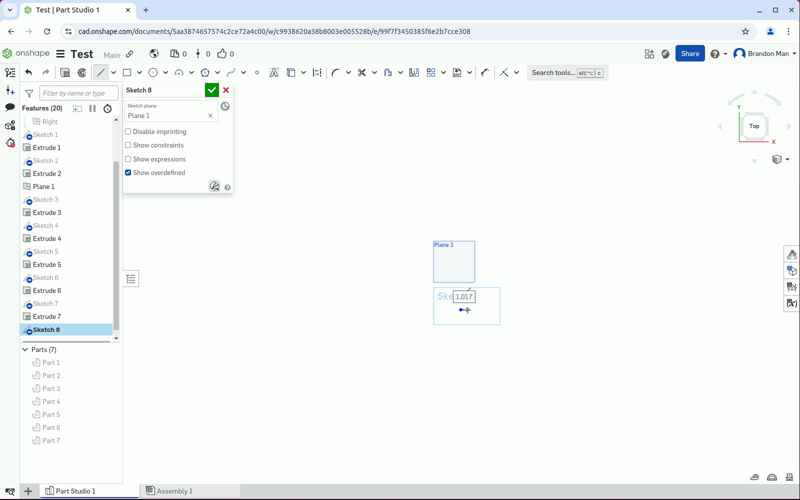
key_up(shift)
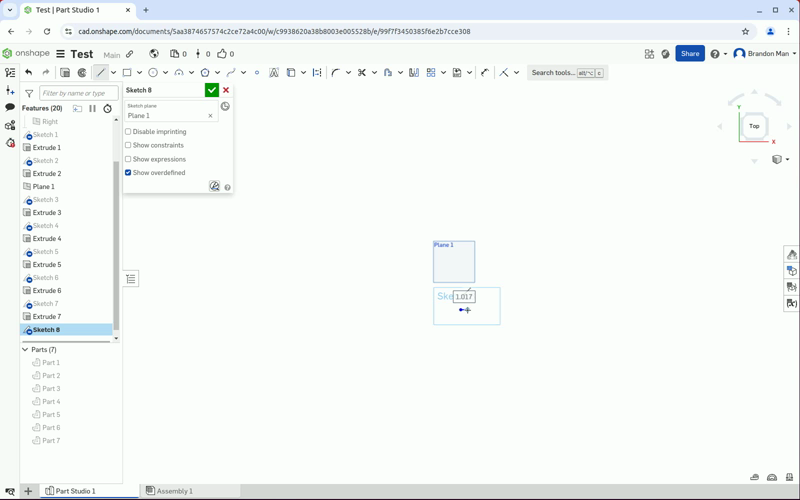
key_down(shift)
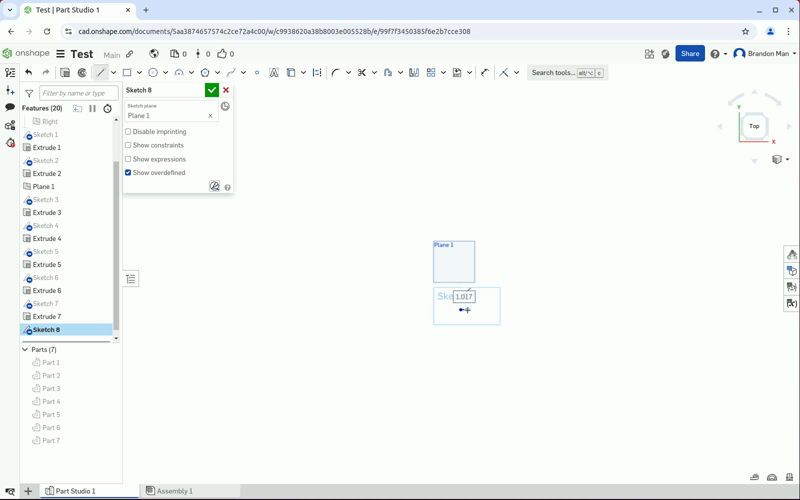
mouse_move(497, 309)
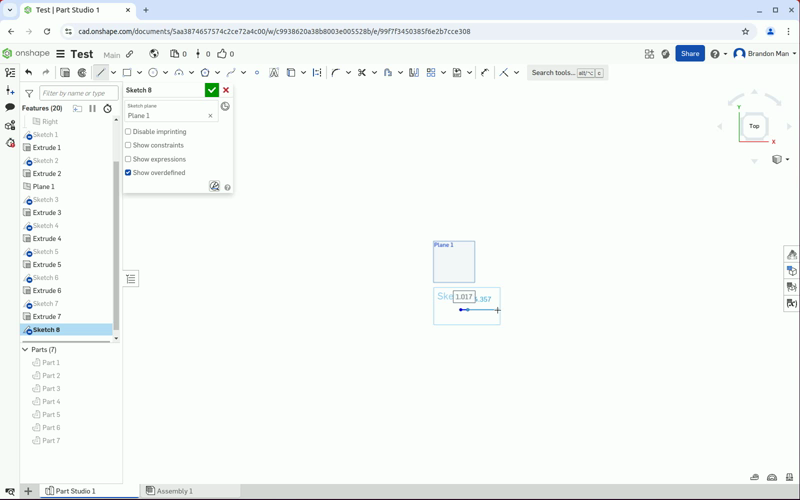
mouse_move(467, 306)
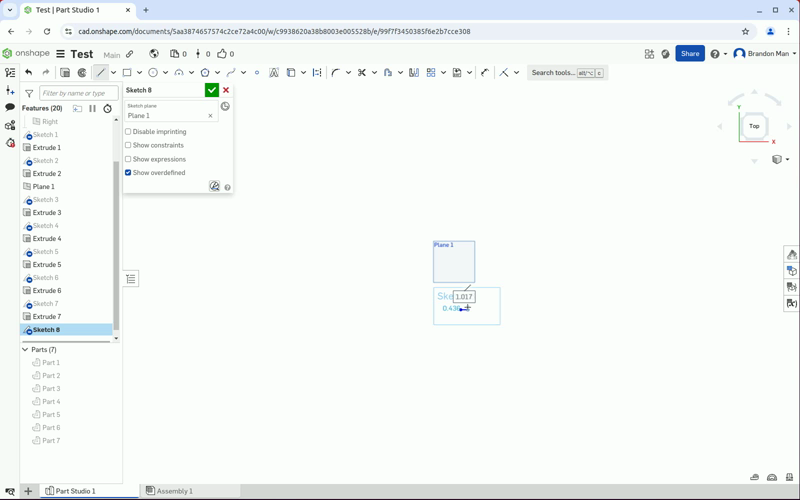
scroll(6)
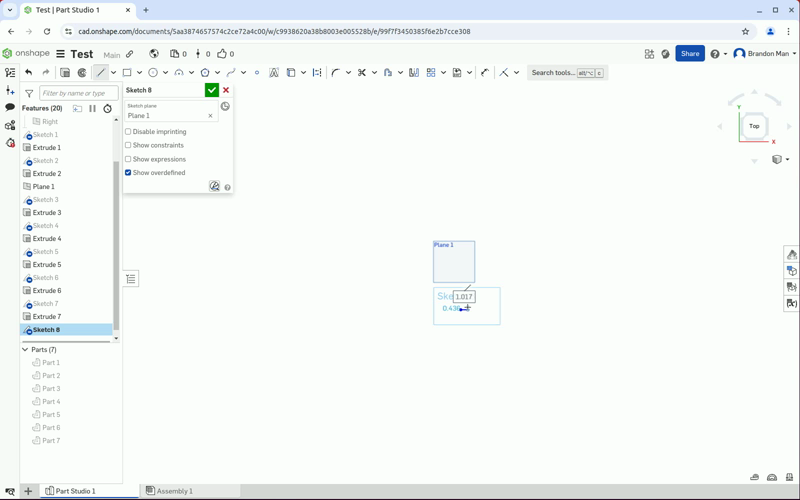
scroll(6)
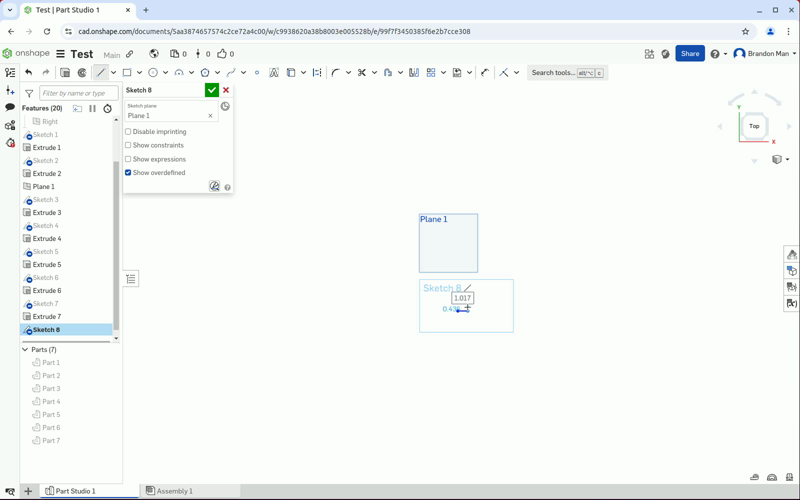
scroll(6)
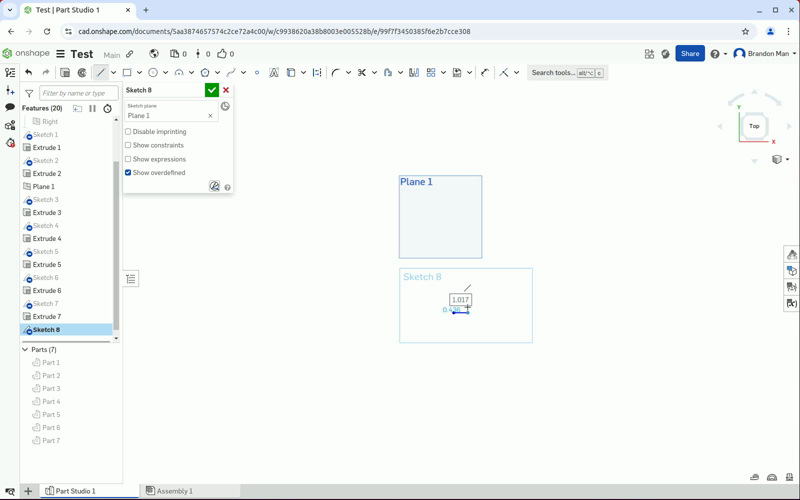
scroll(6)
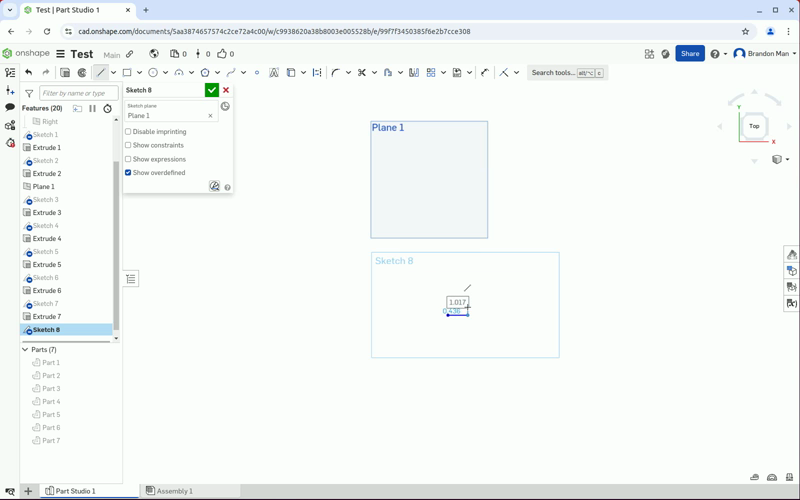
scroll(6)
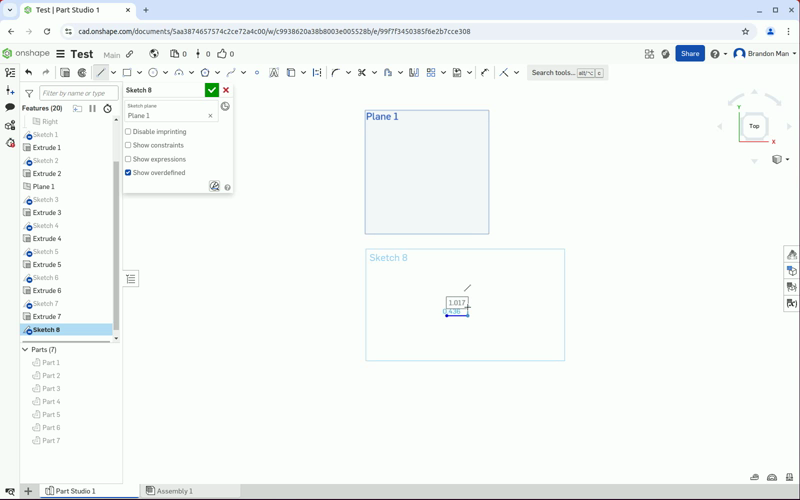
scroll(6)
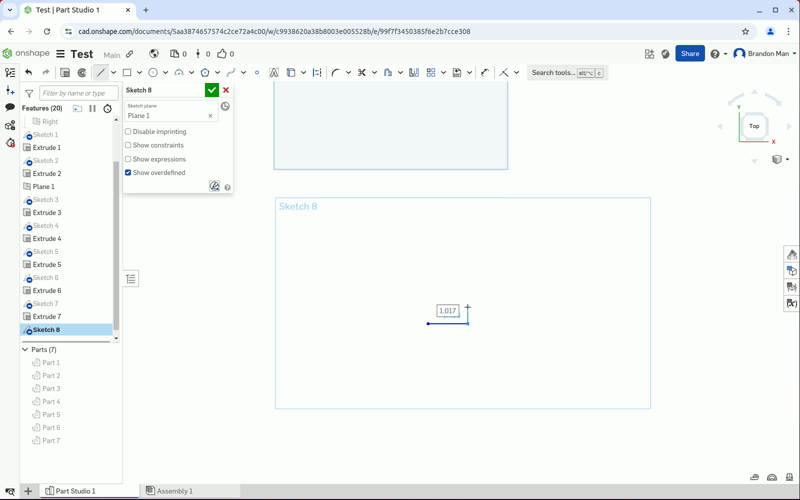
scroll(6)
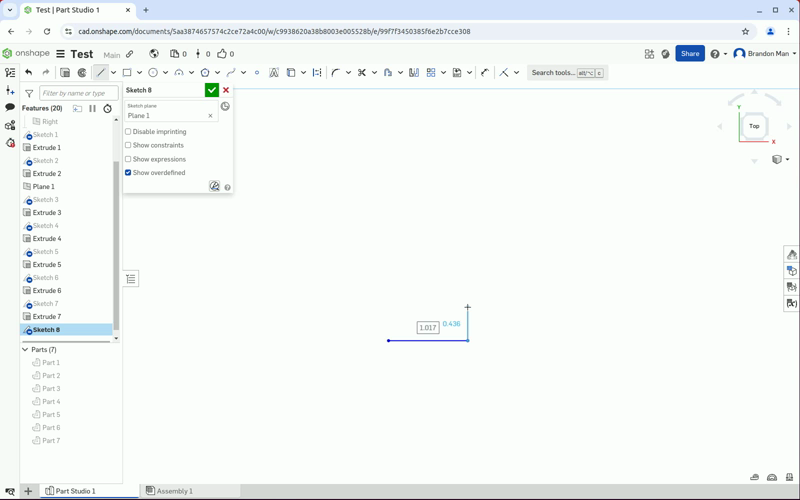
click(467, 306)
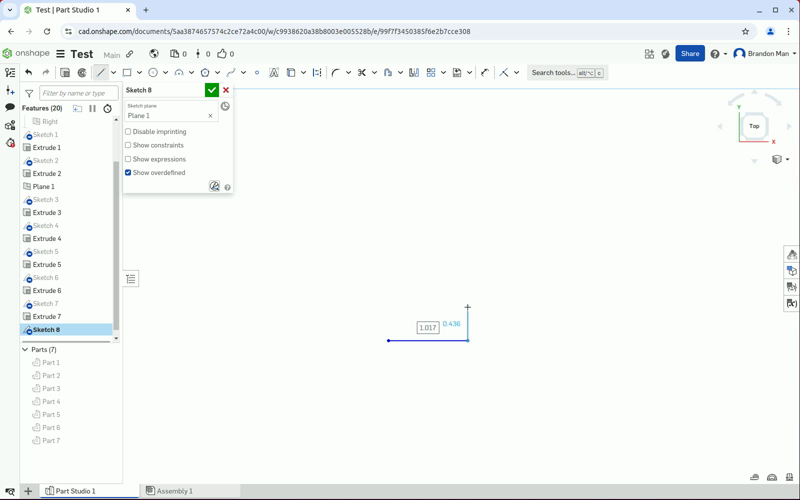
scroll(-6)
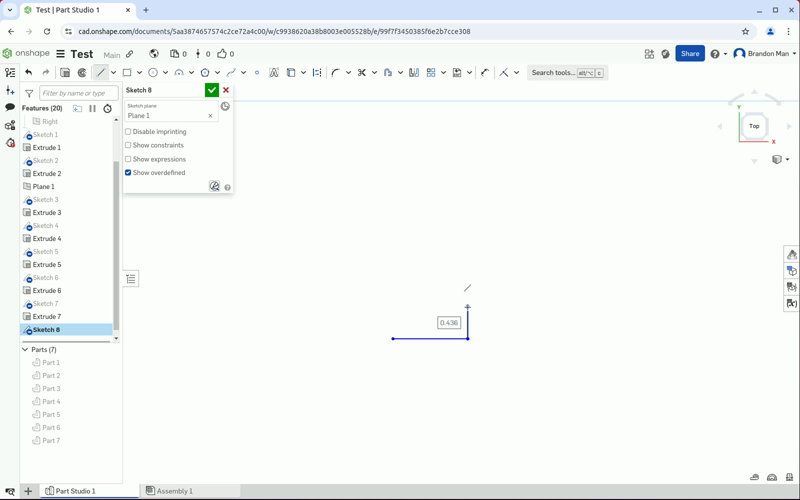
scroll(-6)
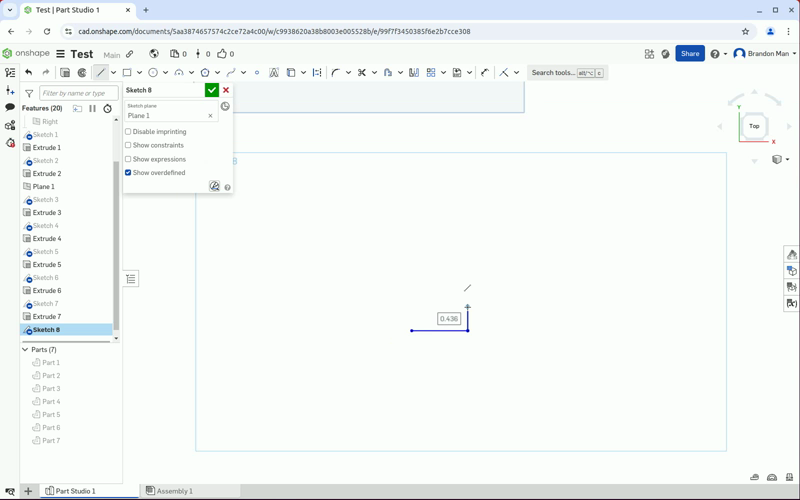
scroll(-6)
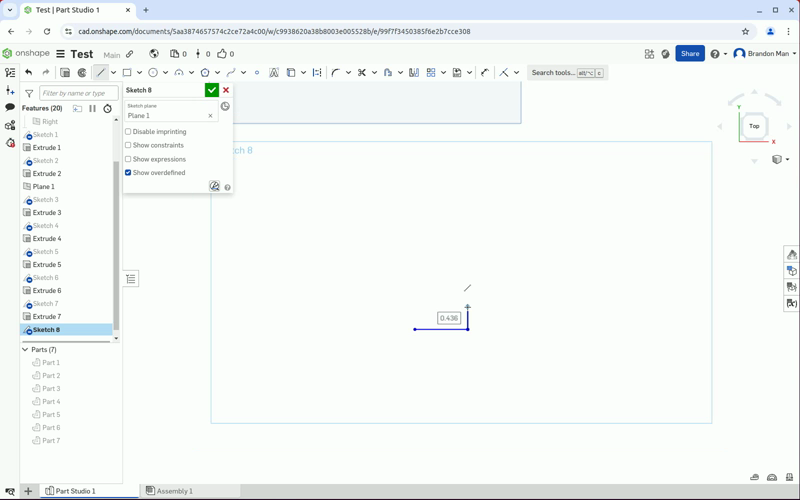
scroll(-6)
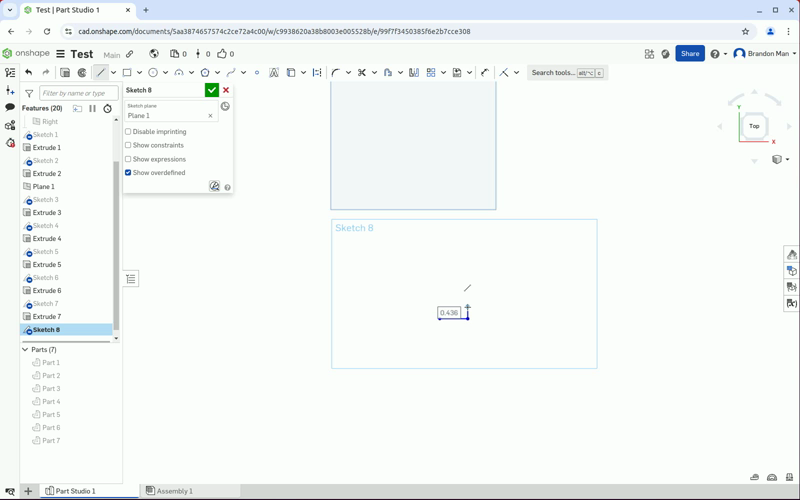
scroll(-6)
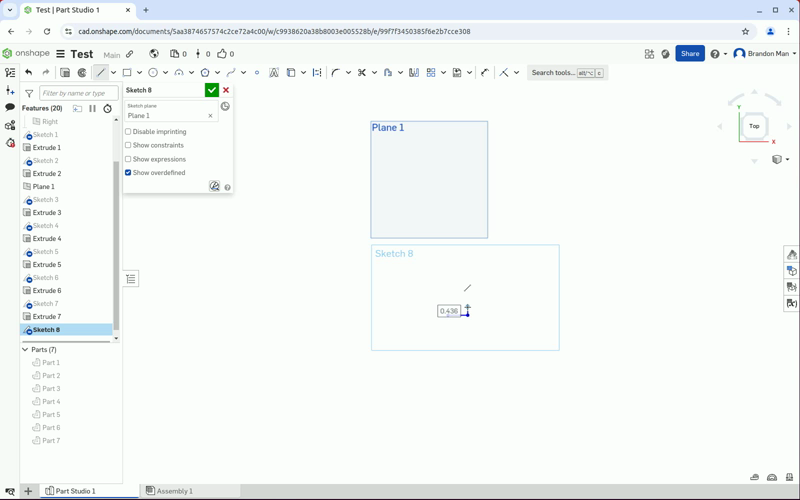
scroll(-6)
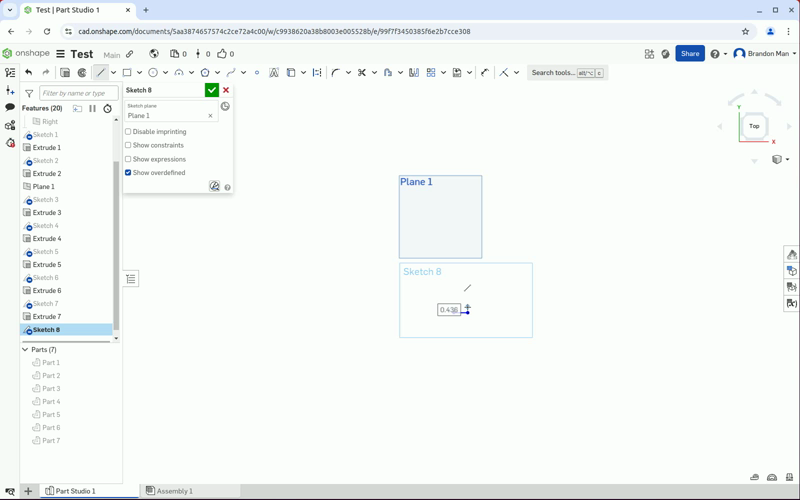
scroll(-6)
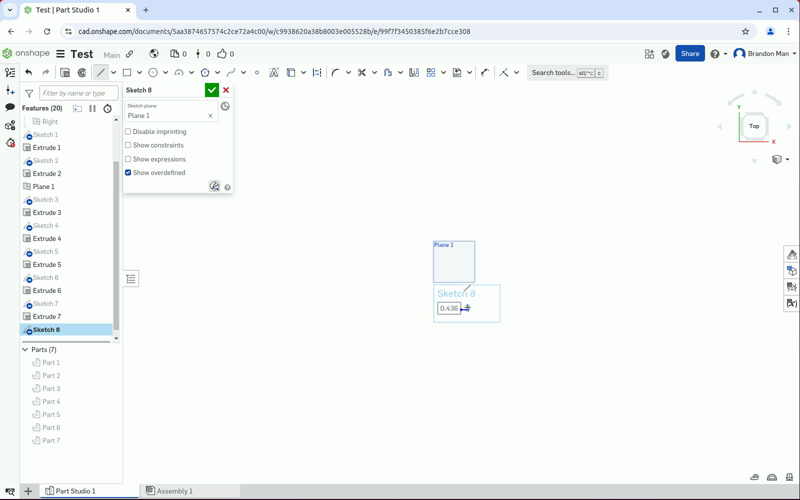
key_up(shift)
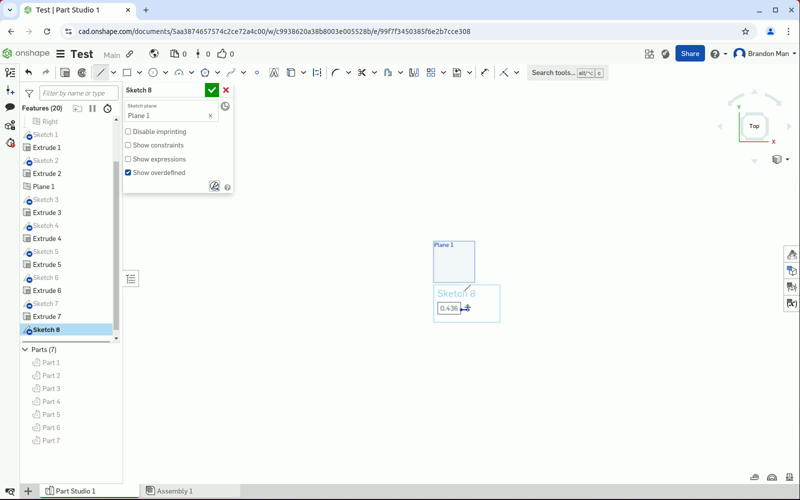
key_down(shift)
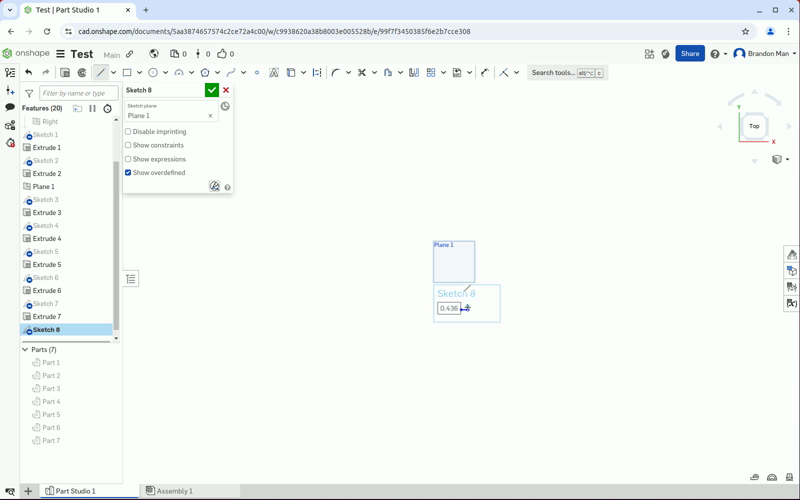
mouse_move(497, 306)
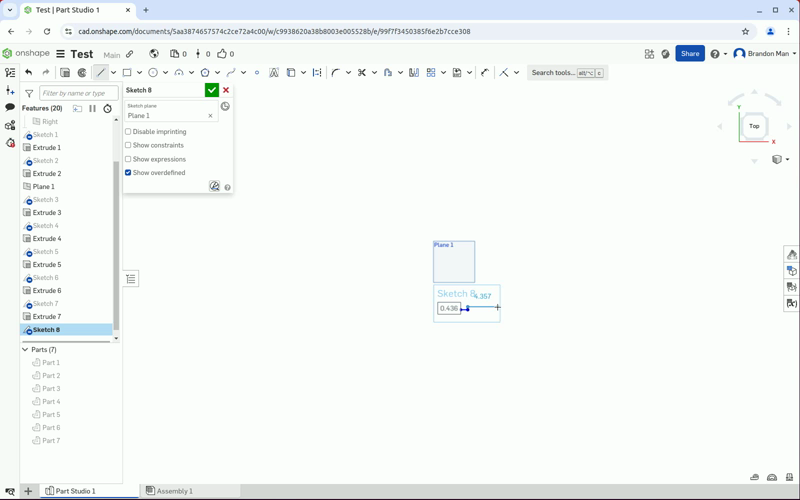
mouse_move(460, 306)
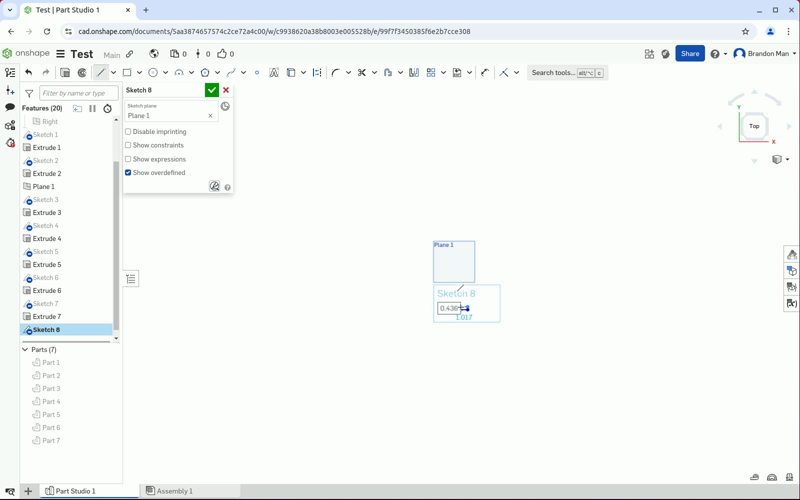
scroll(6)
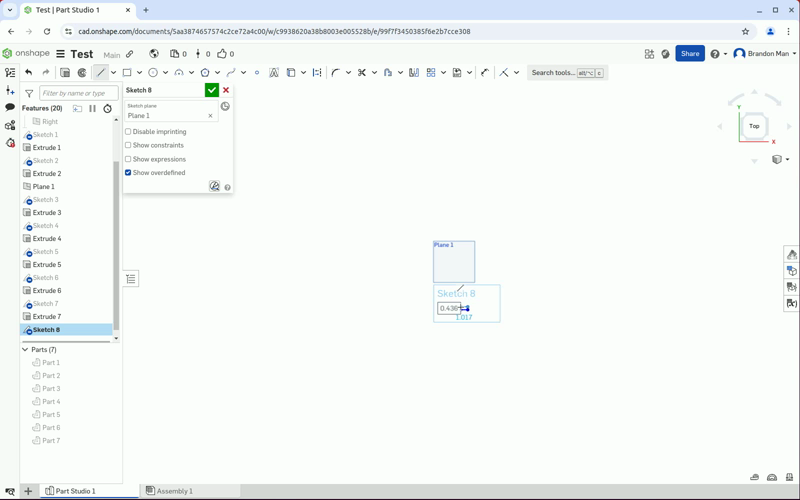
scroll(6)
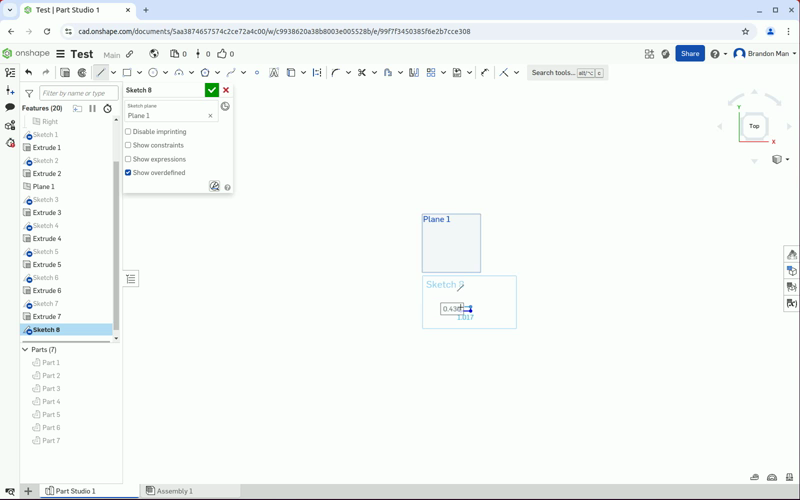
scroll(6)
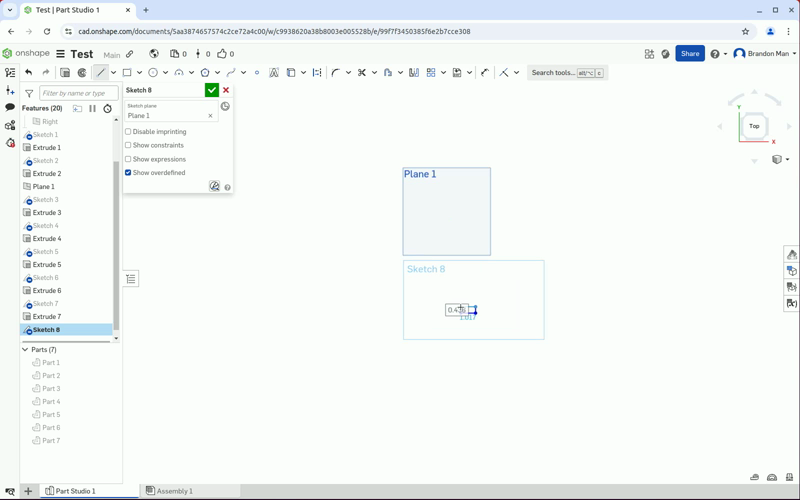
scroll(6)
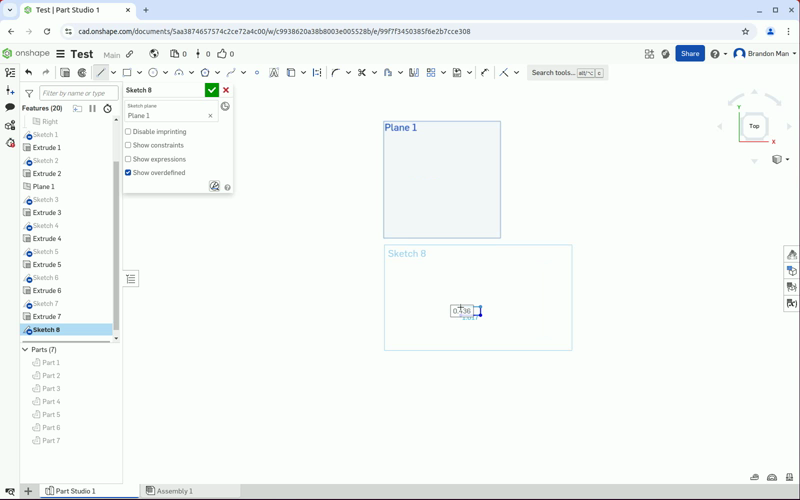
scroll(6)
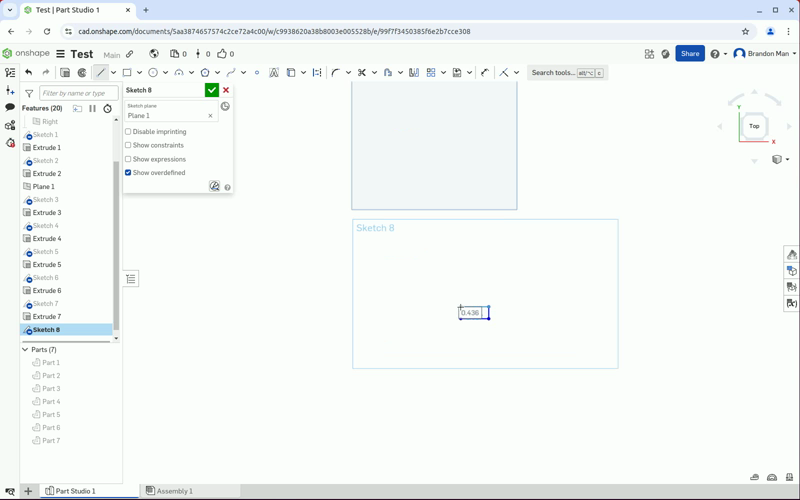
scroll(6)
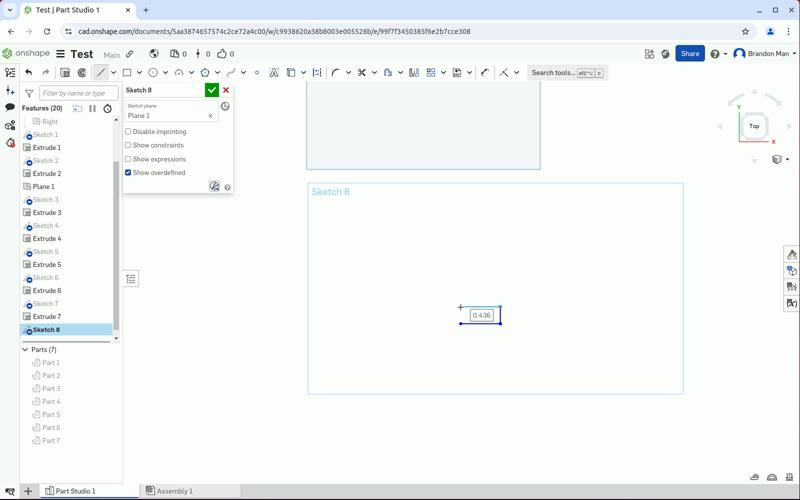
scroll(6)
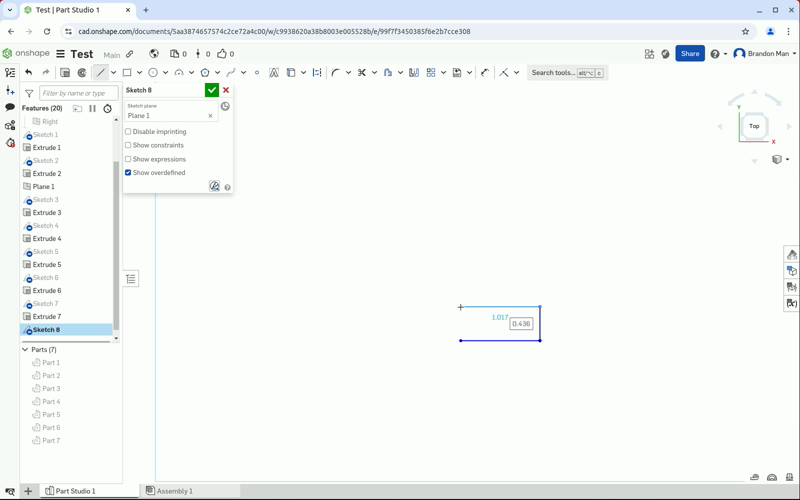
click(460, 306)
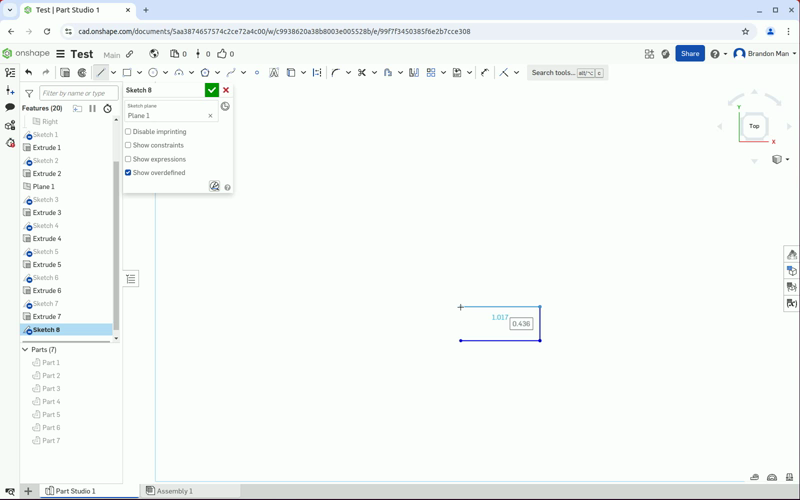
scroll(-6)
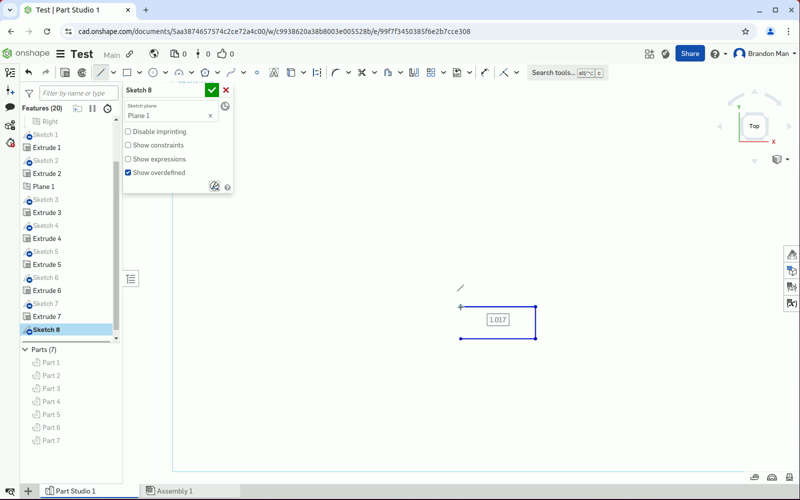
scroll(-6)
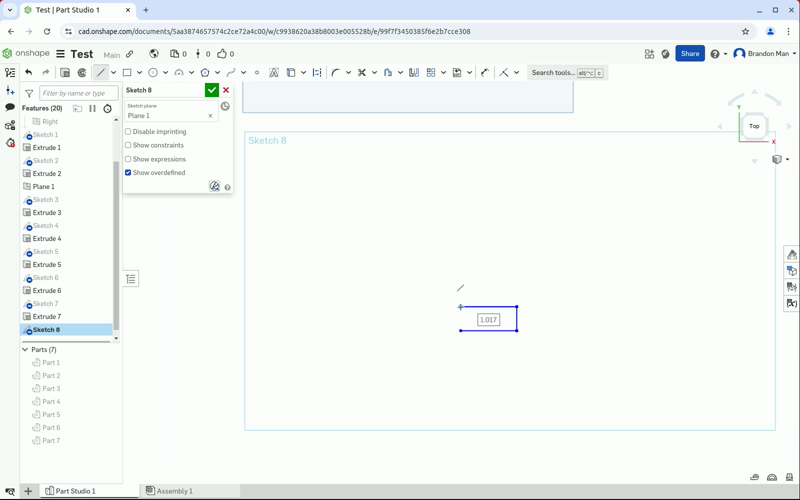
scroll(-6)
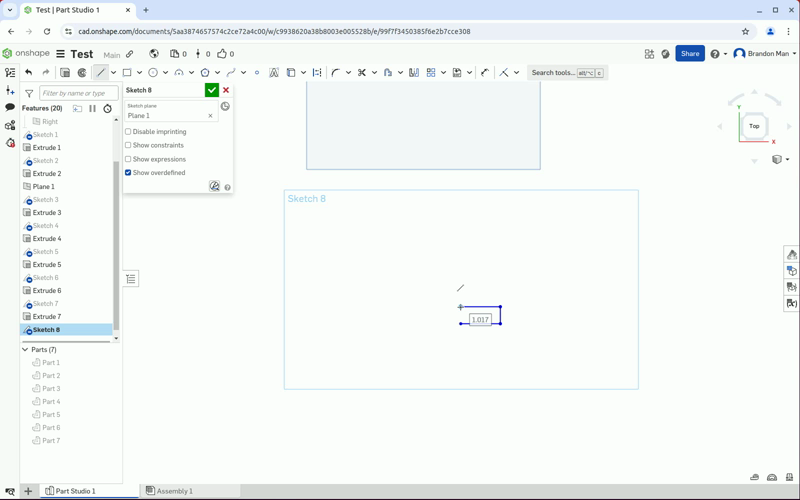
scroll(-6)
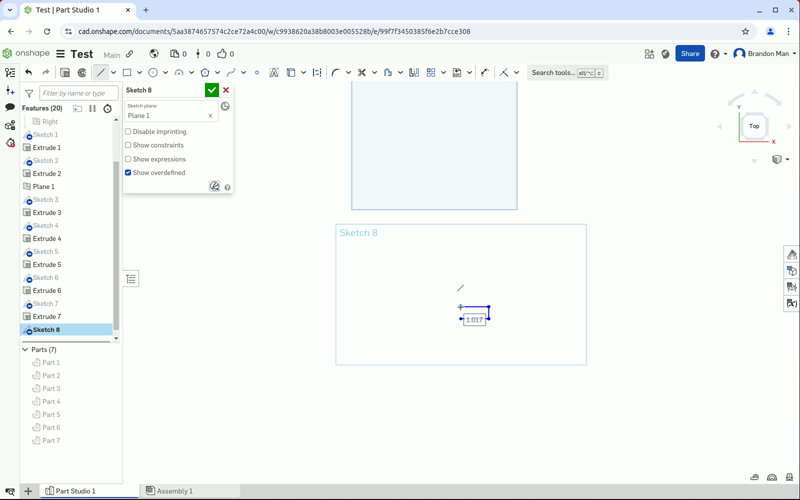
scroll(-6)
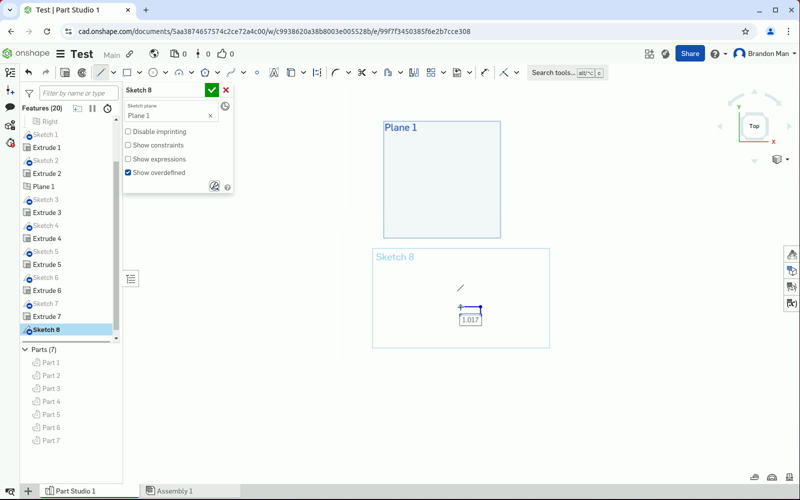
scroll(-6)
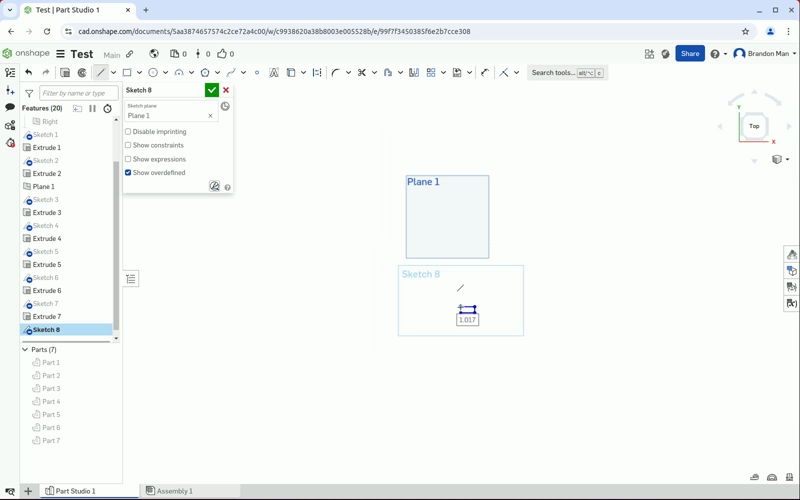
scroll(-6)
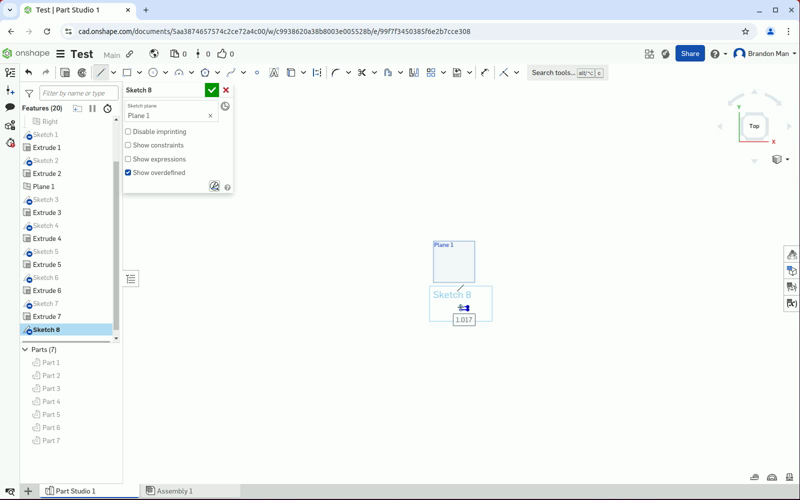
key_up(shift)
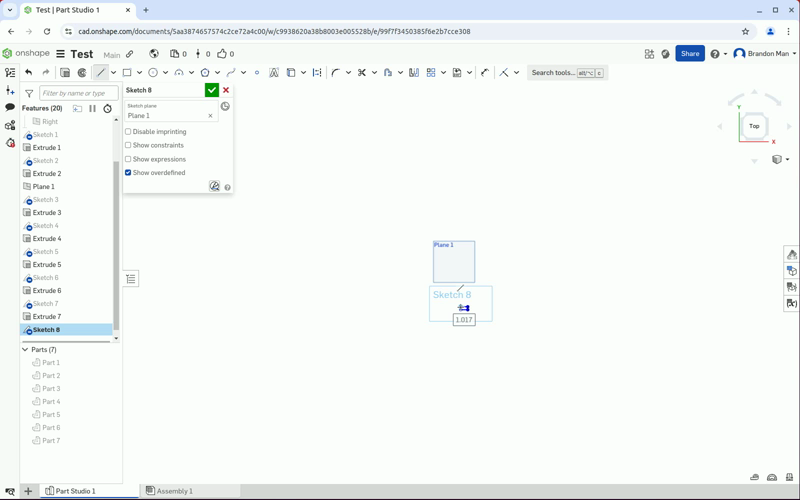
mouse_move(490, 306)
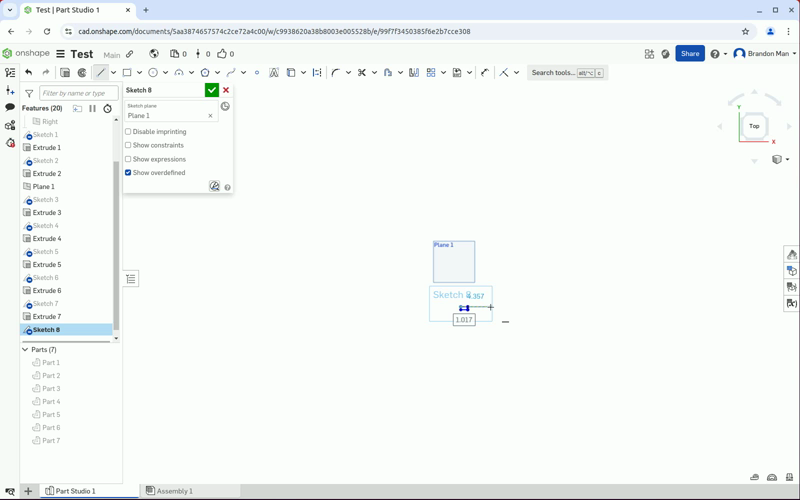
key_down(shift)
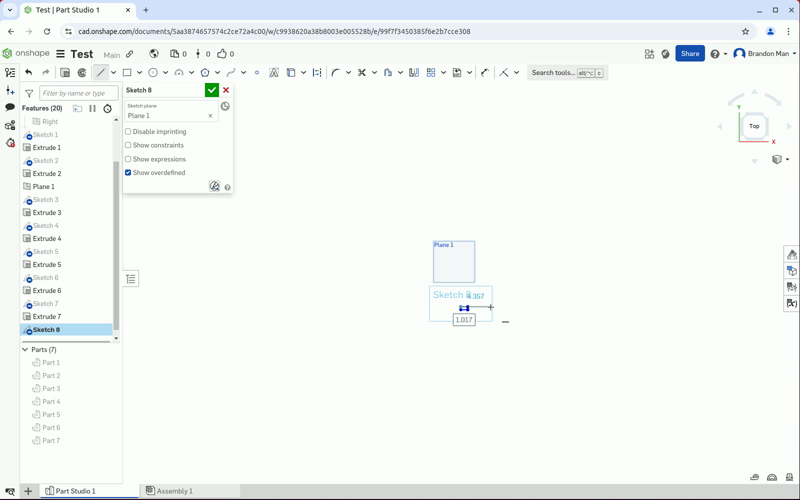
mouse_move(460, 309)
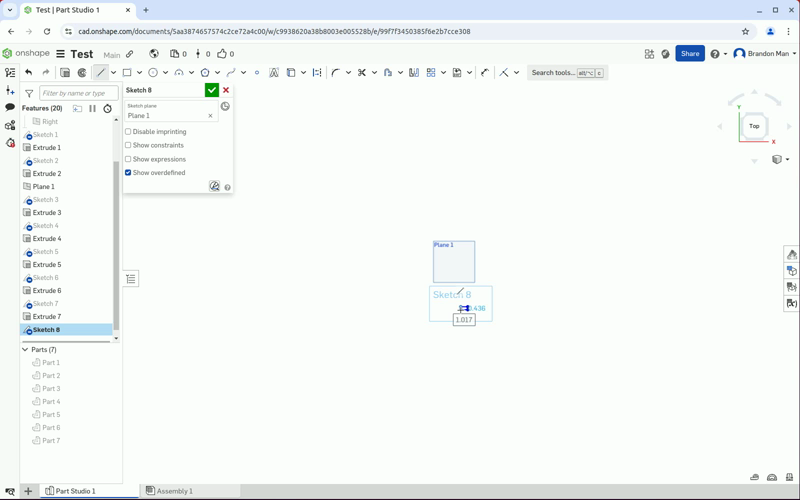
scroll(6)
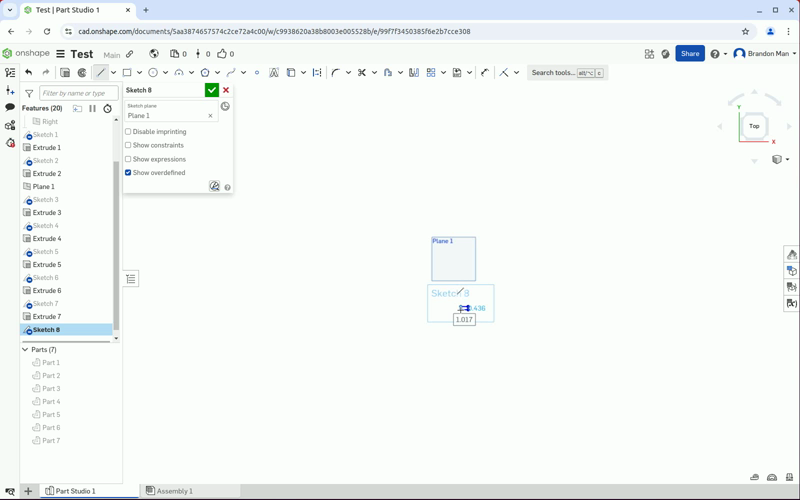
scroll(6)
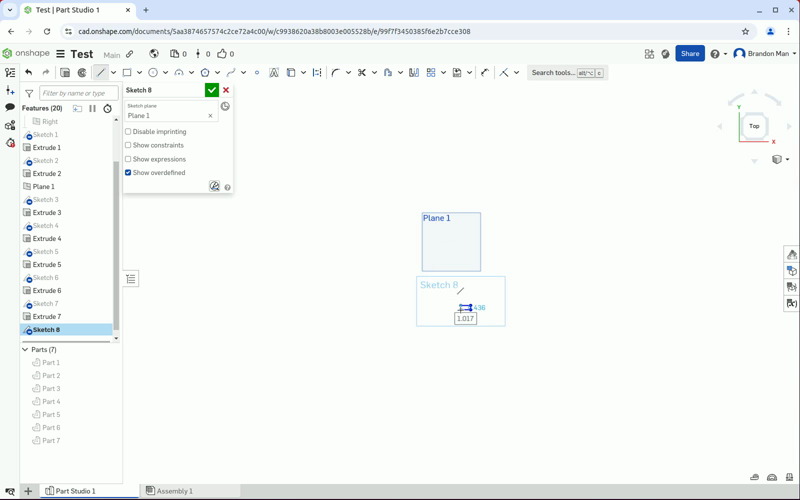
scroll(6)
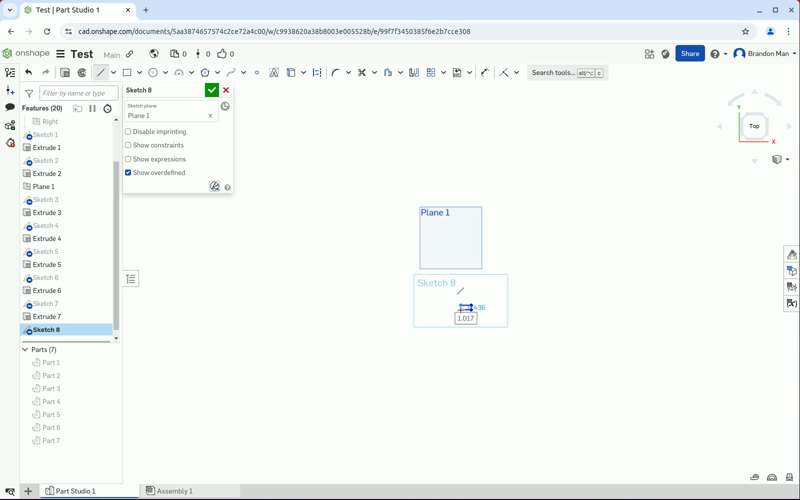
scroll(6)
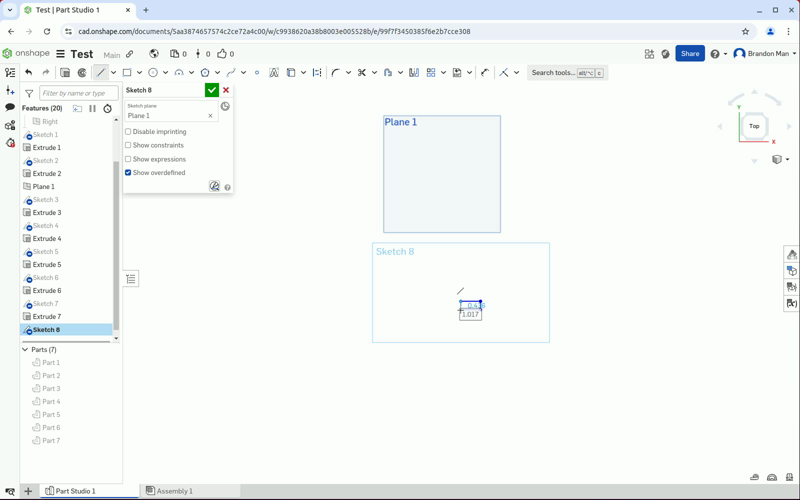
scroll(6)
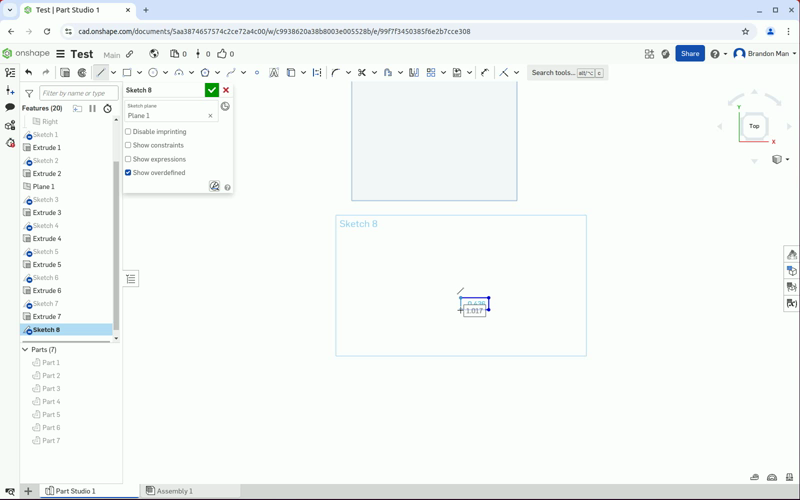
scroll(6)
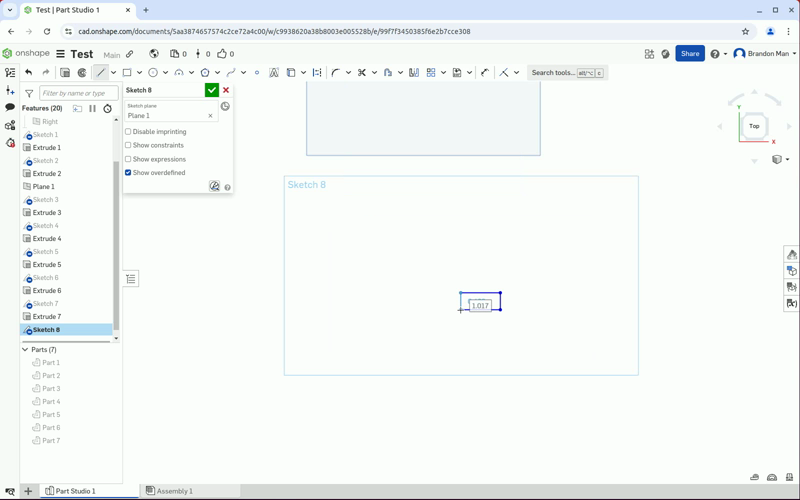
scroll(6)
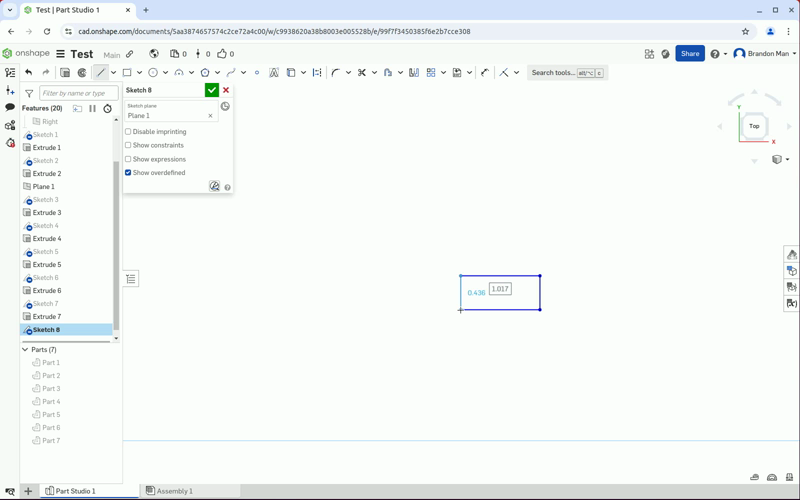
key_up(shift)
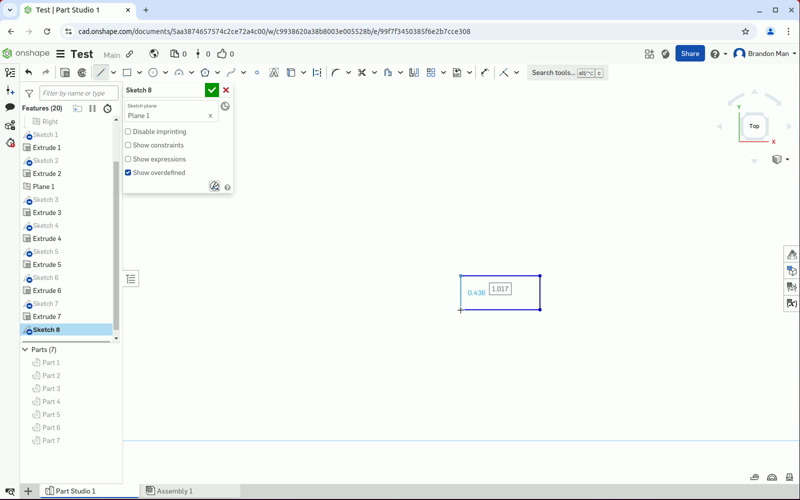
click(460, 309)
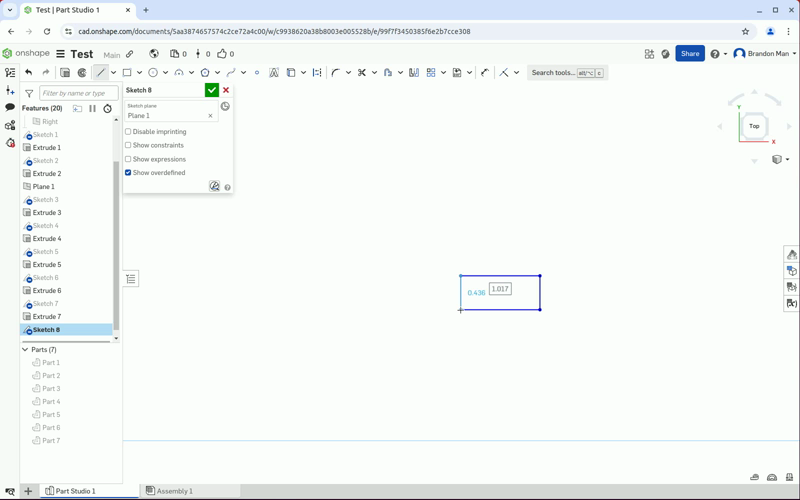
scroll(-6)
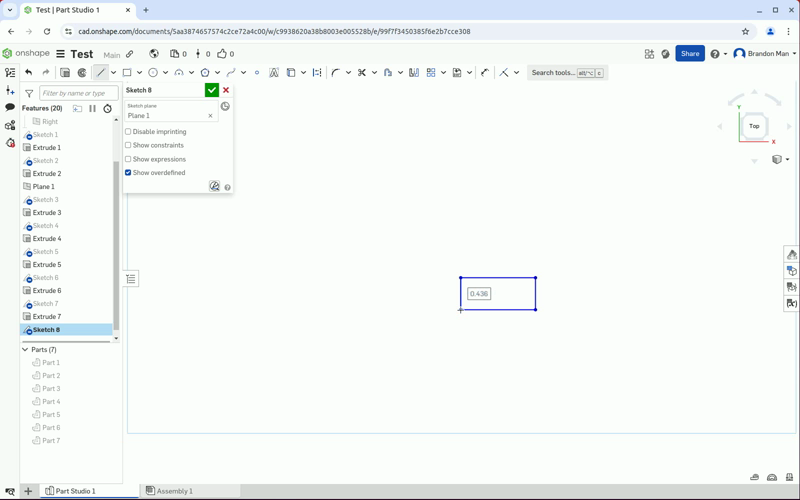
scroll(-6)
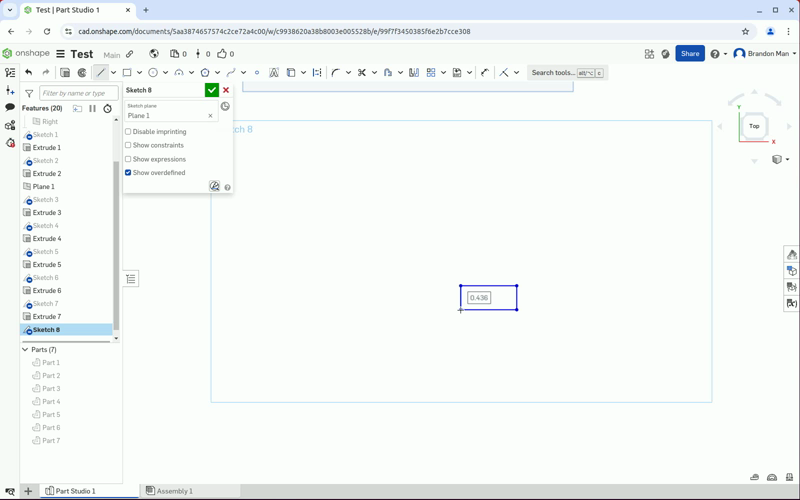
scroll(-6)
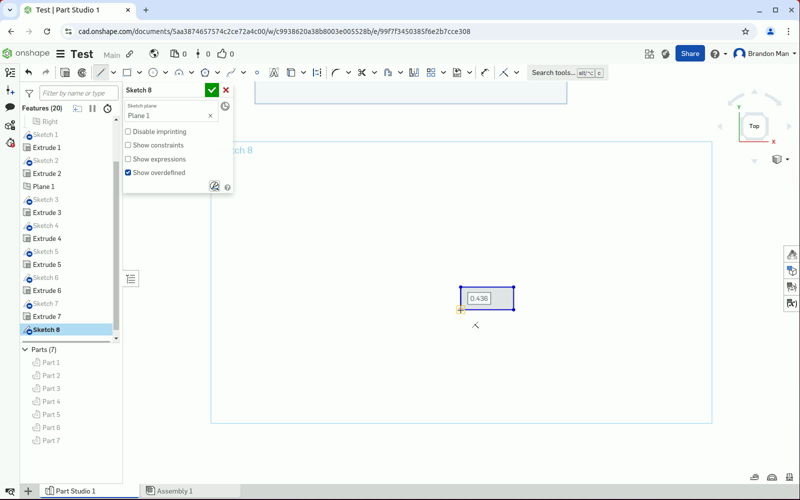
scroll(-6)
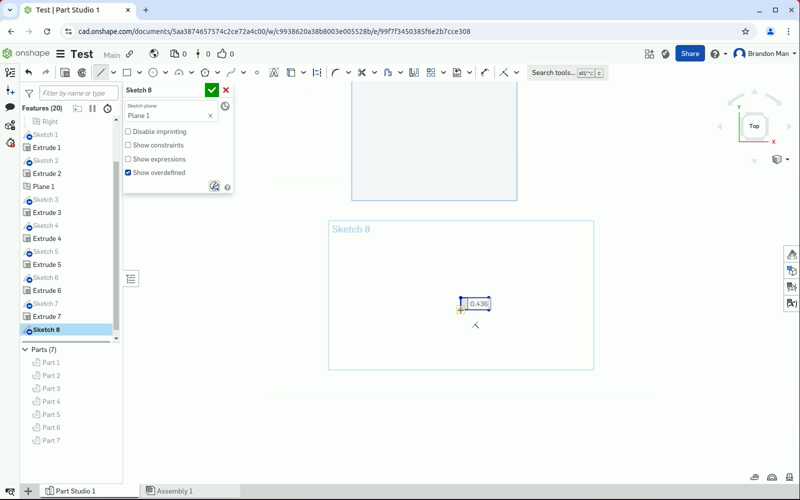
scroll(-6)
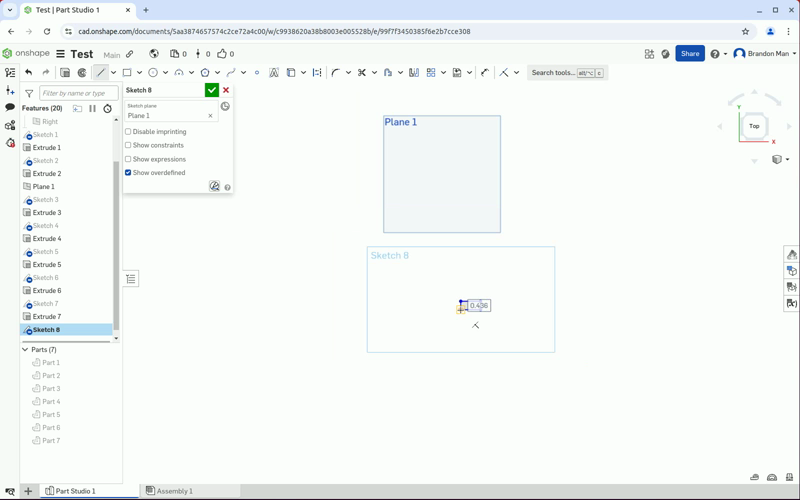
scroll(-6)
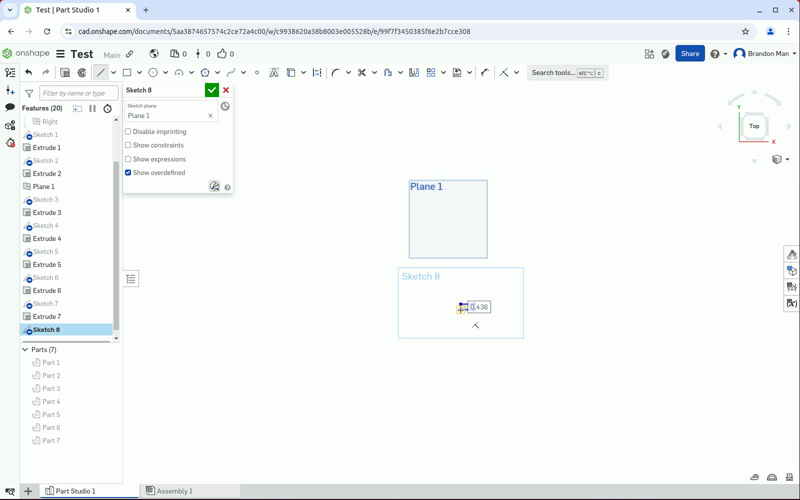
scroll(-6)
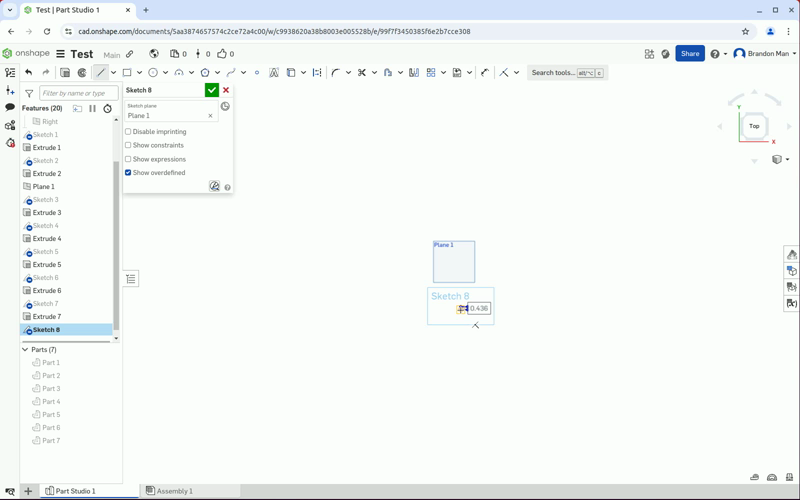
key(esc)
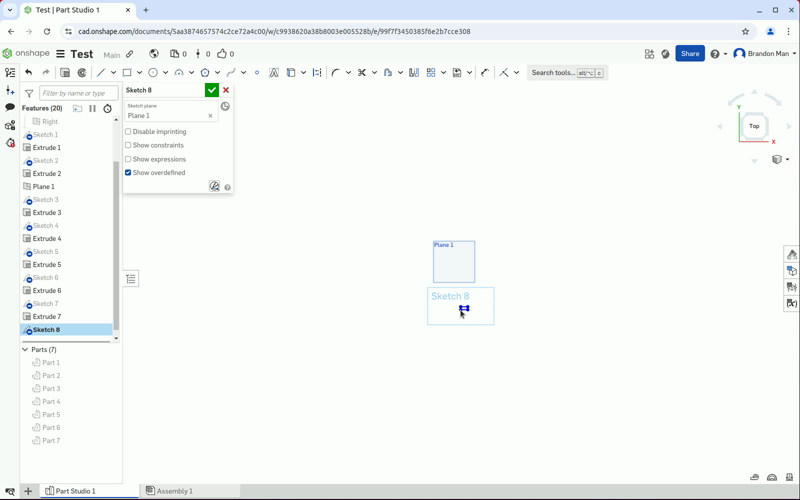
mouse_move(462, 309)
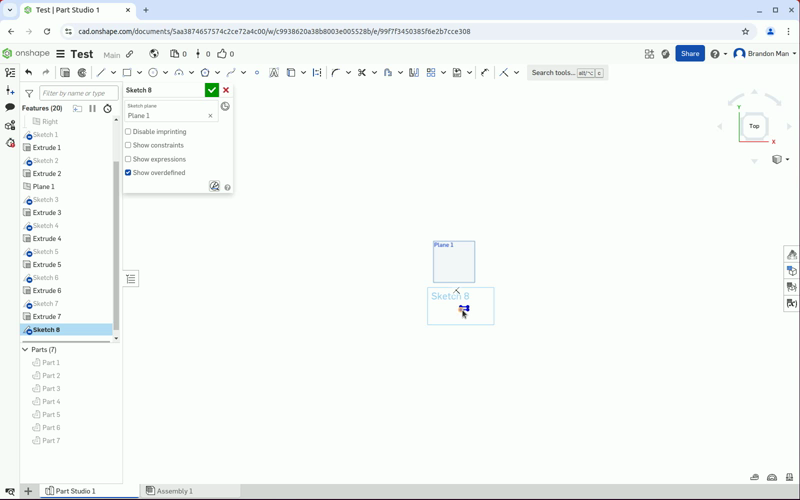
scroll(6)
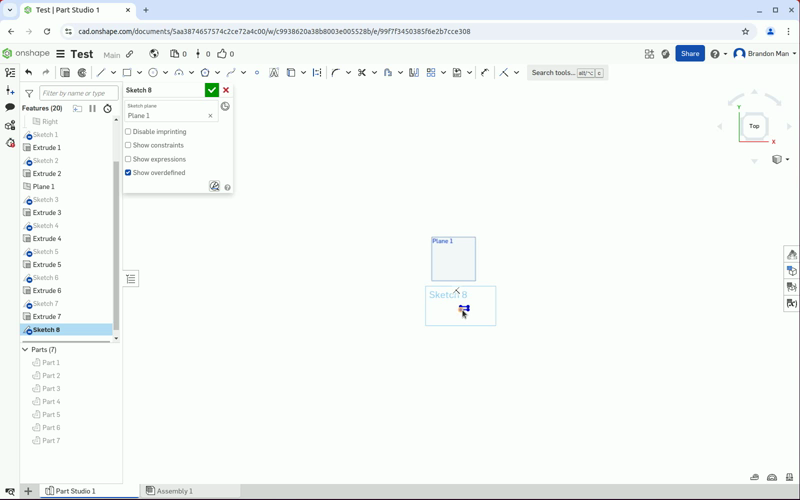
scroll(6)
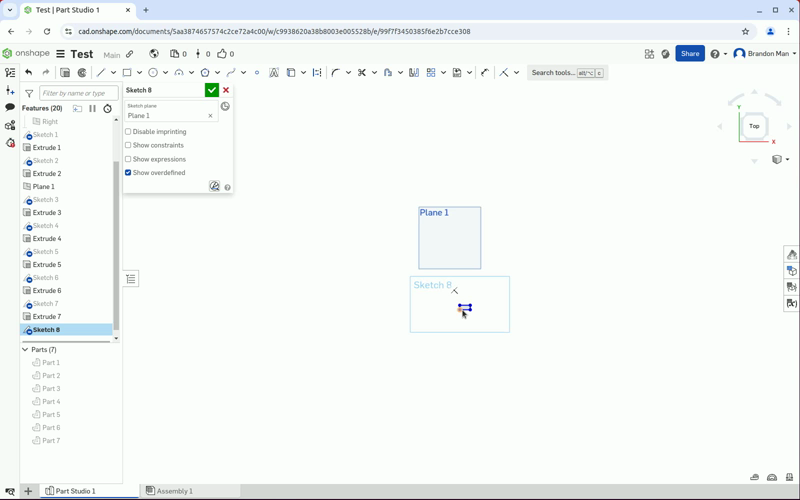
scroll(6)
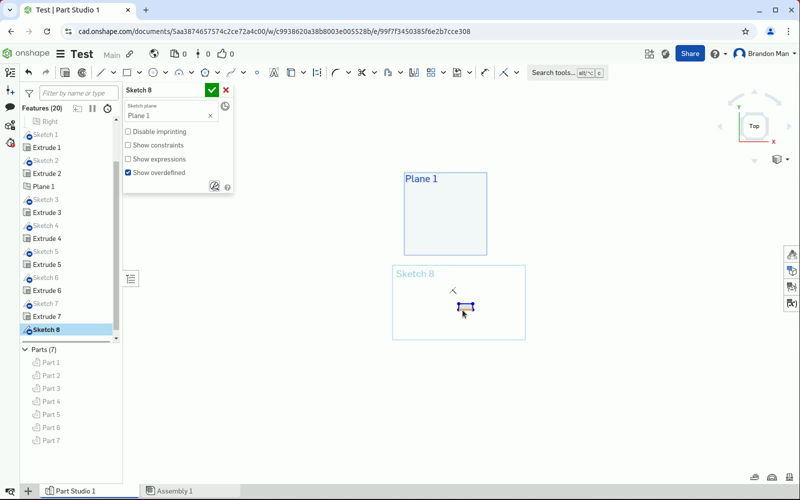
scroll(6)
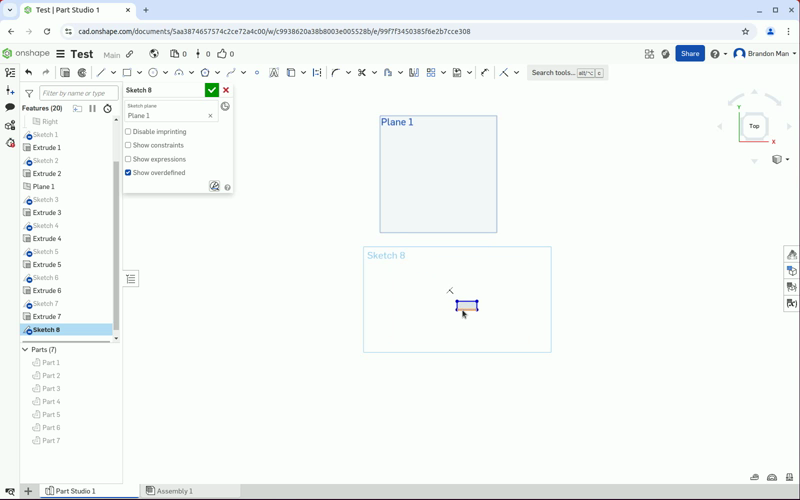
scroll(6)
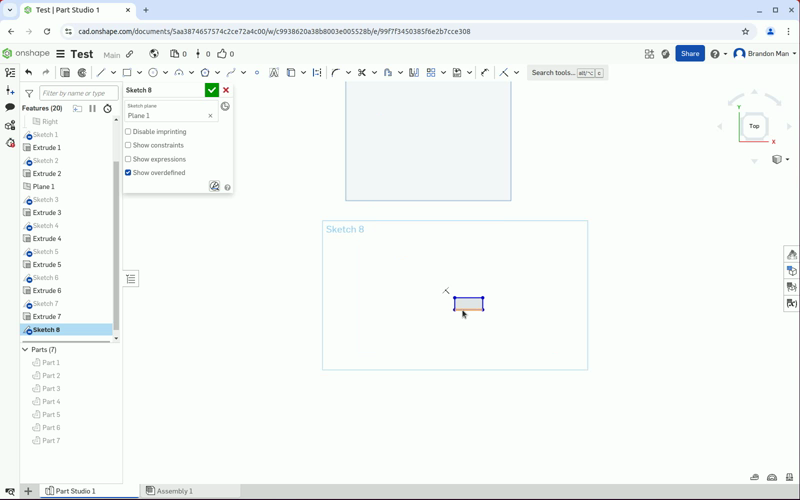
scroll(6)
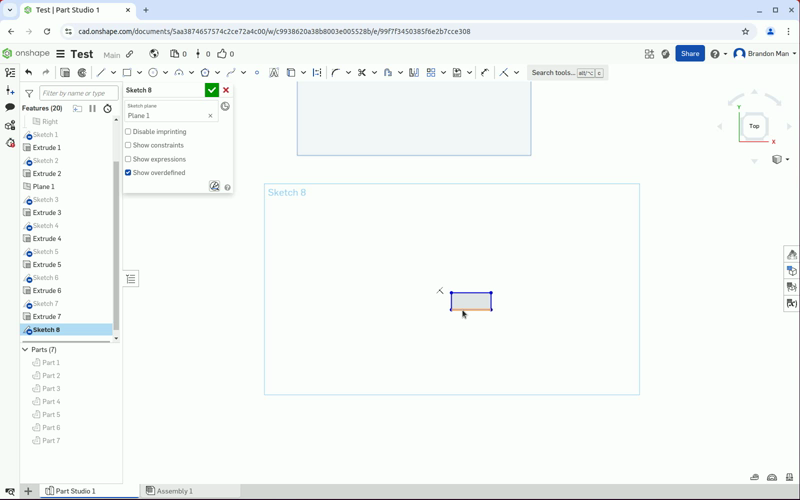
scroll(6)
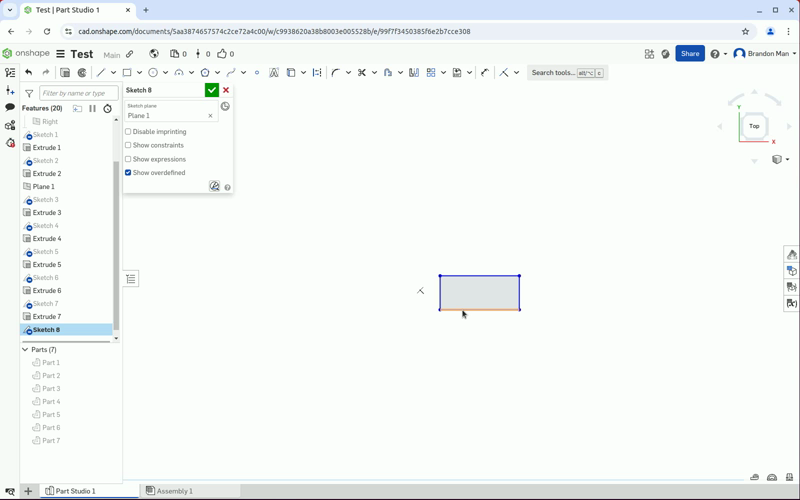
click(462, 309)
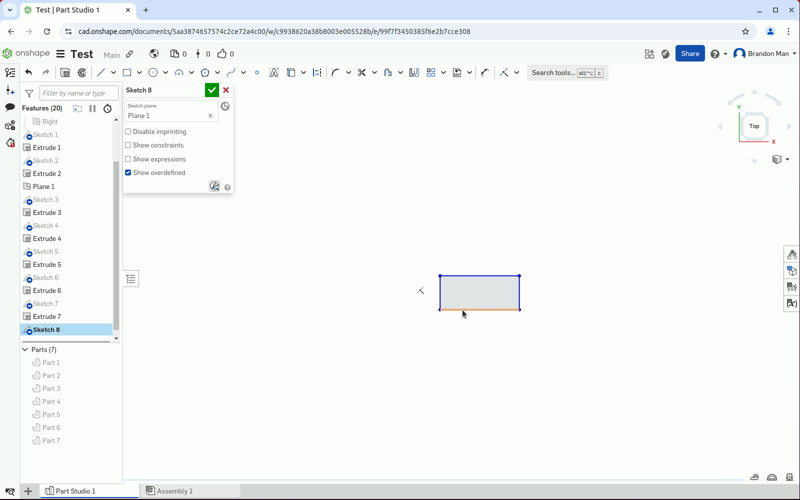
scroll(-6)
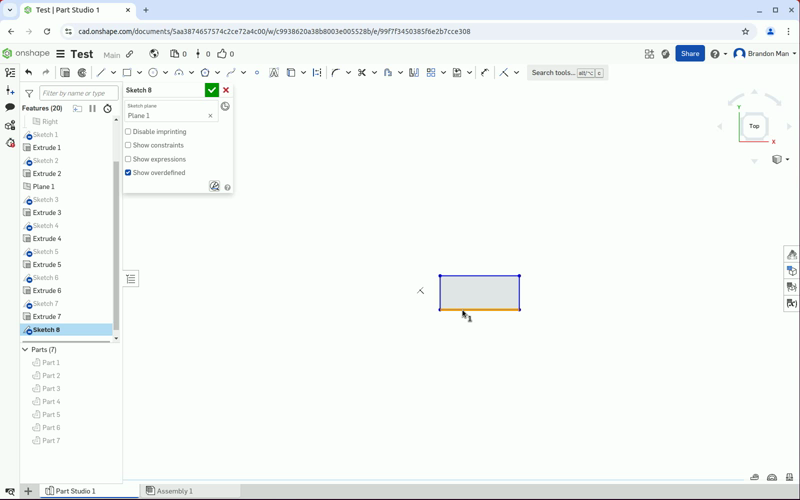
scroll(-6)
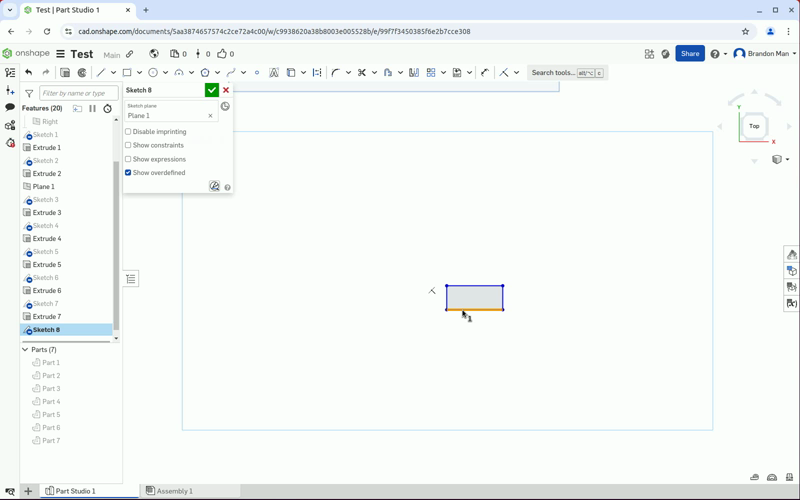
scroll(-6)
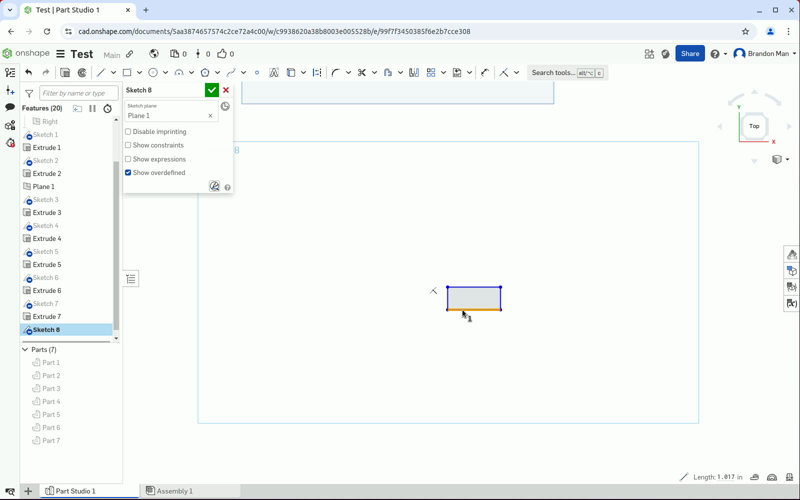
scroll(-6)
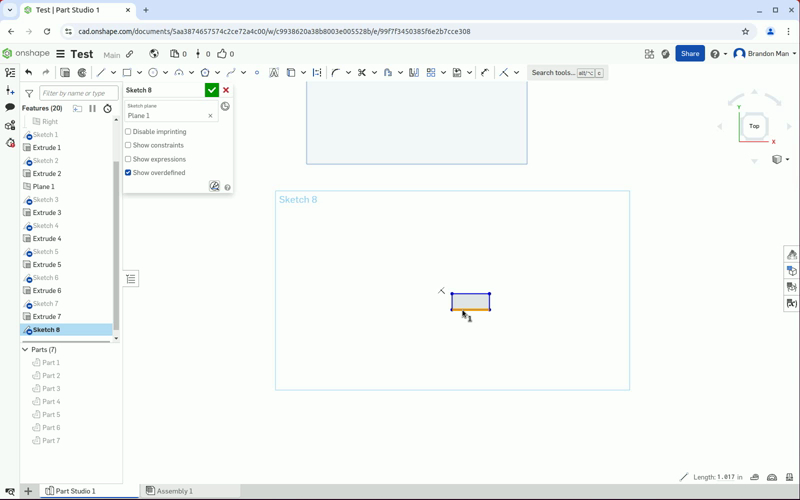
scroll(-6)
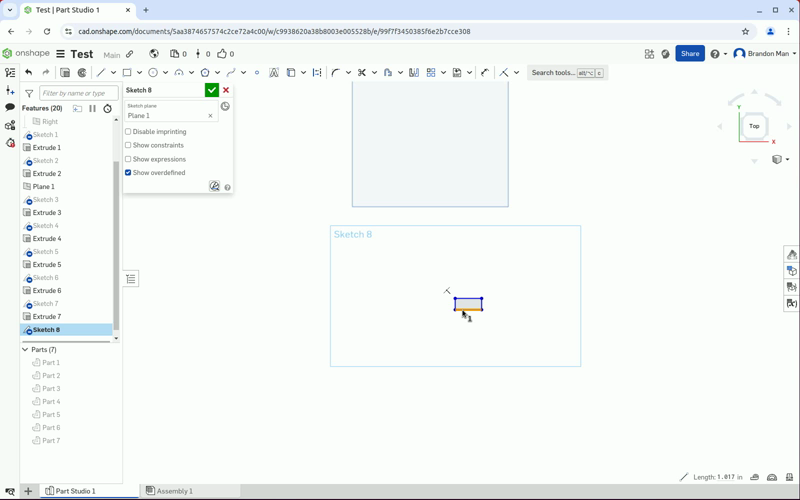
scroll(-6)
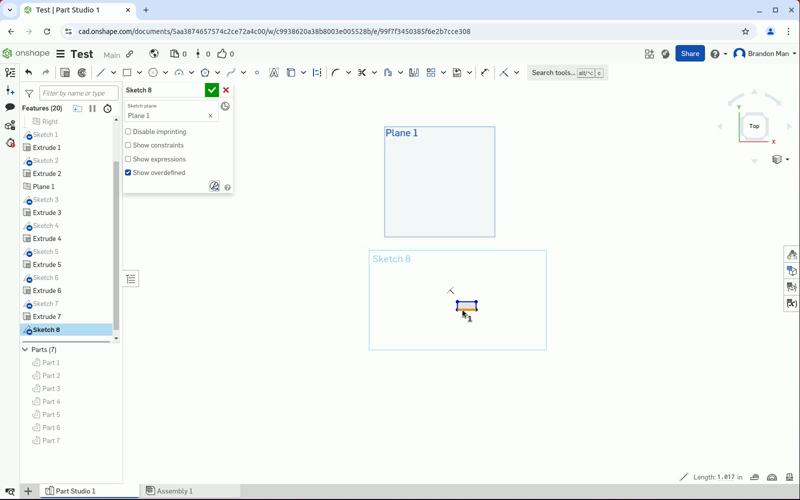
scroll(-6)
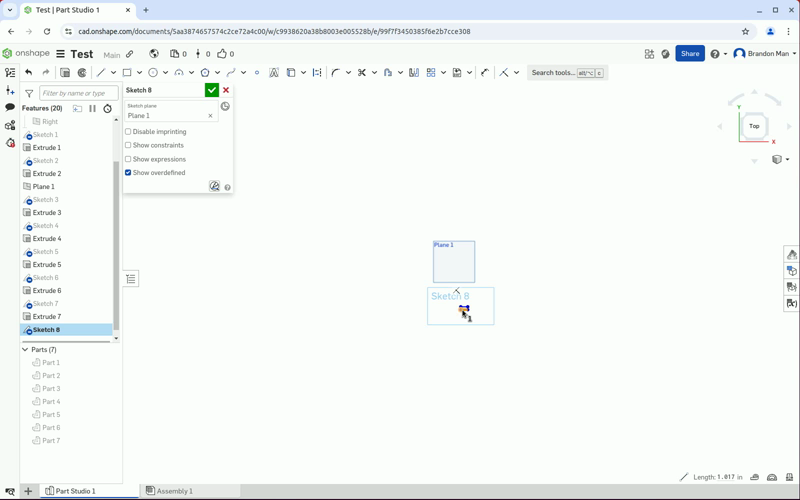
mouse_move(73, 352)
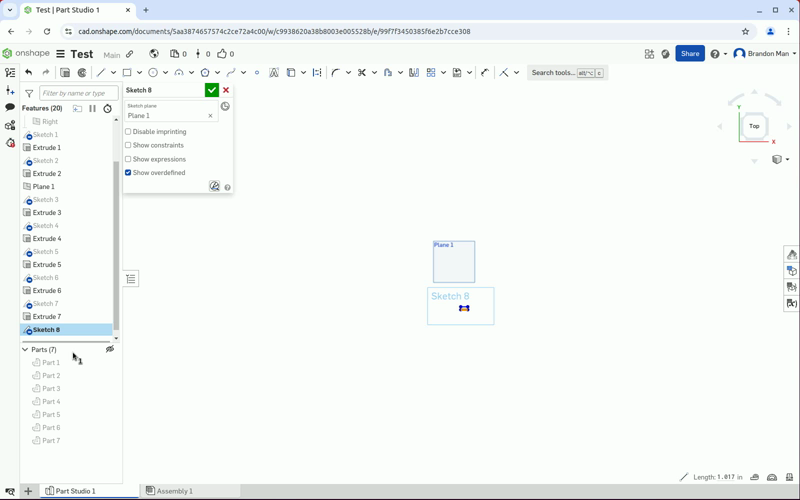
key(shift+y)
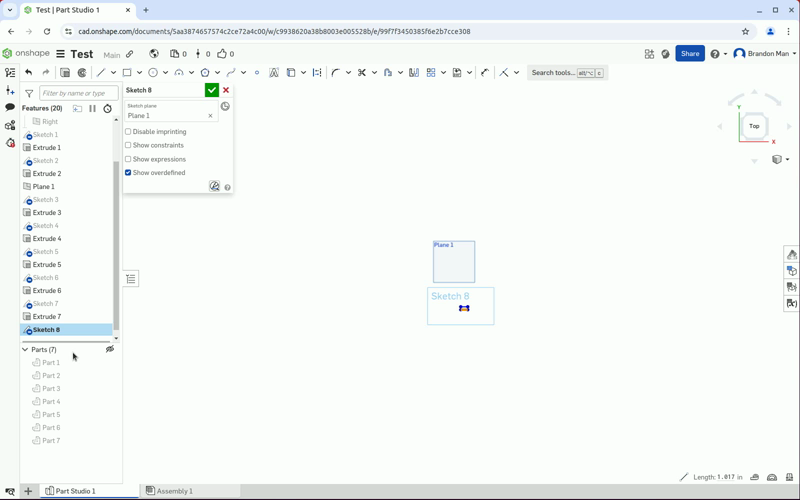
key(shift+e)
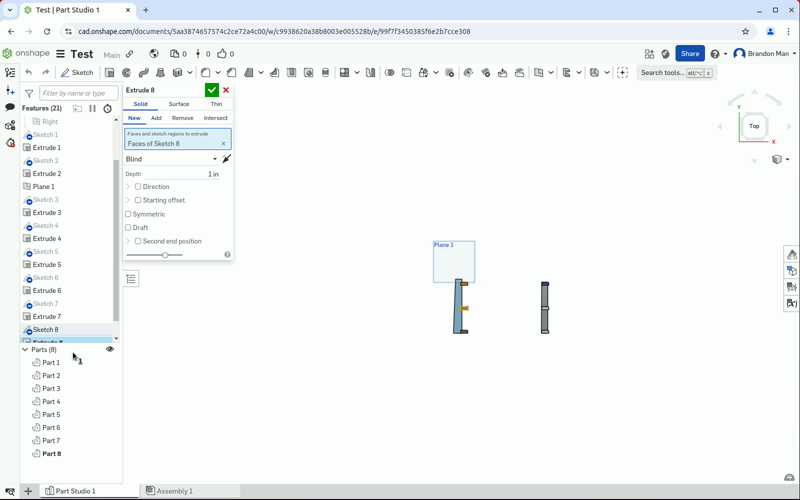
mouse_move(143, 106)
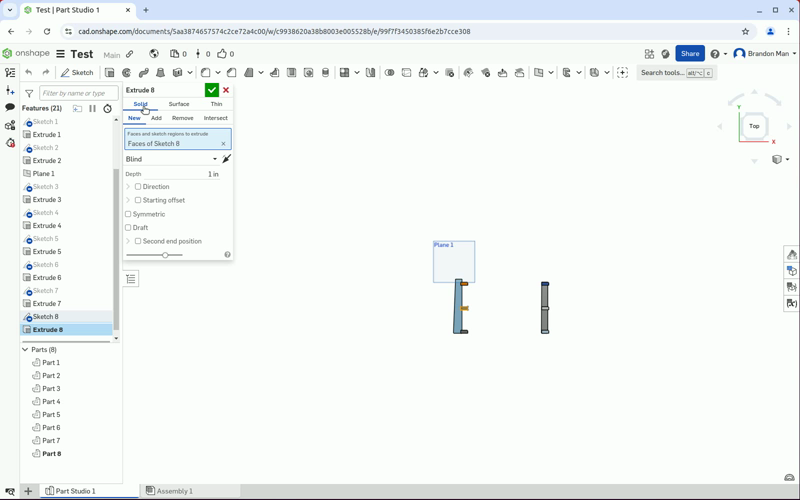
click(143, 106)
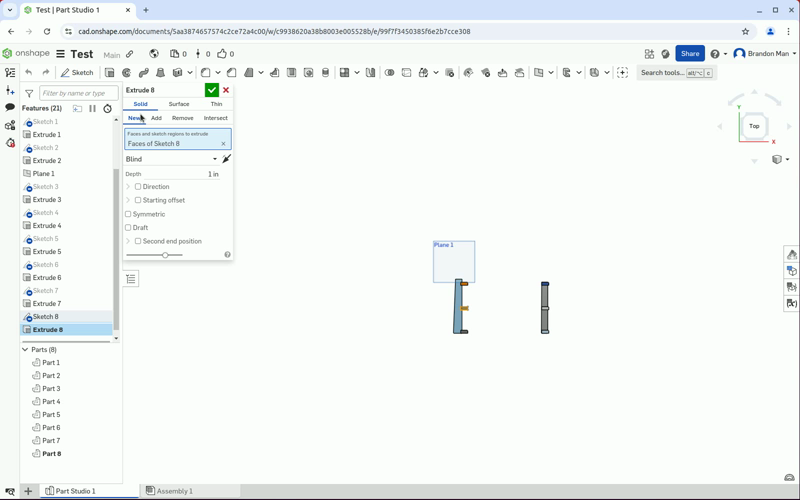
mouse_move(137, 120)
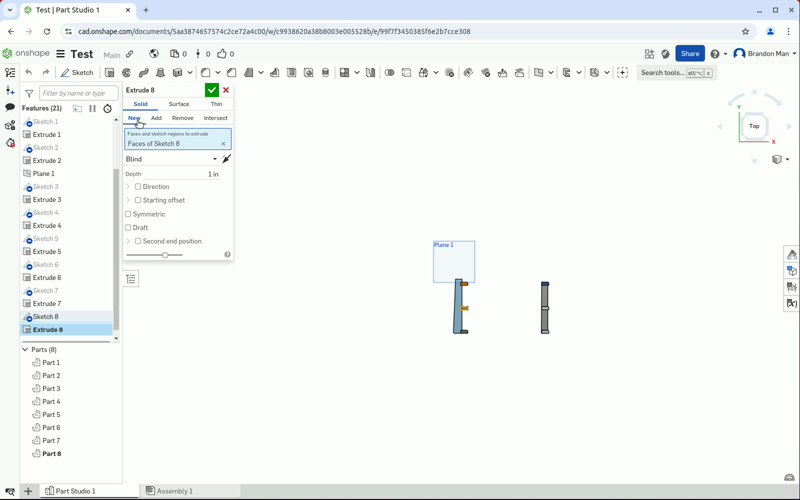
click(137, 120)
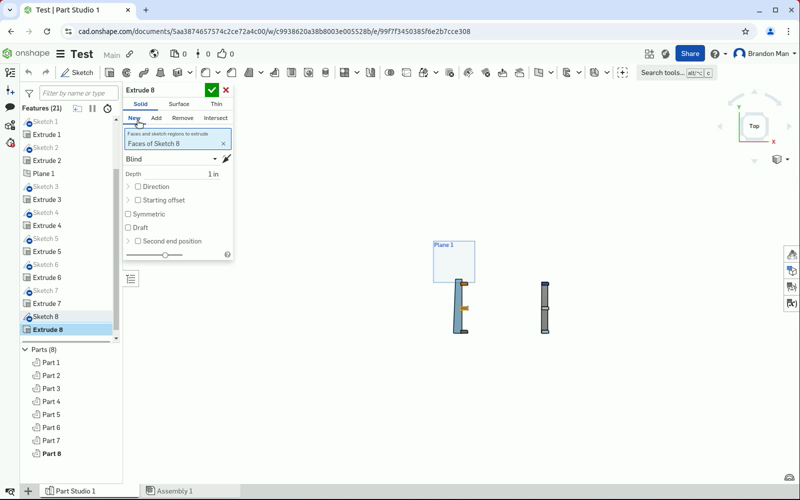
key(tab, 4)
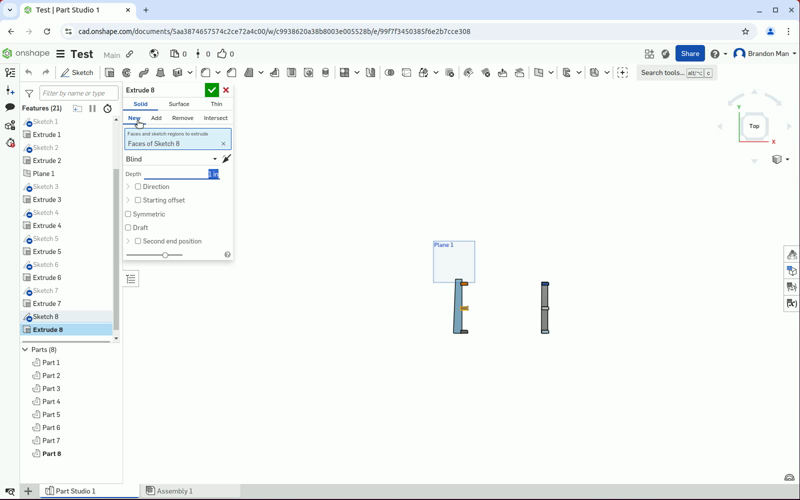
text(12.998)
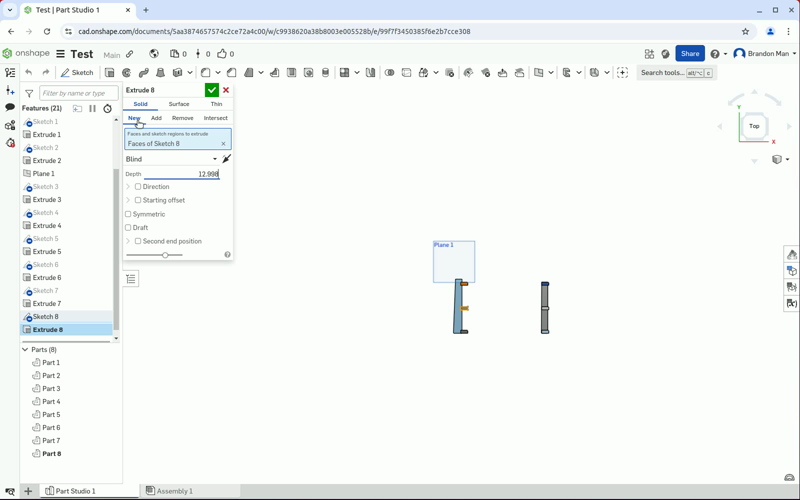
key(enter)
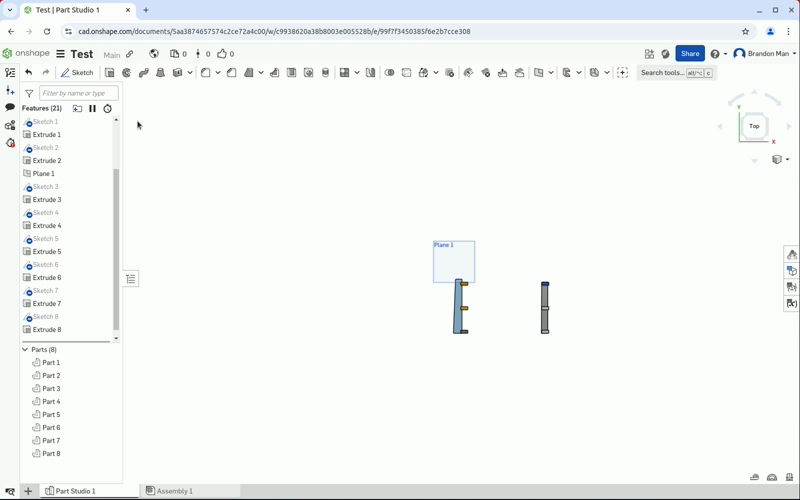
key(shift+h)
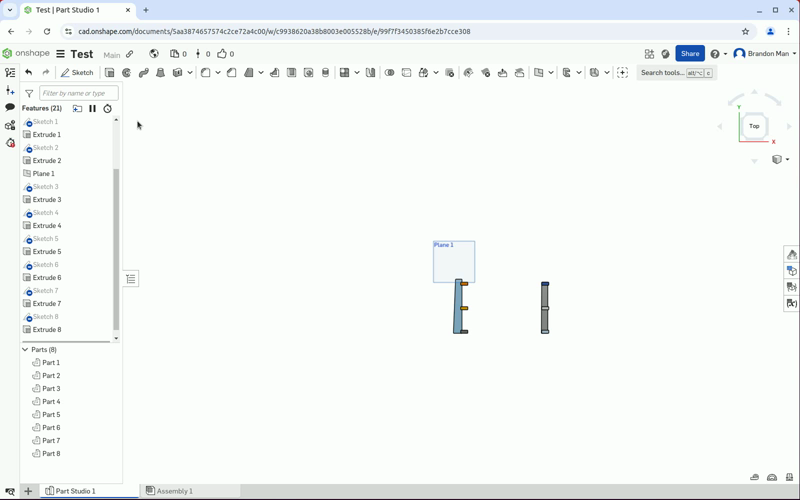
key(shift+h)
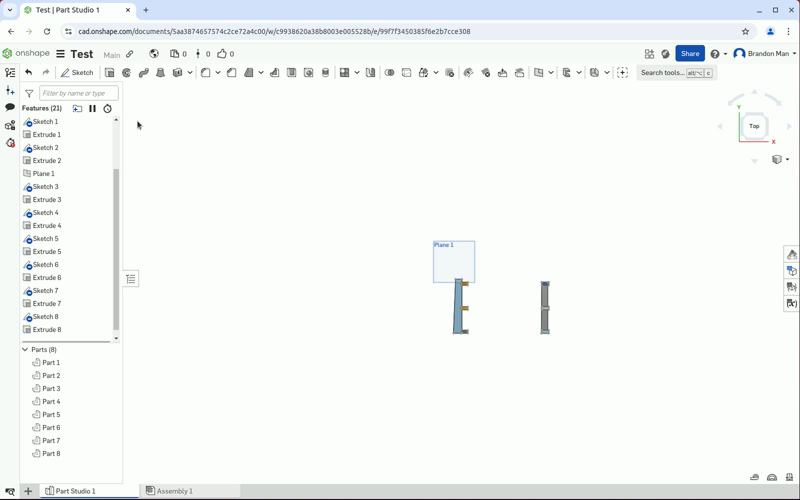
key(shift+7)
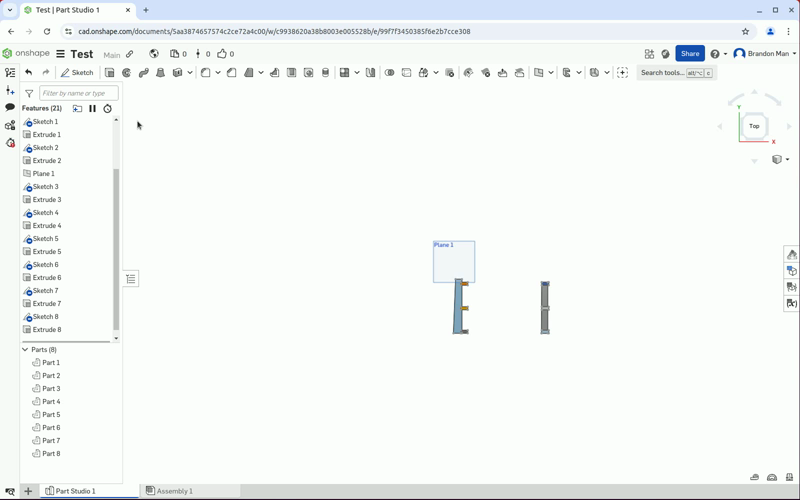
key(up, 3)
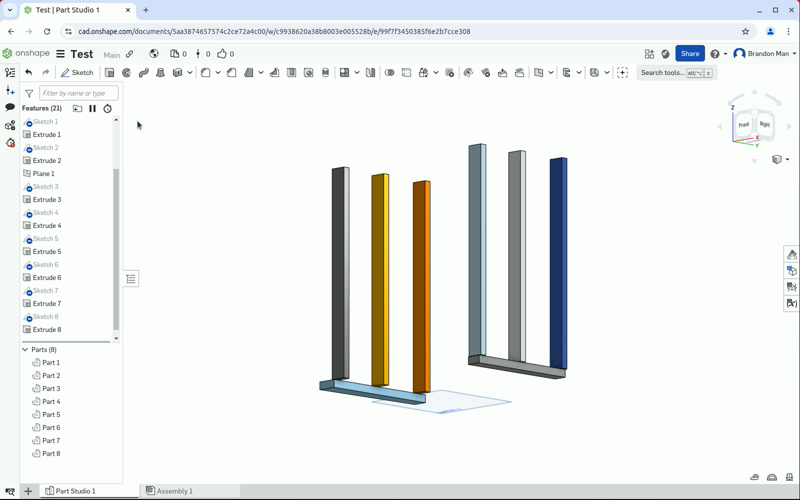
key(left, 3)
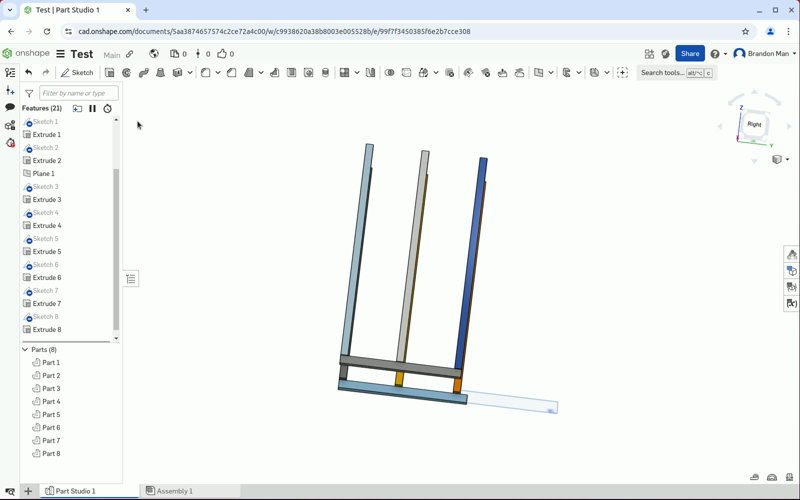
key(right, 3)
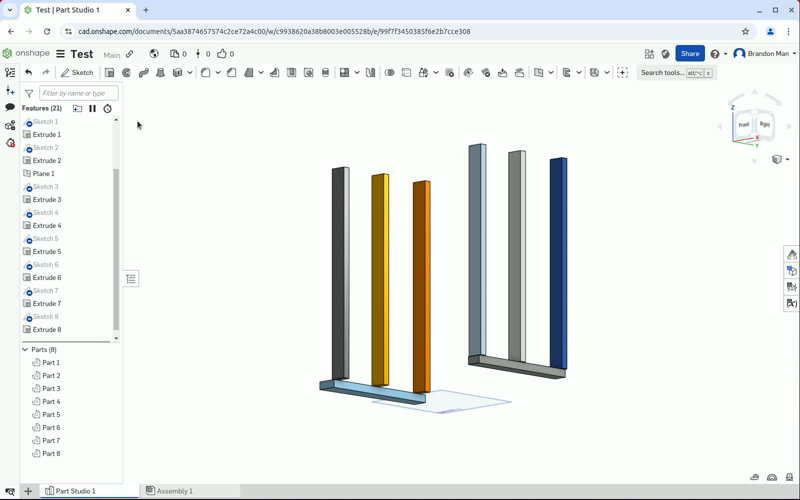
key(down, 3)
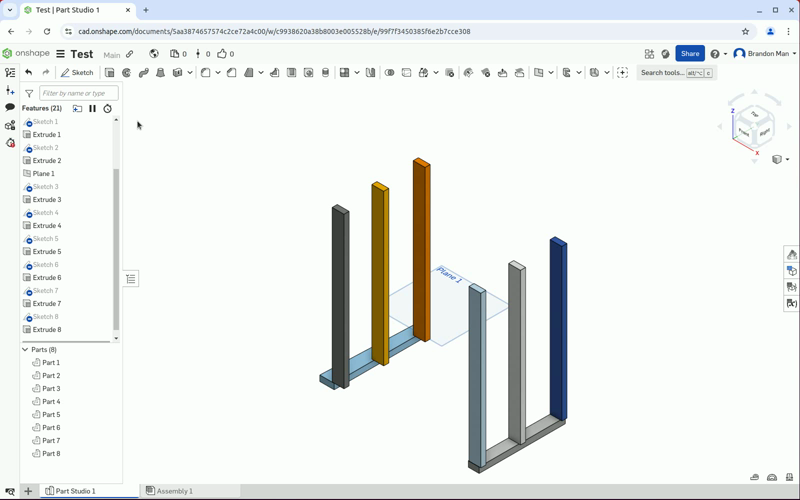
mouse_move(69, 124)
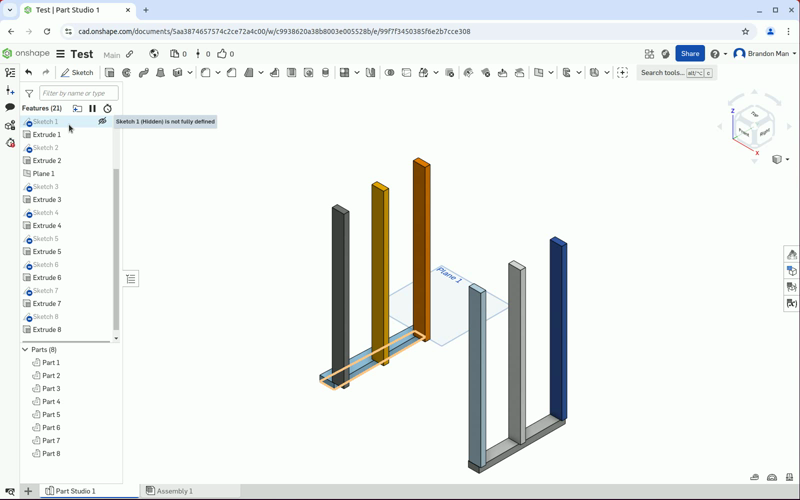
click(69, 124)